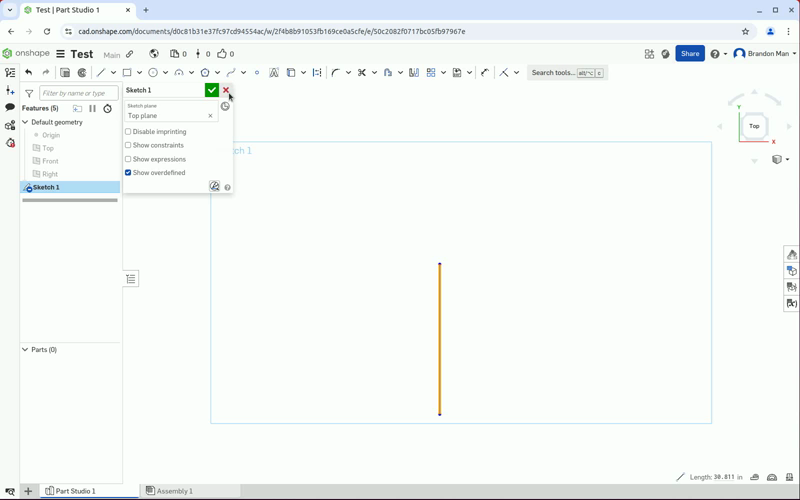
key(shift+h)
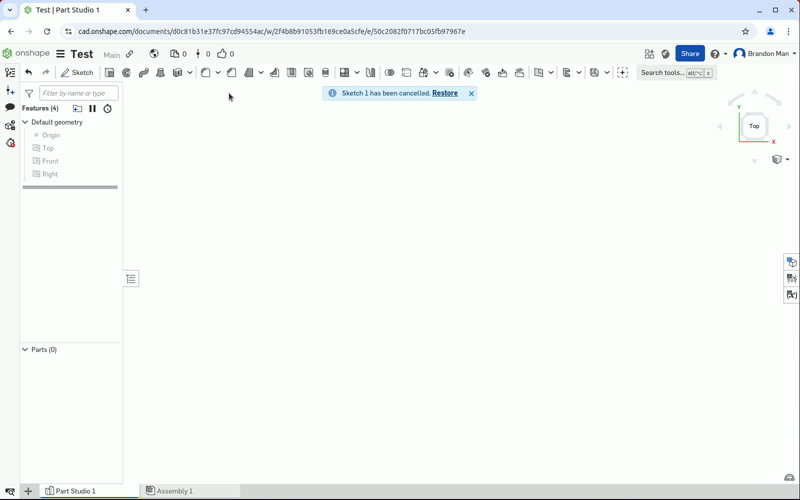
mouse_move(73, 352)
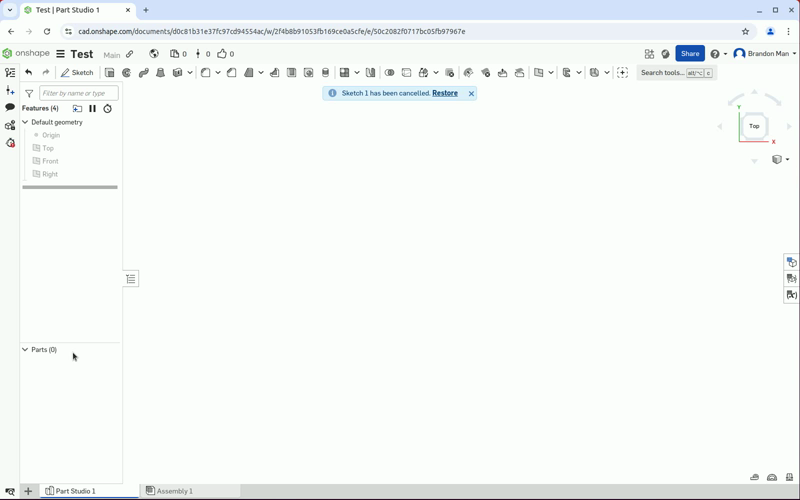
key(y)
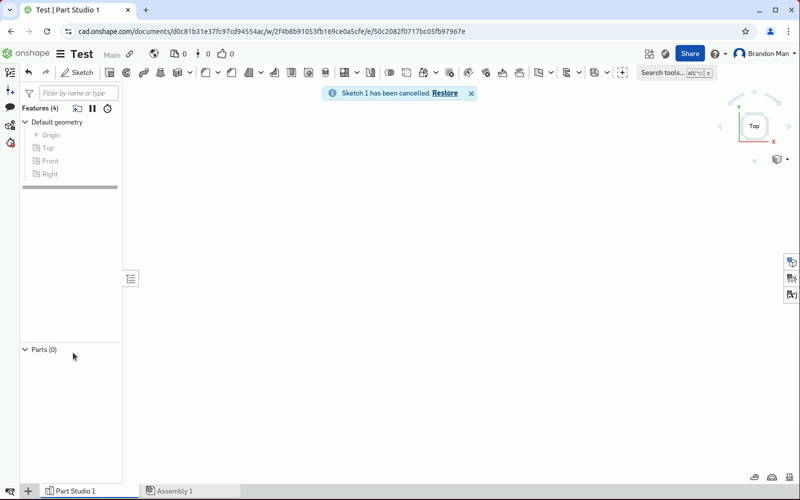
key(shift+p)
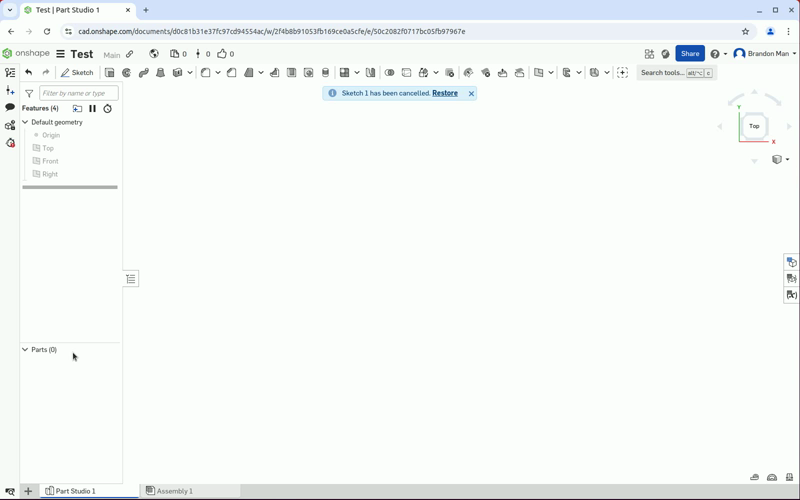
key(space)
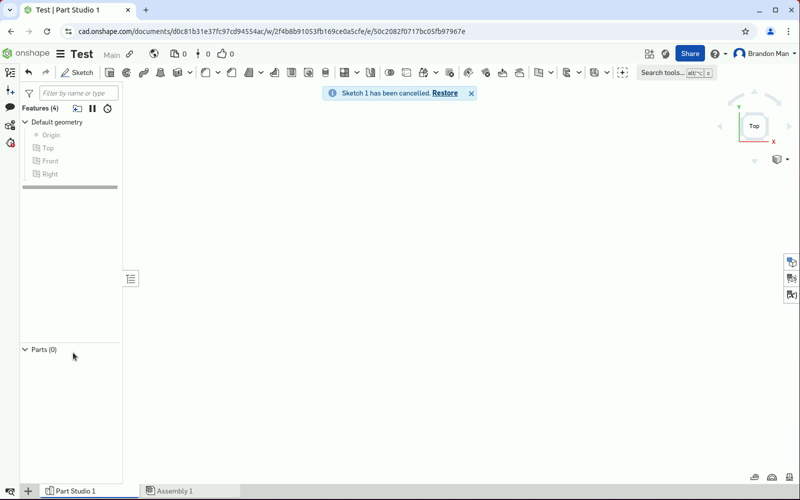
key_down(shift)
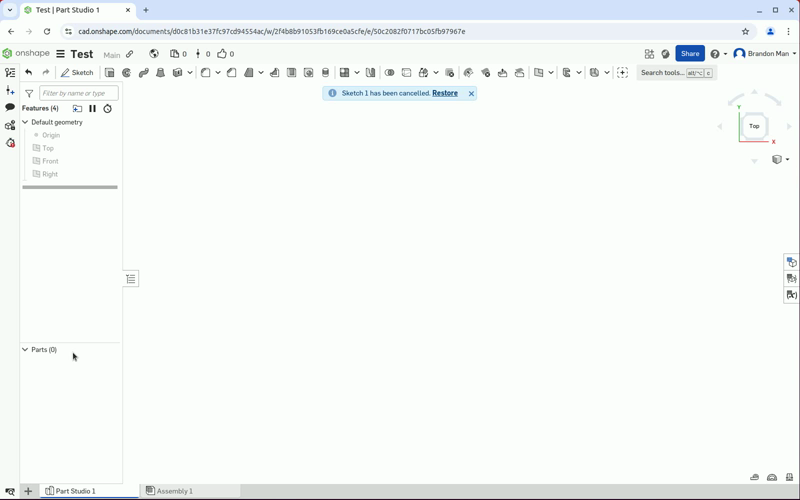
key(up)
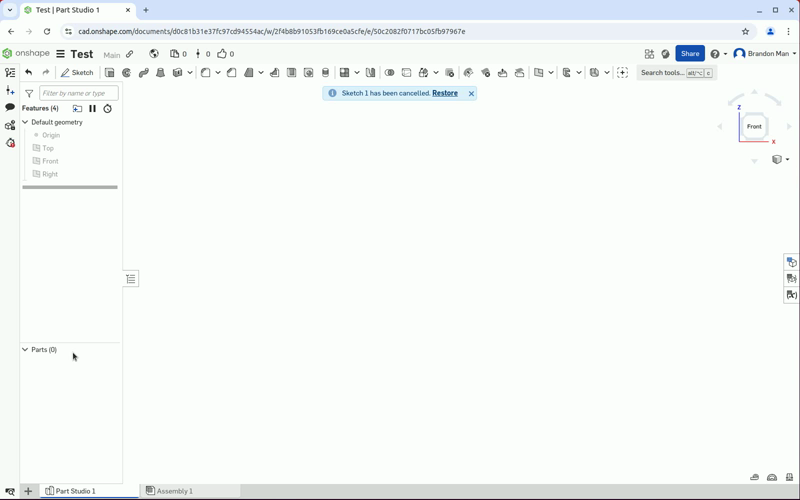
key_up(shift)
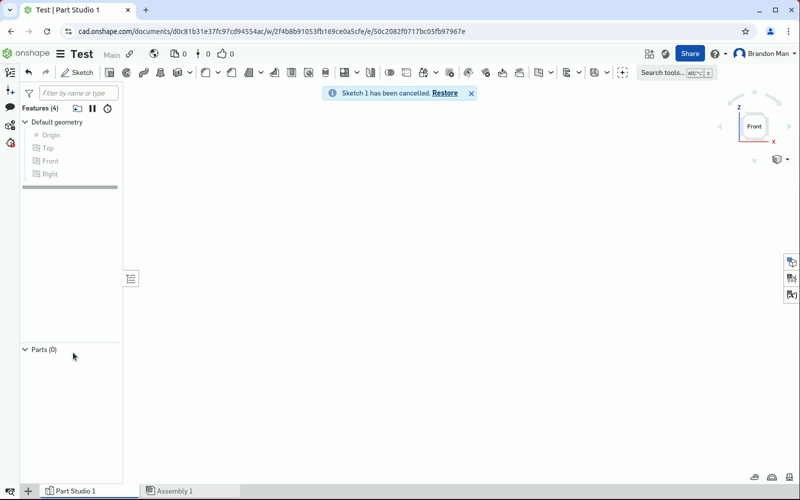
mouse_move(73, 352)
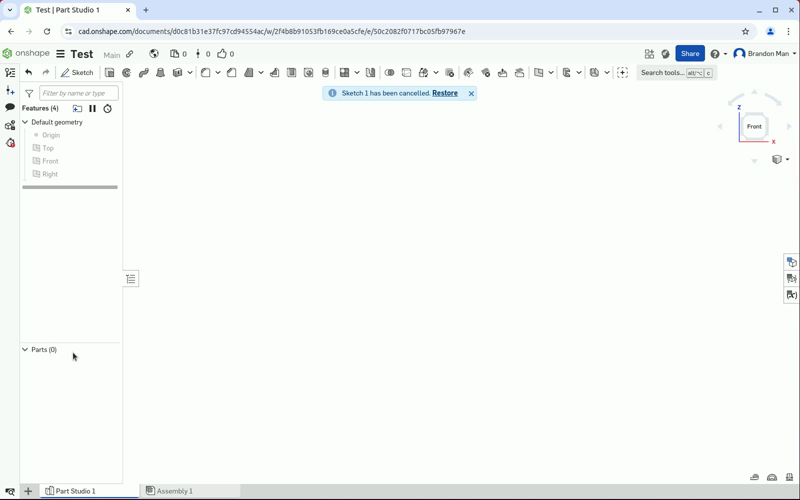
key(shift+y)
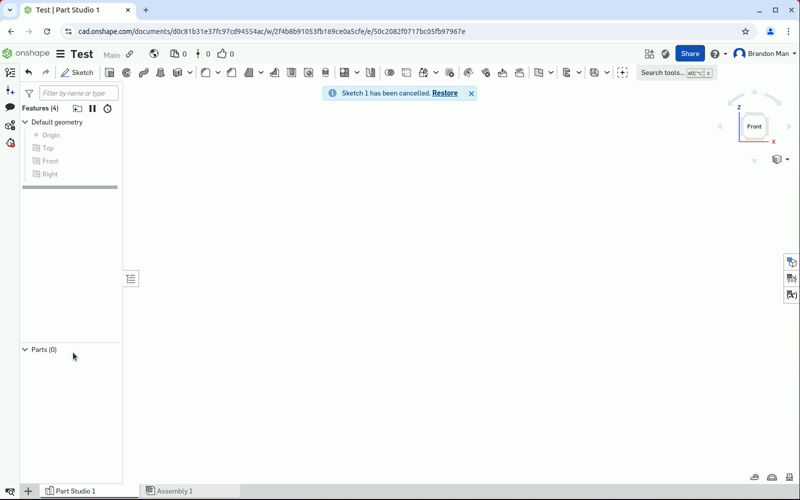
key(shift+s)
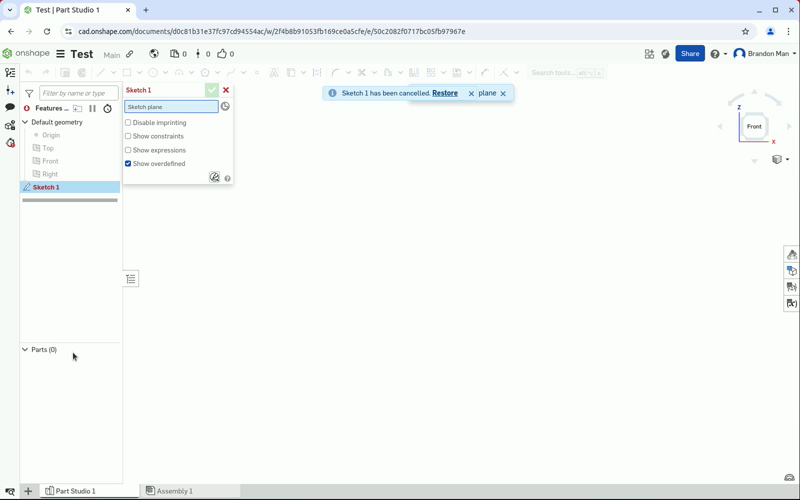
mouse_move(73, 163)
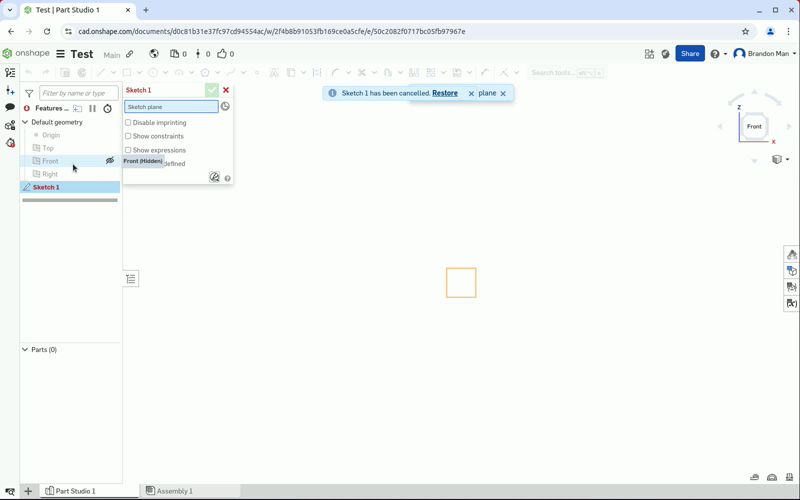
click(73, 163)
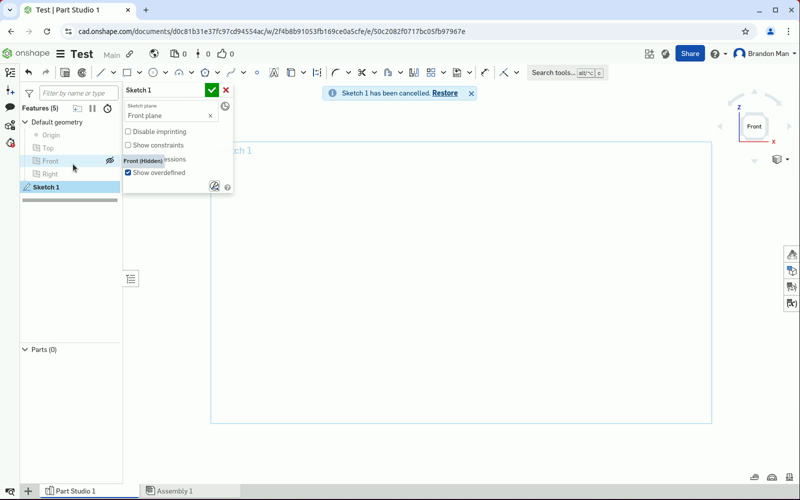
mouse_move(73, 352)
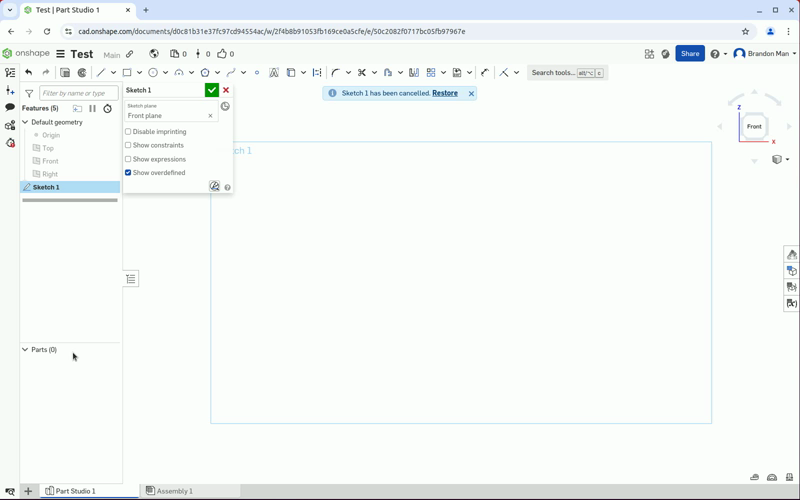
key(y)
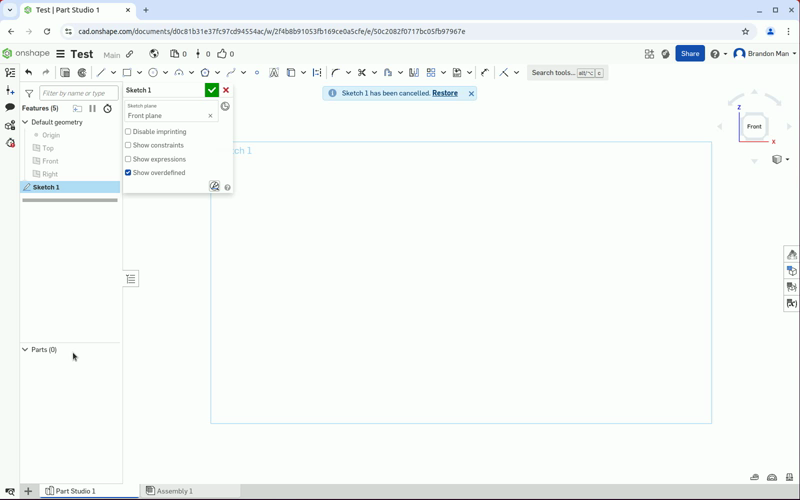
key(l)
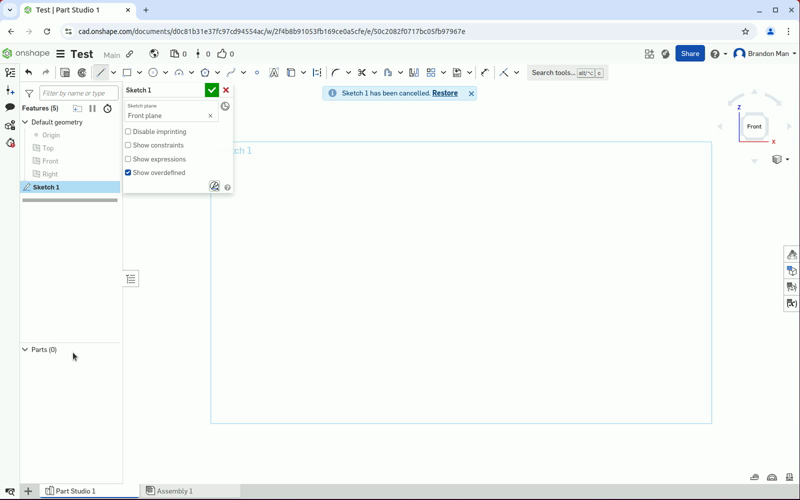
key_down(shift)
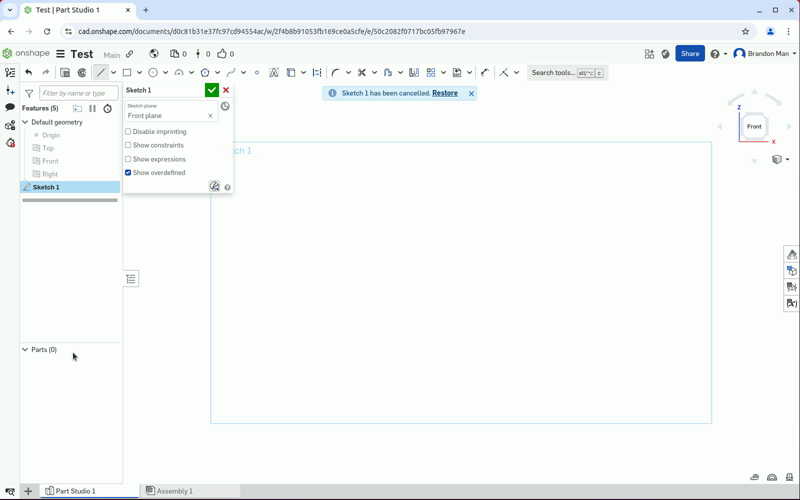
mouse_move(454, 300)
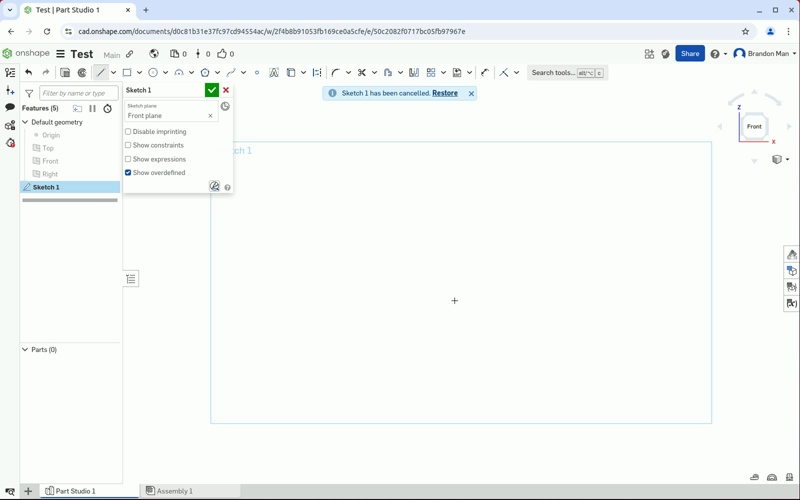
click(454, 300)
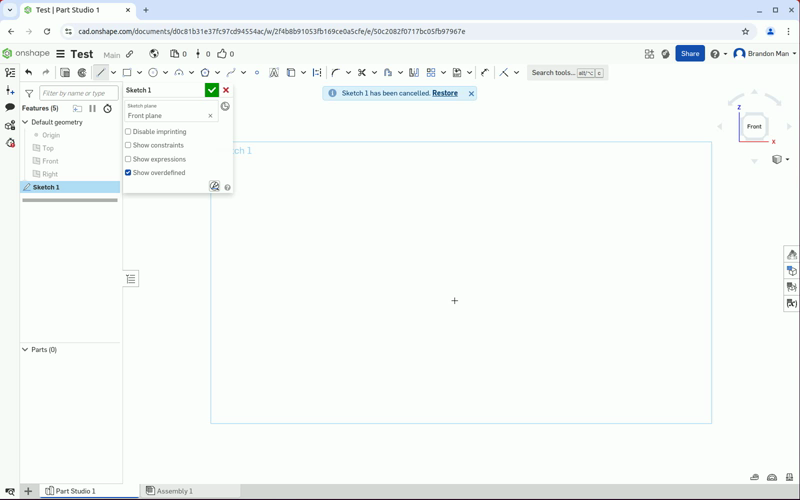
key_up(shift)
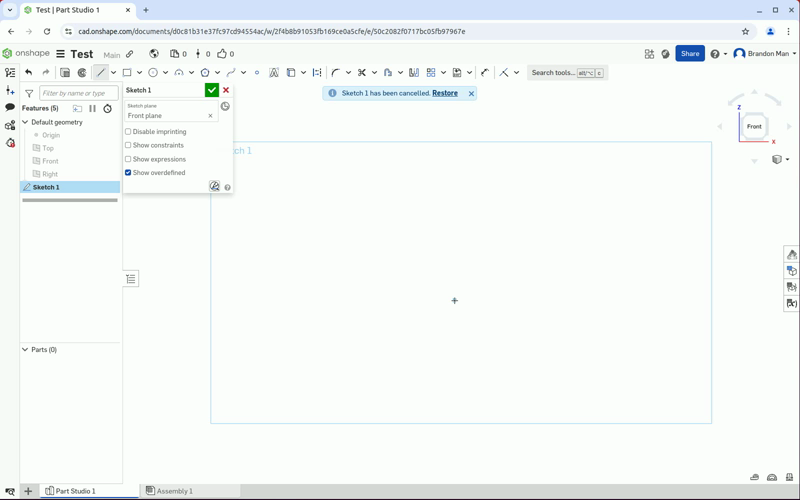
key_down(shift)
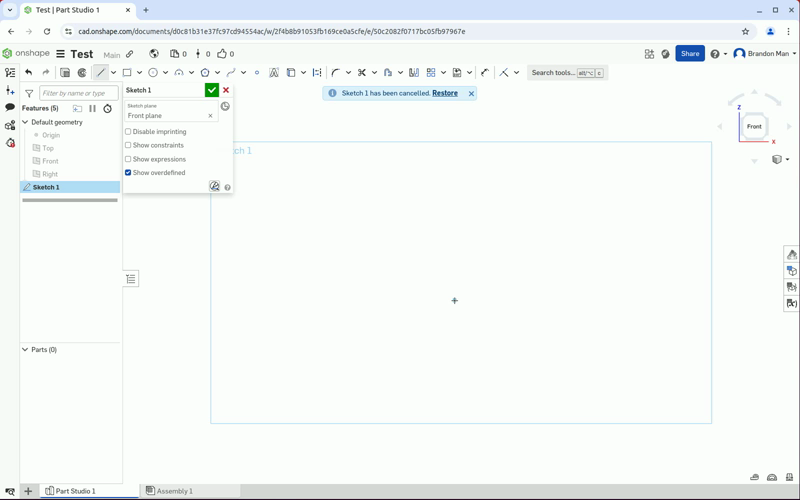
mouse_move(484, 300)
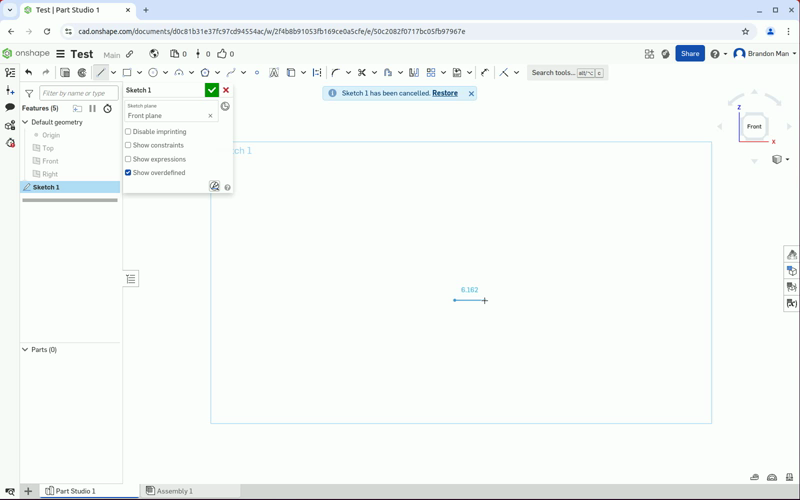
mouse_move(461, 300)
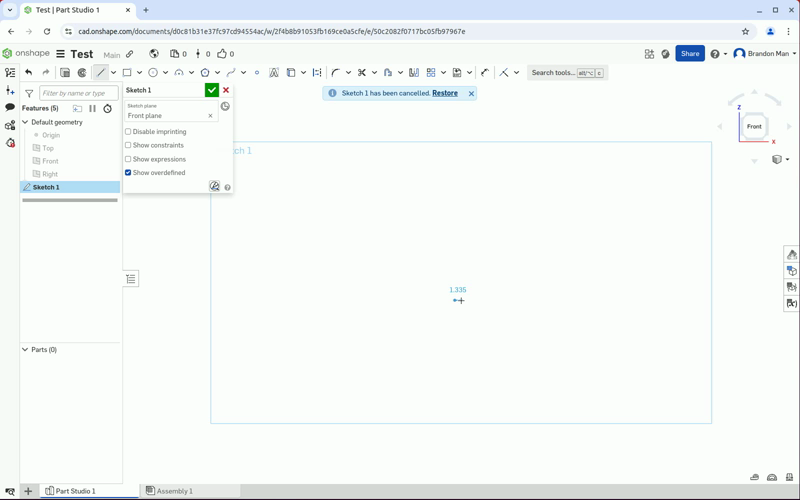
scroll(6)
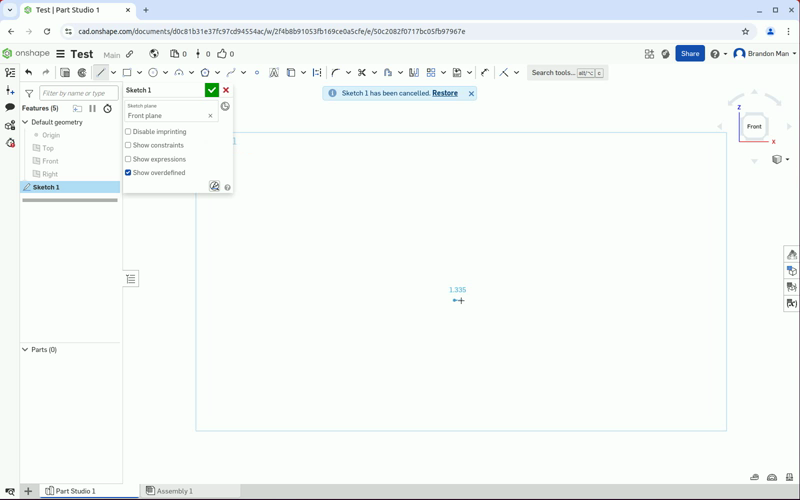
scroll(6)
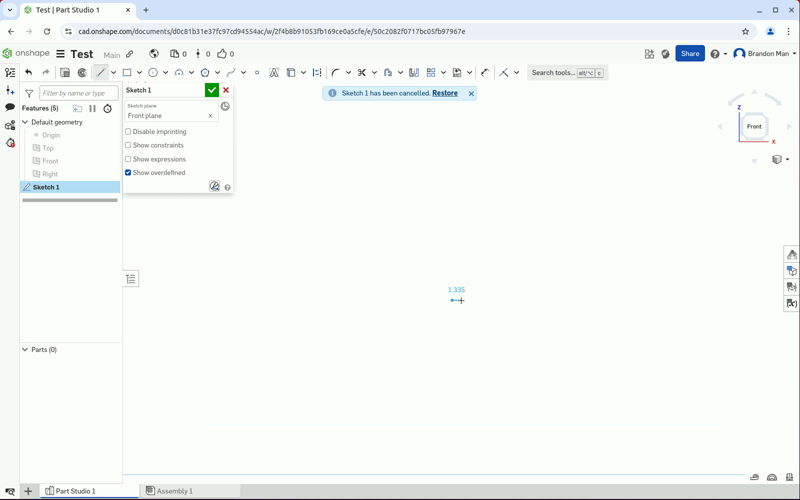
scroll(6)
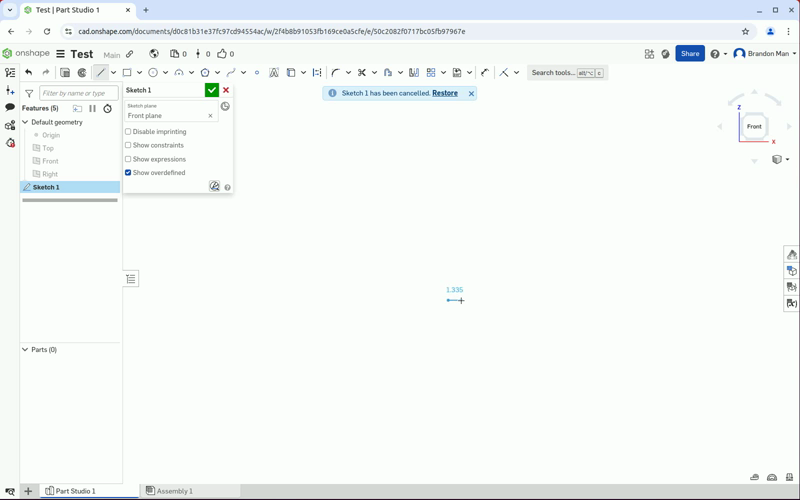
scroll(6)
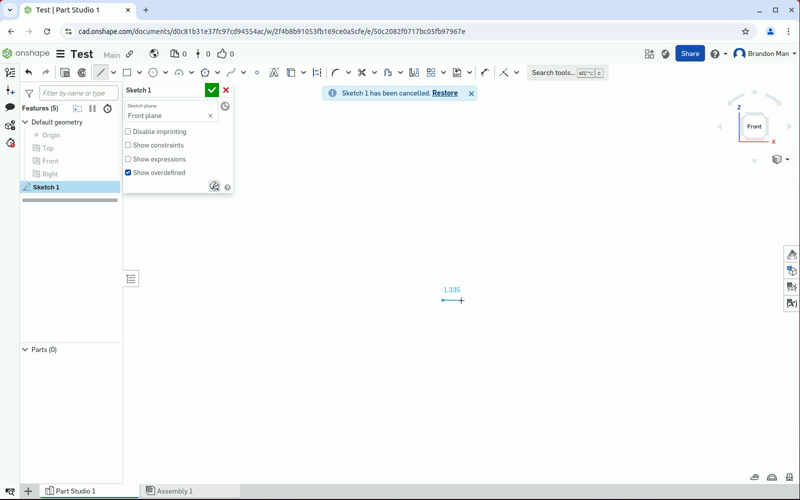
scroll(6)
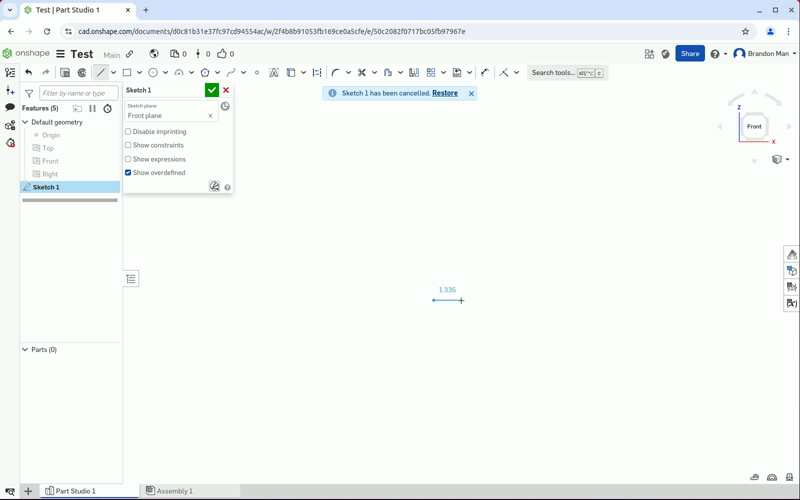
scroll(6)
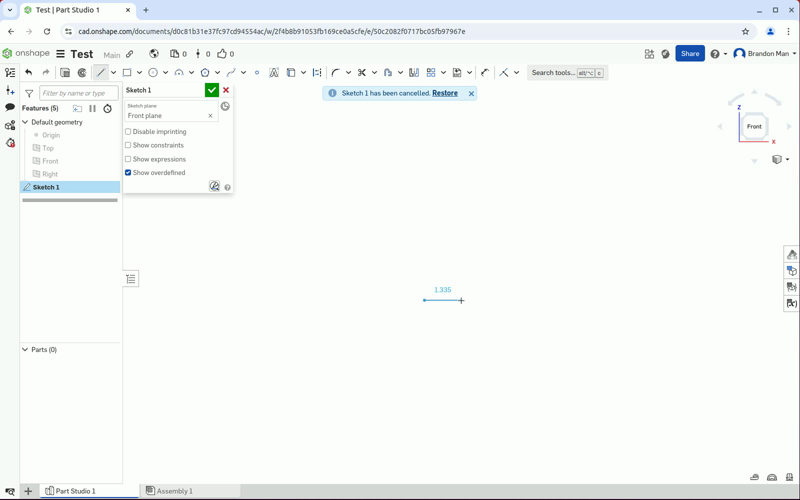
scroll(6)
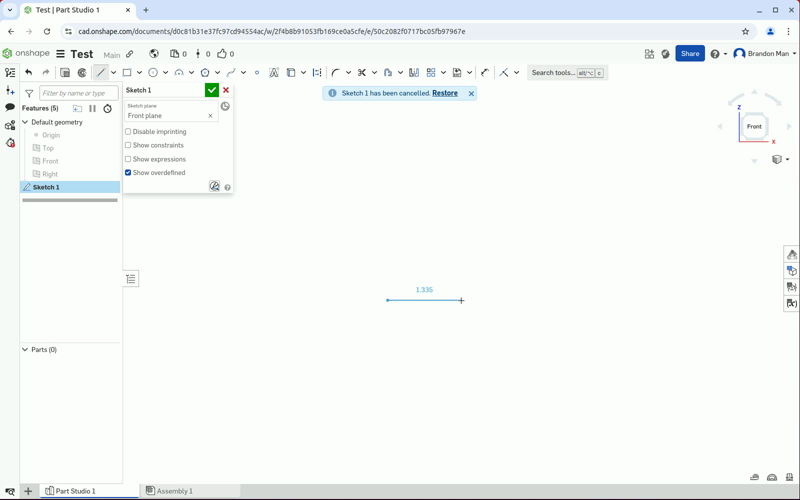
click(461, 300)
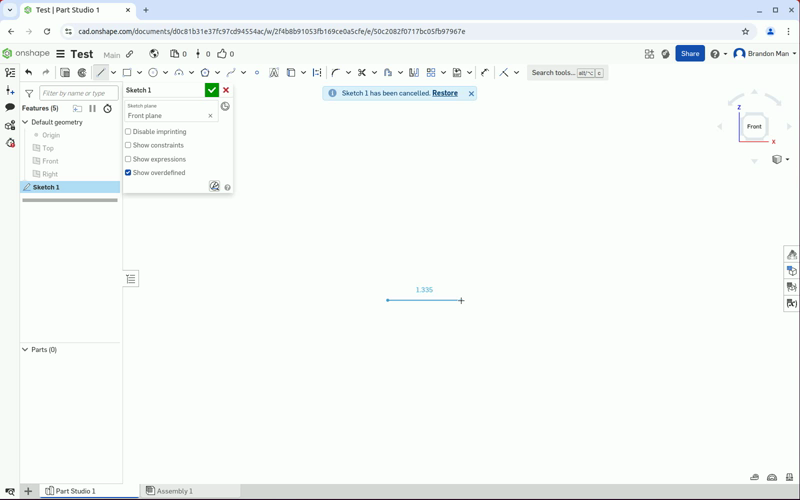
scroll(-6)
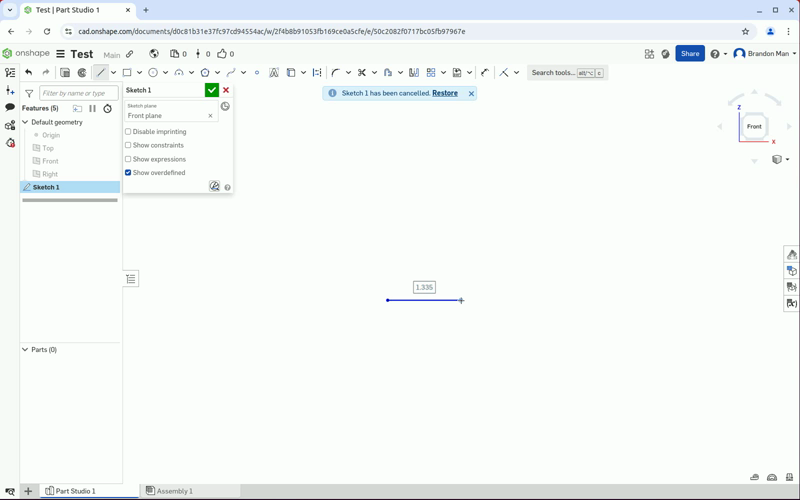
scroll(-6)
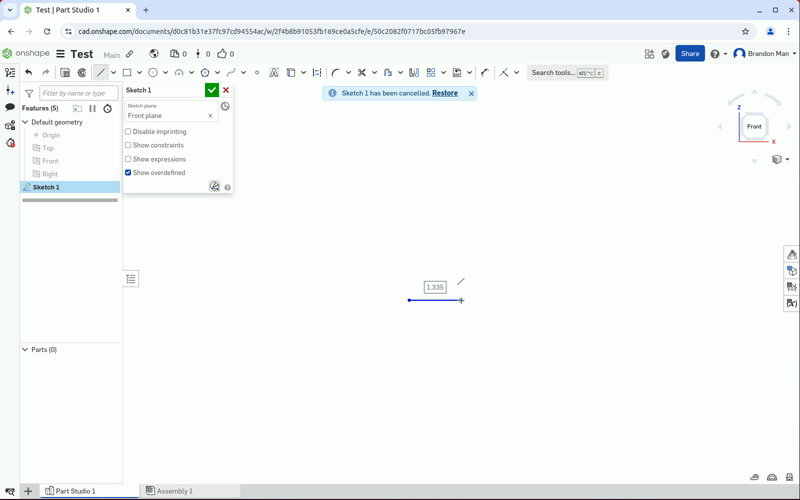
scroll(-6)
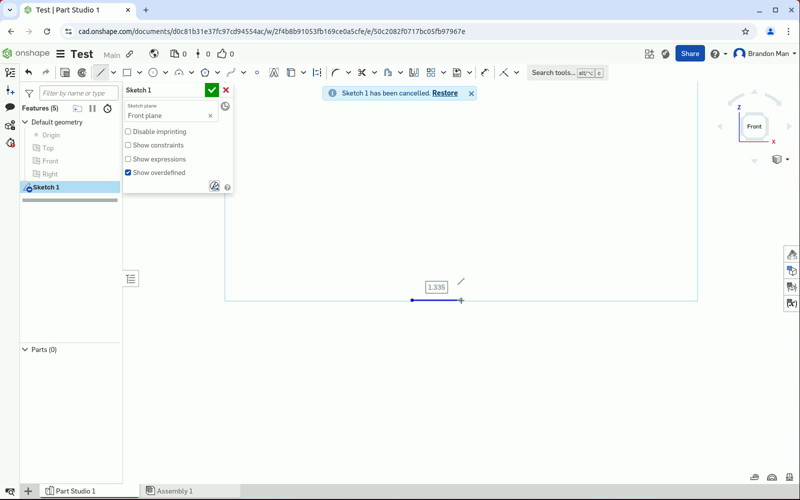
scroll(-6)
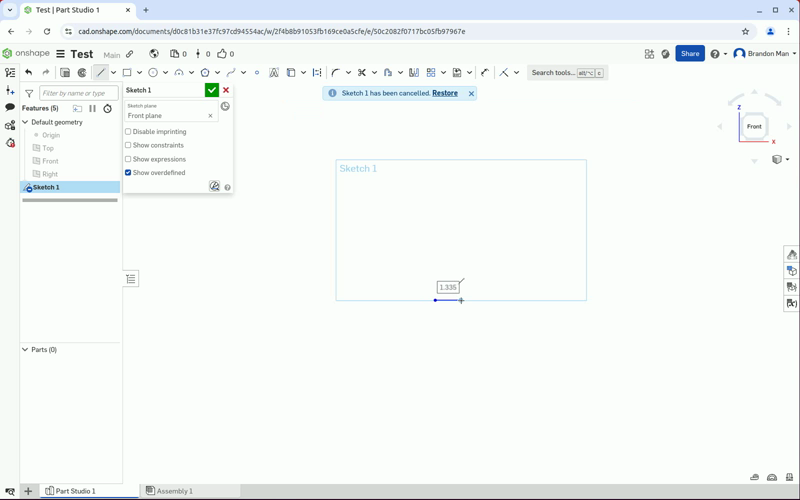
scroll(-6)
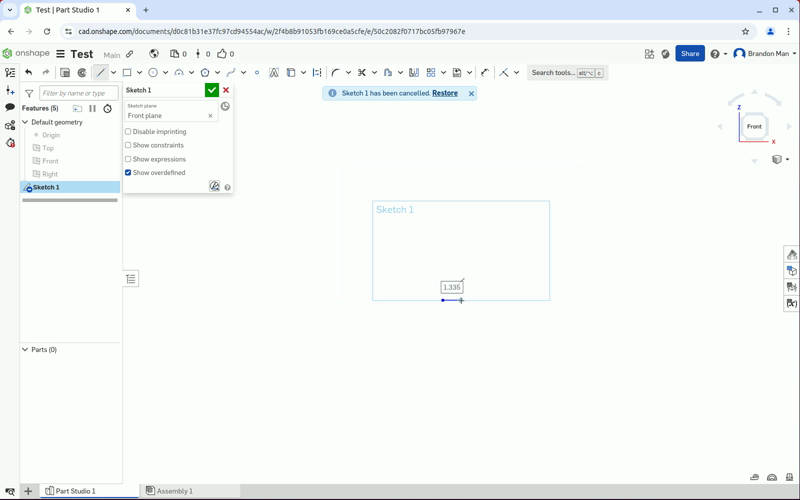
scroll(-6)
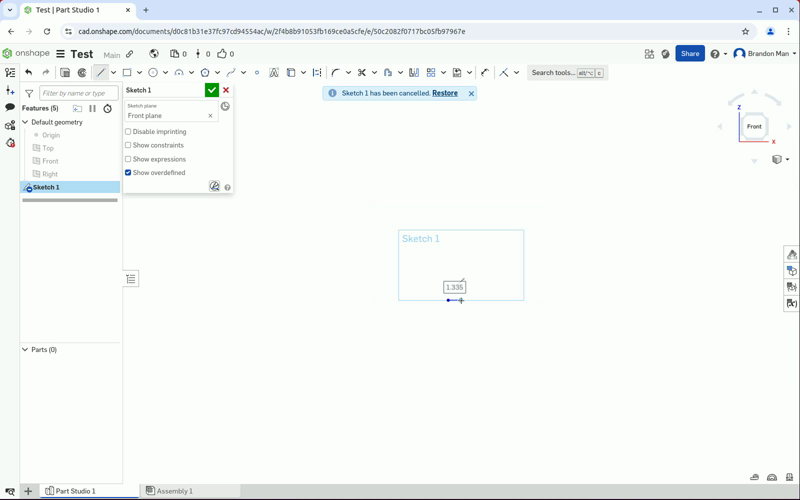
scroll(-6)
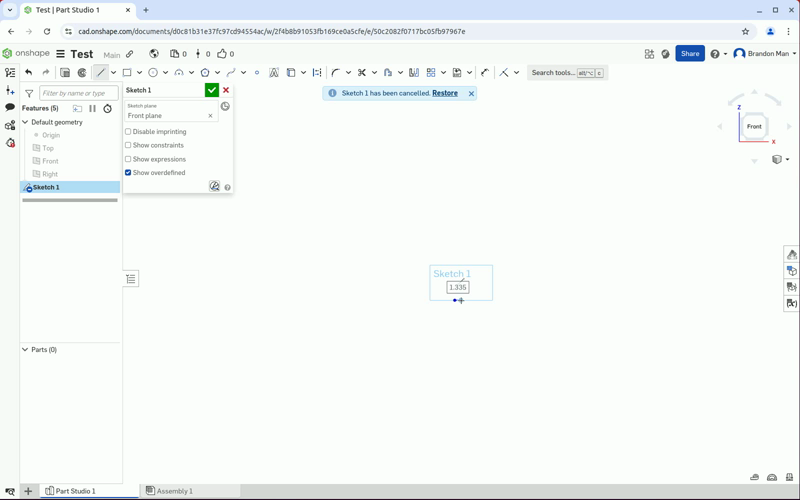
key_up(shift)
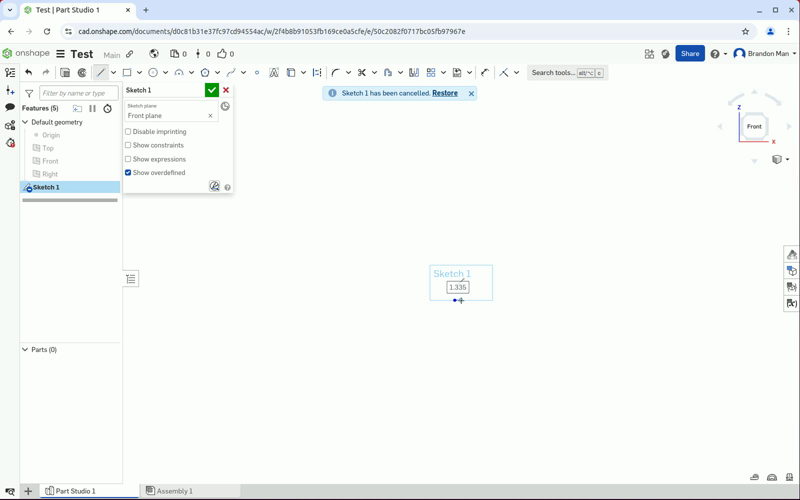
key_down(shift)
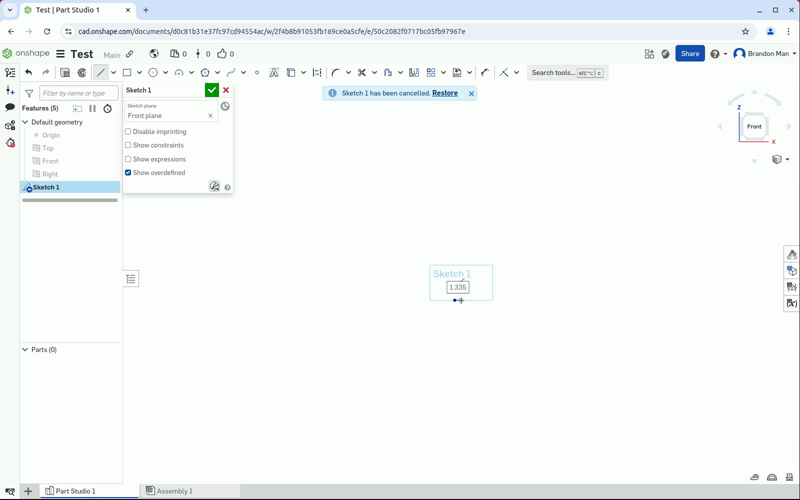
mouse_move(491, 300)
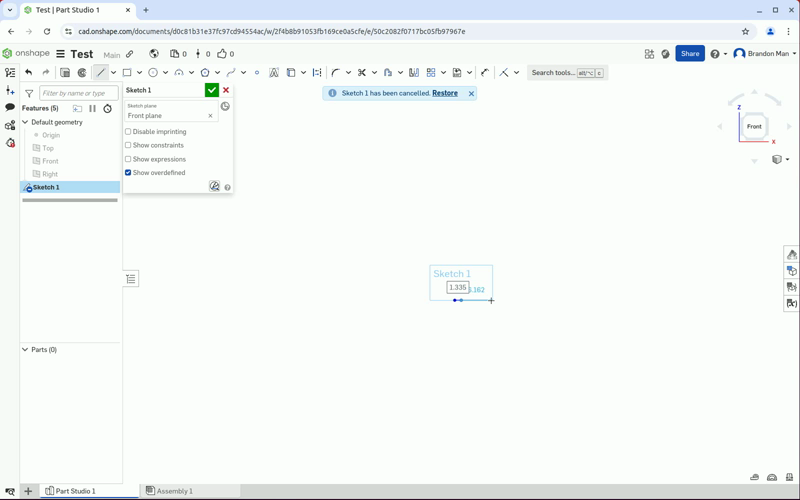
mouse_move(461, 288)
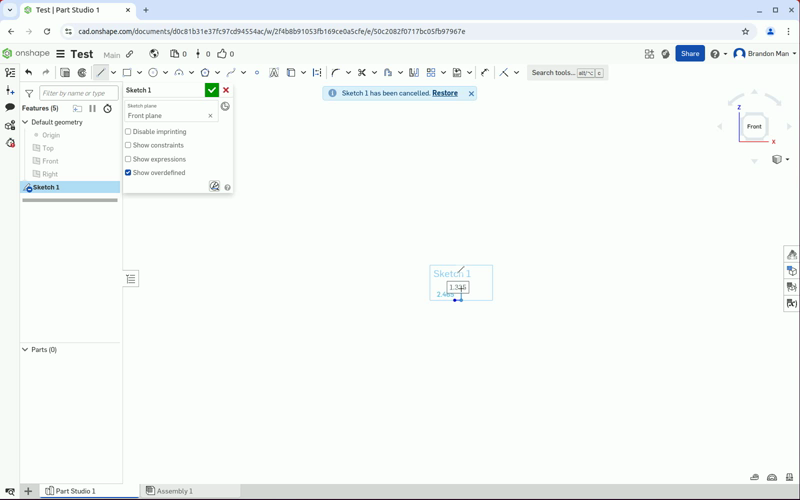
click(461, 288)
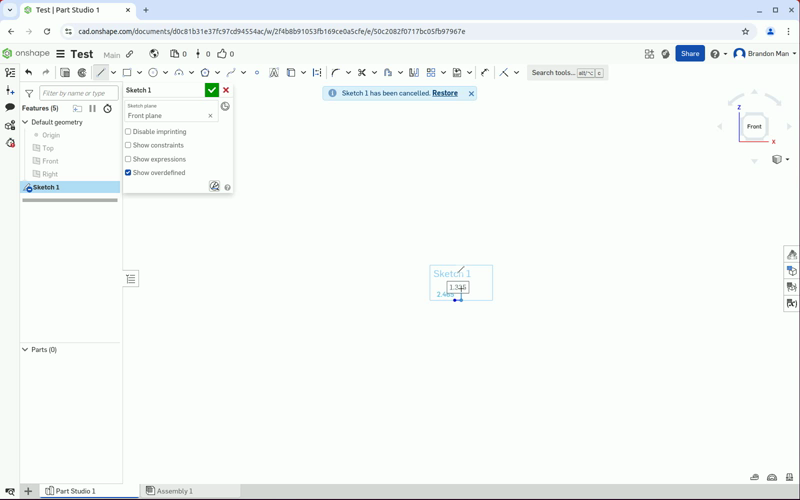
key_up(shift)
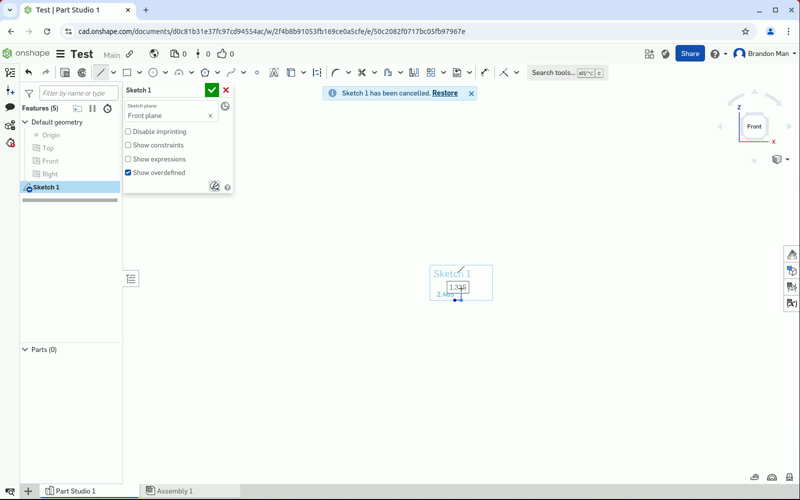
key_down(shift)
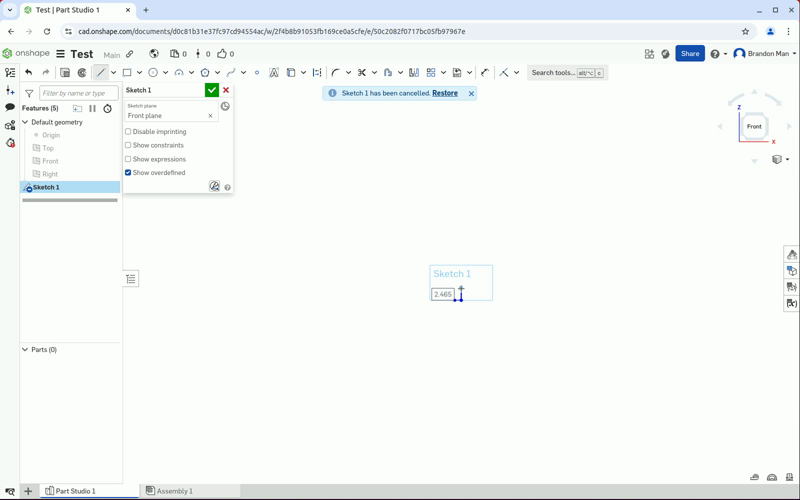
mouse_move(491, 288)
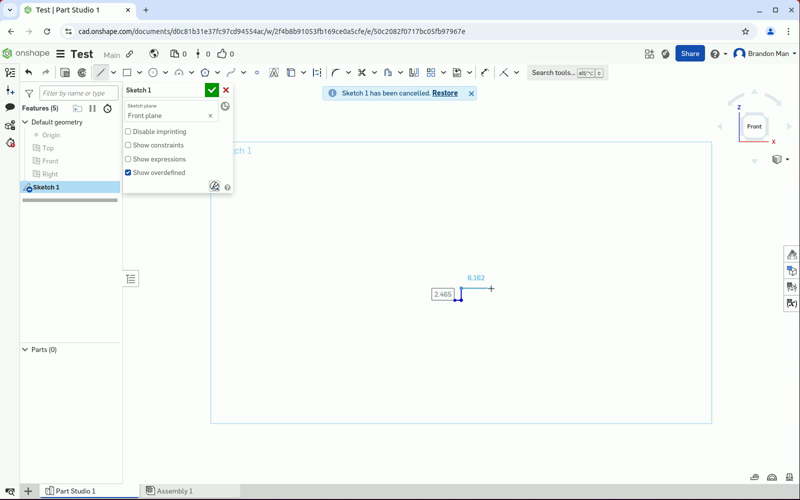
mouse_move(461, 282)
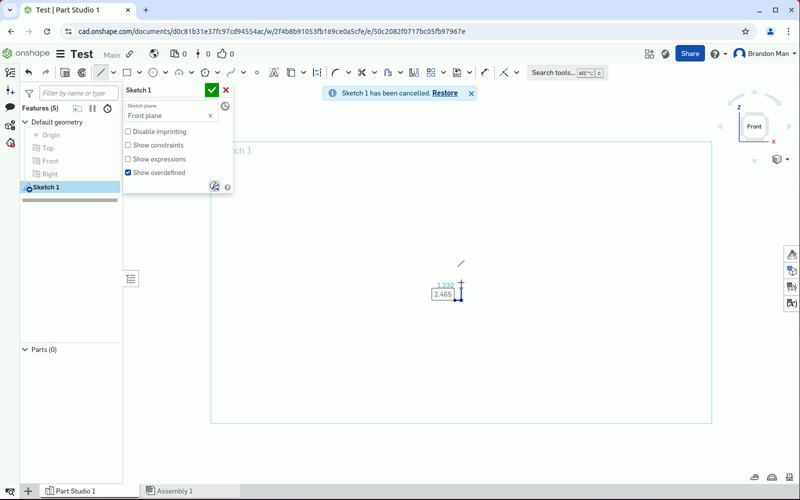
scroll(6)
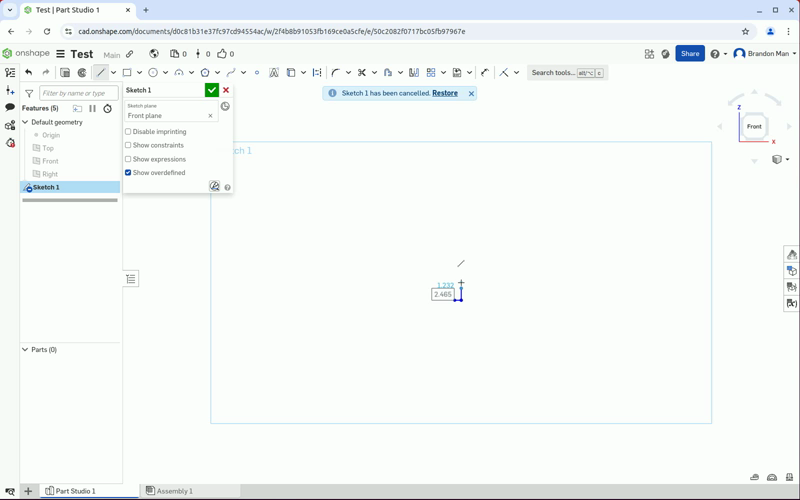
scroll(6)
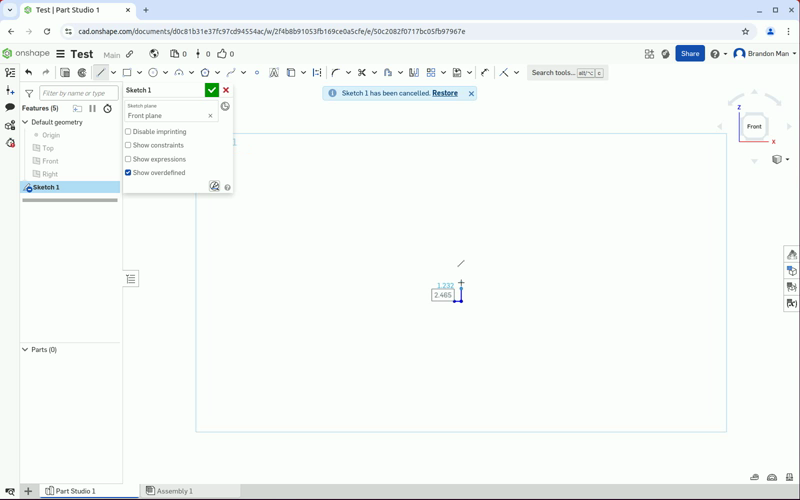
scroll(6)
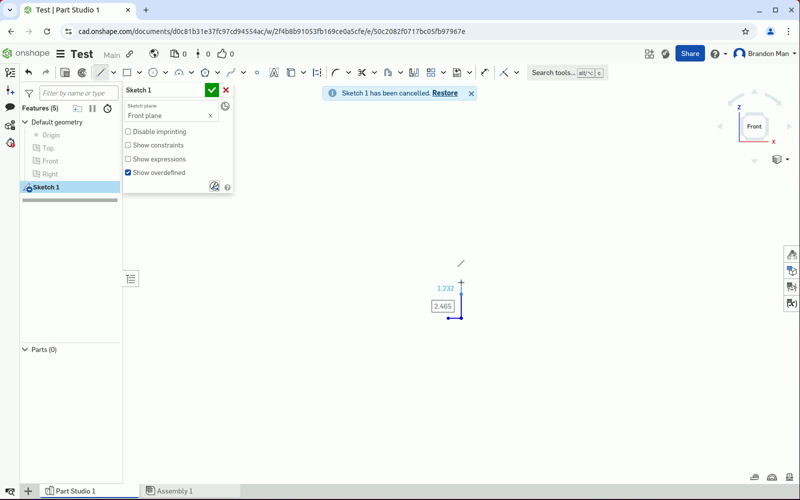
scroll(6)
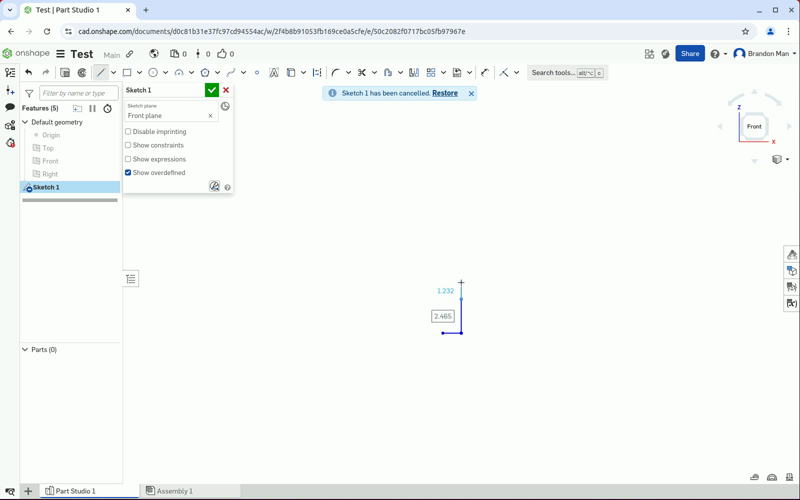
scroll(6)
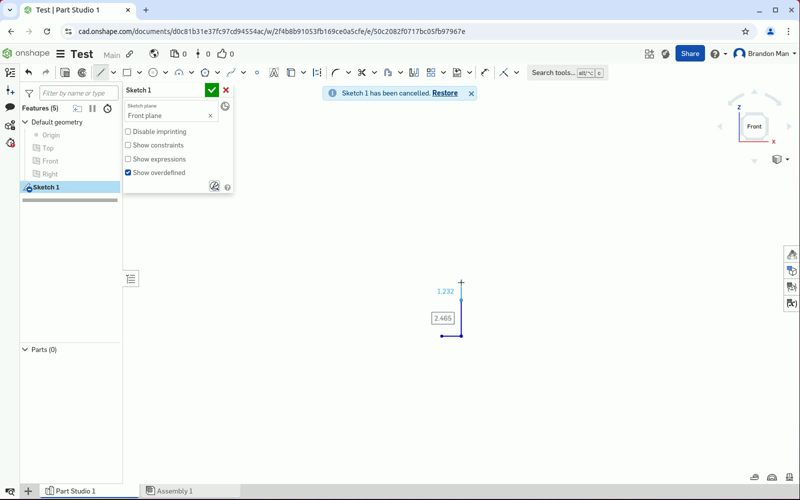
scroll(6)
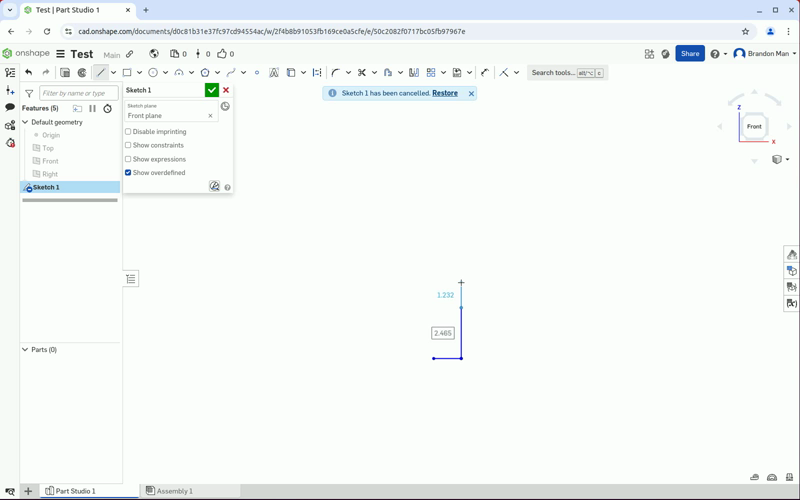
scroll(6)
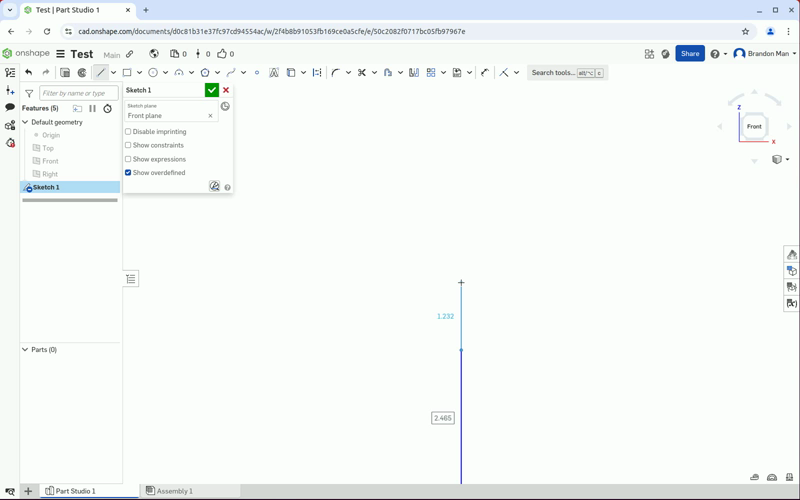
click(461, 282)
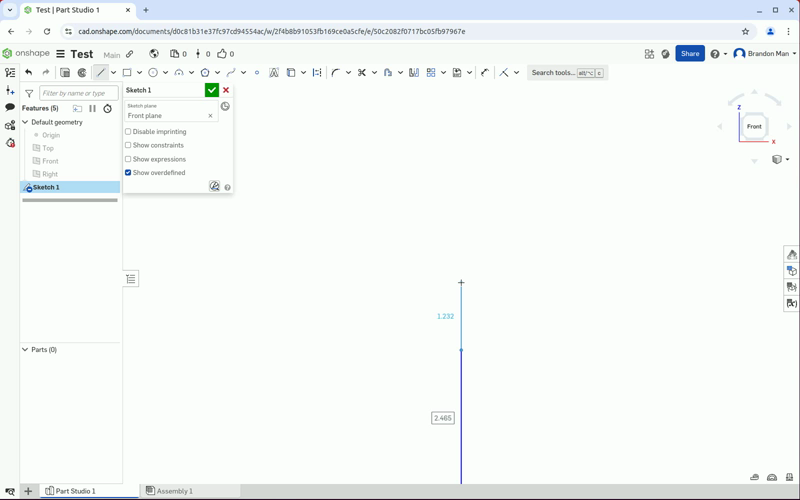
scroll(-6)
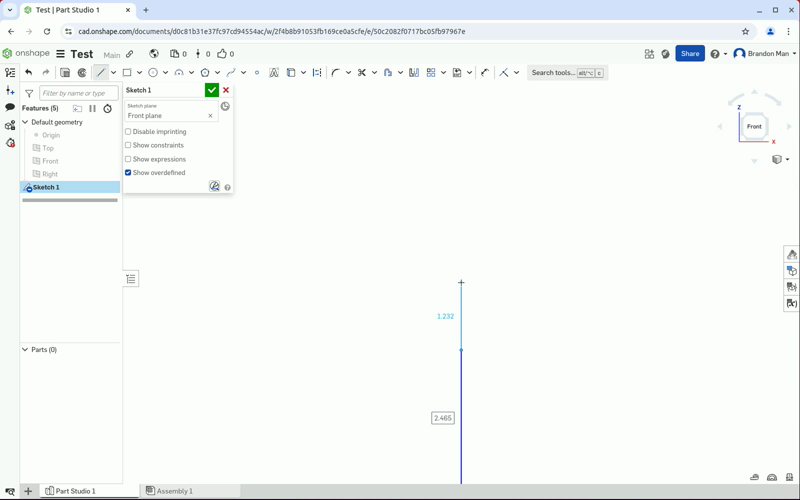
scroll(-6)
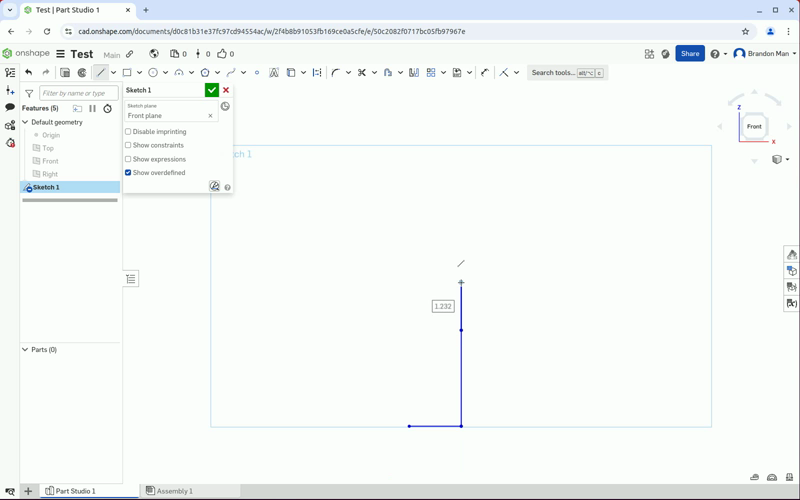
scroll(-6)
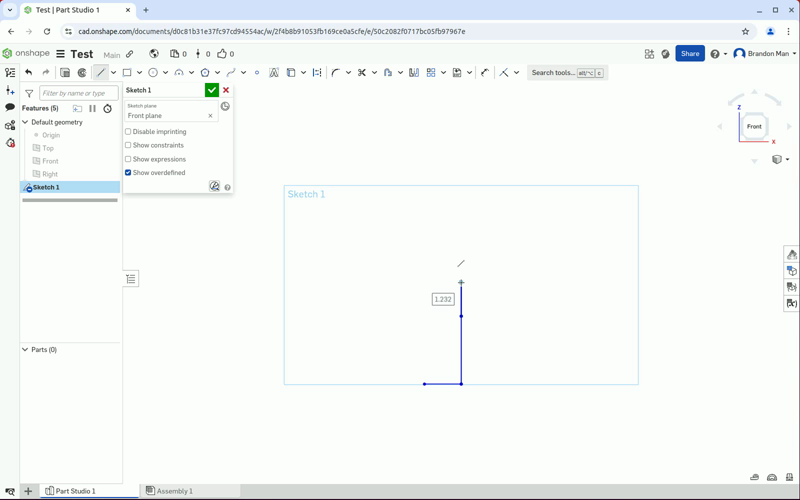
scroll(-6)
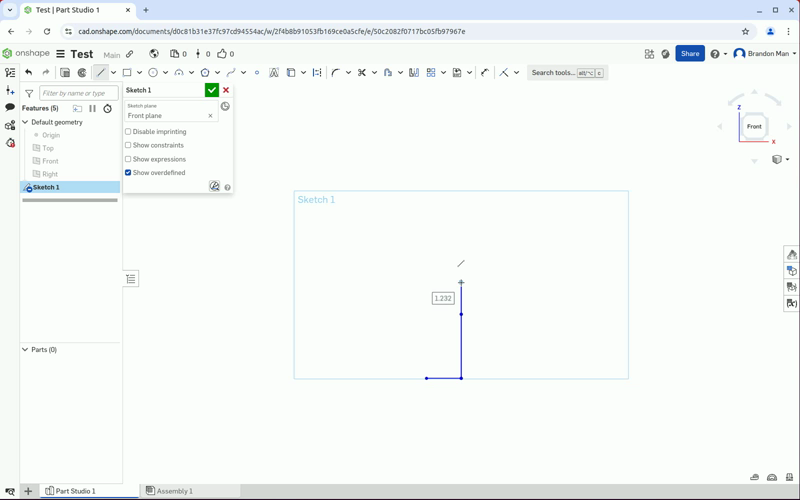
scroll(-6)
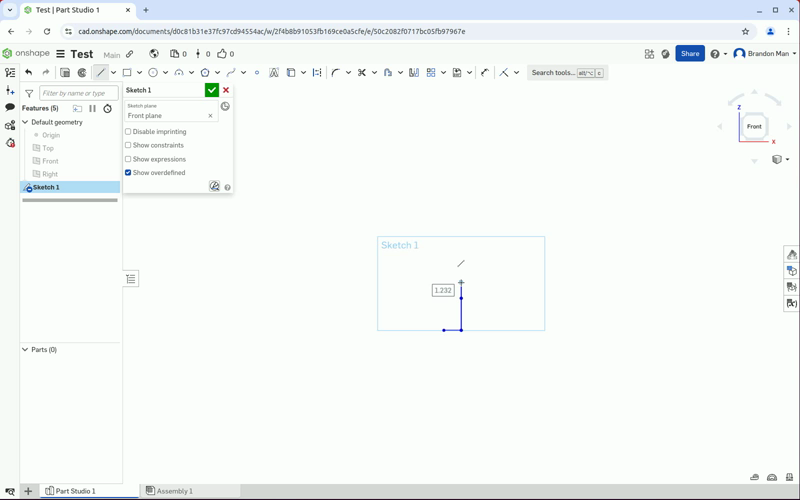
scroll(-6)
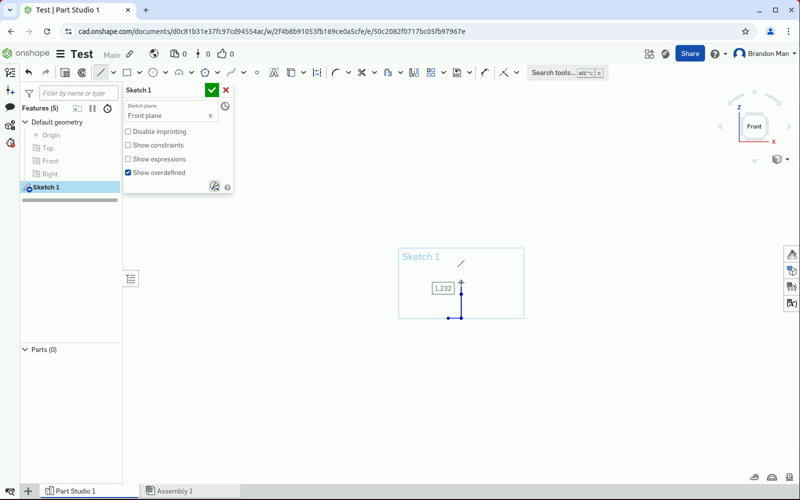
scroll(-6)
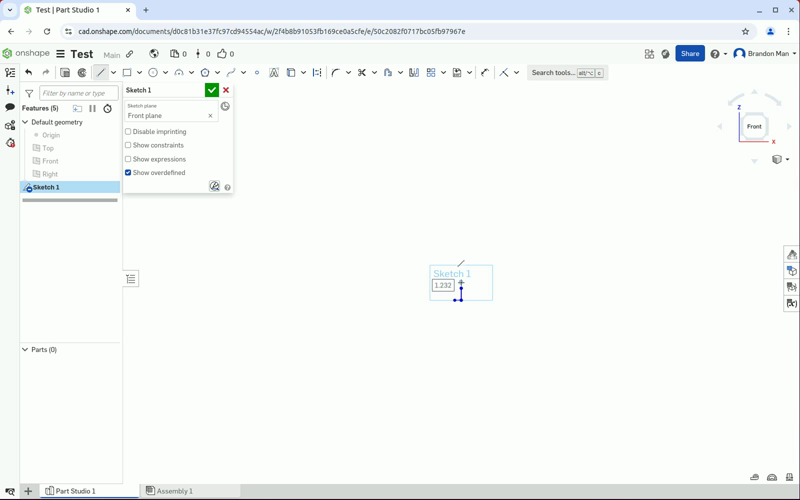
key_up(shift)
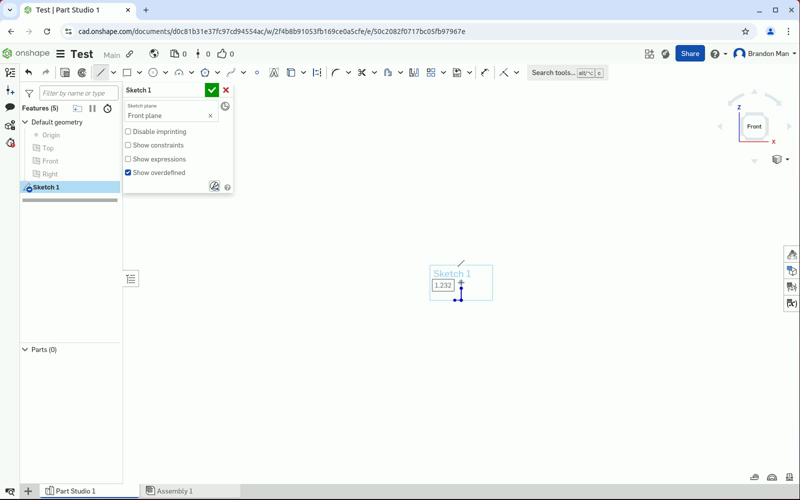
key_down(shift)
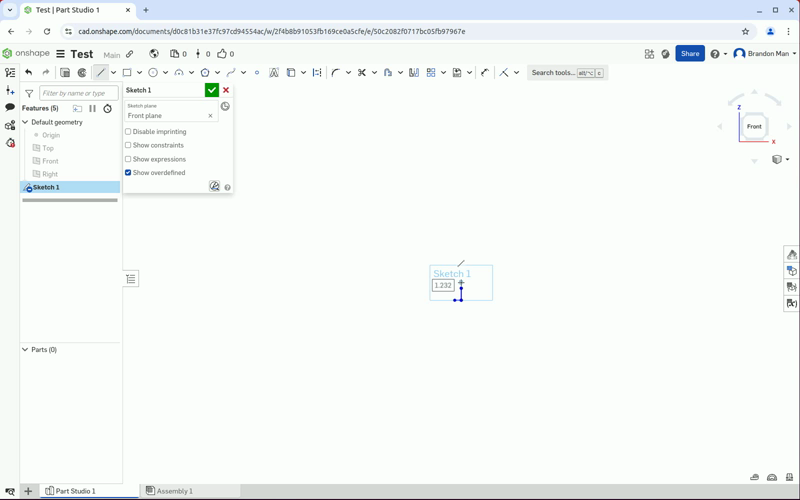
mouse_move(491, 282)
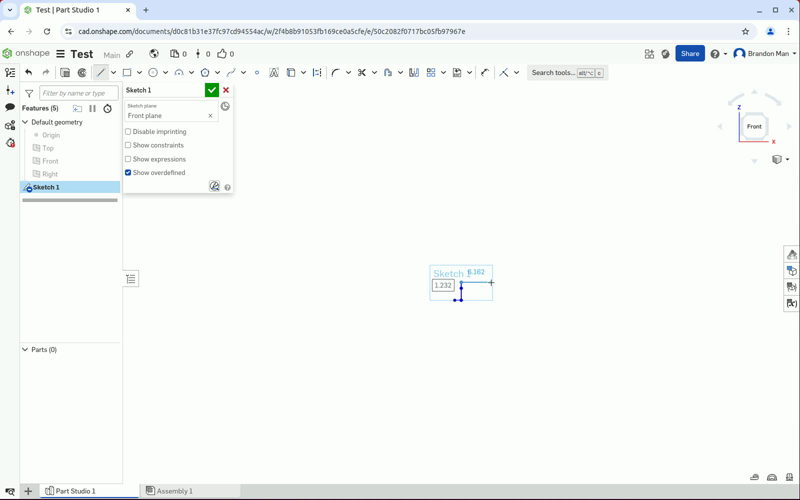
mouse_move(454, 282)
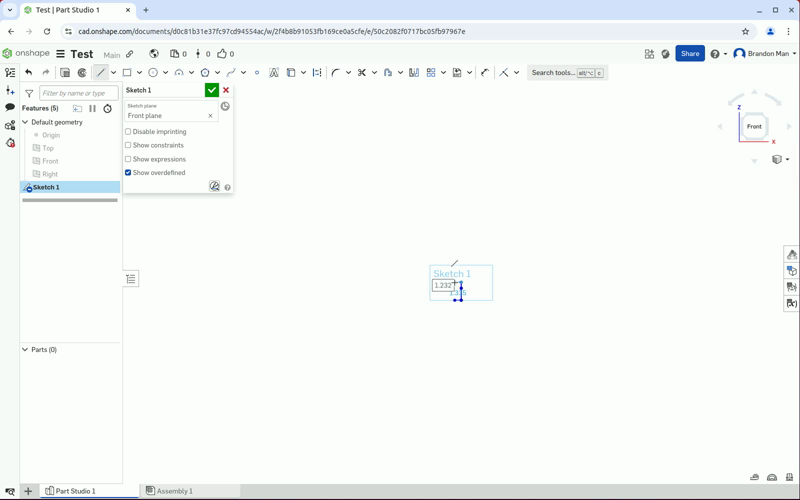
scroll(6)
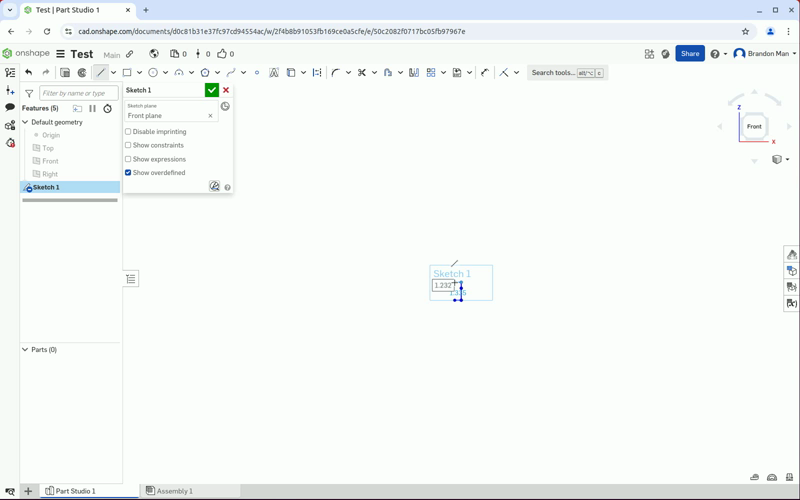
scroll(6)
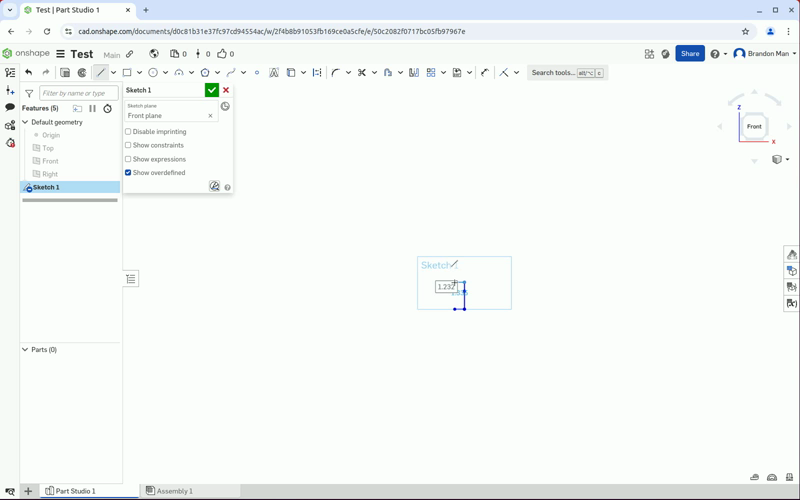
scroll(6)
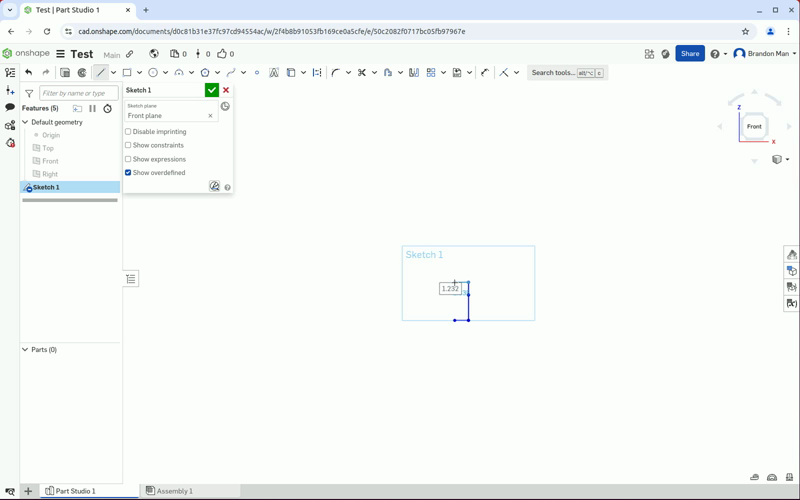
scroll(6)
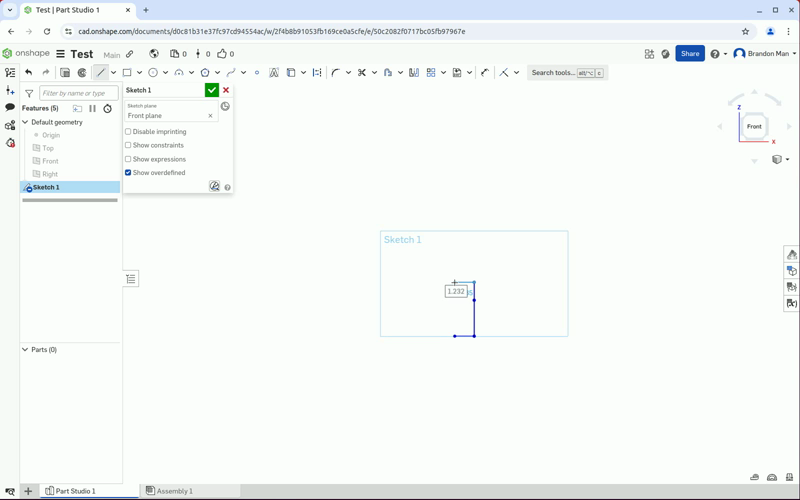
scroll(6)
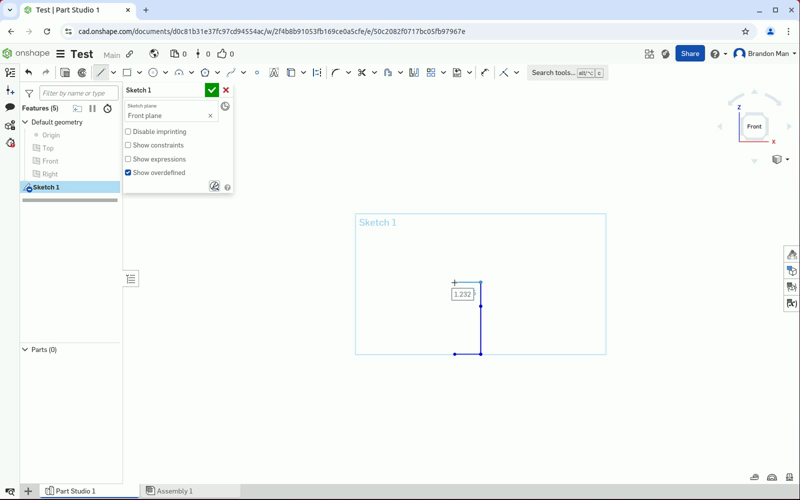
scroll(6)
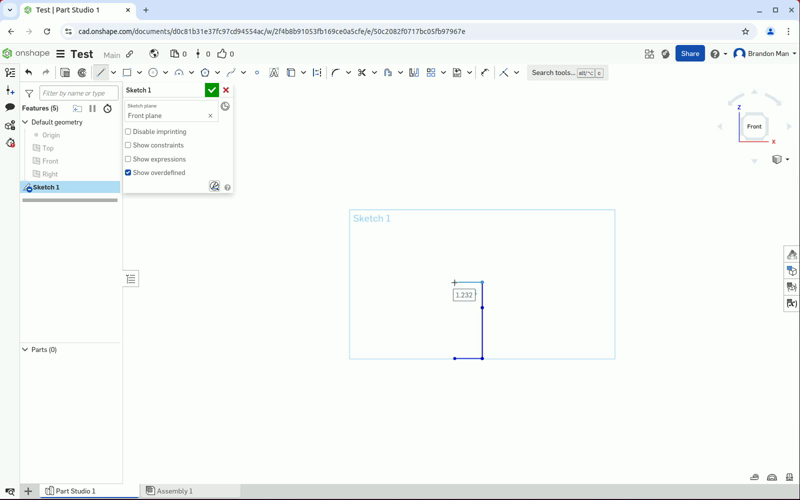
scroll(6)
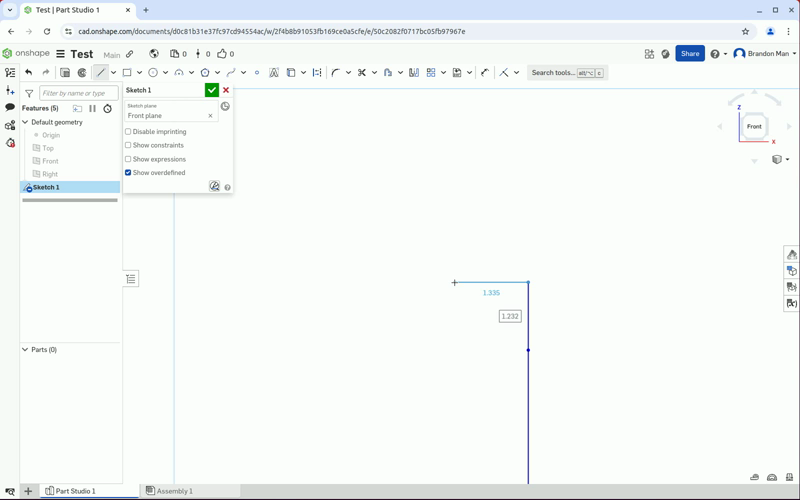
click(454, 282)
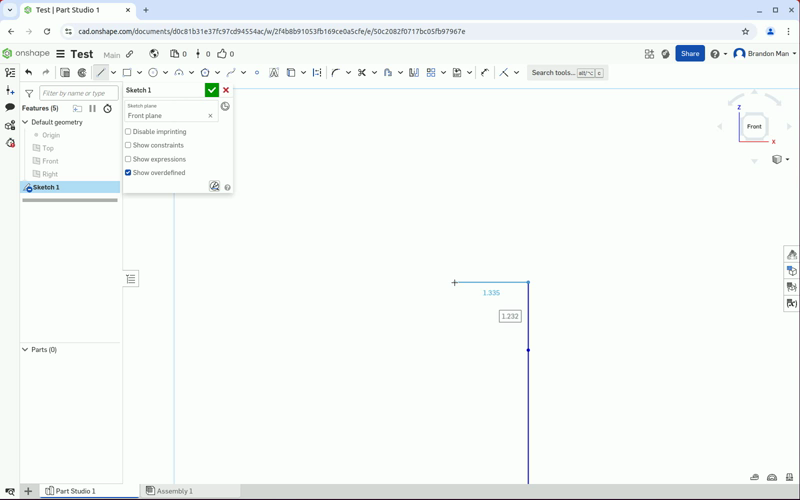
scroll(-6)
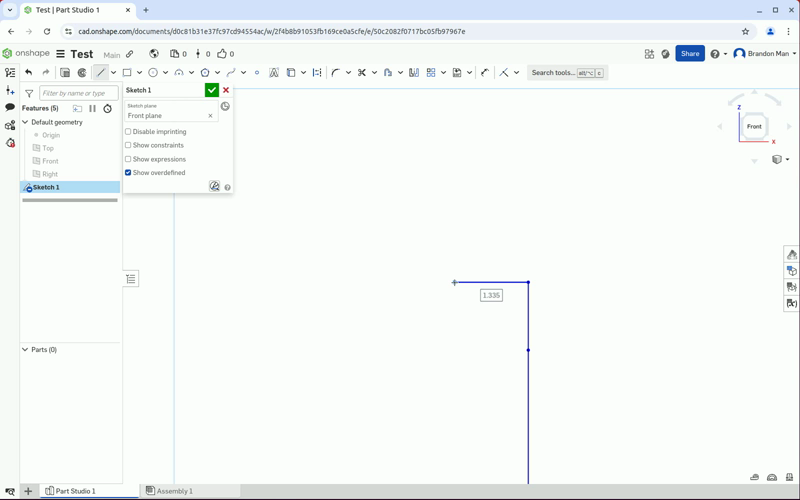
scroll(-6)
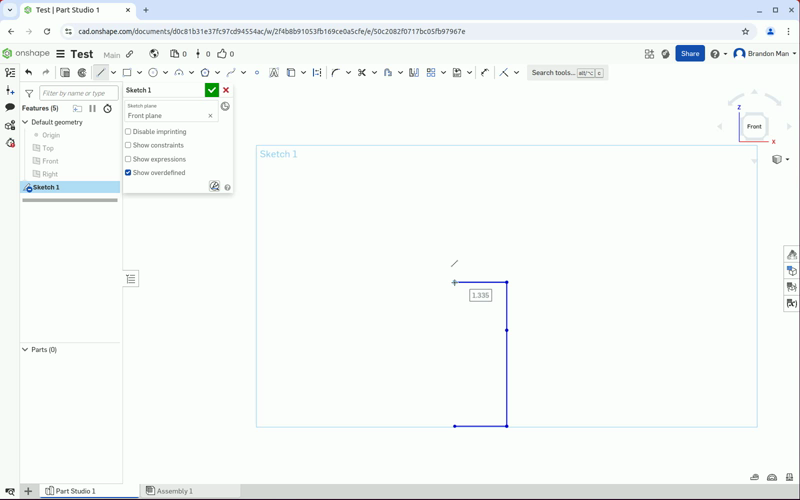
scroll(-6)
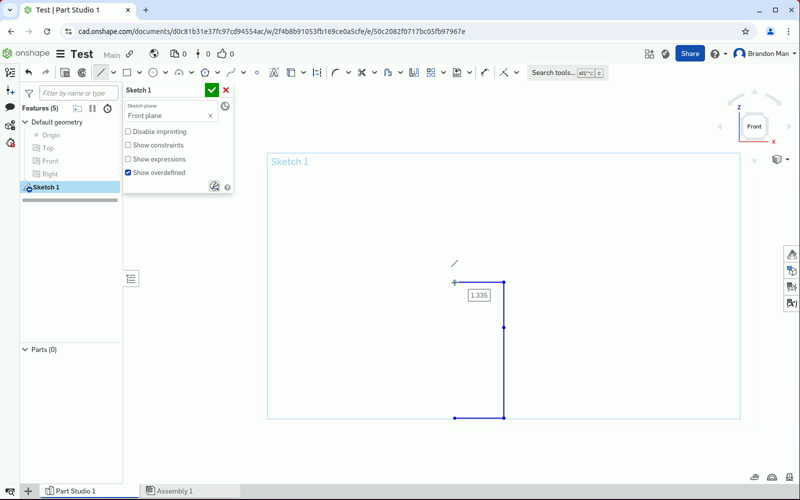
scroll(-6)
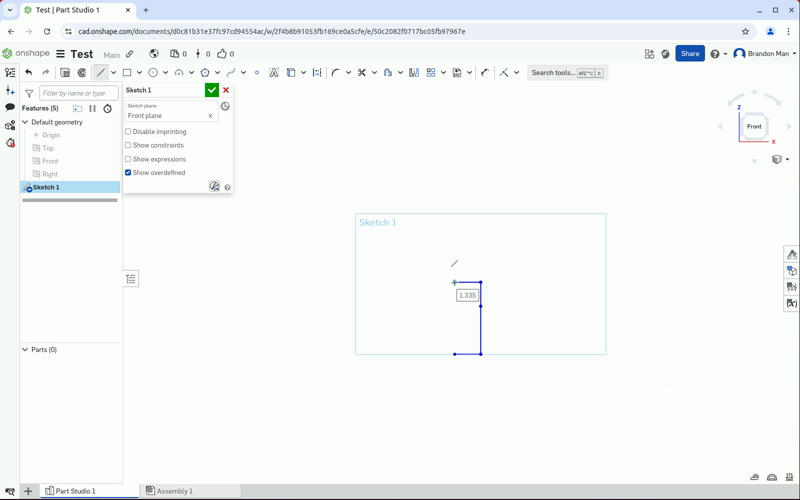
scroll(-6)
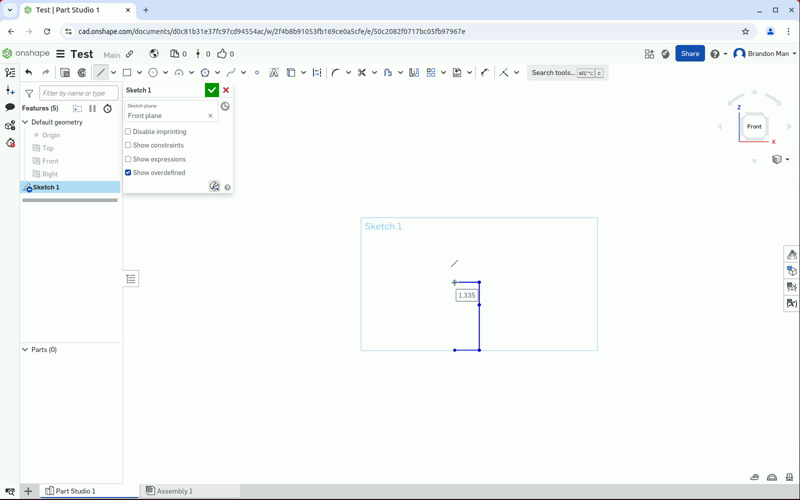
scroll(-6)
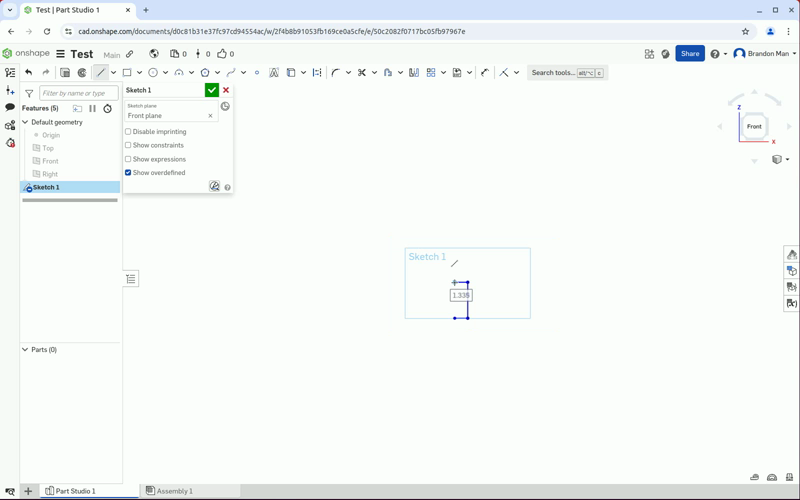
scroll(-6)
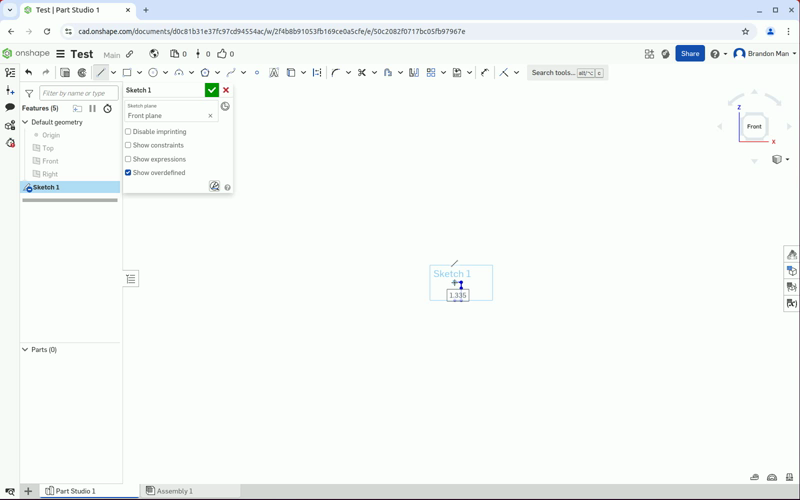
key_up(shift)
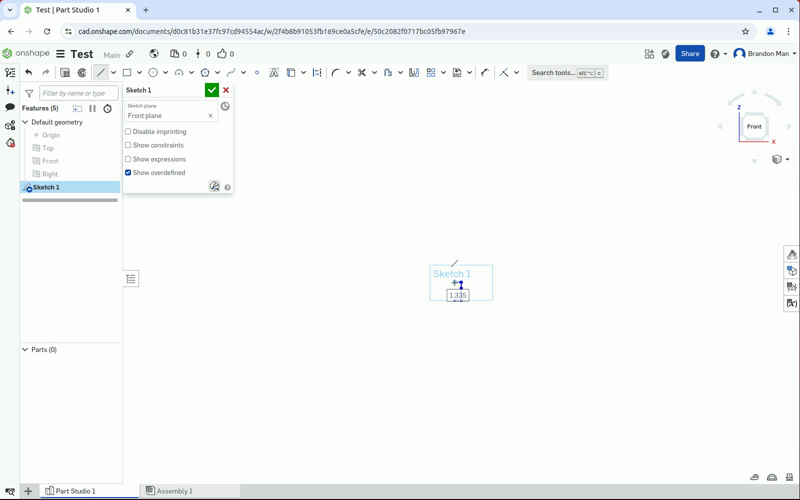
mouse_move(484, 282)
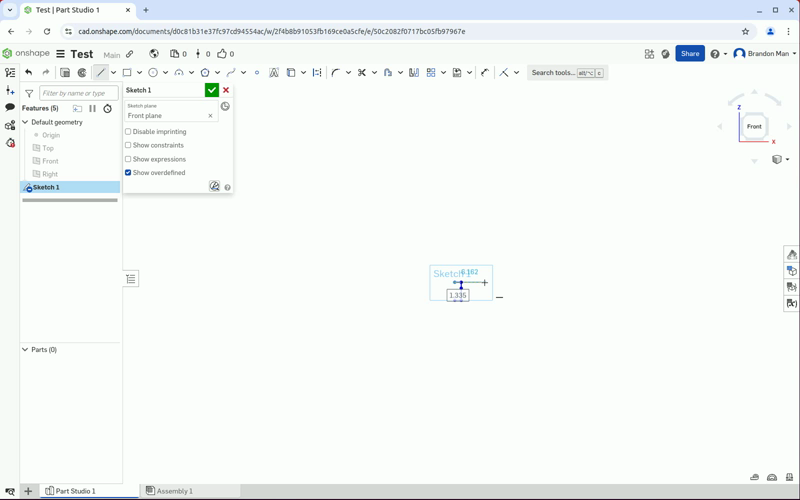
key_down(shift)
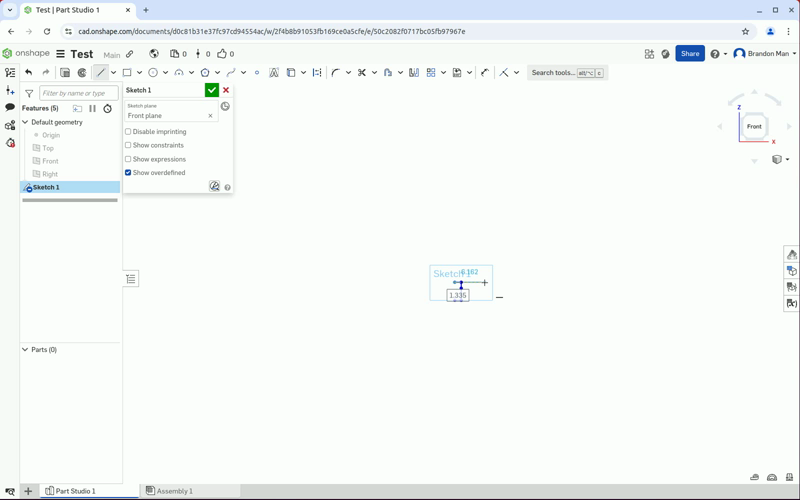
mouse_move(454, 300)
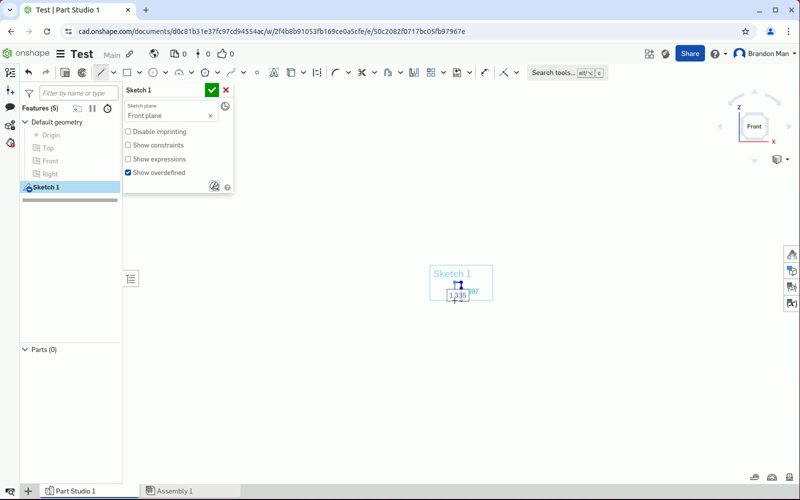
key_up(shift)
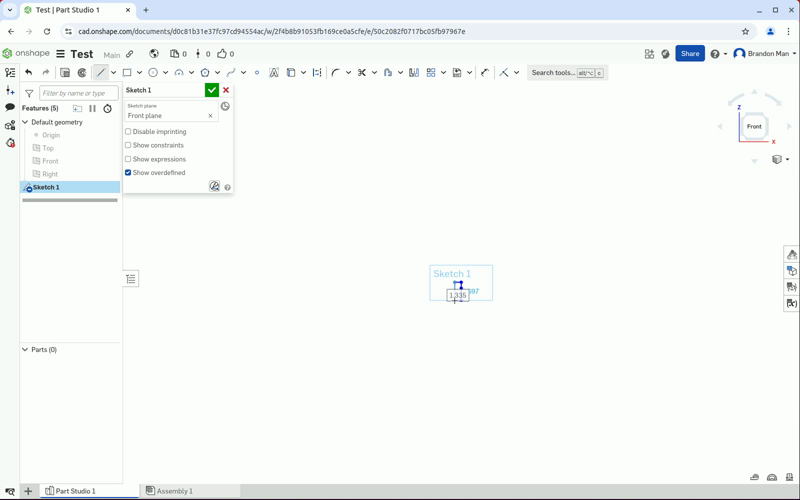
click(454, 300)
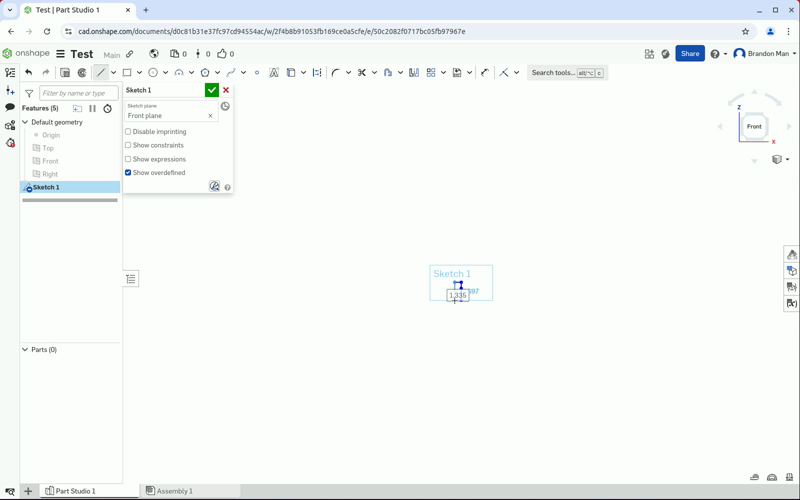
key(esc)
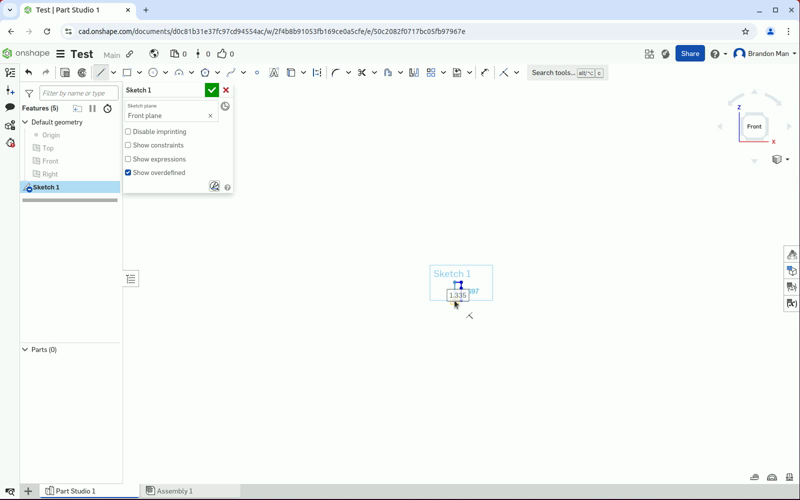
mouse_move(456, 297)
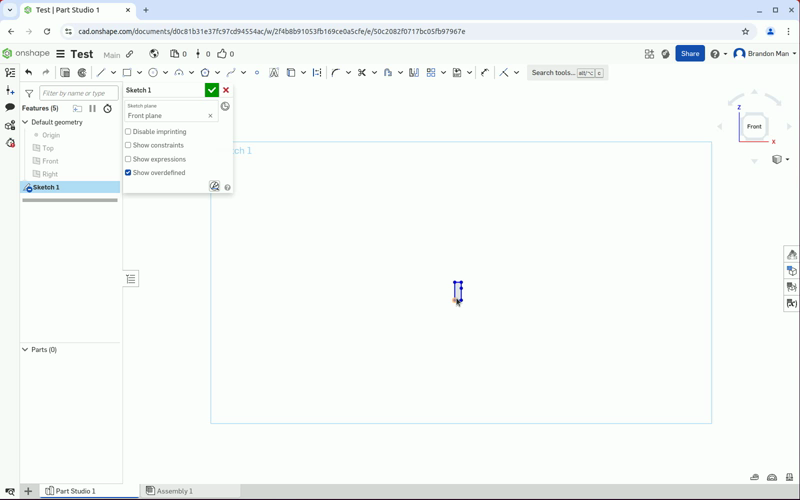
scroll(6)
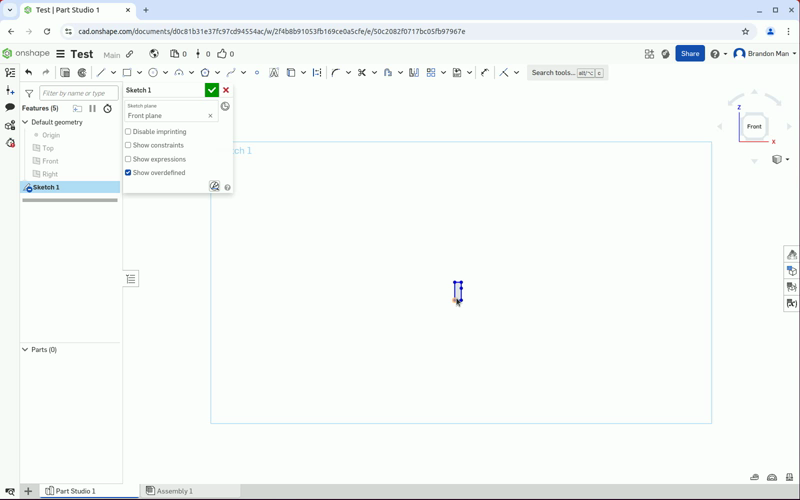
scroll(6)
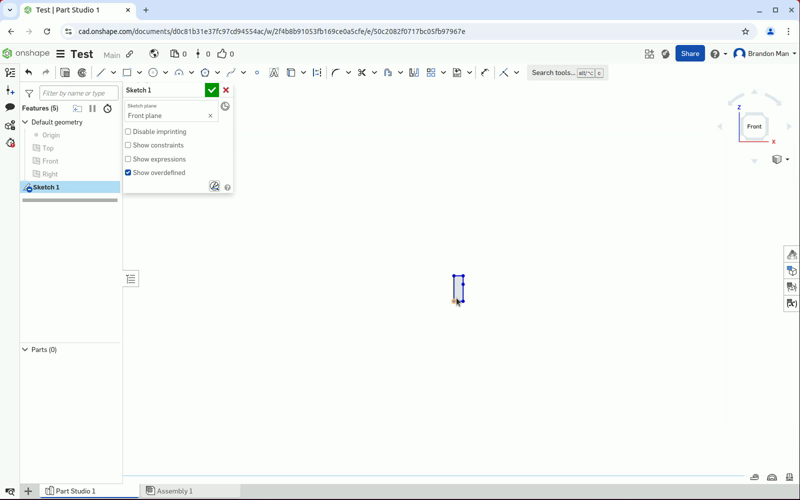
scroll(6)
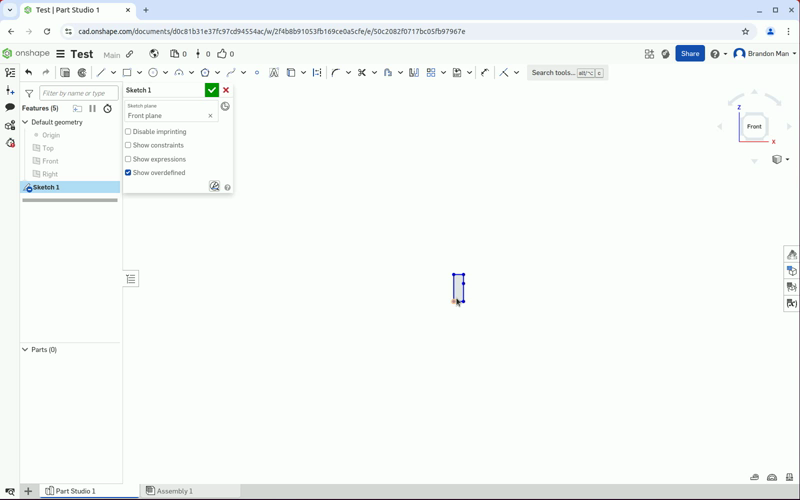
scroll(6)
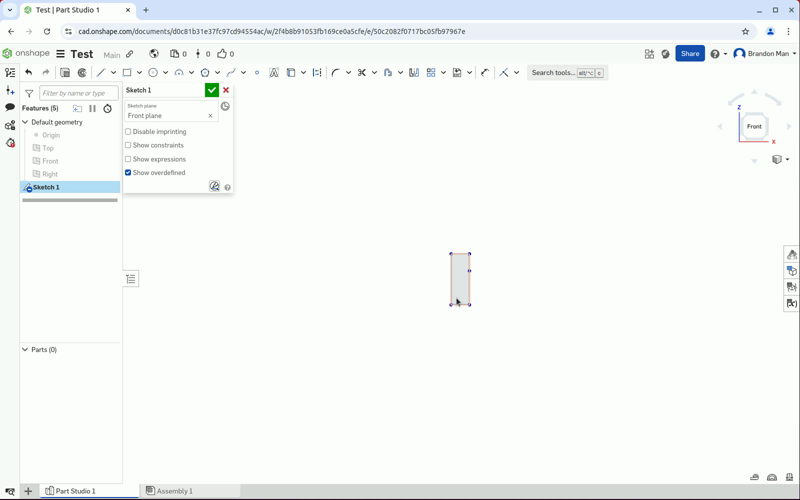
scroll(6)
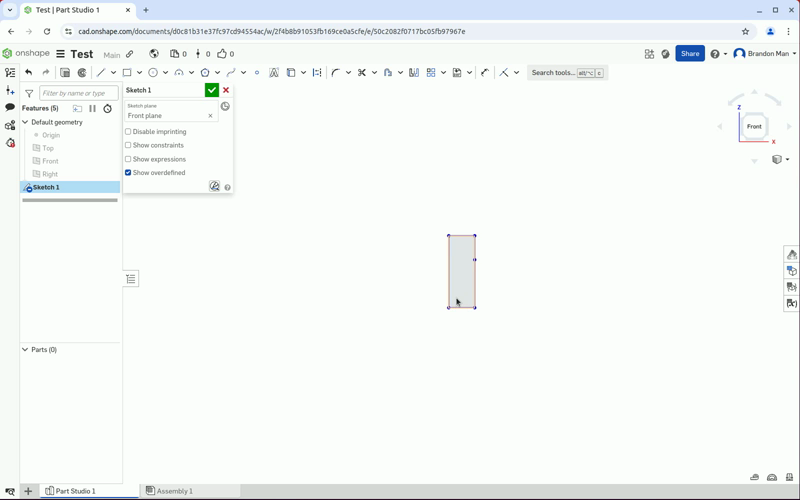
scroll(6)
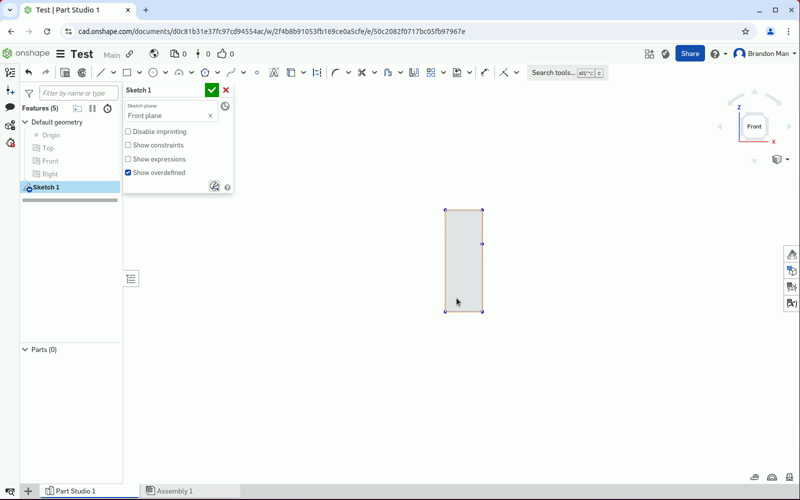
scroll(6)
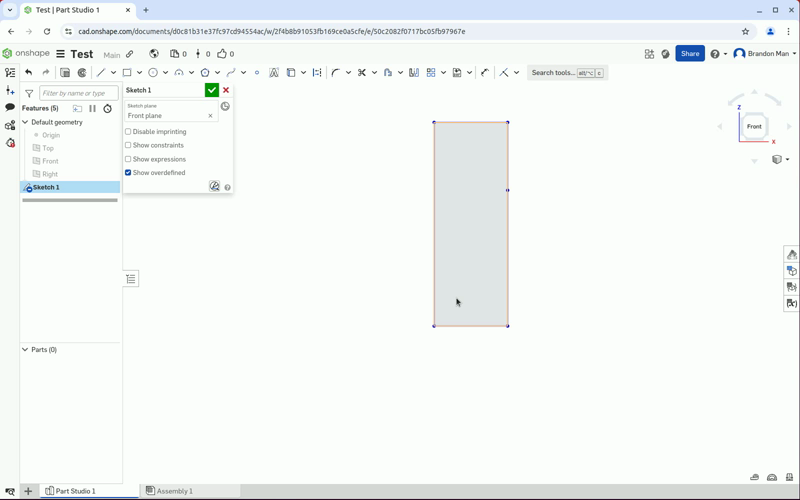
click(456, 297)
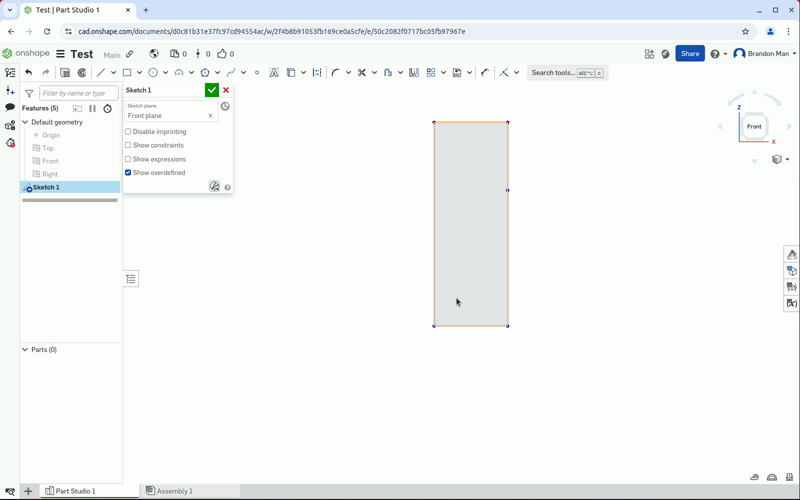
scroll(-6)
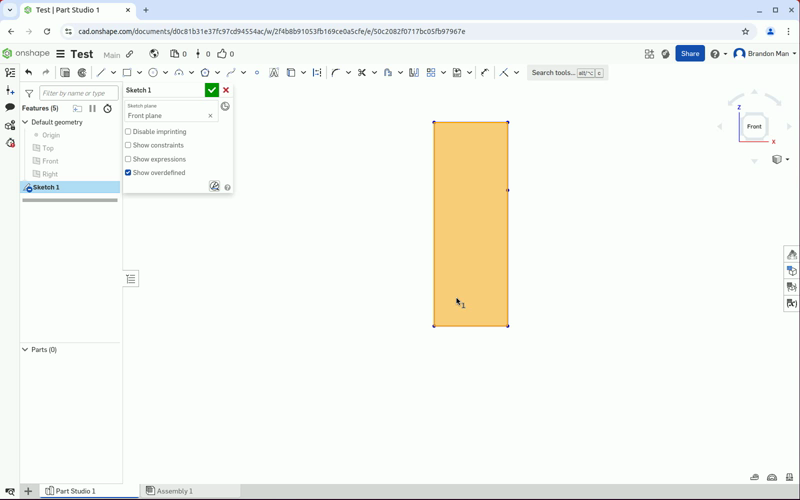
scroll(-6)
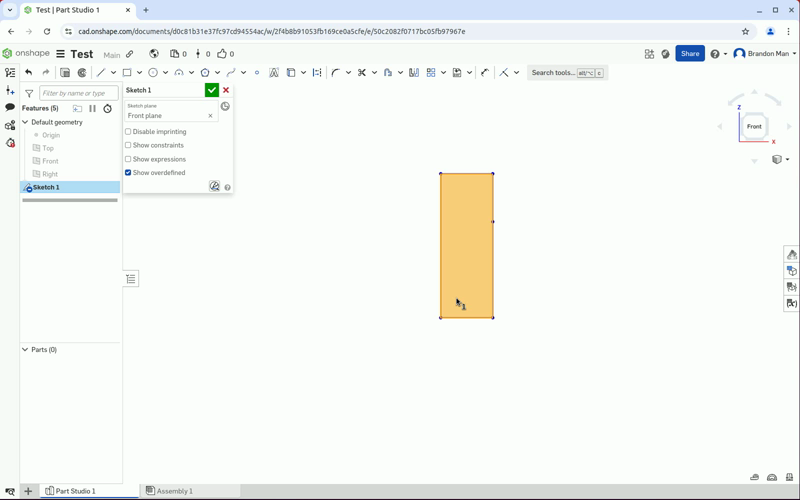
scroll(-6)
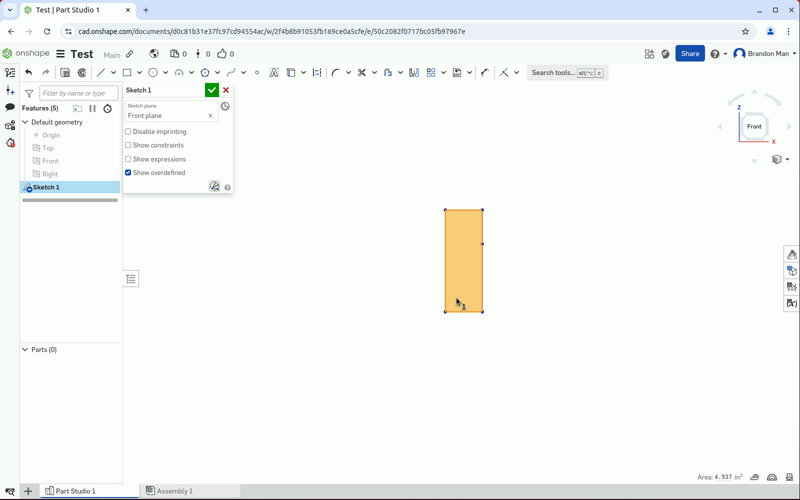
scroll(-6)
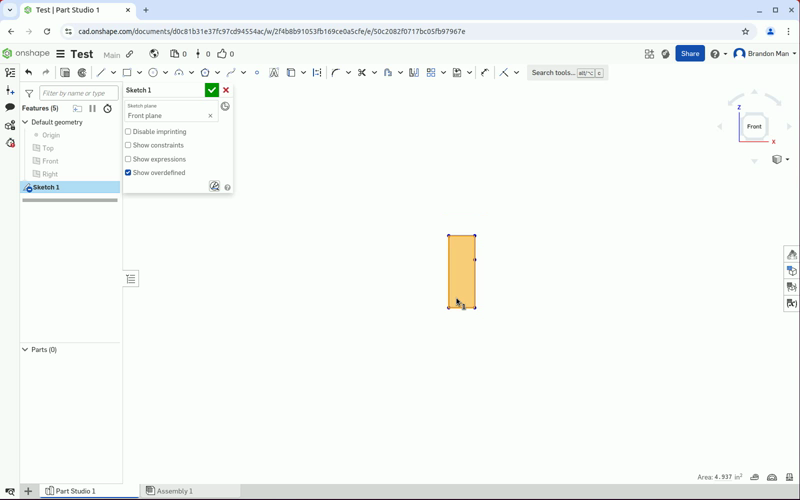
scroll(-6)
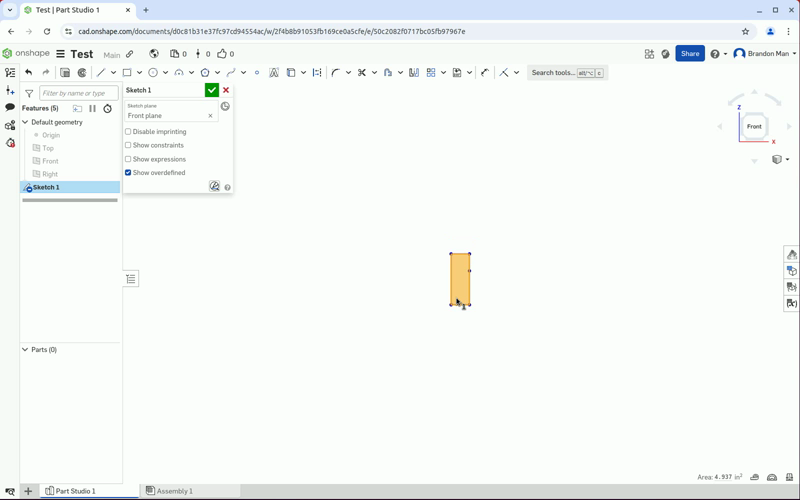
scroll(-6)
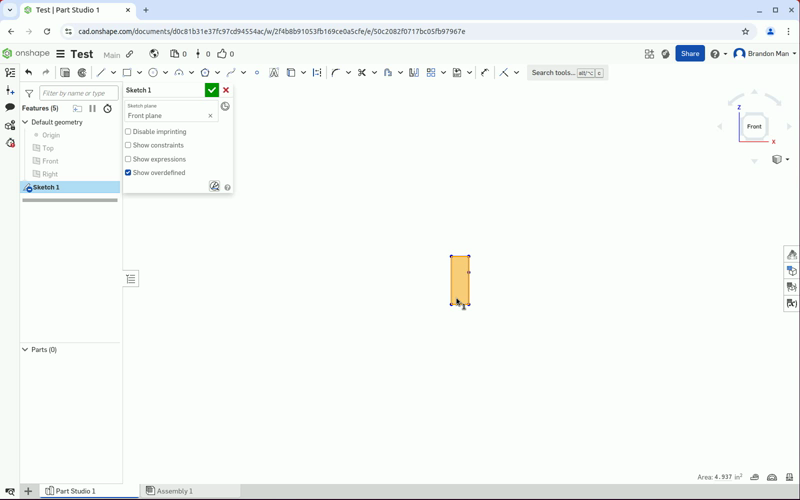
scroll(-6)
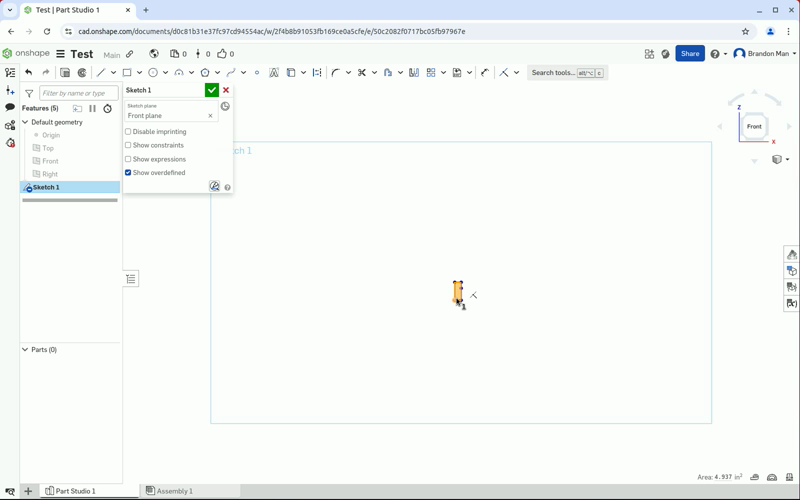
mouse_move(73, 352)
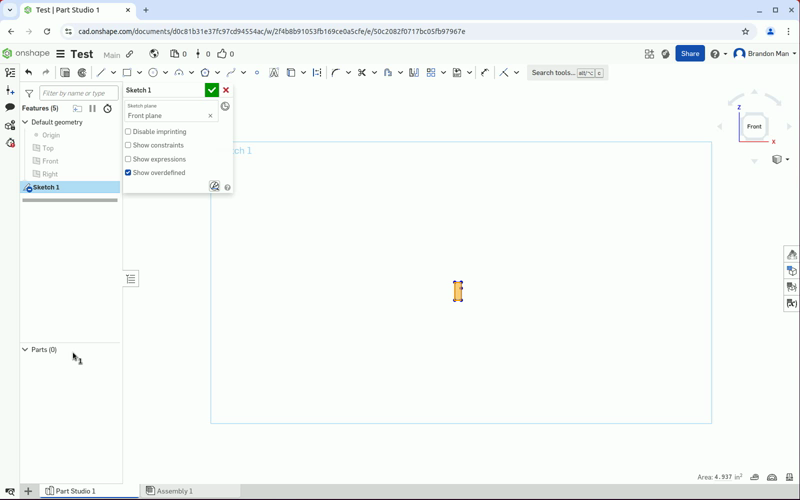
key(shift+y)
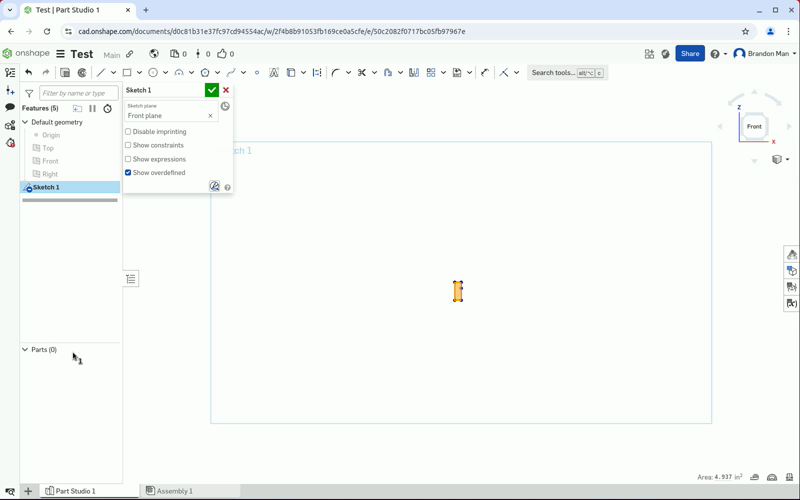
key(shift+e)
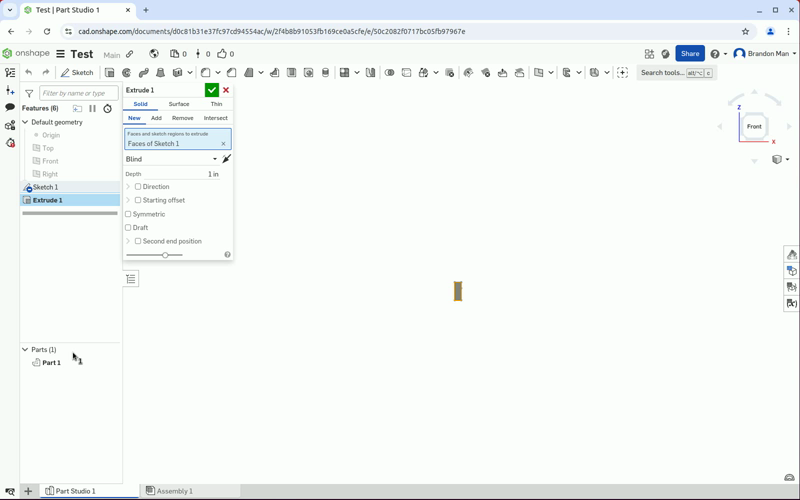
mouse_move(143, 106)
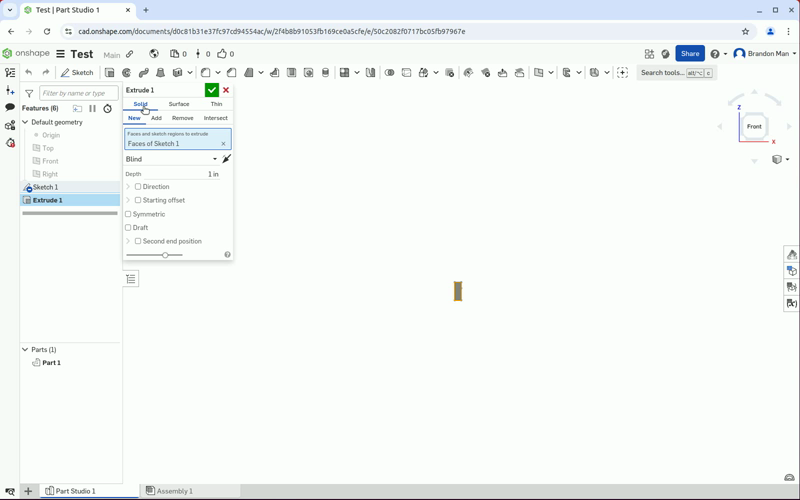
click(143, 106)
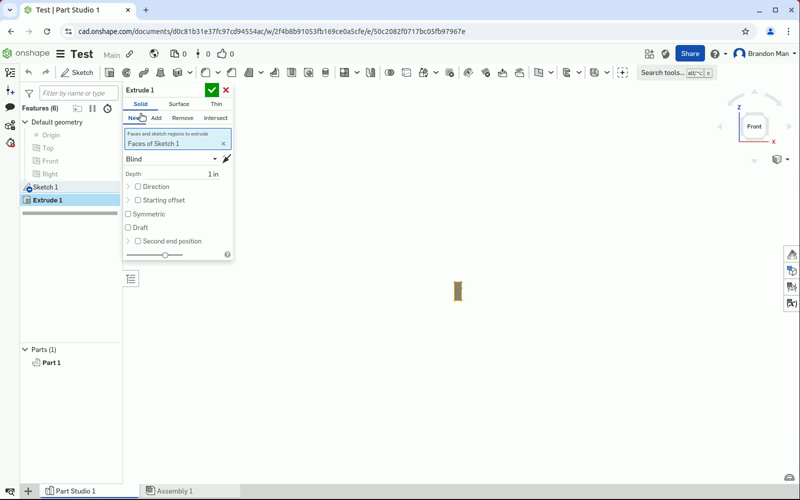
mouse_move(137, 120)
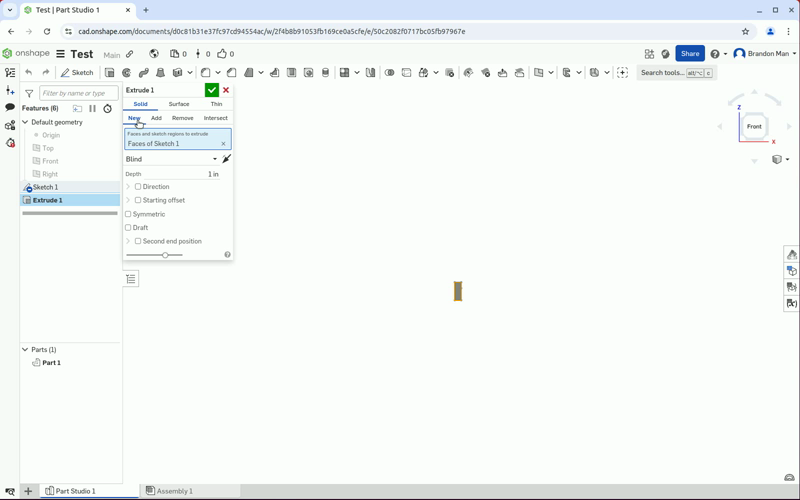
click(137, 120)
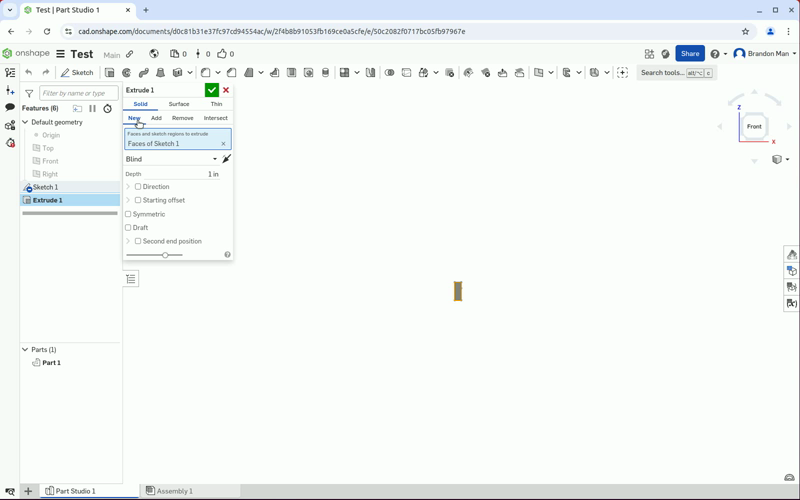
key(tab, 4)
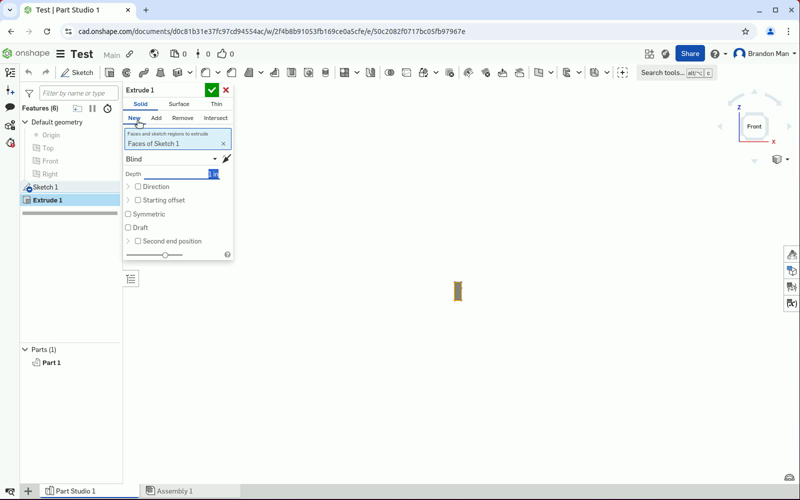
text(1.444)
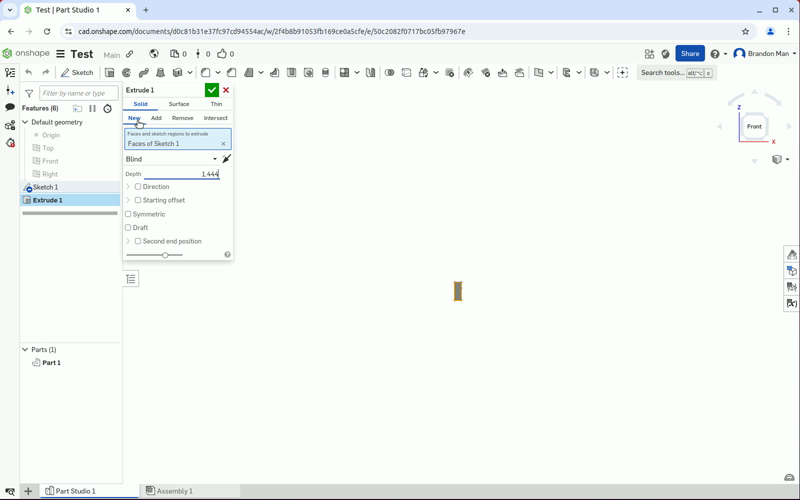
key(tab, 3)
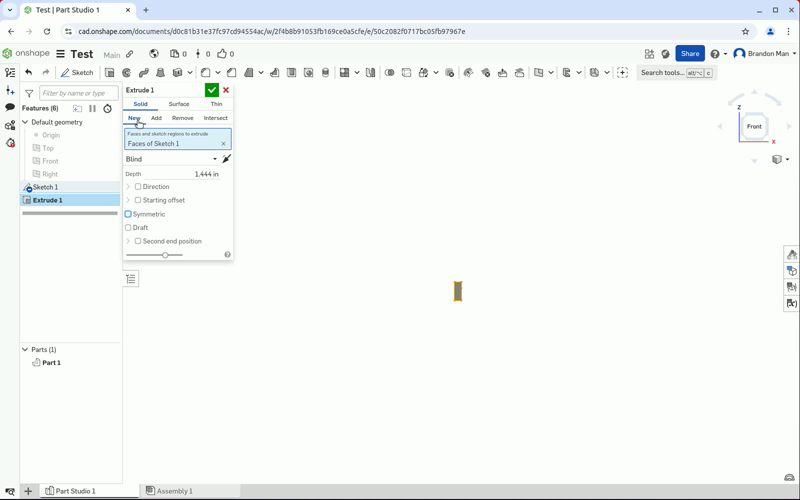
key(space)
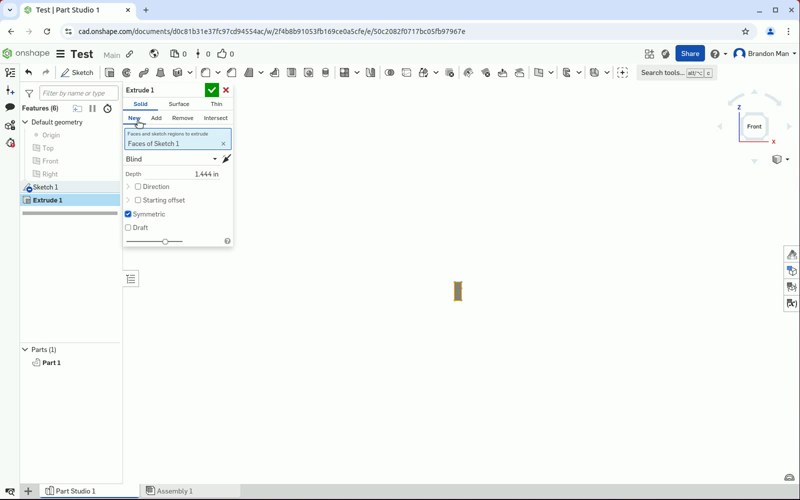
key(enter)
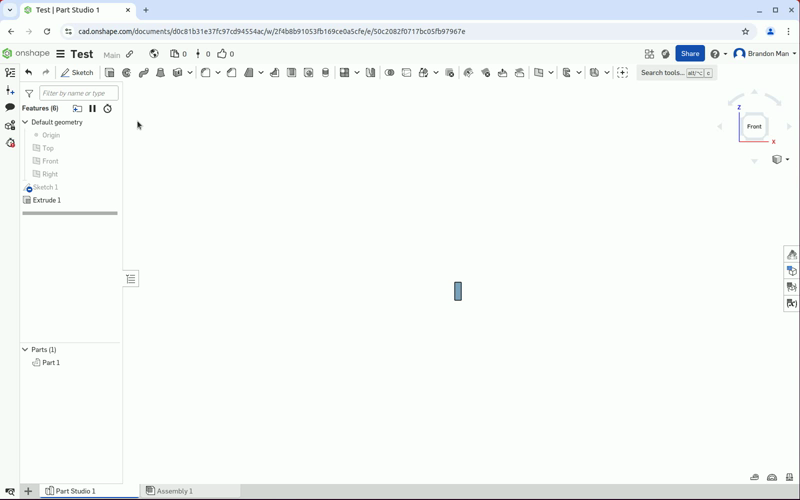
key(shift+h)
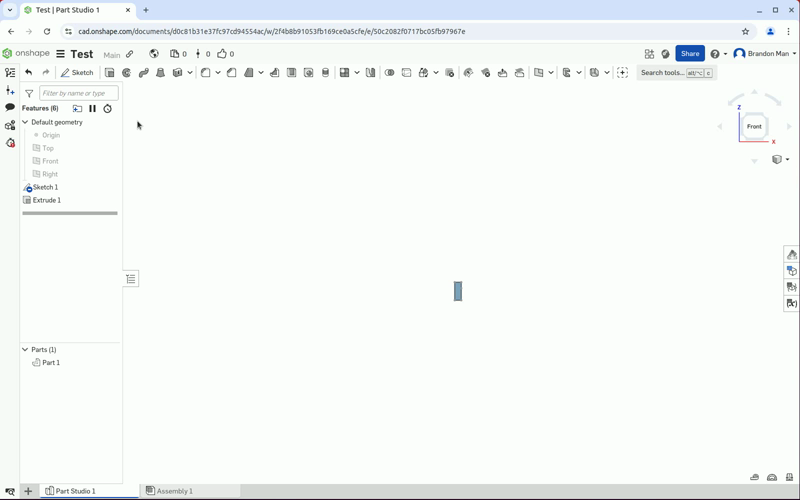
key(shift+h)
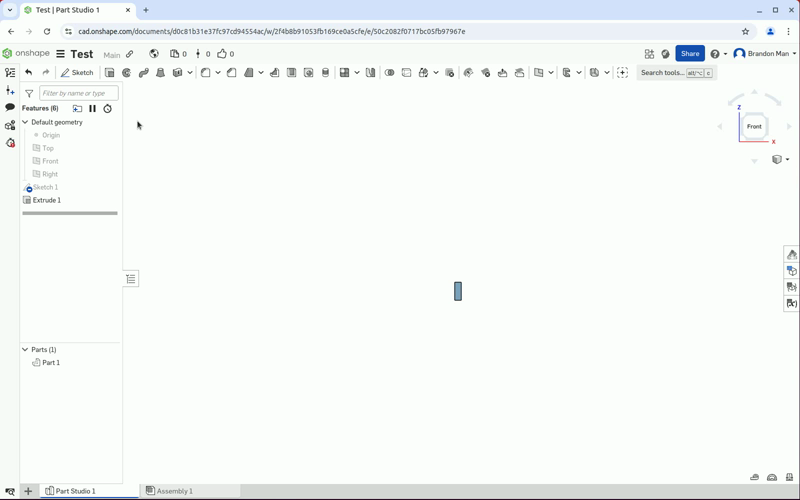
mouse_move(73, 189)
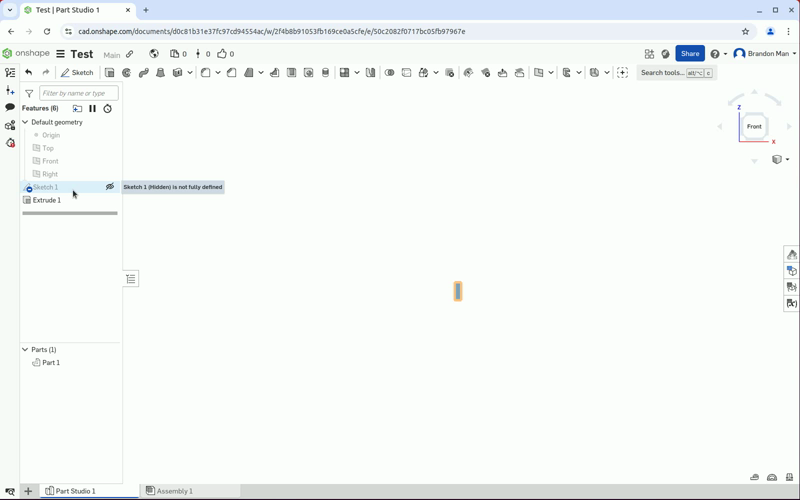
click(73, 189)
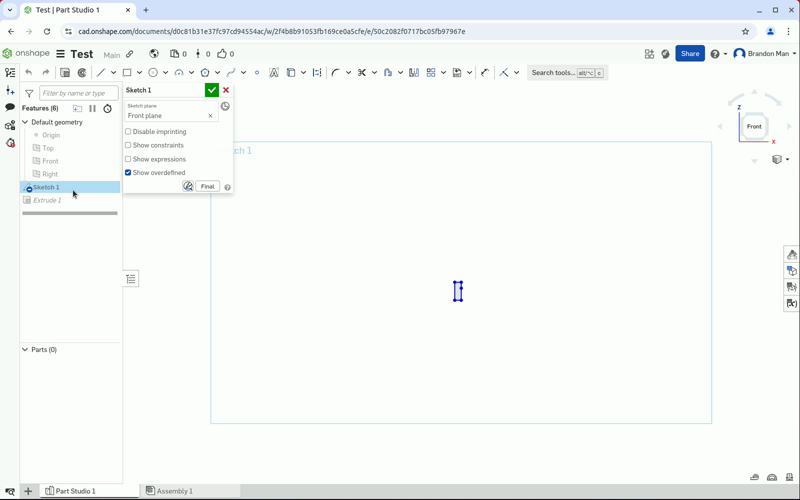
mouse_move(229, 92)
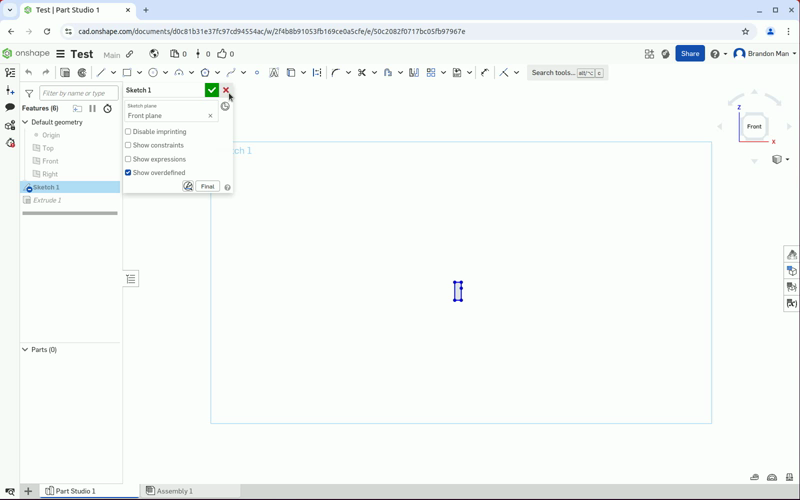
click(229, 92)
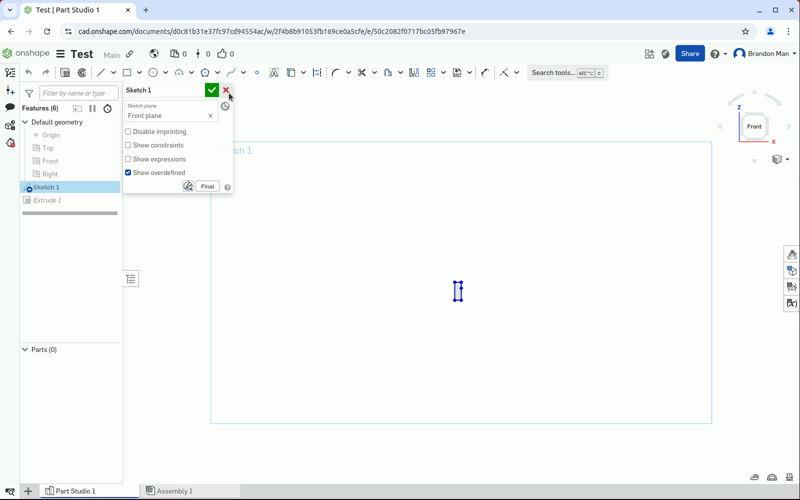
key(shift+s)
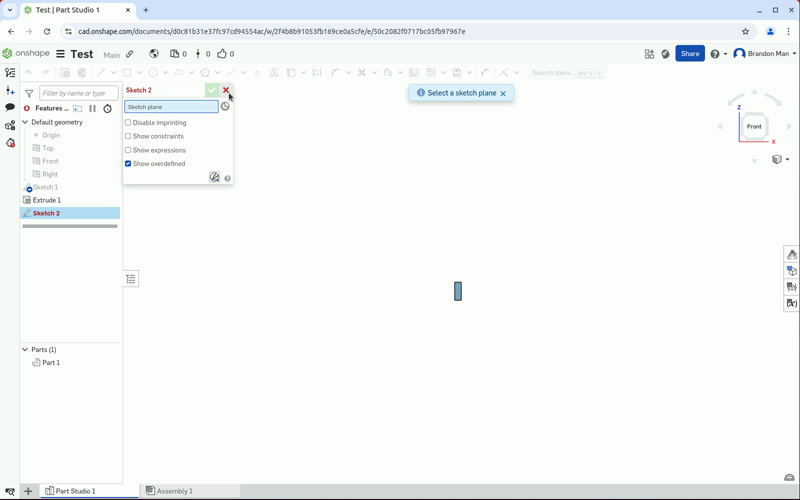
mouse_move(73, 163)
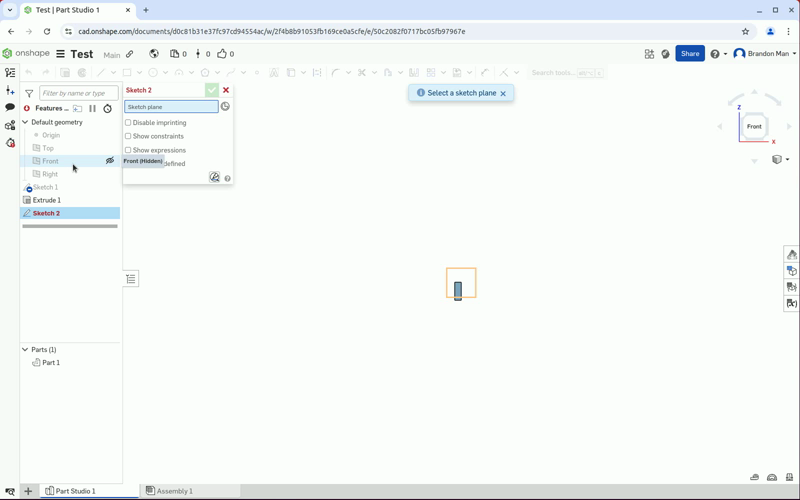
click(73, 163)
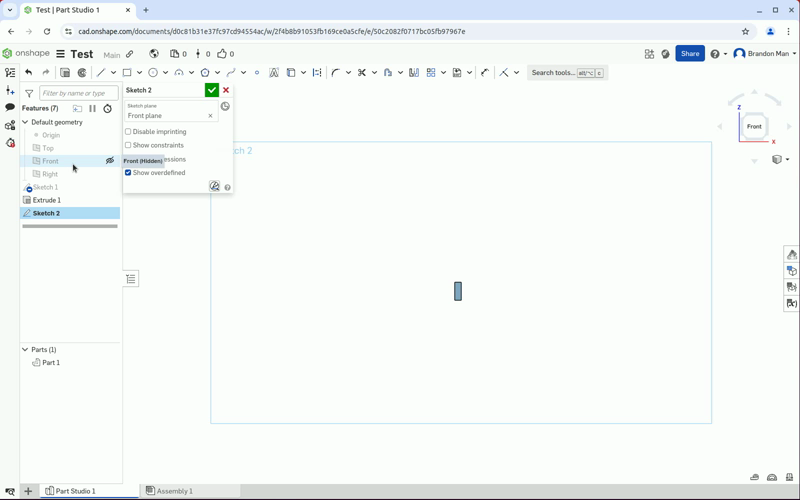
mouse_move(73, 352)
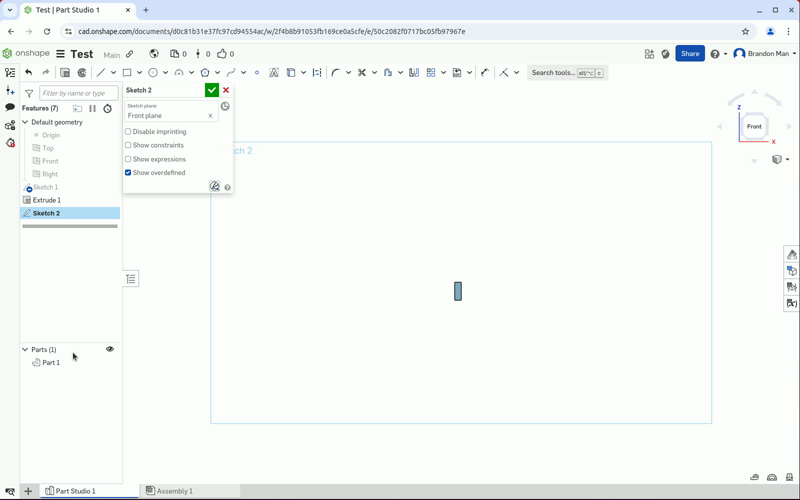
key(y)
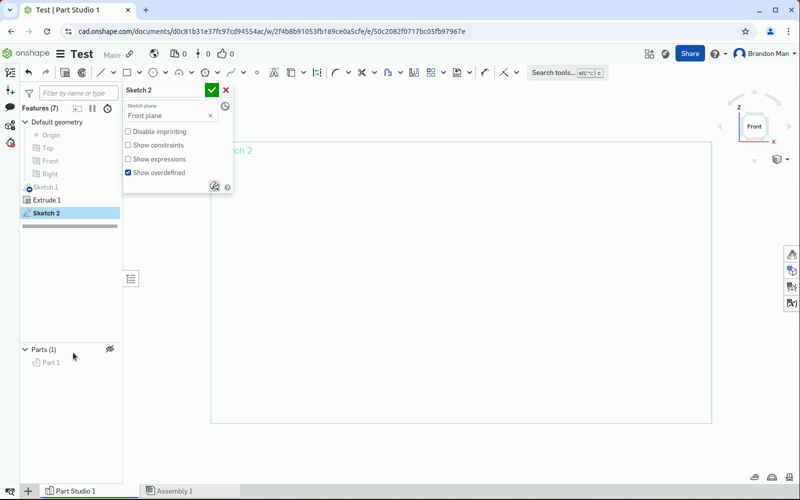
key(l)
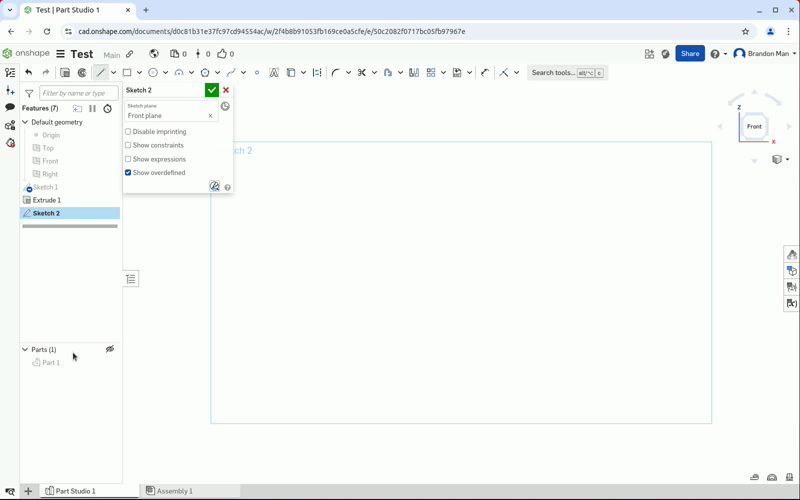
key_down(shift)
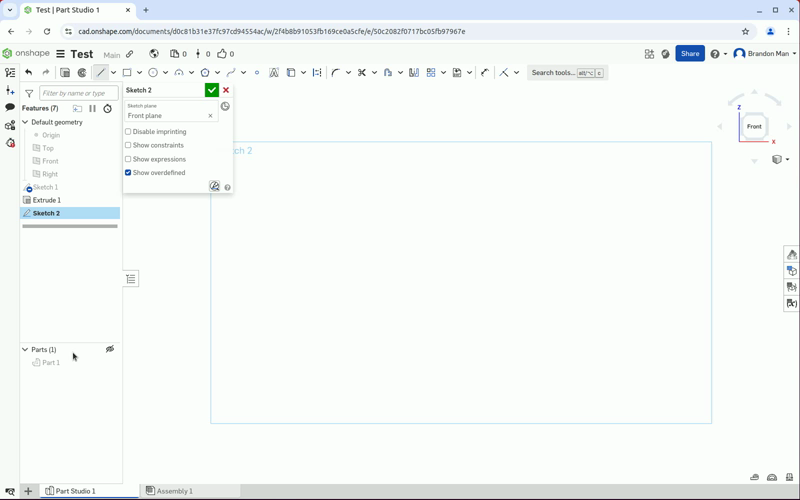
mouse_move(567, 329)
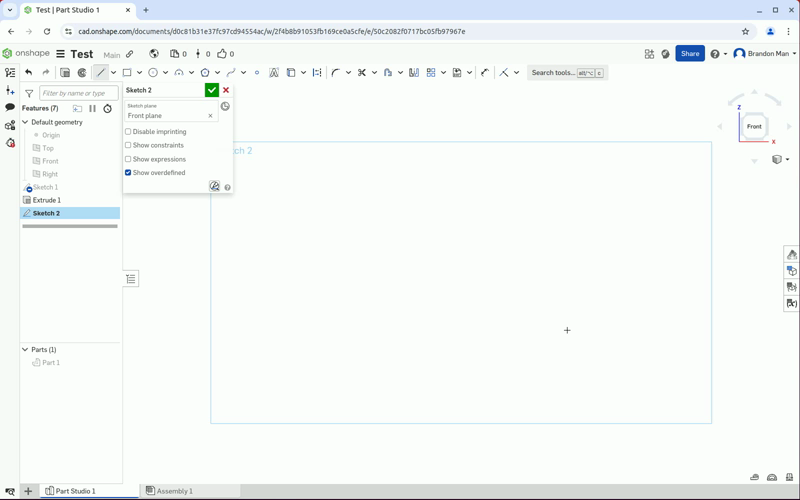
click(567, 329)
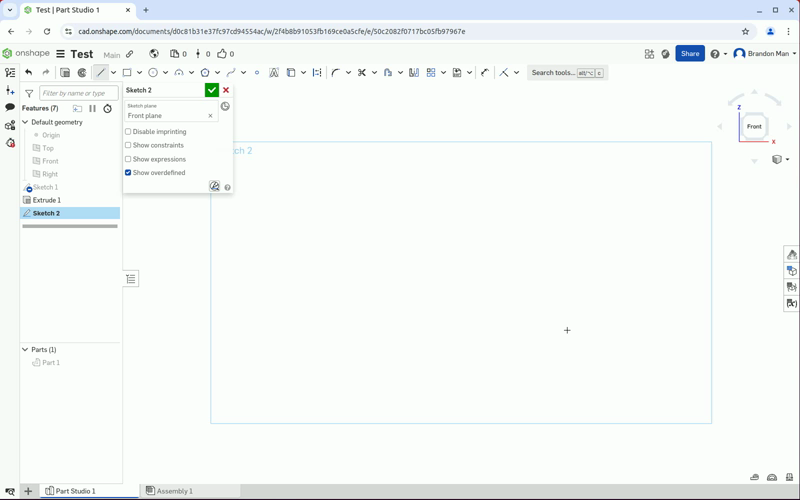
key_up(shift)
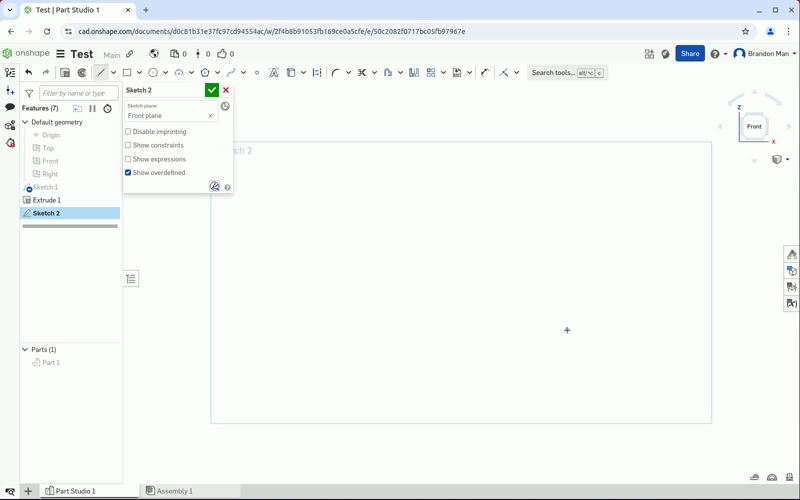
key_down(shift)
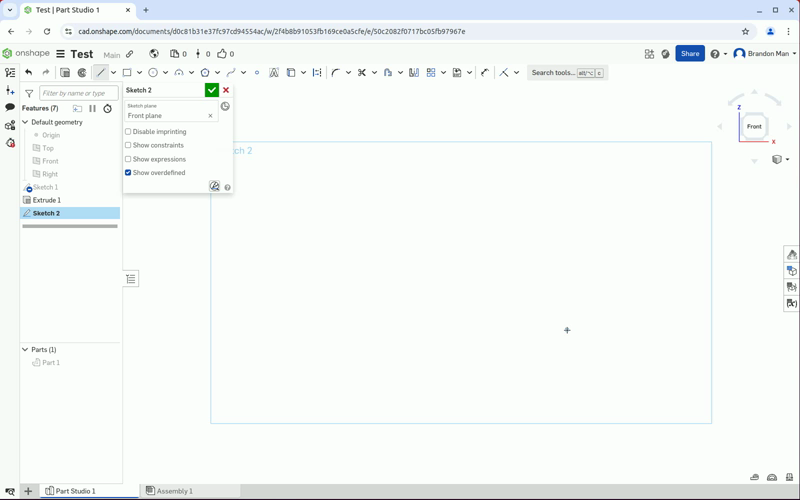
mouse_move(589, 329)
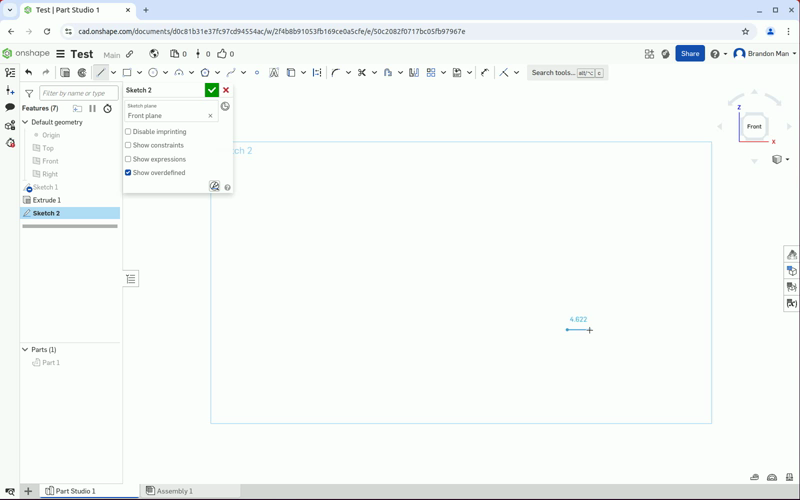
mouse_move(573, 329)
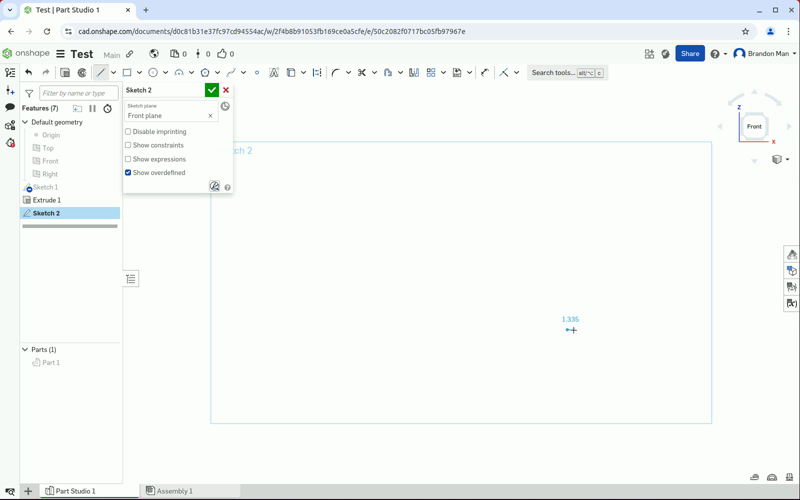
scroll(6)
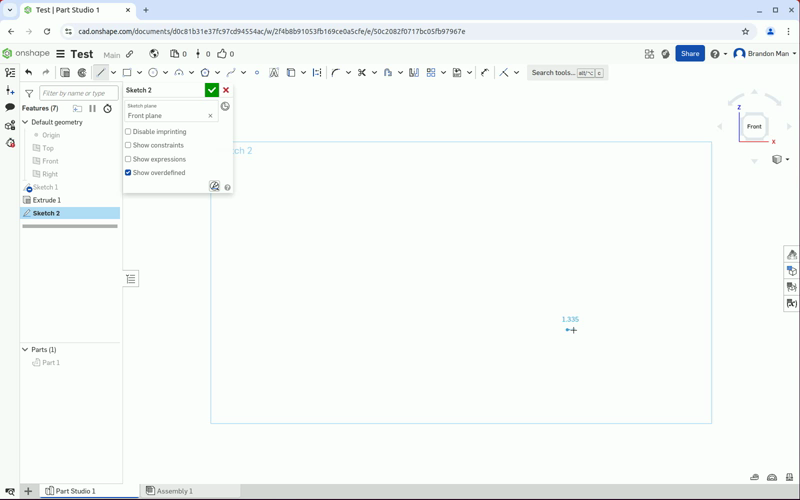
scroll(6)
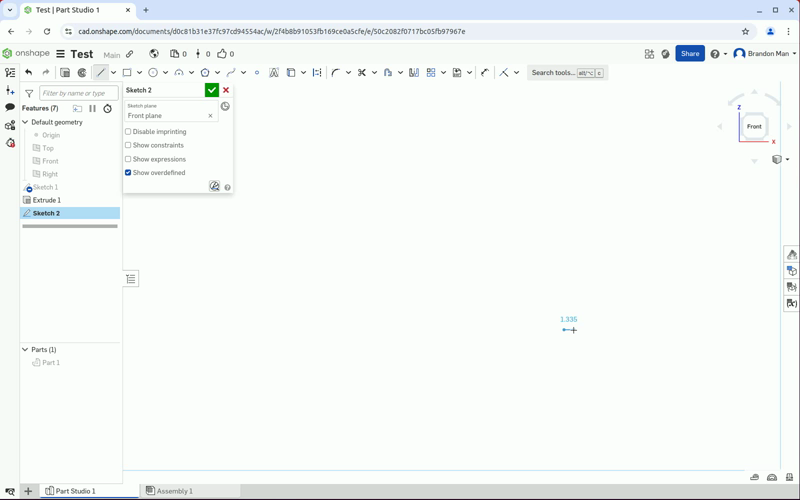
scroll(6)
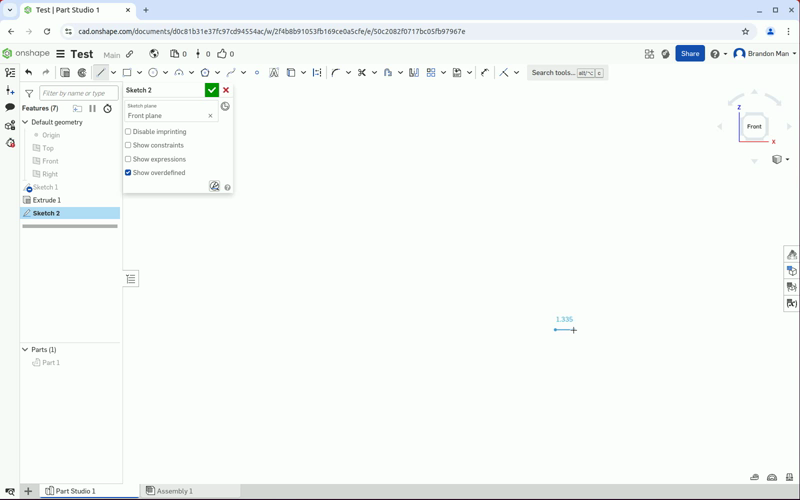
scroll(6)
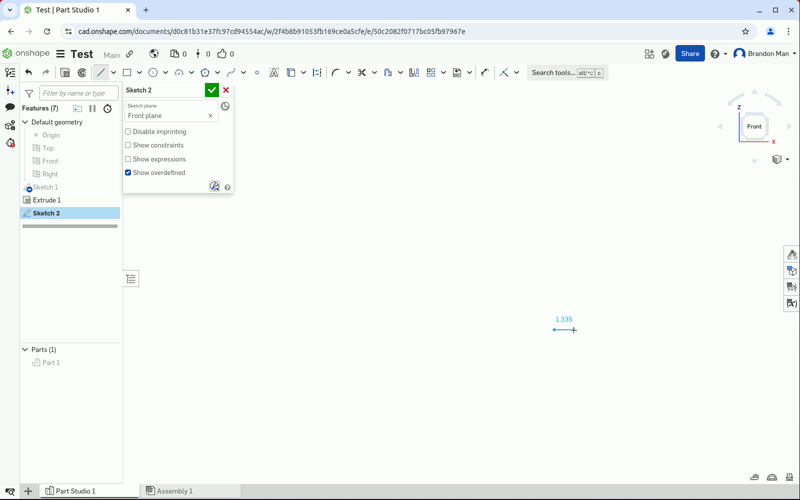
scroll(6)
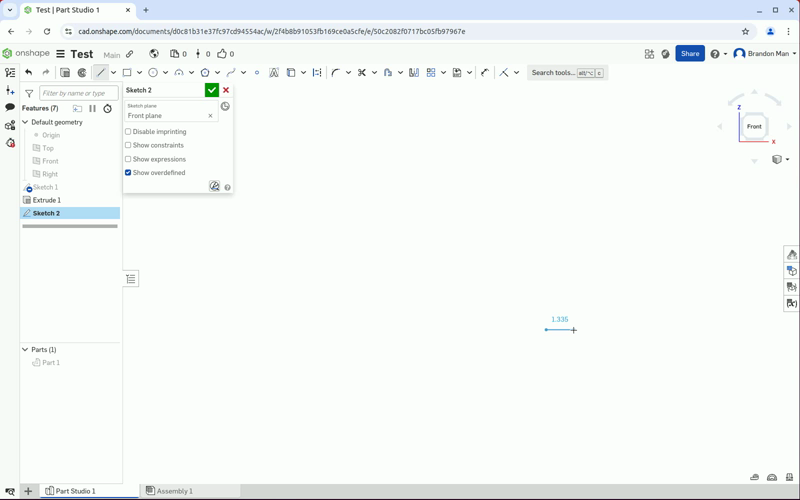
scroll(6)
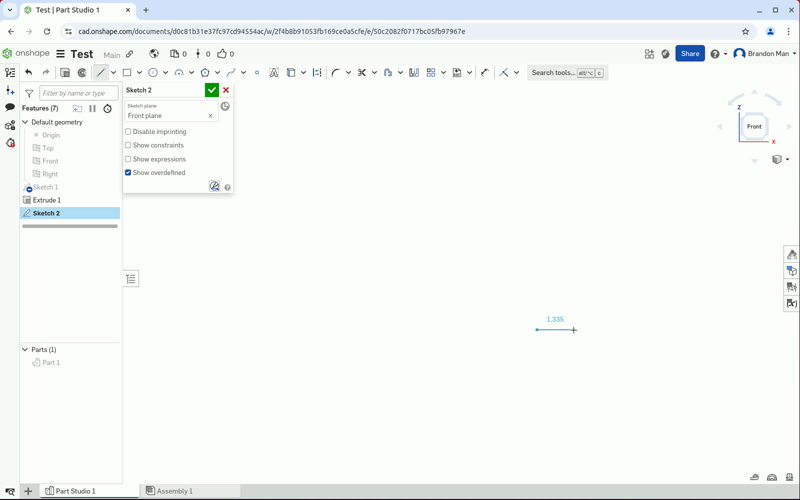
scroll(6)
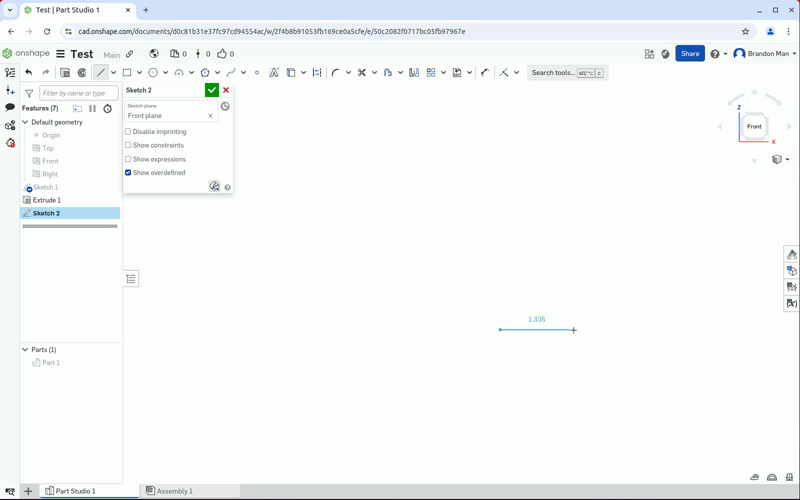
click(573, 329)
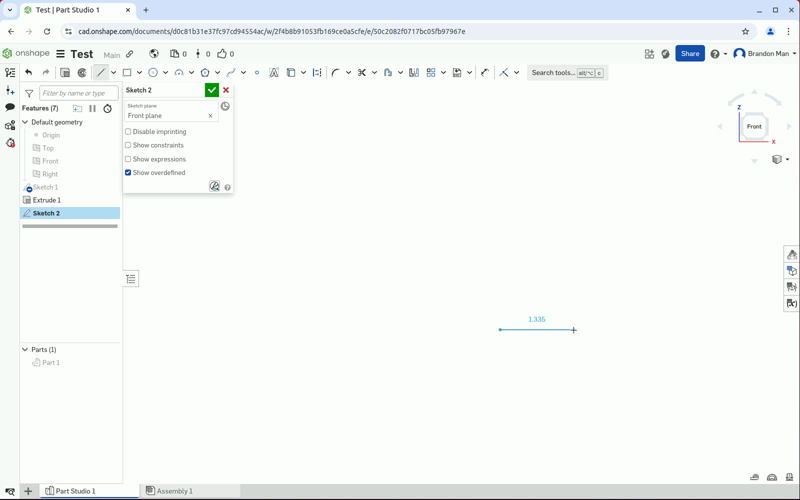
scroll(-6)
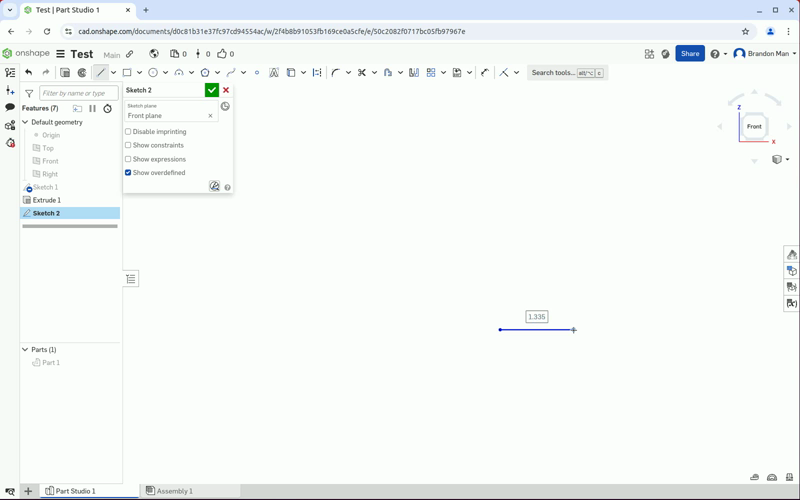
scroll(-6)
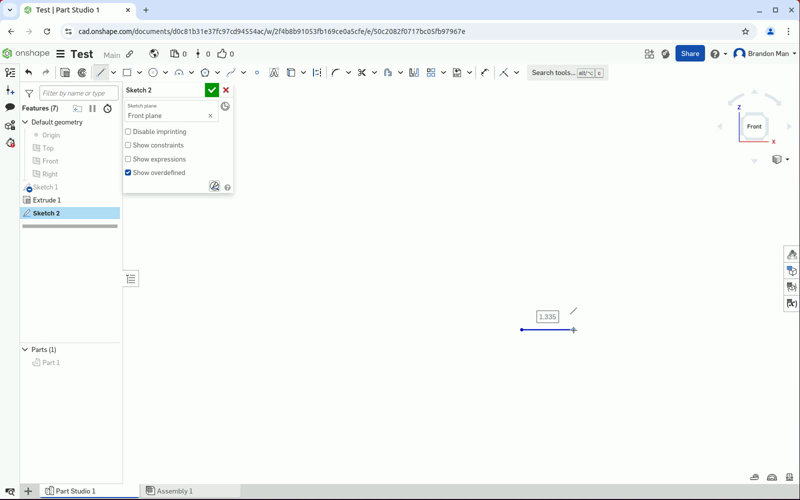
scroll(-6)
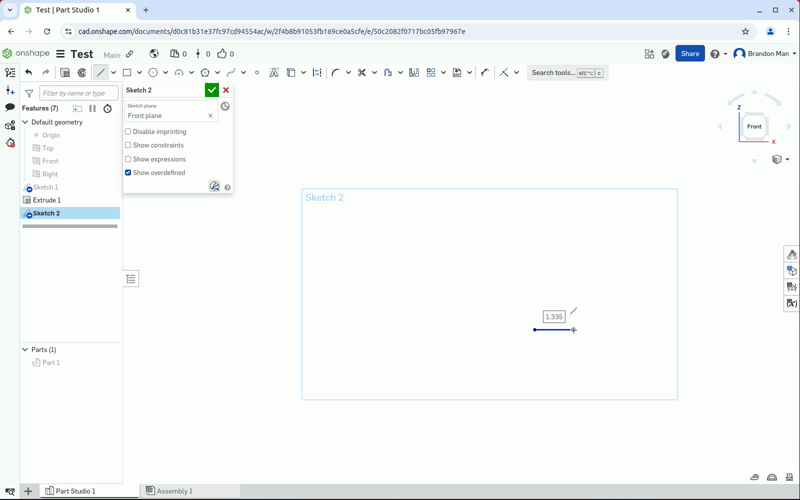
scroll(-6)
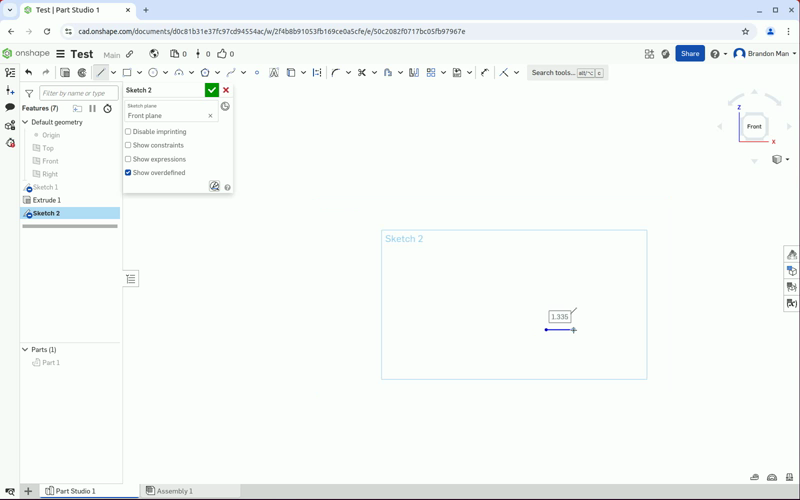
scroll(-6)
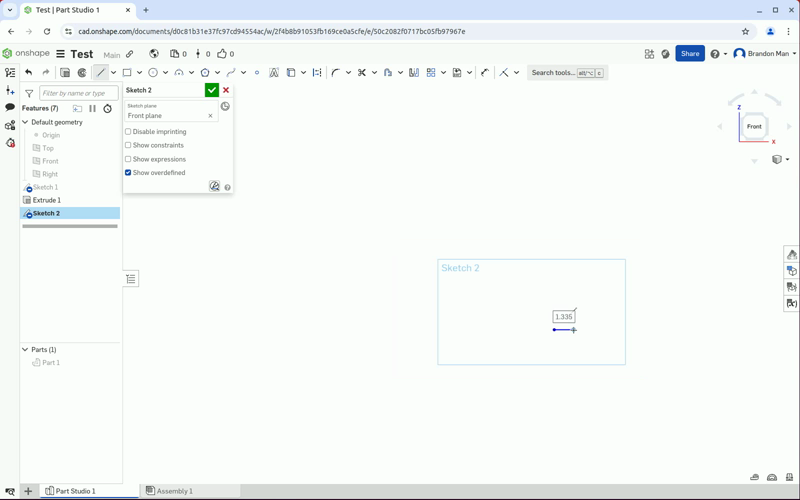
scroll(-6)
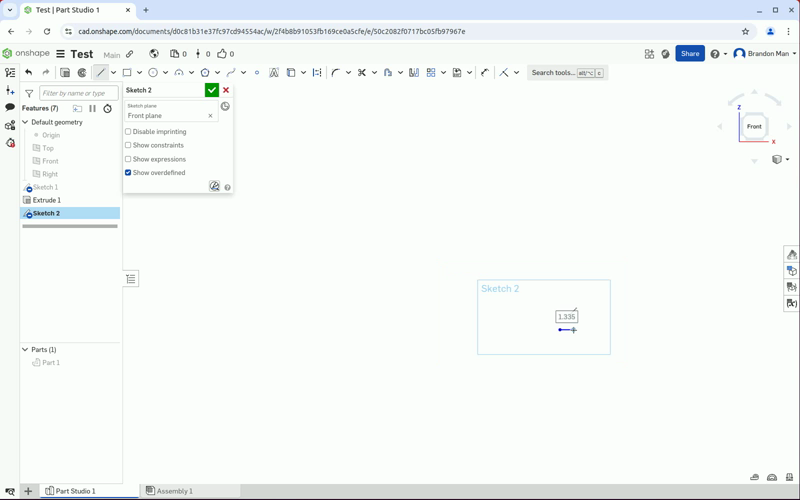
scroll(-6)
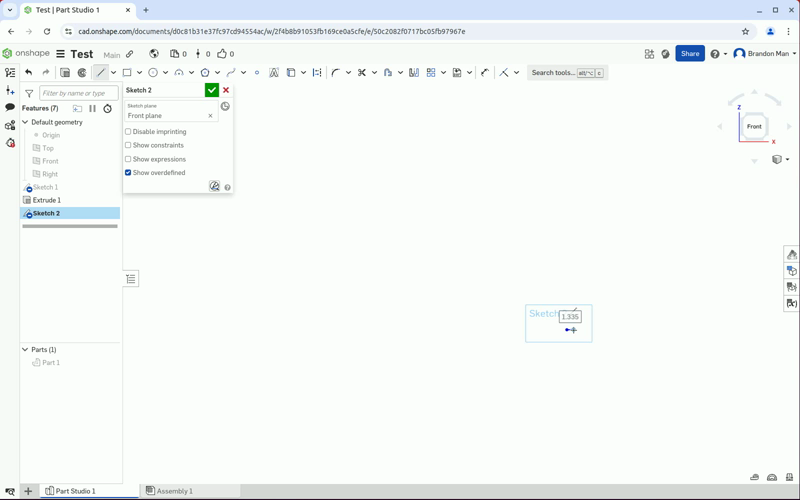
key_up(shift)
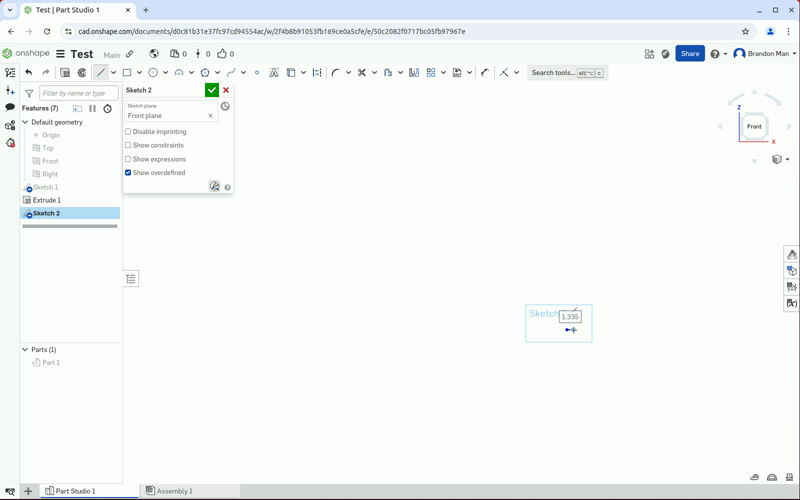
key_down(shift)
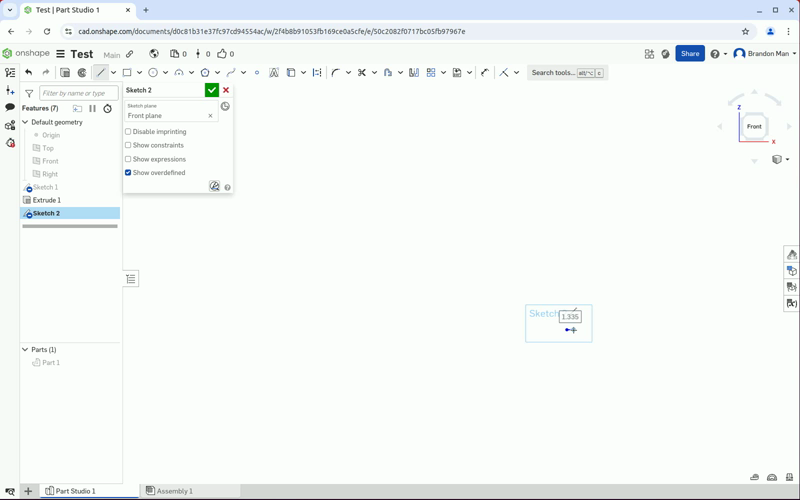
mouse_move(589, 329)
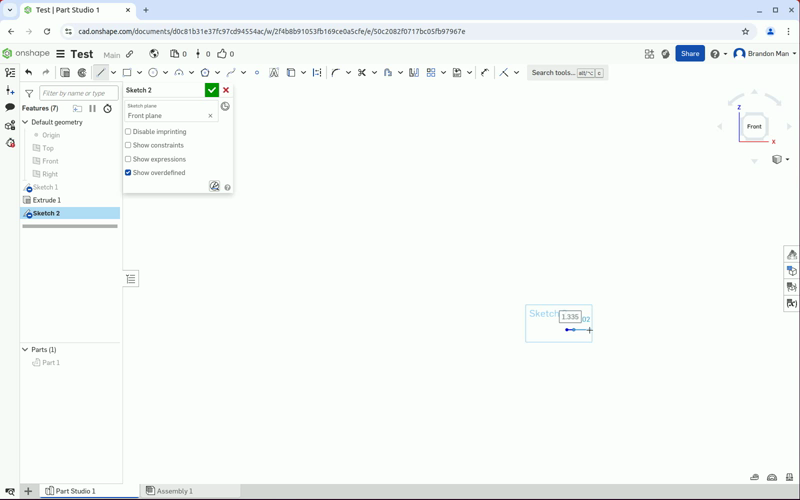
mouse_move(573, 282)
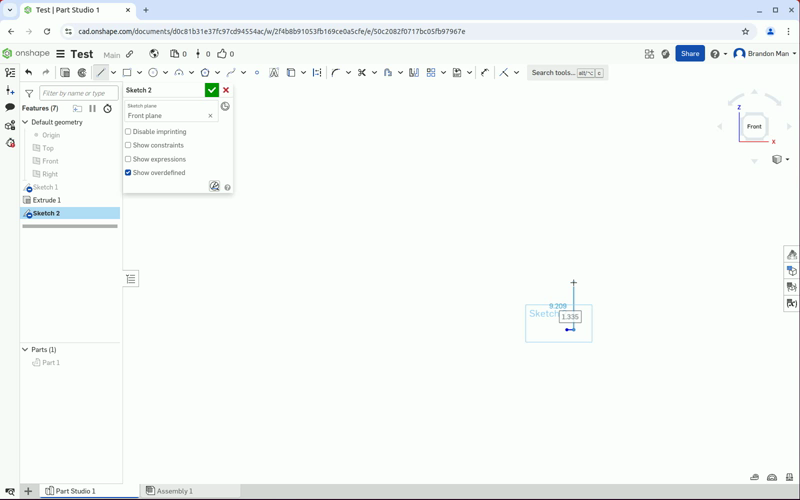
click(573, 282)
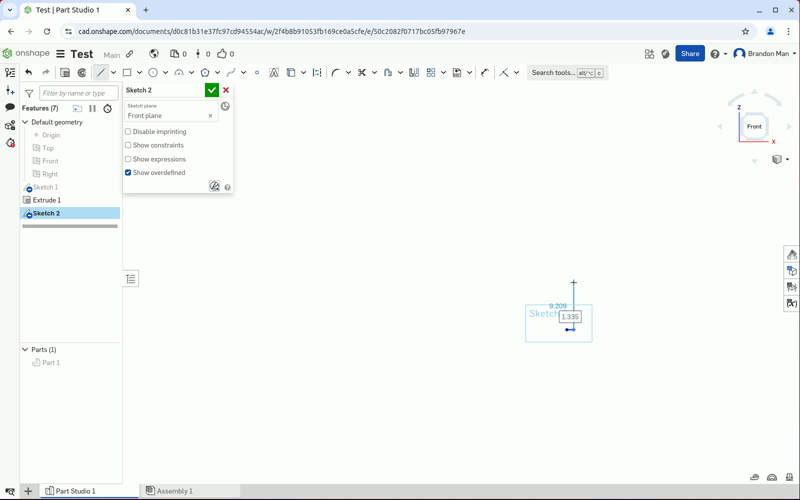
key_up(shift)
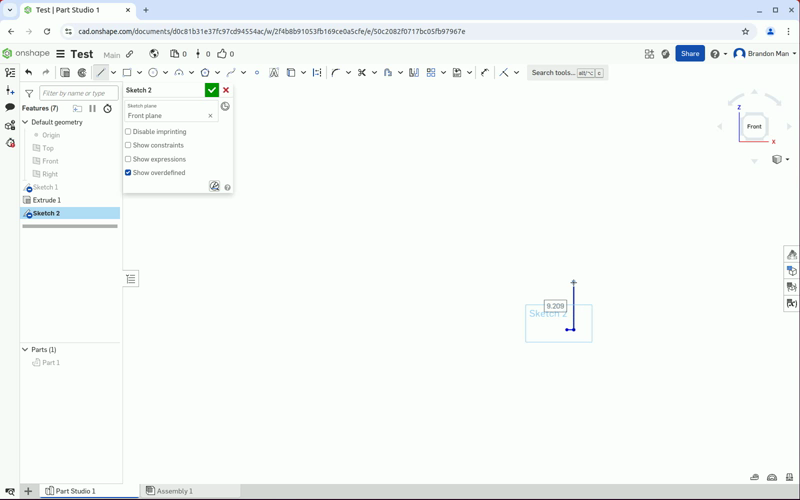
key_down(shift)
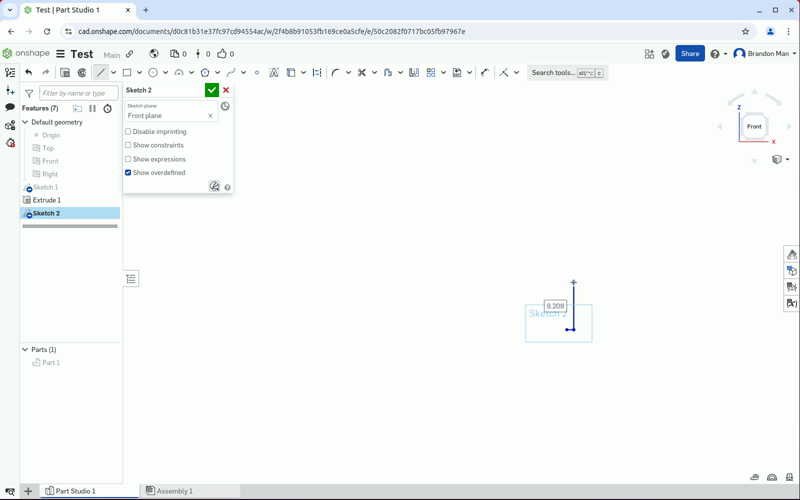
mouse_move(589, 282)
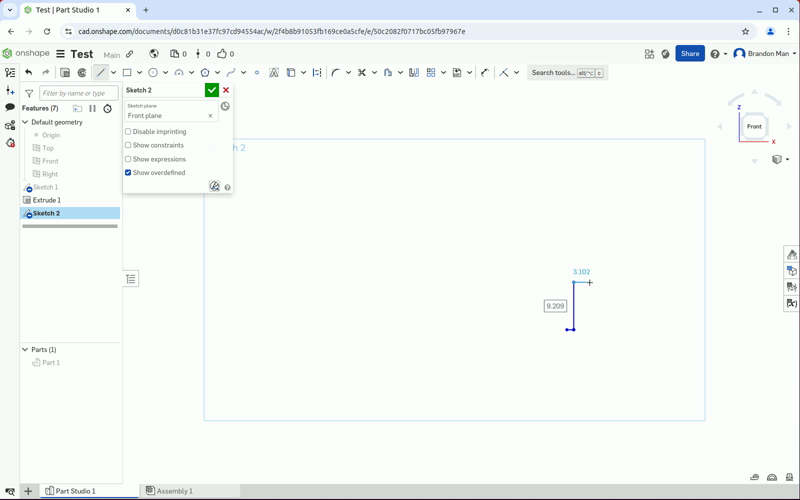
mouse_move(567, 282)
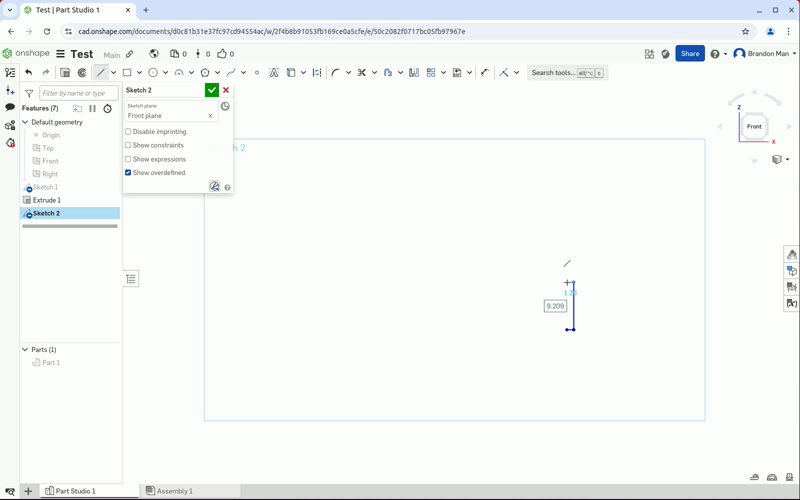
scroll(6)
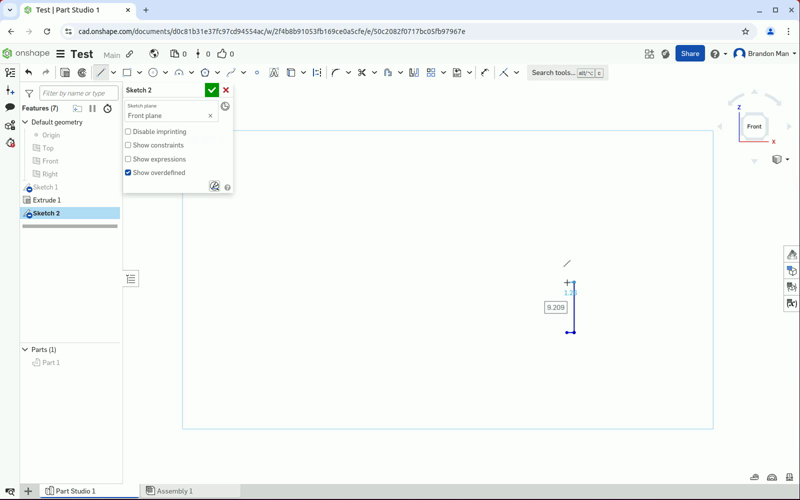
scroll(6)
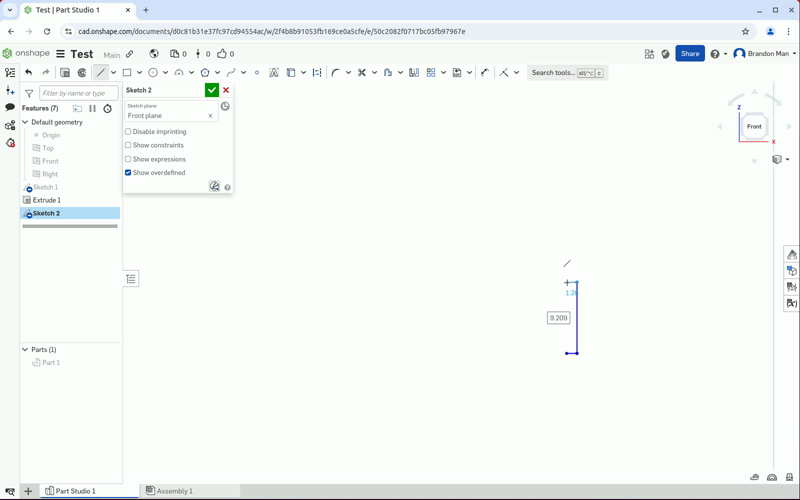
scroll(6)
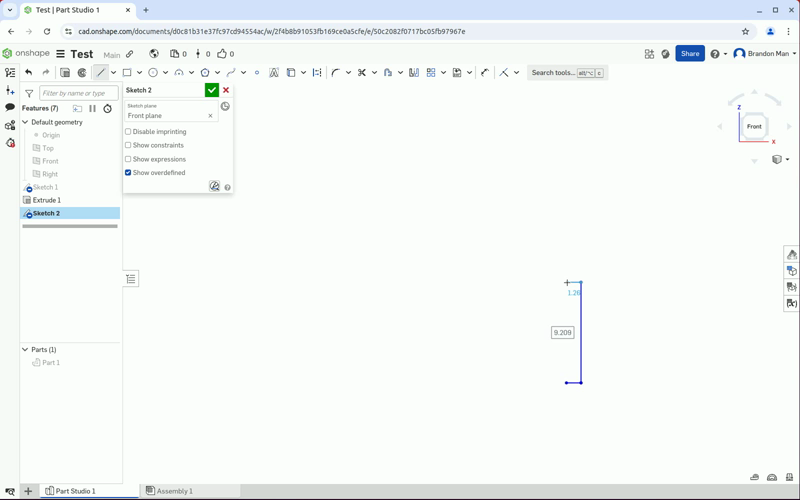
scroll(6)
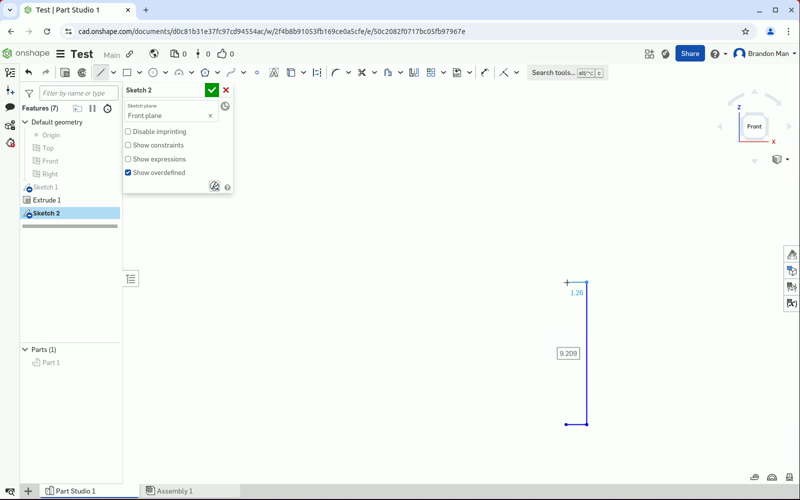
scroll(6)
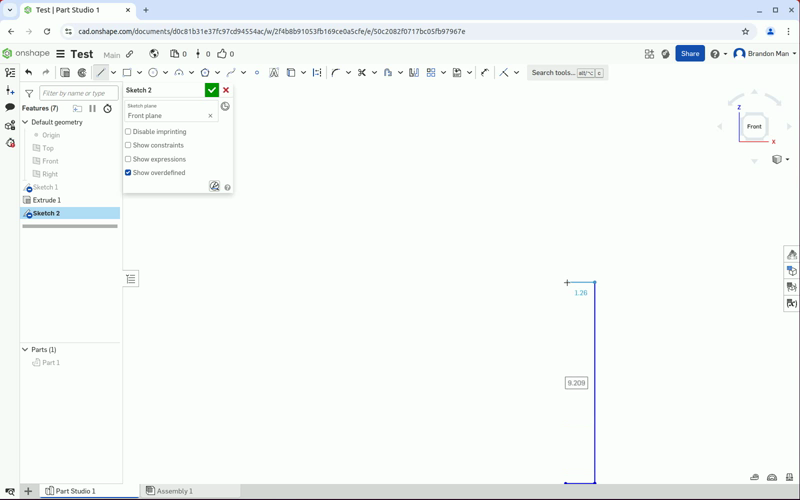
scroll(6)
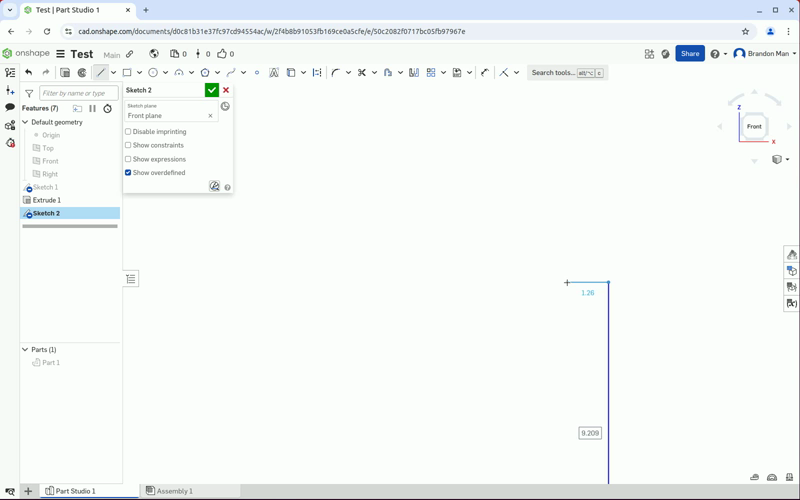
scroll(6)
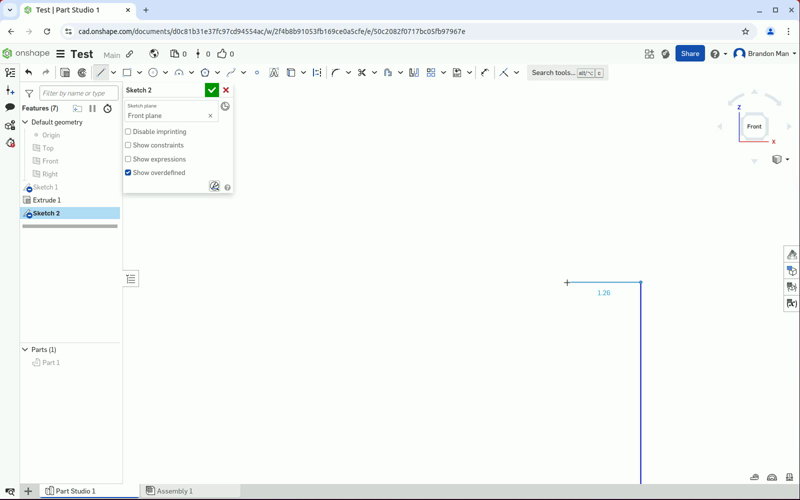
click(567, 282)
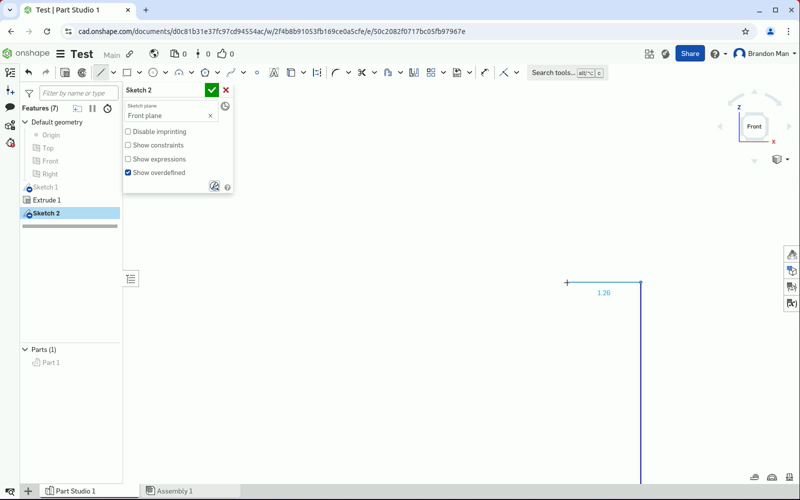
scroll(-6)
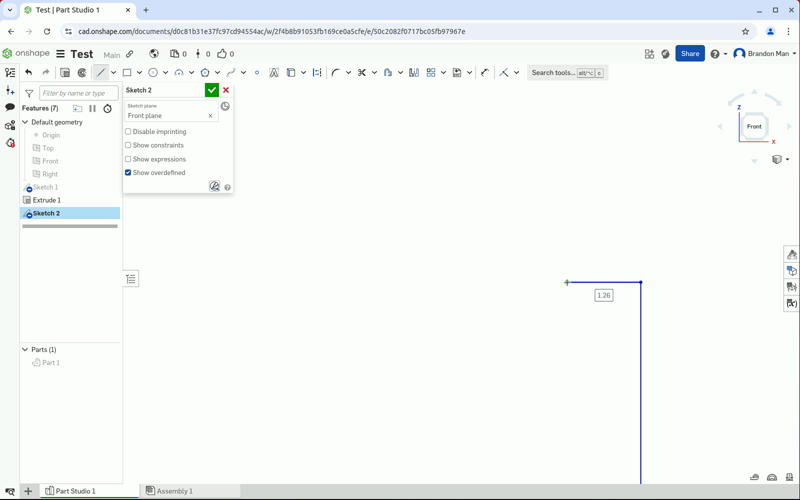
scroll(-6)
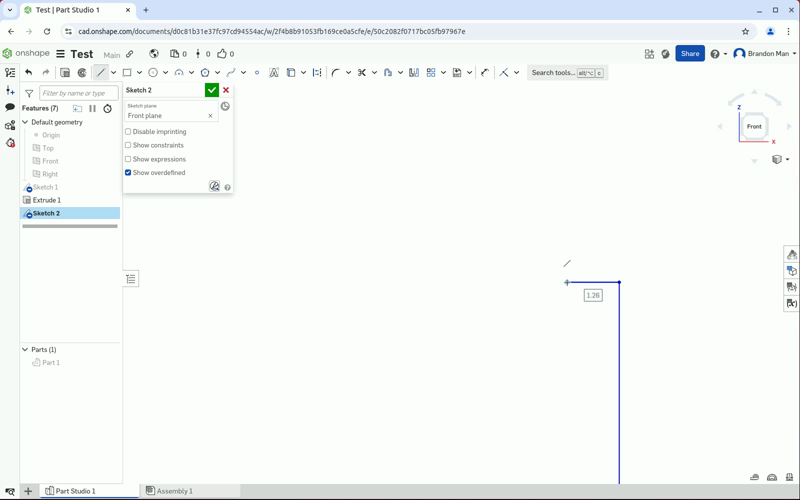
scroll(-6)
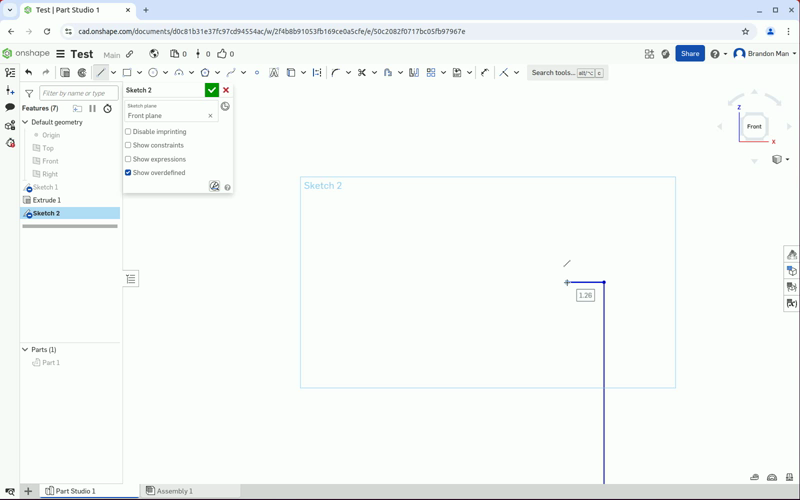
scroll(-6)
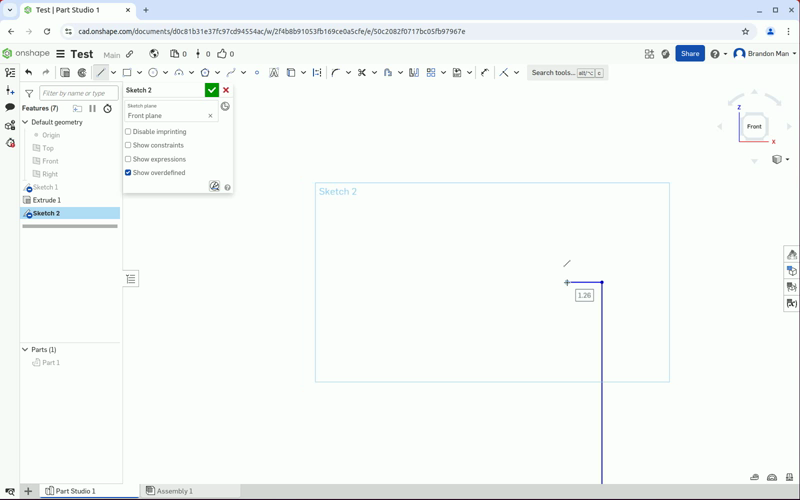
scroll(-6)
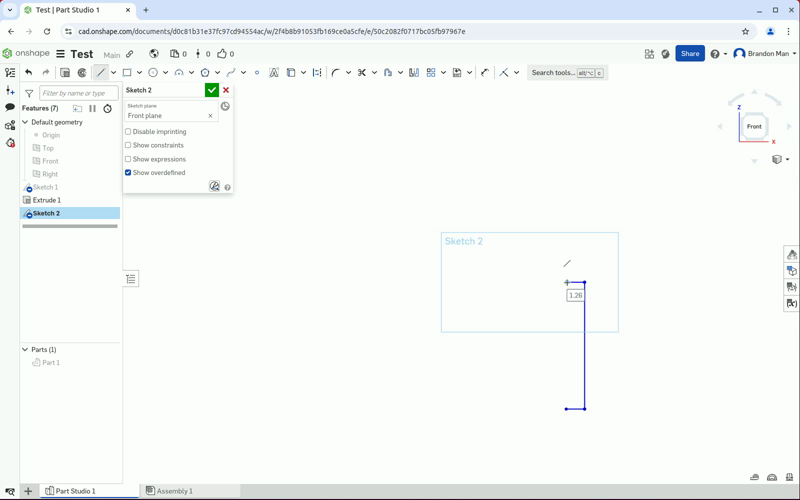
scroll(-6)
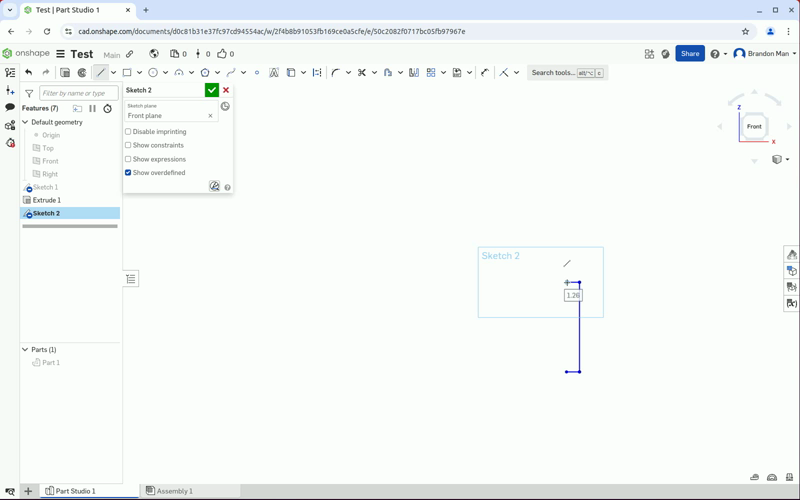
scroll(-6)
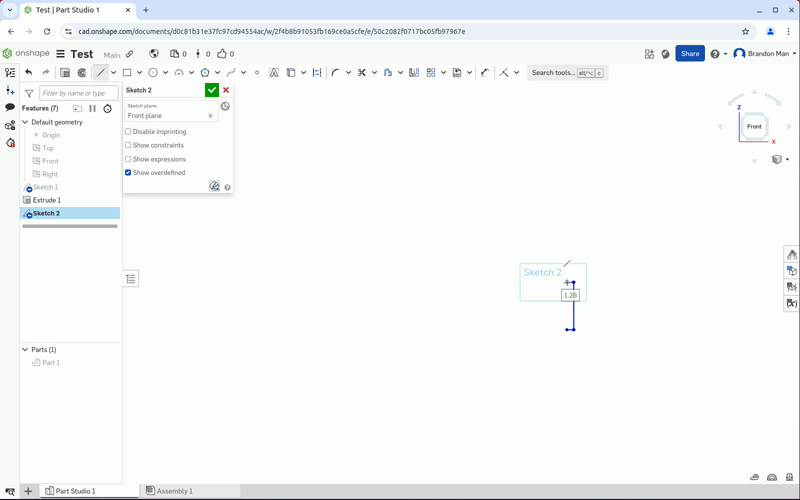
key_up(shift)
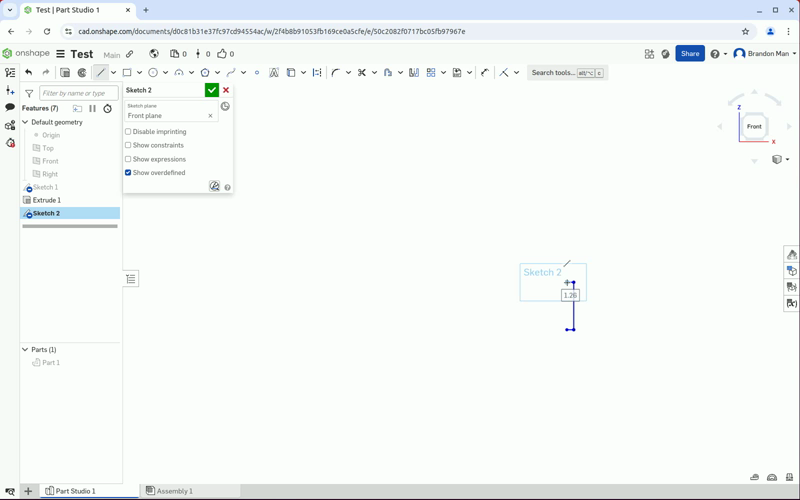
key_down(shift)
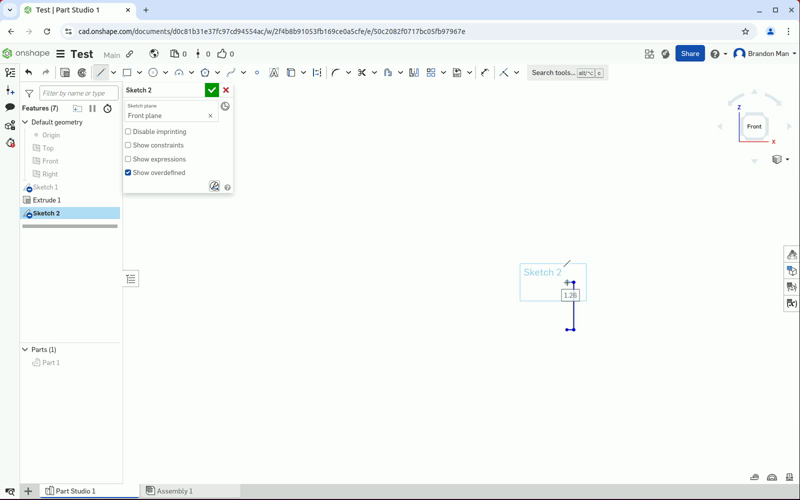
mouse_move(589, 282)
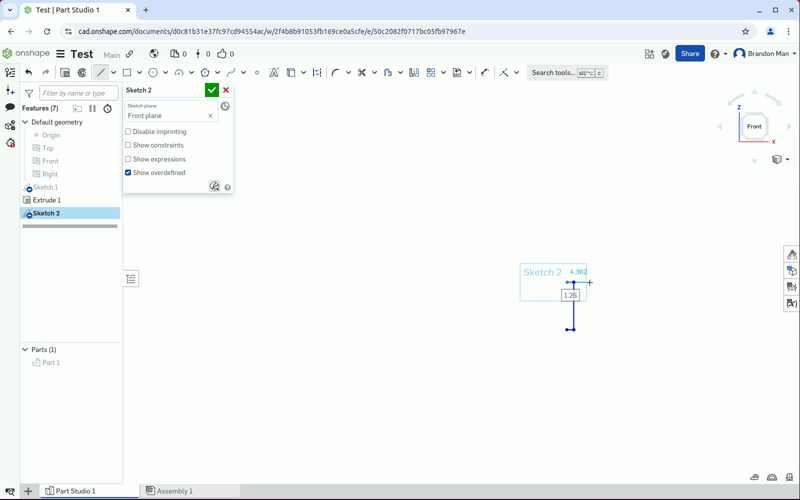
mouse_move(567, 323)
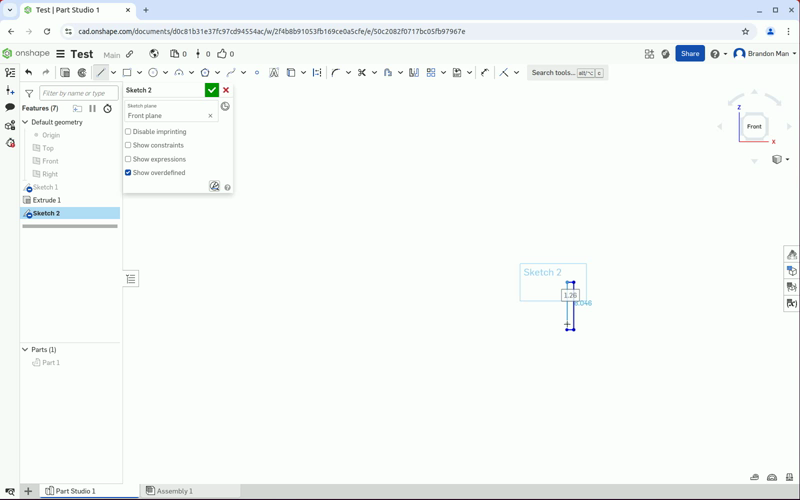
click(567, 323)
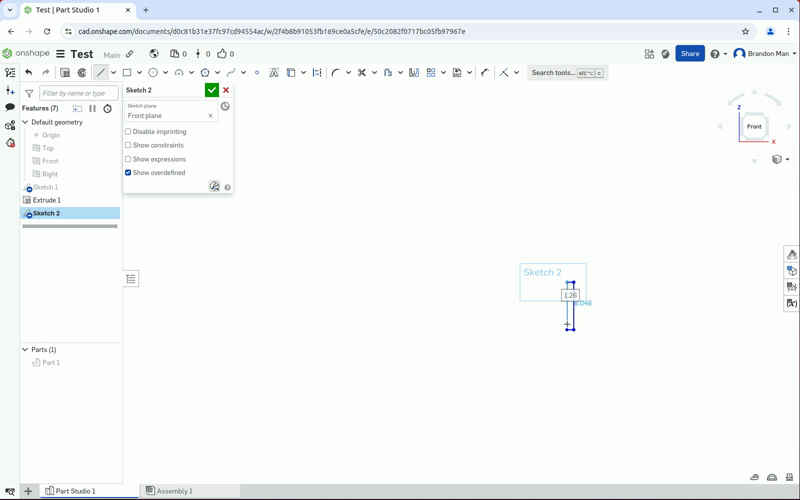
key_up(shift)
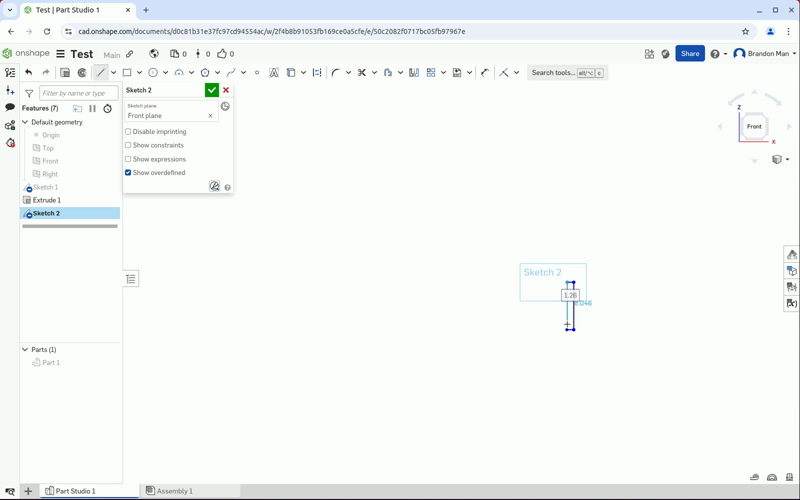
mouse_move(589, 323)
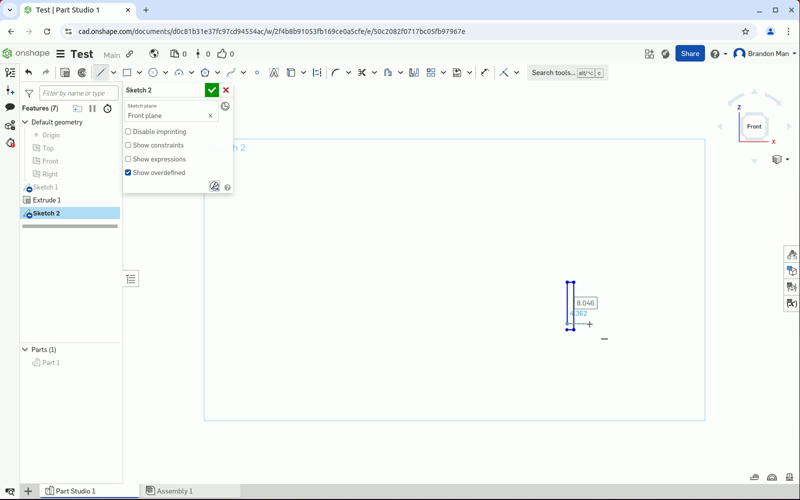
key_down(shift)
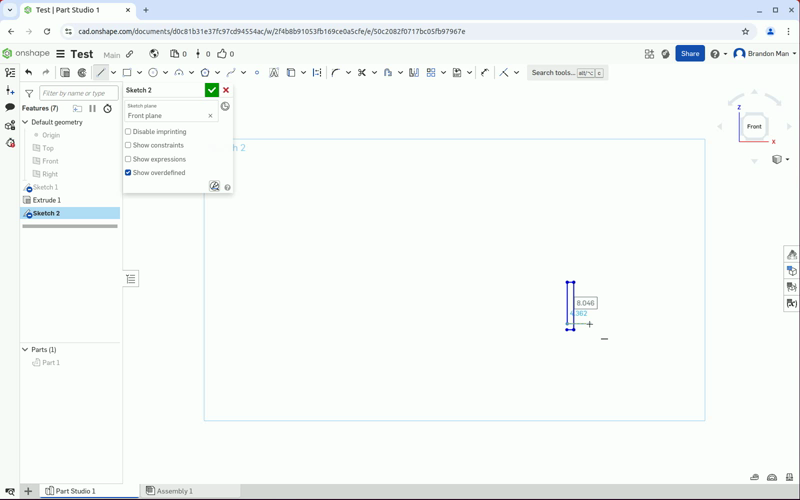
mouse_move(567, 329)
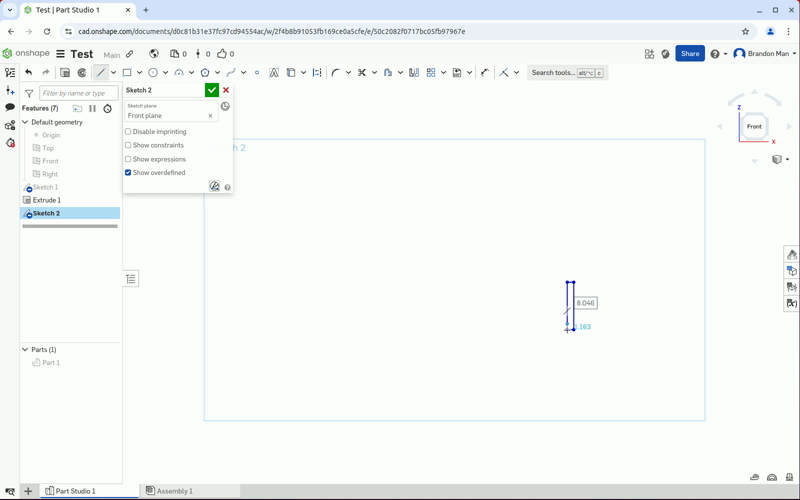
scroll(6)
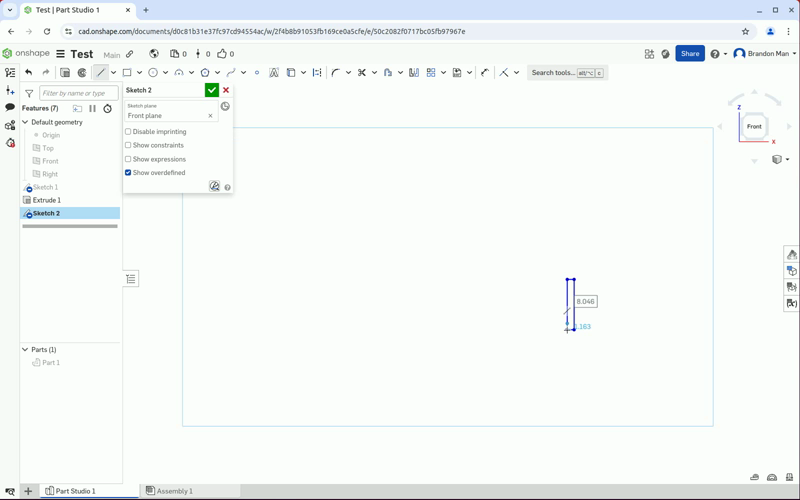
scroll(6)
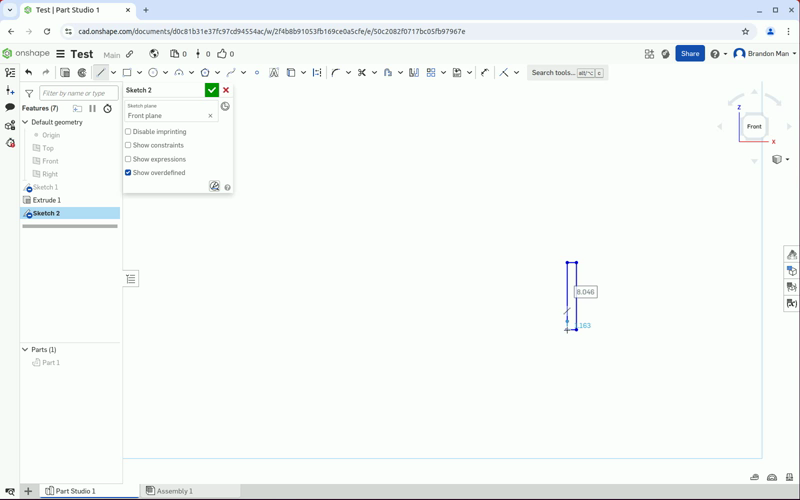
scroll(6)
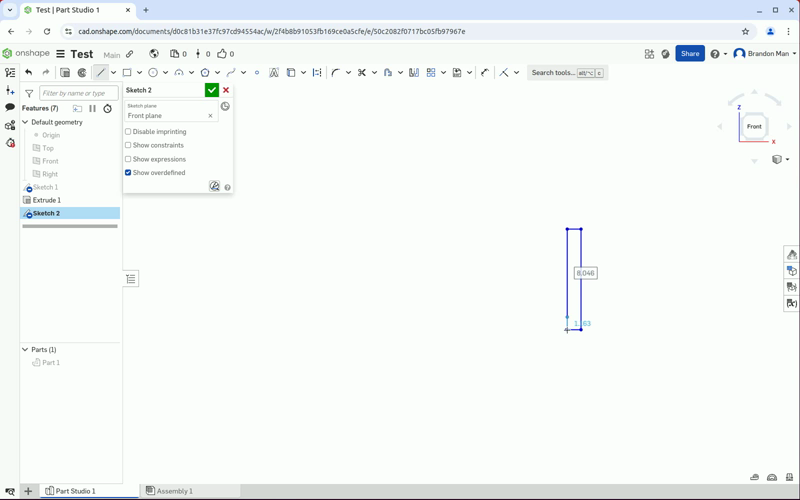
scroll(6)
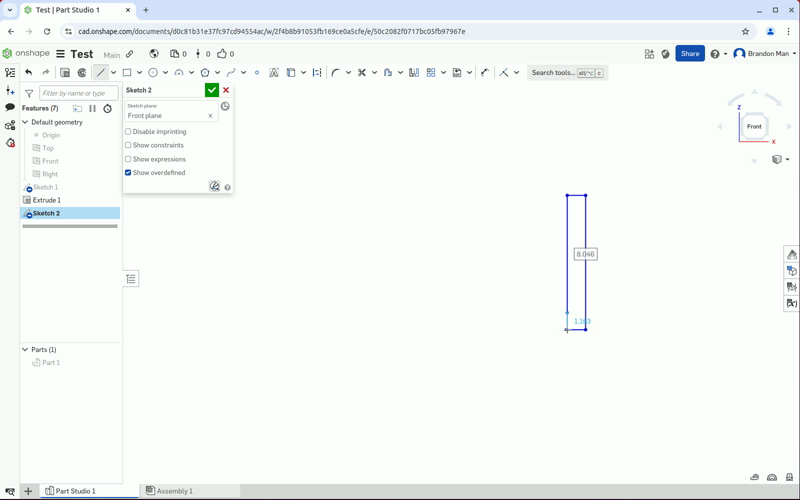
scroll(6)
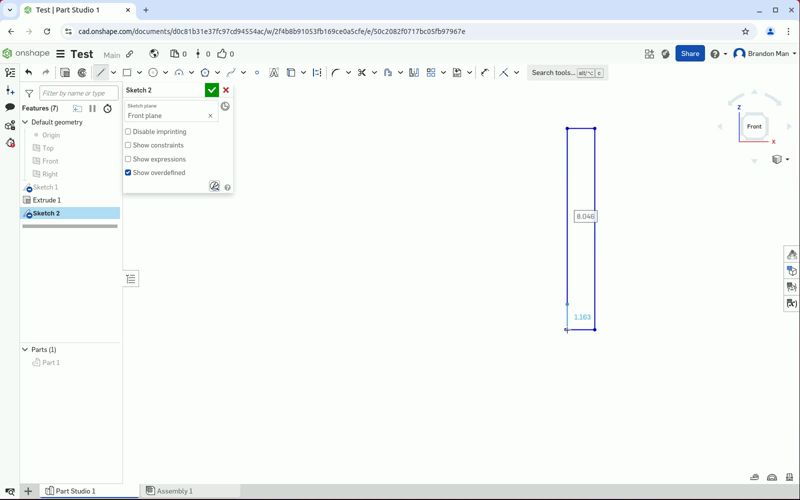
scroll(6)
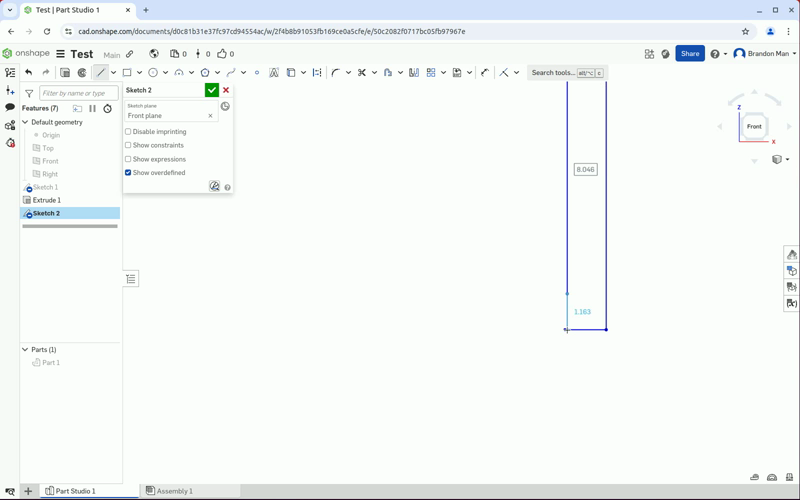
scroll(6)
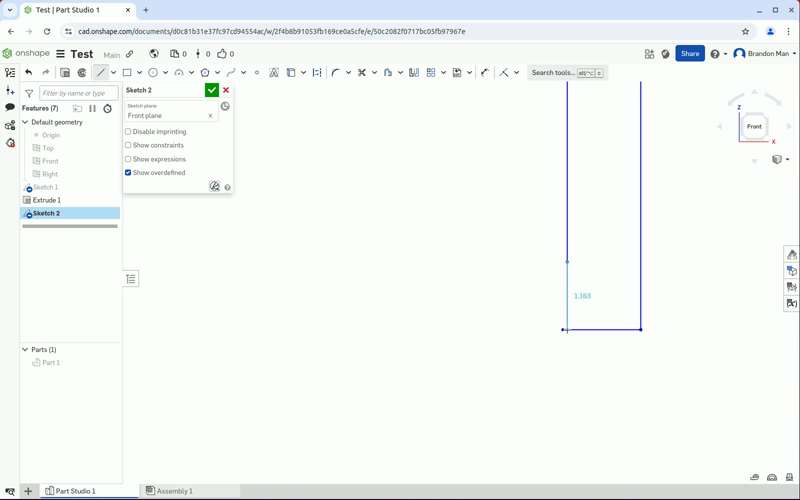
key_up(shift)
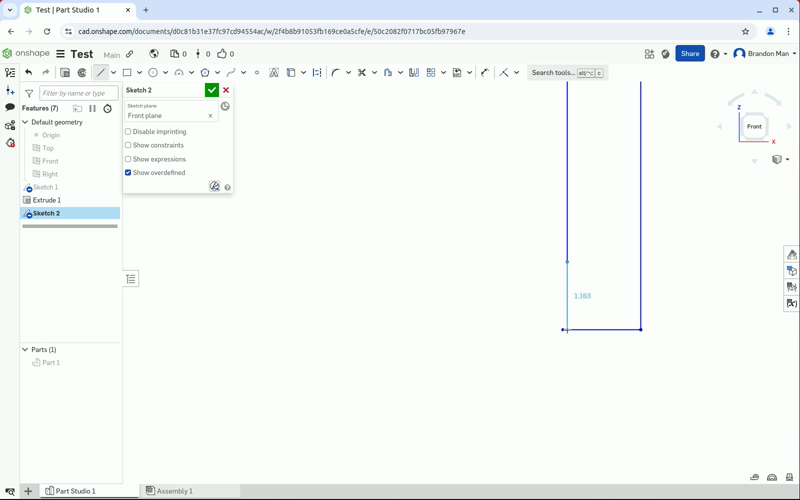
click(567, 329)
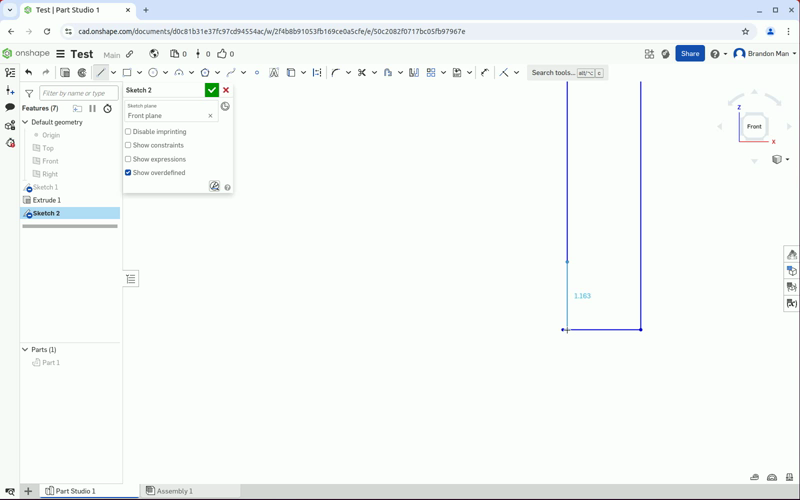
scroll(-6)
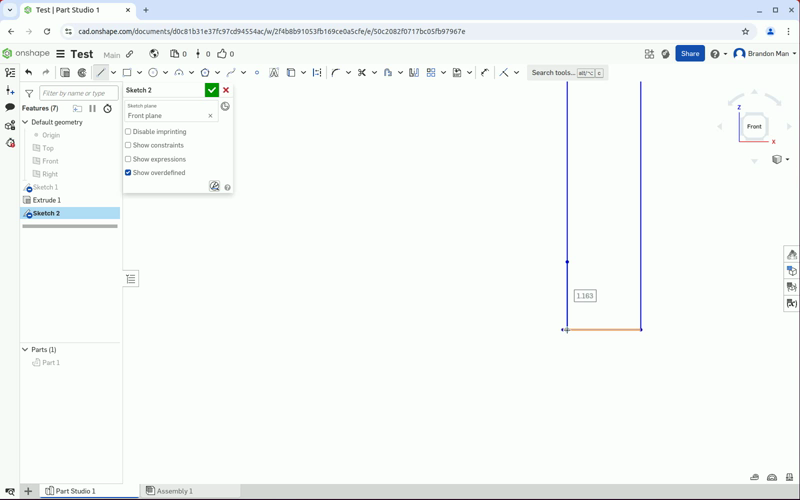
scroll(-6)
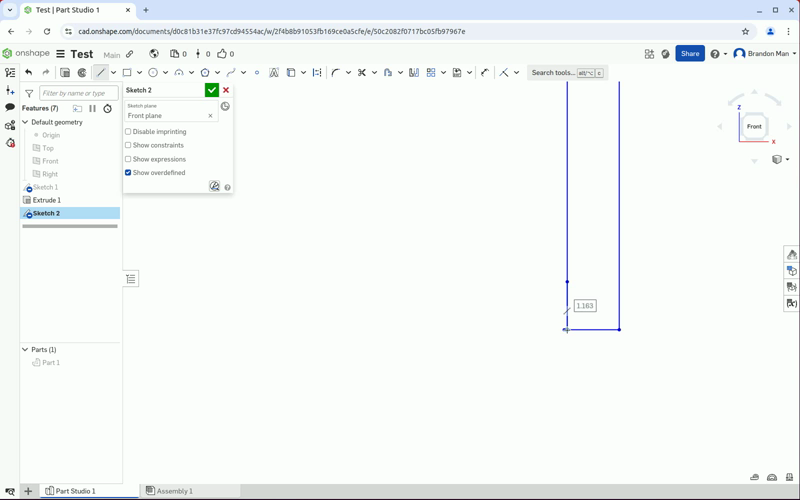
scroll(-6)
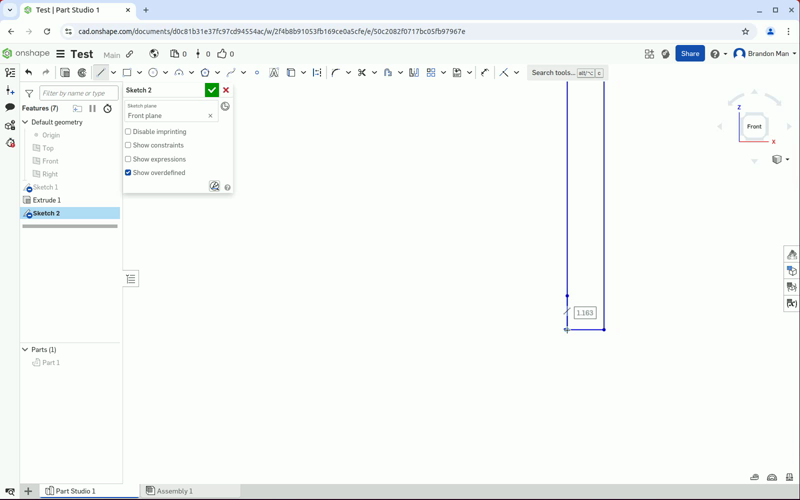
scroll(-6)
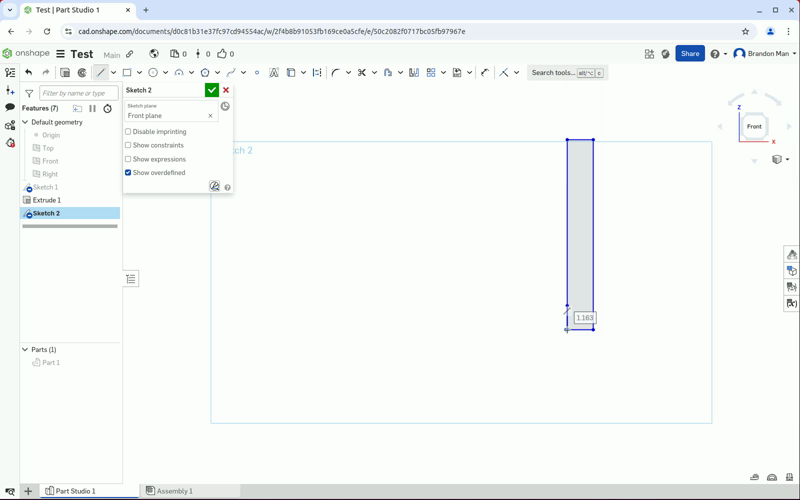
scroll(-6)
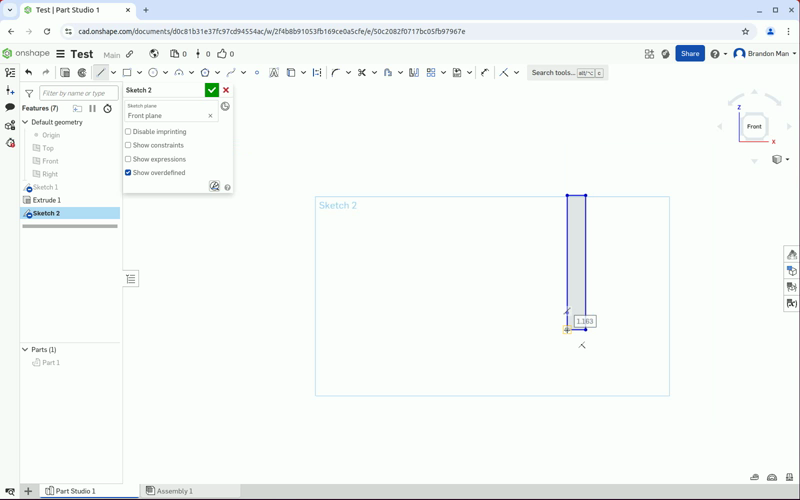
scroll(-6)
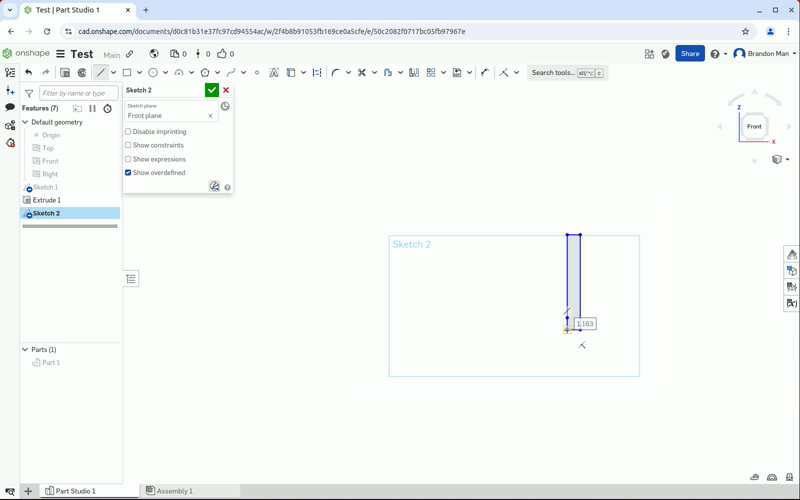
scroll(-6)
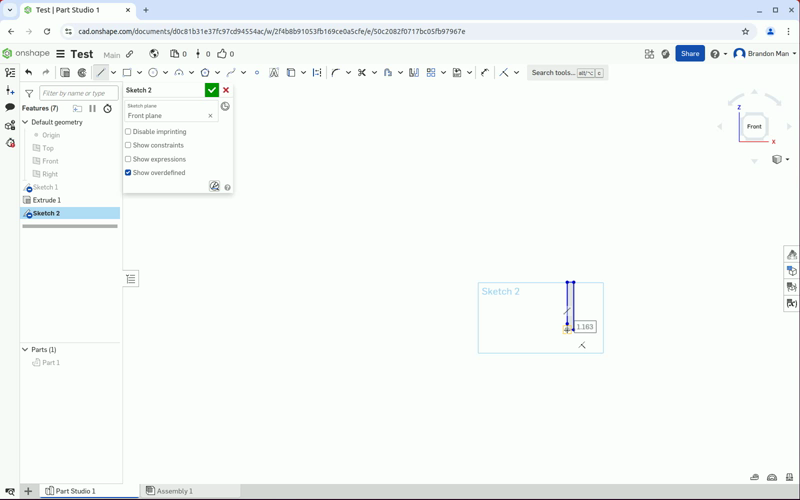
key(esc)
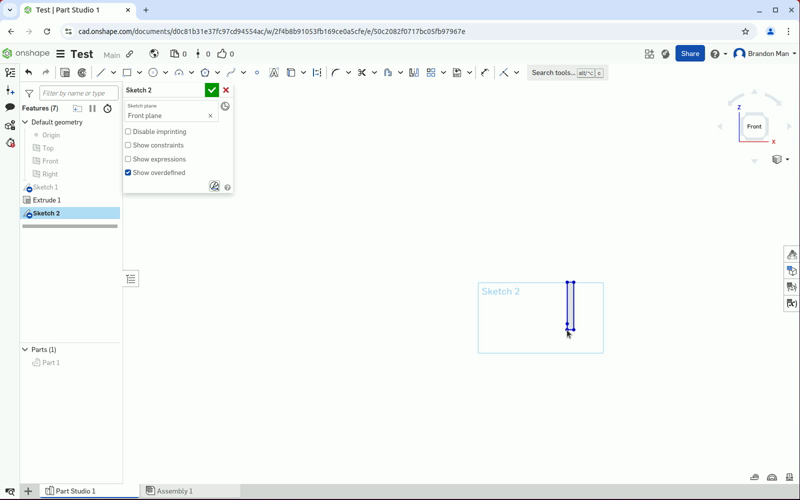
mouse_move(570, 301)
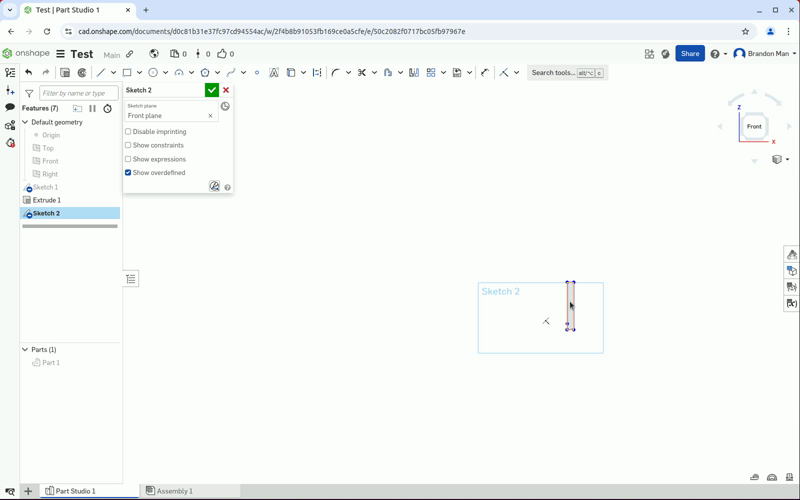
scroll(6)
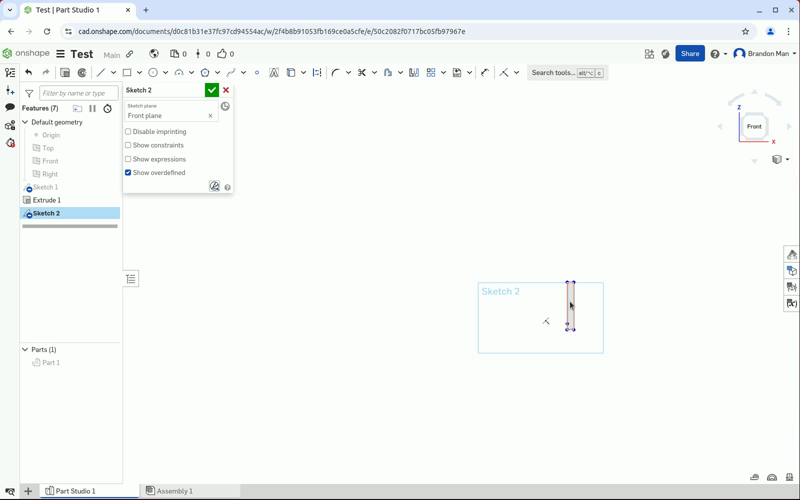
scroll(6)
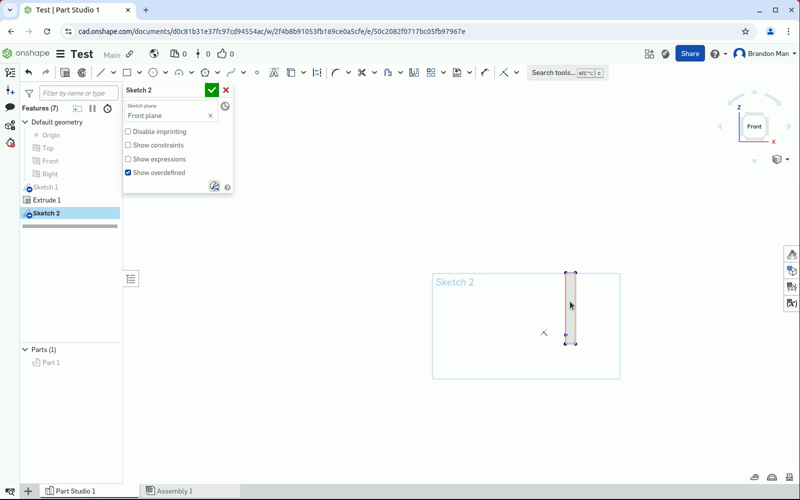
scroll(6)
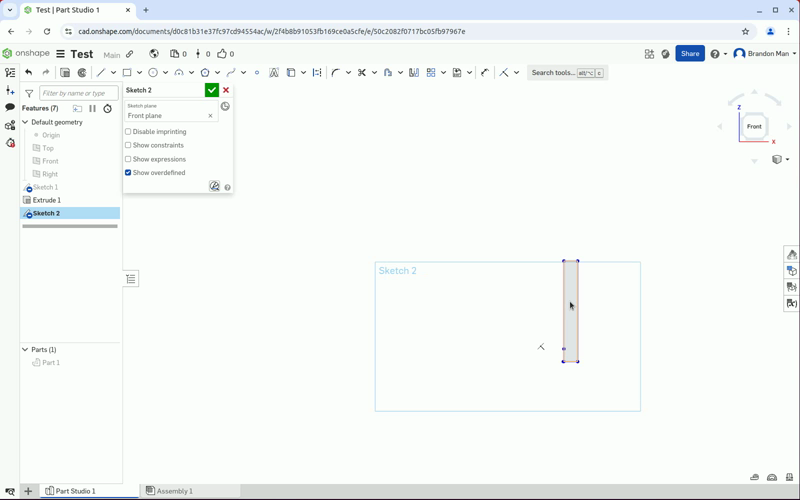
scroll(6)
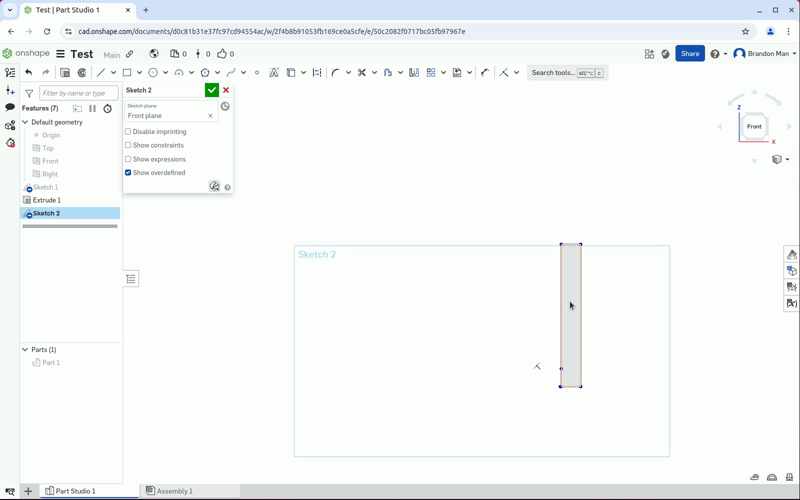
scroll(6)
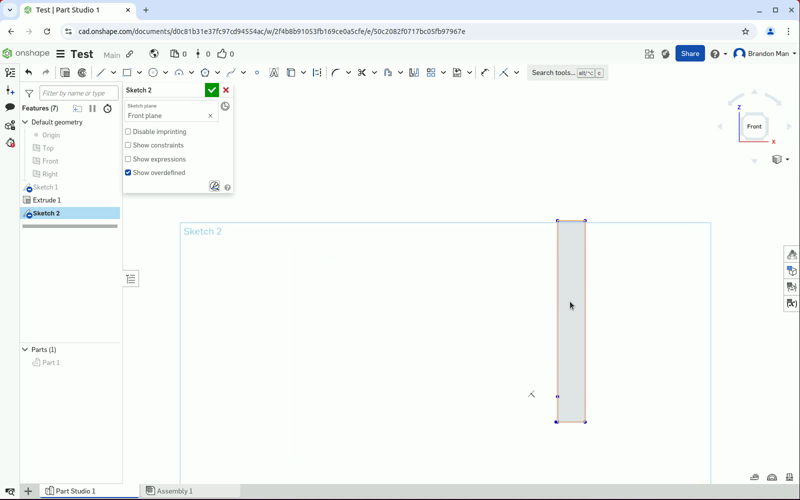
scroll(6)
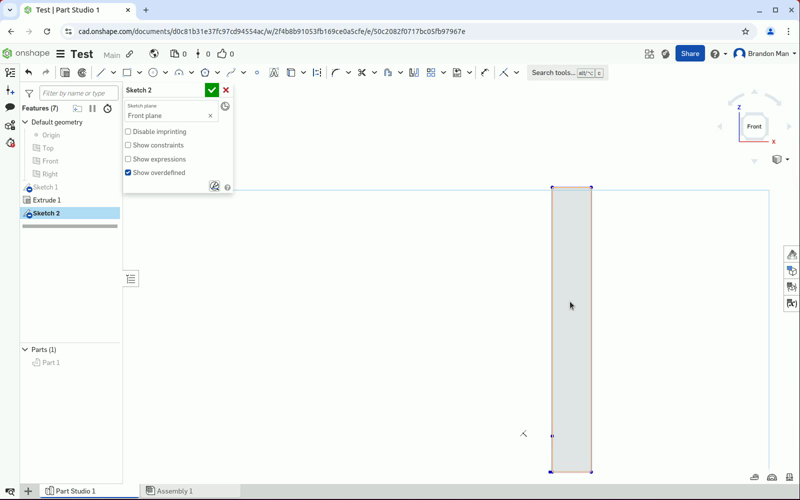
scroll(6)
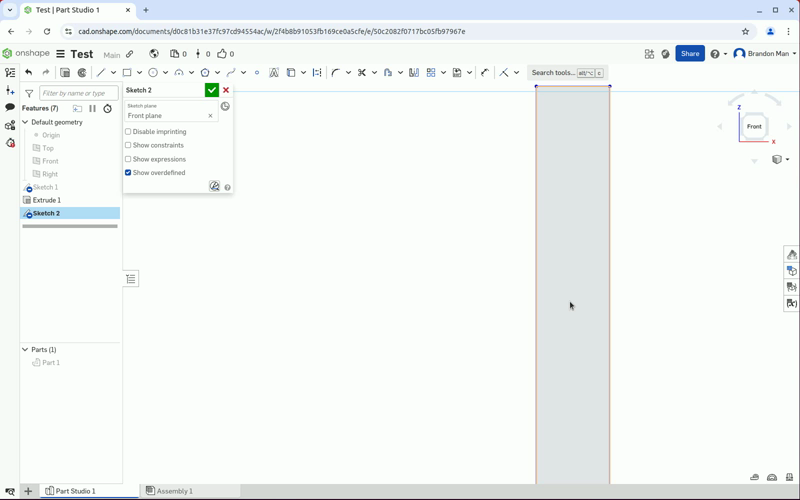
click(570, 301)
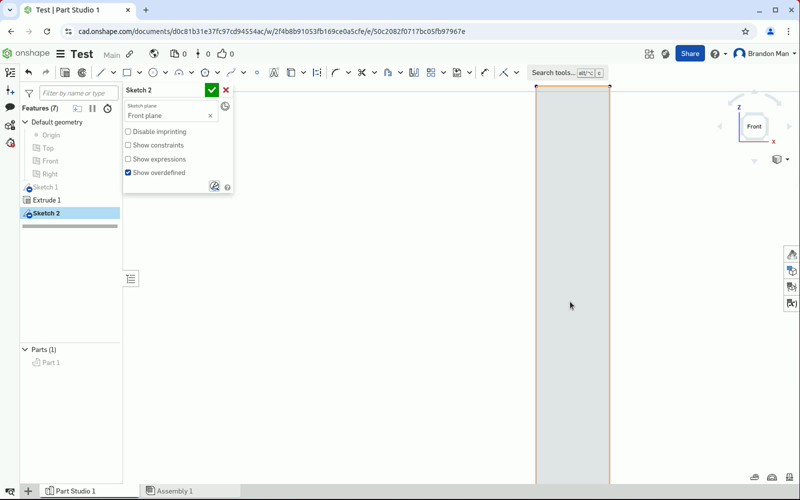
scroll(-6)
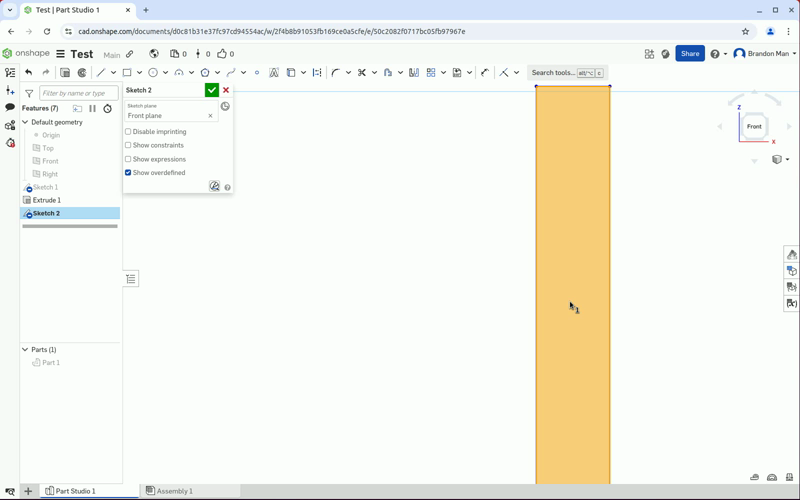
scroll(-6)
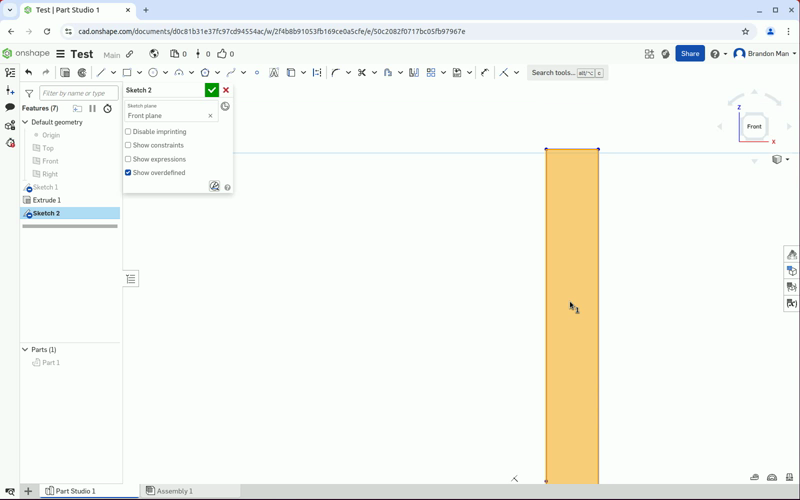
scroll(-6)
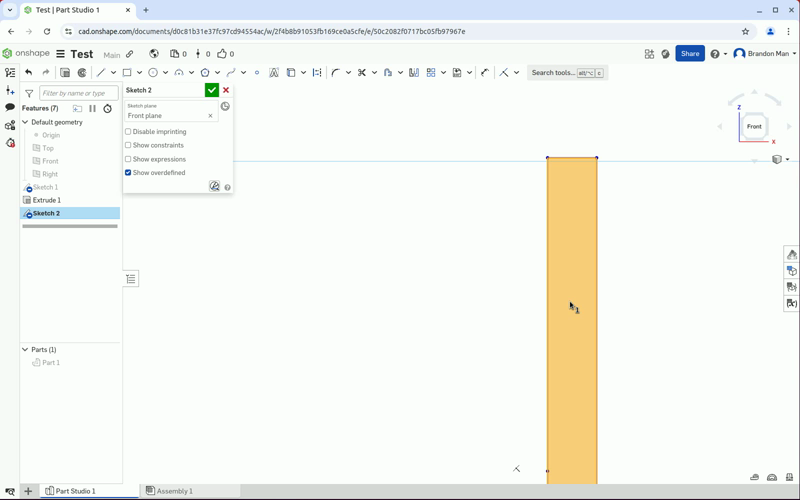
scroll(-6)
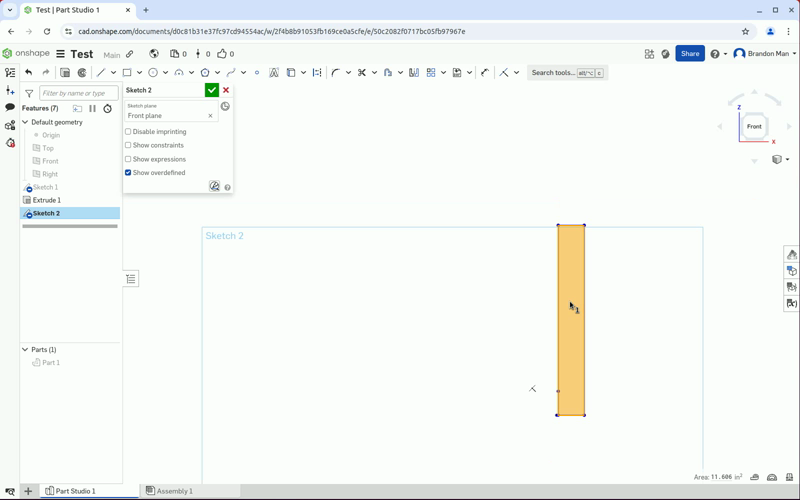
scroll(-6)
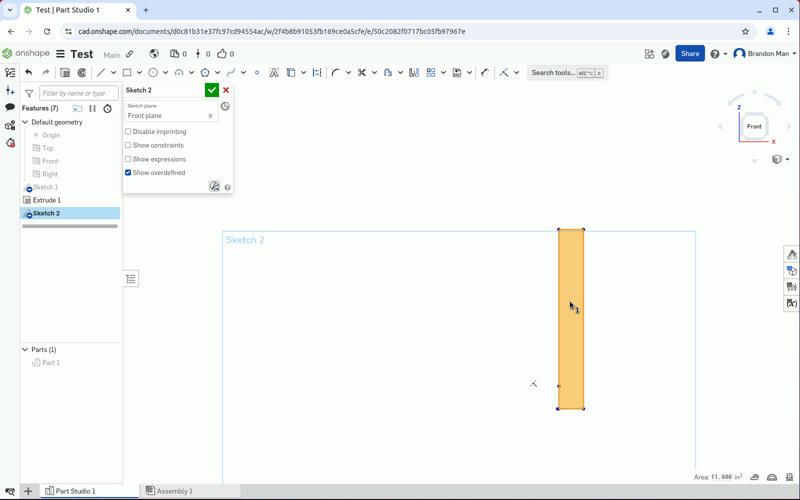
scroll(-6)
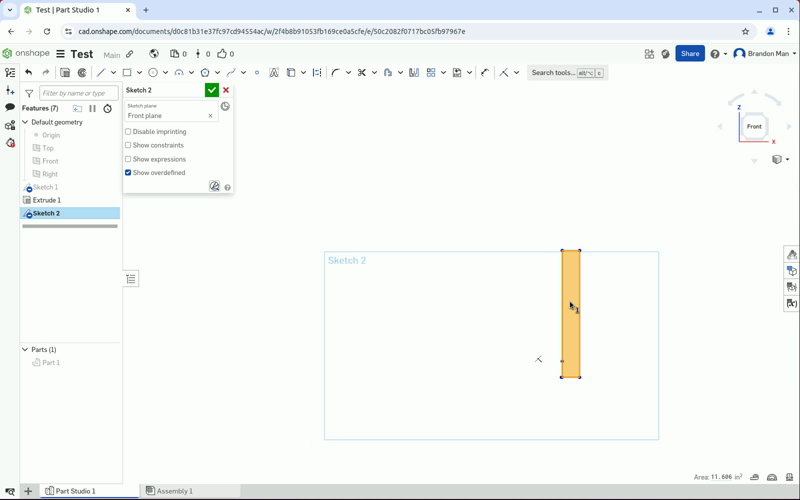
scroll(-6)
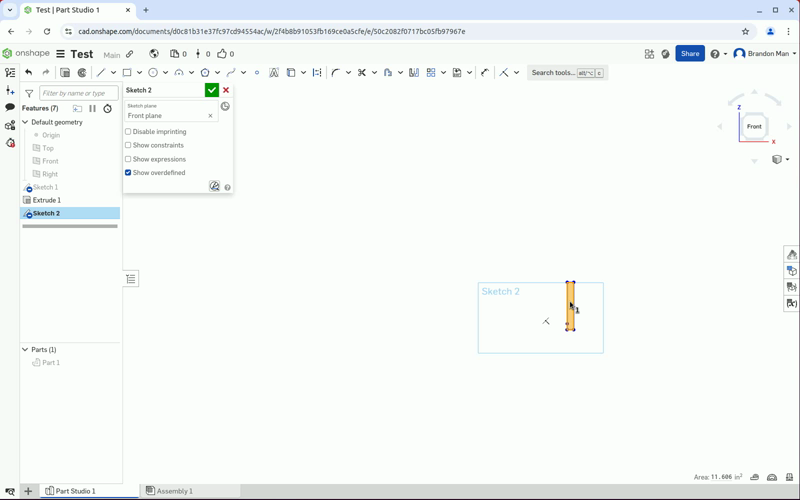
mouse_move(73, 352)
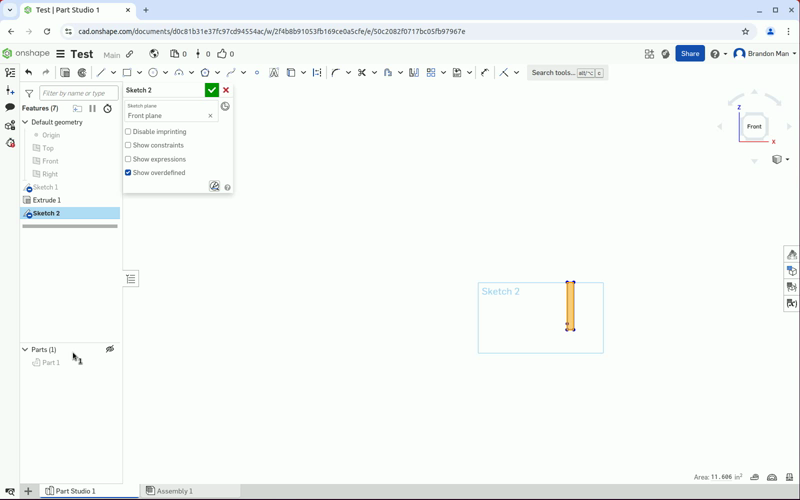
key(shift+y)
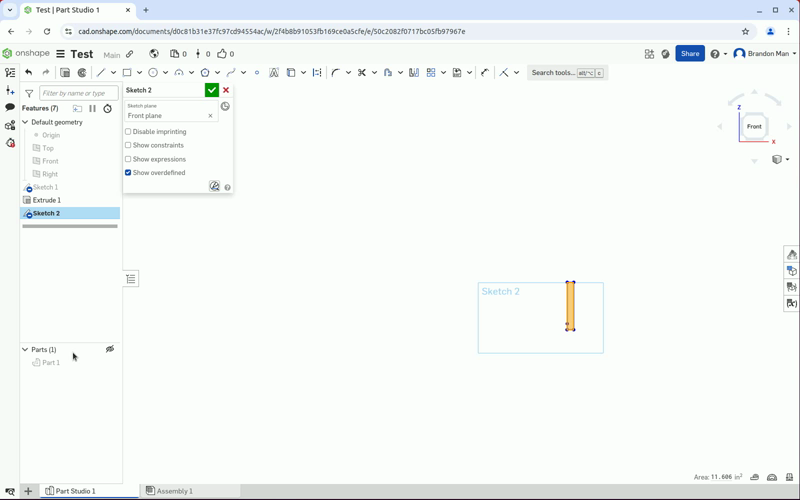
key(shift+e)
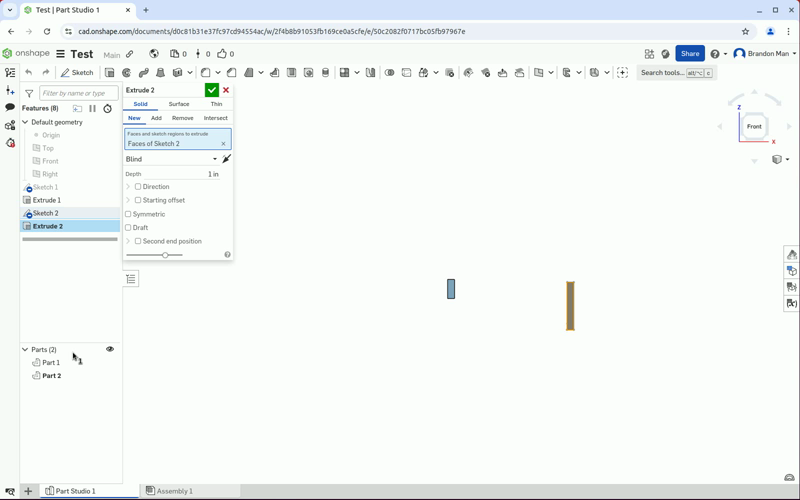
mouse_move(143, 106)
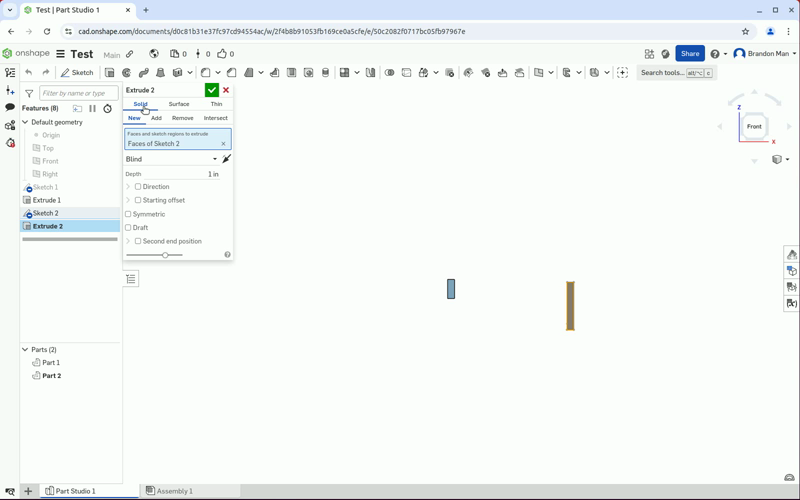
click(143, 106)
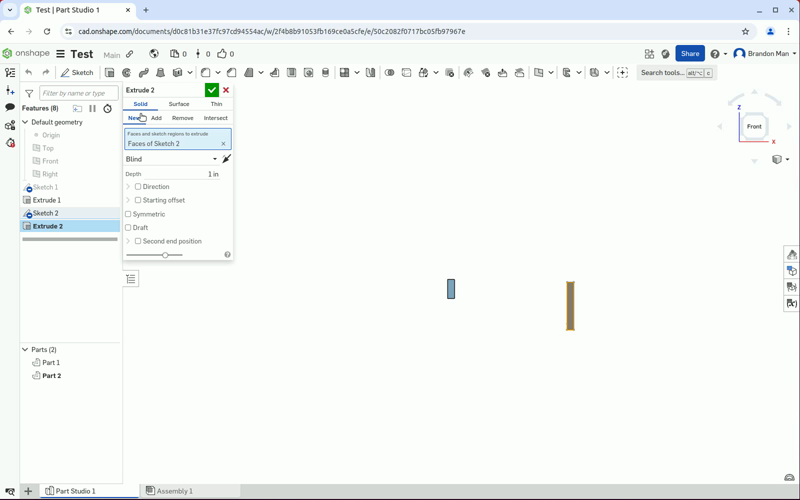
mouse_move(137, 120)
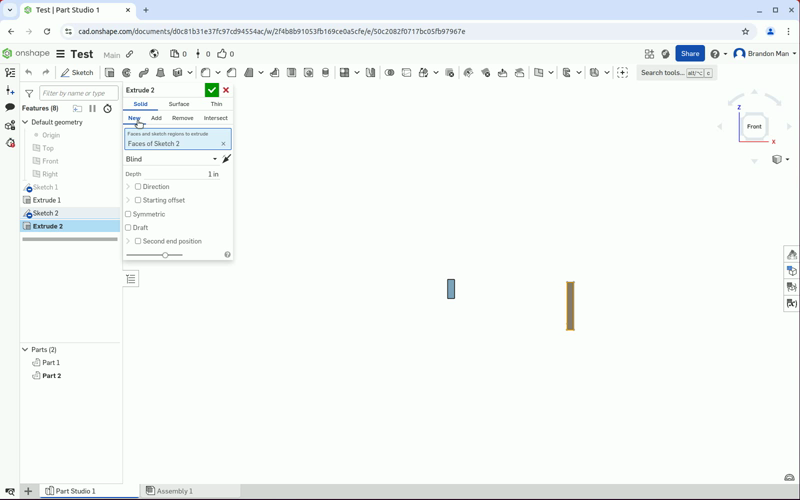
click(137, 120)
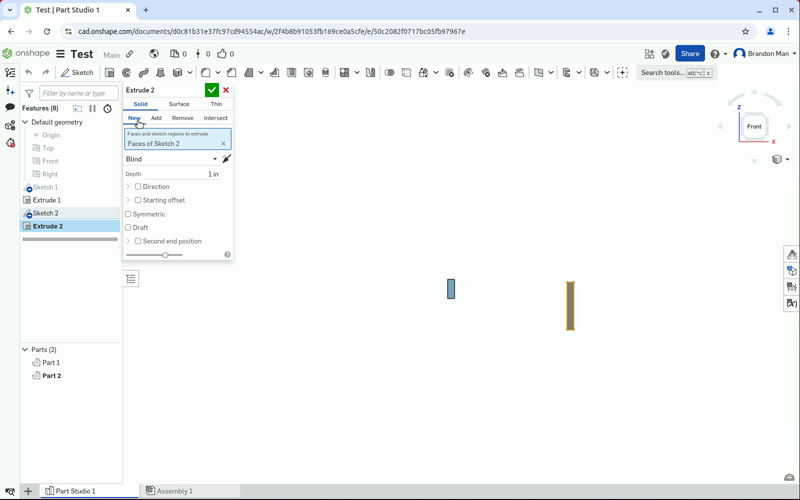
key(tab, 4)
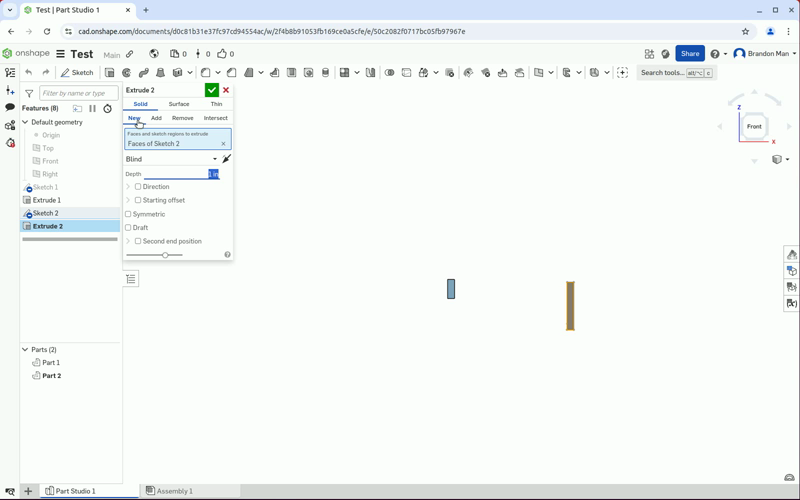
text(1.444)
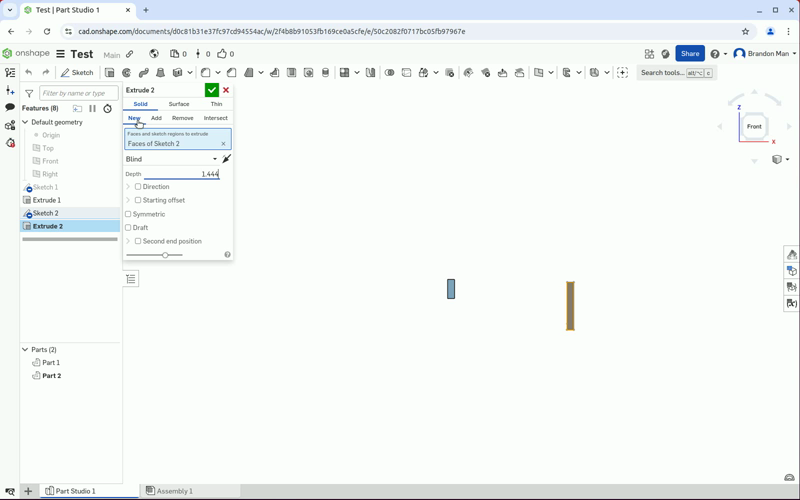
key(tab, 3)
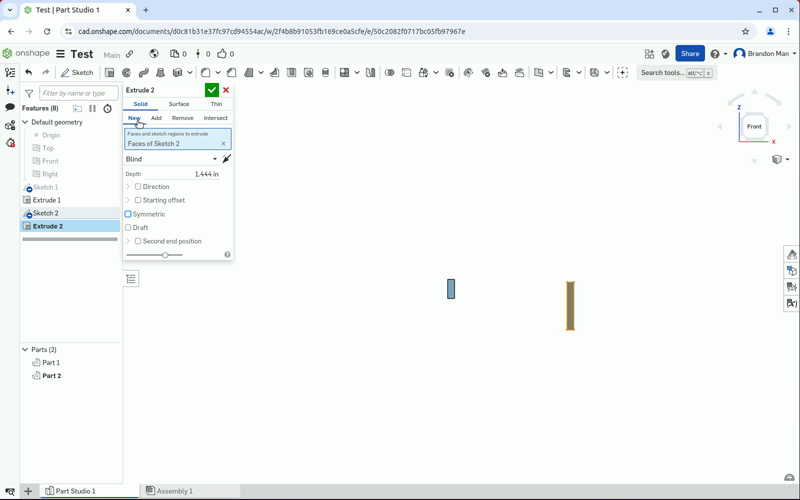
key(space)
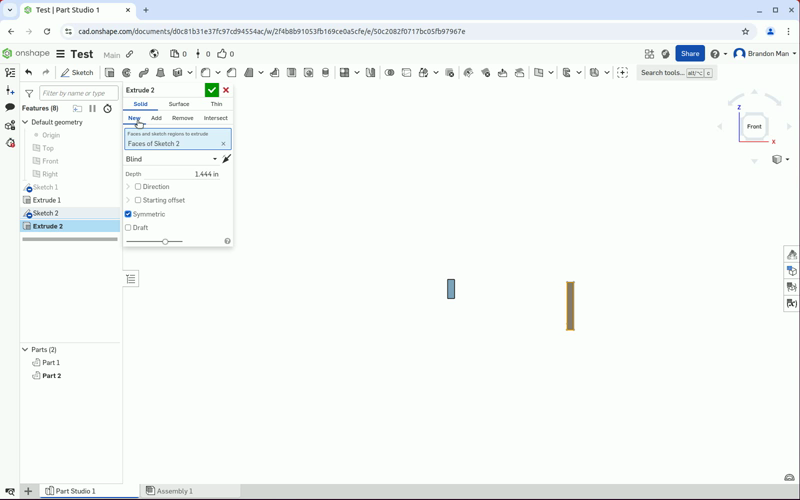
key(enter)
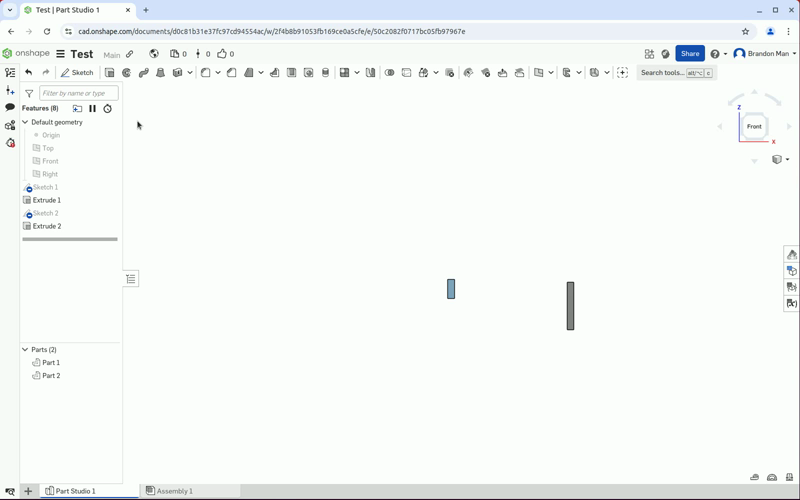
key(shift+h)
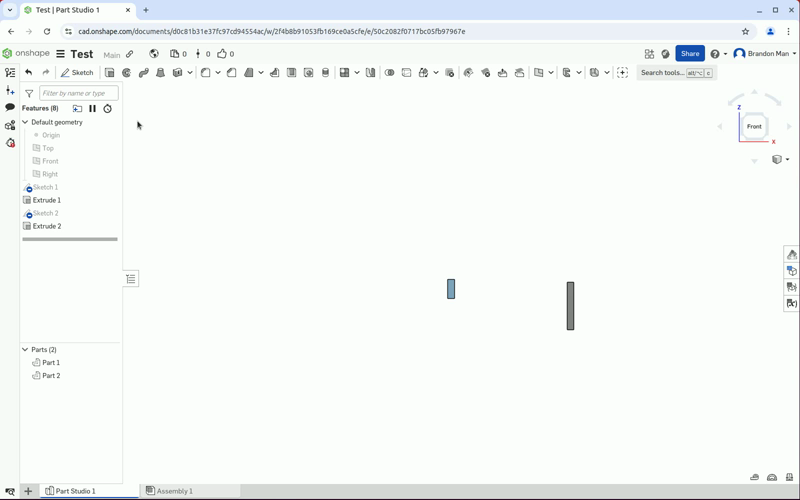
key(shift+h)
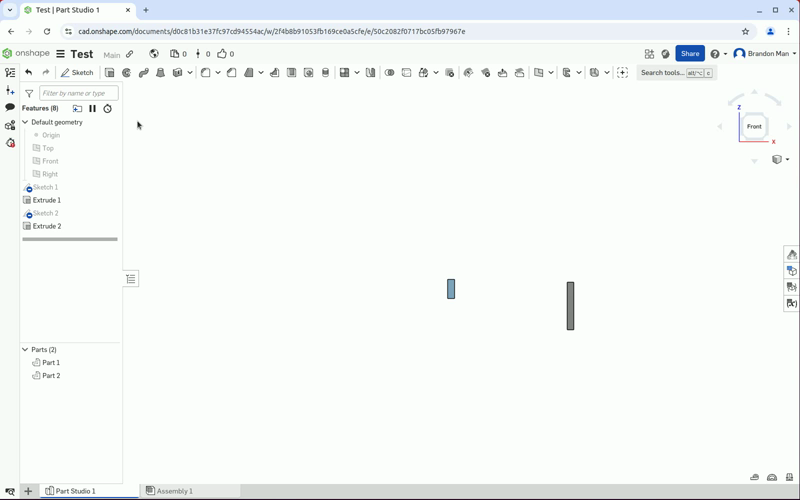
mouse_move(73, 189)
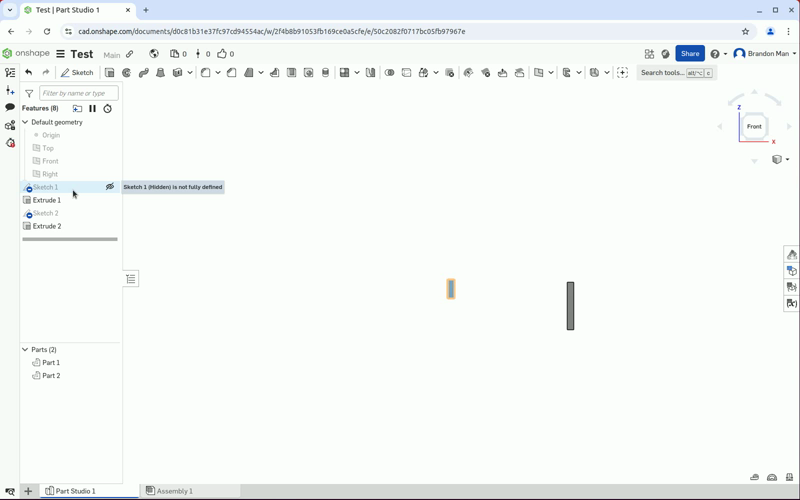
click(73, 189)
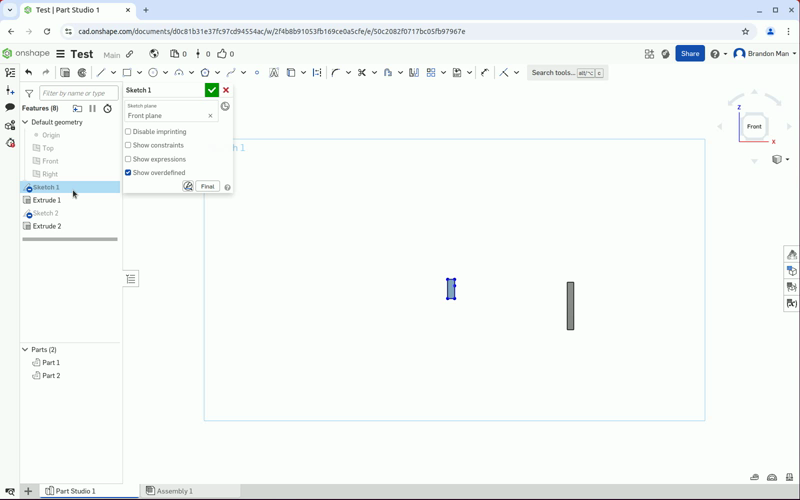
mouse_move(229, 92)
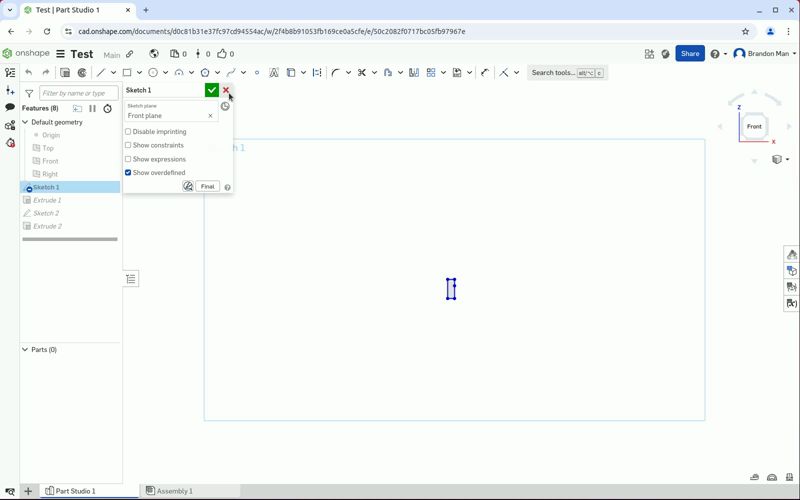
click(229, 92)
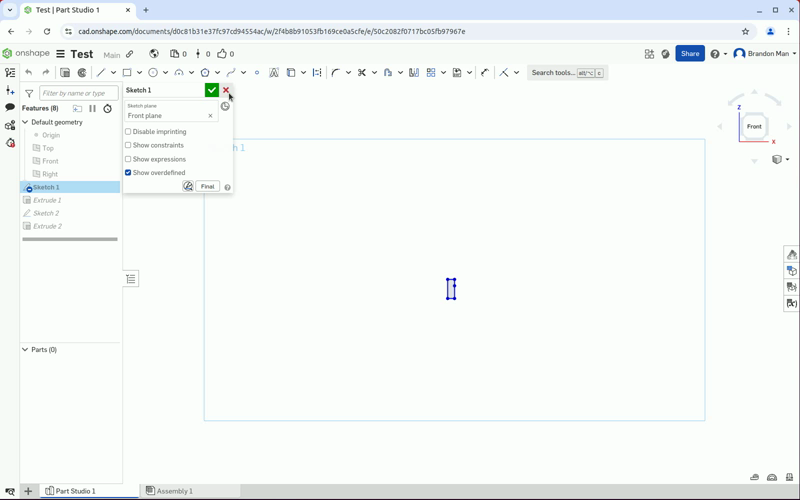
key(shift+s)
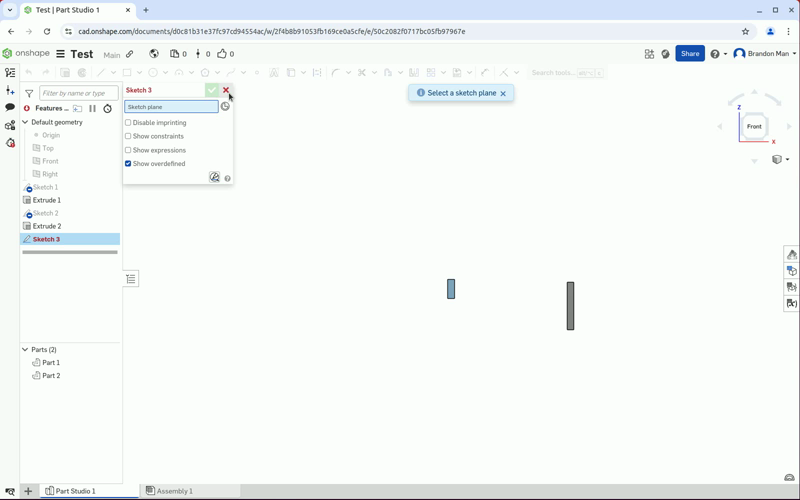
mouse_move(73, 163)
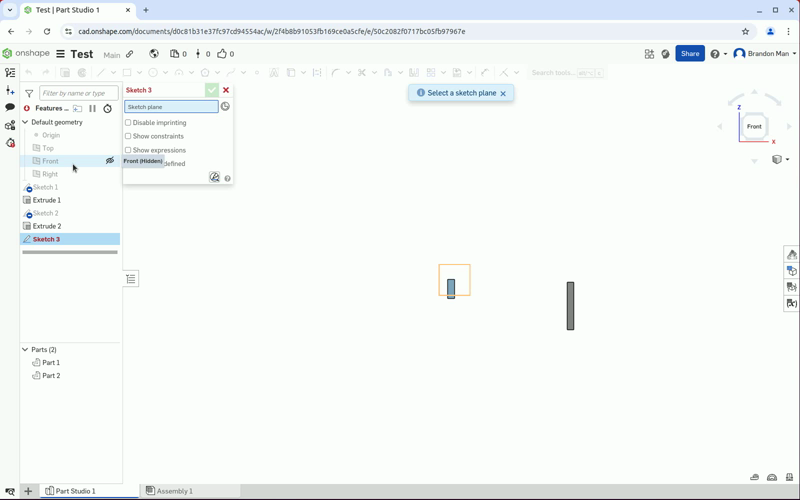
click(73, 163)
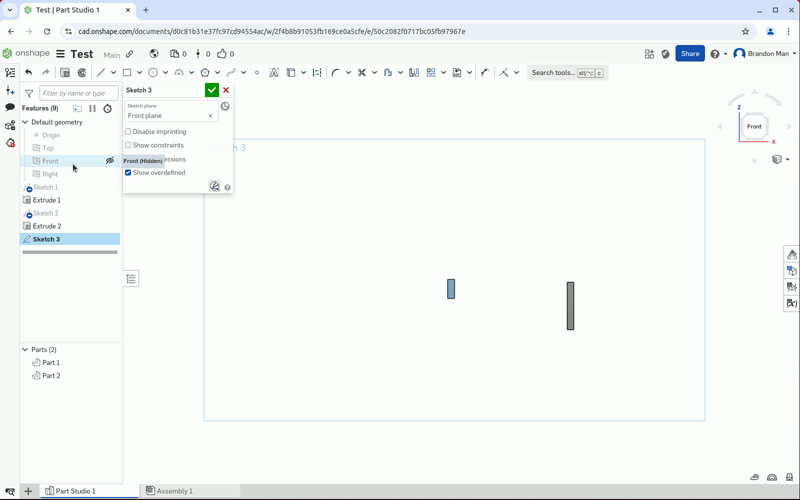
mouse_move(73, 352)
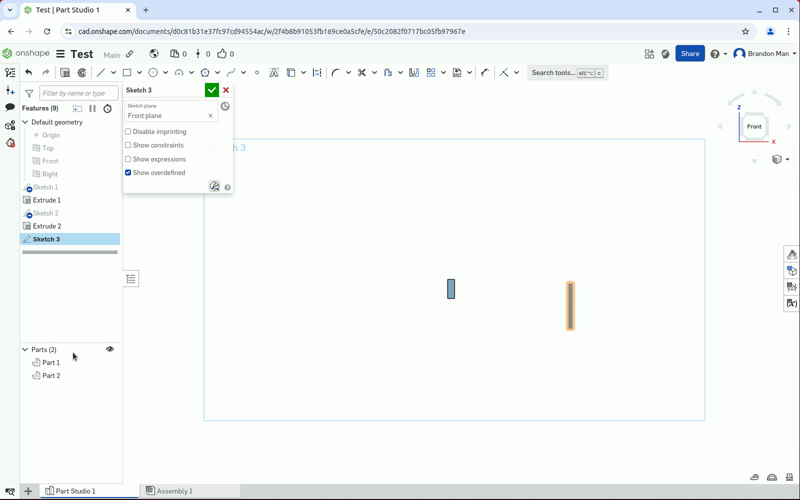
key(y)
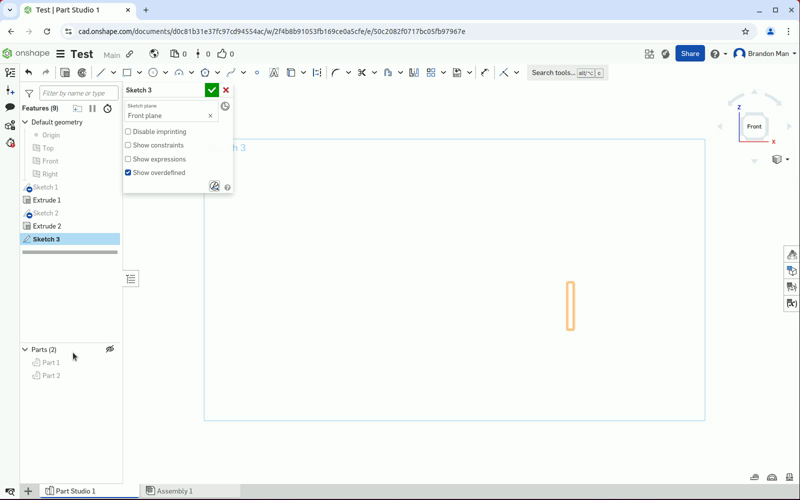
key(l)
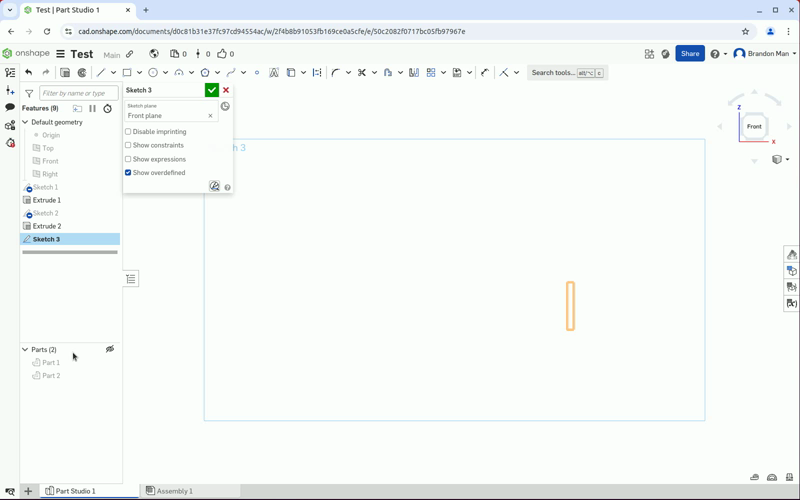
key_down(shift)
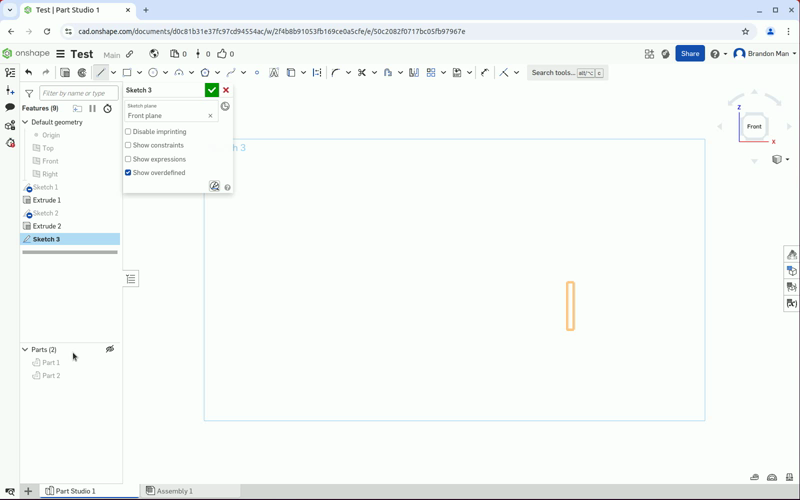
mouse_move(460, 288)
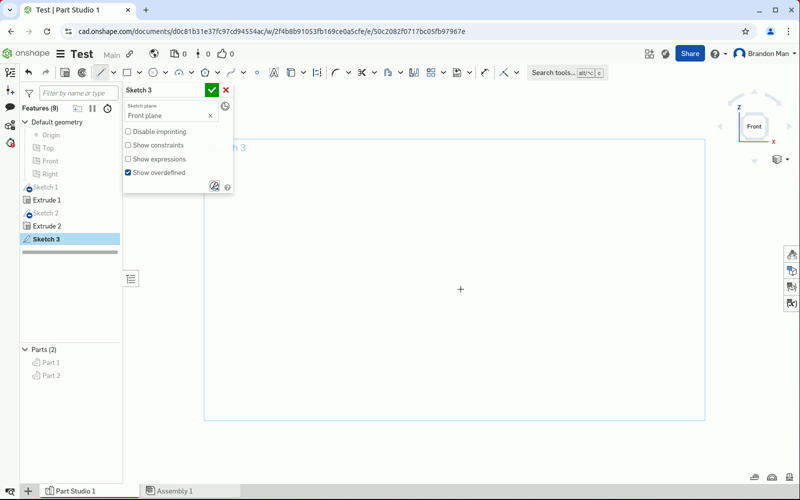
click(460, 288)
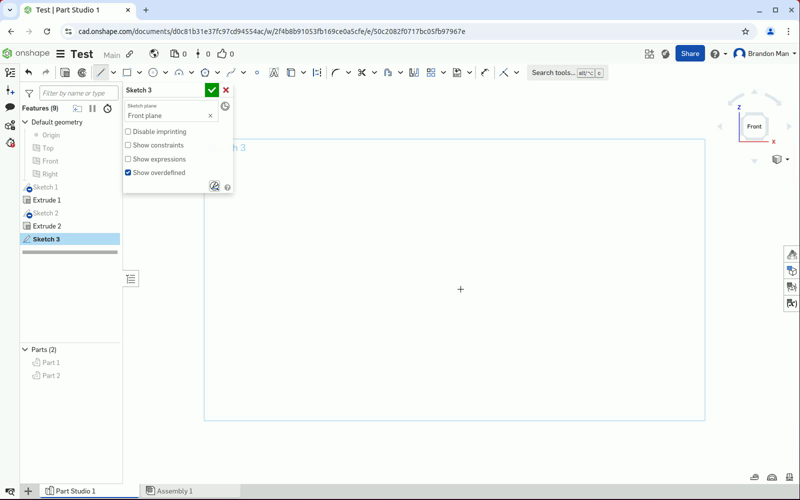
key_up(shift)
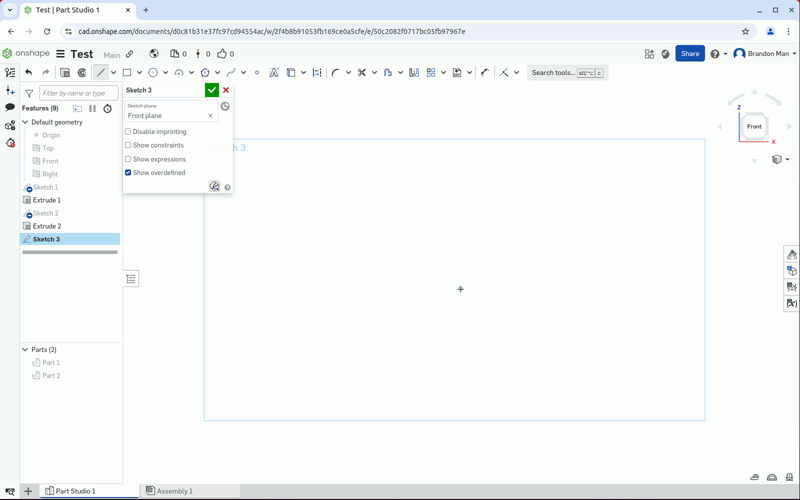
key_down(shift)
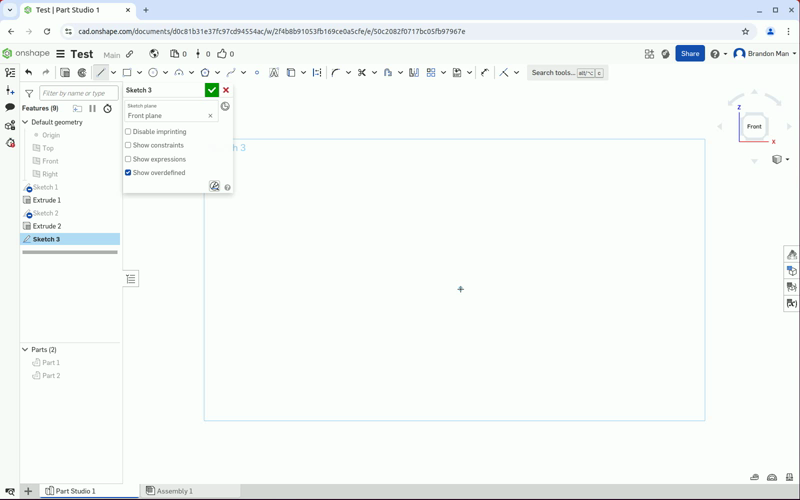
mouse_move(526, 288)
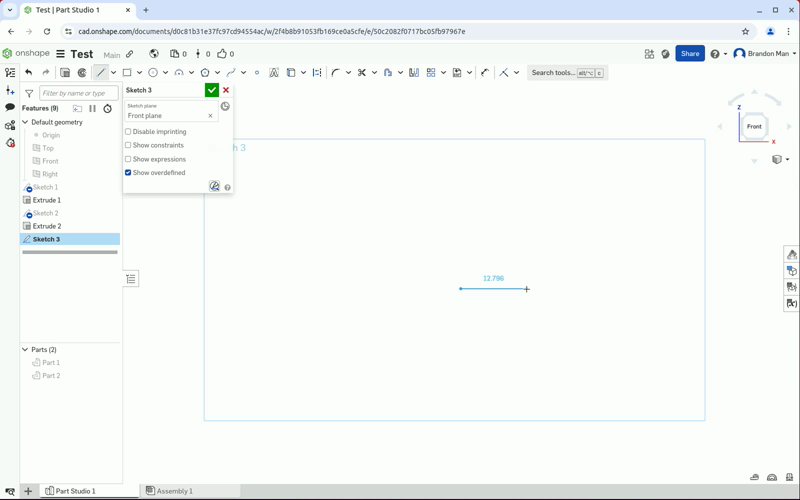
click(526, 288)
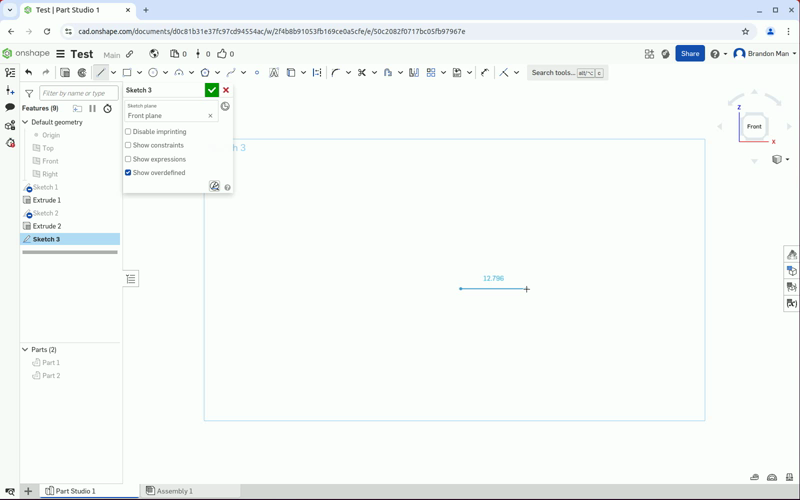
key_up(shift)
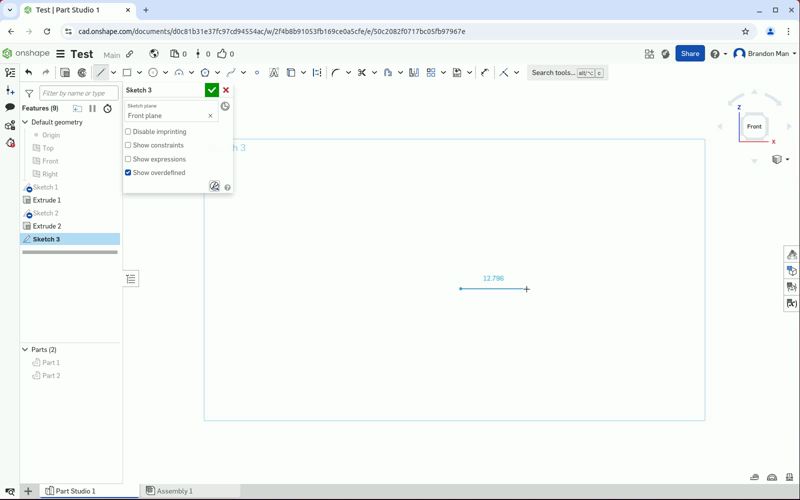
key_down(shift)
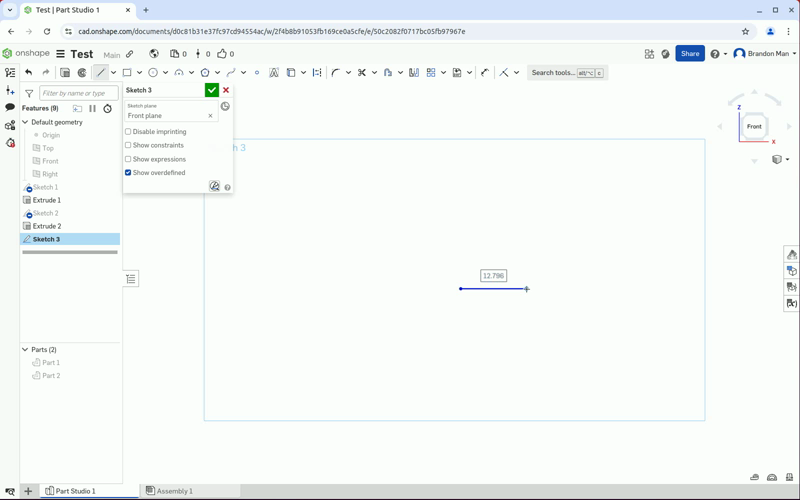
mouse_move(556, 288)
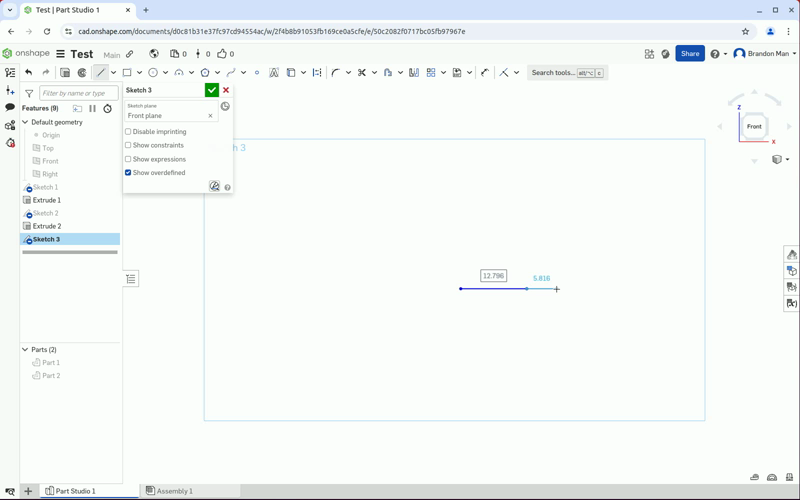
mouse_move(526, 282)
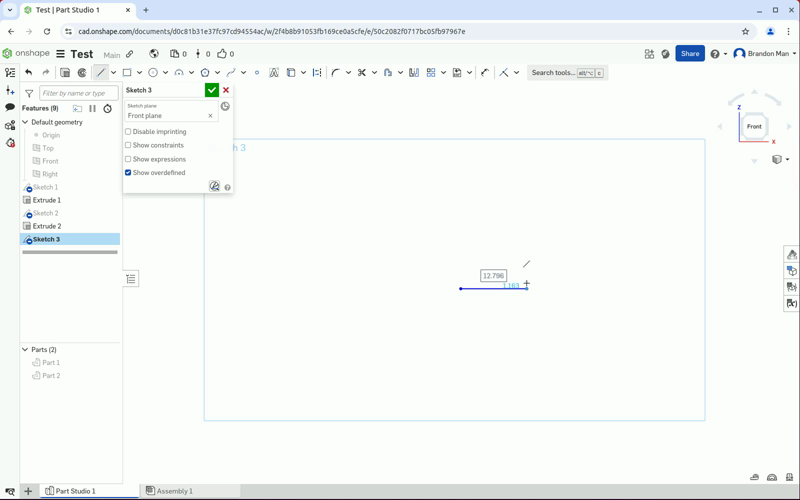
scroll(6)
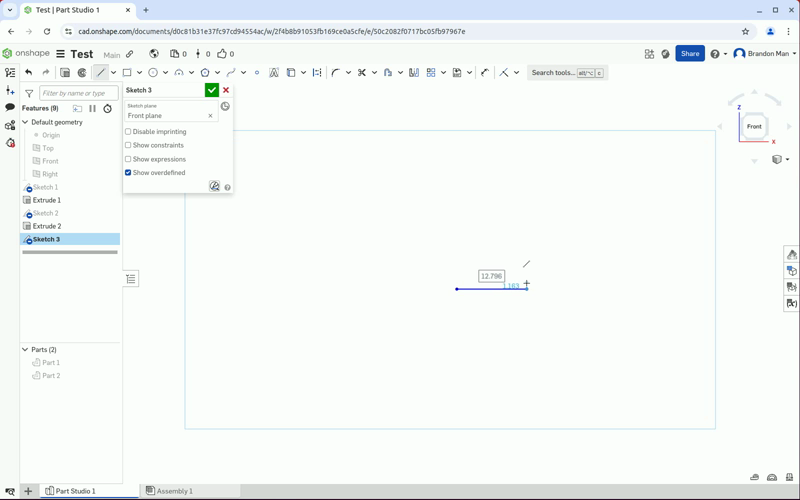
scroll(6)
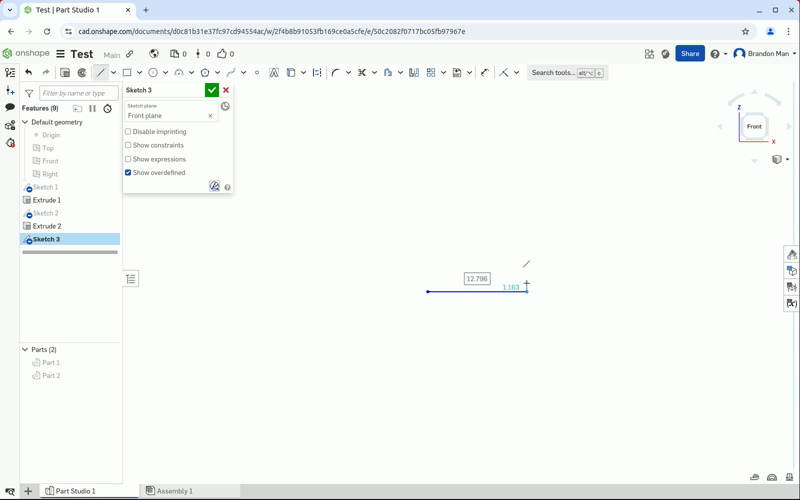
scroll(6)
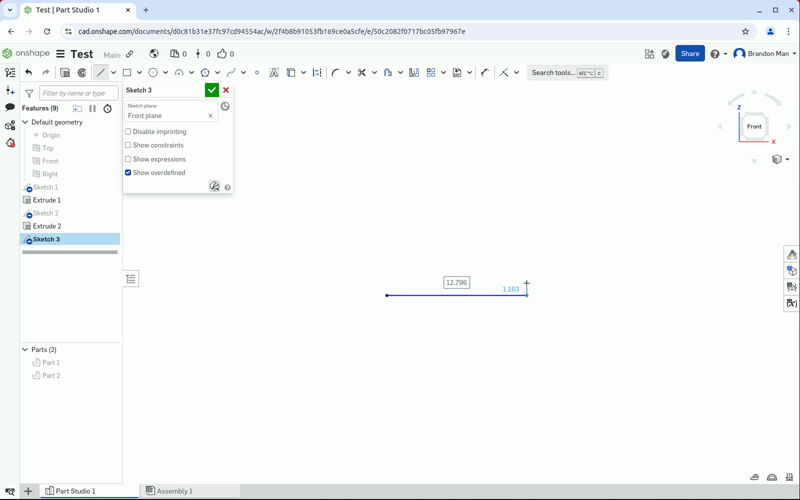
scroll(6)
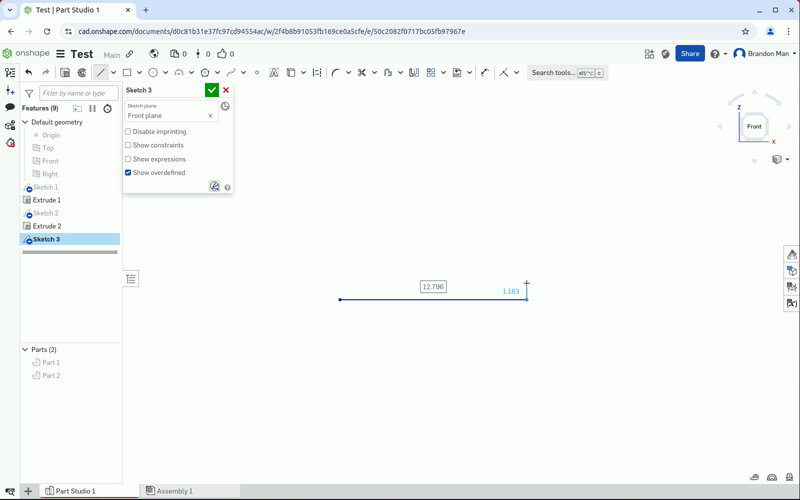
scroll(6)
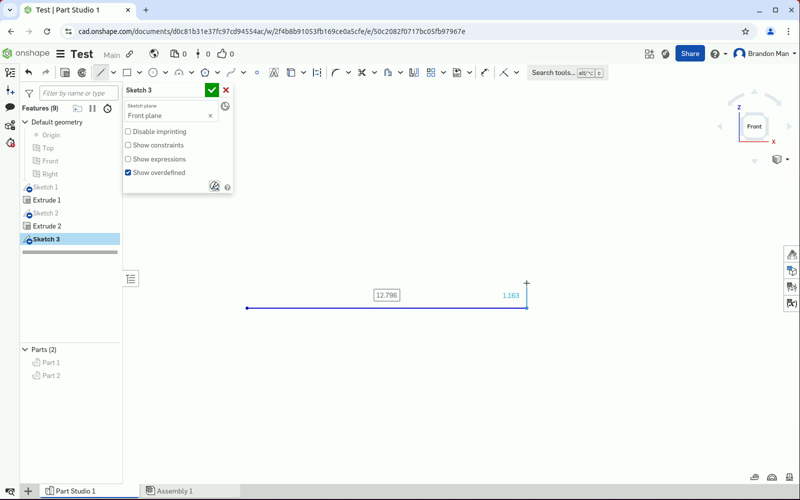
scroll(6)
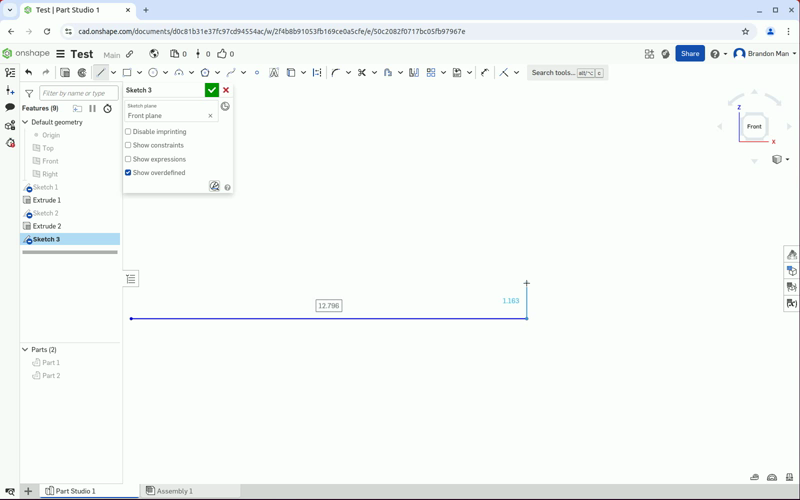
scroll(6)
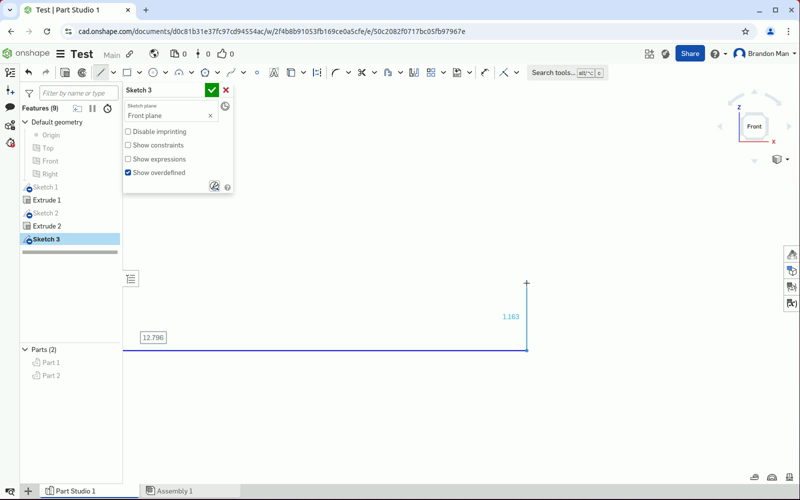
click(526, 282)
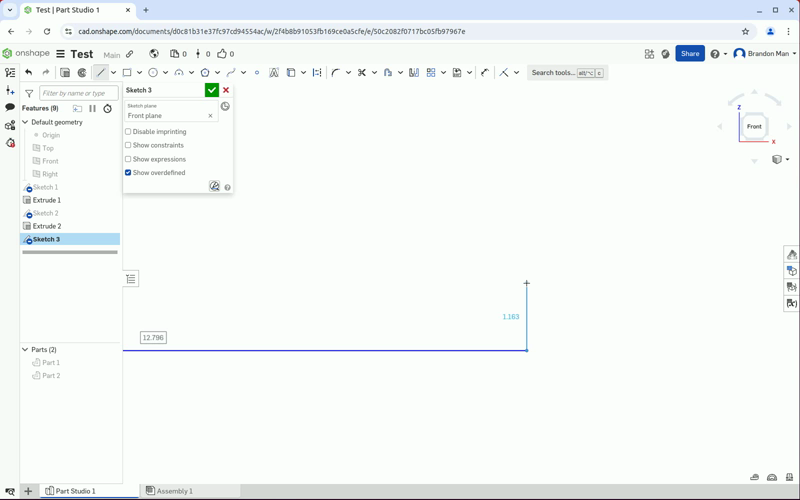
scroll(-6)
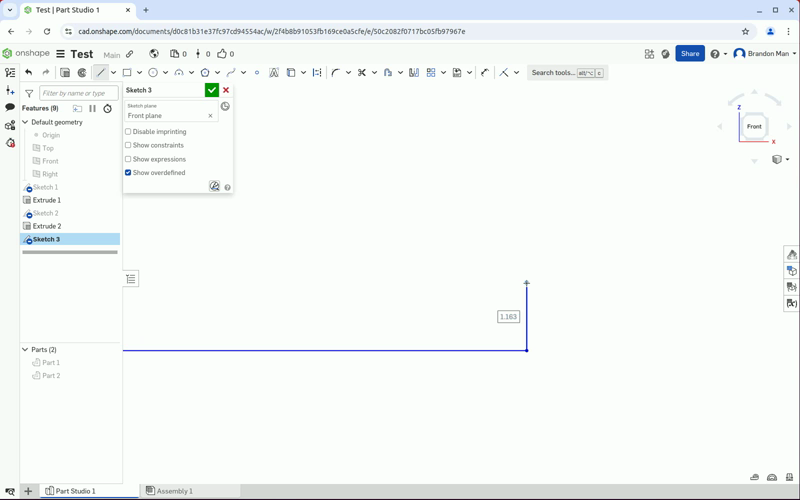
scroll(-6)
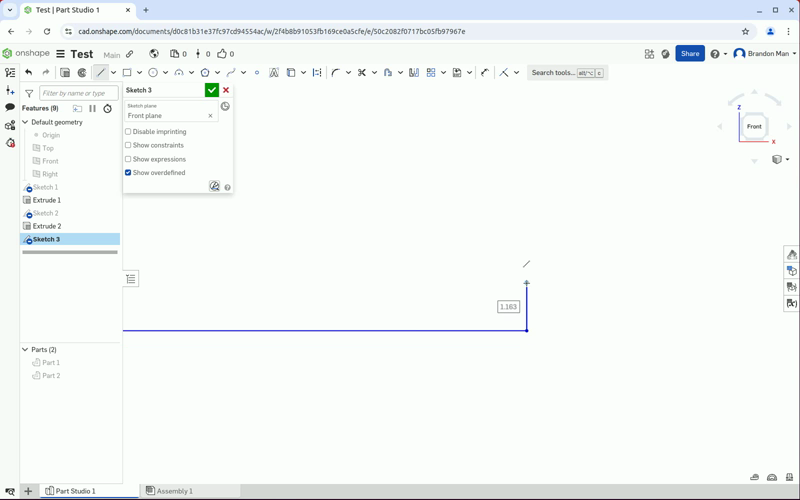
scroll(-6)
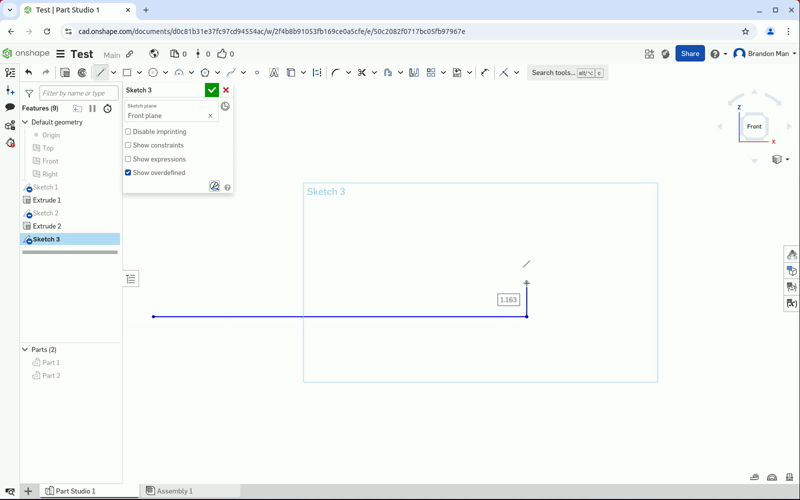
scroll(-6)
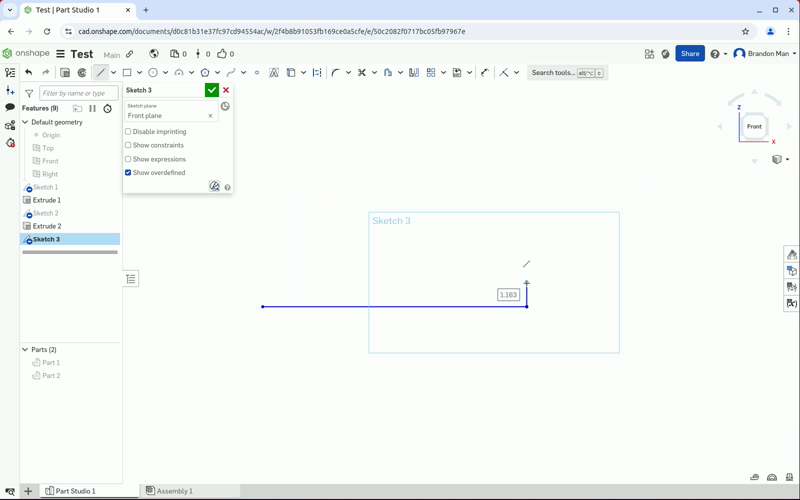
scroll(-6)
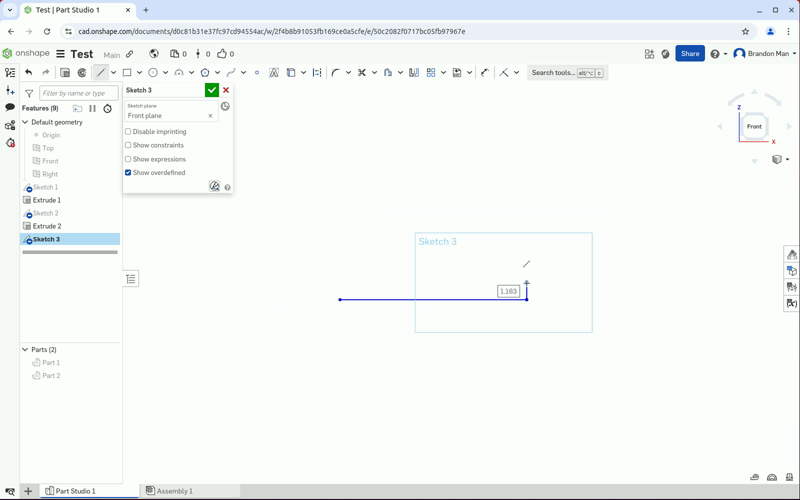
scroll(-6)
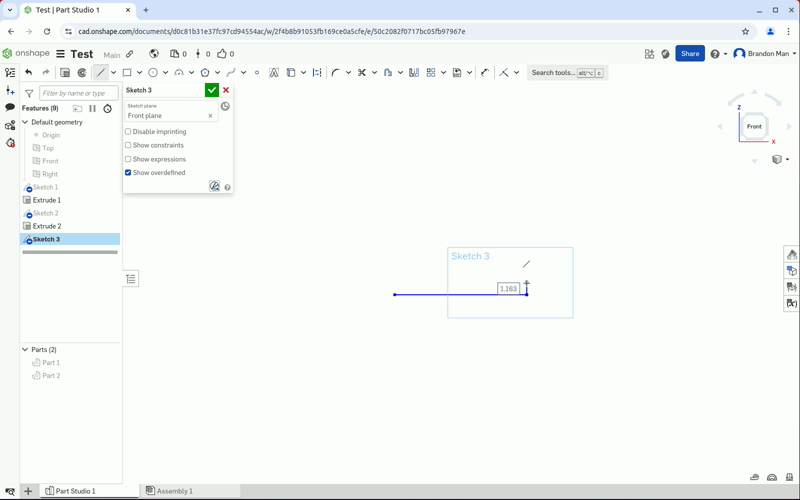
scroll(-6)
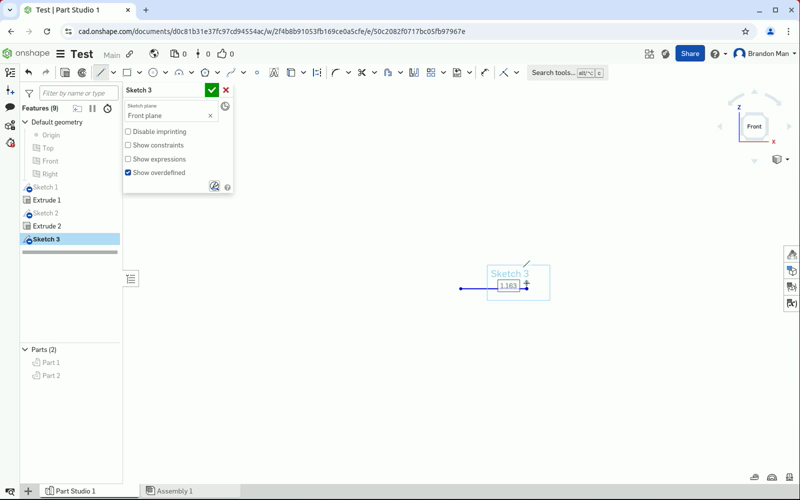
key_up(shift)
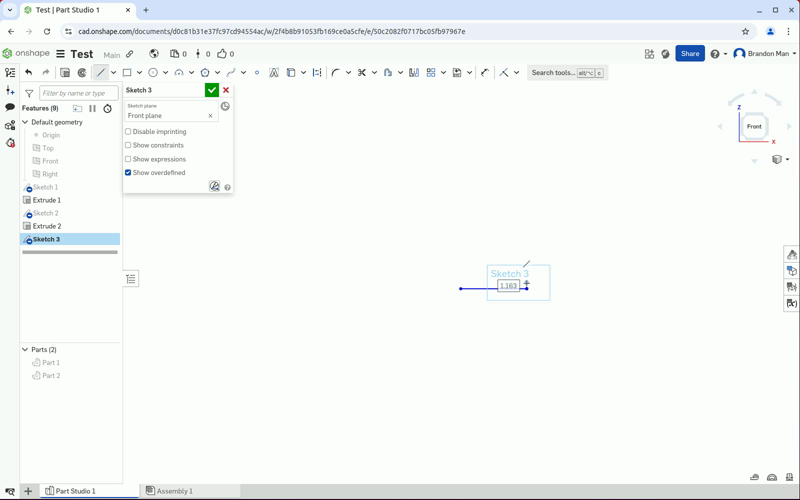
key_down(shift)
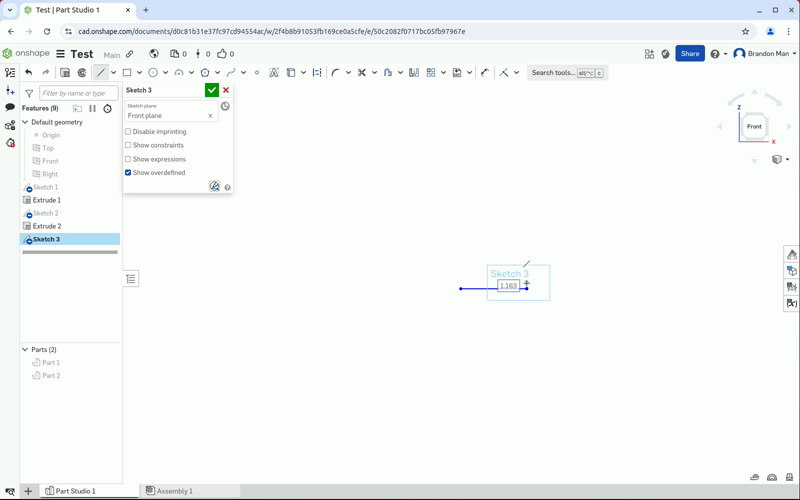
mouse_move(460, 282)
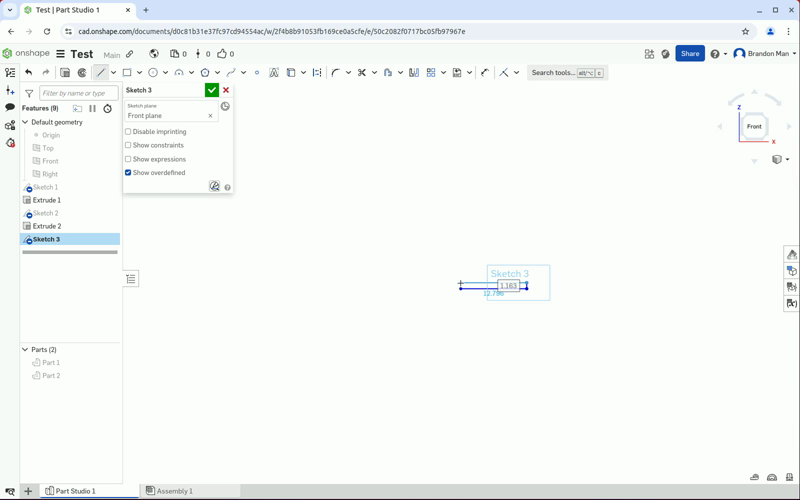
click(460, 282)
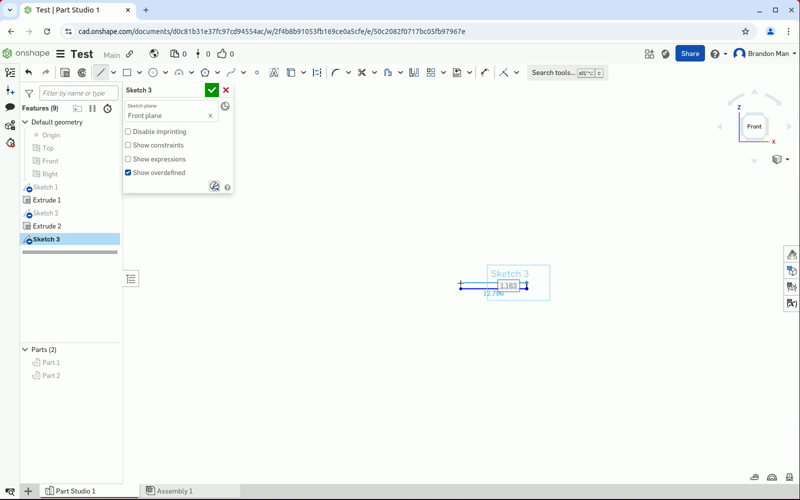
key_up(shift)
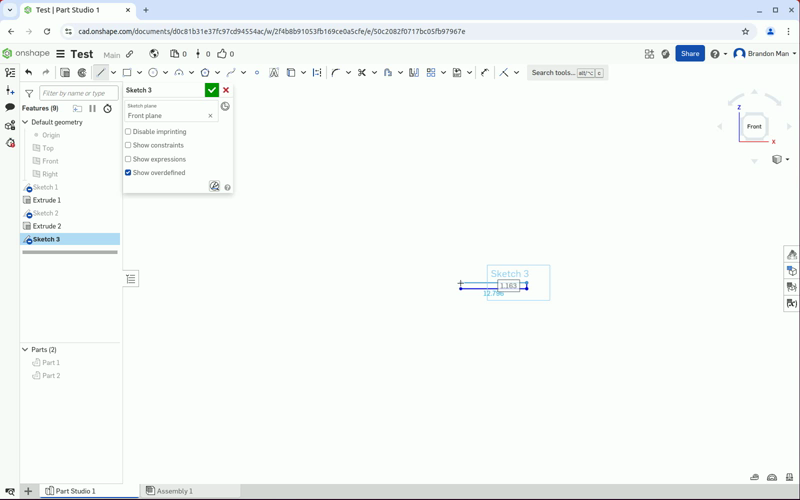
mouse_move(490, 282)
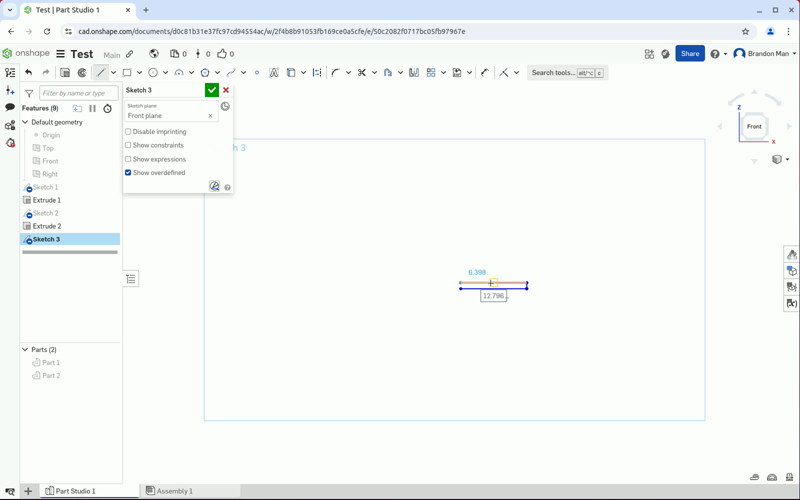
key_down(shift)
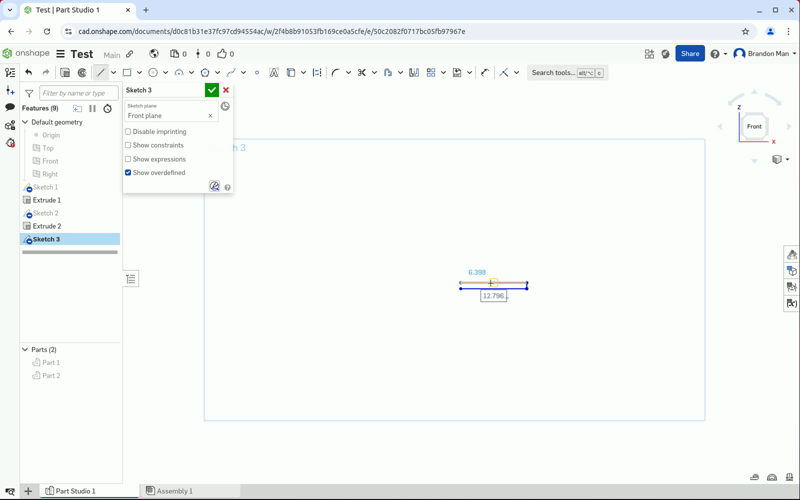
mouse_move(460, 288)
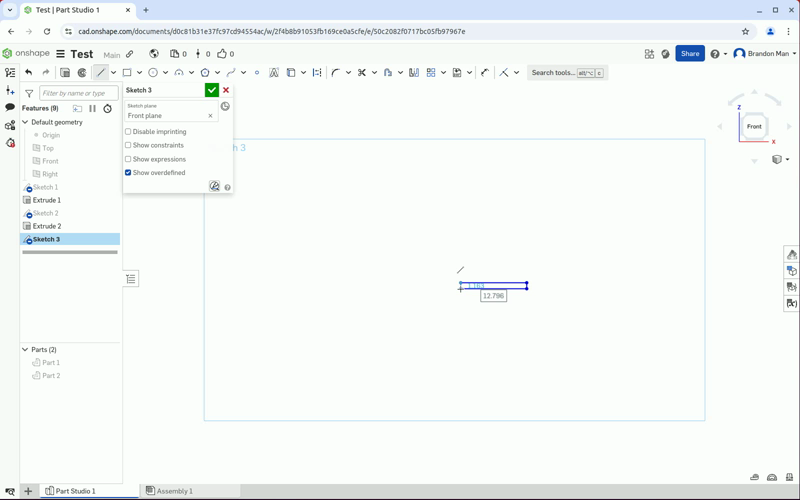
scroll(6)
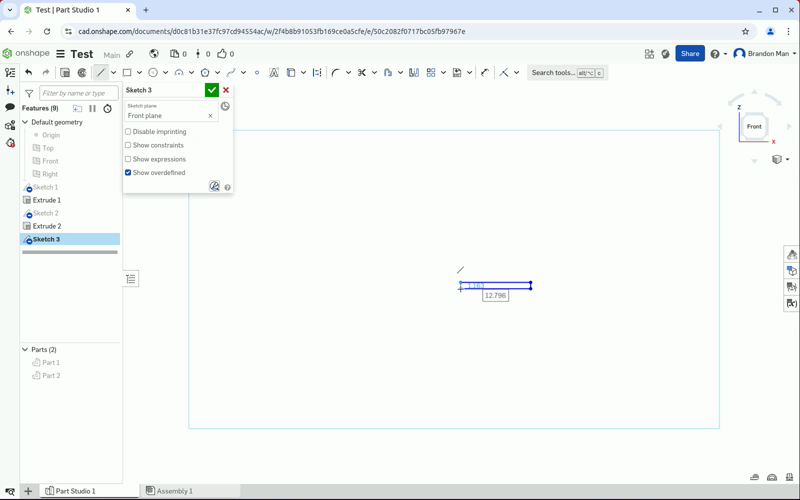
scroll(6)
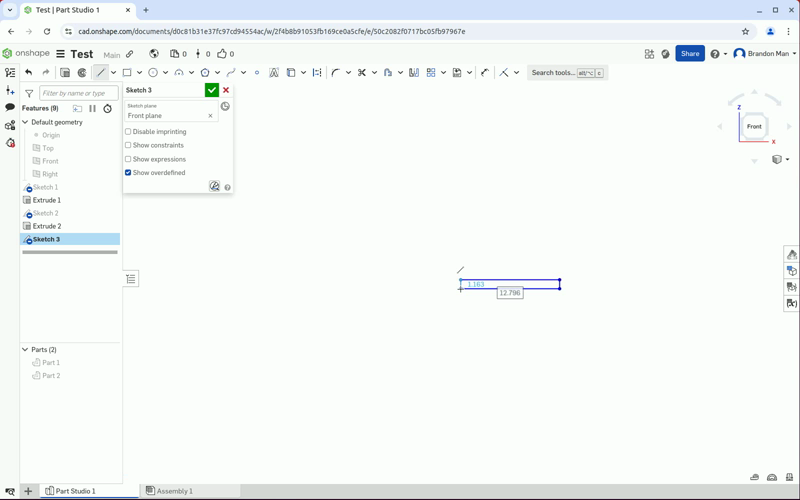
scroll(6)
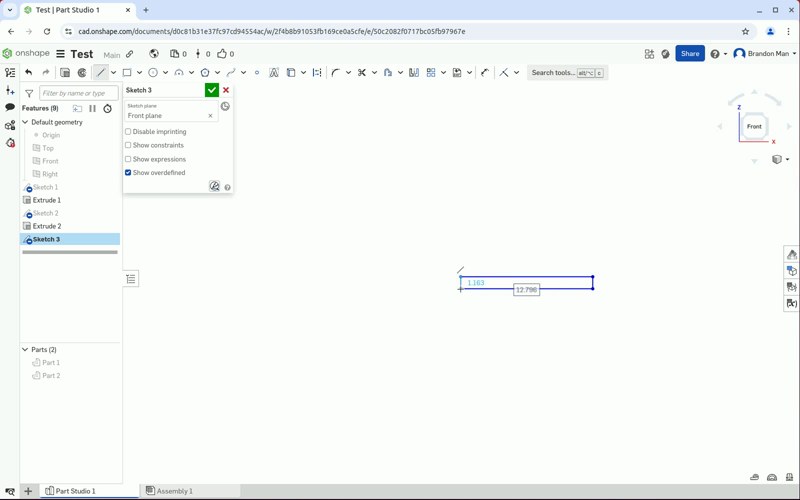
scroll(6)
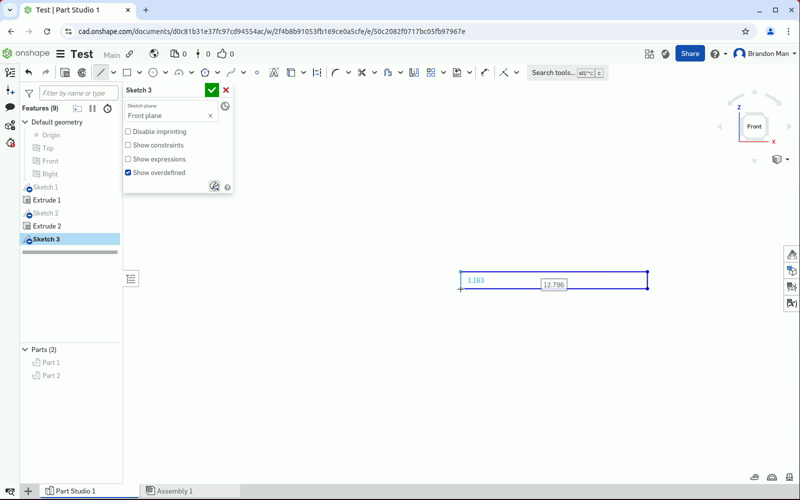
scroll(6)
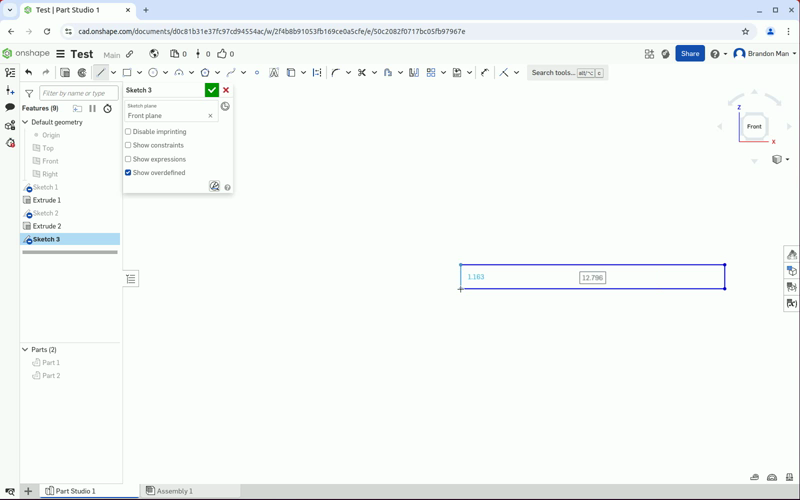
scroll(6)
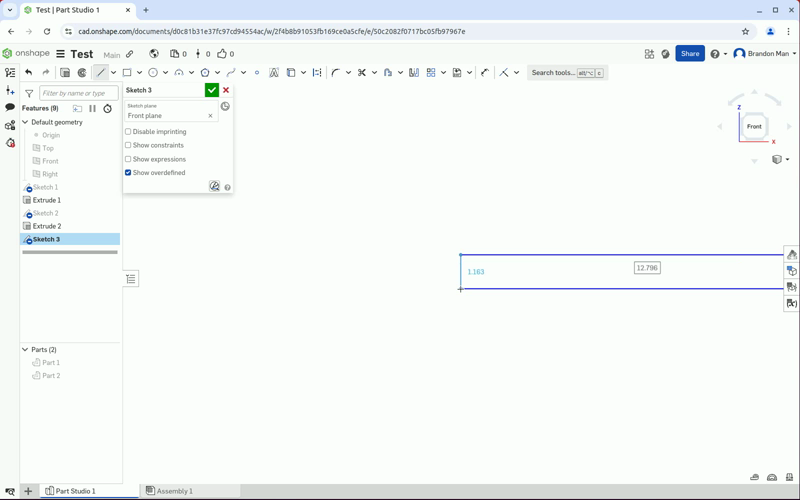
scroll(6)
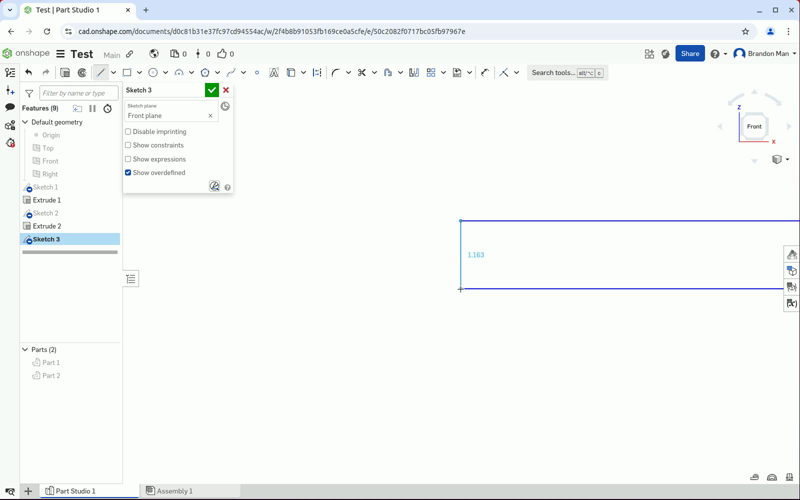
key_up(shift)
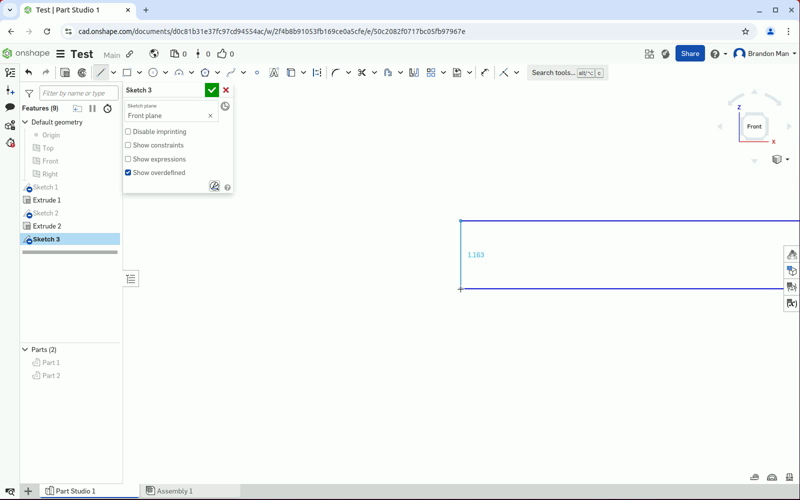
click(460, 288)
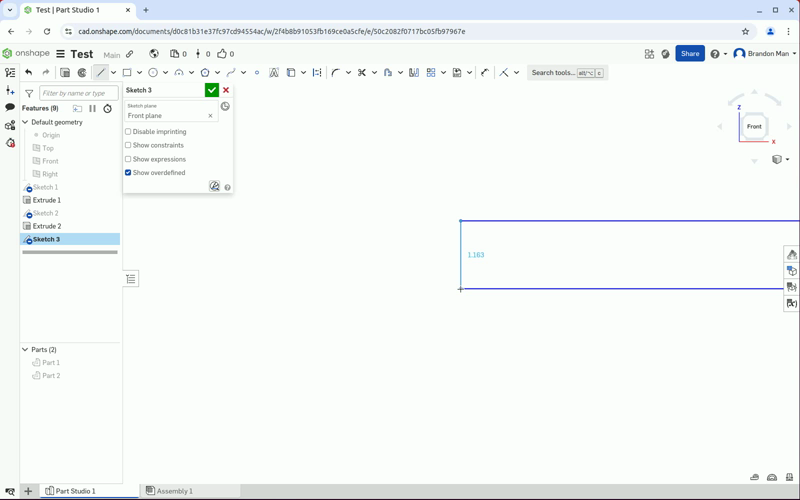
scroll(-6)
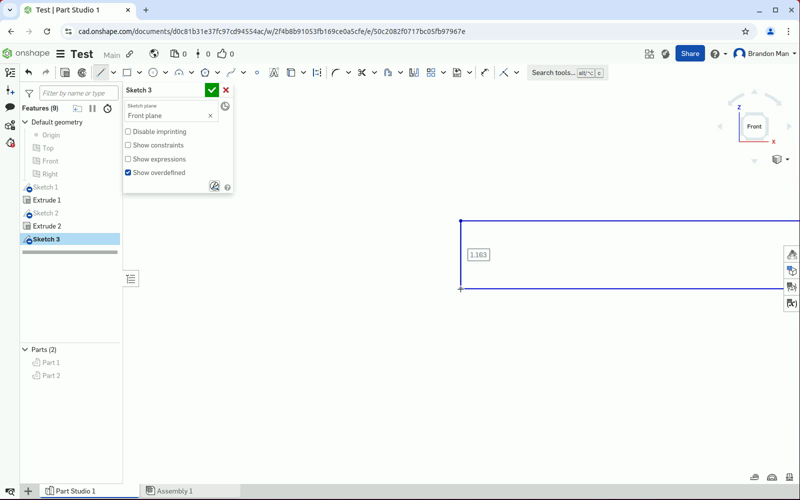
scroll(-6)
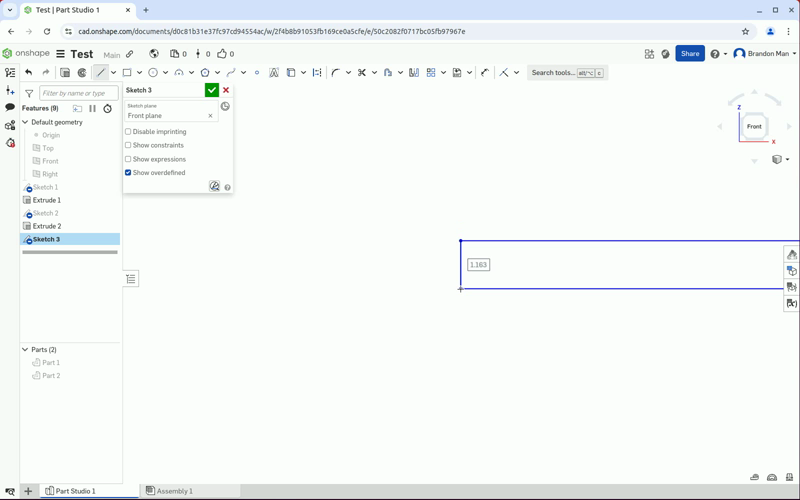
scroll(-6)
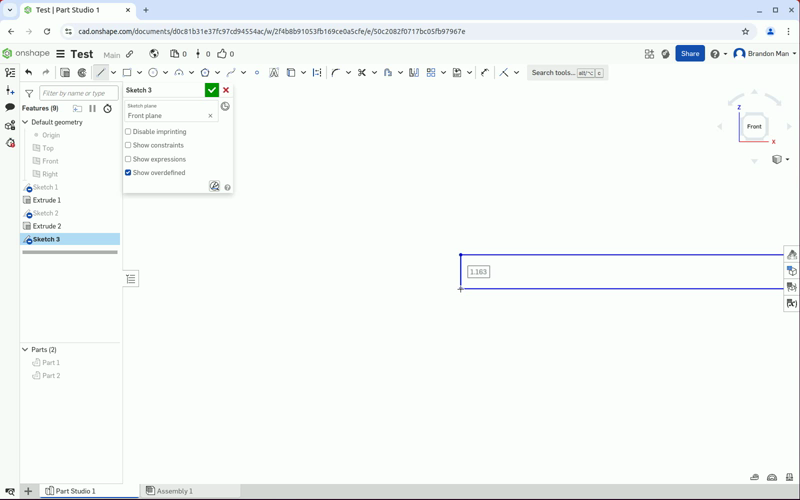
scroll(-6)
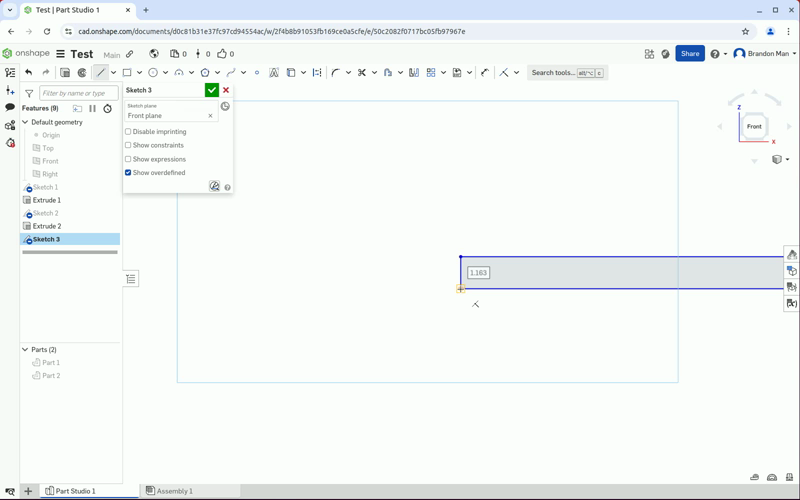
scroll(-6)
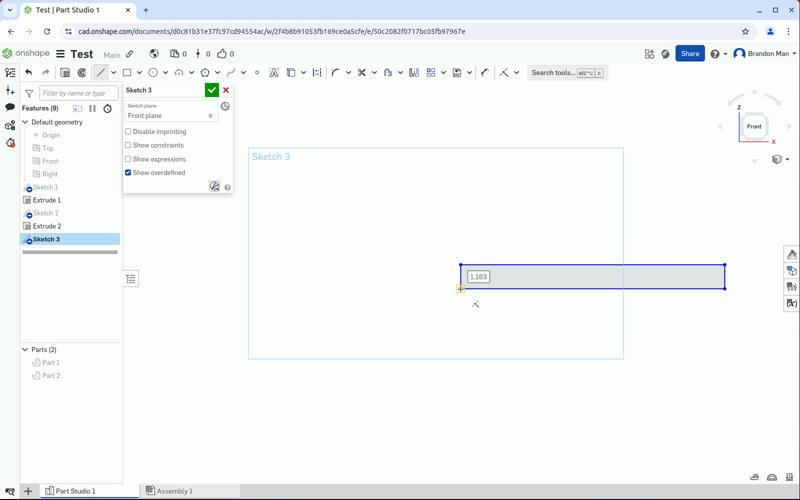
scroll(-6)
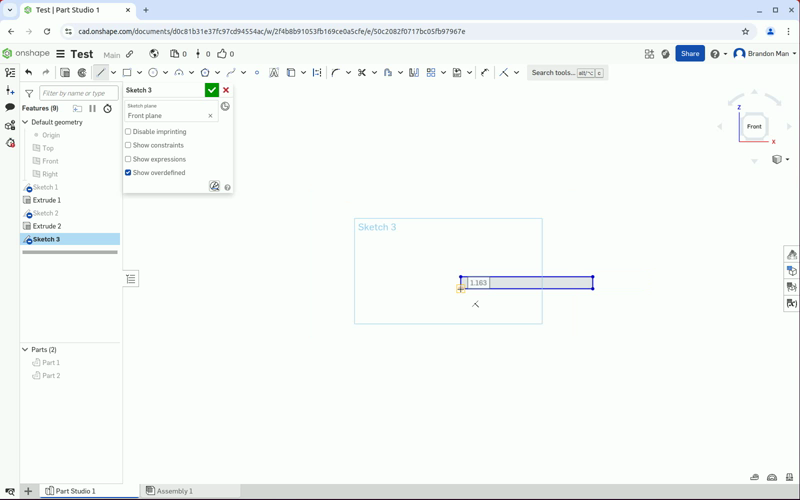
scroll(-6)
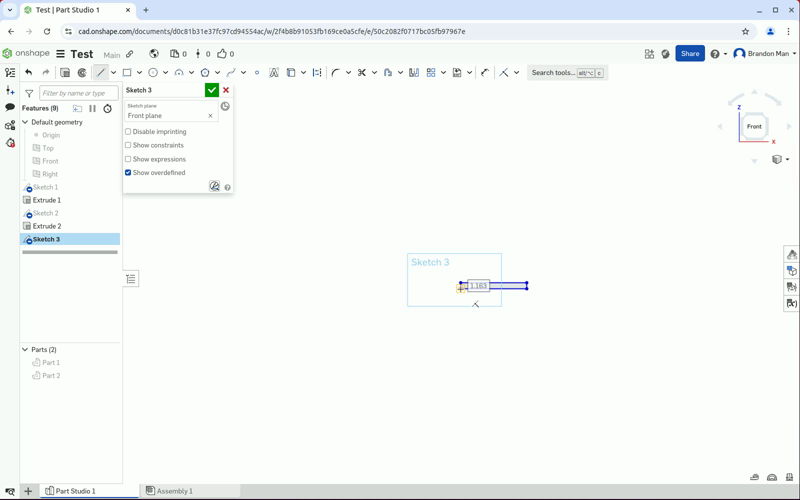
key(esc)
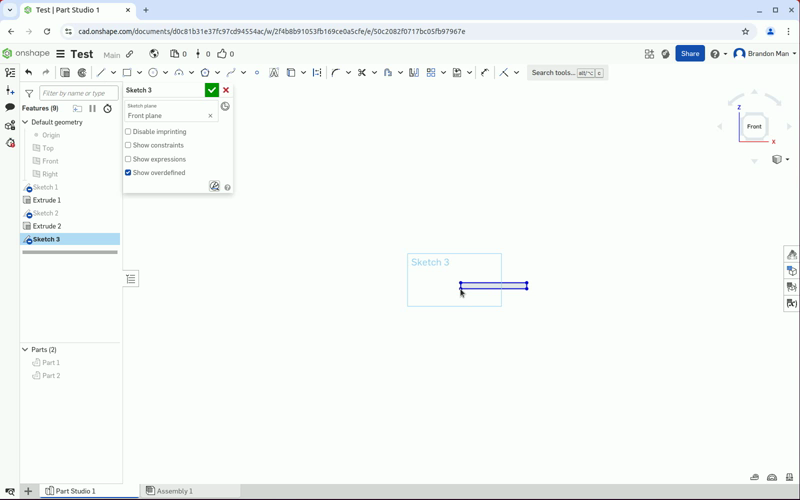
mouse_move(505, 283)
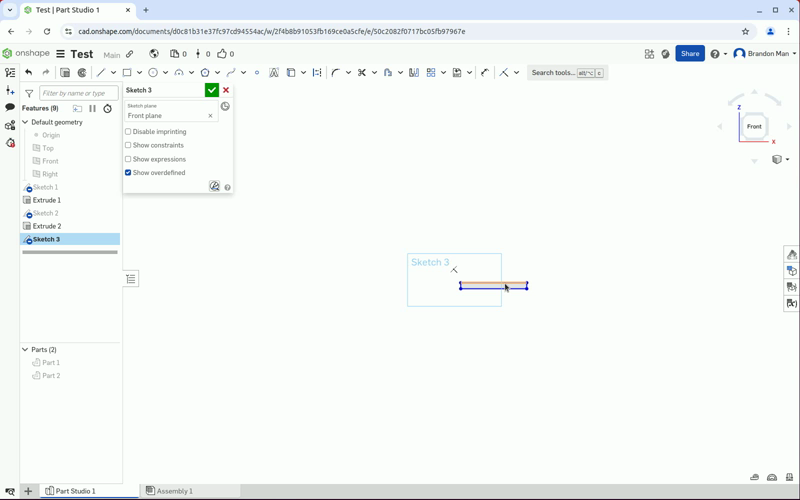
scroll(6)
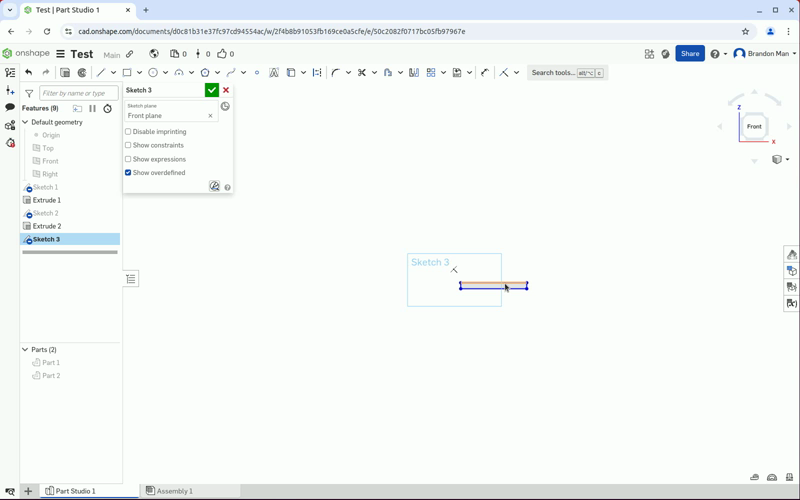
scroll(6)
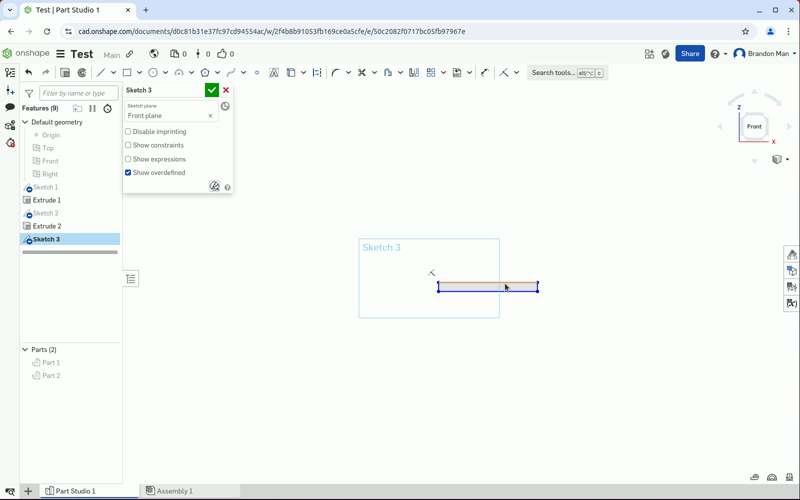
scroll(6)
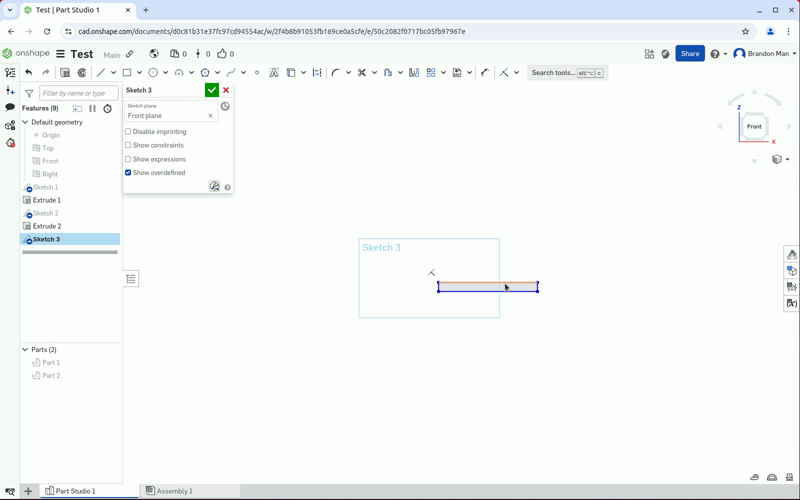
scroll(6)
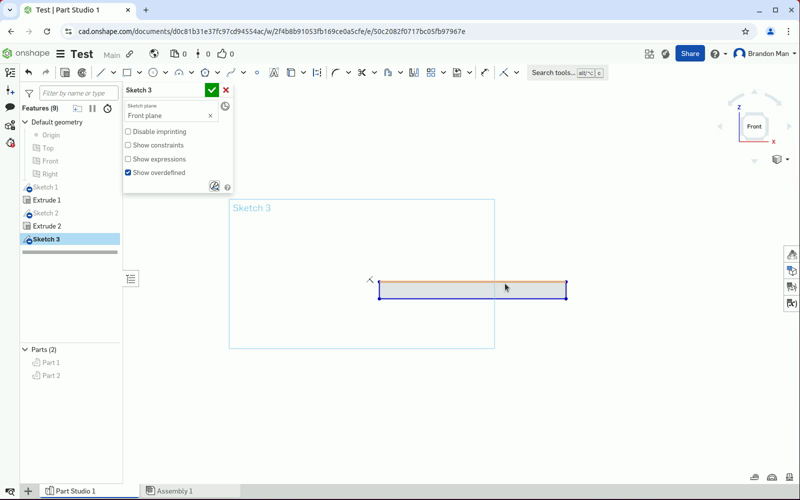
scroll(6)
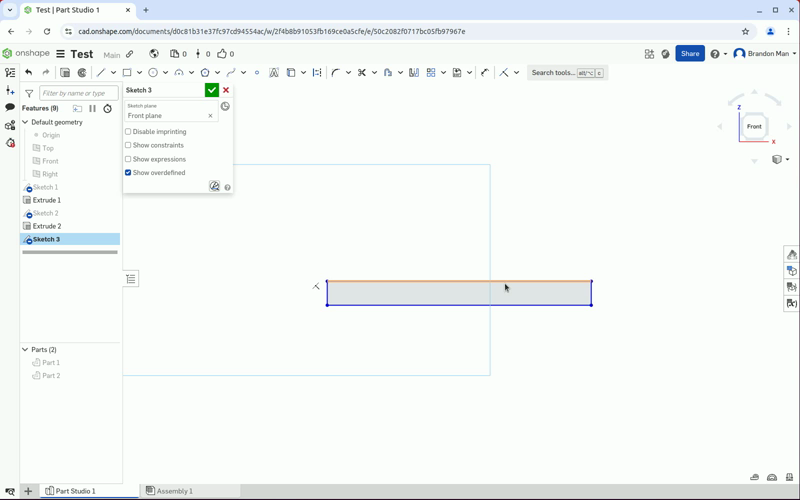
scroll(6)
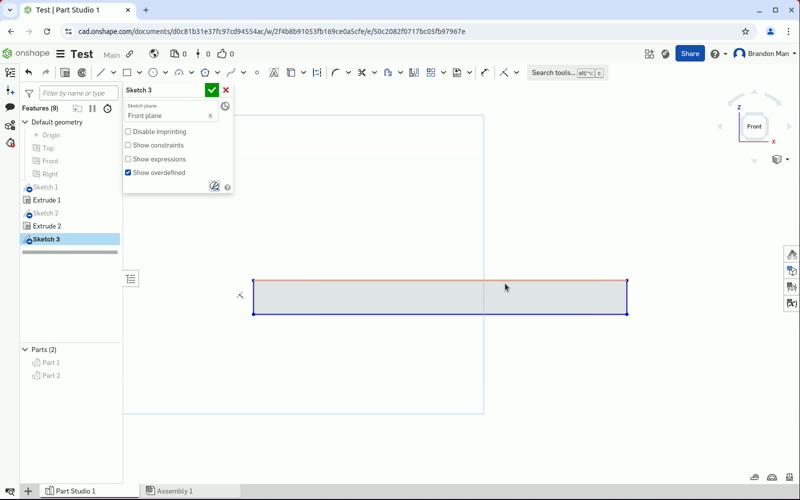
scroll(6)
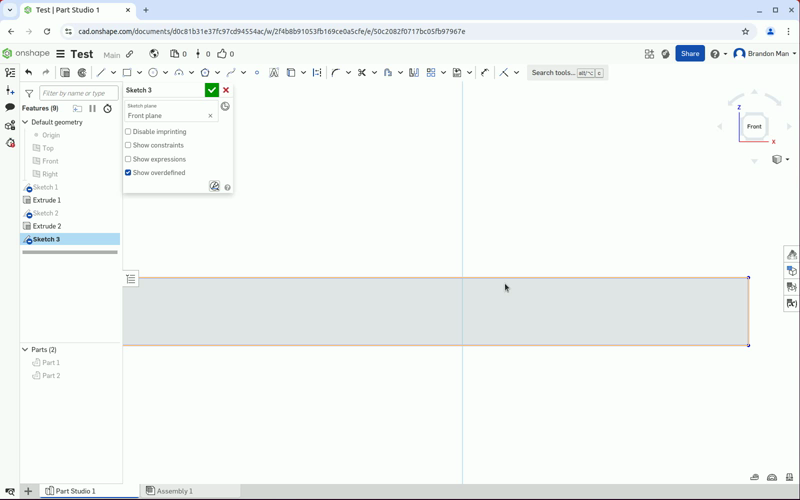
click(505, 283)
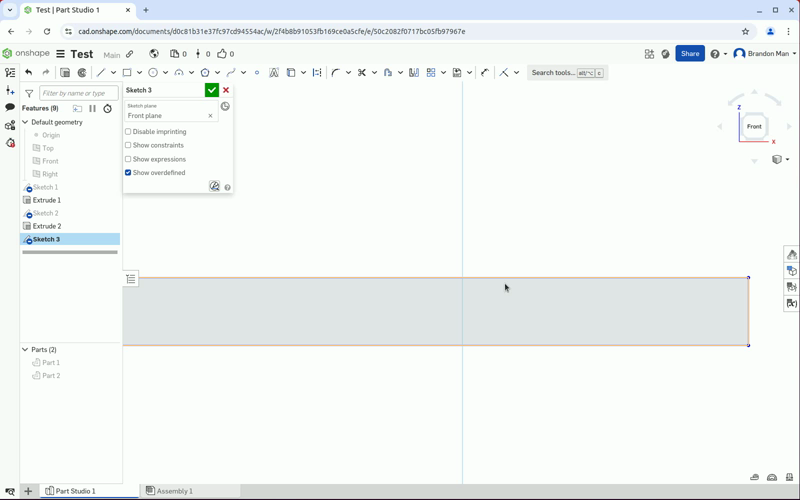
scroll(-6)
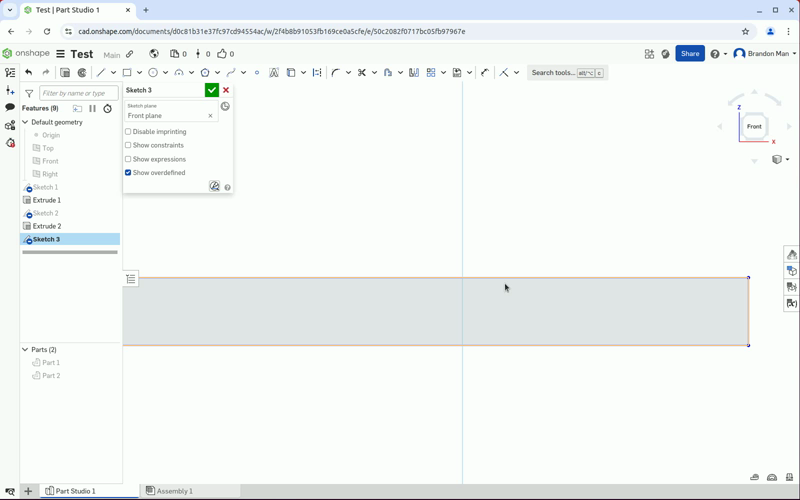
scroll(-6)
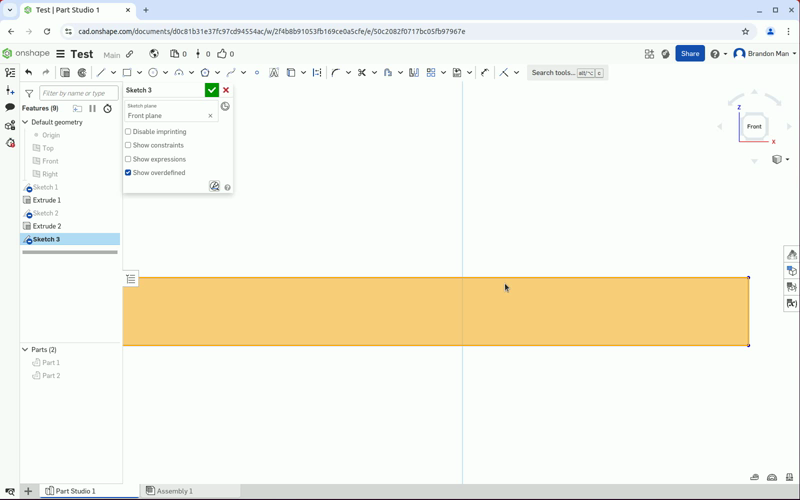
scroll(-6)
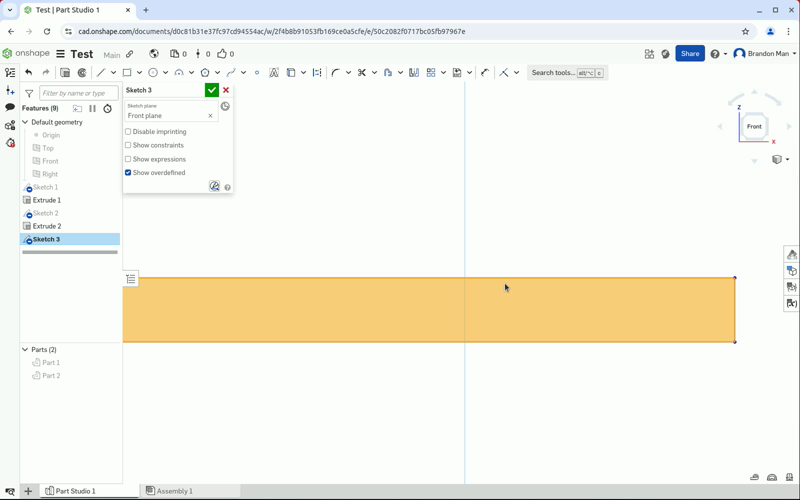
scroll(-6)
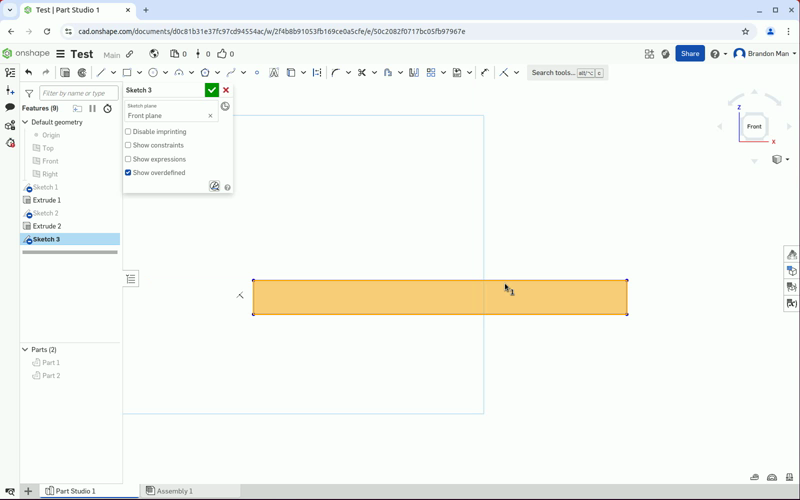
scroll(-6)
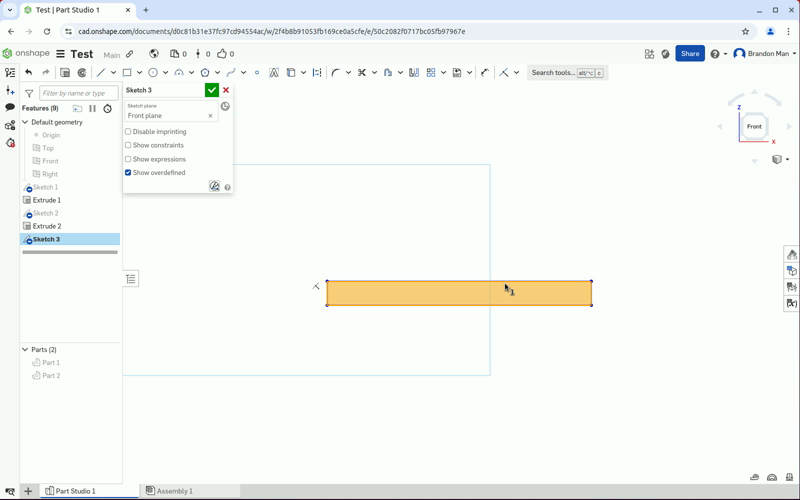
scroll(-6)
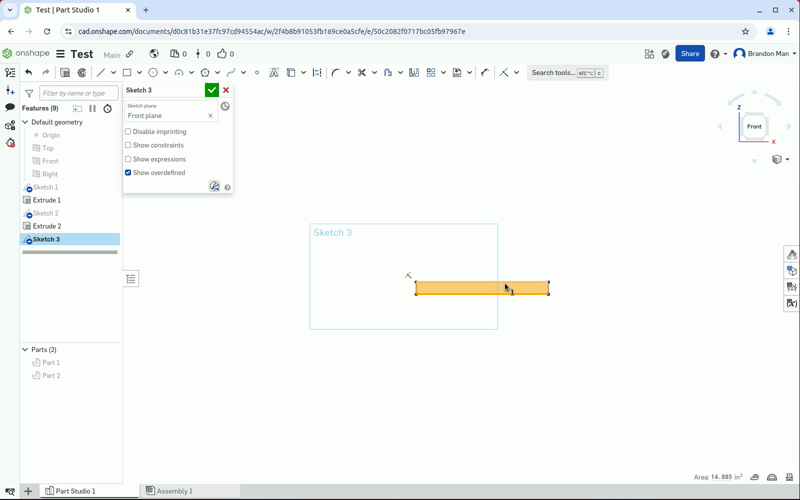
scroll(-6)
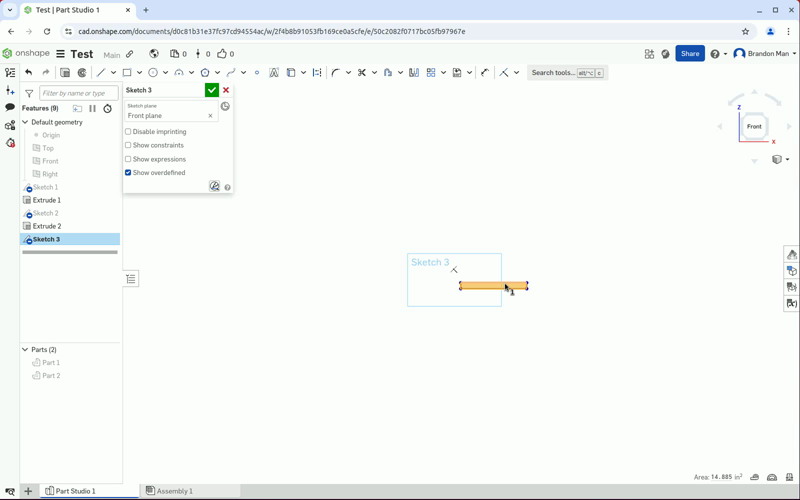
mouse_move(73, 352)
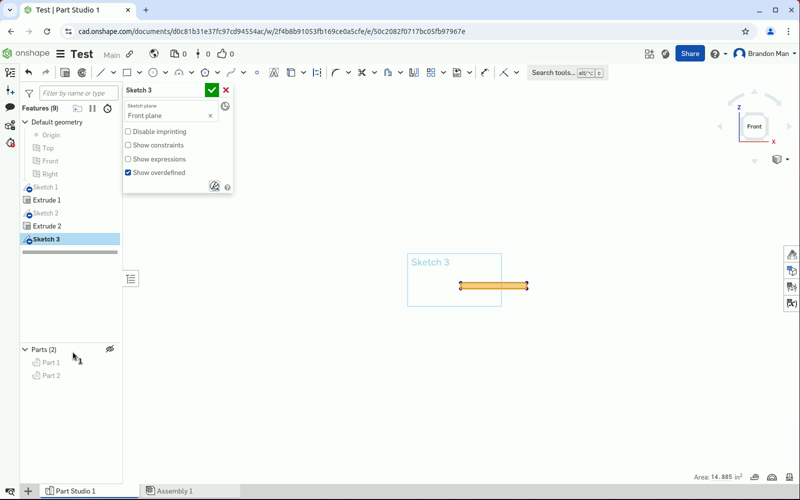
key(shift+y)
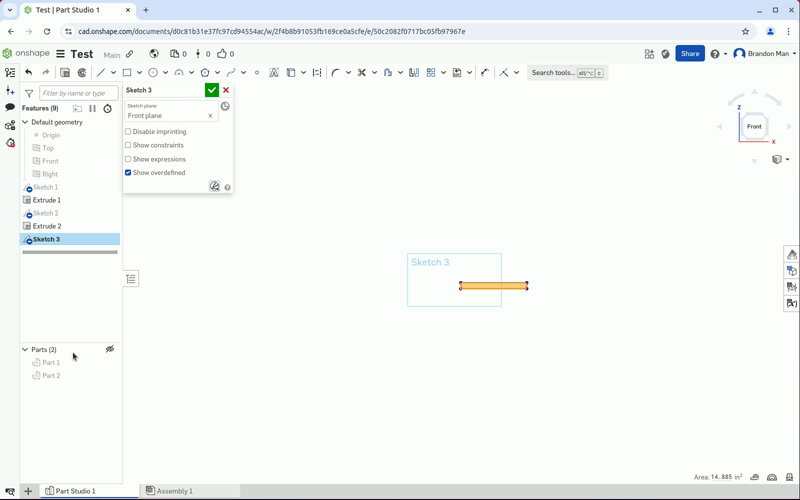
key(shift+e)
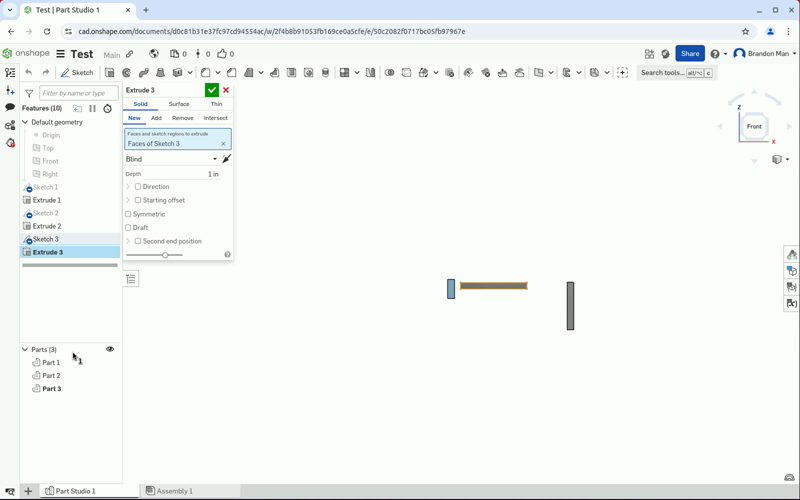
mouse_move(143, 106)
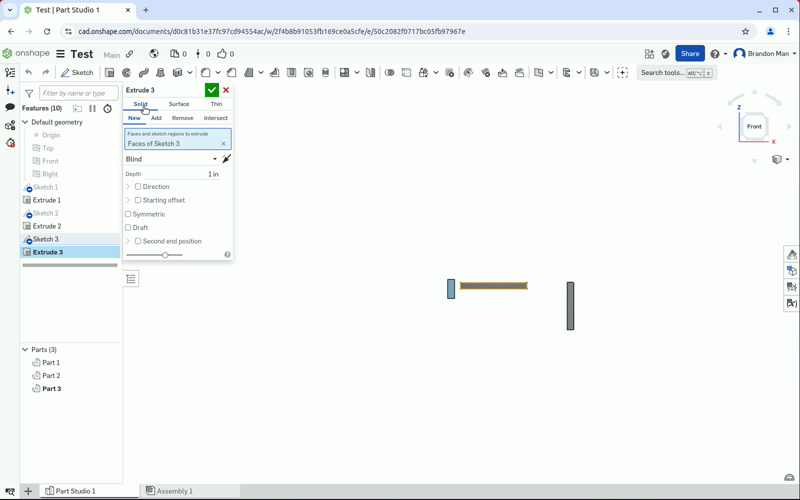
click(143, 106)
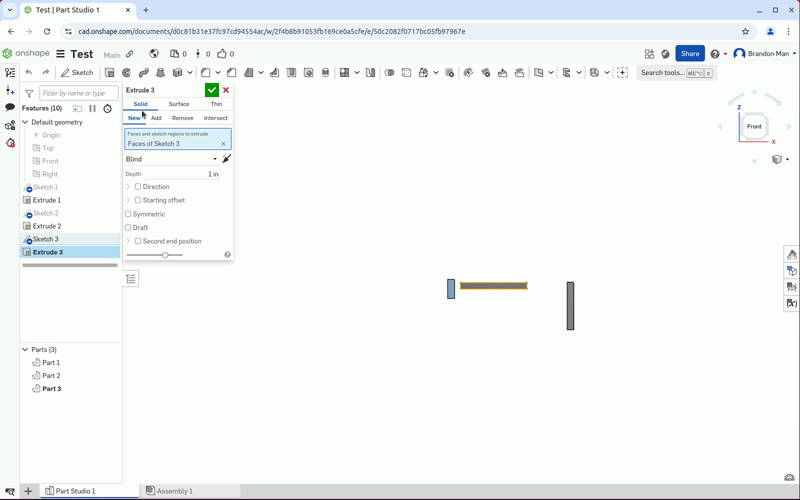
mouse_move(137, 120)
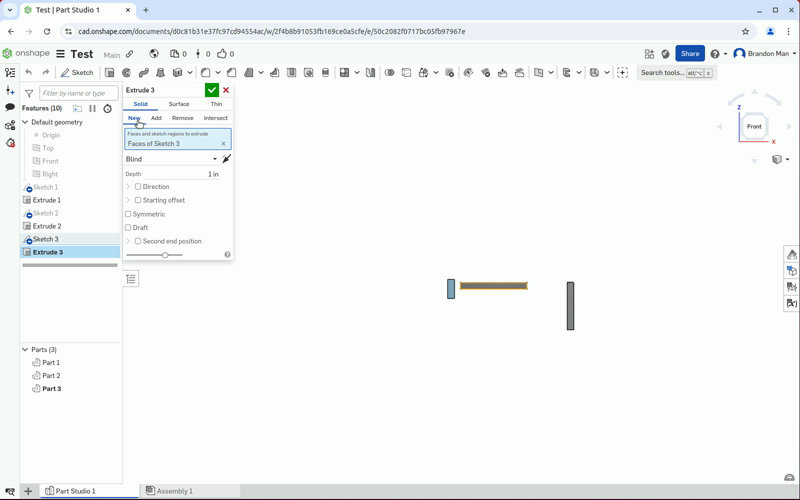
click(137, 120)
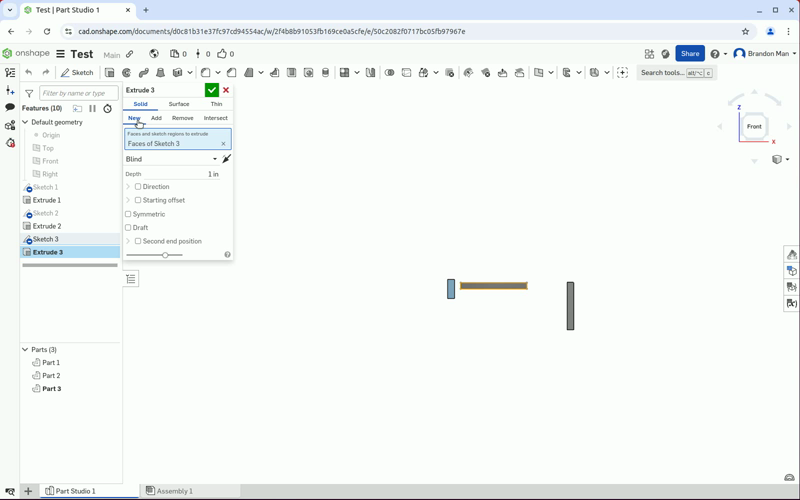
key(tab, 4)
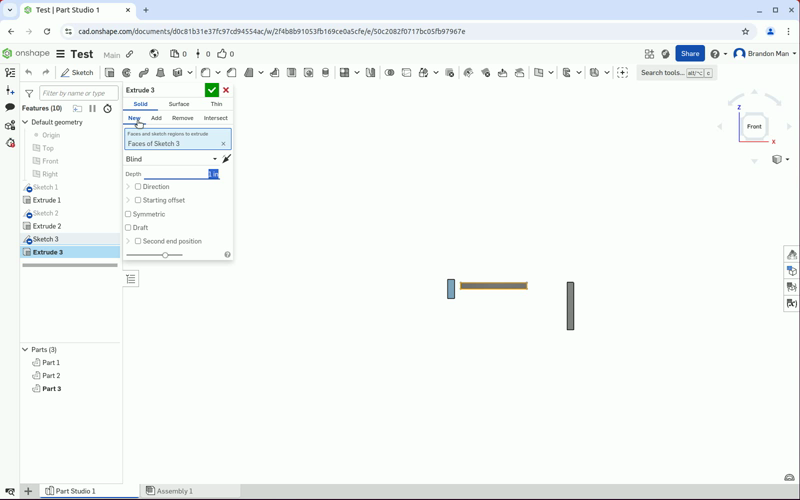
text(1.444)
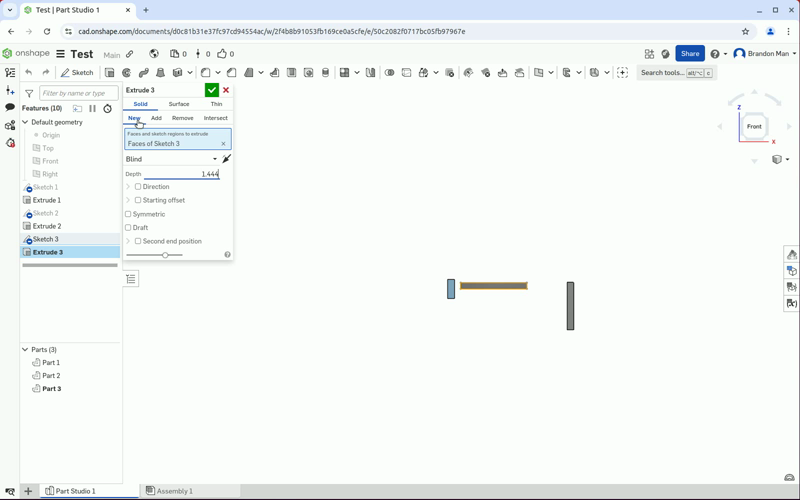
key(tab, 3)
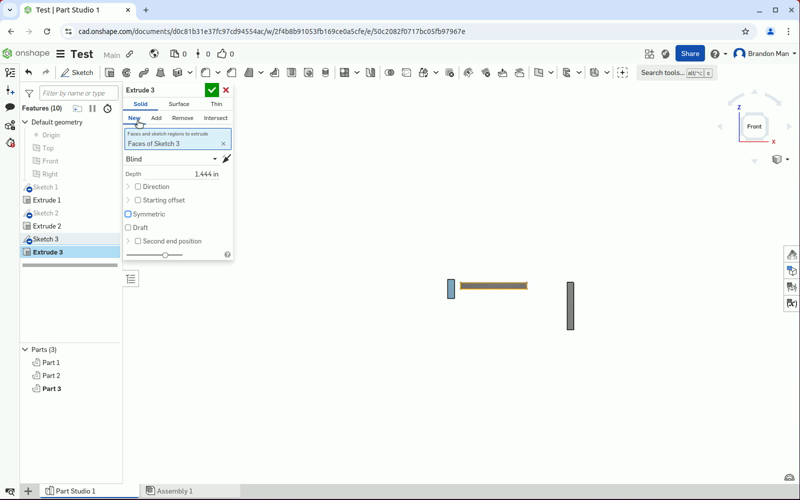
key(space)
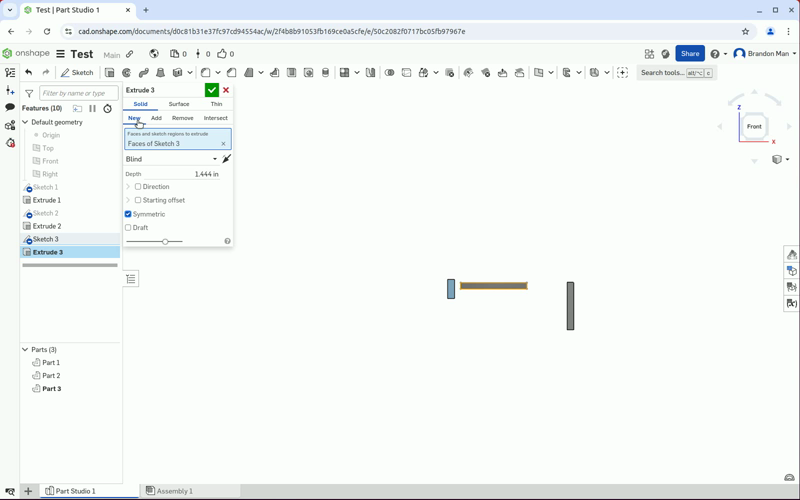
key(enter)
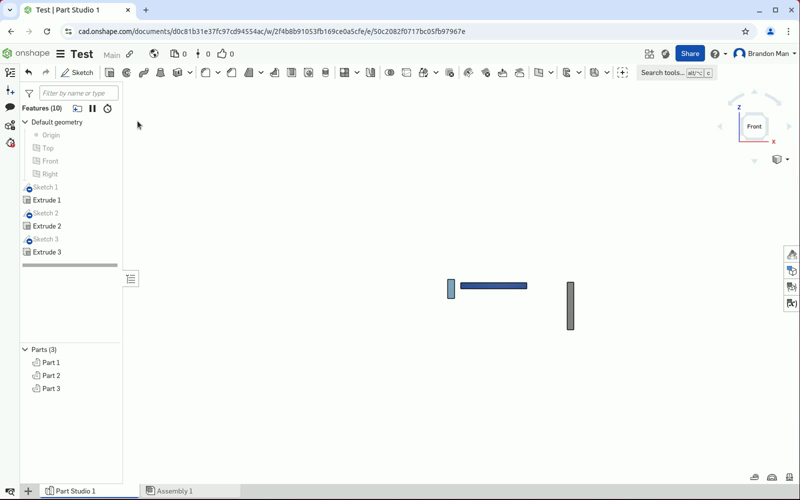
key(shift+h)
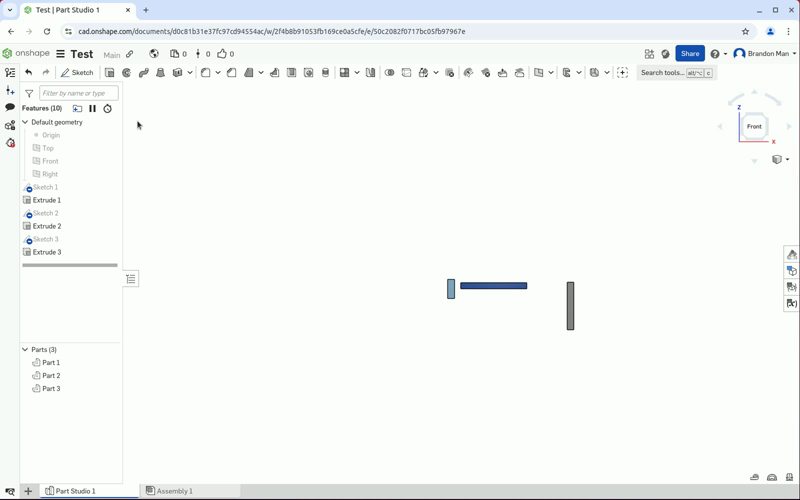
key(shift+h)
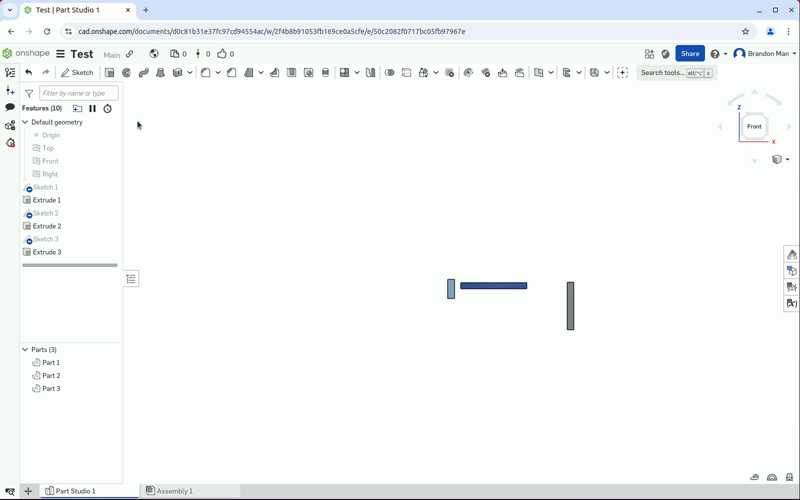
mouse_move(73, 189)
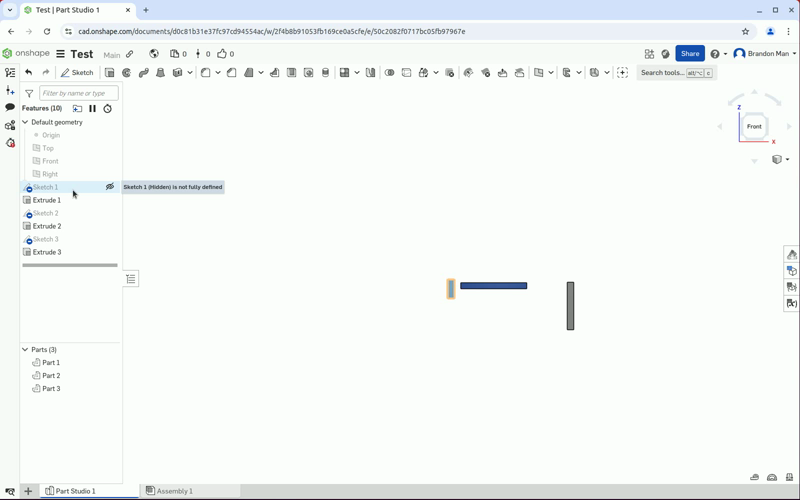
click(73, 189)
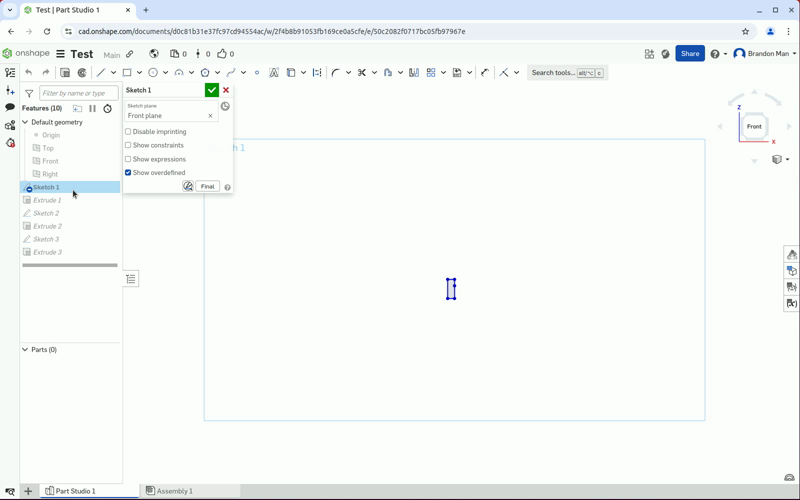
mouse_move(229, 92)
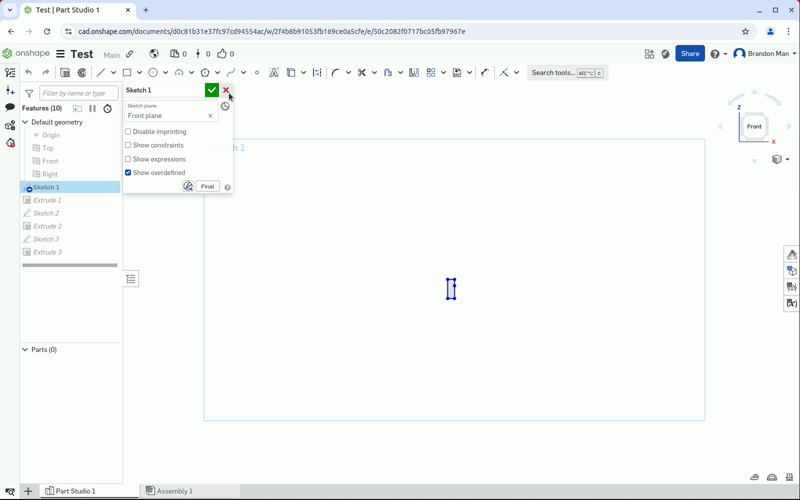
click(229, 92)
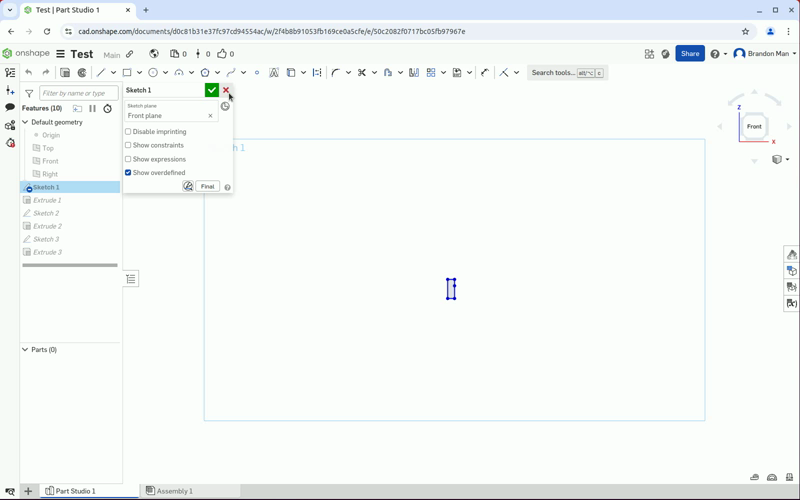
key(shift+s)
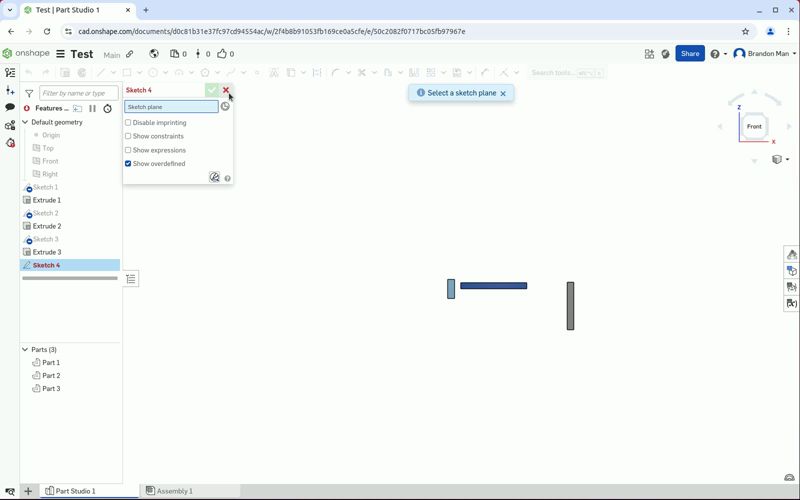
mouse_move(73, 163)
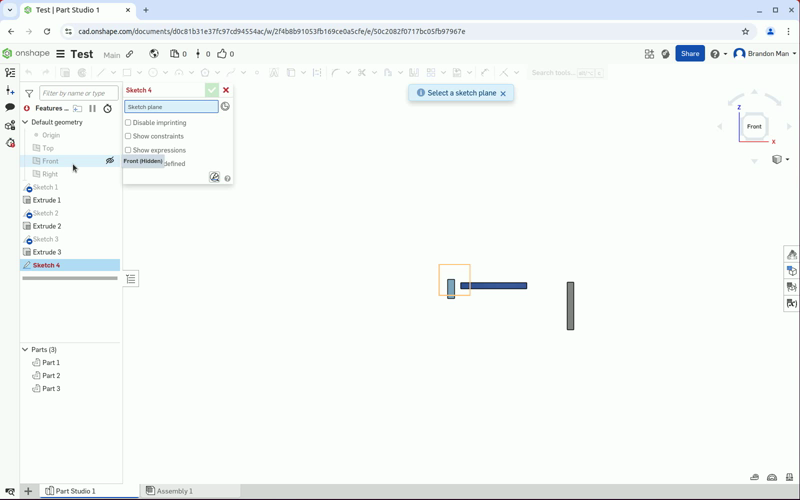
click(73, 163)
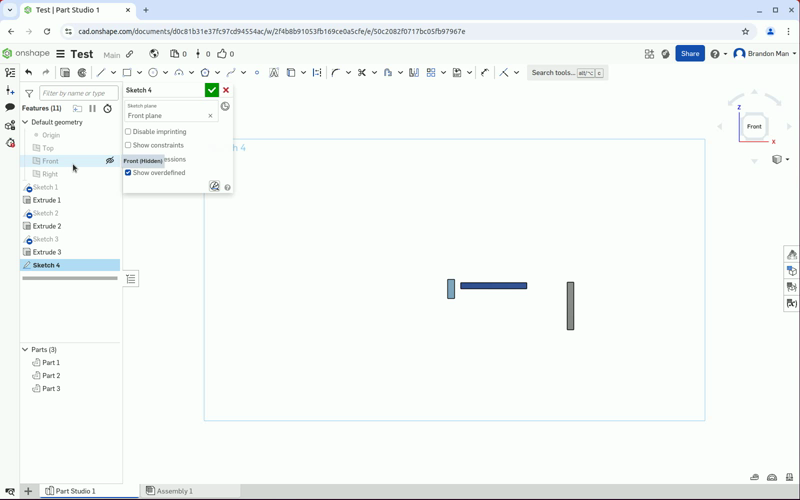
mouse_move(73, 352)
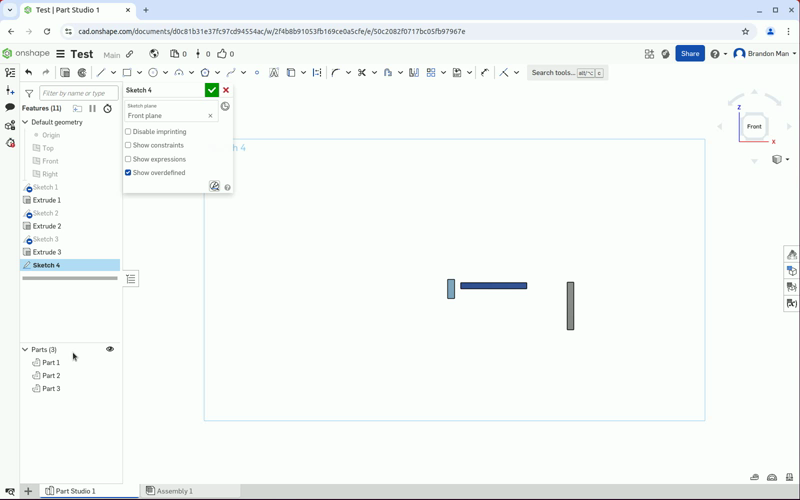
key(y)
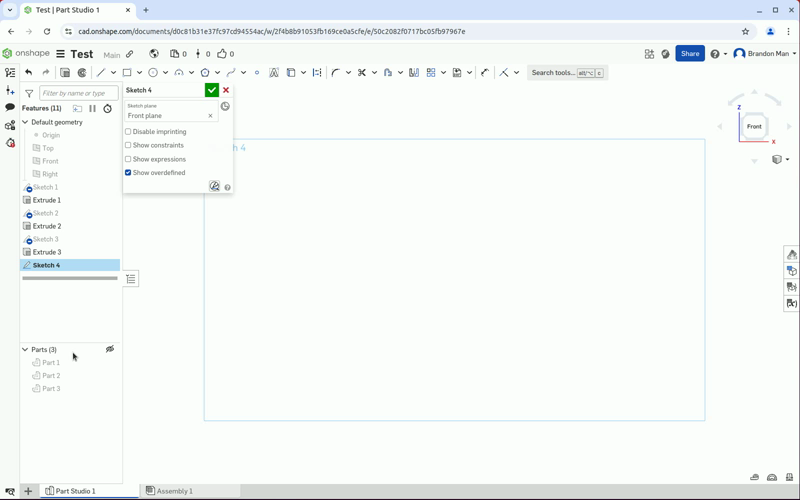
key(l)
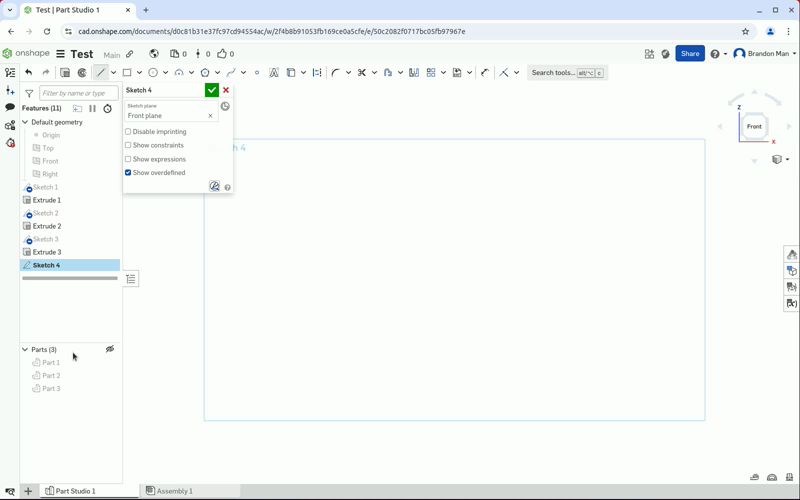
key_down(shift)
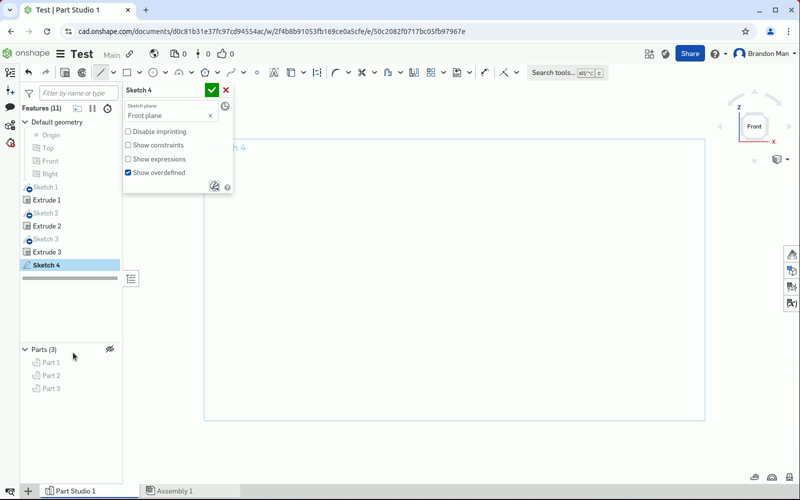
mouse_move(526, 329)
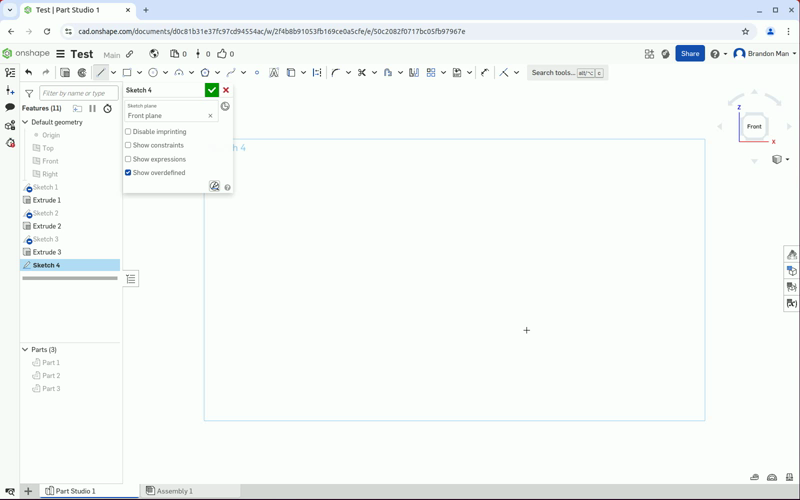
click(526, 329)
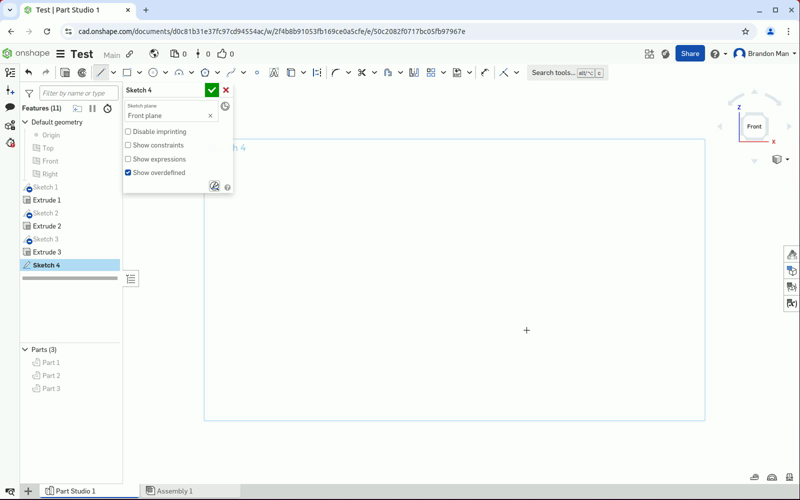
key_up(shift)
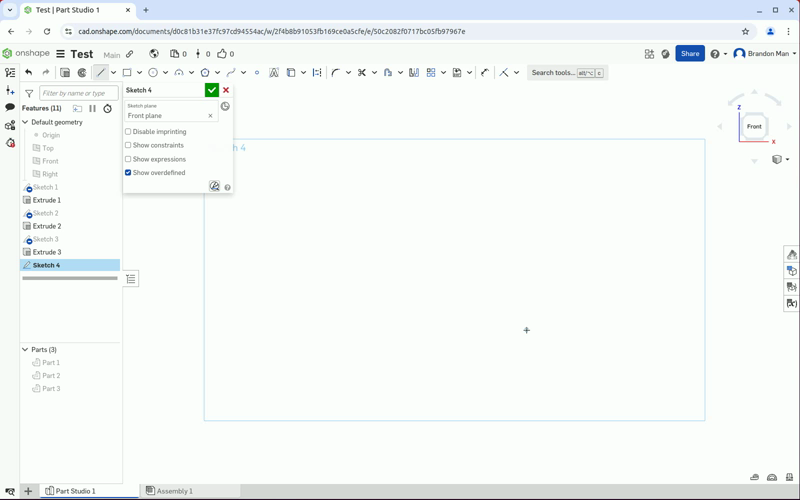
key_down(shift)
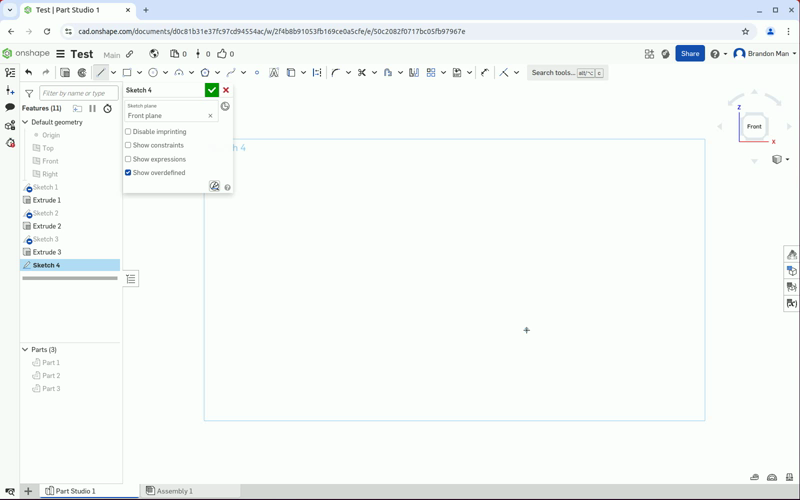
mouse_move(556, 329)
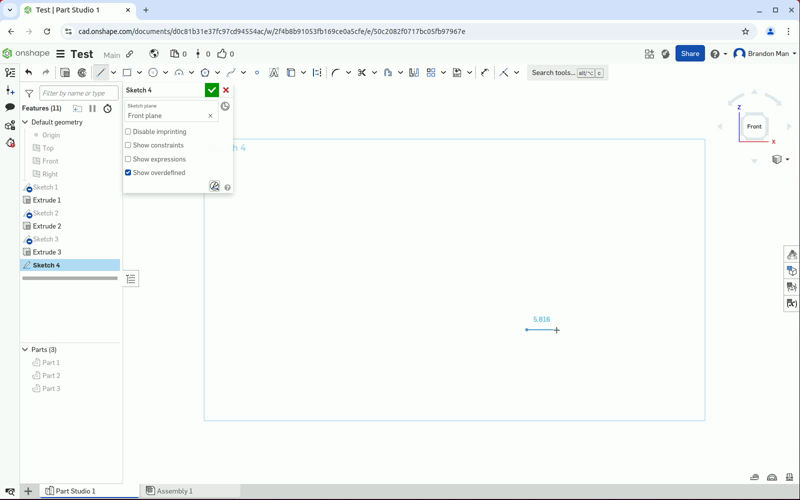
mouse_move(532, 329)
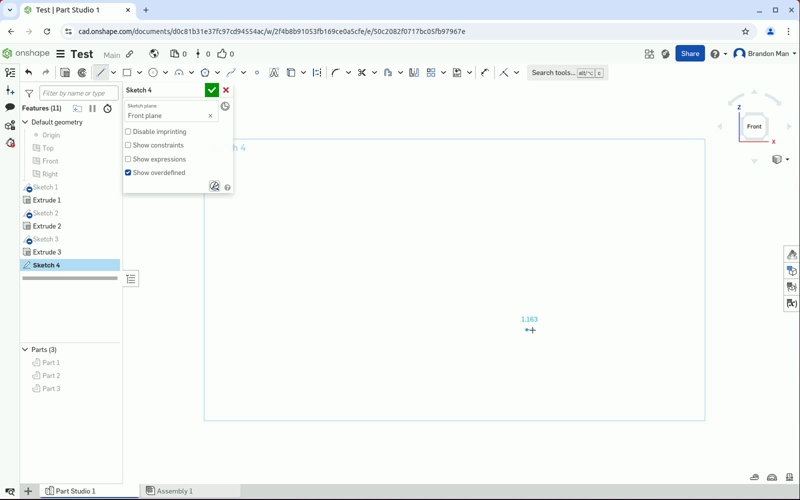
scroll(6)
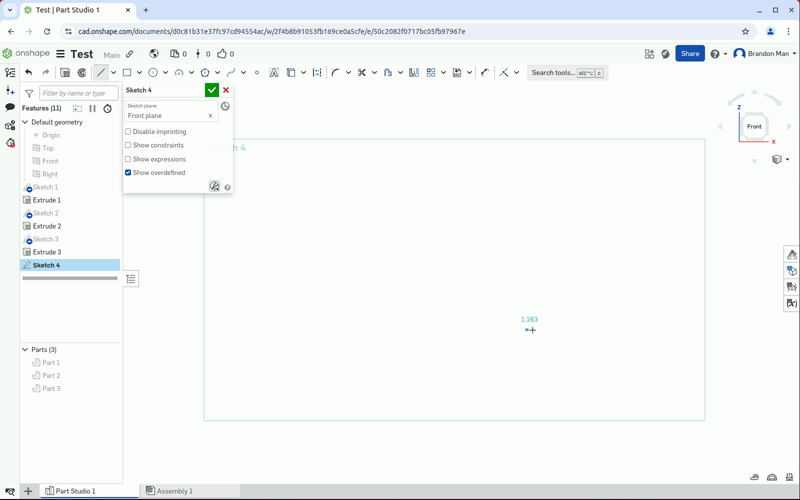
scroll(6)
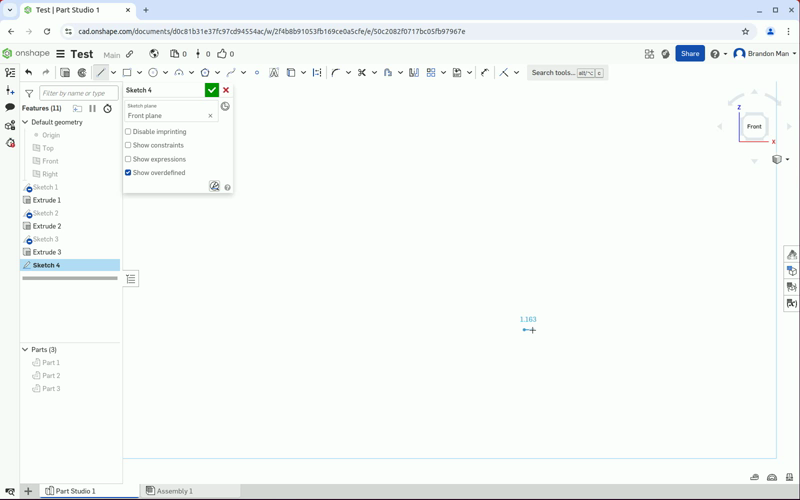
scroll(6)
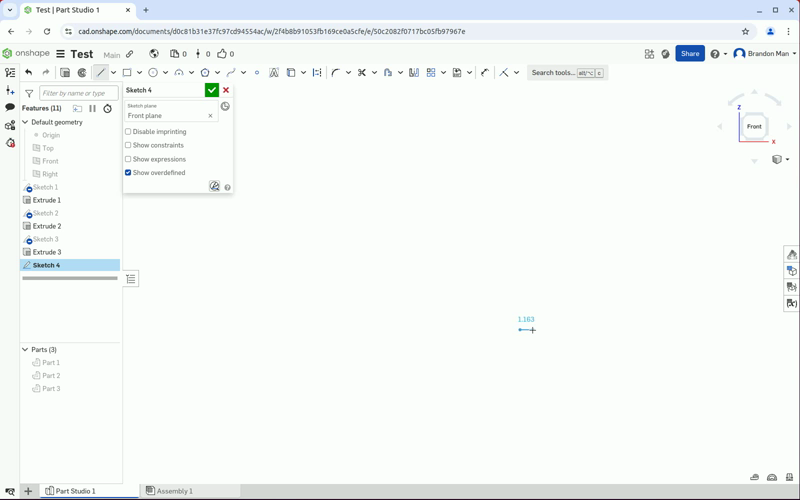
scroll(6)
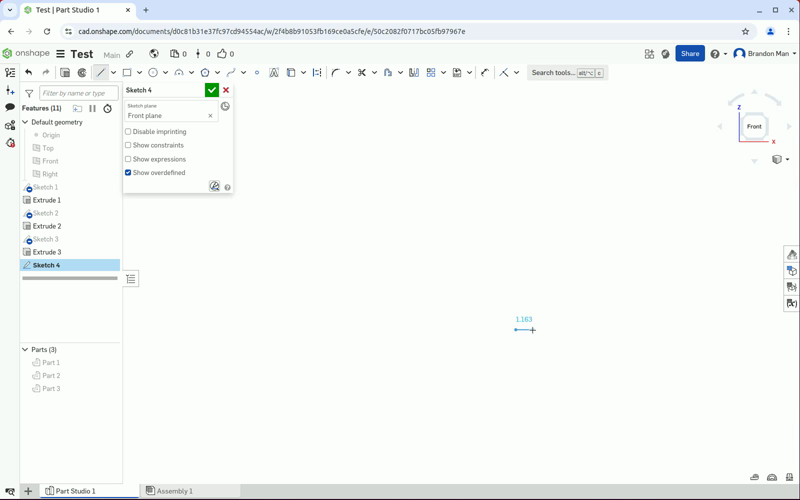
scroll(6)
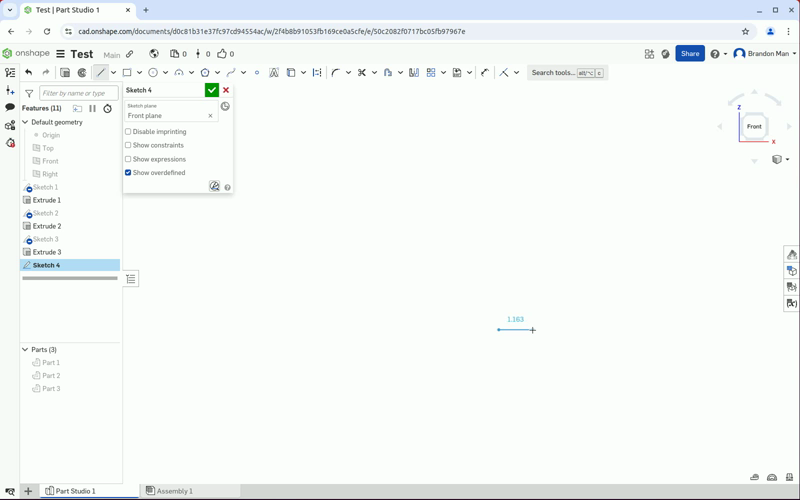
scroll(6)
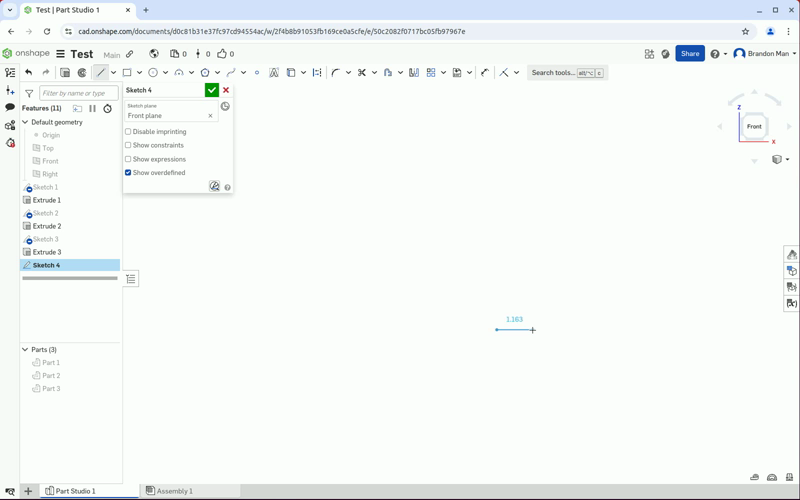
scroll(6)
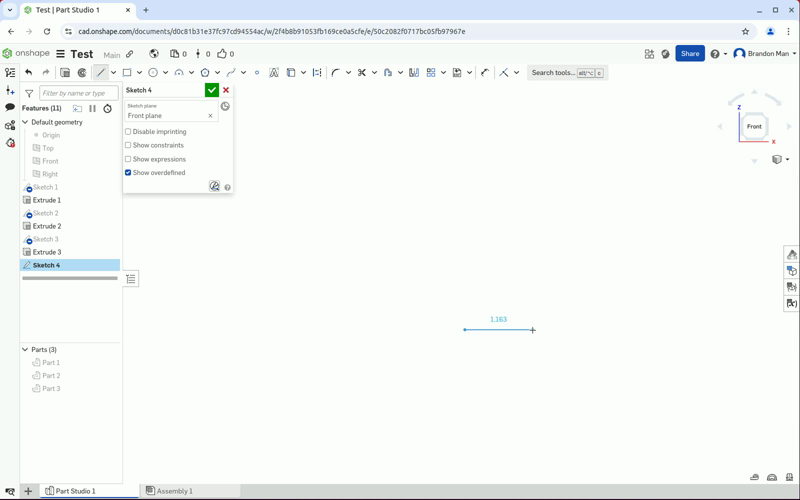
click(532, 329)
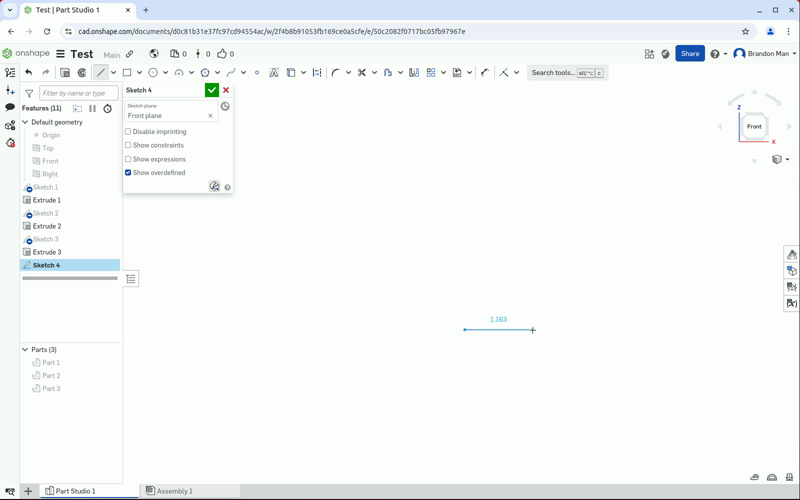
scroll(-6)
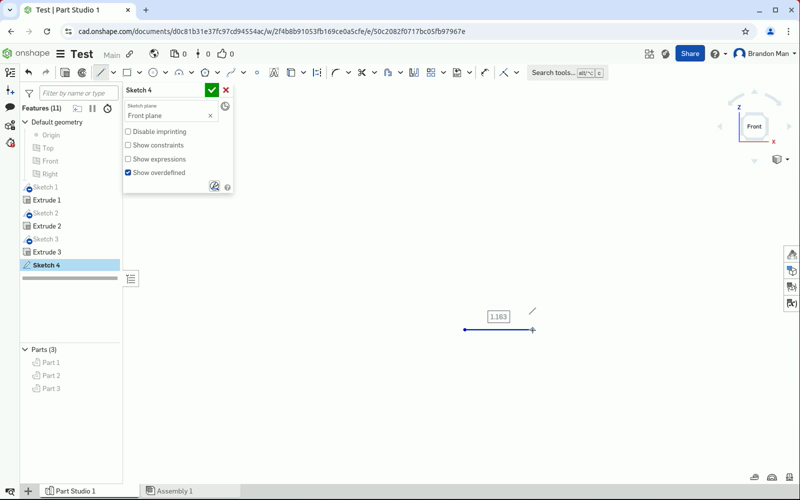
scroll(-6)
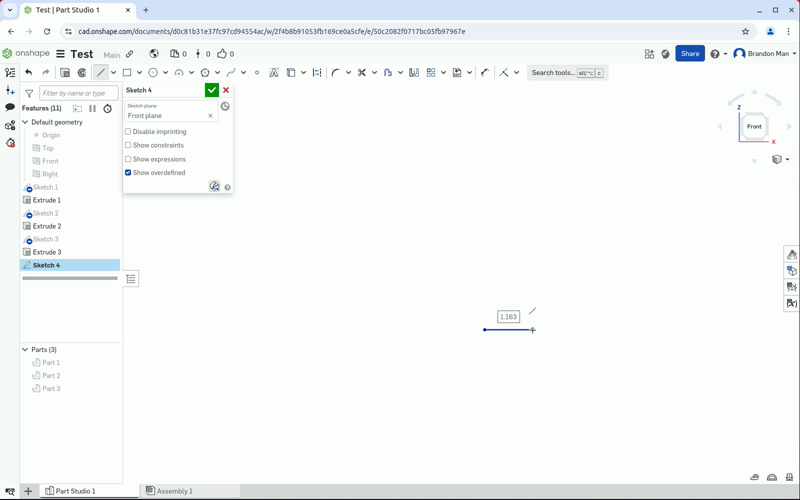
scroll(-6)
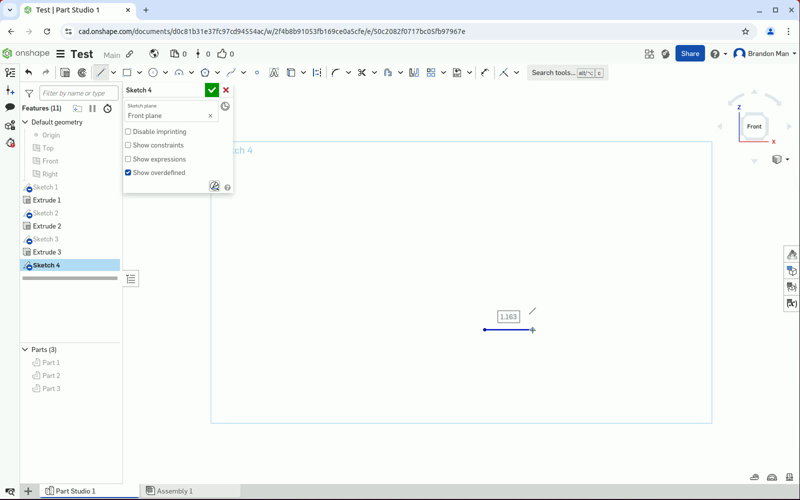
scroll(-6)
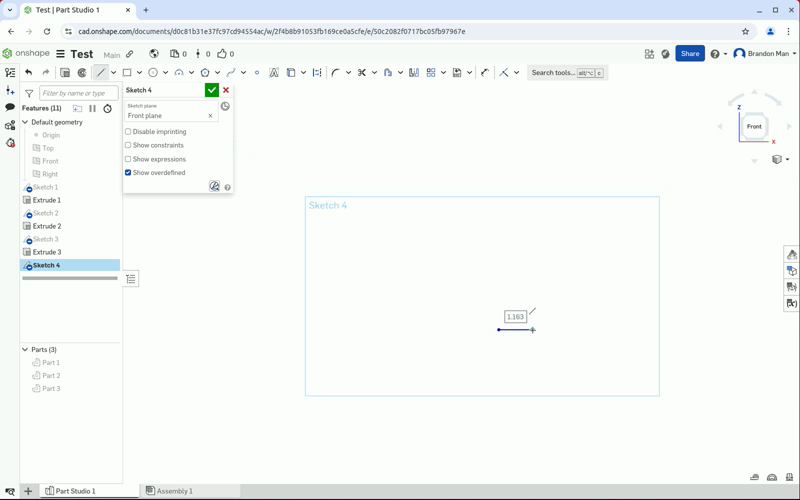
scroll(-6)
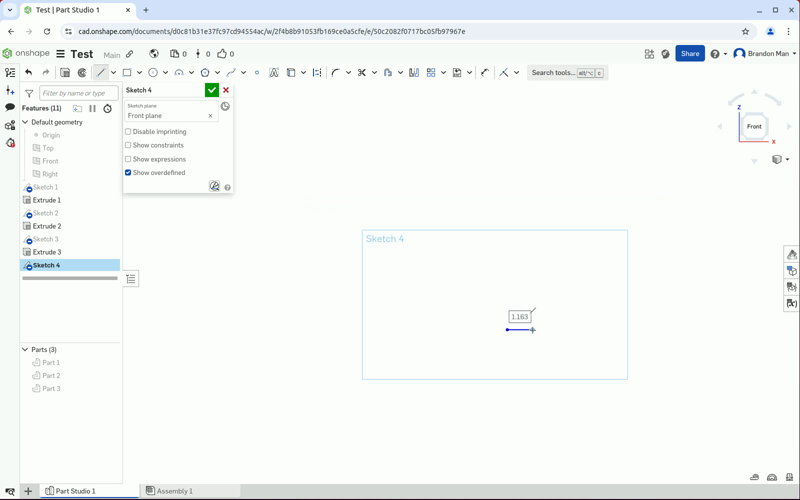
scroll(-6)
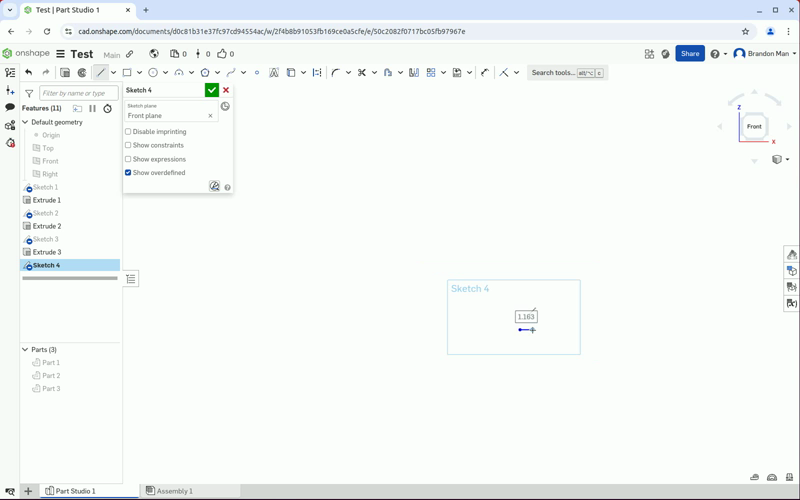
scroll(-6)
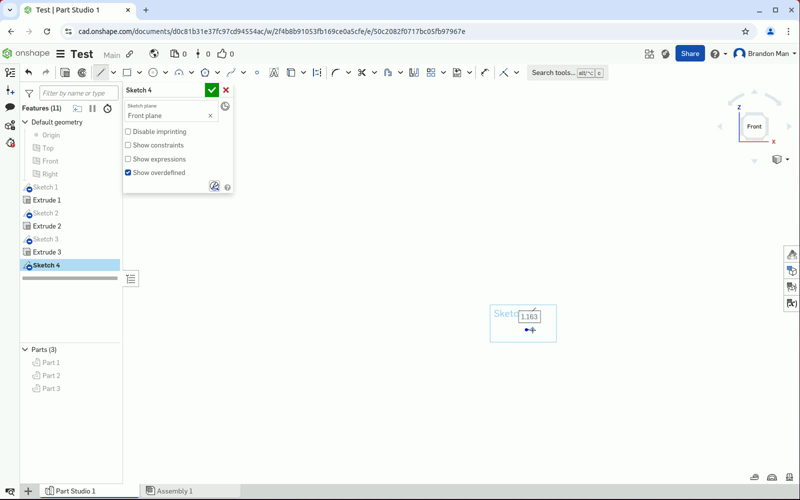
key_up(shift)
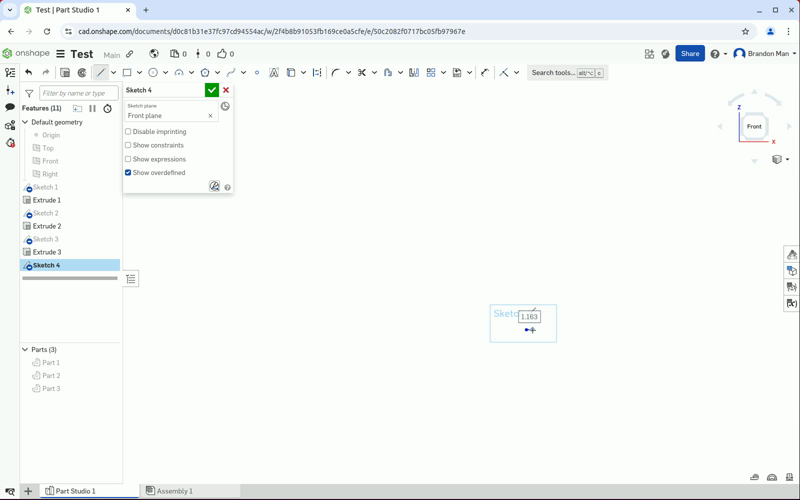
key_down(shift)
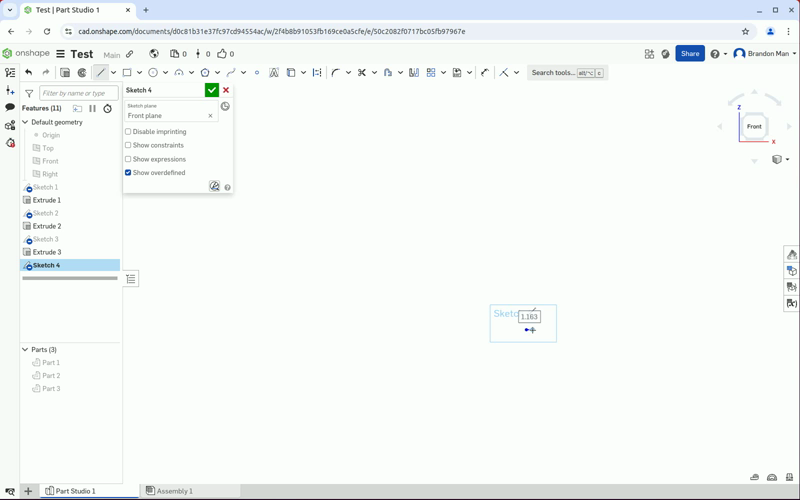
mouse_move(562, 329)
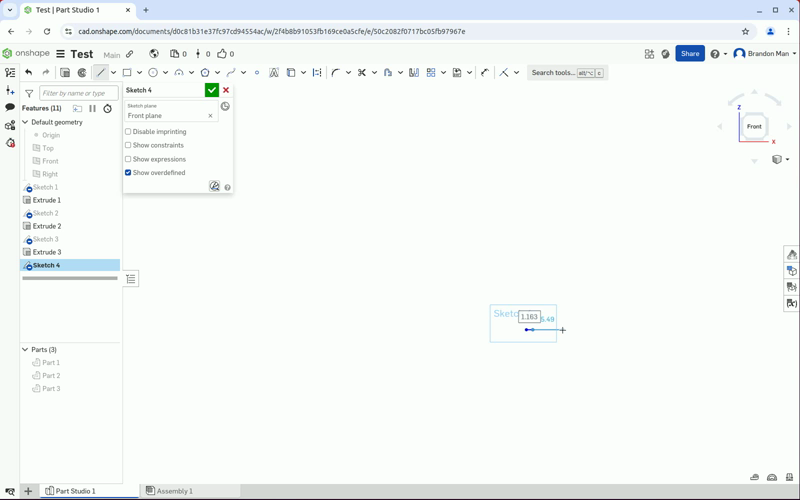
mouse_move(532, 323)
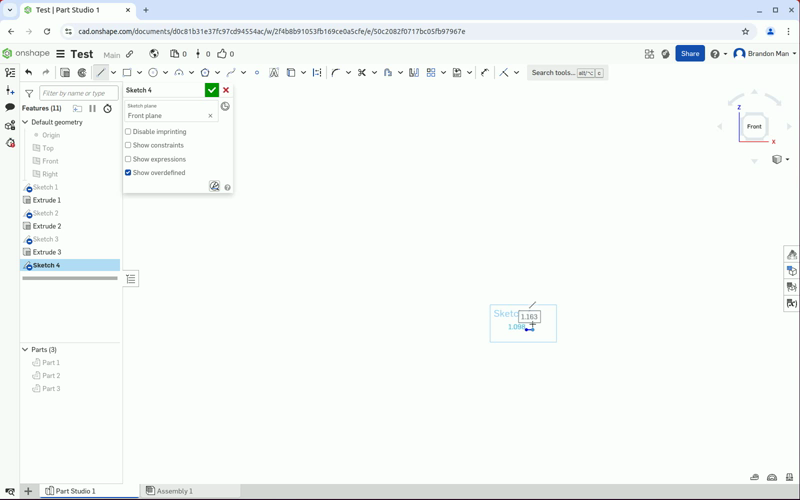
scroll(6)
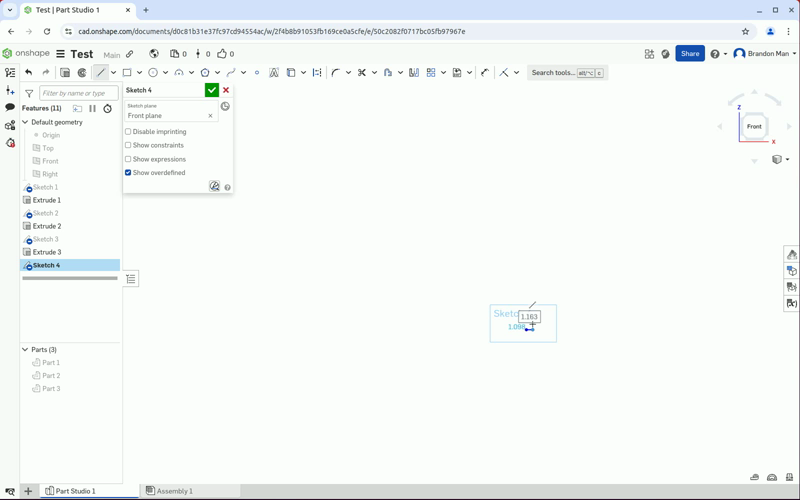
scroll(6)
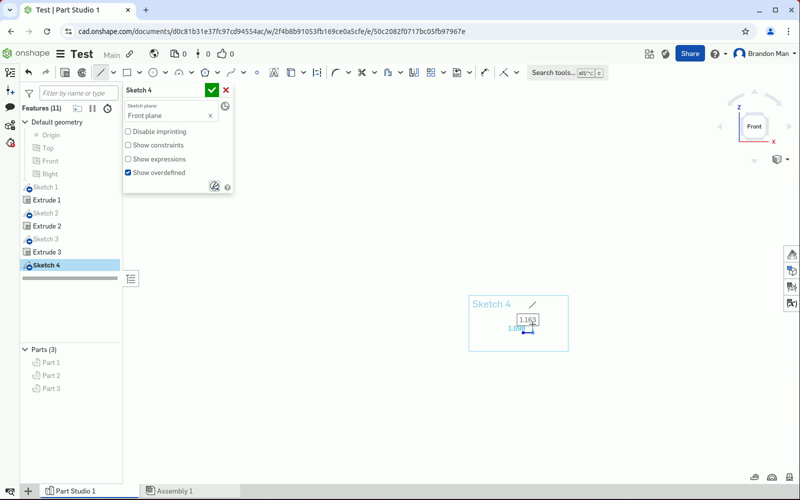
scroll(6)
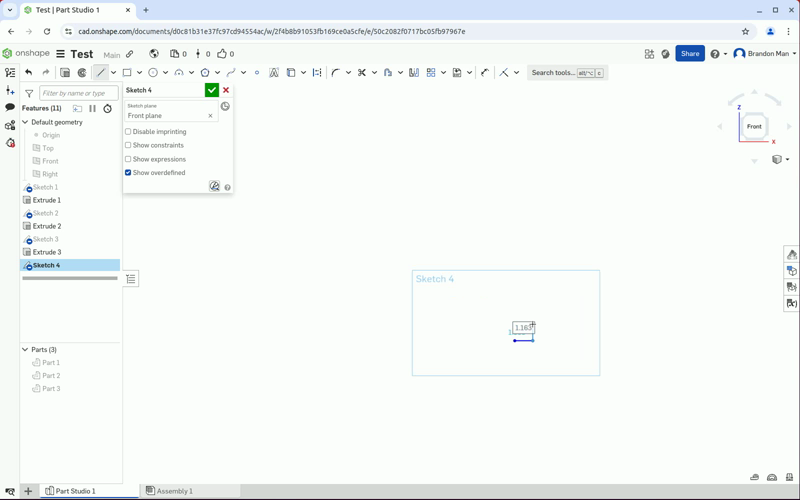
scroll(6)
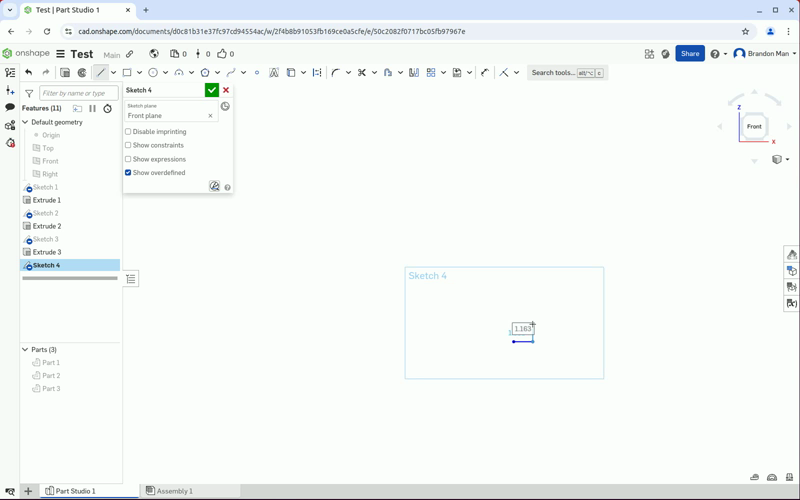
scroll(6)
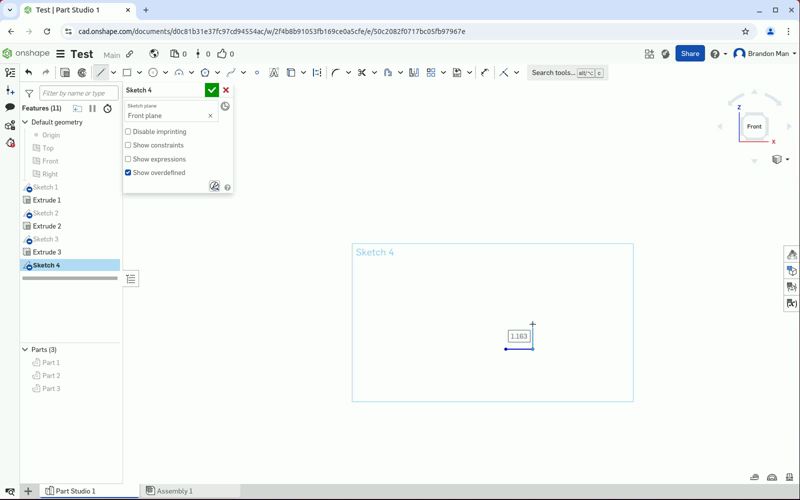
scroll(6)
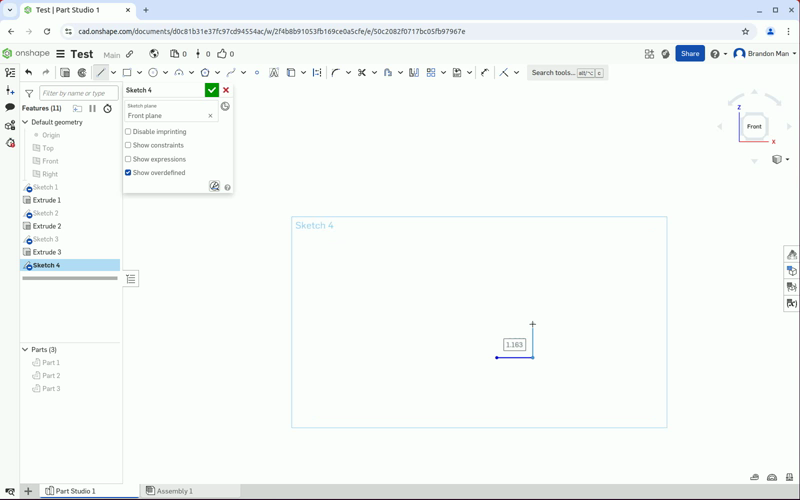
scroll(6)
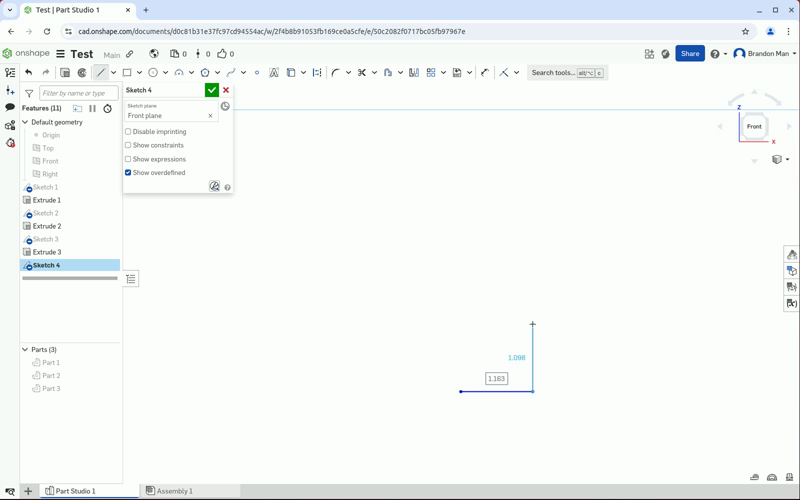
click(532, 323)
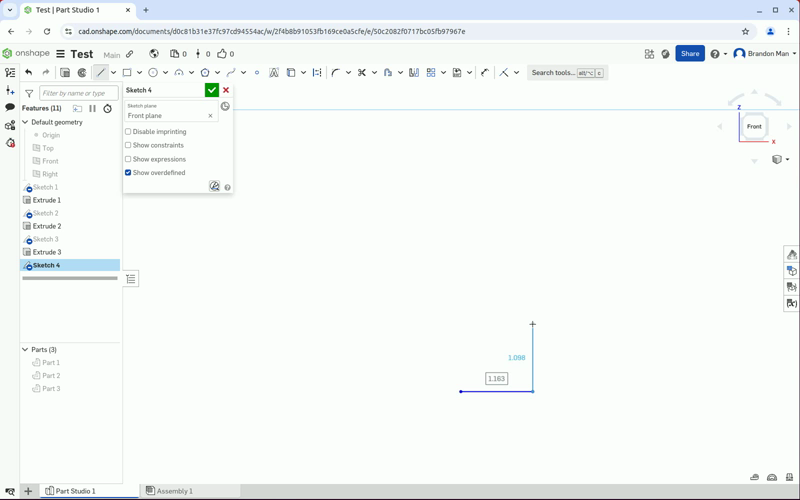
scroll(-6)
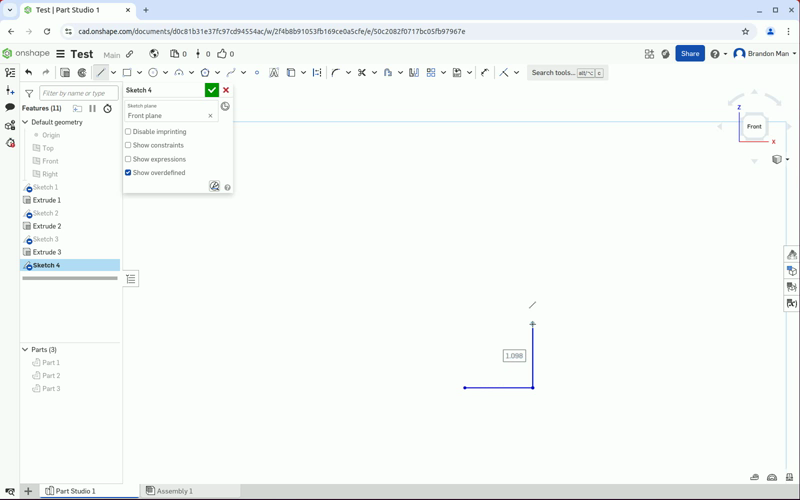
scroll(-6)
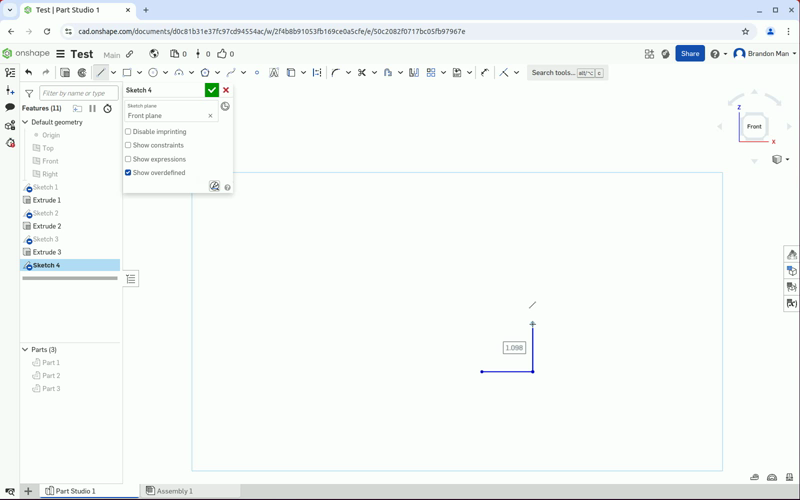
scroll(-6)
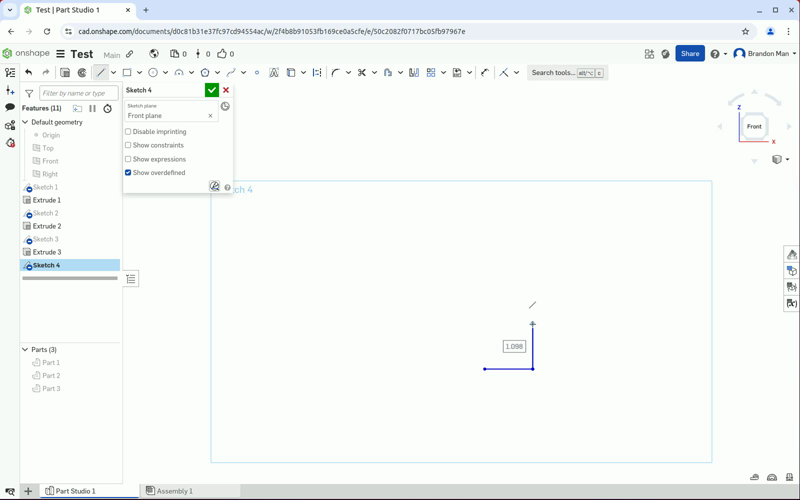
scroll(-6)
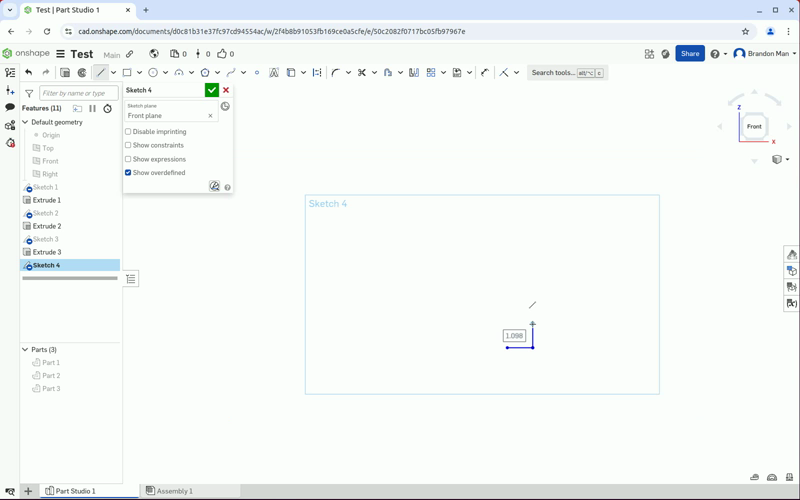
scroll(-6)
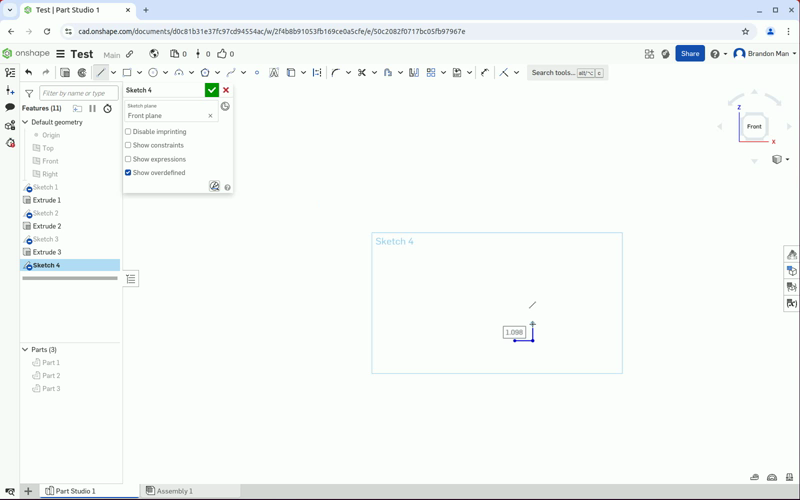
scroll(-6)
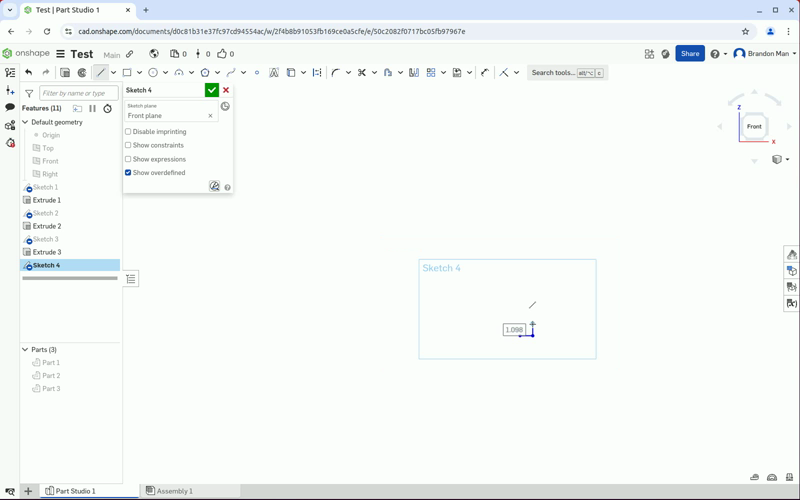
scroll(-6)
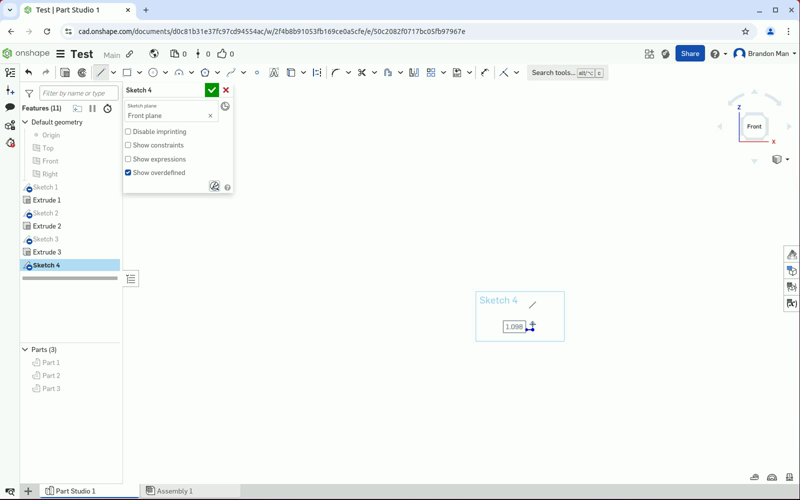
key_up(shift)
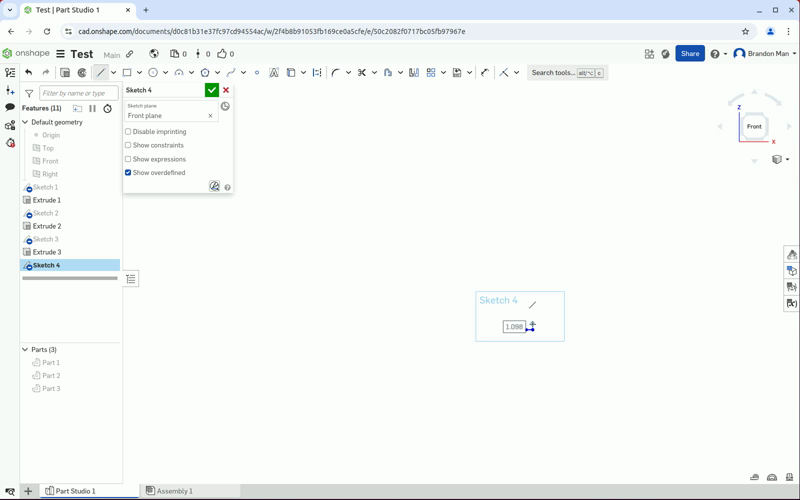
key_down(shift)
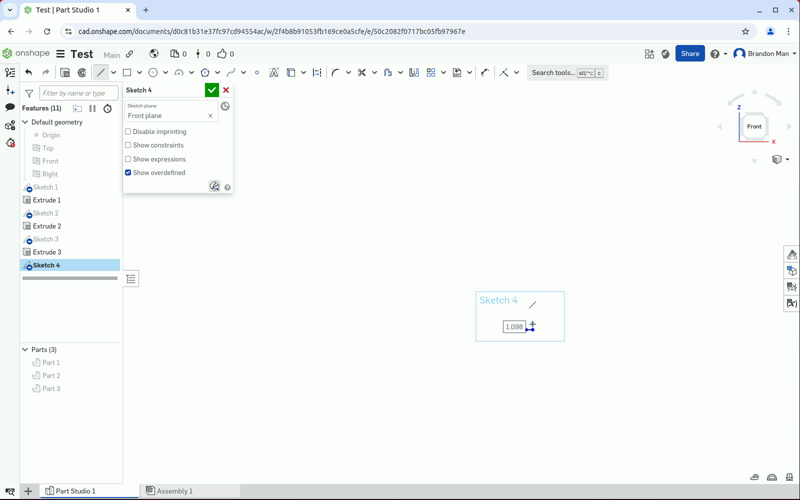
mouse_move(562, 323)
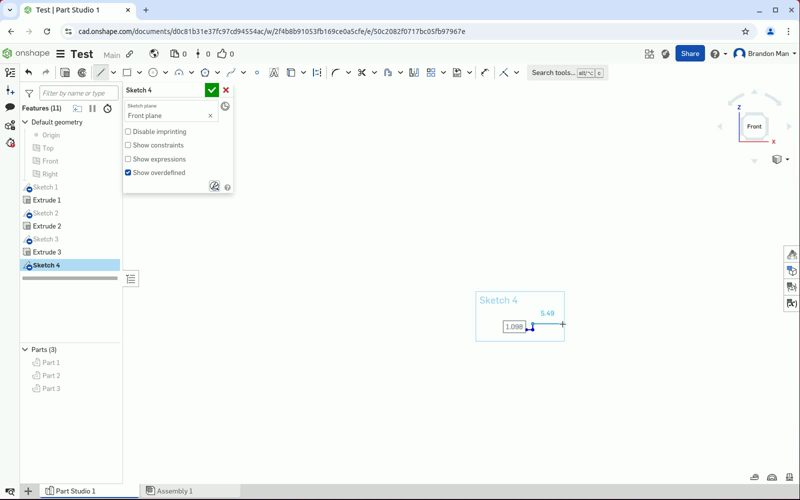
mouse_move(532, 282)
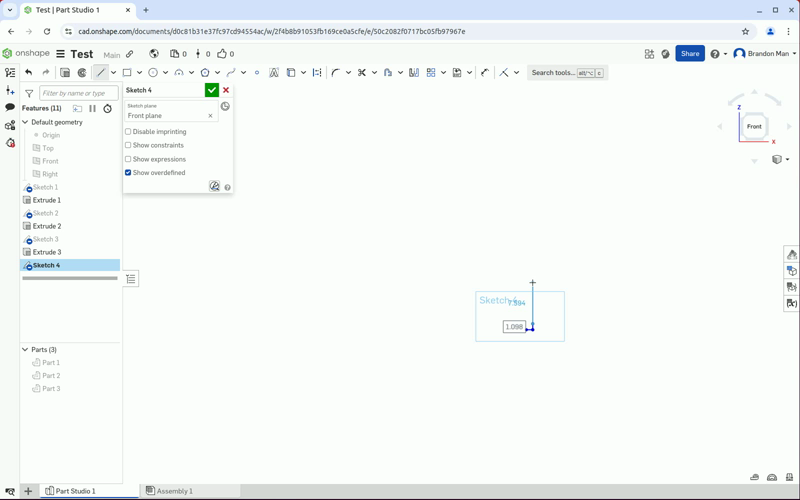
click(532, 282)
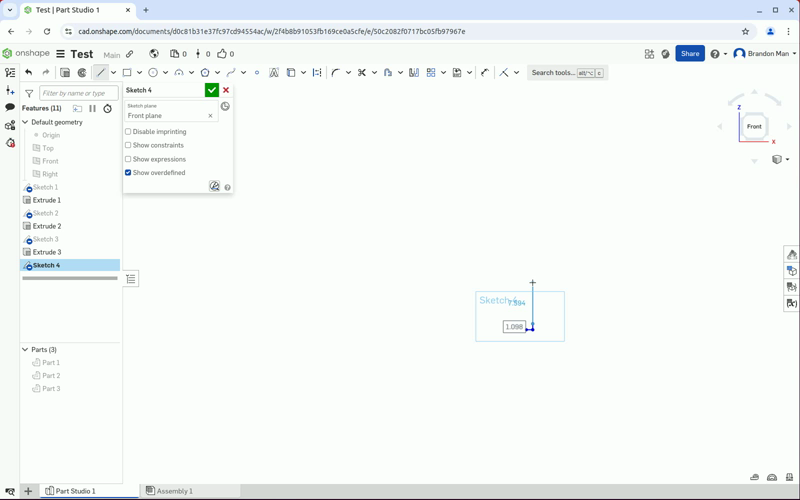
key_up(shift)
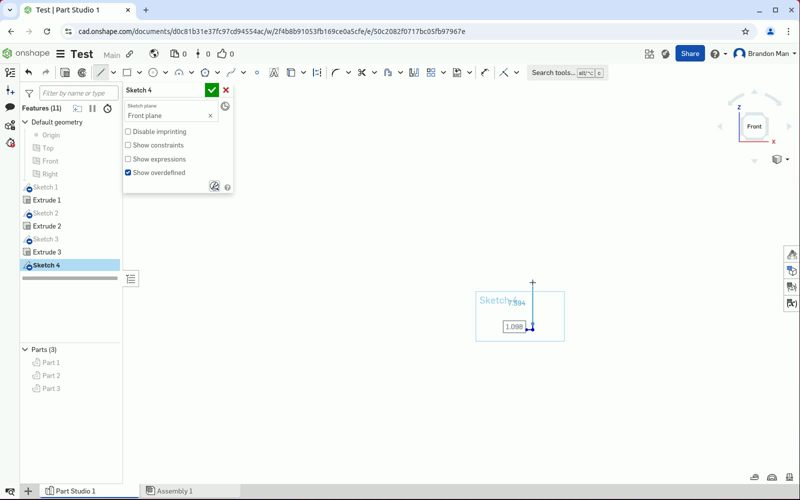
key_down(shift)
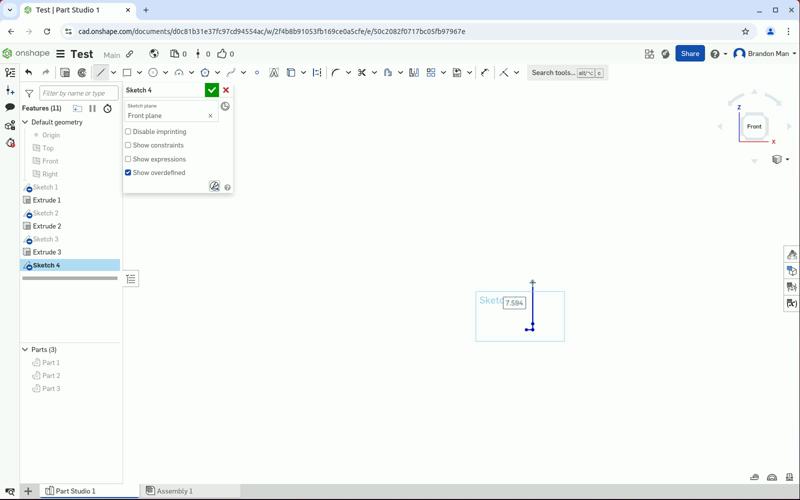
mouse_move(562, 282)
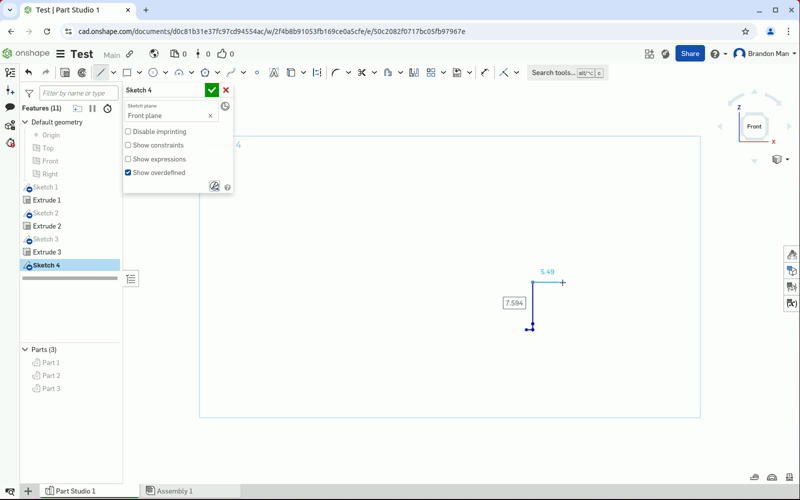
mouse_move(526, 282)
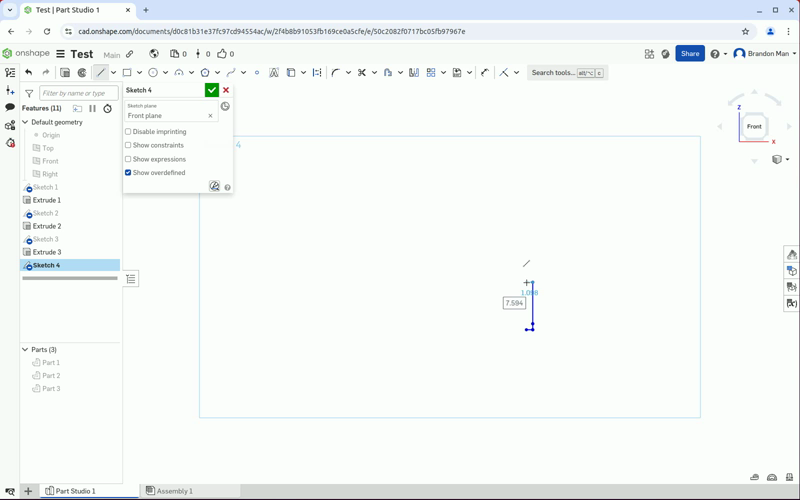
scroll(6)
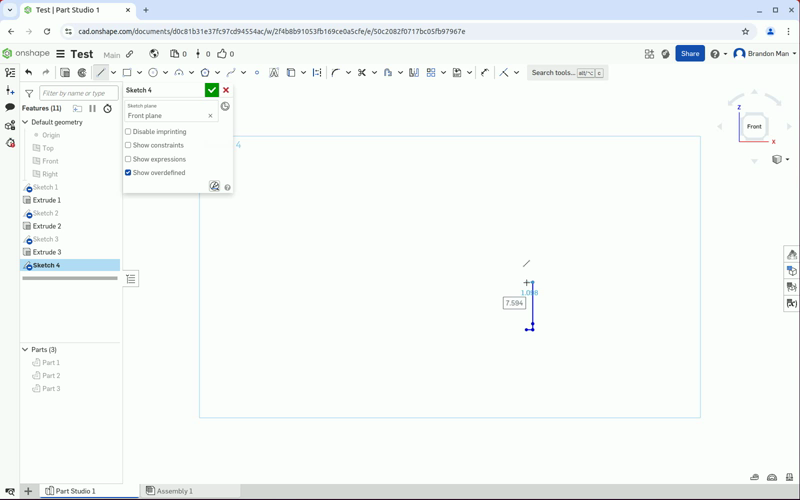
scroll(6)
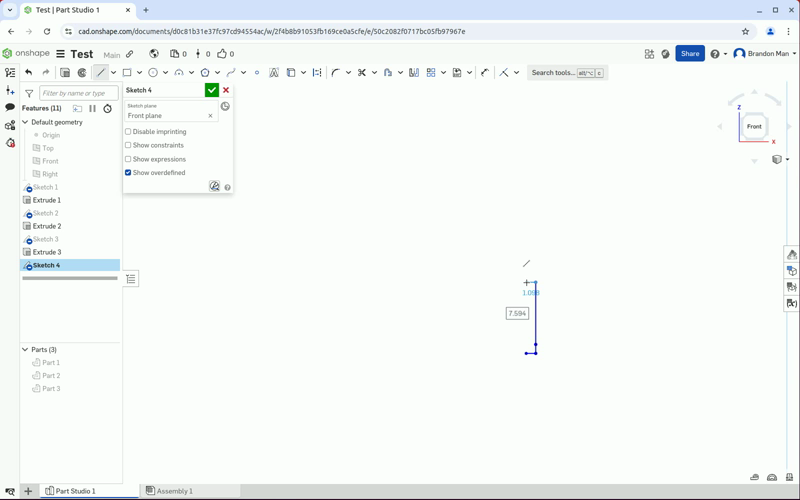
scroll(6)
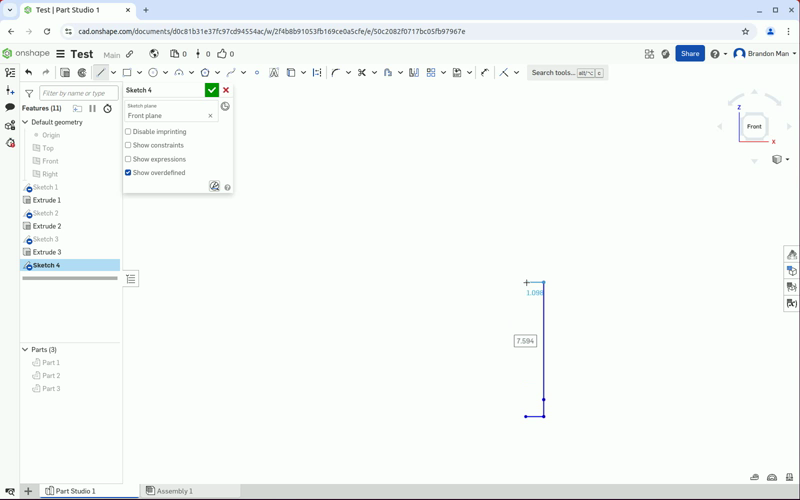
scroll(6)
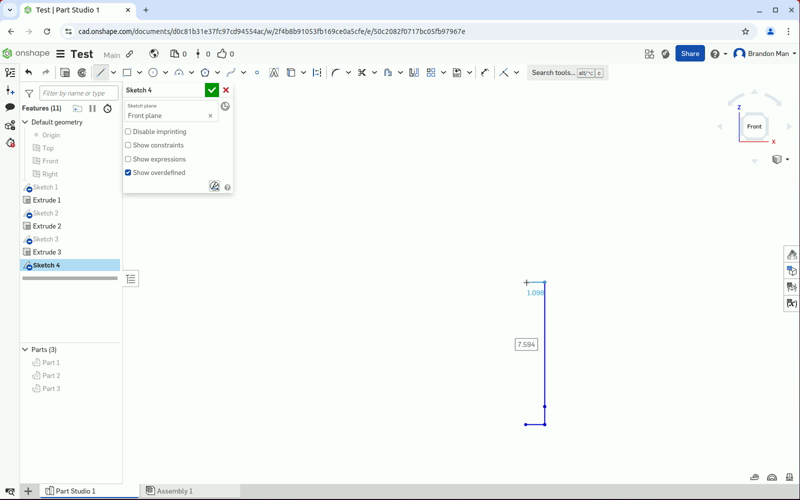
scroll(6)
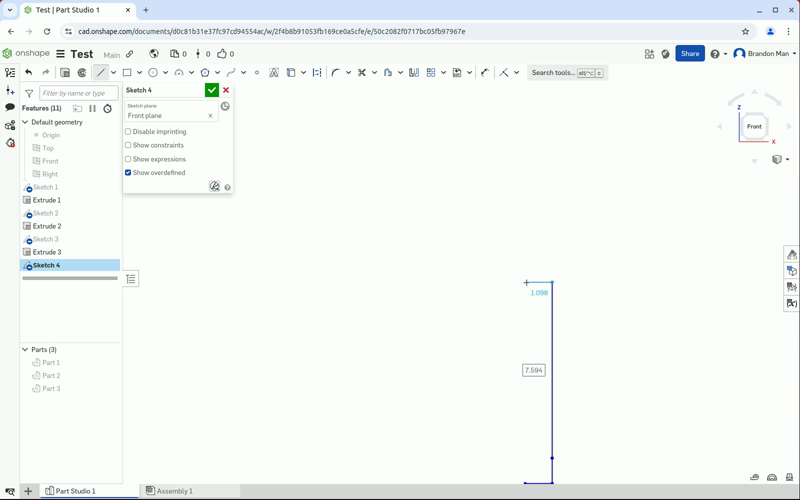
scroll(6)
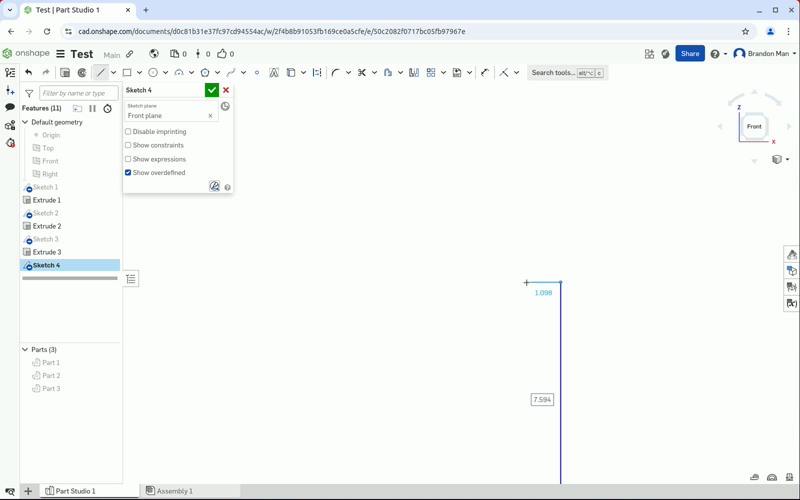
scroll(6)
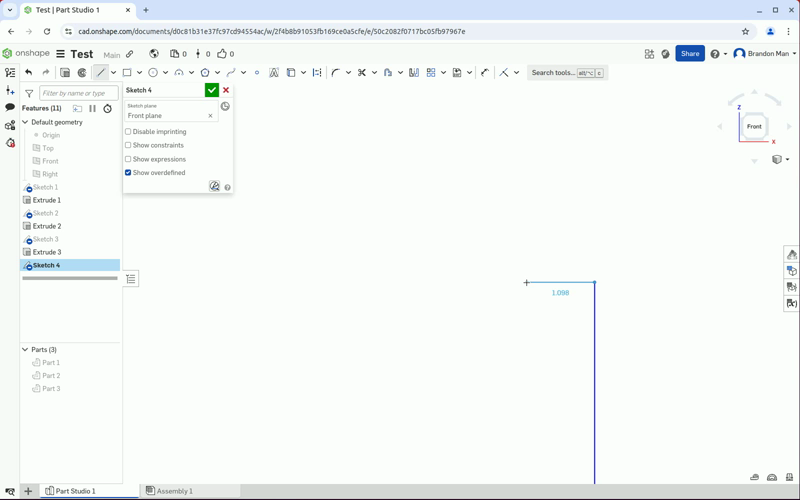
click(526, 282)
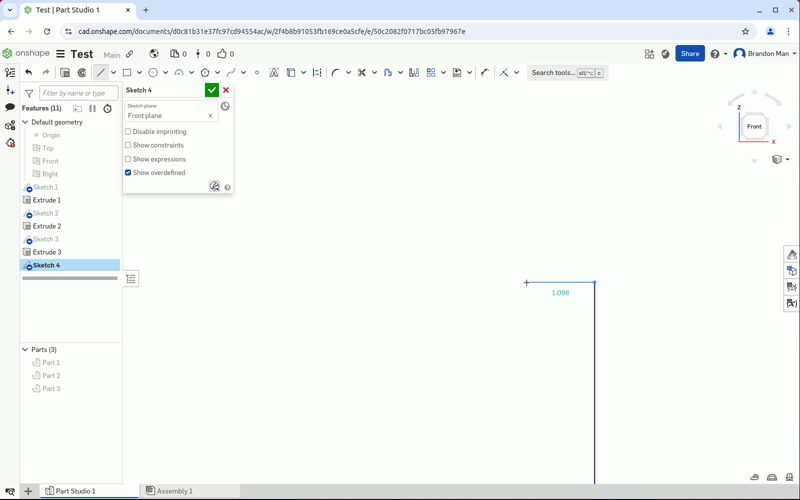
scroll(-6)
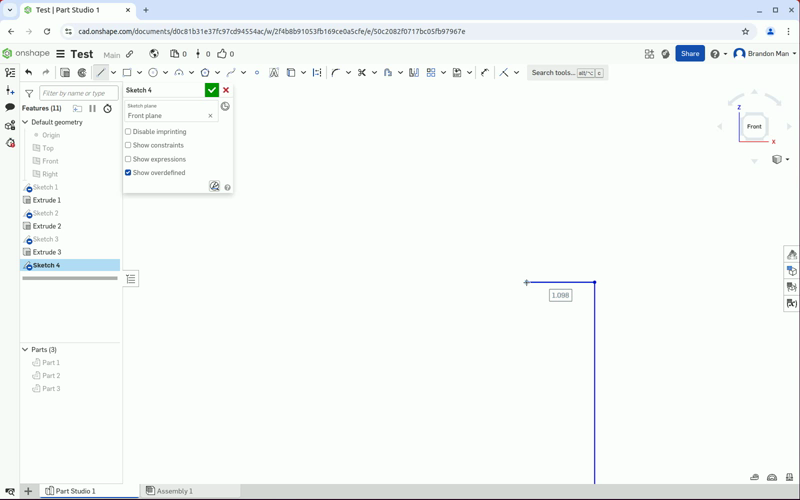
scroll(-6)
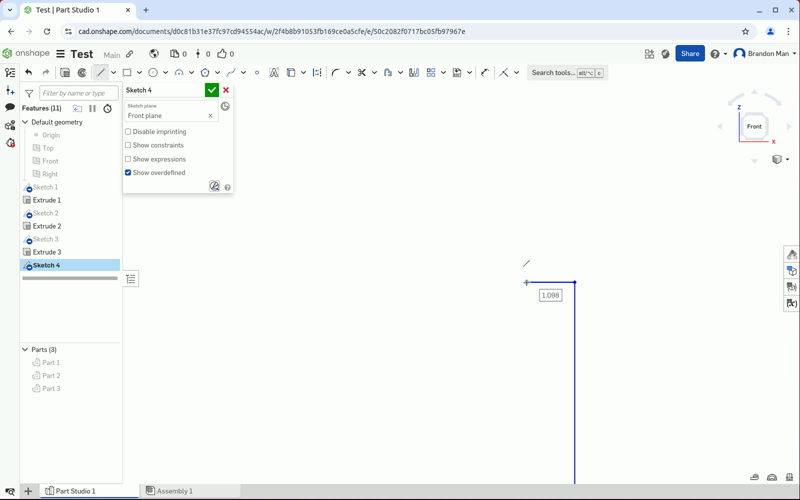
scroll(-6)
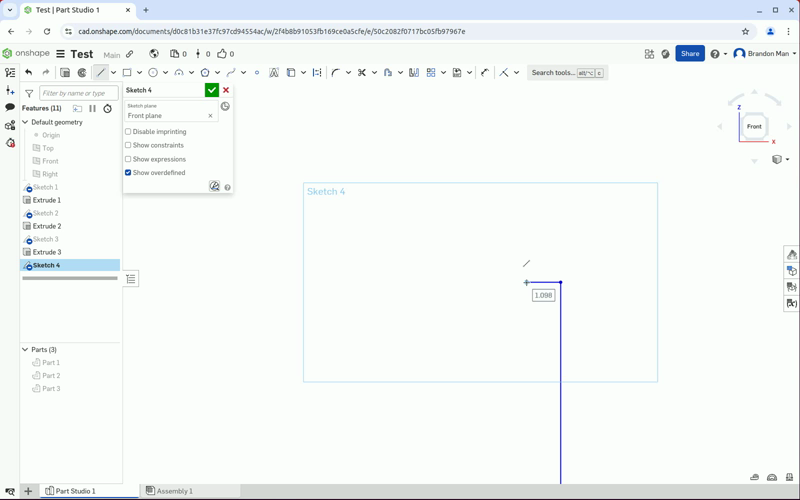
scroll(-6)
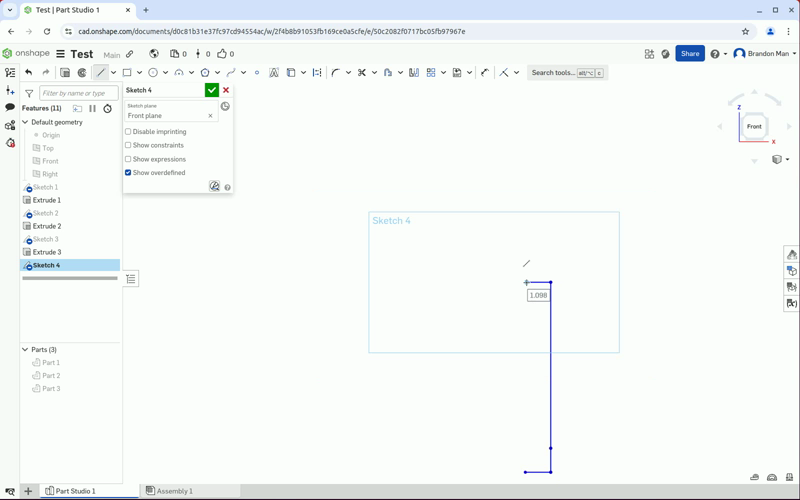
scroll(-6)
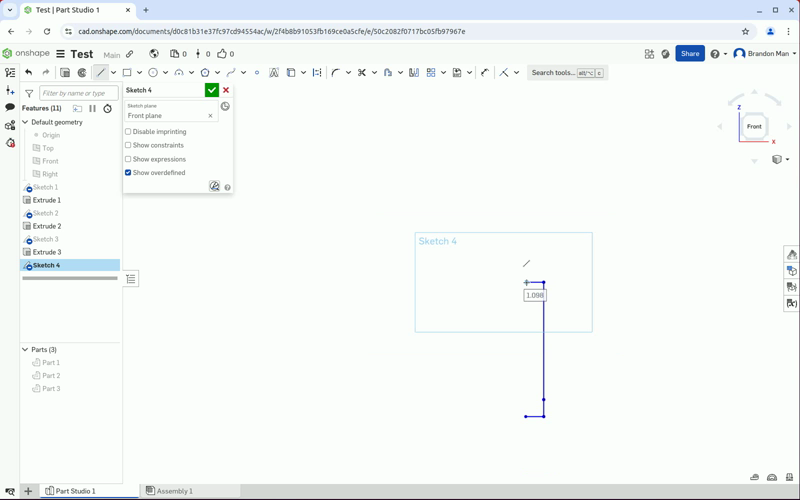
scroll(-6)
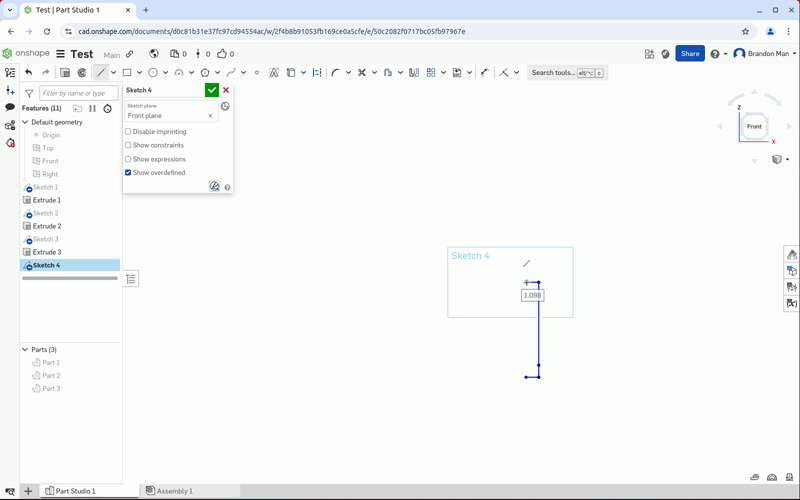
scroll(-6)
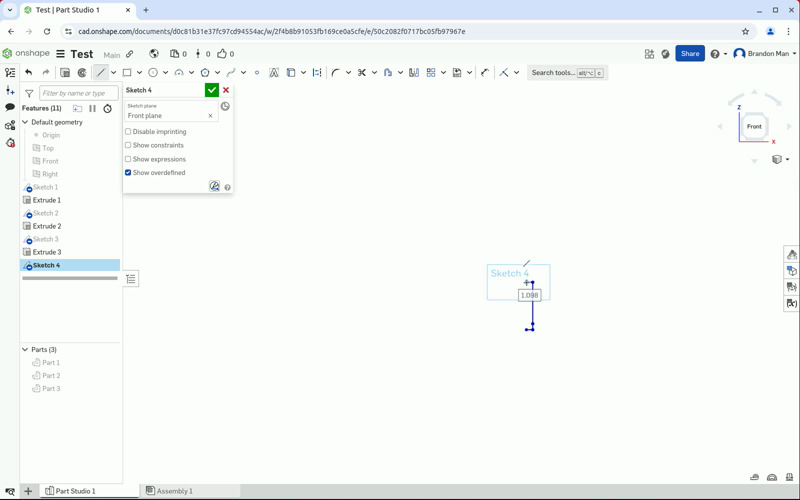
key_up(shift)
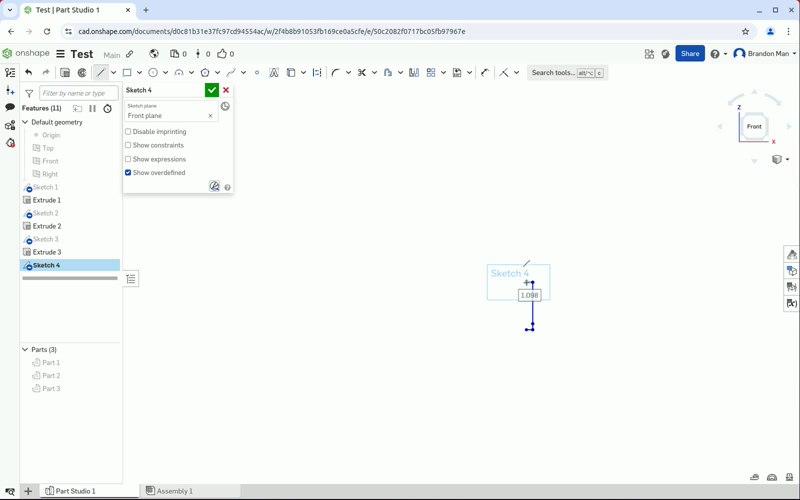
key_down(shift)
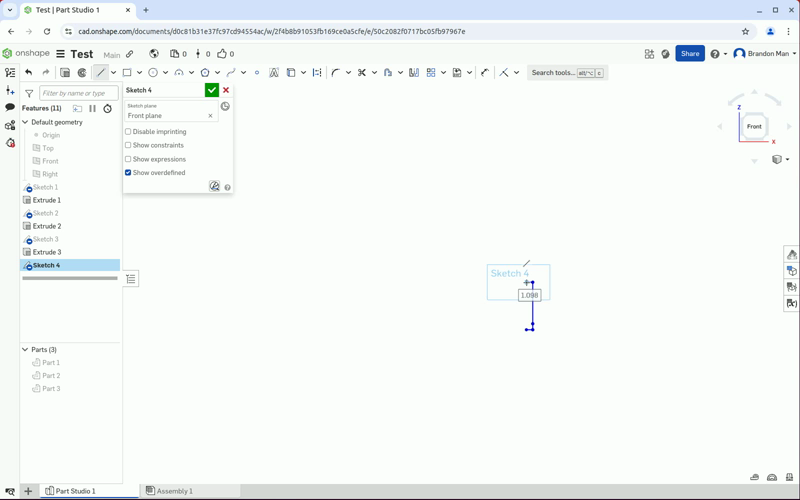
mouse_move(556, 282)
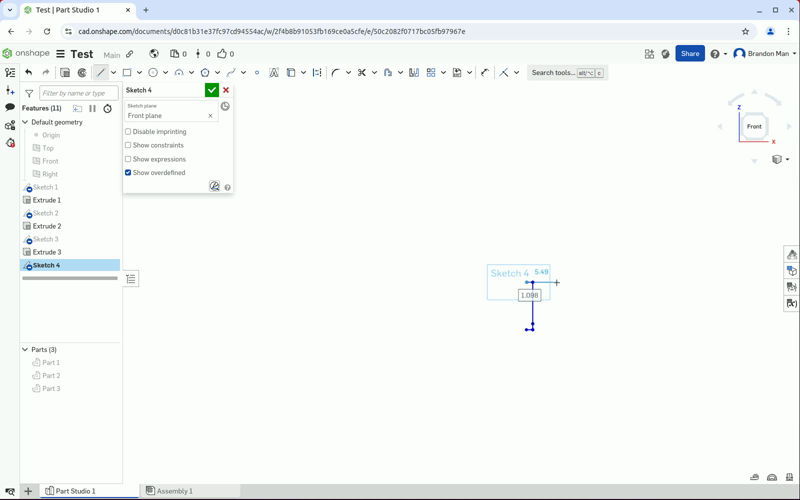
mouse_move(526, 288)
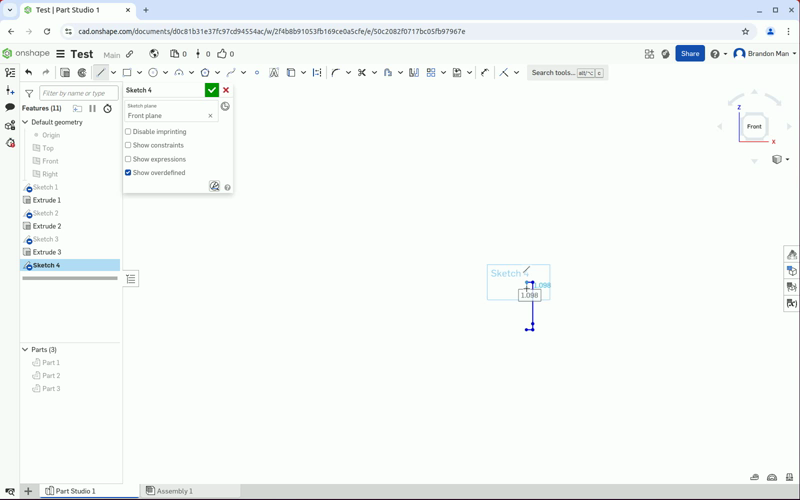
scroll(6)
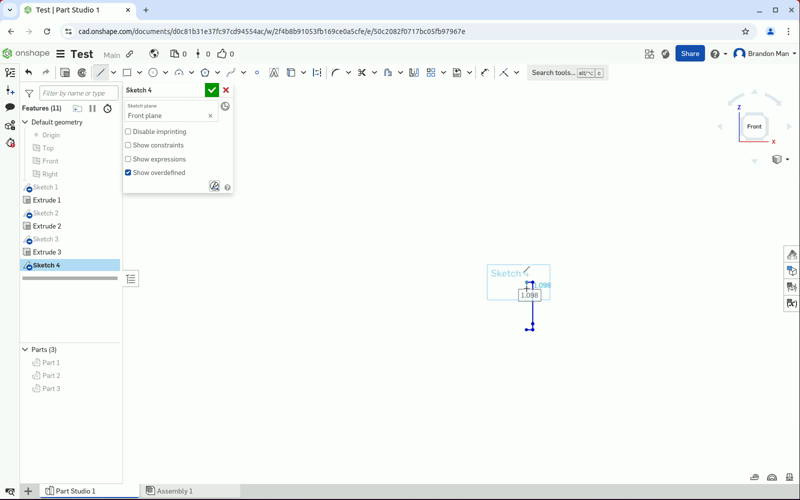
scroll(6)
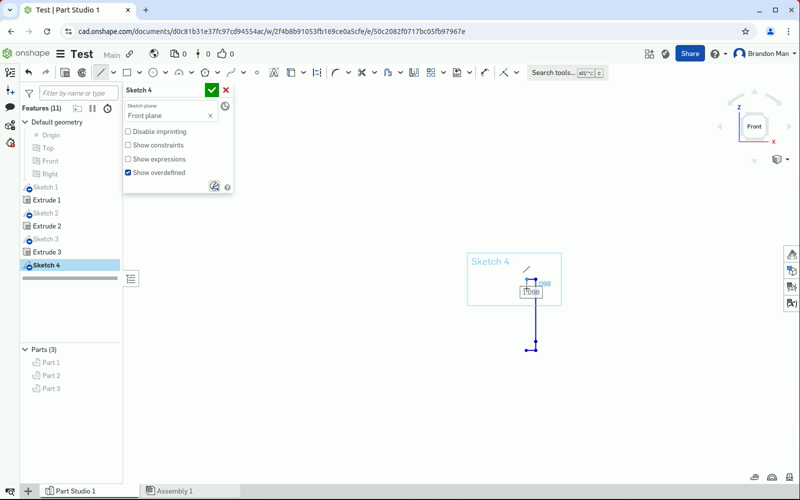
scroll(6)
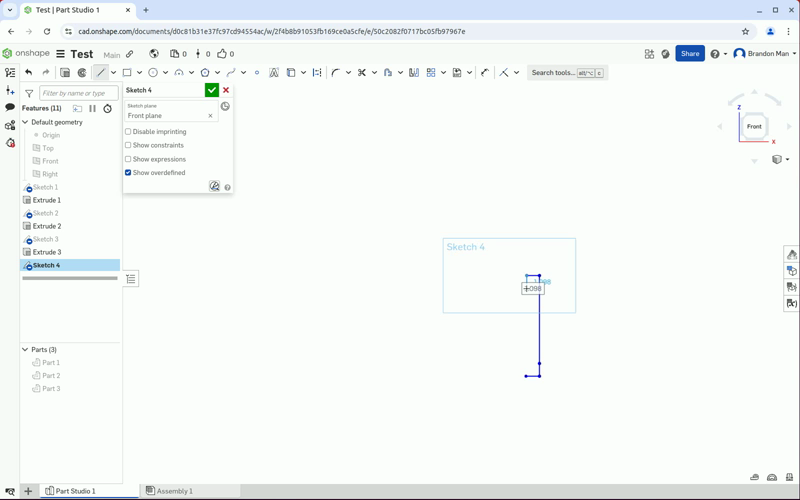
scroll(6)
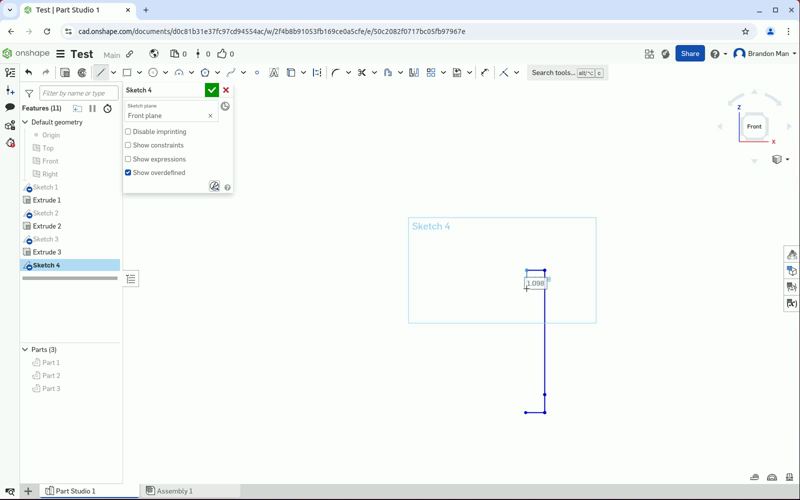
scroll(6)
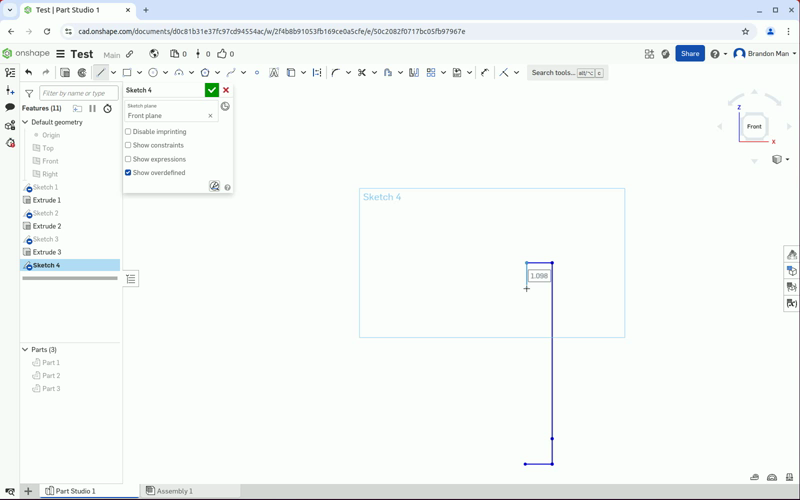
scroll(6)
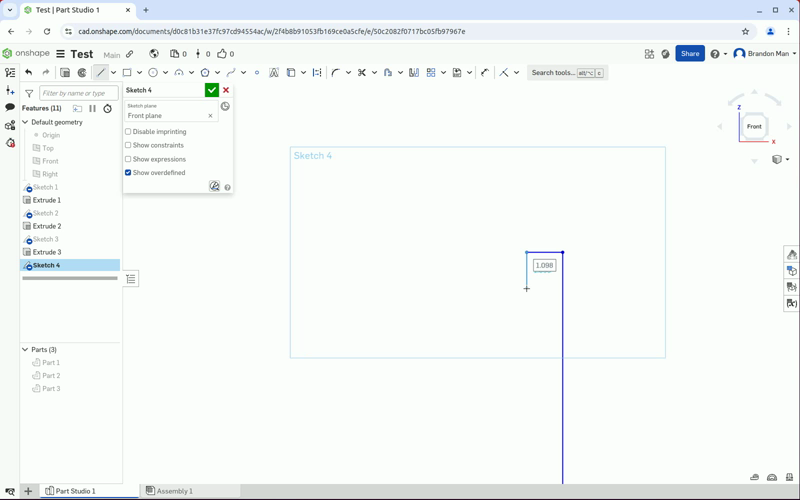
scroll(6)
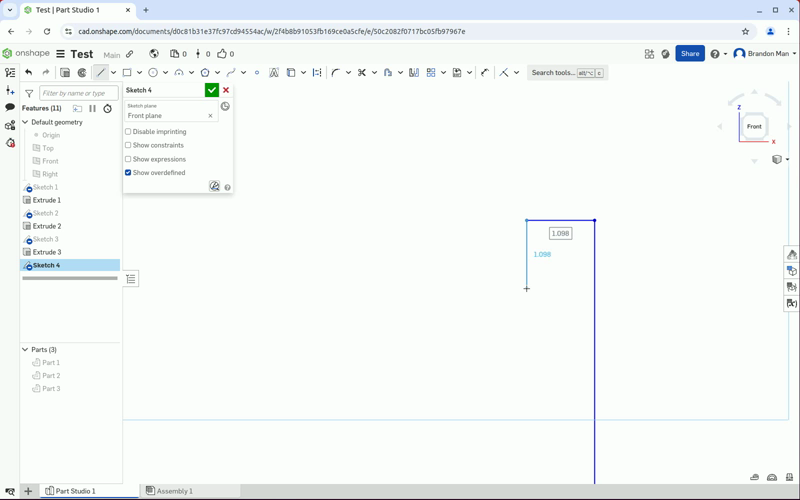
click(526, 288)
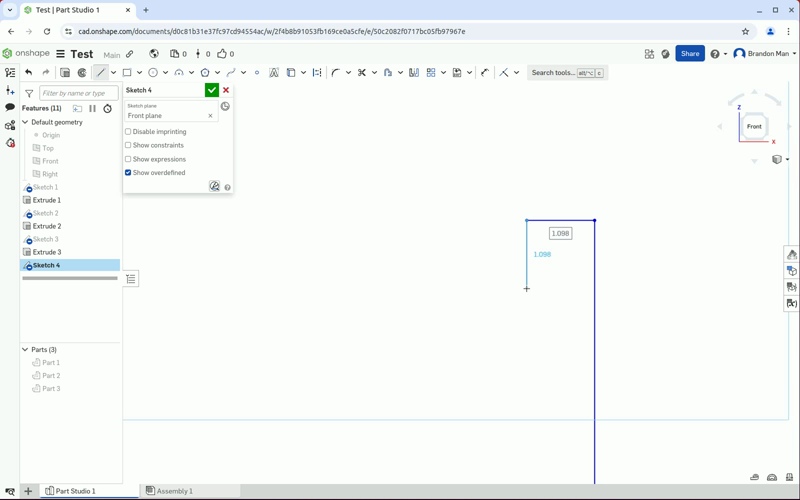
scroll(-6)
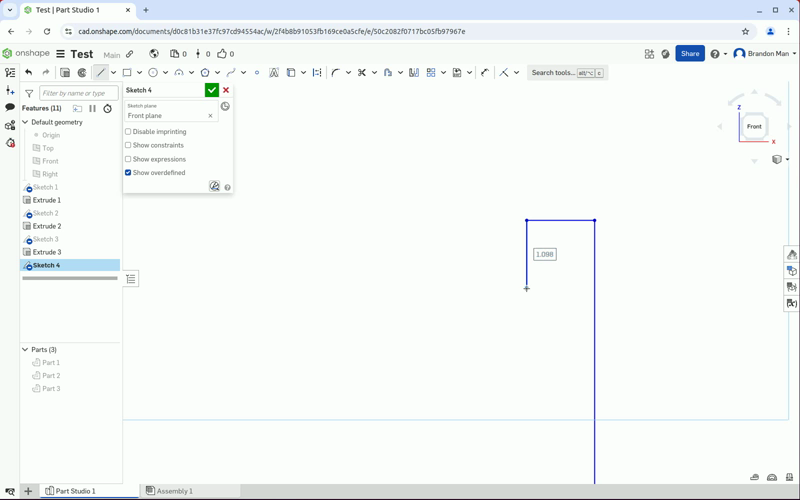
scroll(-6)
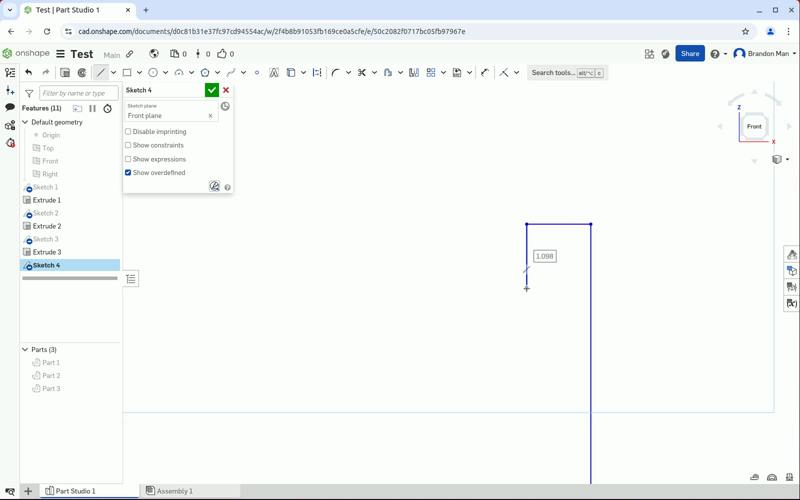
scroll(-6)
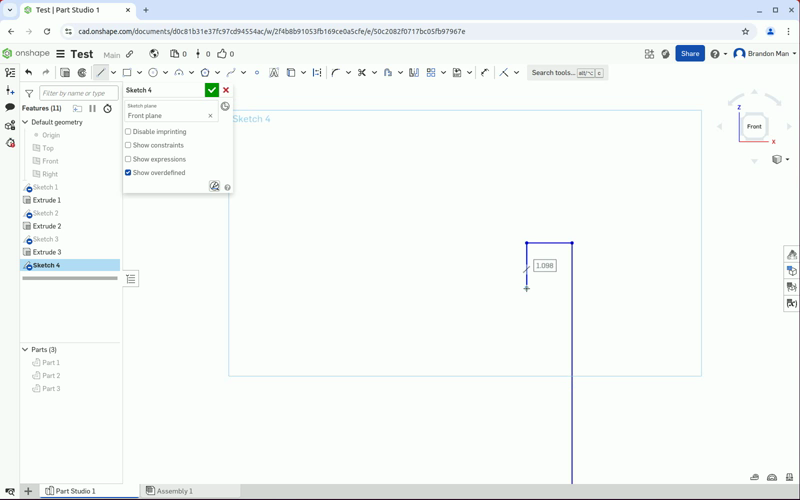
scroll(-6)
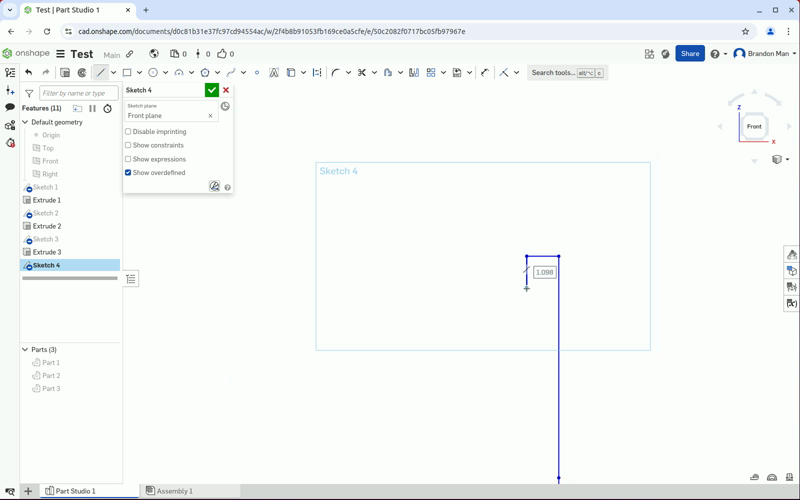
scroll(-6)
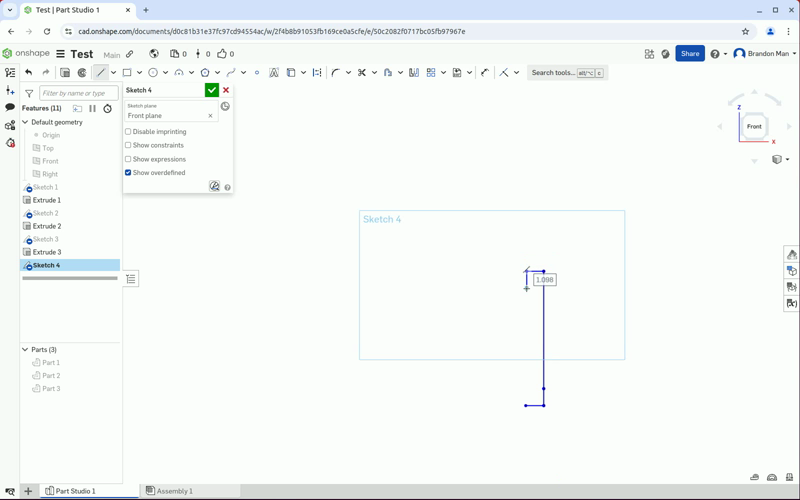
scroll(-6)
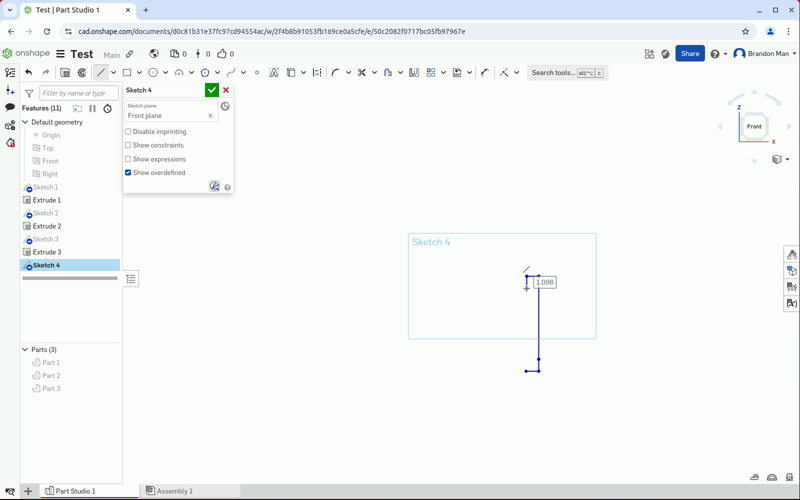
scroll(-6)
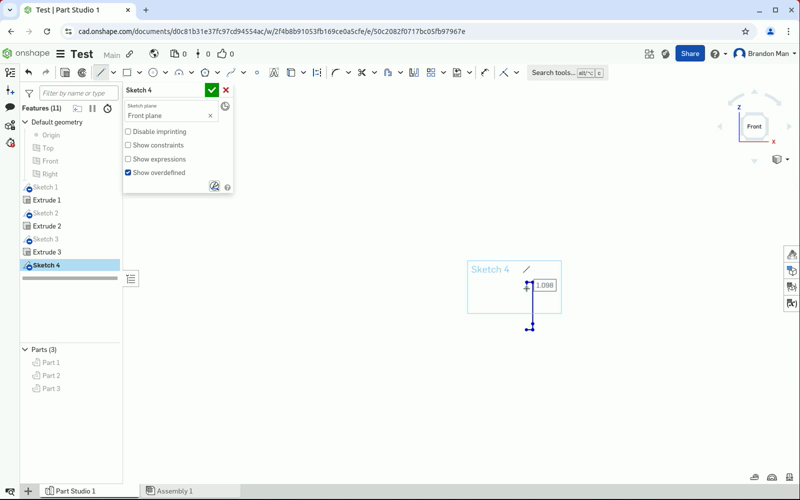
key_up(shift)
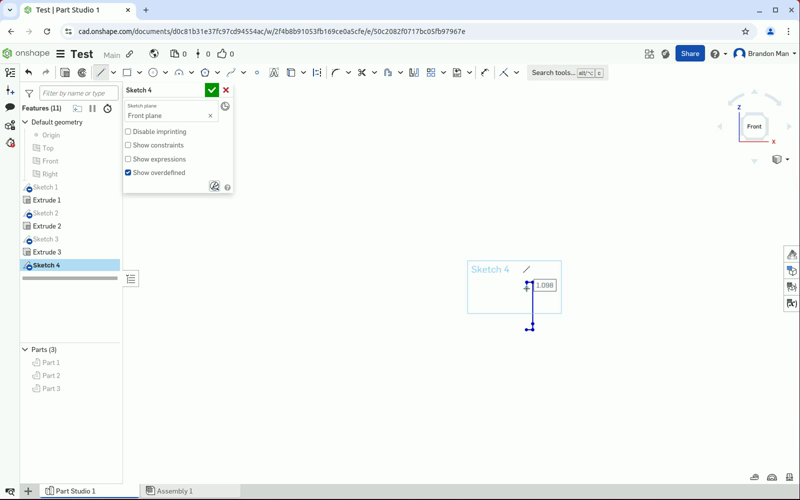
mouse_move(556, 288)
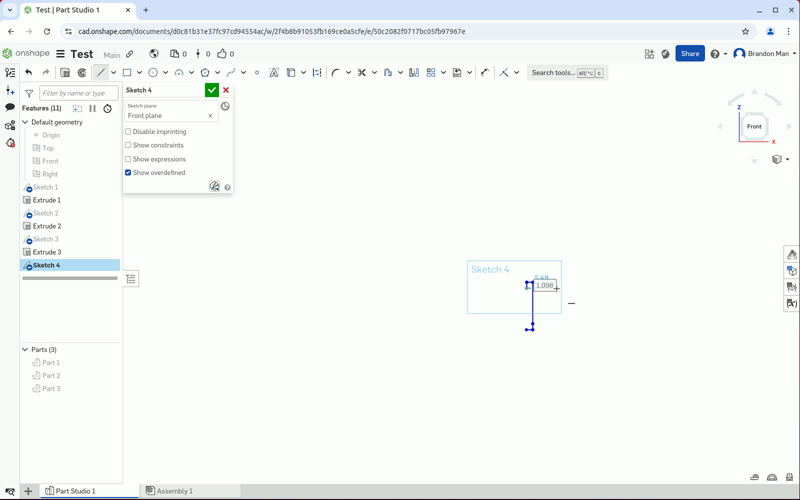
key_down(shift)
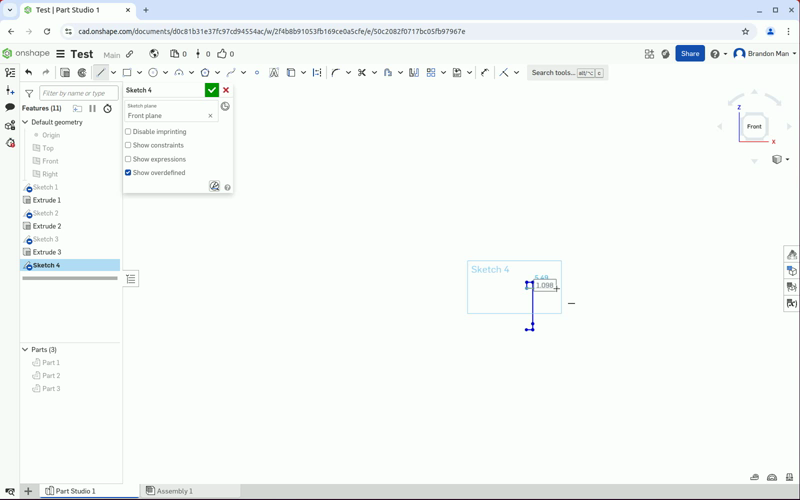
mouse_move(526, 329)
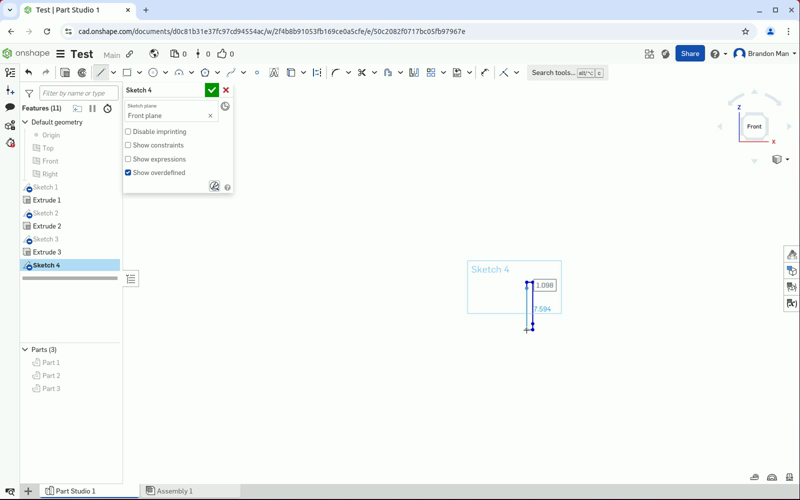
key_up(shift)
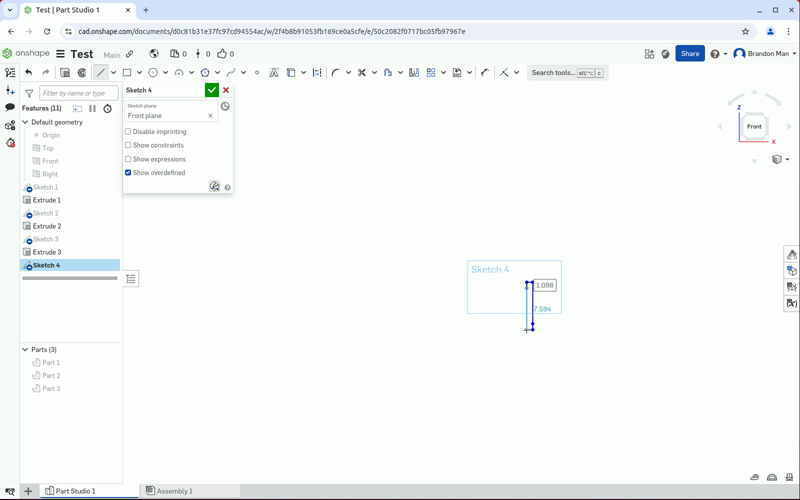
click(526, 329)
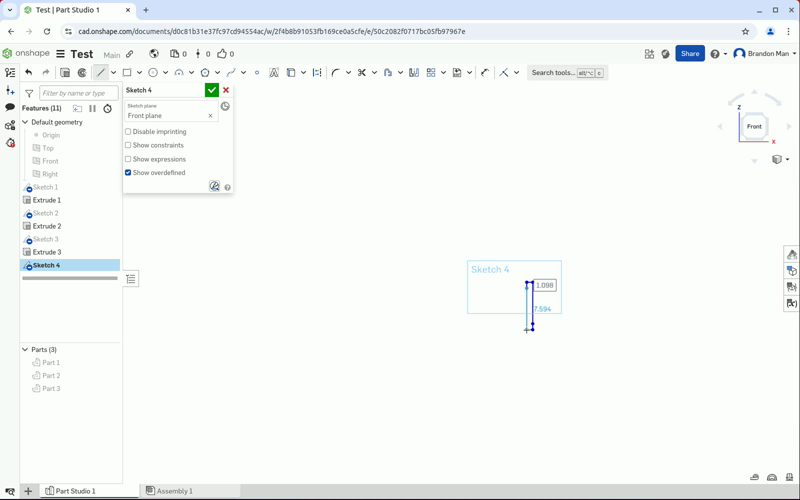
key(esc)
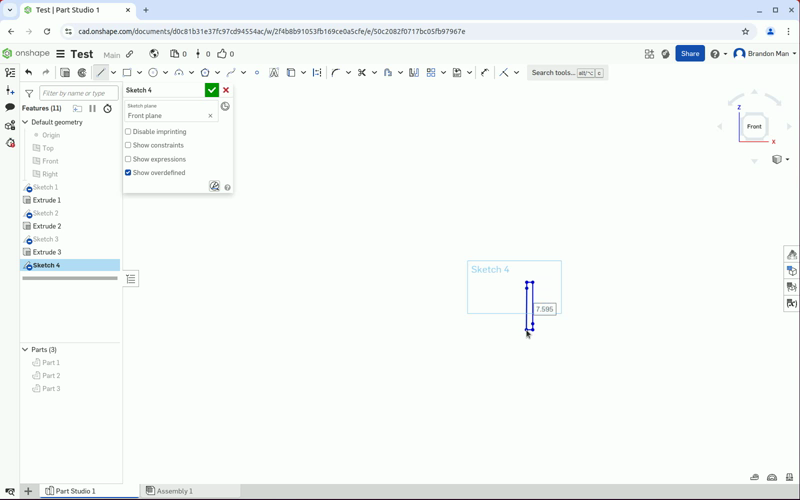
mouse_move(531, 319)
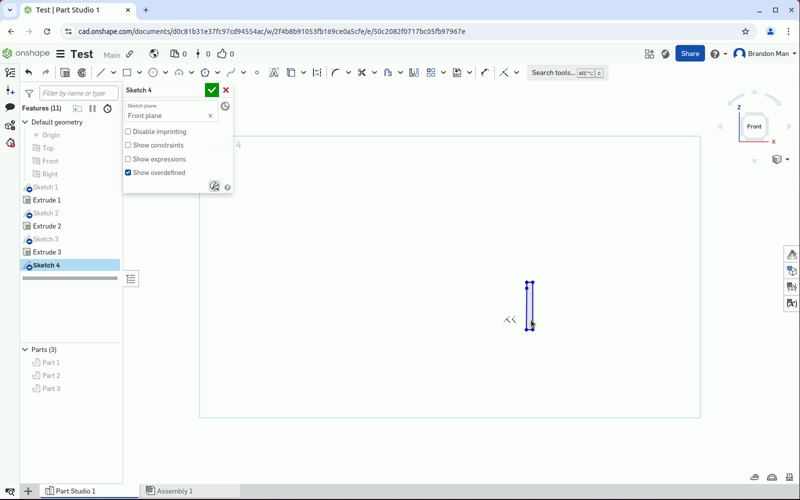
scroll(6)
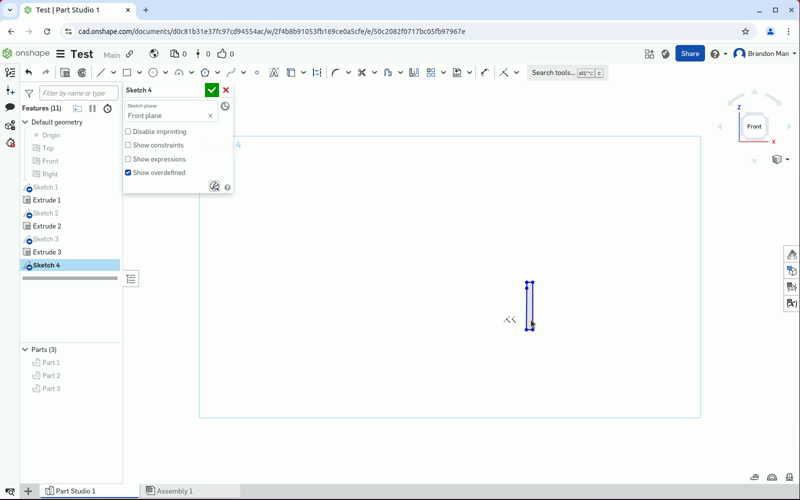
scroll(6)
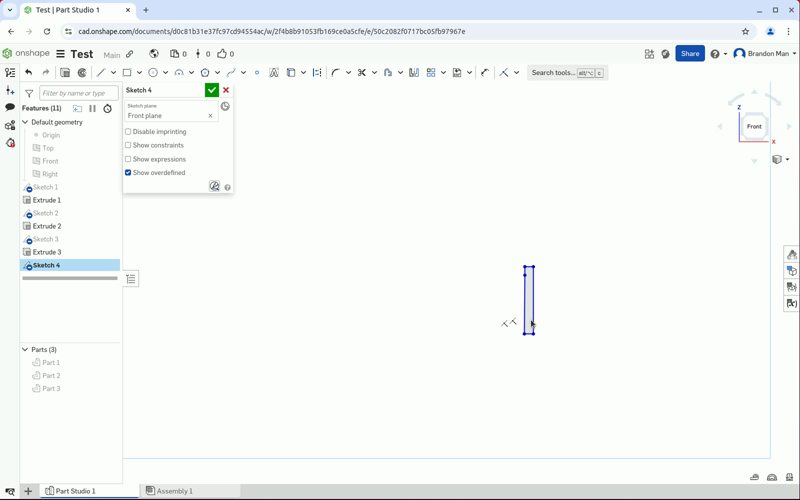
scroll(6)
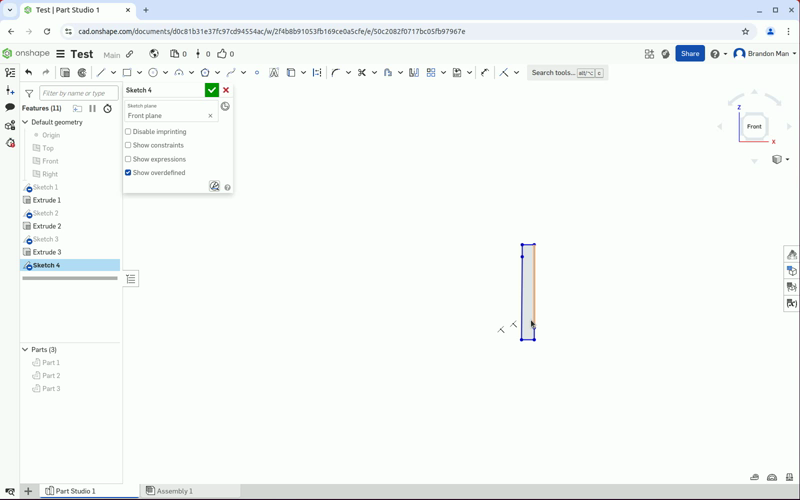
scroll(6)
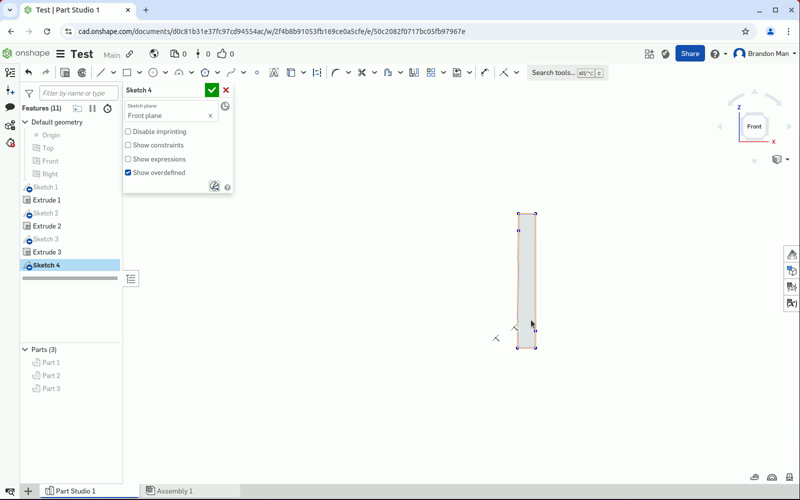
scroll(6)
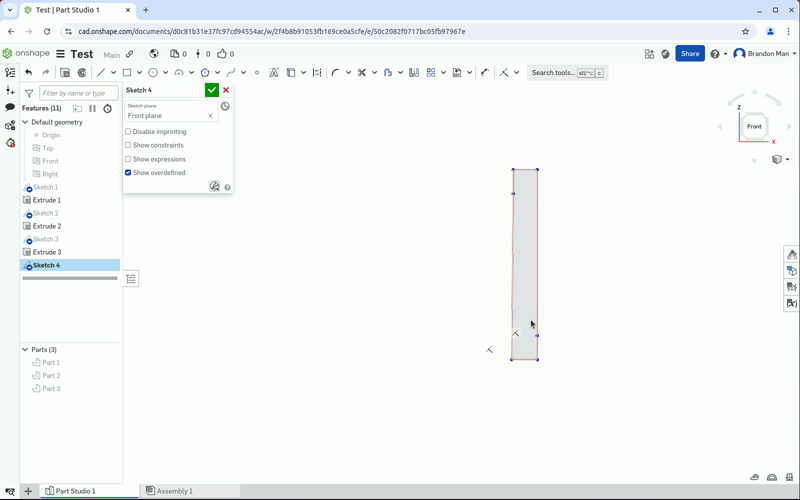
scroll(6)
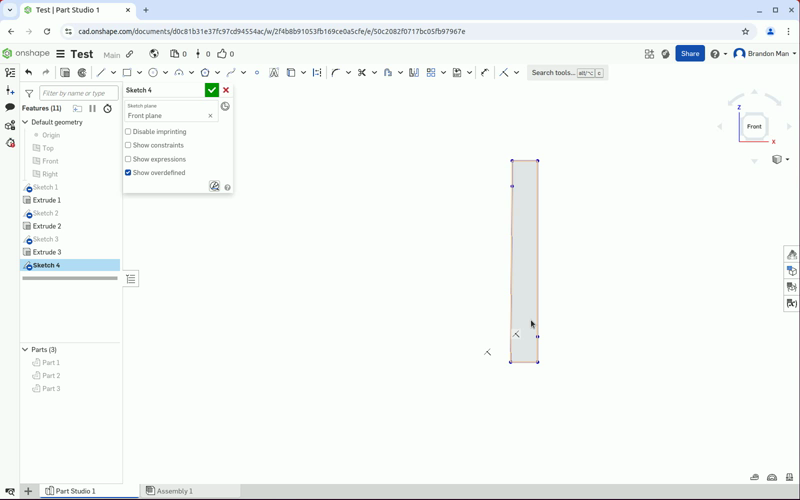
scroll(6)
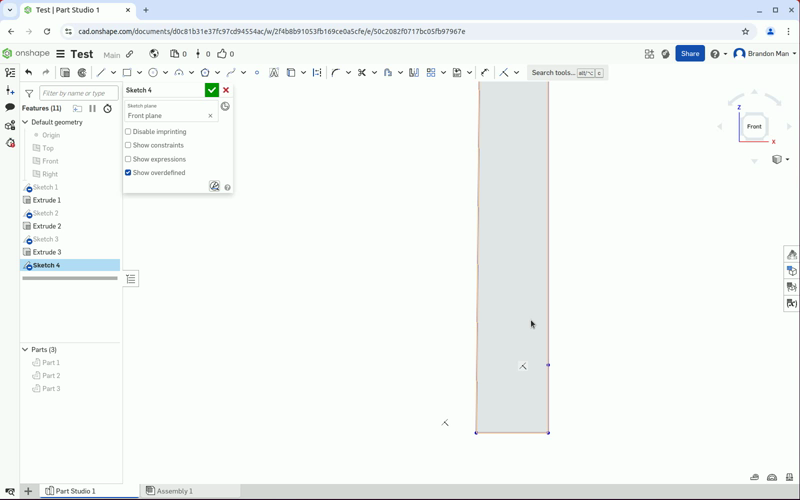
click(531, 319)
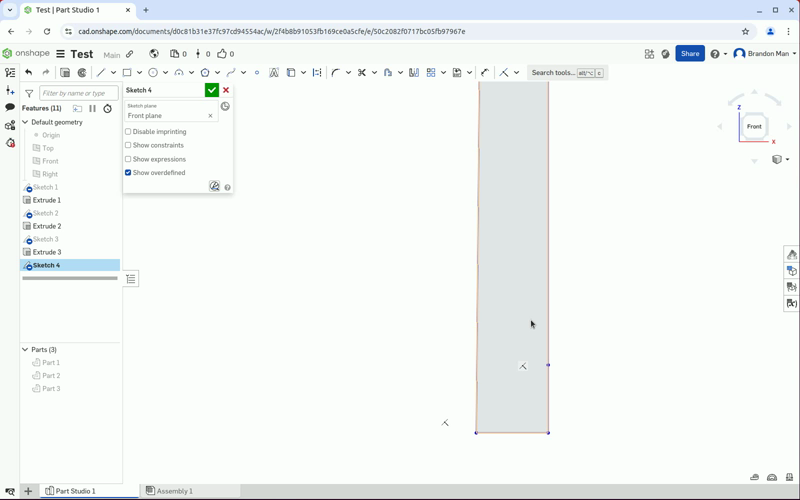
scroll(-6)
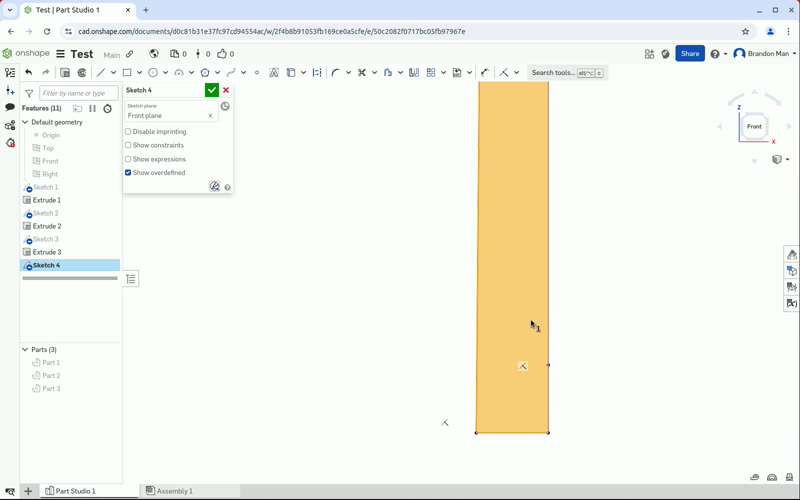
scroll(-6)
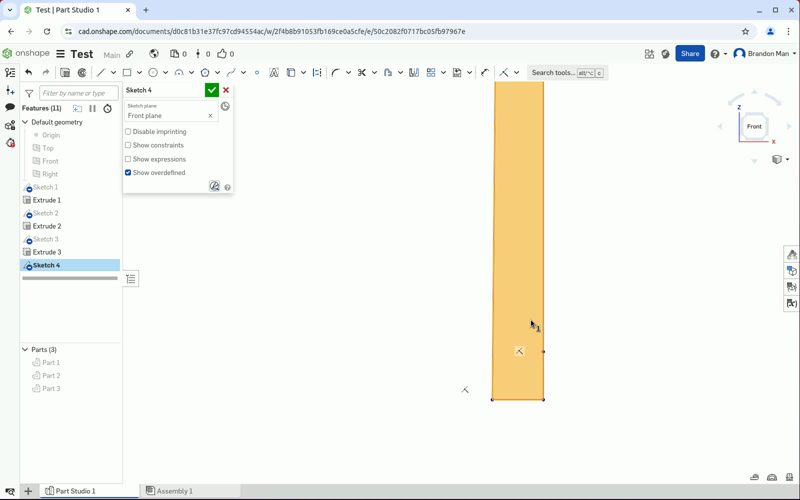
scroll(-6)
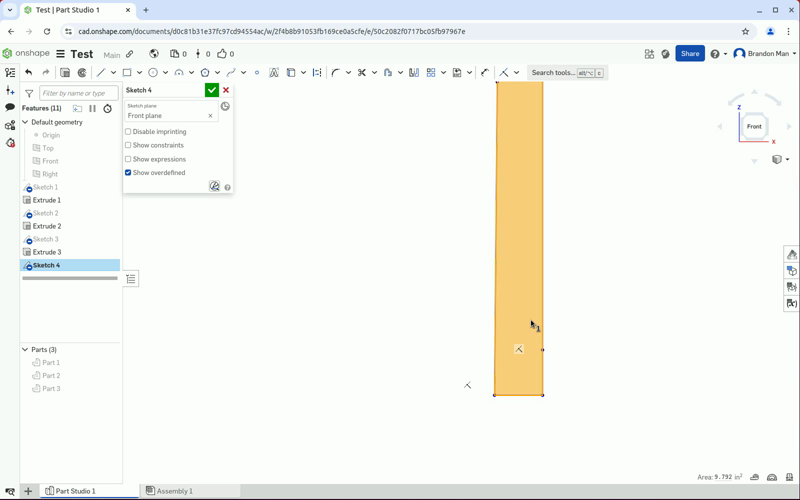
scroll(-6)
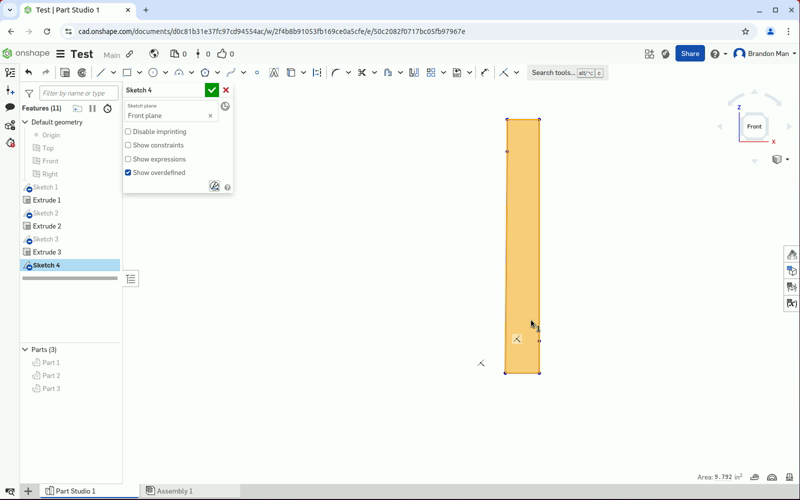
scroll(-6)
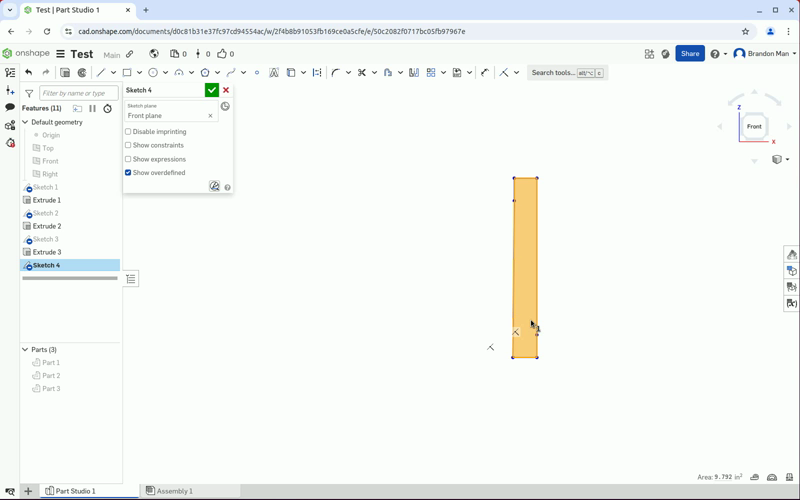
scroll(-6)
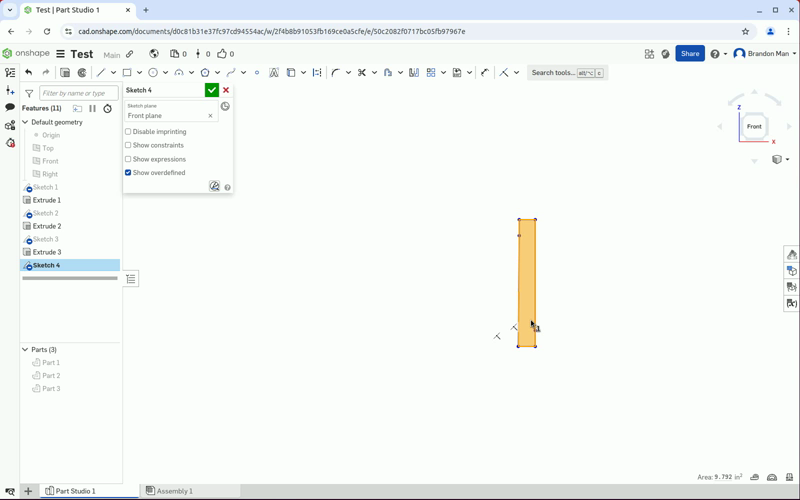
scroll(-6)
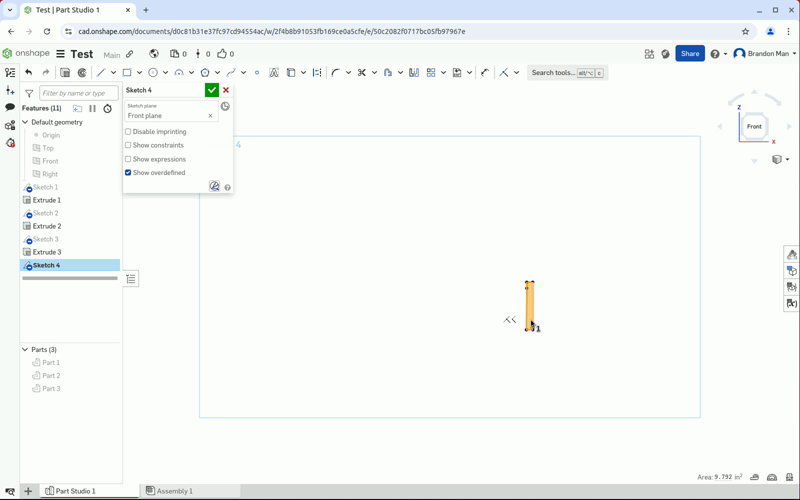
mouse_move(73, 352)
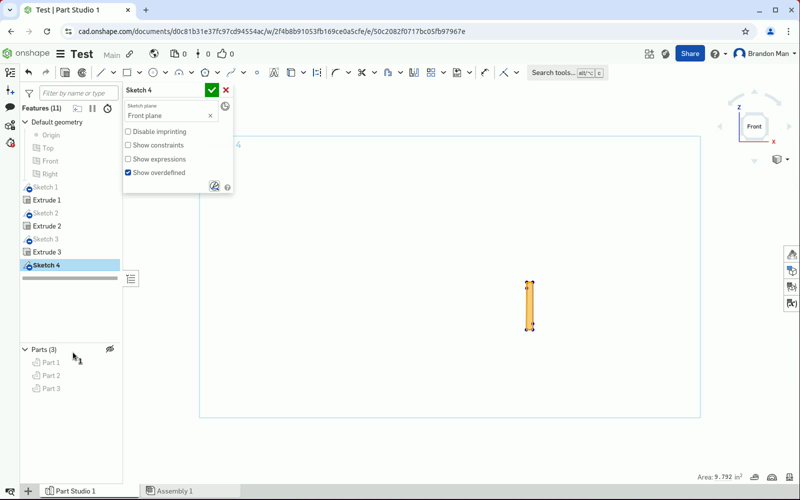
key(shift+y)
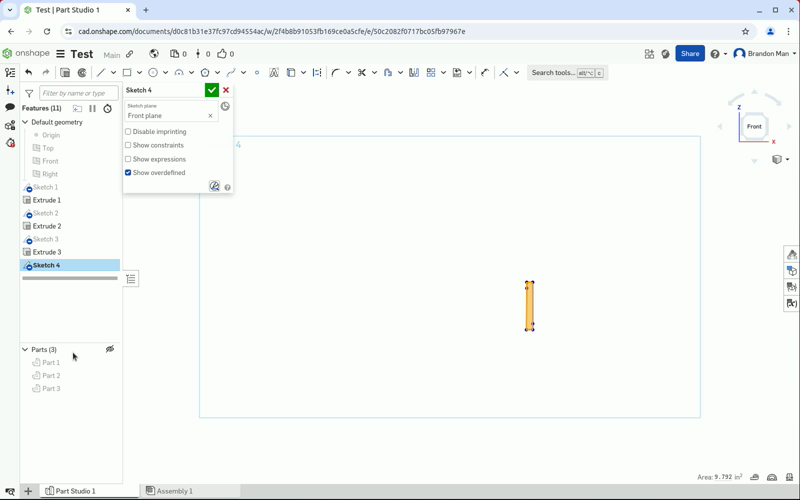
key(shift+e)
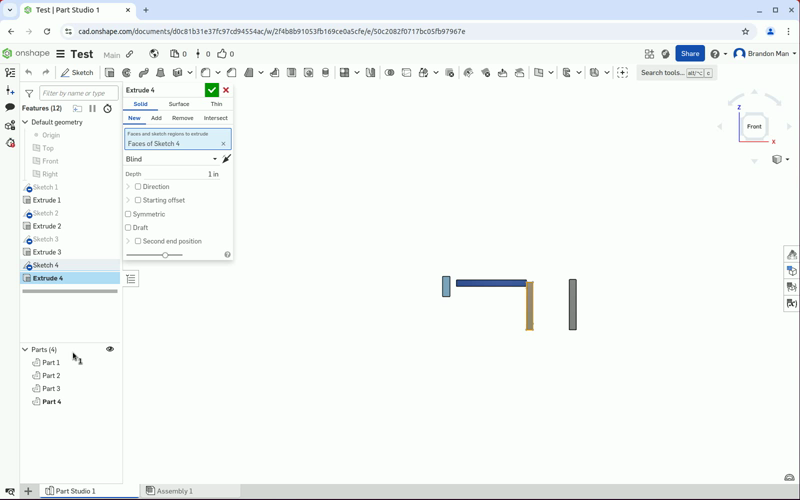
mouse_move(143, 106)
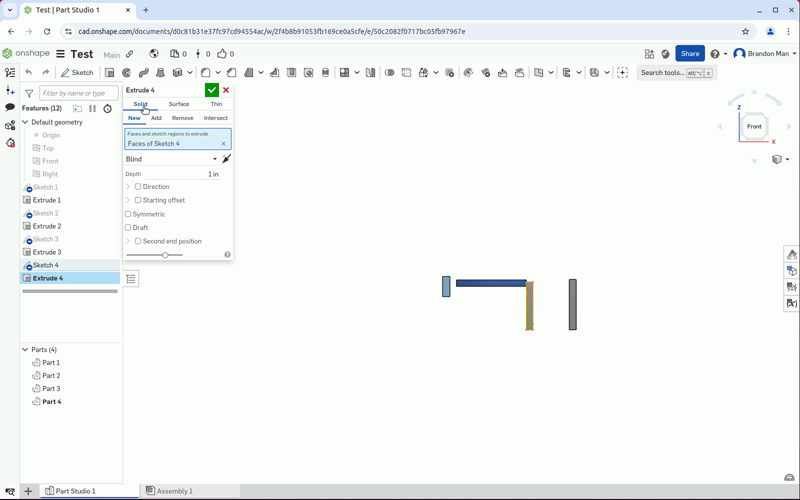
click(143, 106)
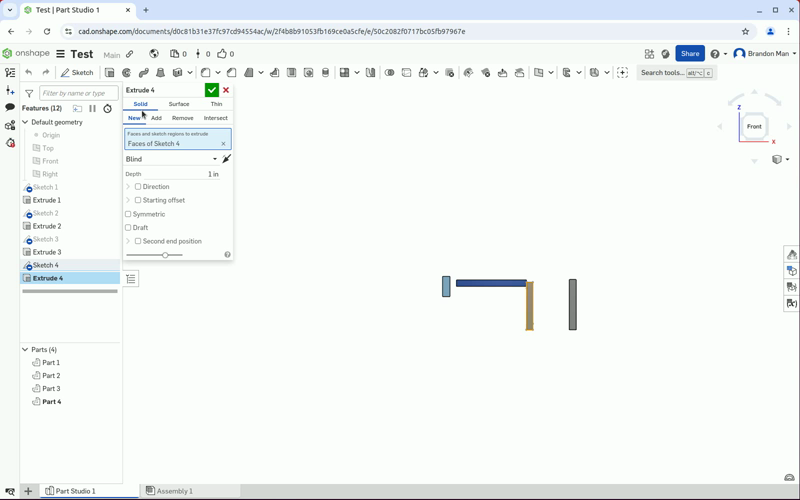
mouse_move(137, 120)
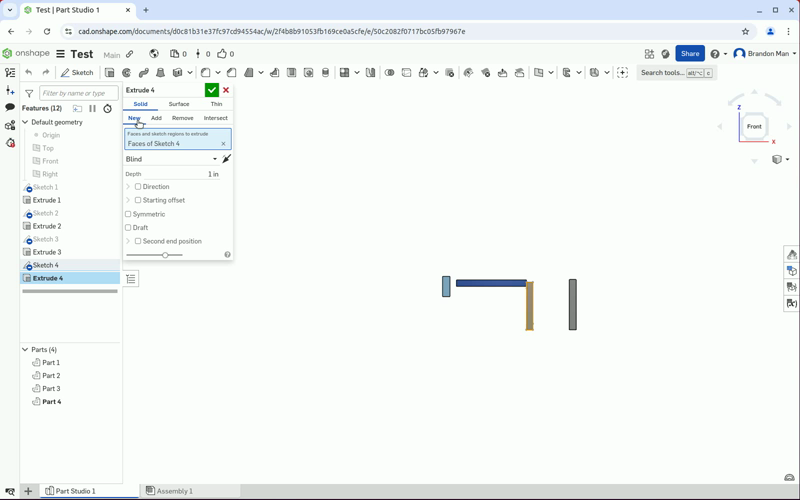
click(137, 120)
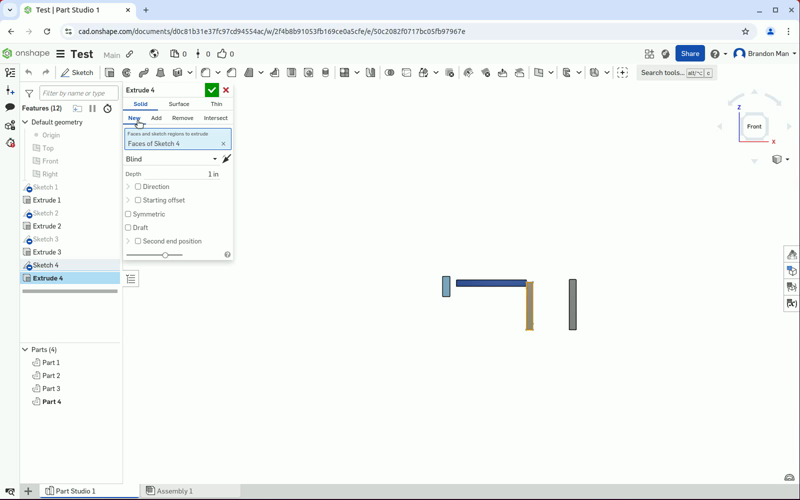
key(tab, 4)
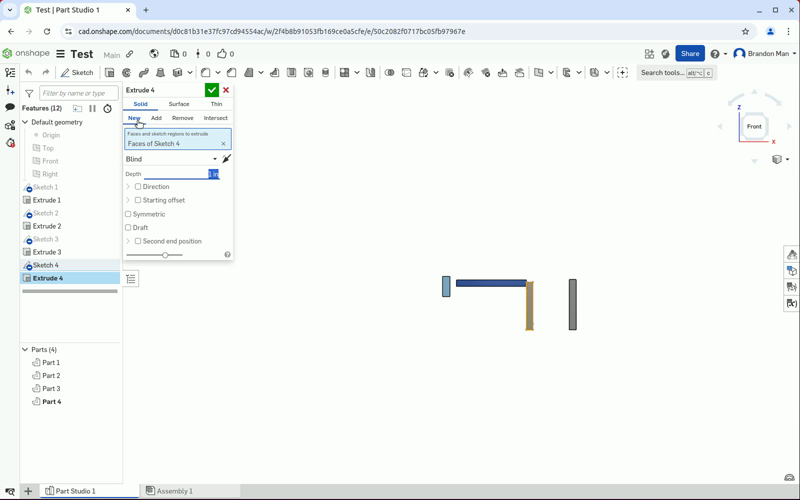
text(1.444)
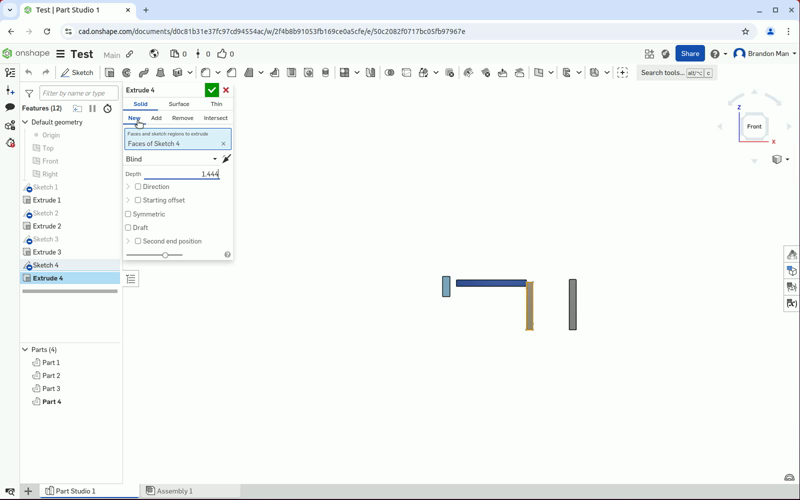
key(tab, 3)
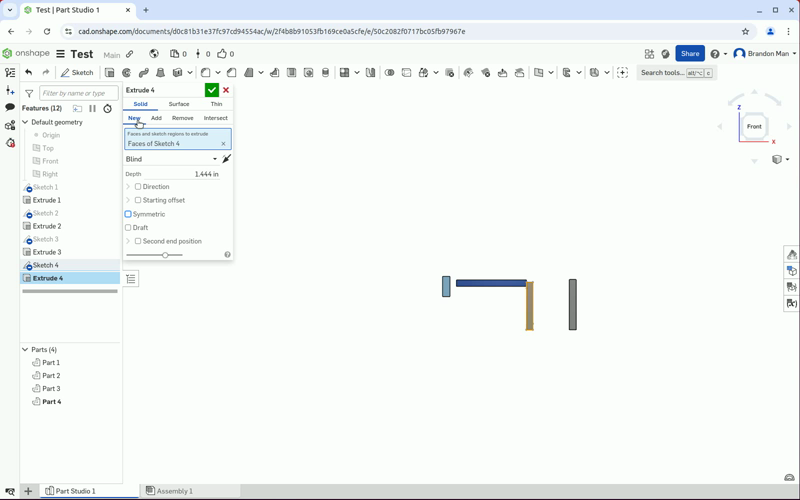
key(space)
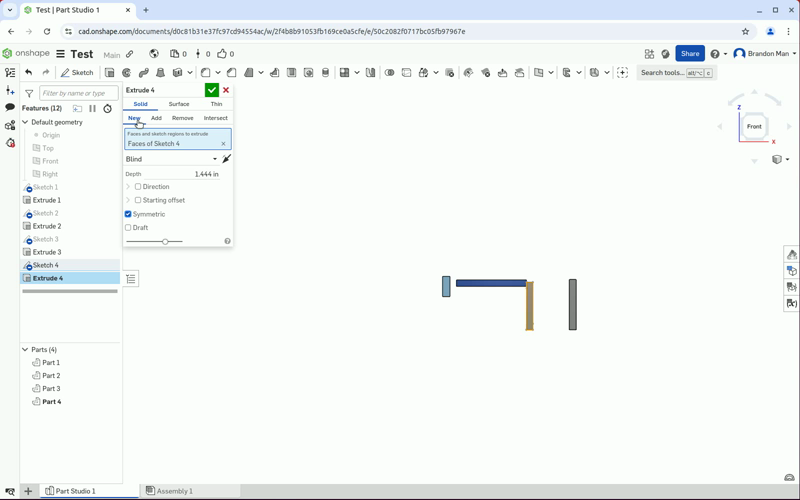
key(enter)
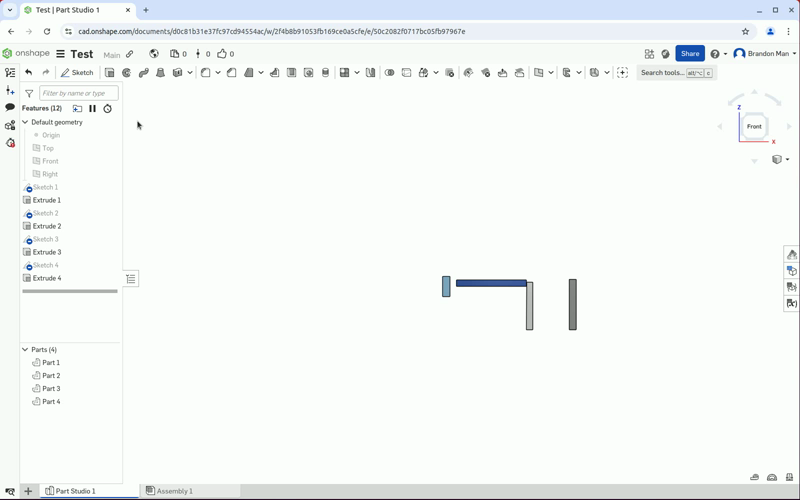
key(shift+h)
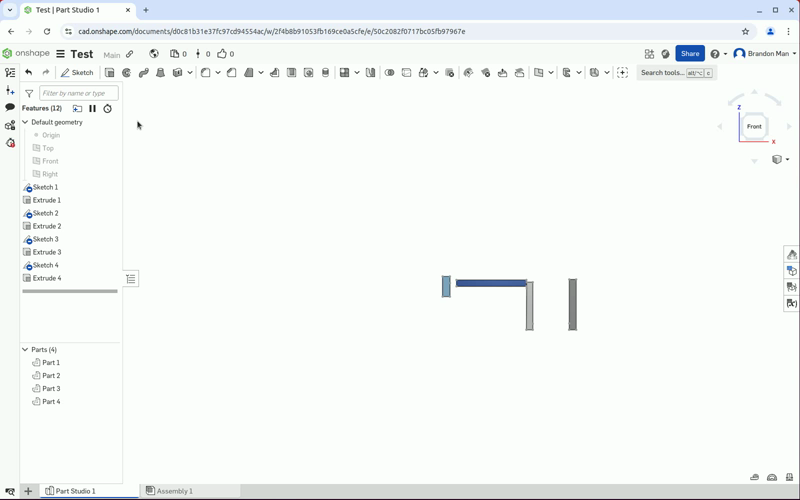
key(shift+h)
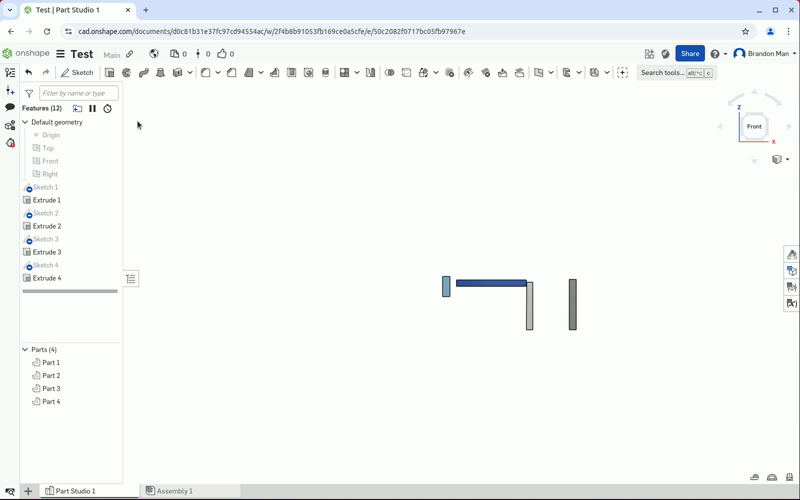
mouse_move(73, 189)
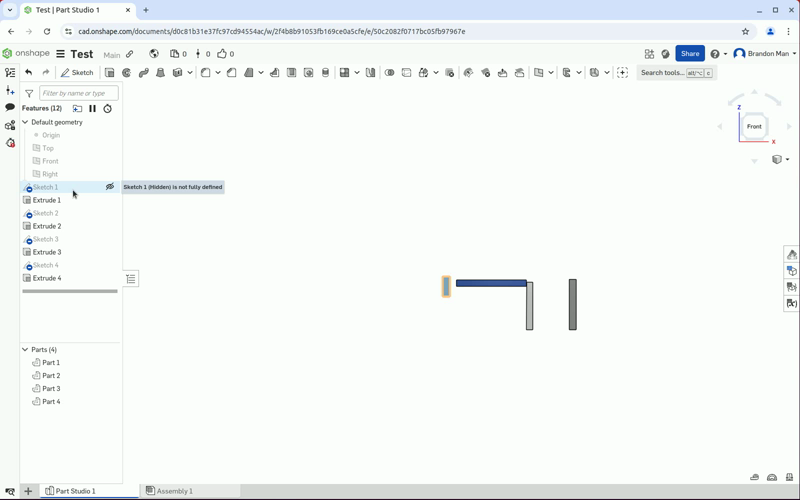
click(73, 189)
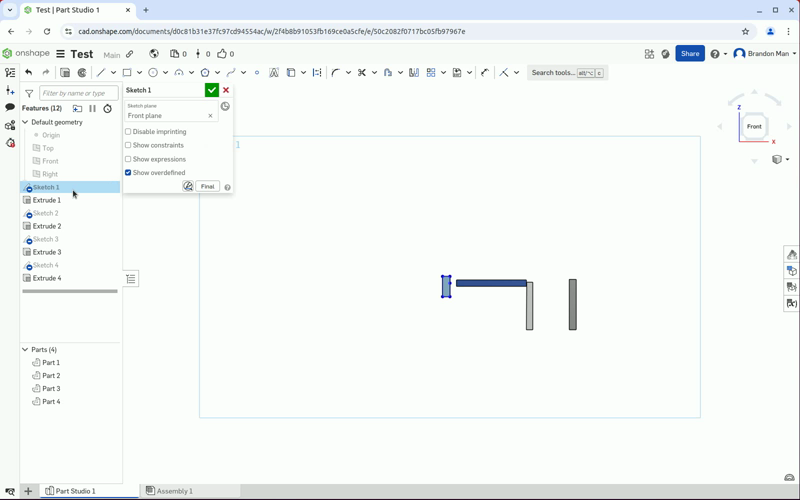
mouse_move(229, 92)
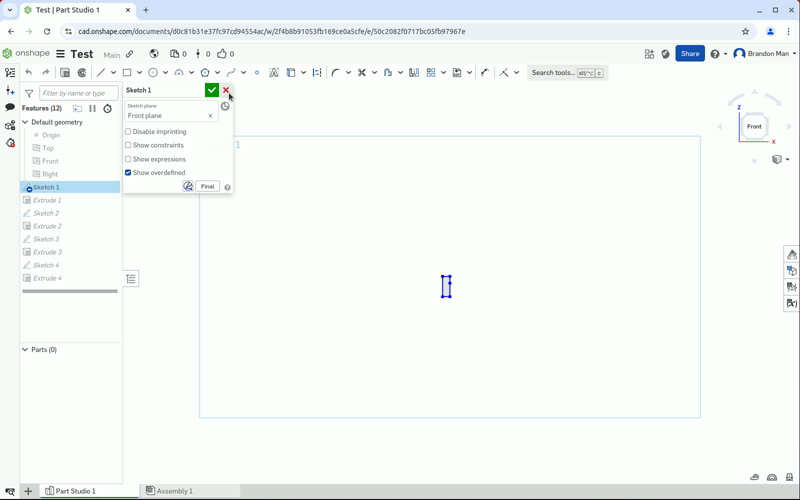
click(229, 92)
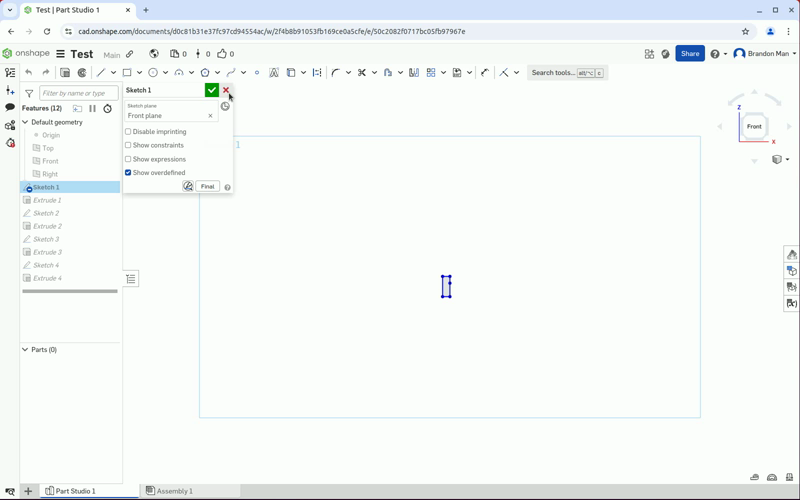
key(shift+s)
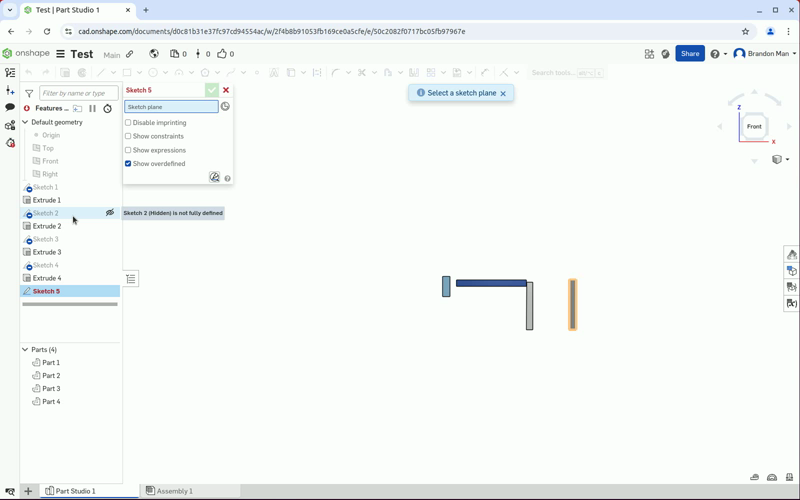
scroll(3)
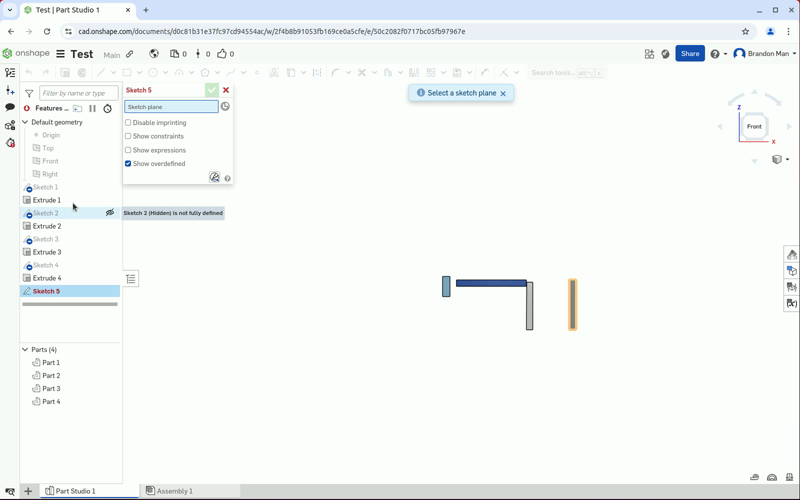
mouse_move(73, 163)
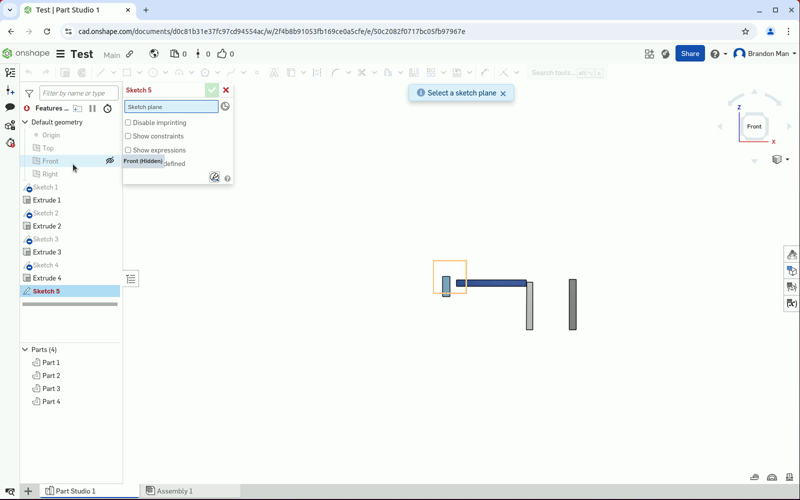
click(73, 163)
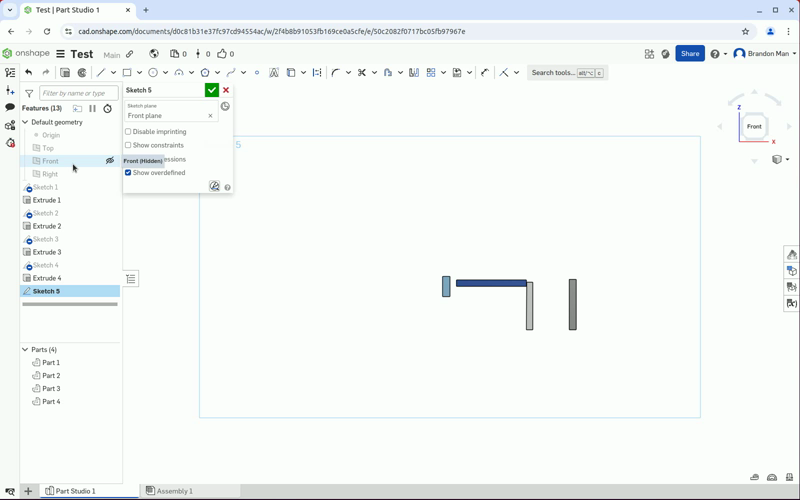
mouse_move(73, 352)
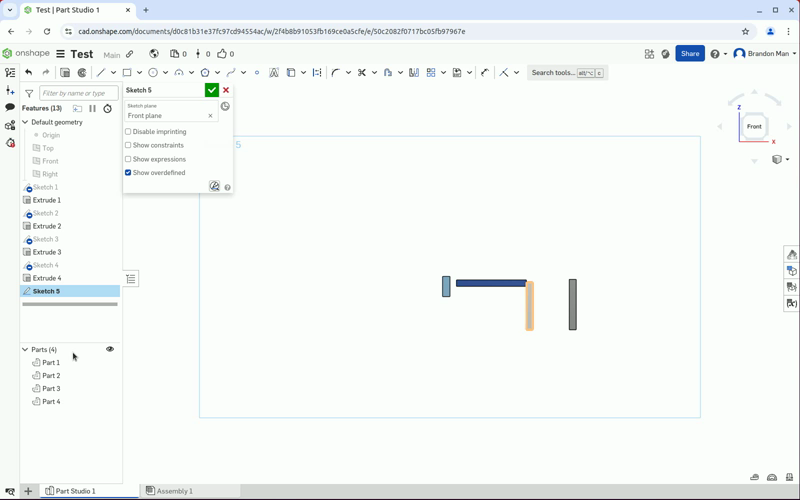
key(y)
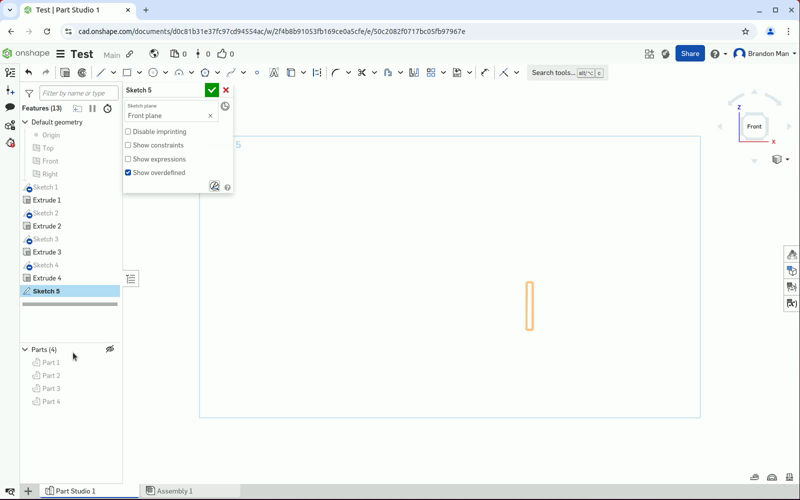
key(l)
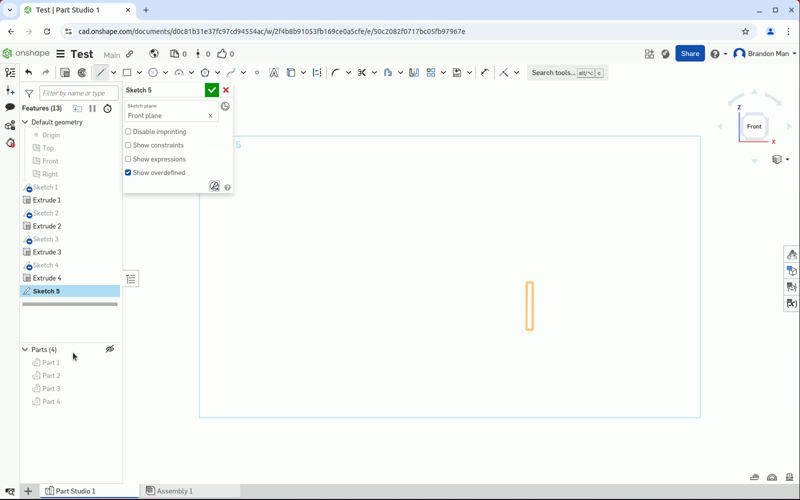
key_down(shift)
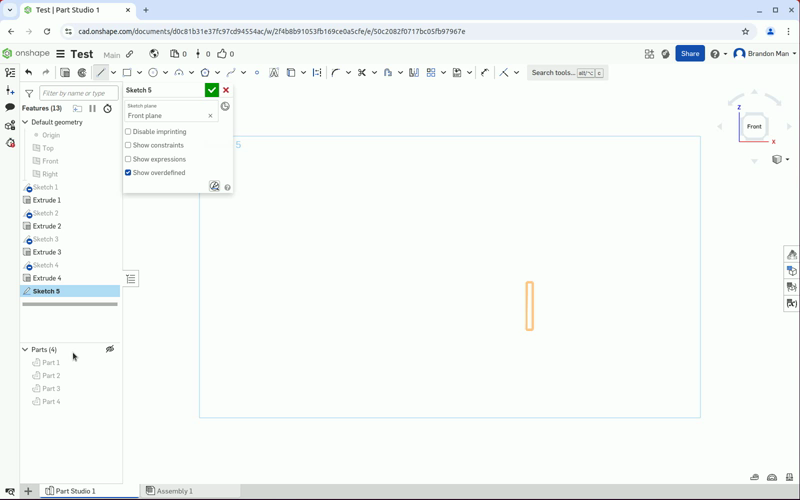
mouse_move(532, 329)
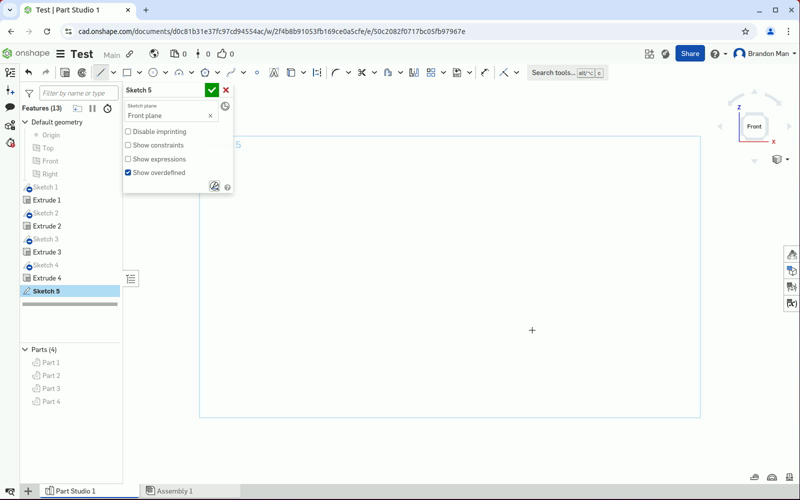
click(532, 329)
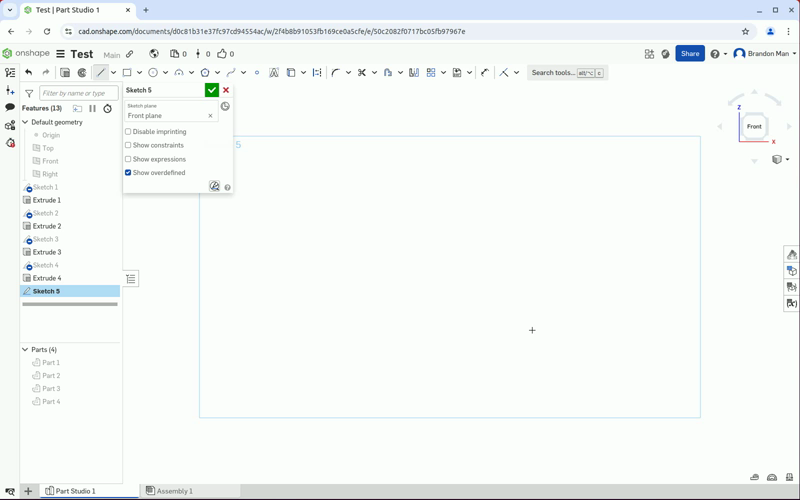
key_up(shift)
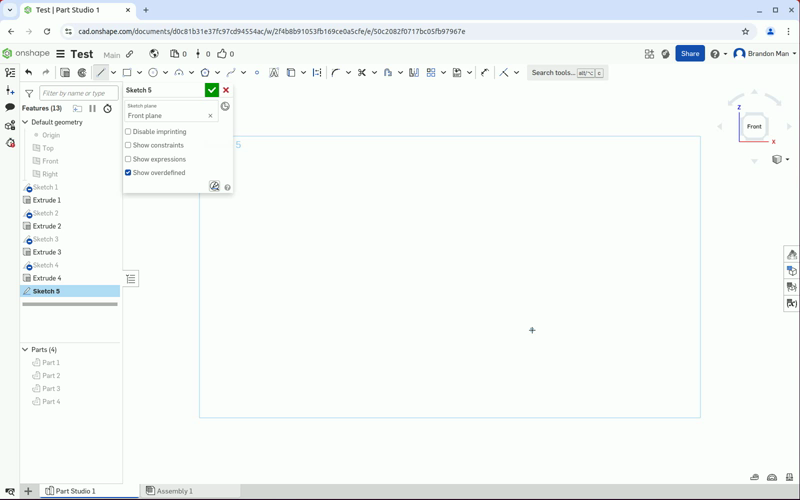
key_down(shift)
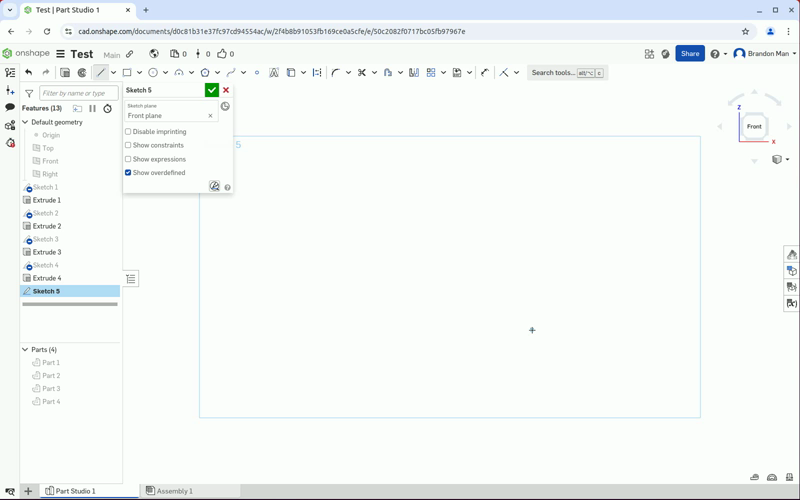
mouse_move(562, 329)
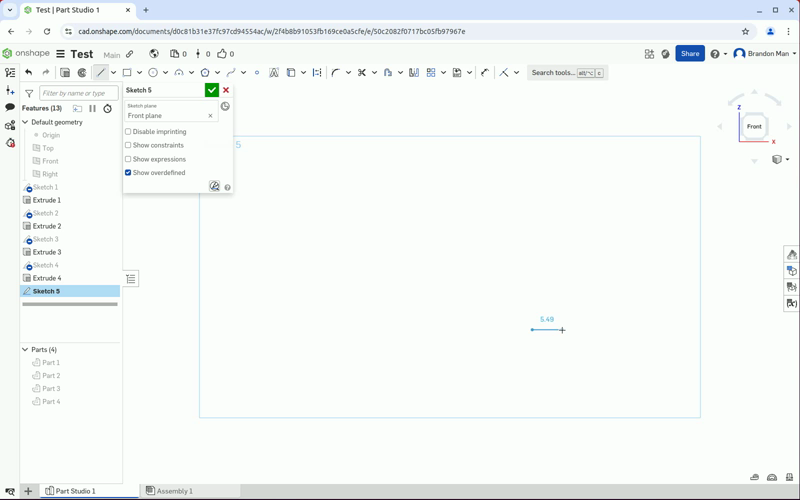
mouse_move(568, 329)
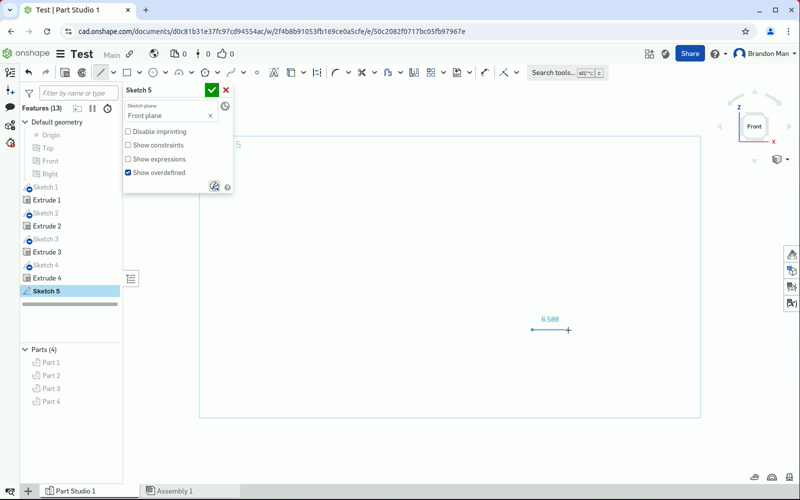
click(568, 329)
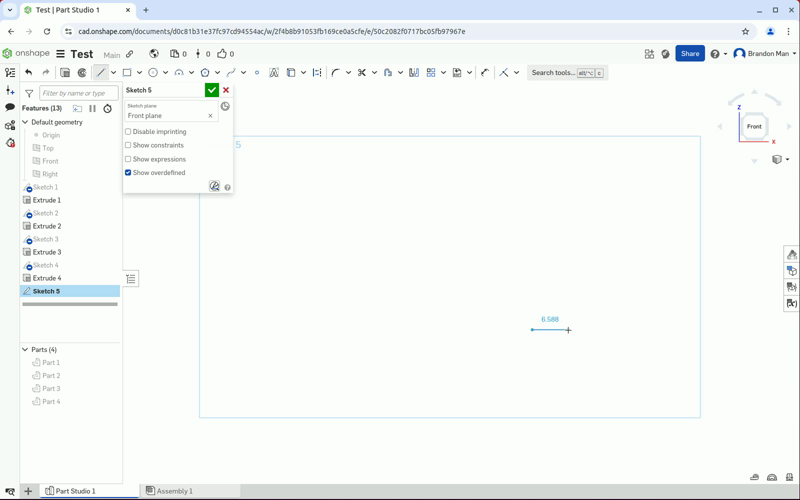
key_up(shift)
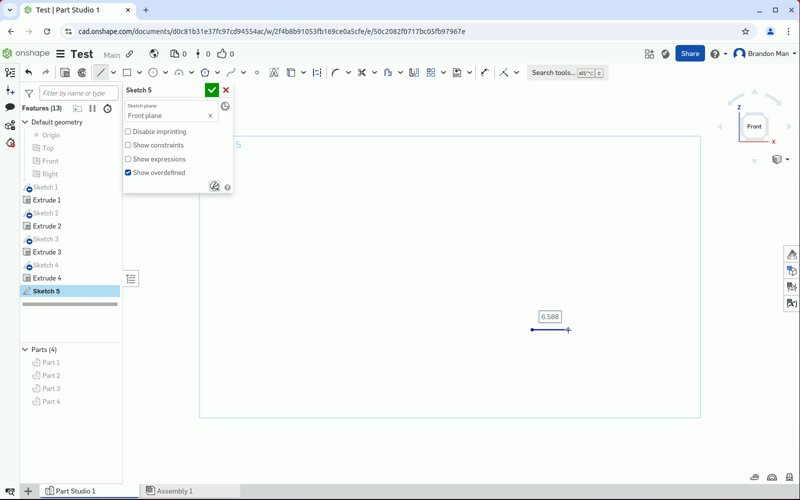
key_down(shift)
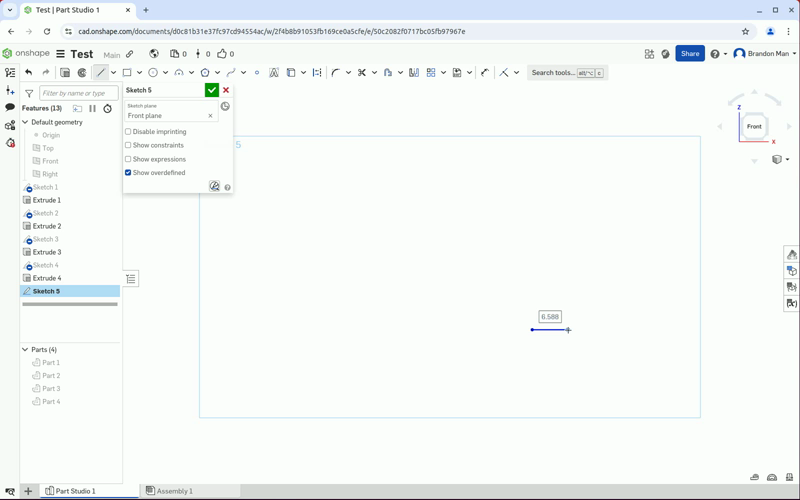
mouse_move(589, 329)
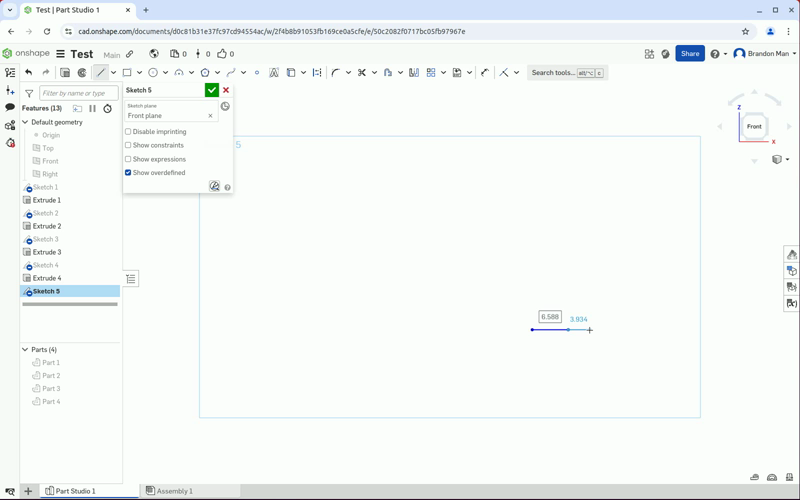
mouse_move(568, 323)
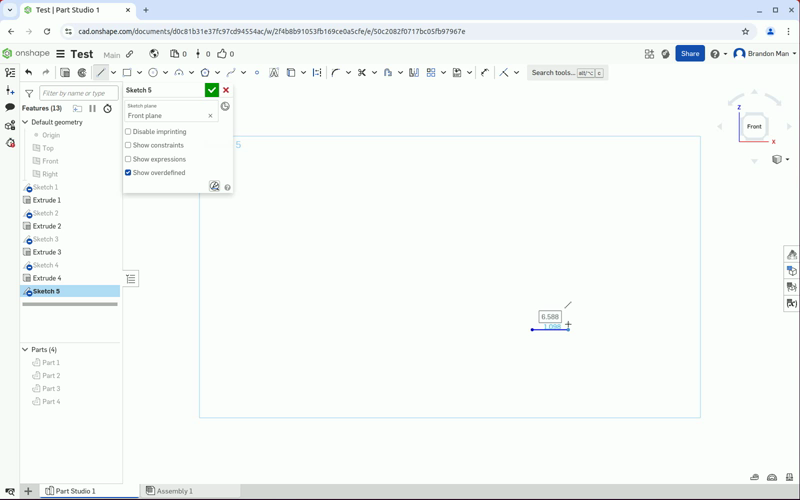
scroll(6)
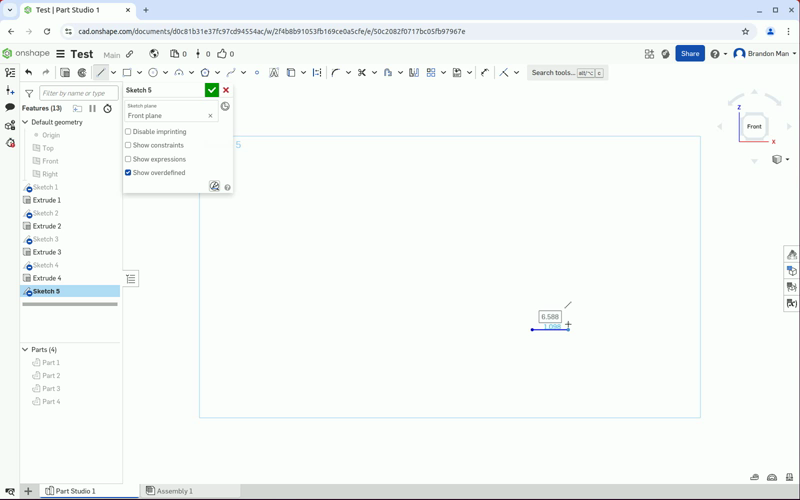
scroll(6)
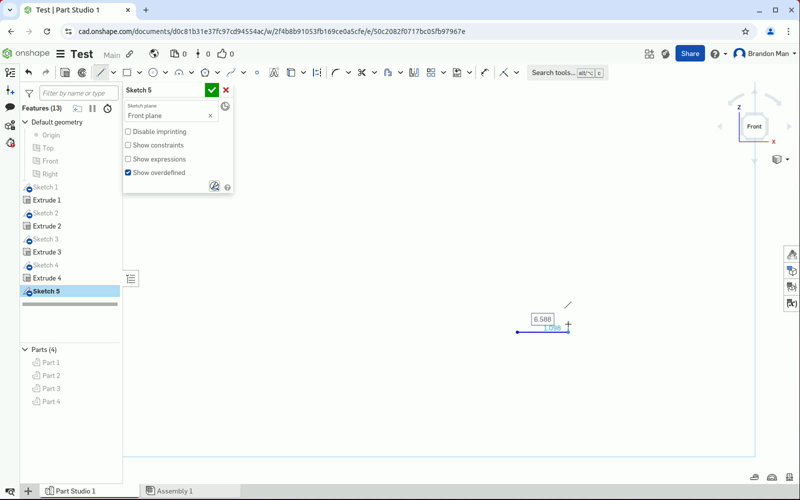
scroll(6)
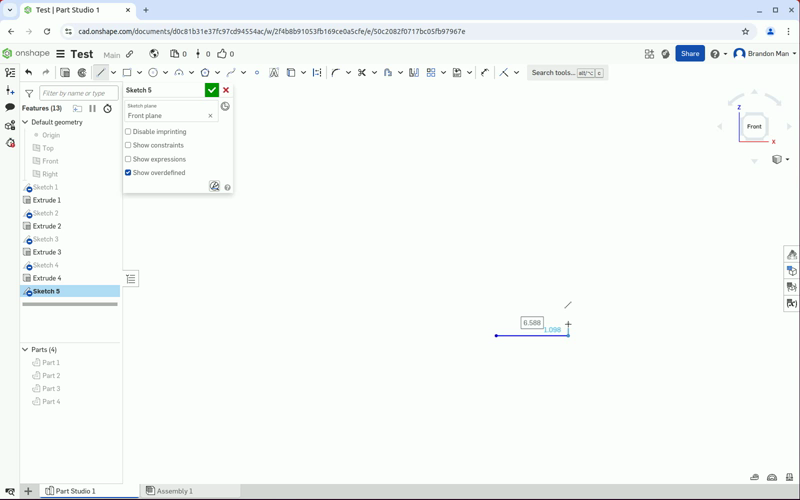
scroll(6)
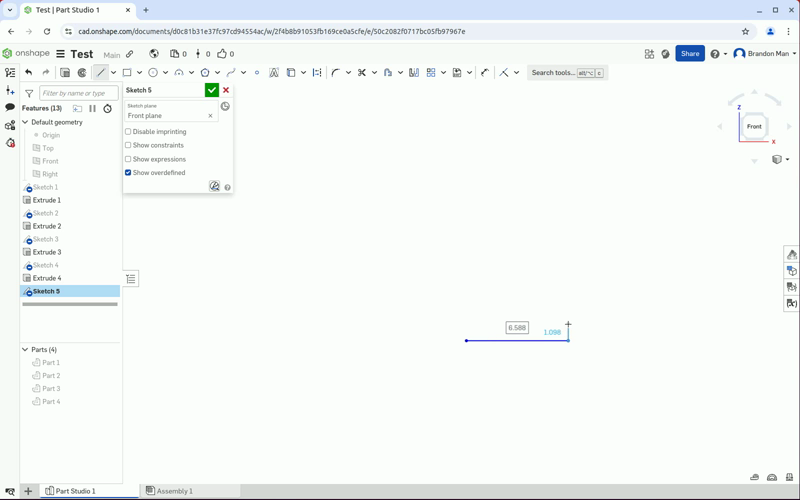
scroll(6)
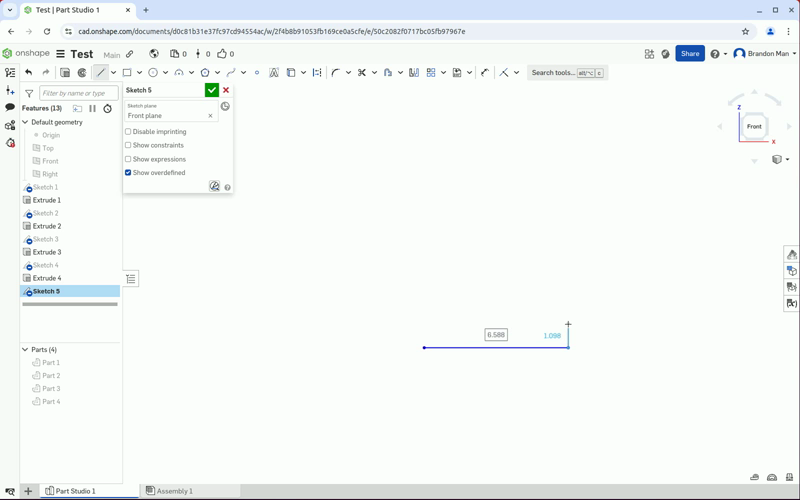
scroll(6)
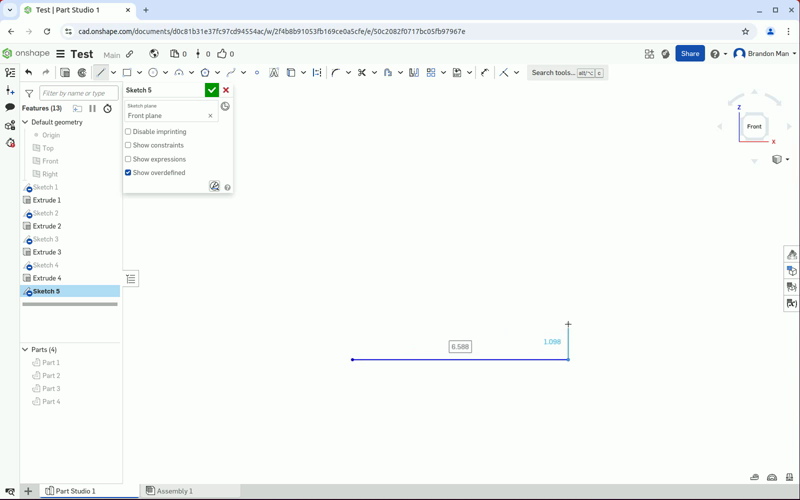
scroll(6)
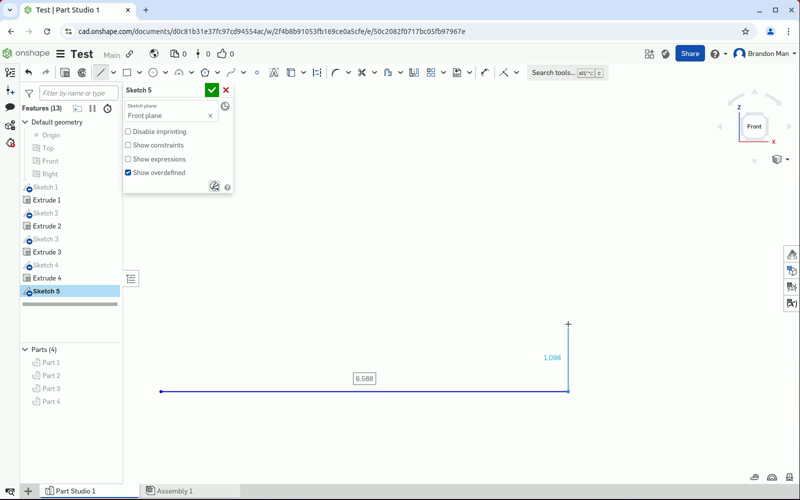
click(568, 323)
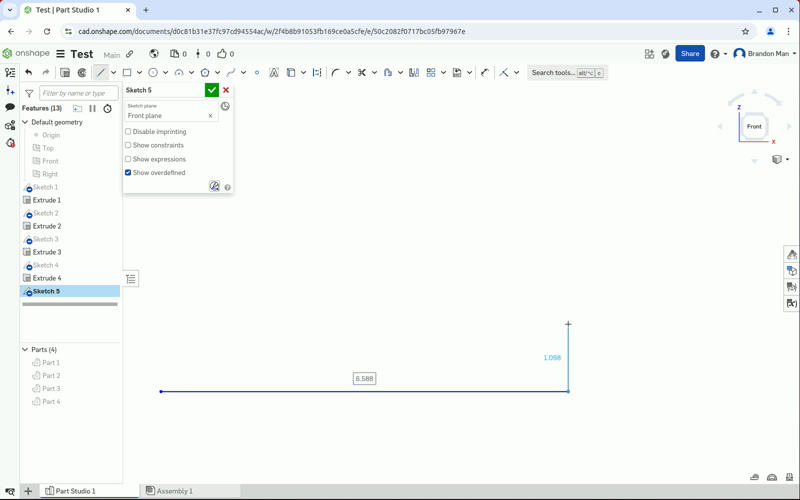
scroll(-6)
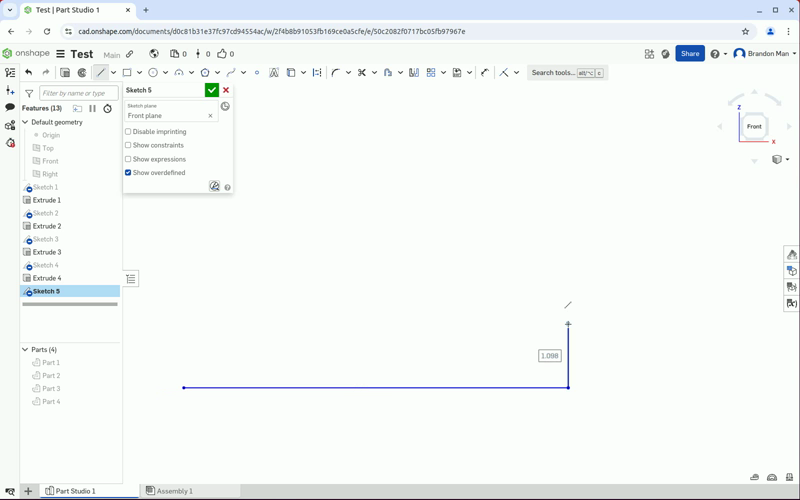
scroll(-6)
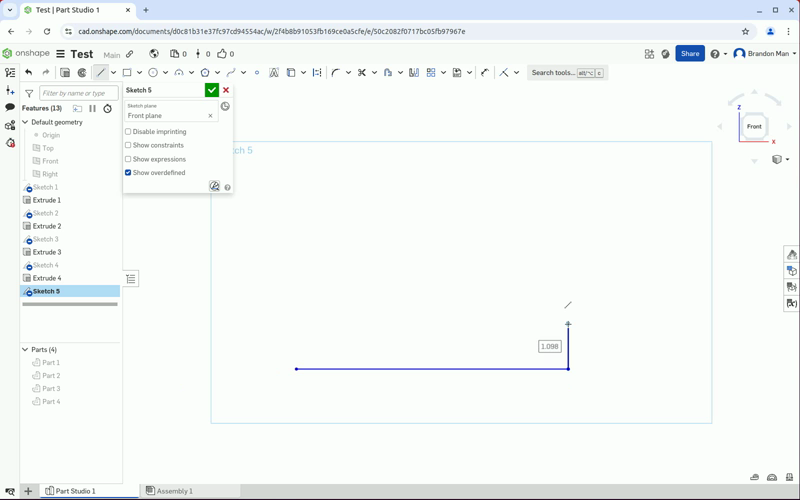
scroll(-6)
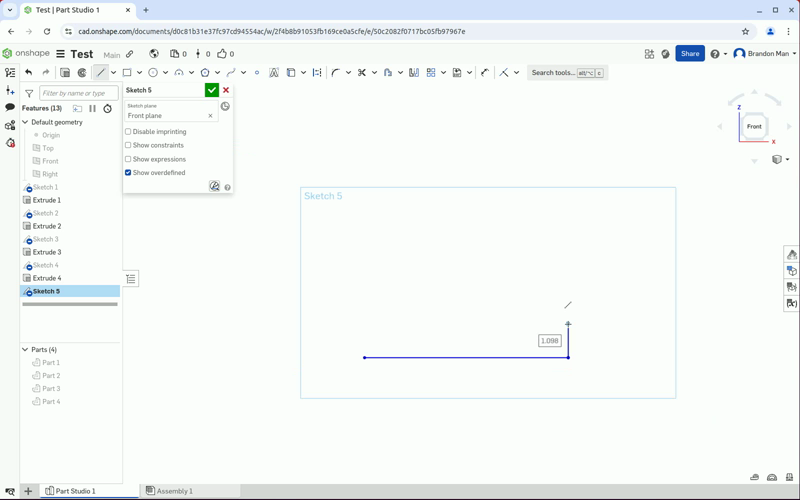
scroll(-6)
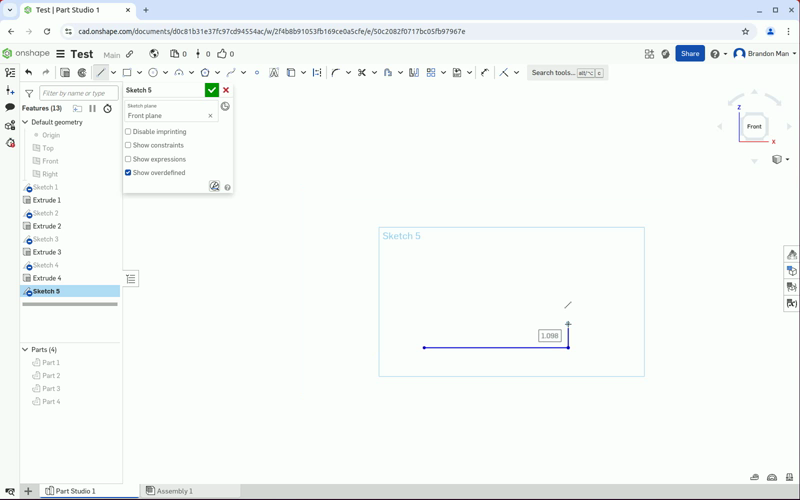
scroll(-6)
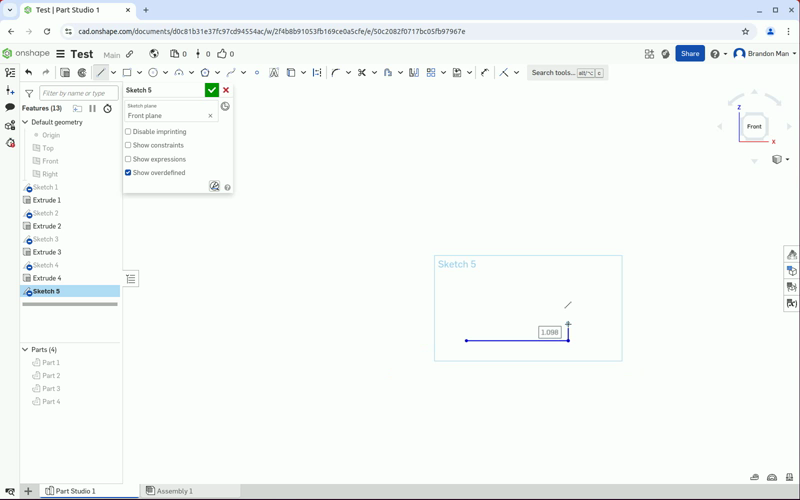
scroll(-6)
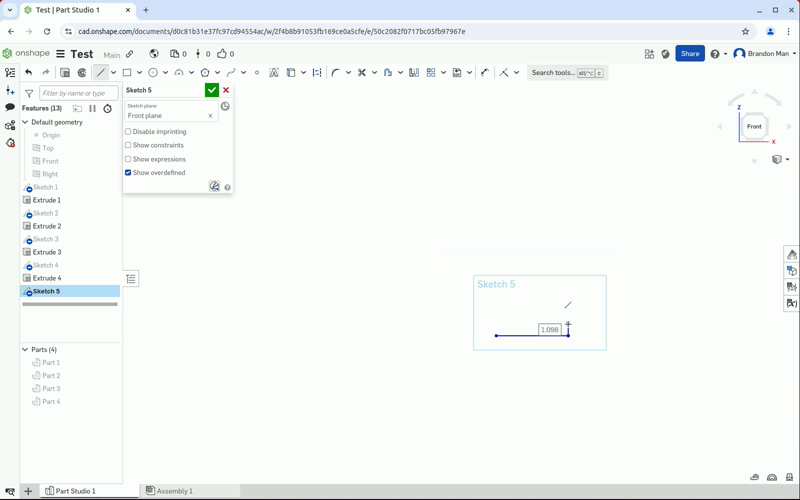
scroll(-6)
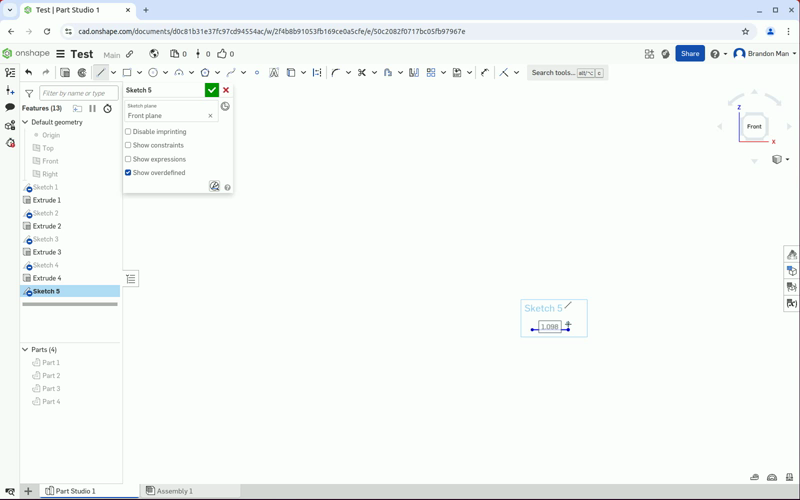
key_up(shift)
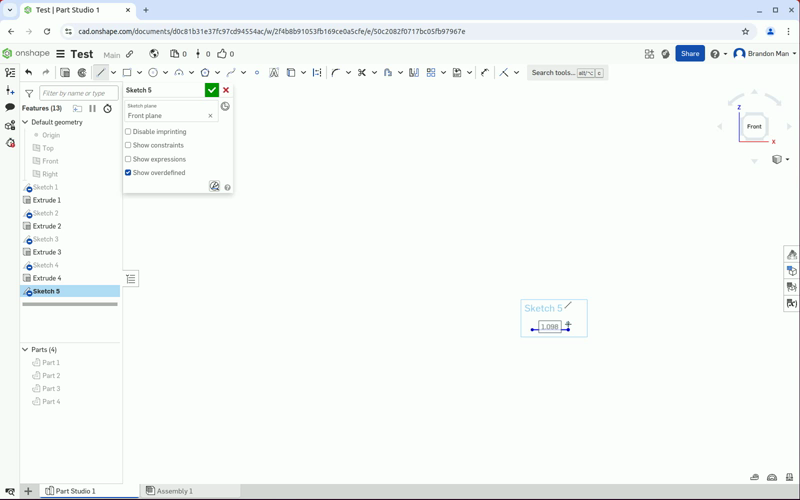
key_down(shift)
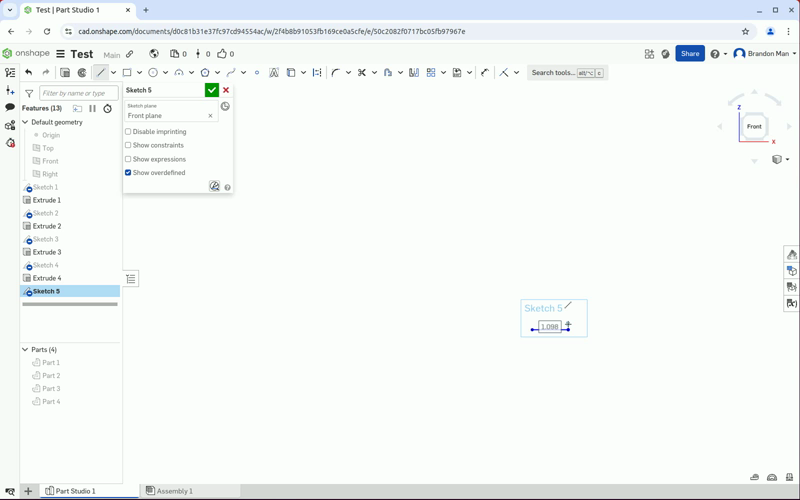
mouse_move(589, 323)
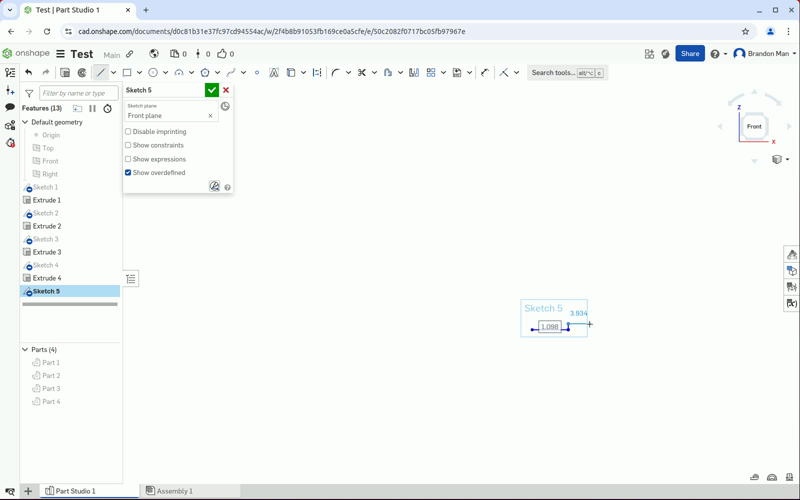
mouse_move(532, 323)
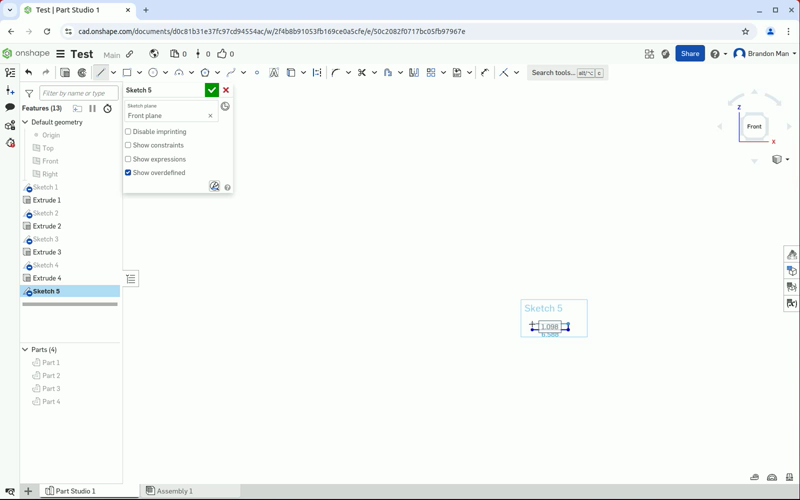
click(532, 323)
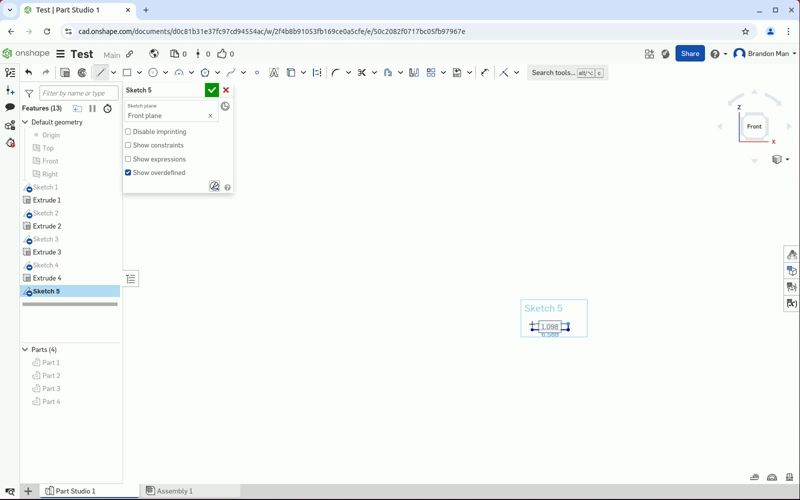
key_up(shift)
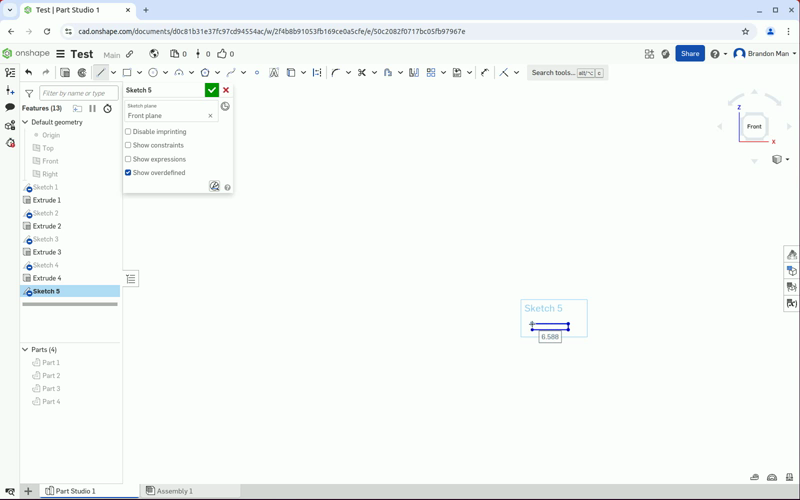
mouse_move(562, 323)
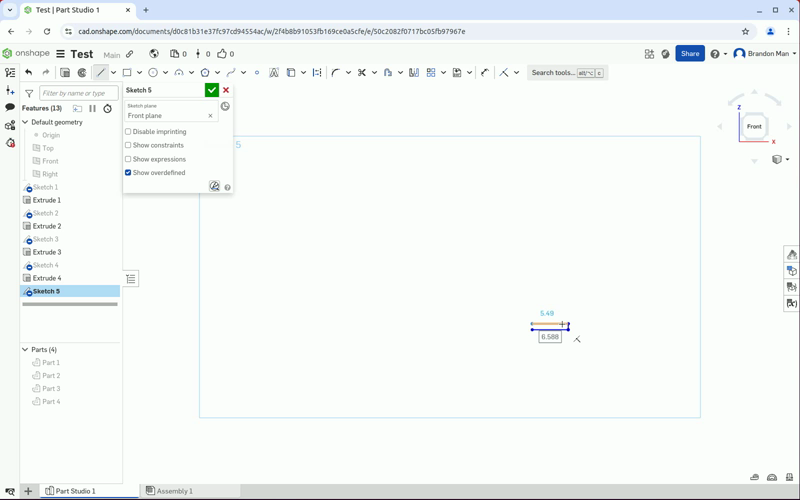
key_down(shift)
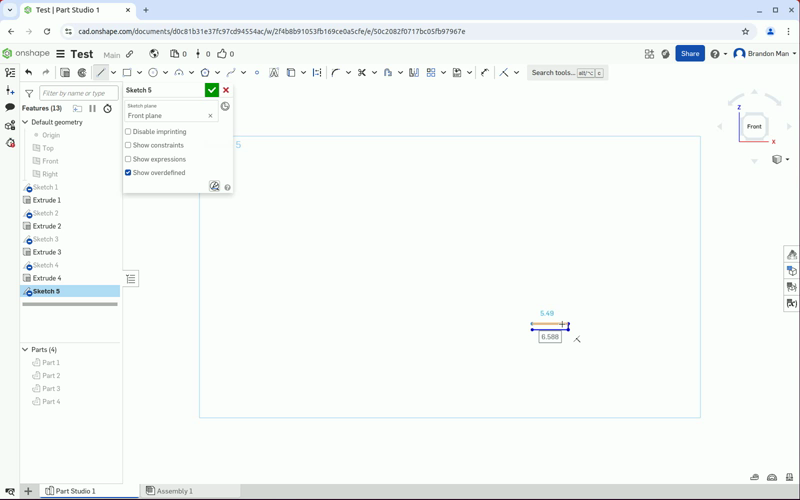
mouse_move(532, 329)
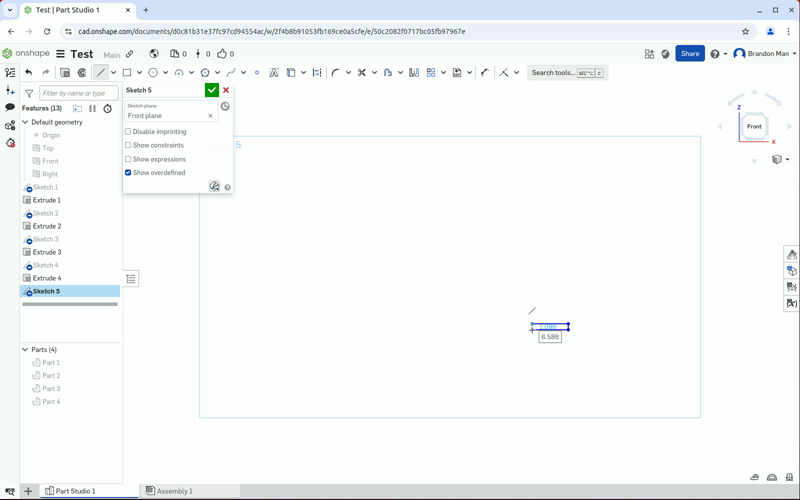
scroll(6)
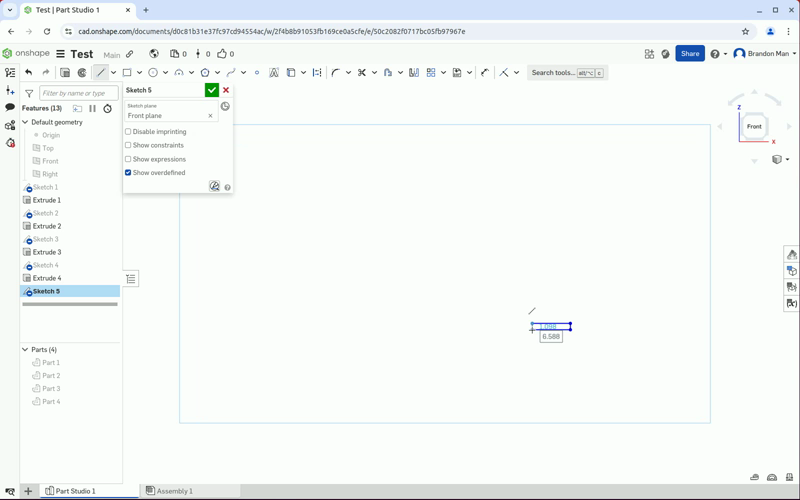
scroll(6)
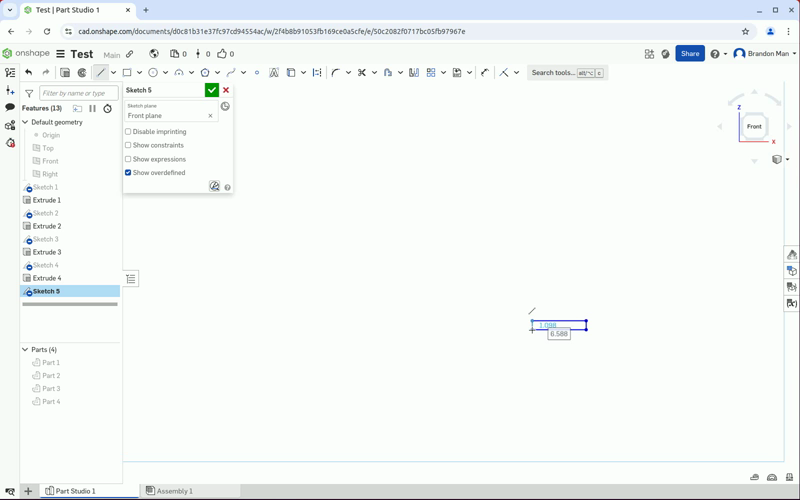
scroll(6)
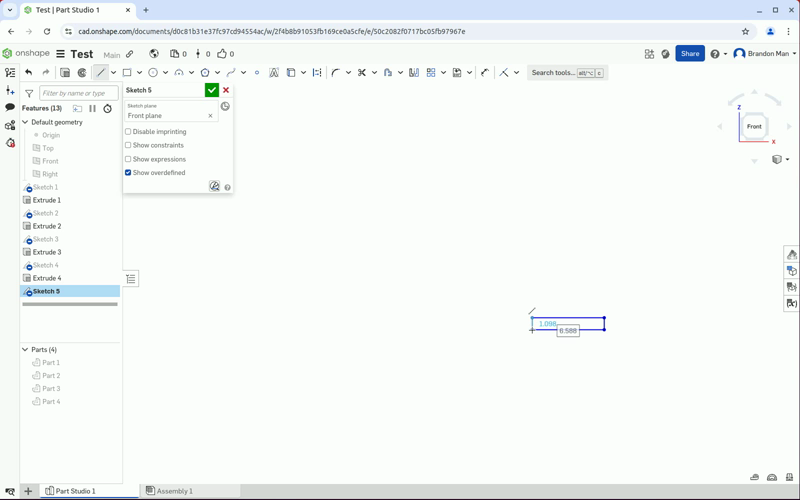
scroll(6)
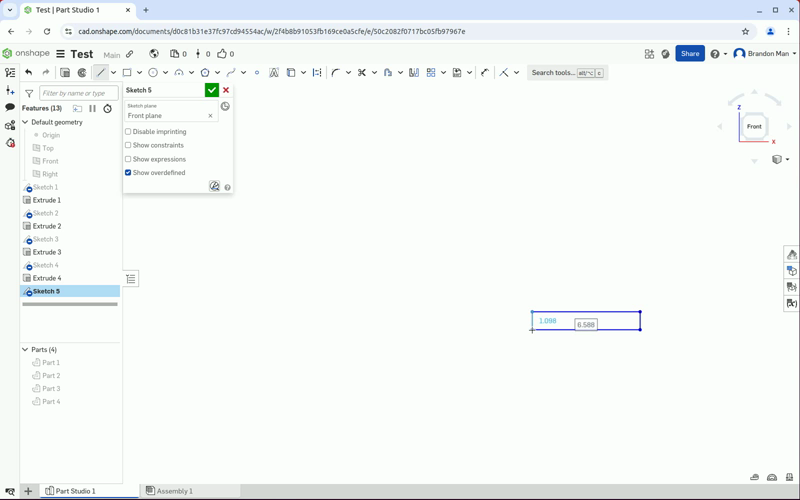
scroll(6)
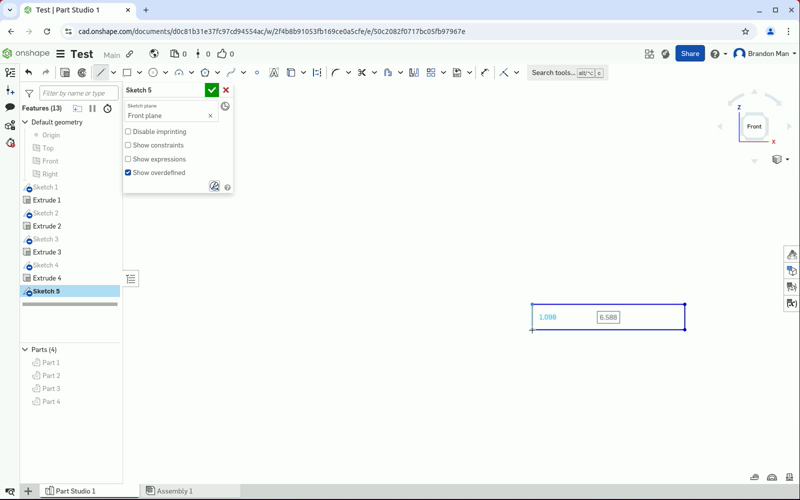
scroll(6)
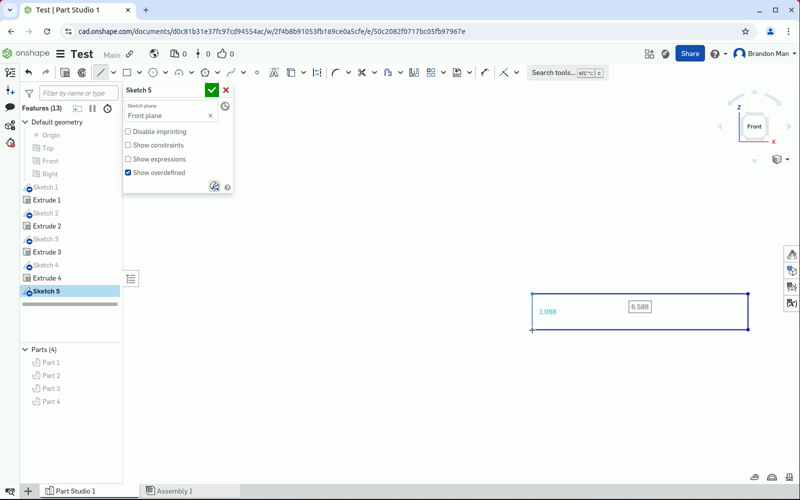
scroll(6)
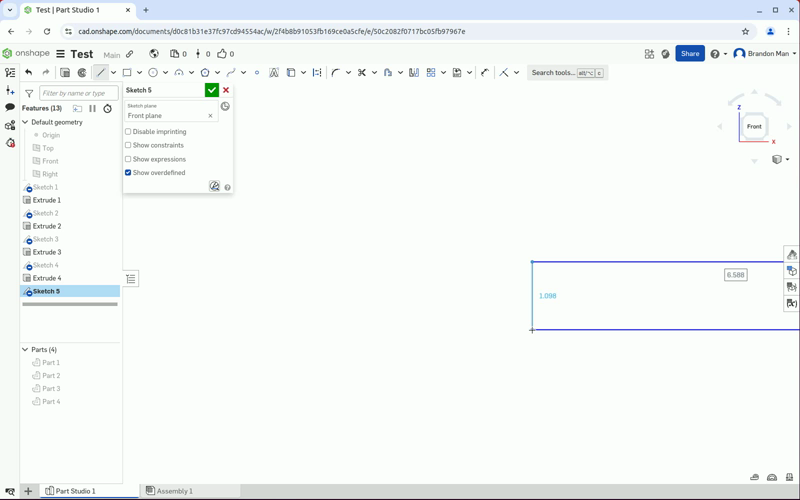
key_up(shift)
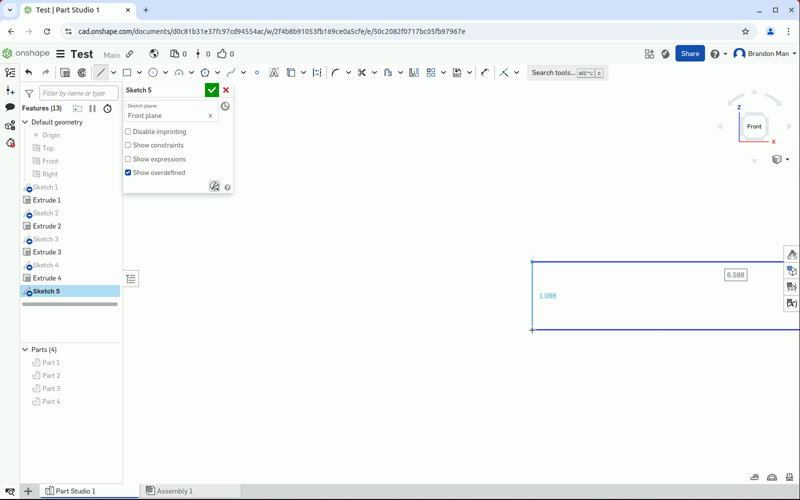
click(532, 329)
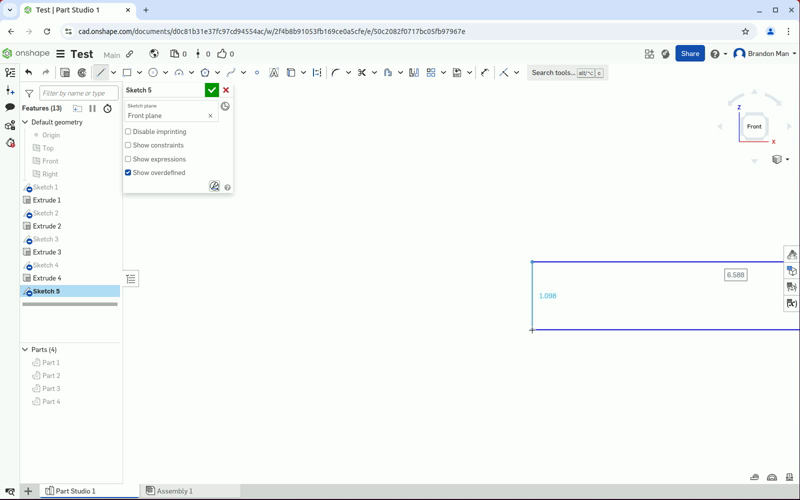
scroll(-6)
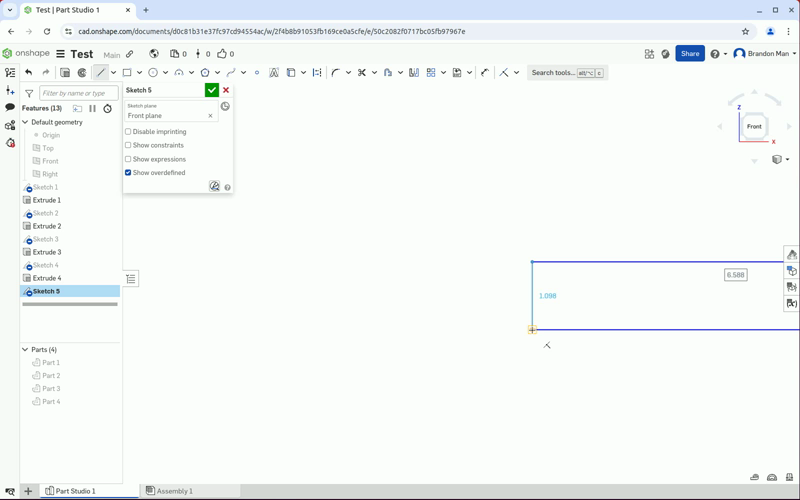
scroll(-6)
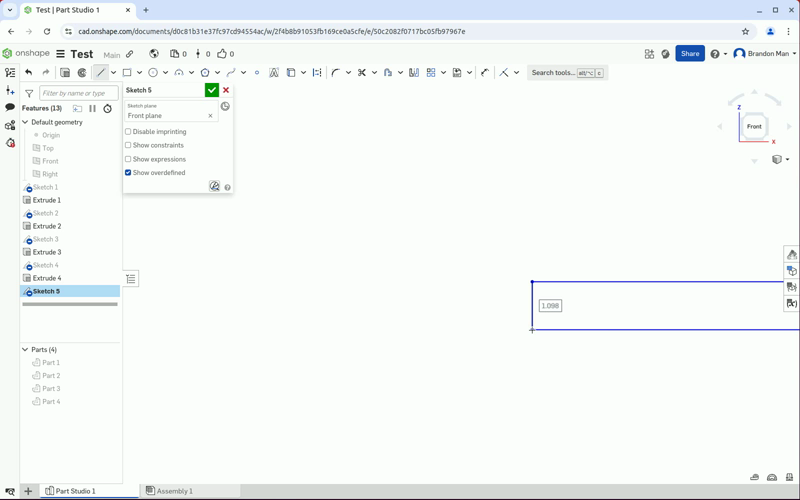
scroll(-6)
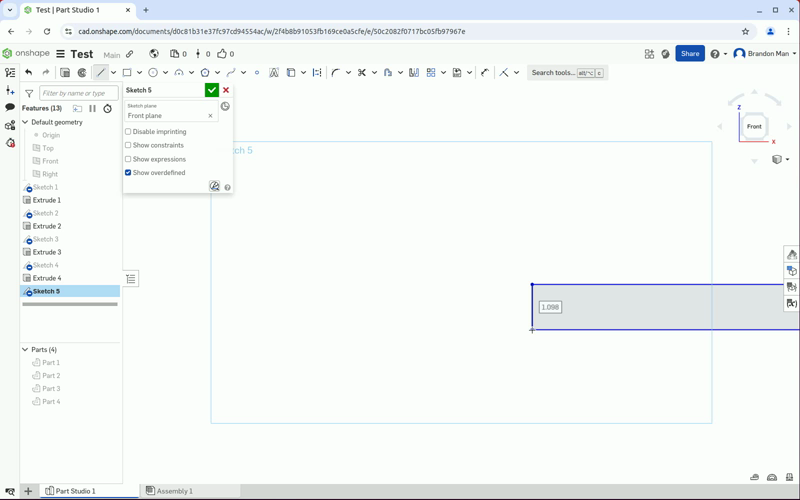
scroll(-6)
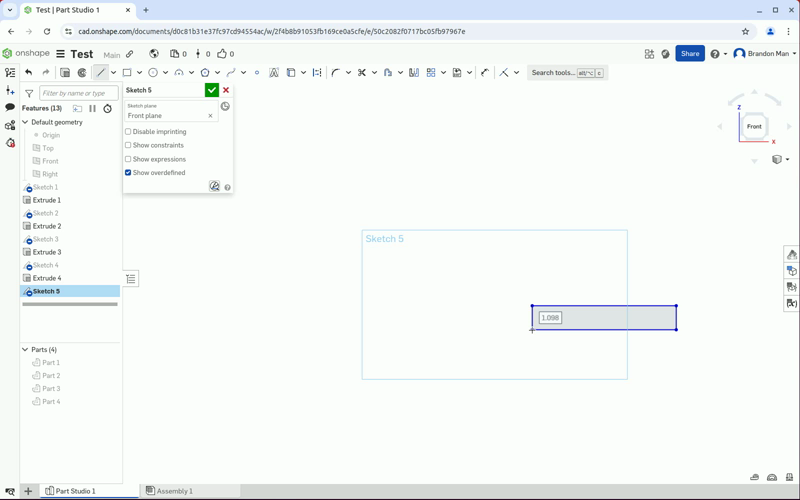
scroll(-6)
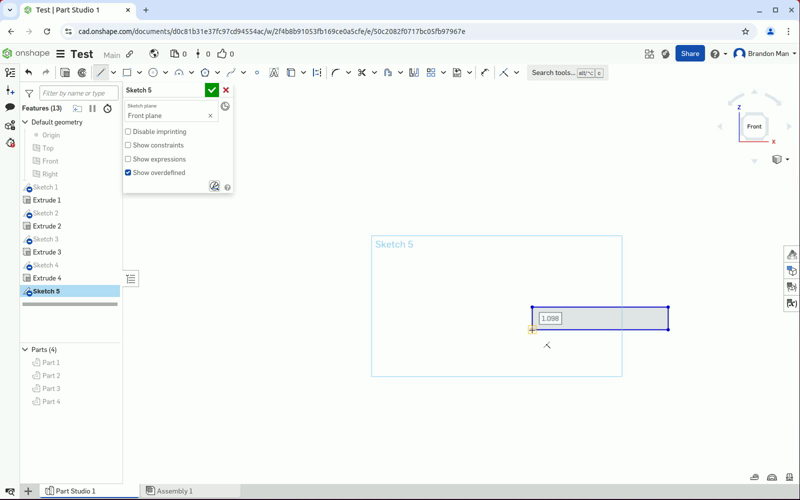
scroll(-6)
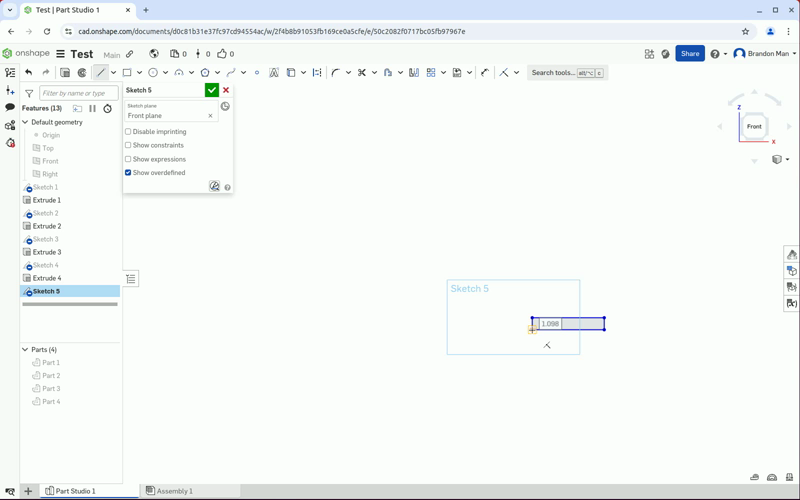
scroll(-6)
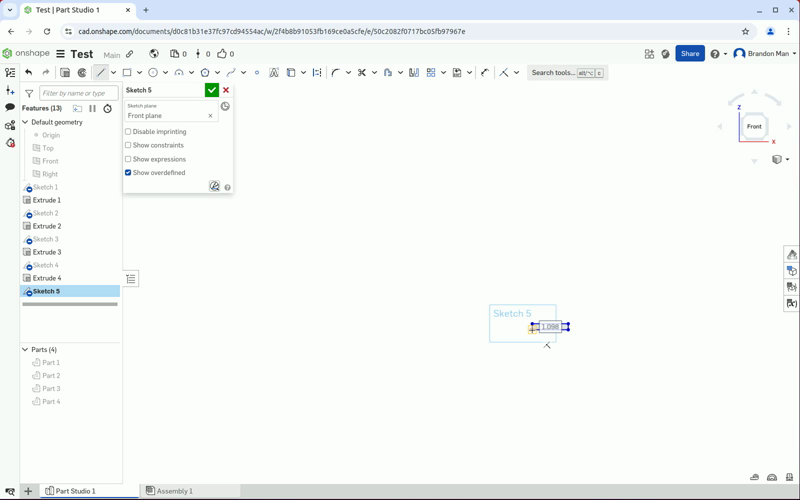
key(esc)
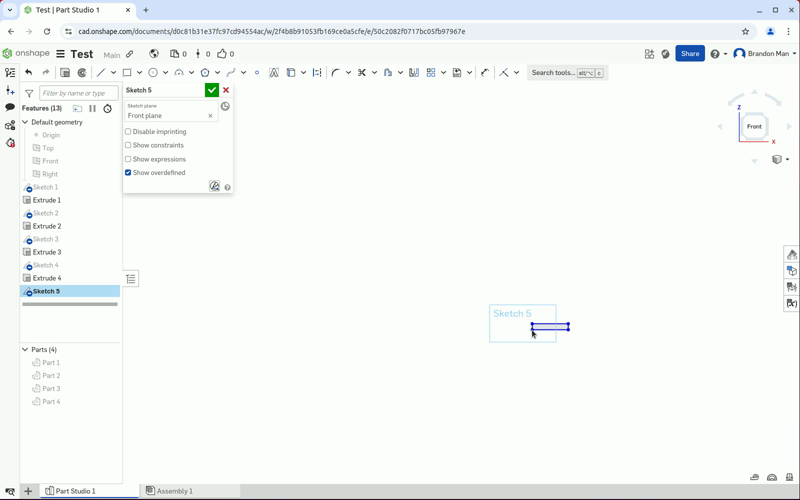
mouse_move(555, 324)
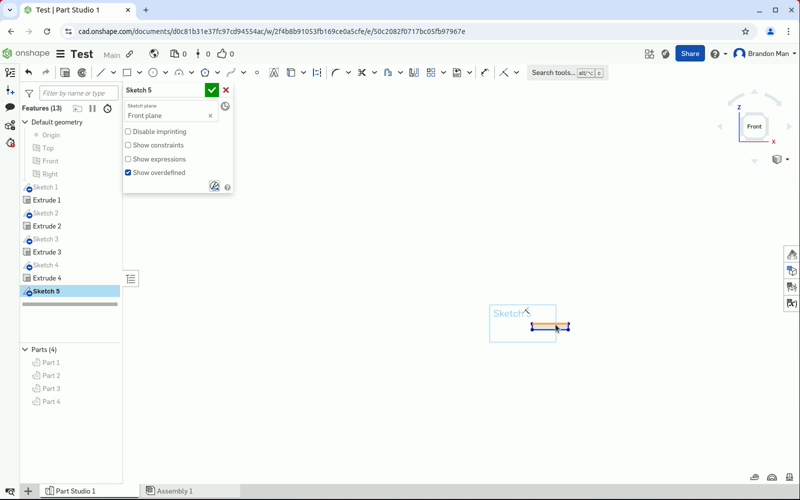
scroll(6)
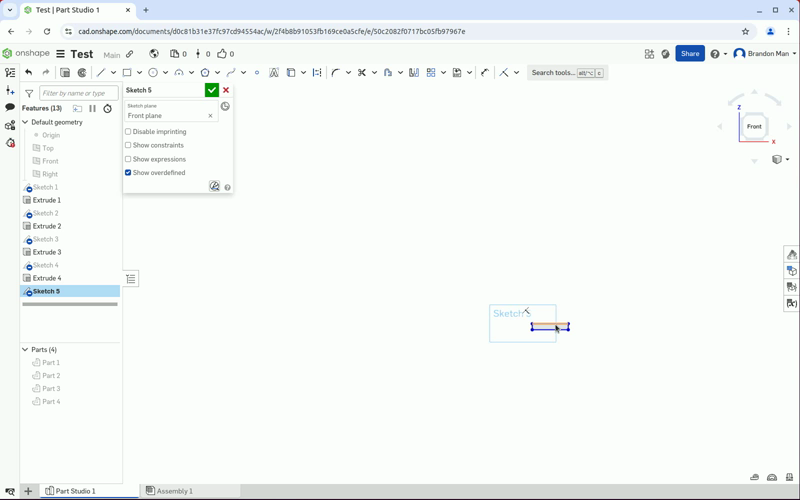
scroll(6)
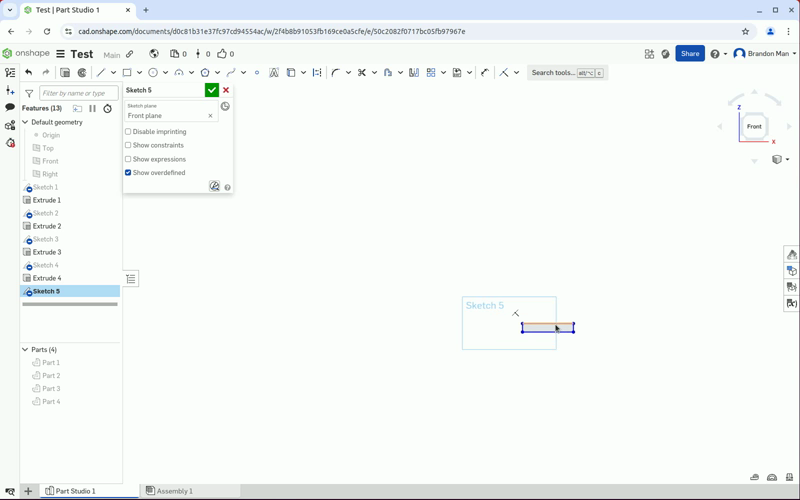
scroll(6)
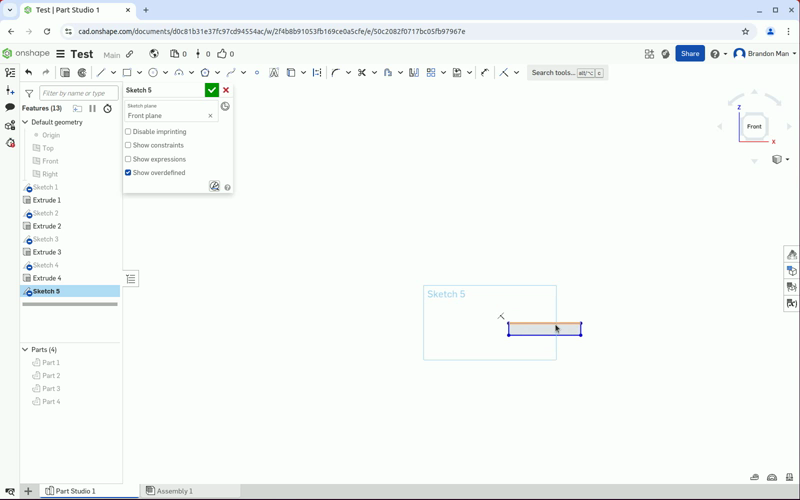
scroll(6)
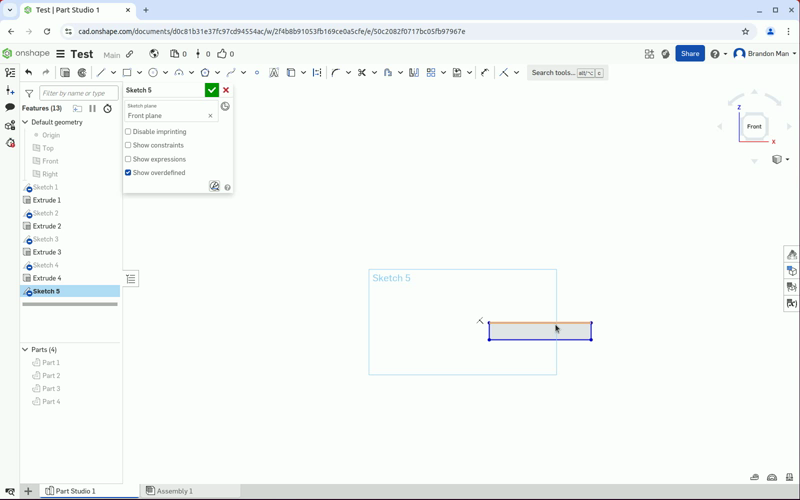
scroll(6)
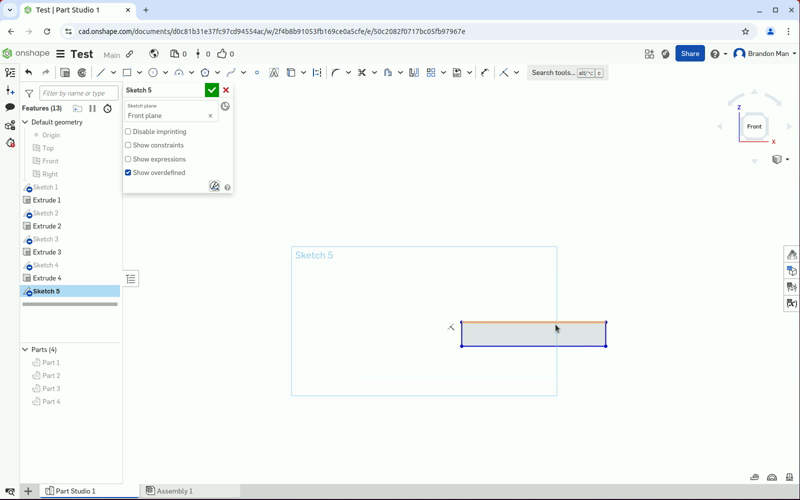
scroll(6)
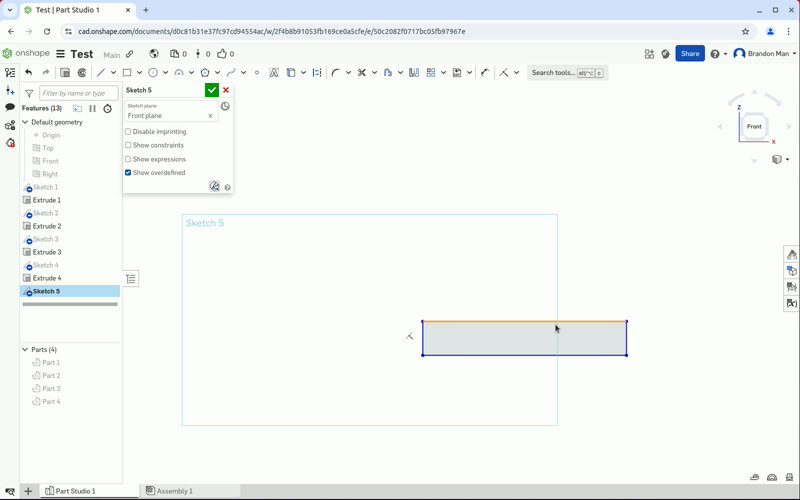
scroll(6)
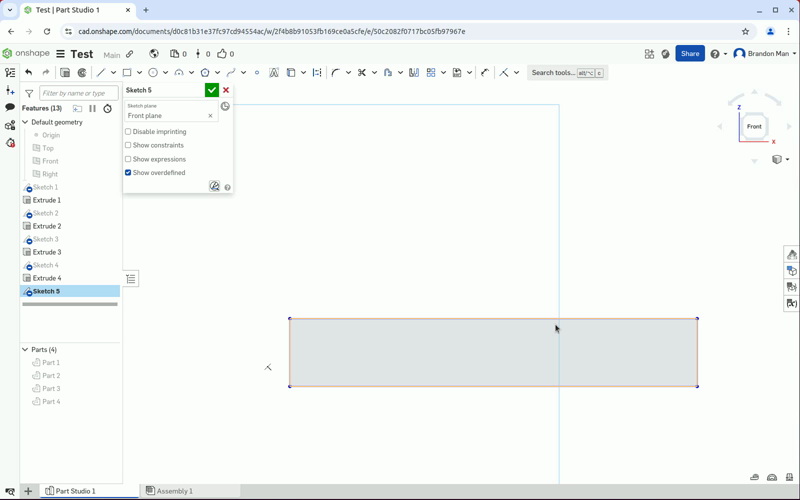
click(555, 324)
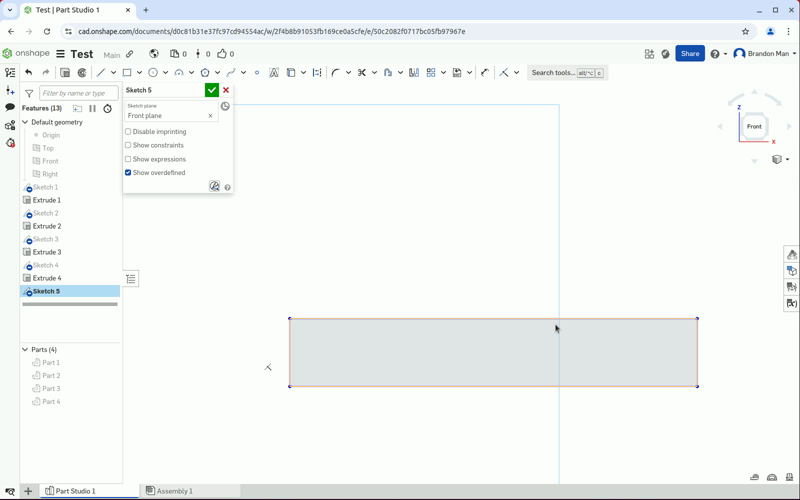
scroll(-6)
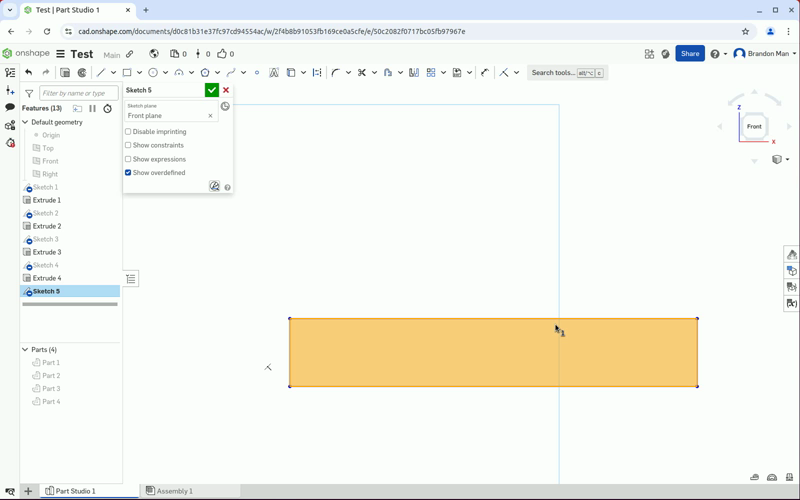
scroll(-6)
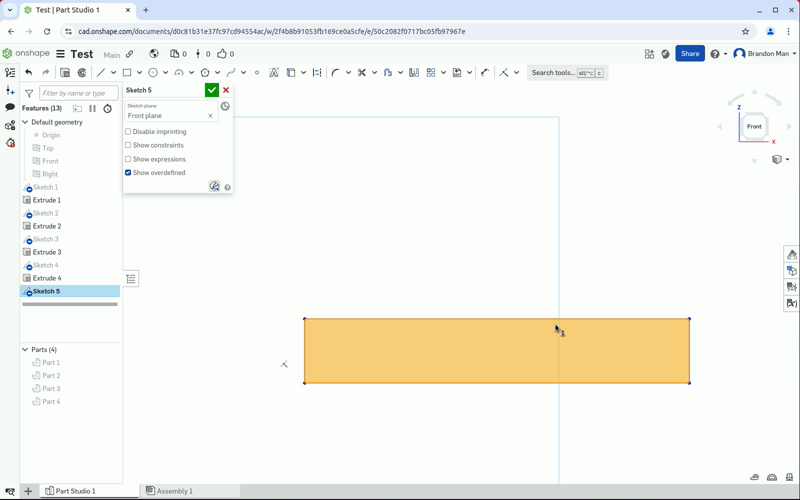
scroll(-6)
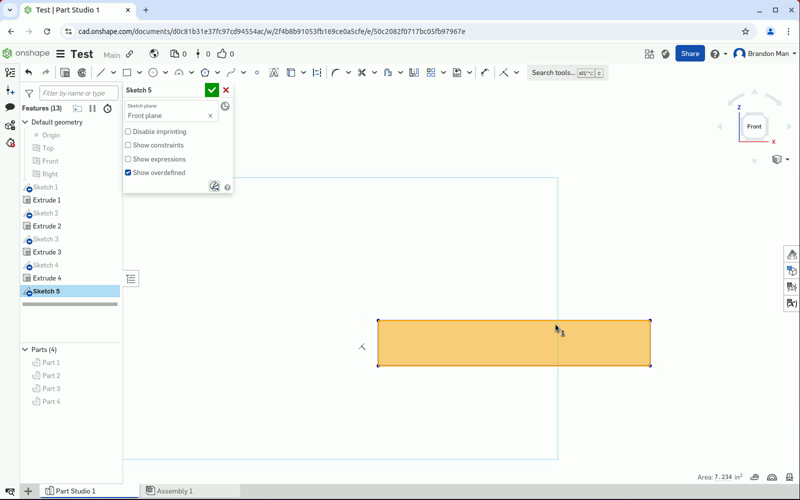
scroll(-6)
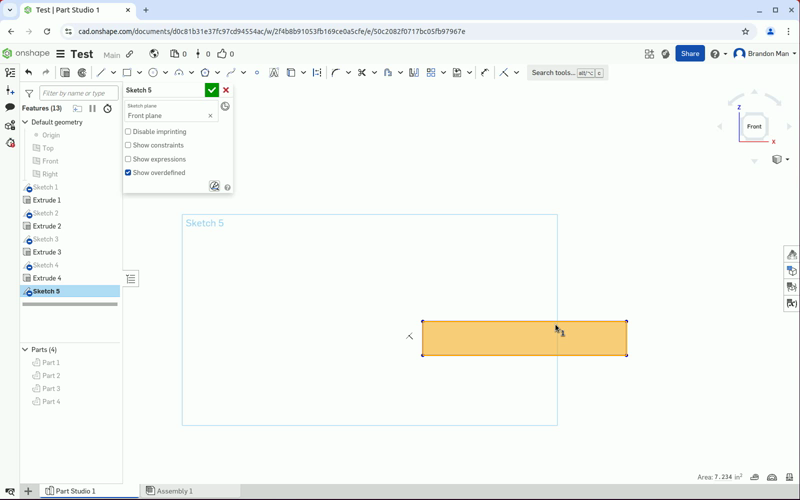
scroll(-6)
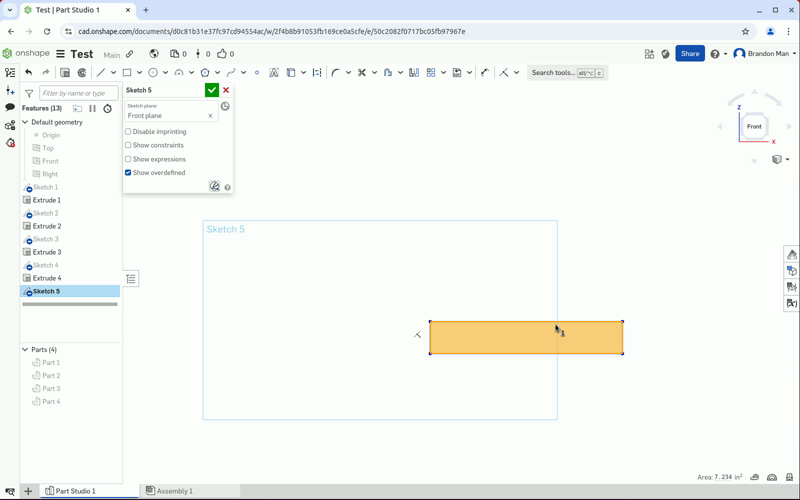
scroll(-6)
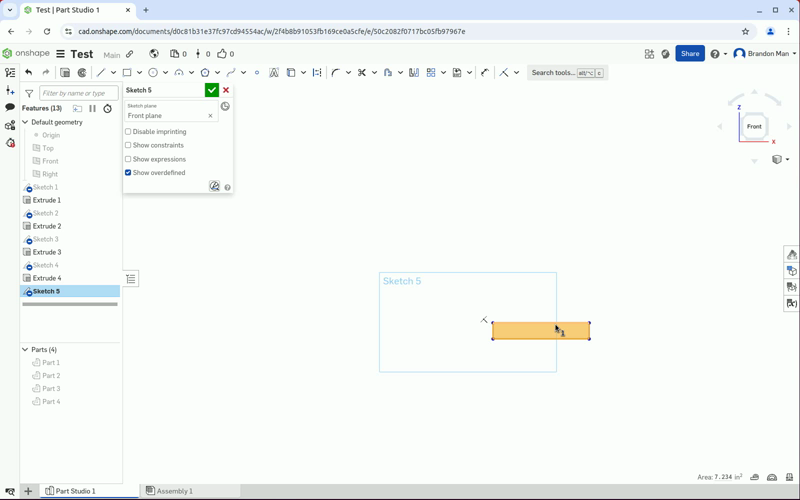
scroll(-6)
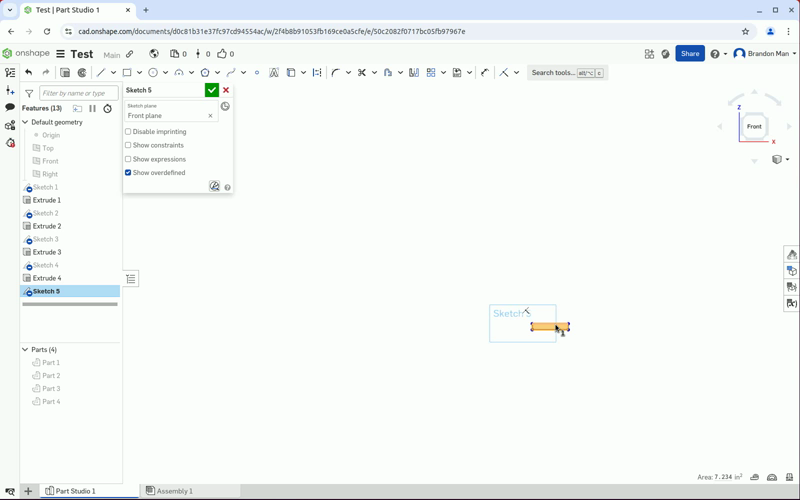
mouse_move(73, 352)
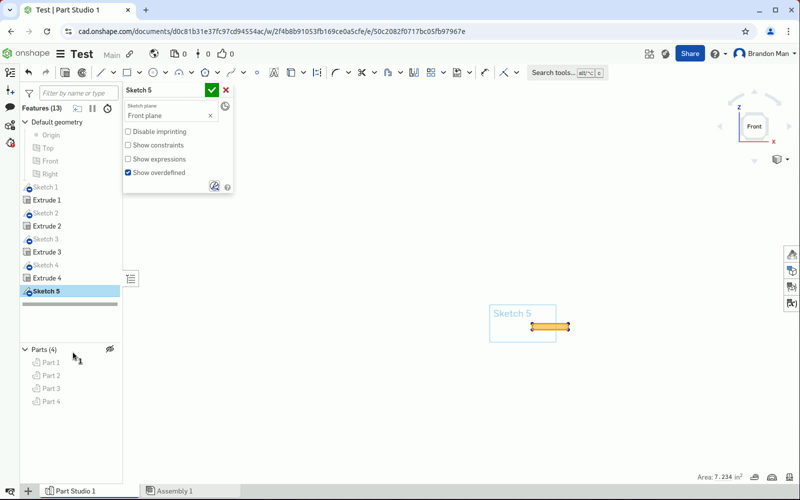
key(shift+y)
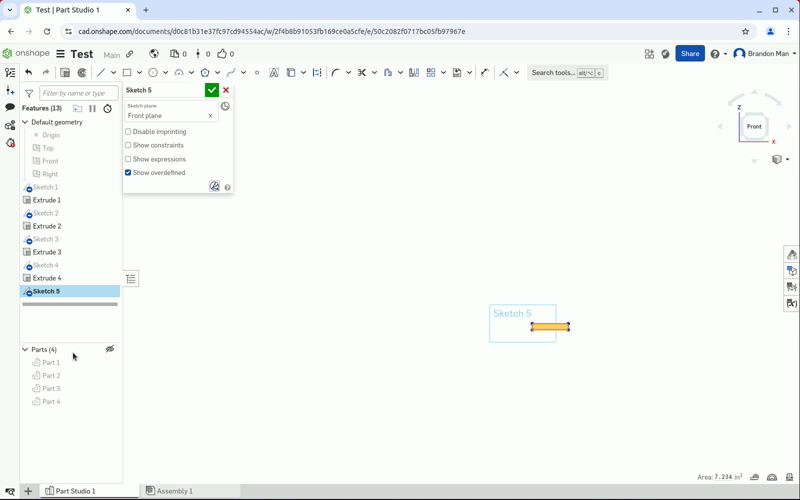
key(shift+e)
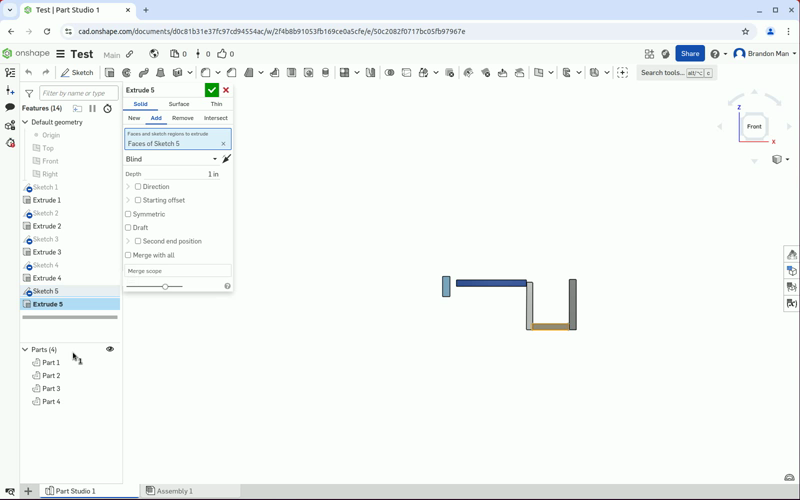
mouse_move(143, 106)
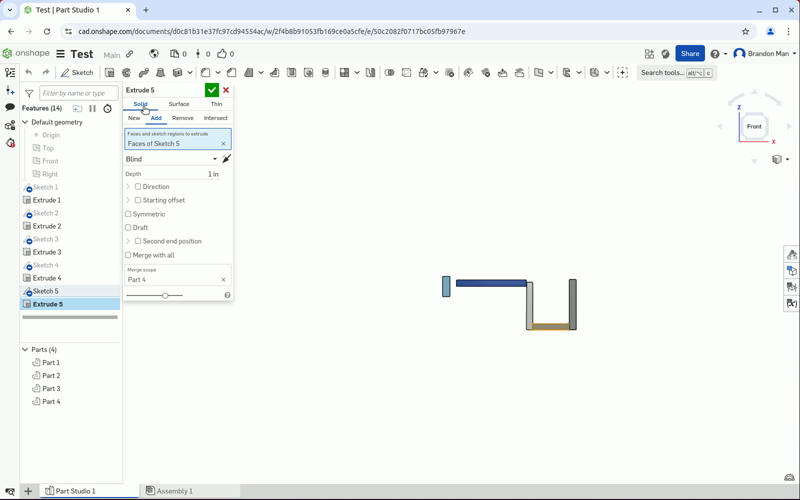
click(143, 106)
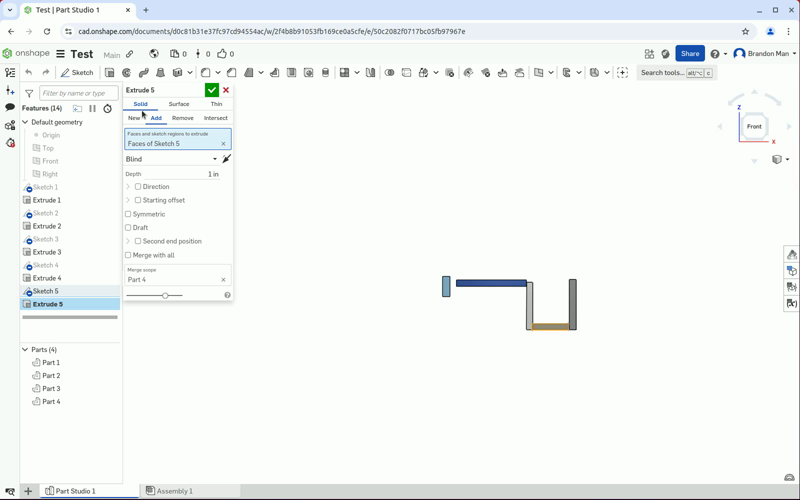
mouse_move(137, 120)
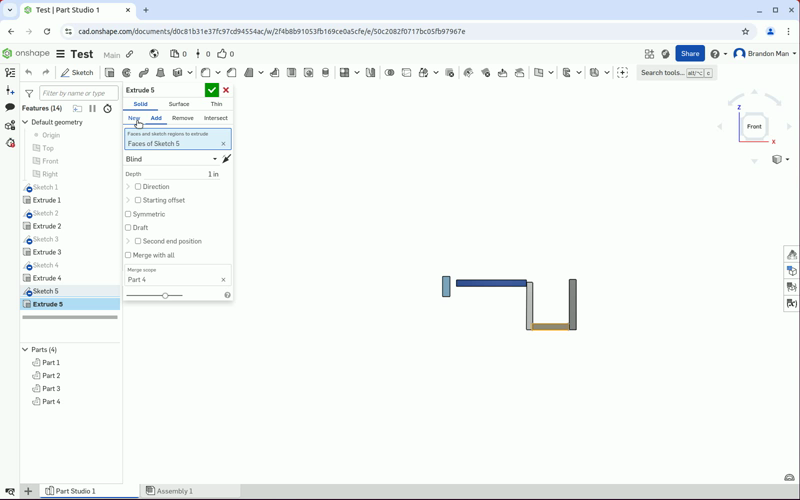
click(137, 120)
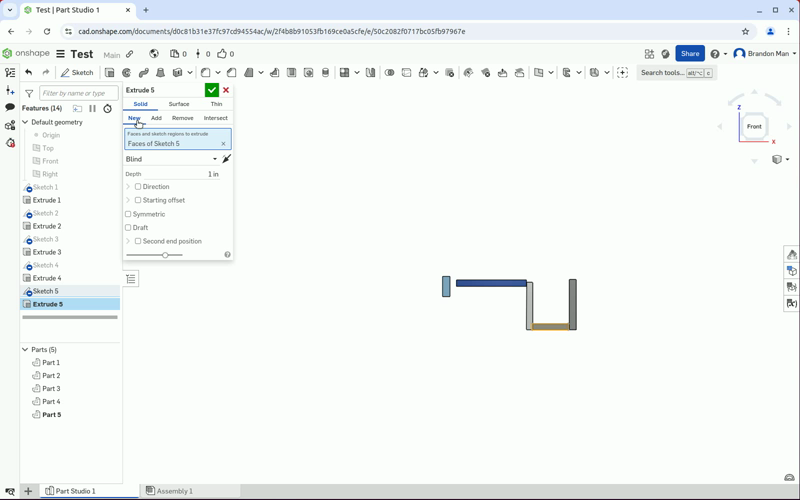
key(tab, 4)
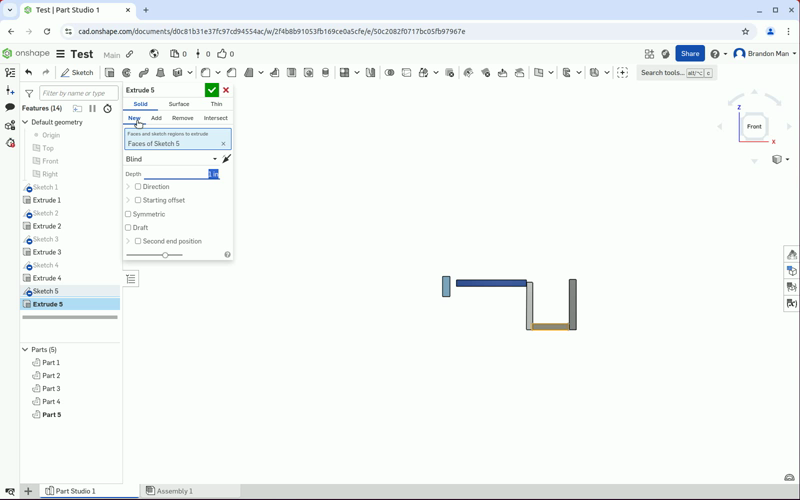
text(1.444)
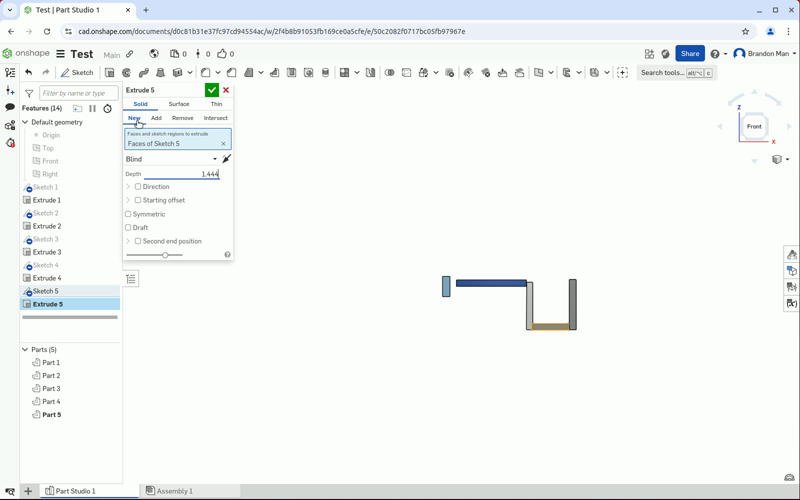
key(tab, 3)
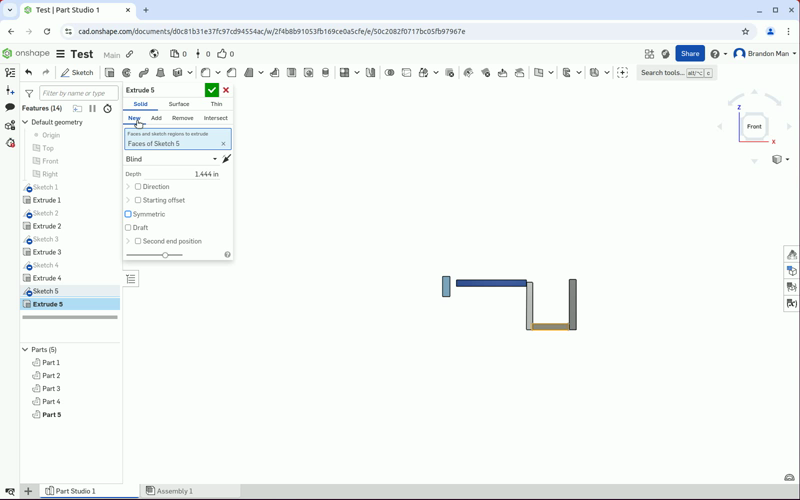
key(space)
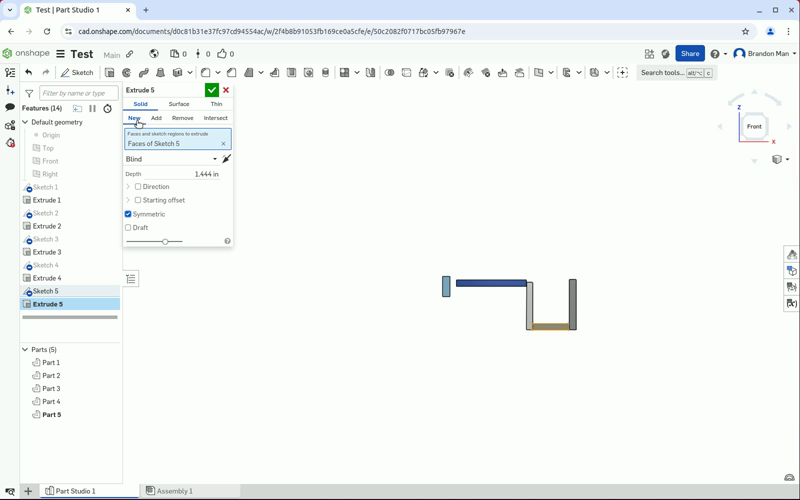
key(enter)
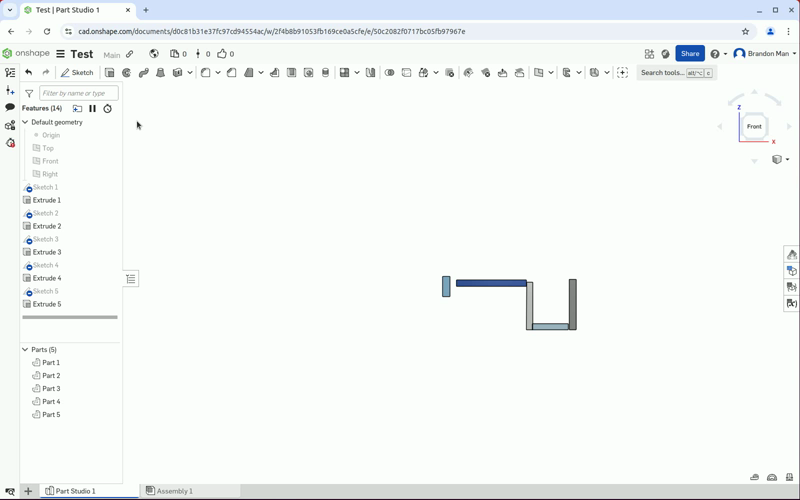
key(shift+h)
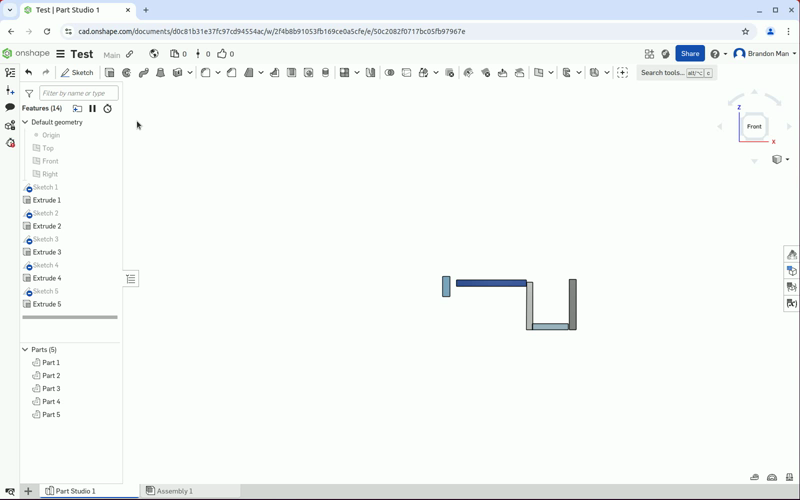
key(shift+h)
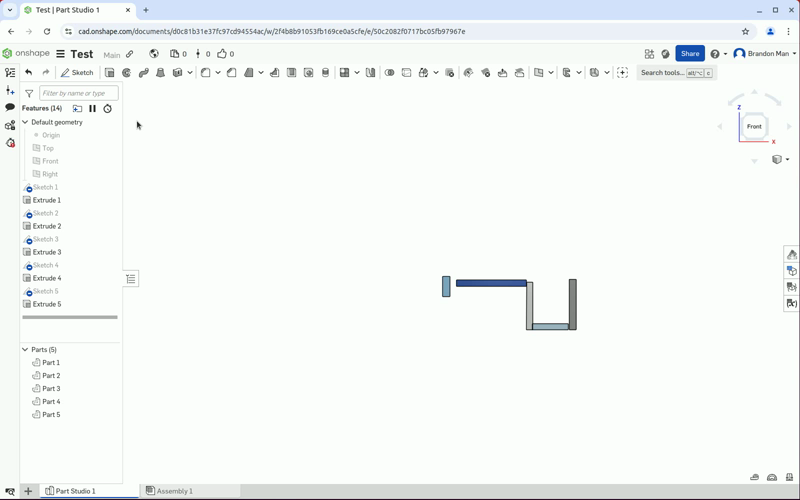
mouse_move(73, 189)
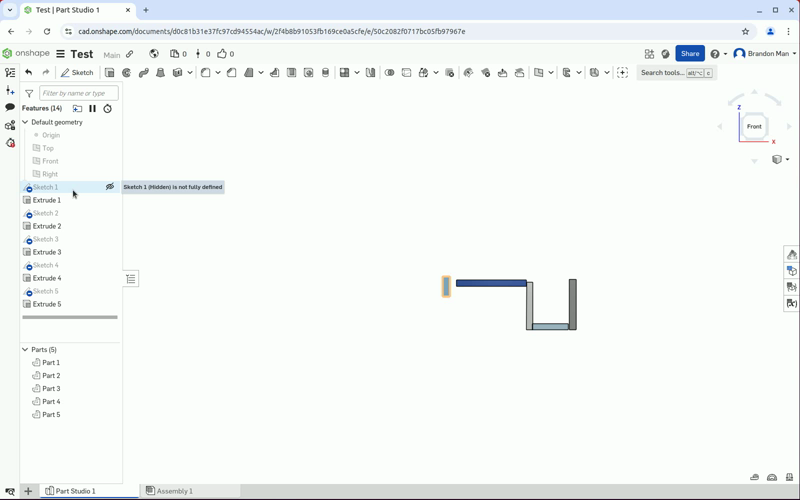
click(73, 189)
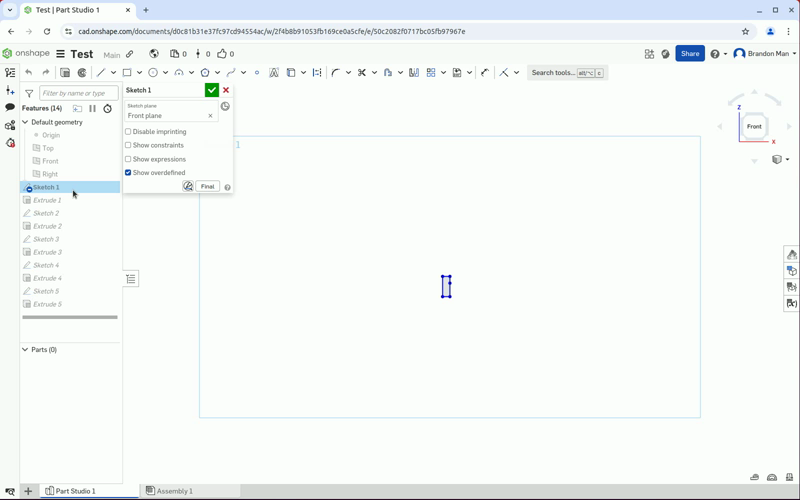
mouse_move(229, 92)
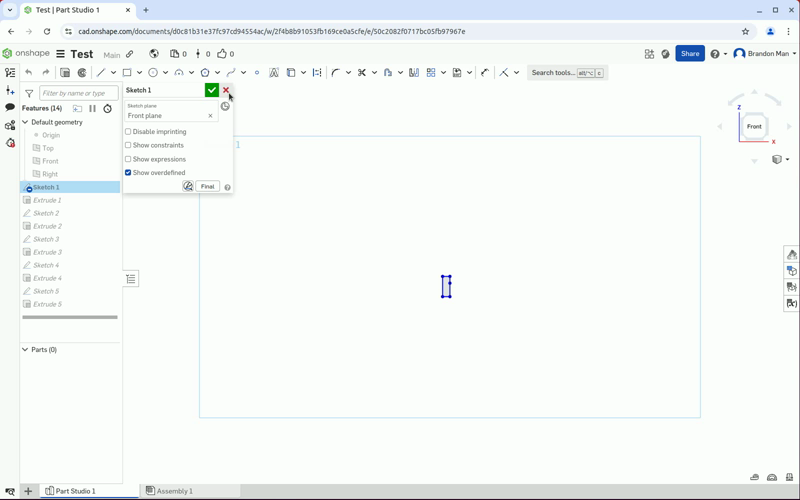
click(229, 92)
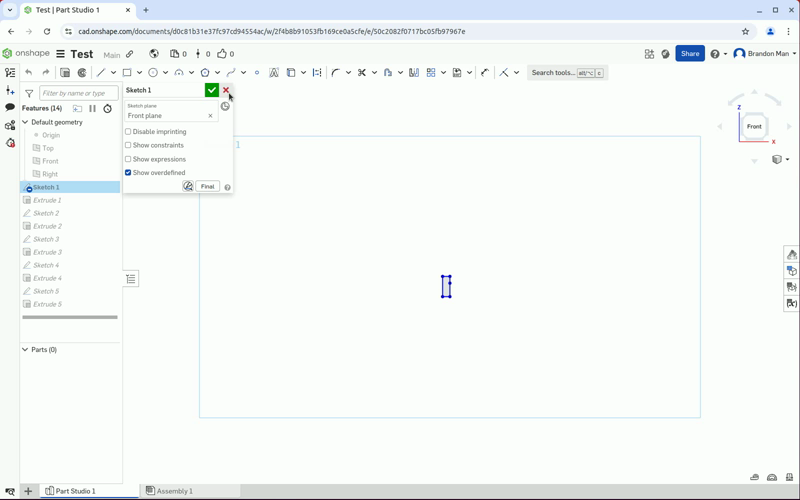
key(shift+s)
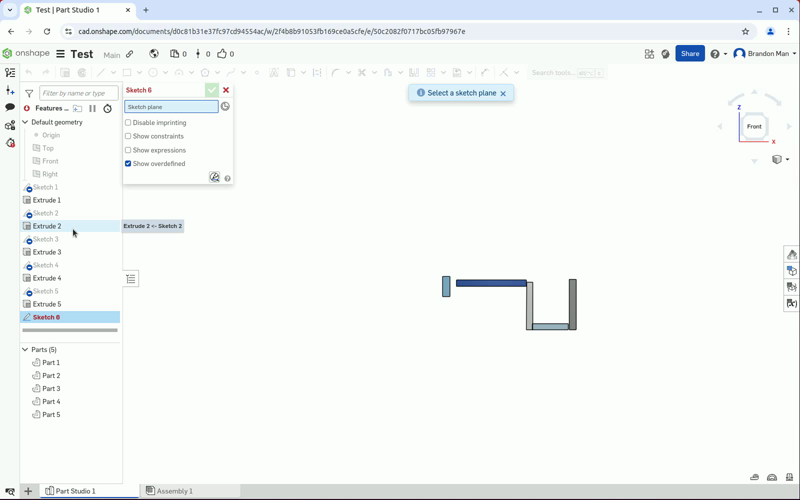
scroll(3)
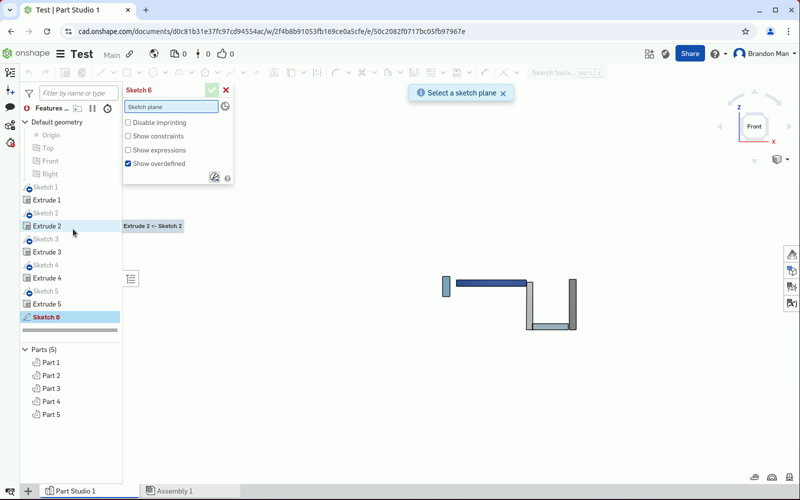
mouse_move(73, 163)
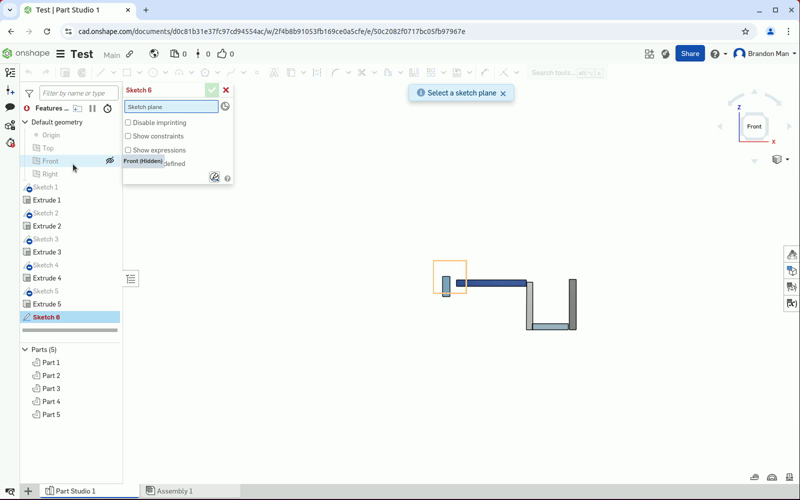
click(73, 163)
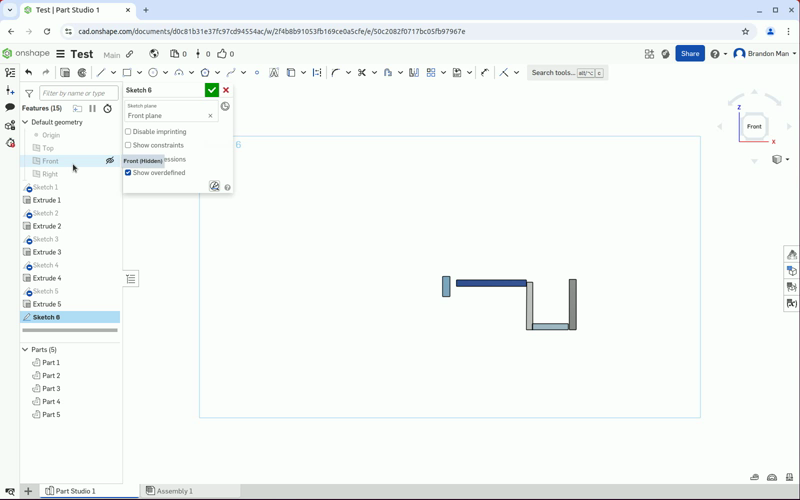
mouse_move(73, 352)
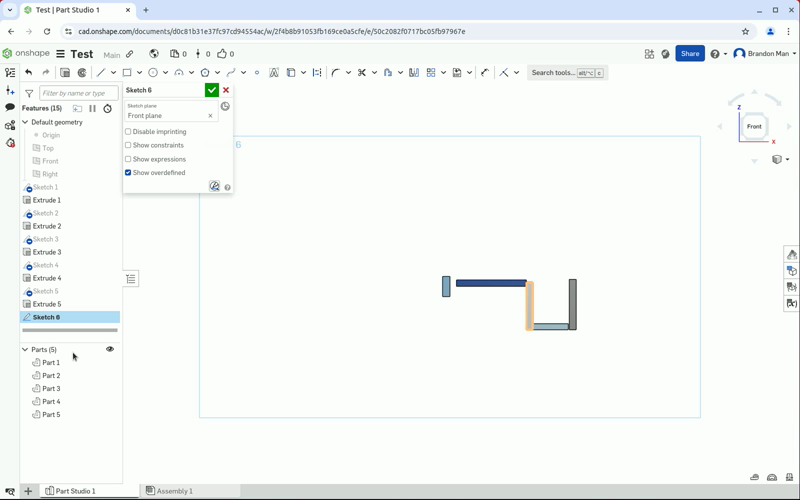
key(y)
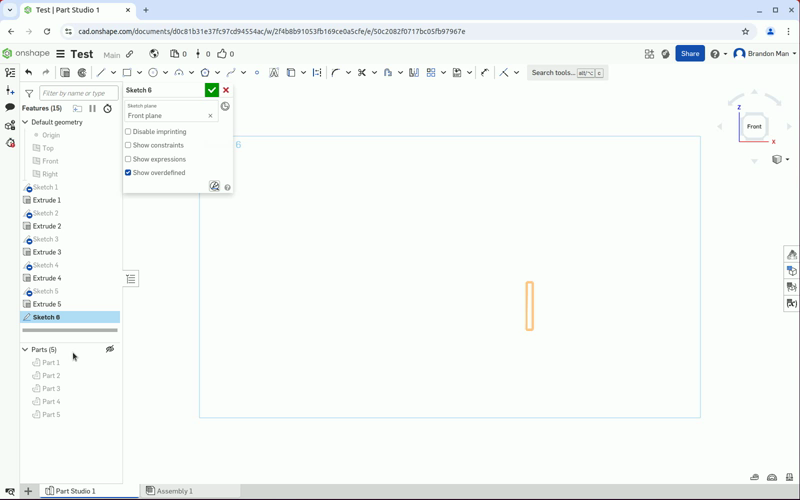
key(c)
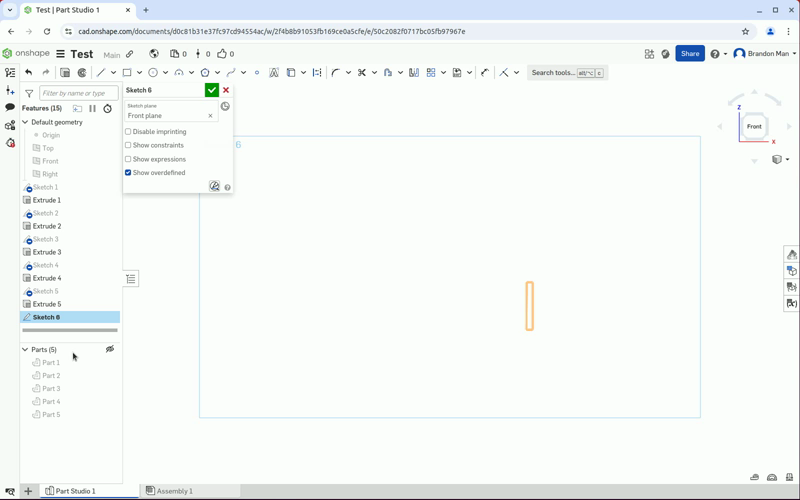
key_down(shift)
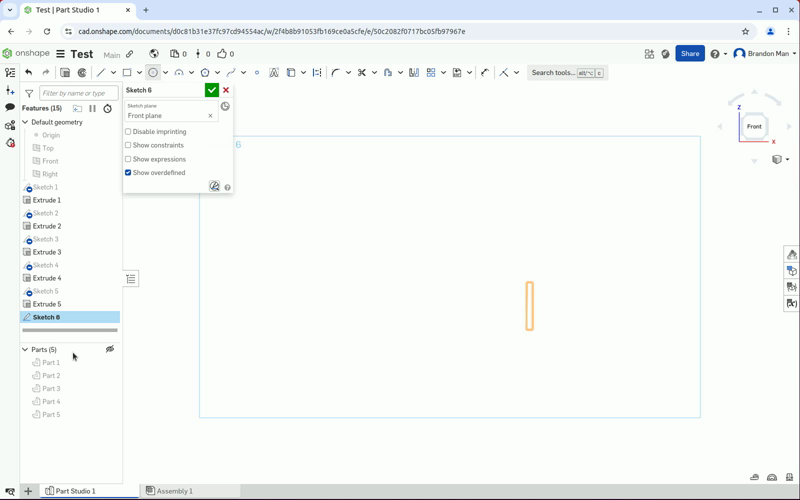
mouse_move(570, 306)
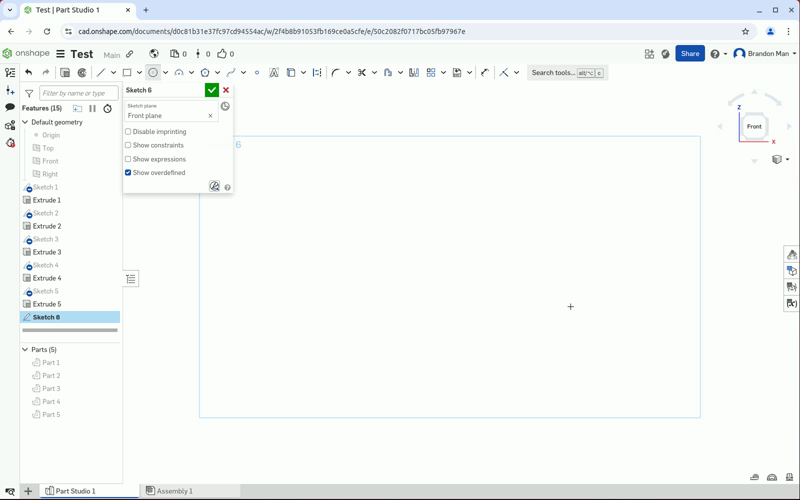
click(570, 306)
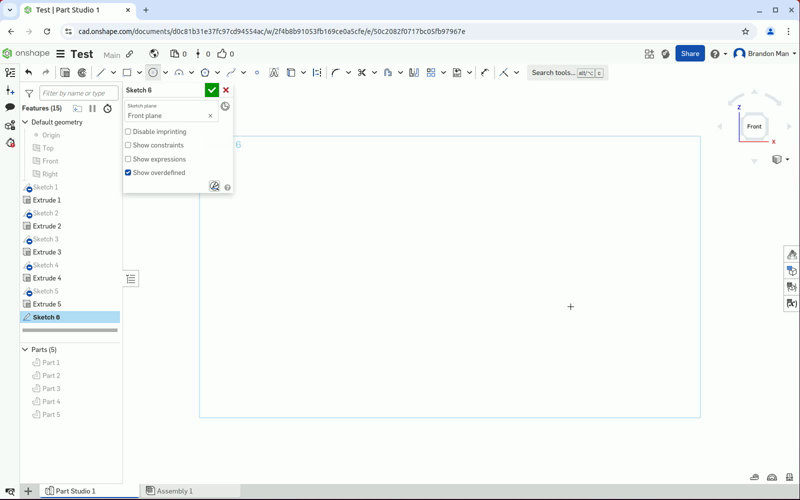
key_up(shift)
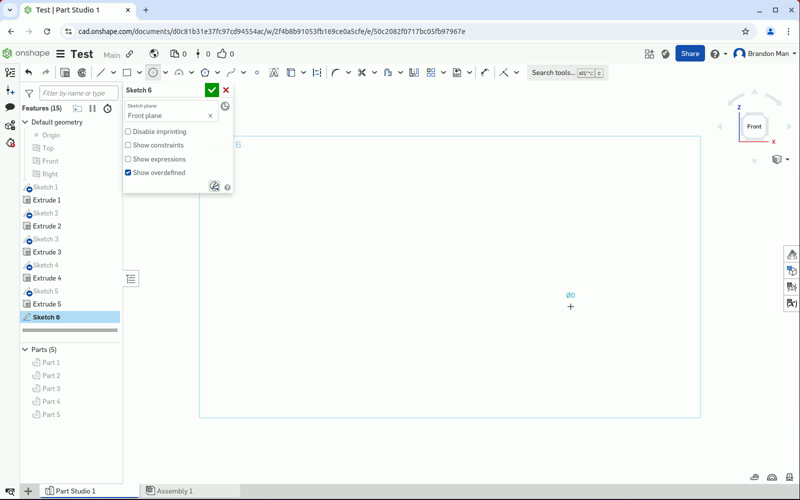
mouse_move(572, 306)
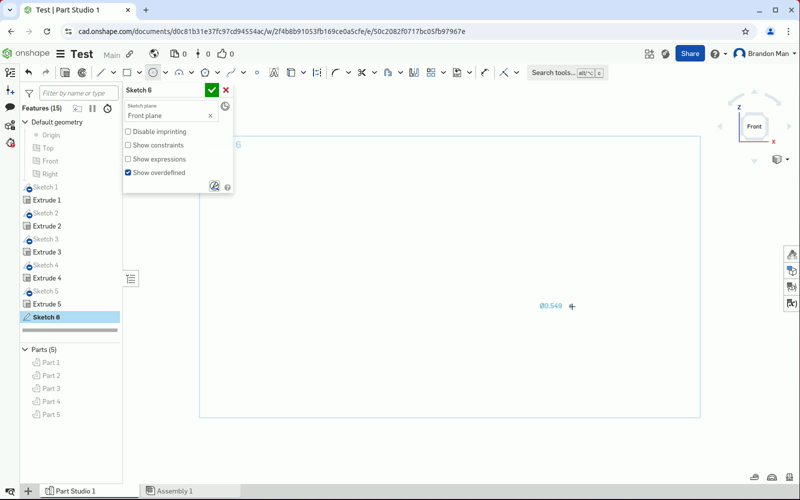
scroll(6)
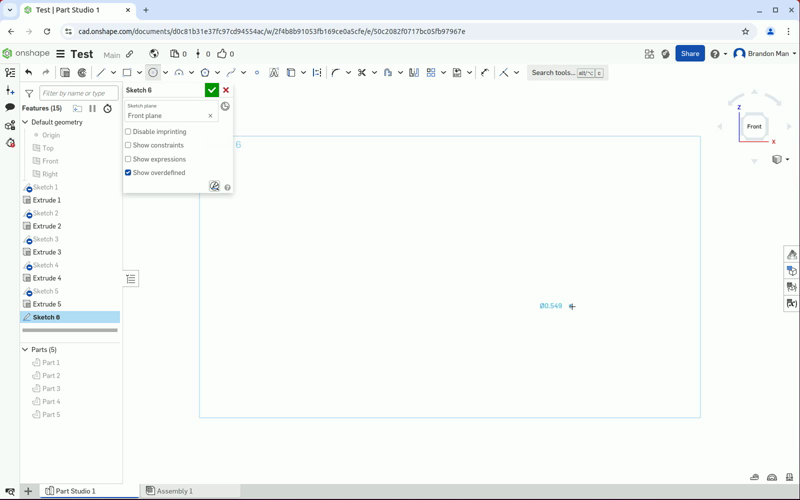
scroll(6)
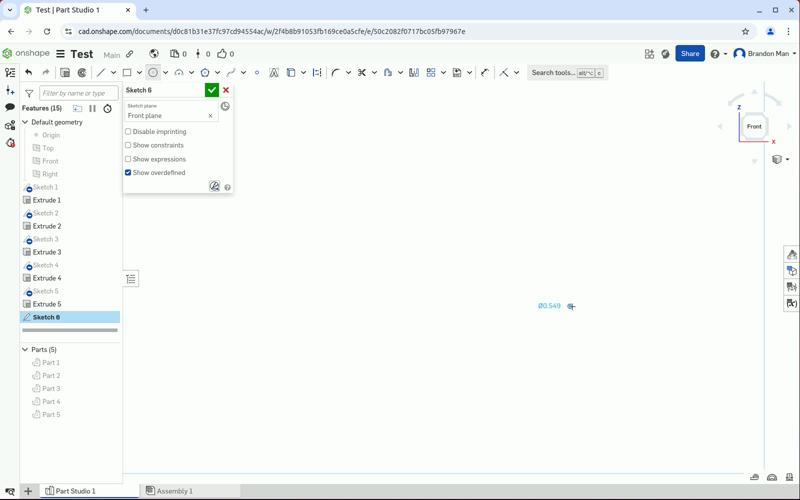
scroll(6)
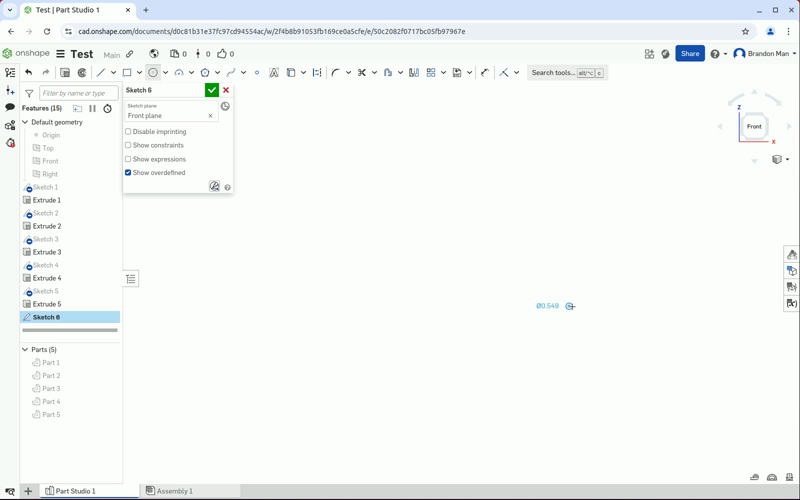
scroll(6)
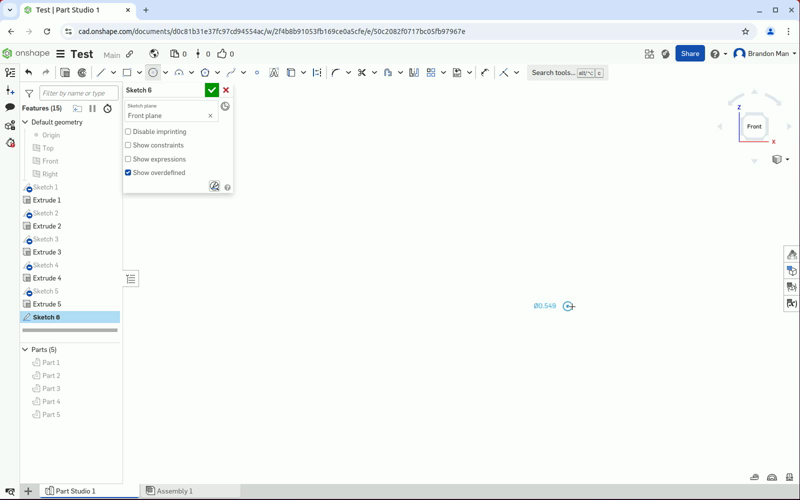
scroll(6)
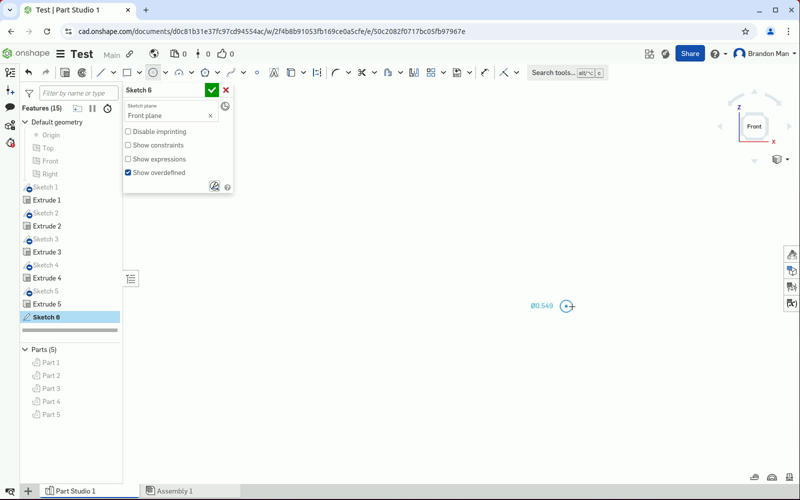
scroll(6)
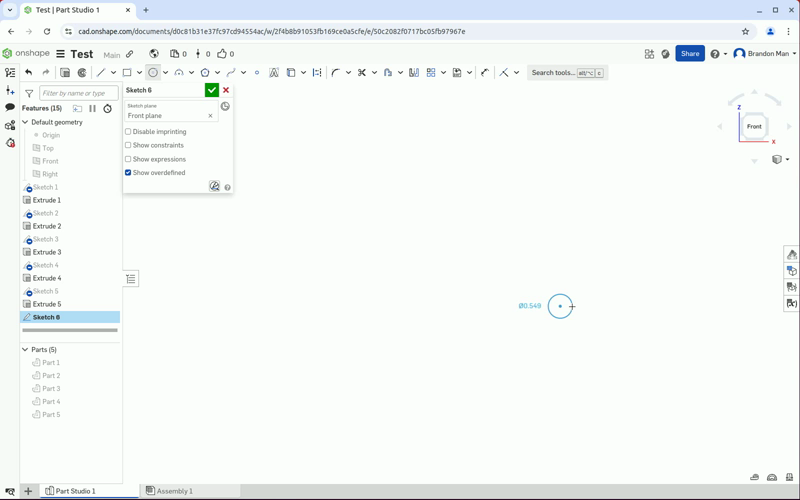
scroll(6)
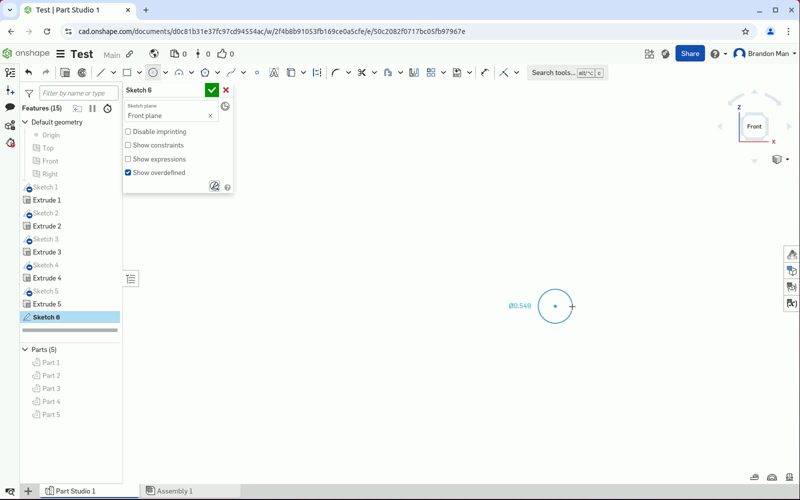
click(572, 306)
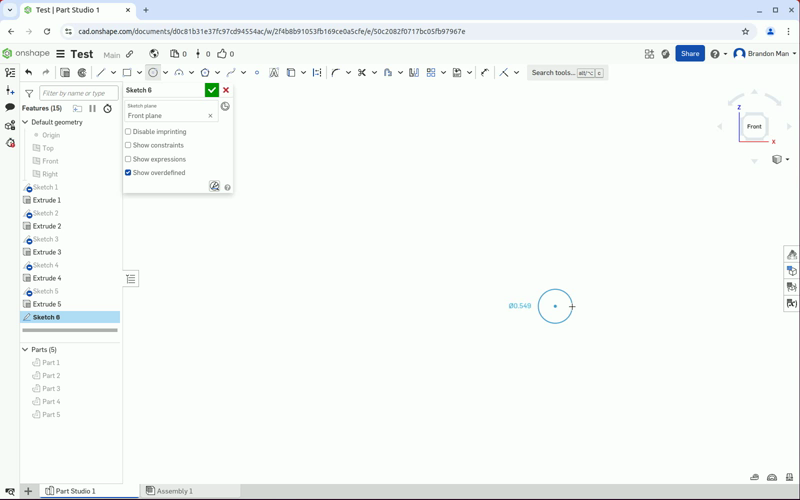
scroll(-6)
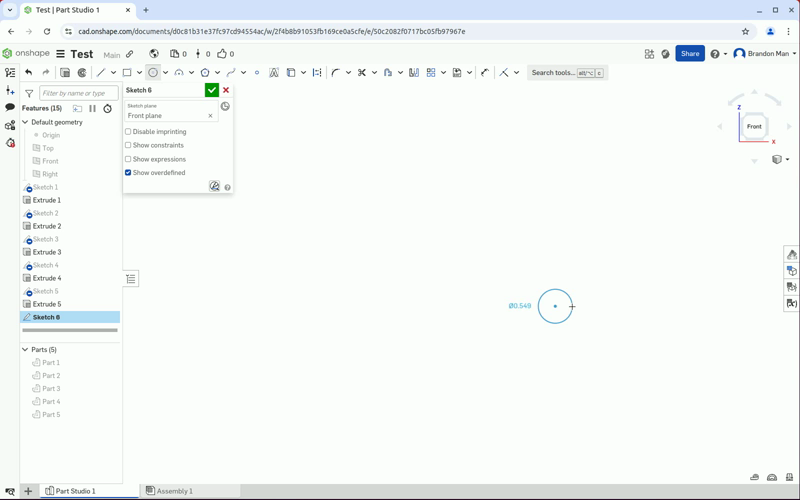
scroll(-6)
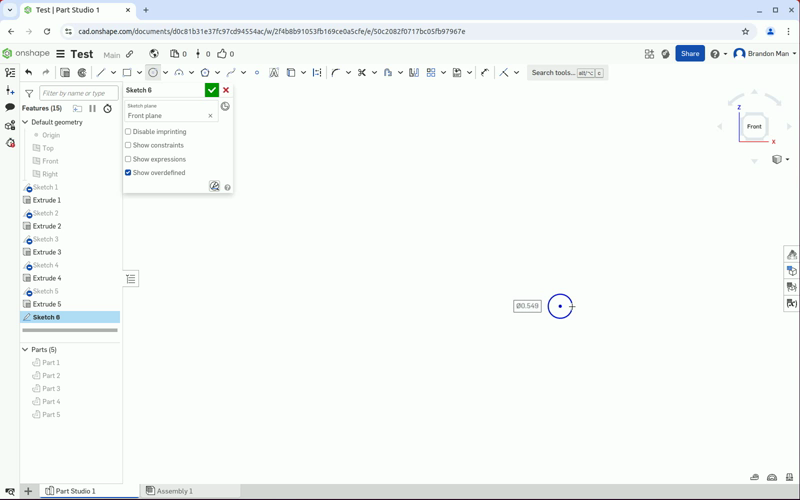
scroll(-6)
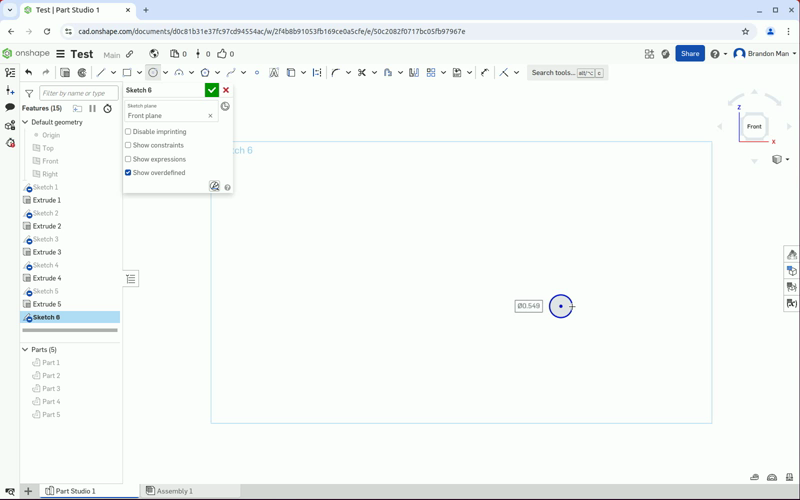
scroll(-6)
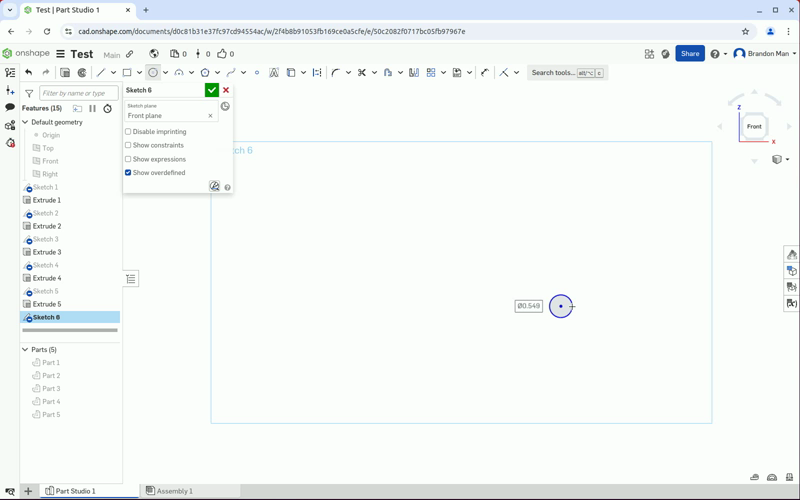
scroll(-6)
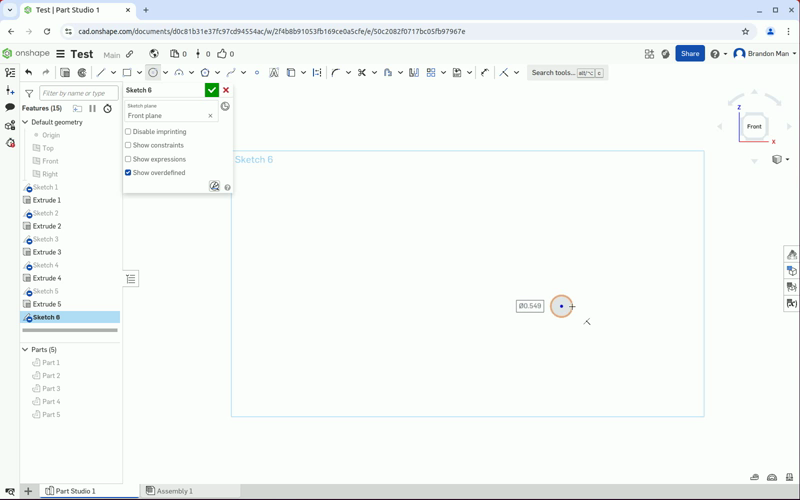
scroll(-6)
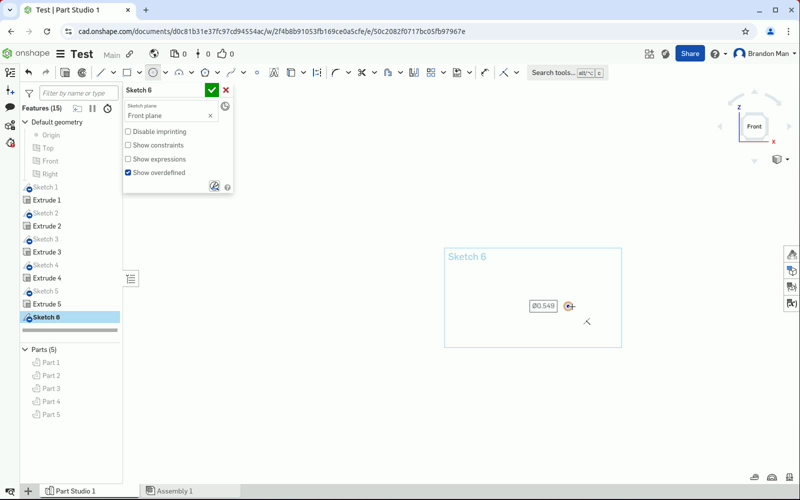
scroll(-6)
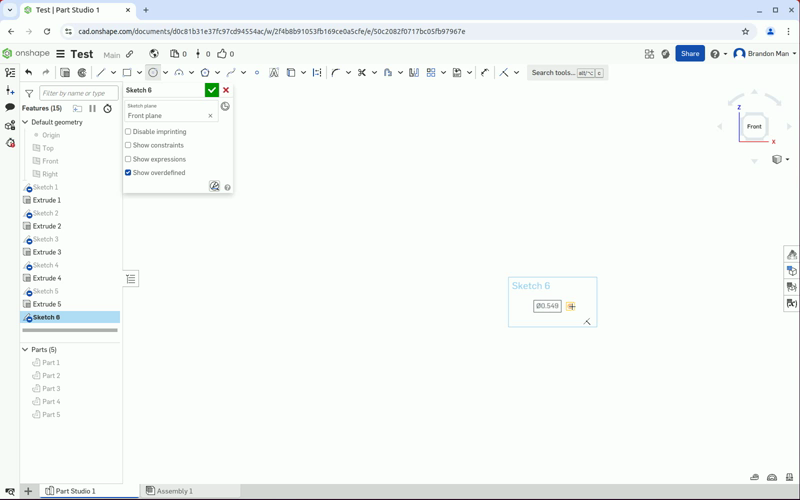
key(esc)
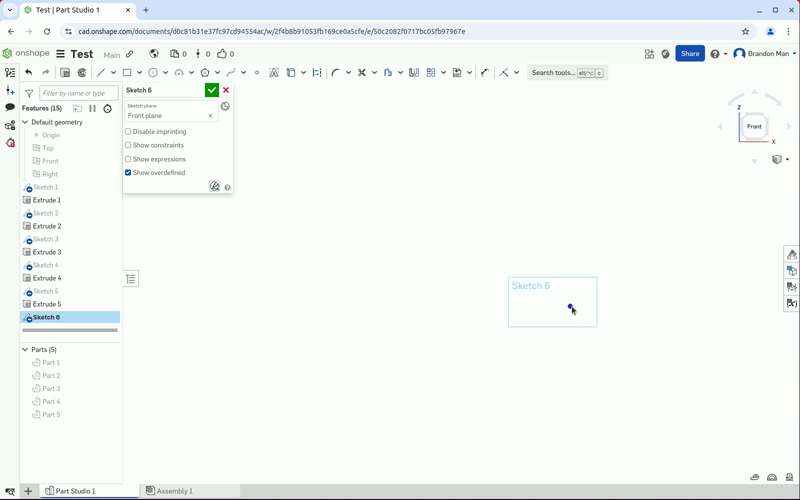
mouse_move(570, 306)
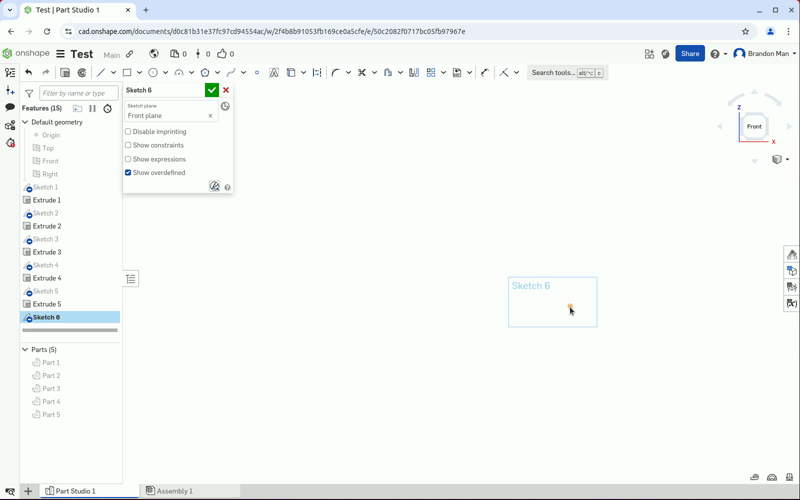
scroll(6)
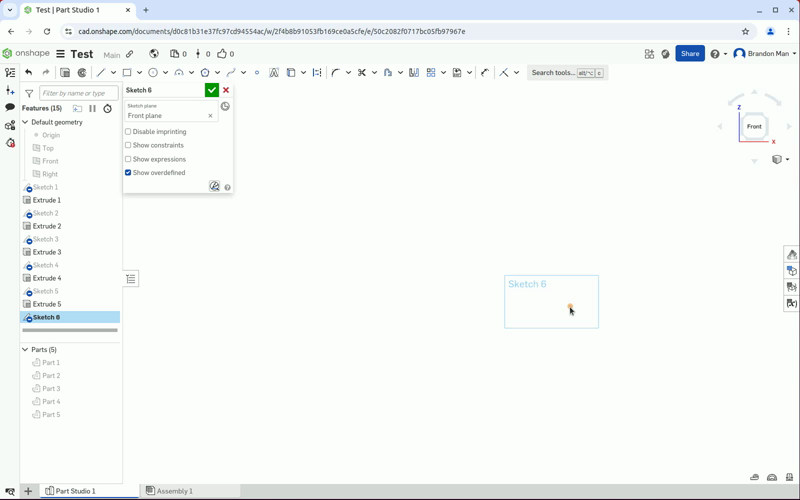
scroll(6)
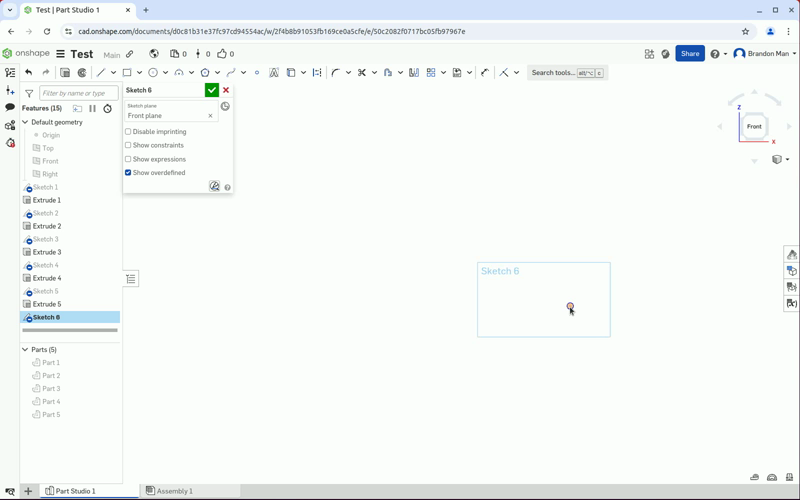
scroll(6)
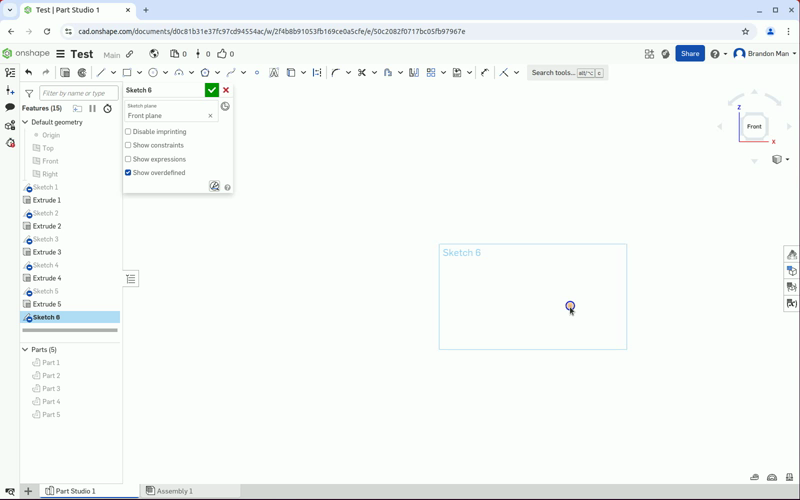
scroll(6)
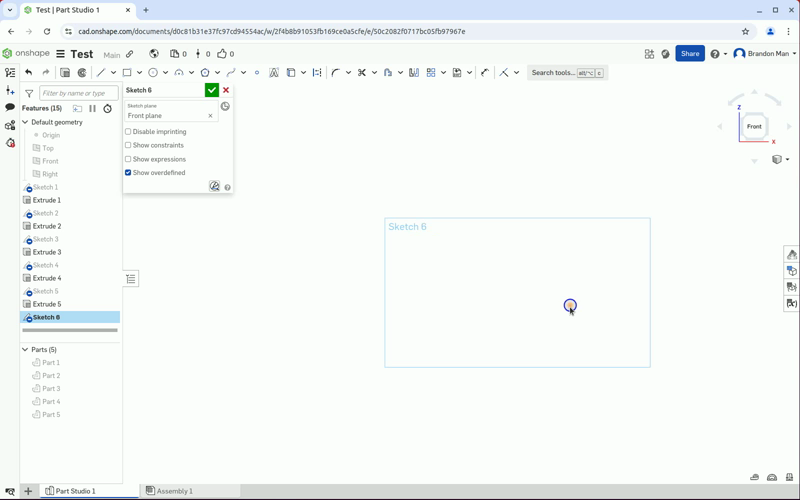
scroll(6)
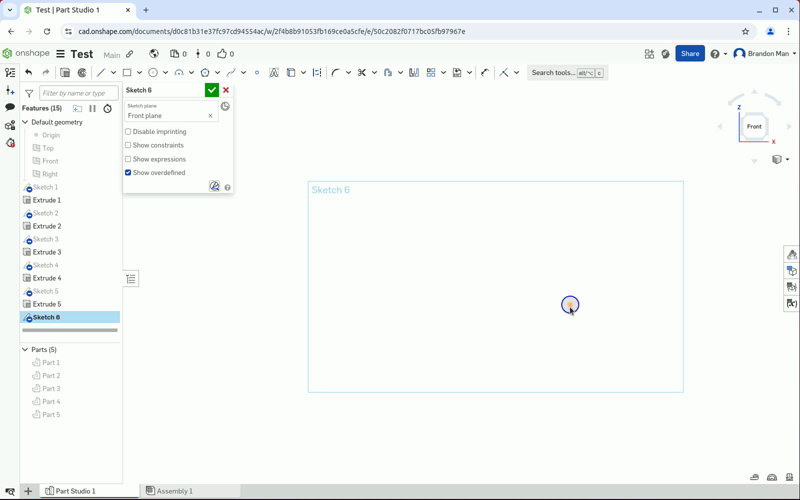
scroll(6)
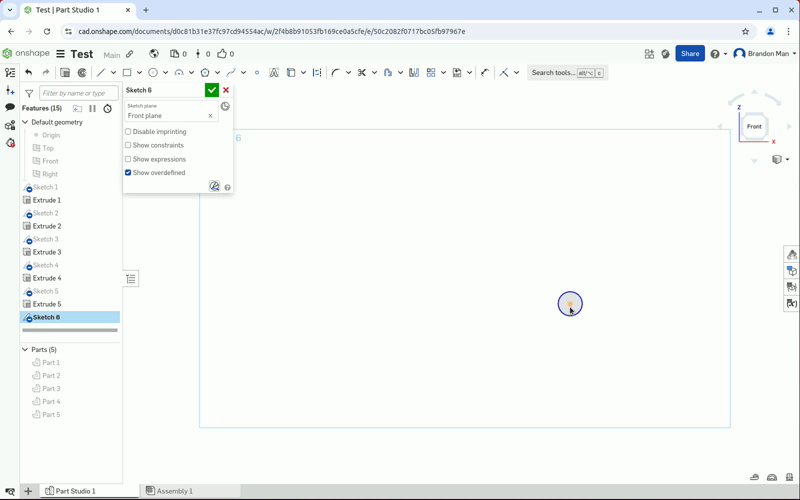
scroll(6)
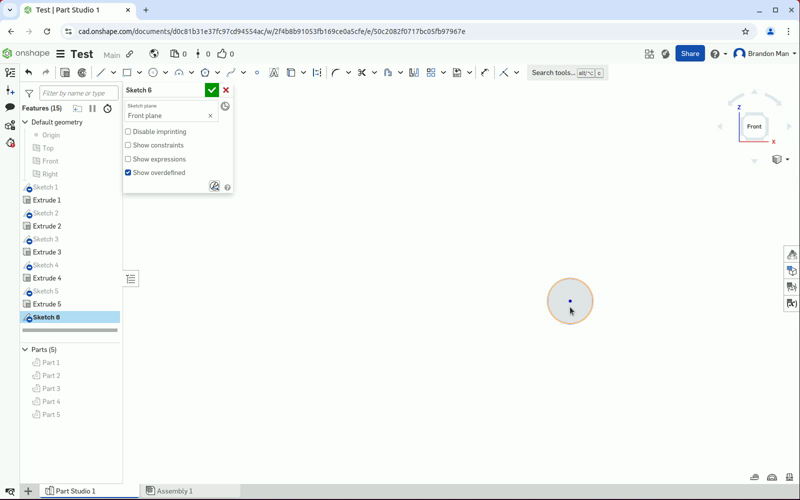
click(570, 306)
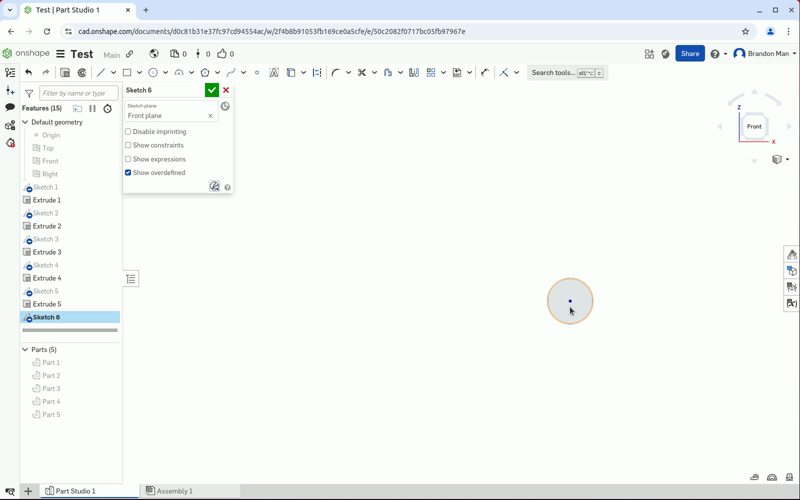
scroll(-6)
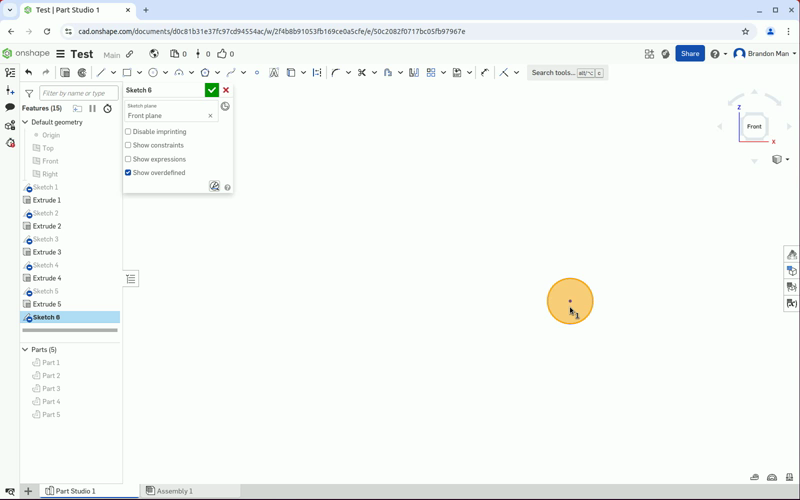
scroll(-6)
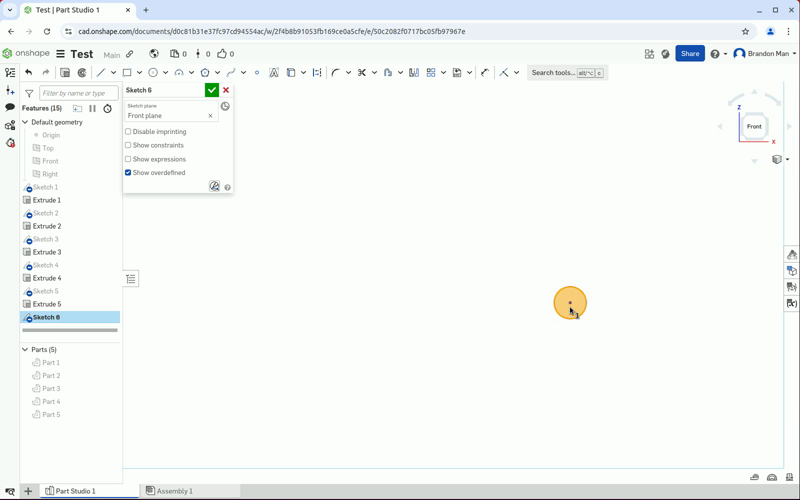
scroll(-6)
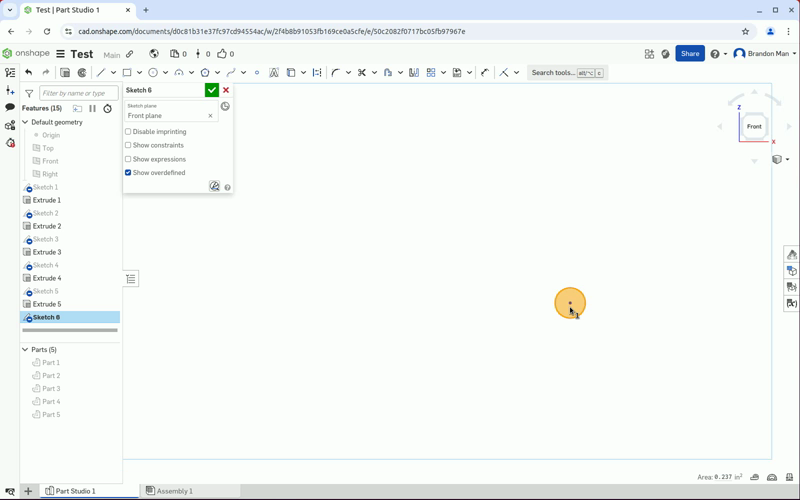
scroll(-6)
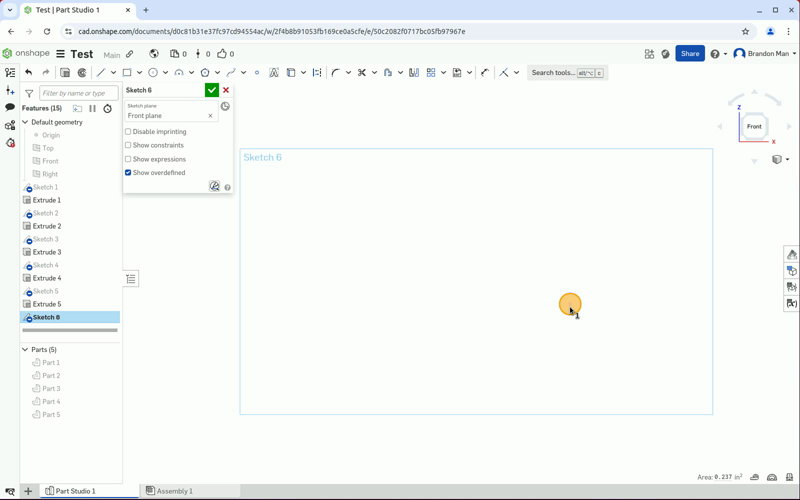
scroll(-6)
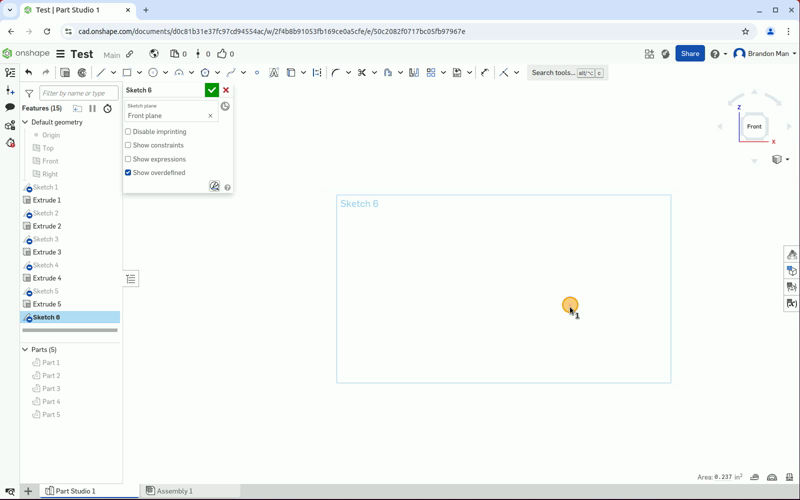
scroll(-6)
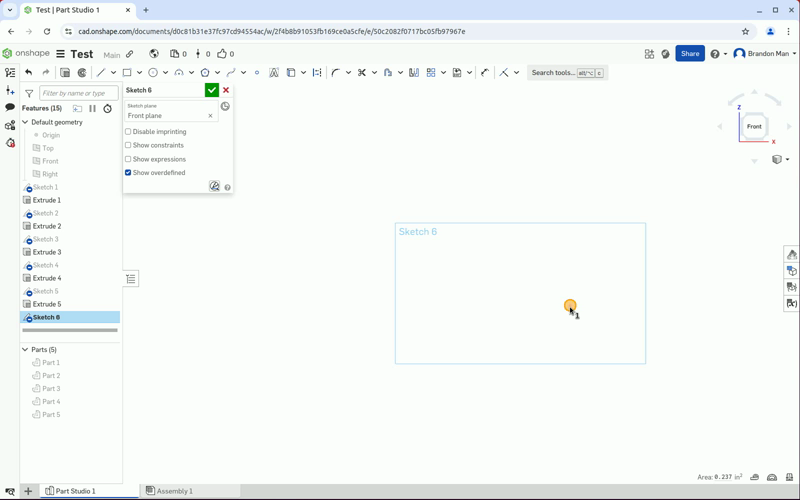
scroll(-6)
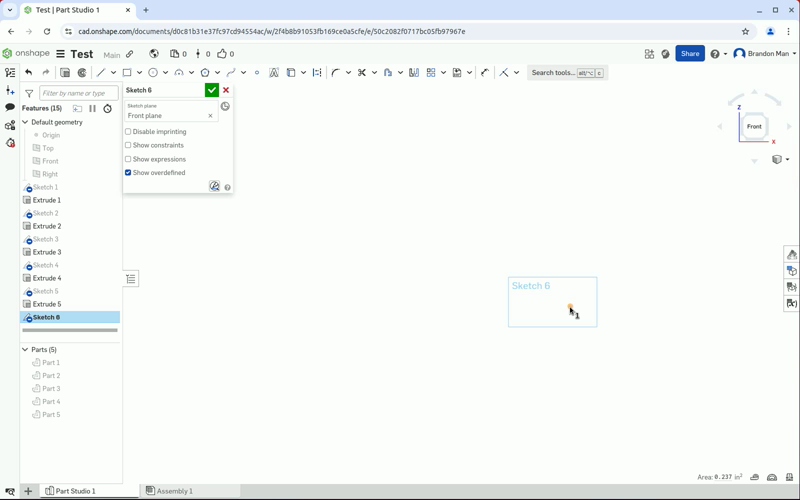
mouse_move(73, 352)
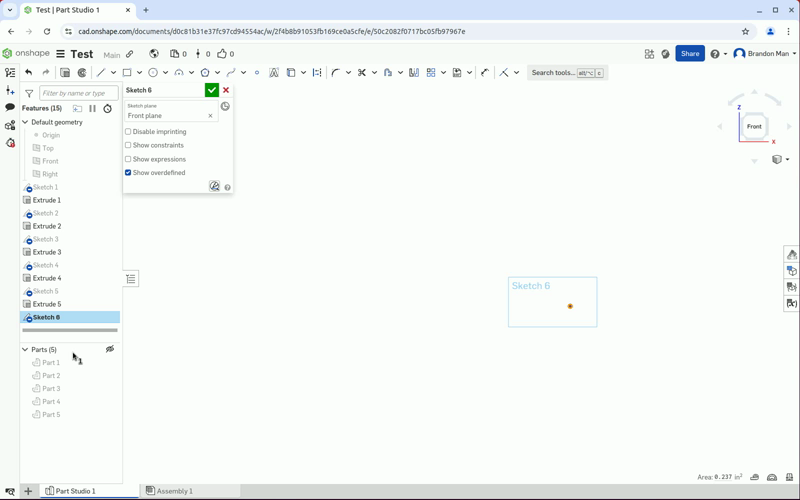
key(shift+y)
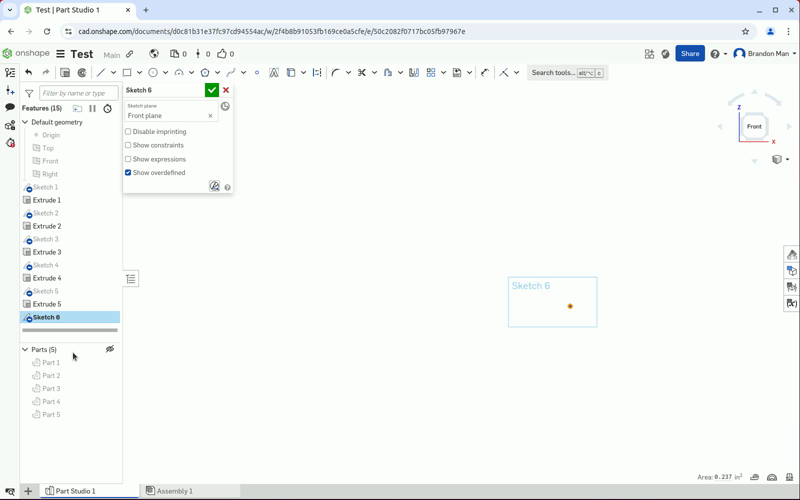
key(shift+e)
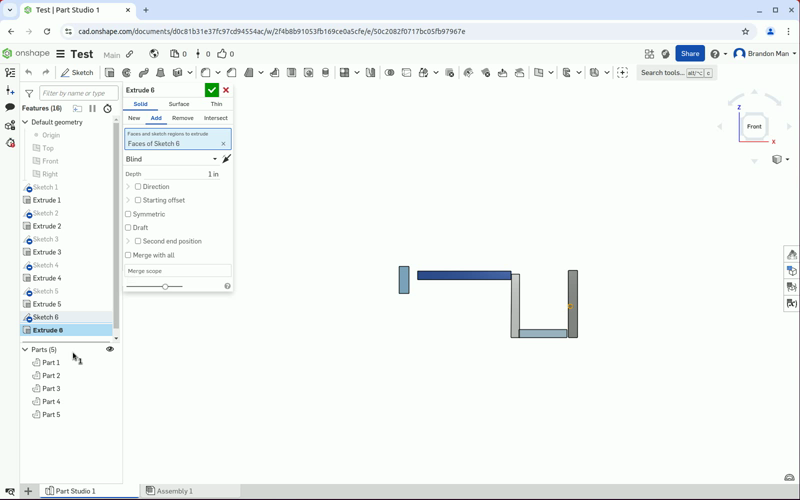
mouse_move(143, 106)
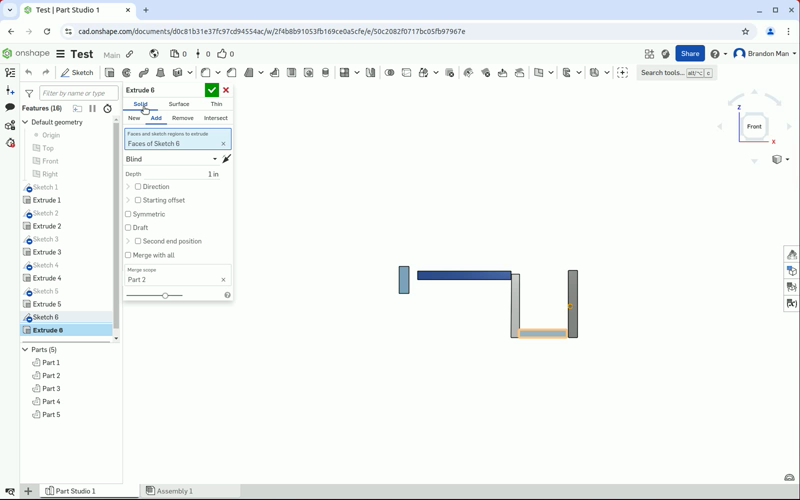
click(143, 106)
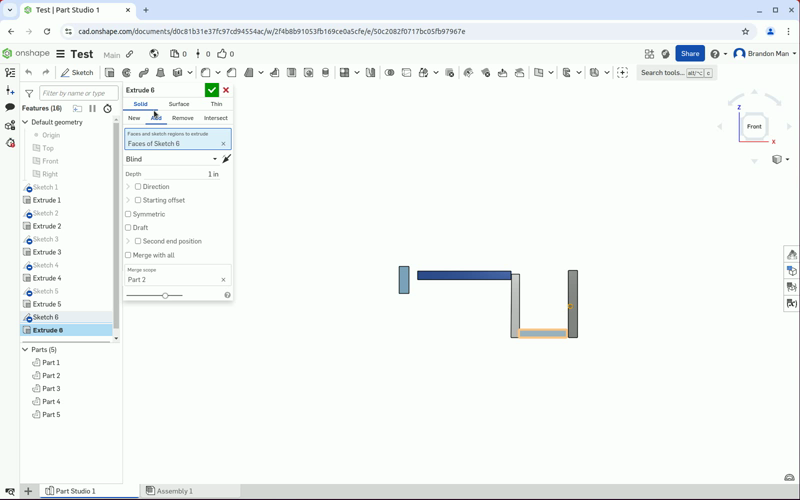
mouse_move(186, 120)
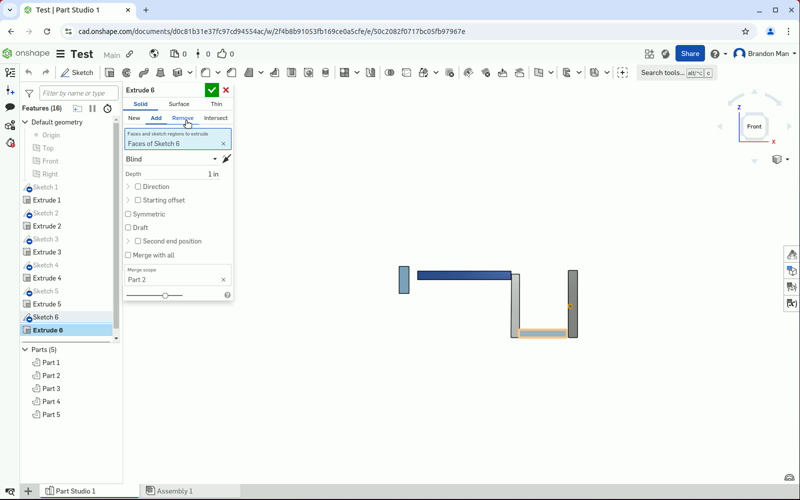
click(186, 120)
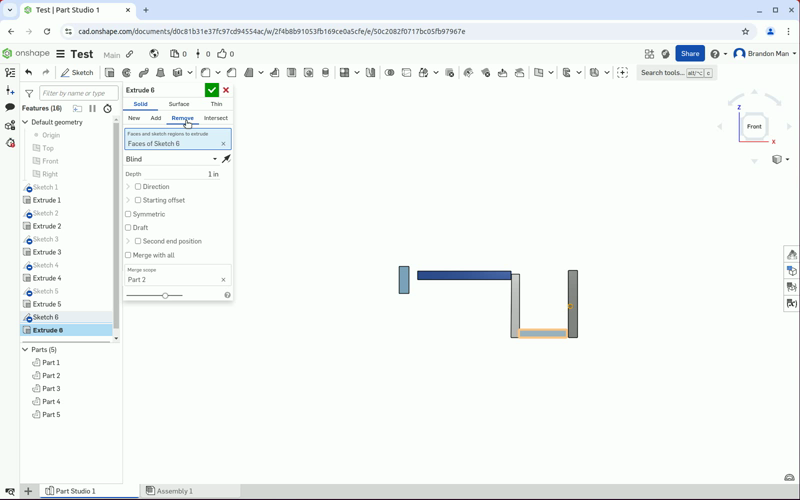
key(tab, 4)
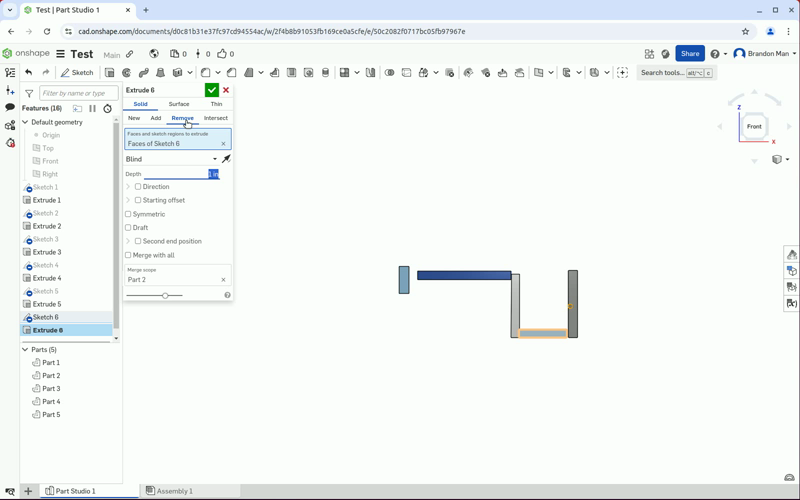
text(-1.444)
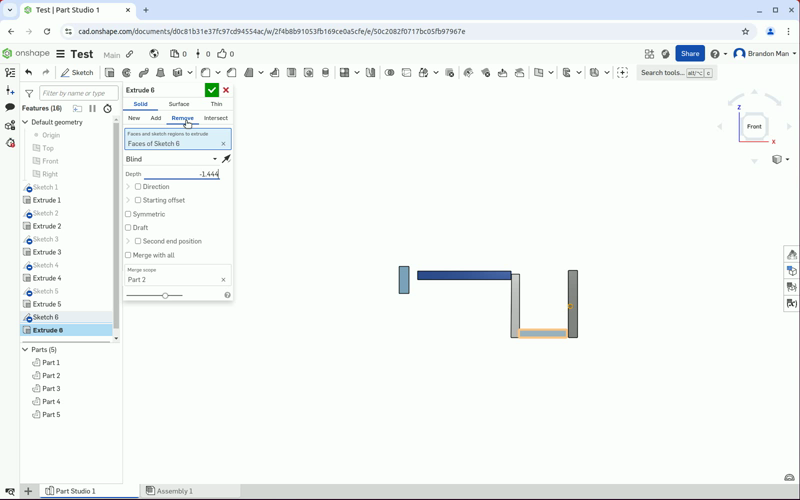
key(tab, 3)
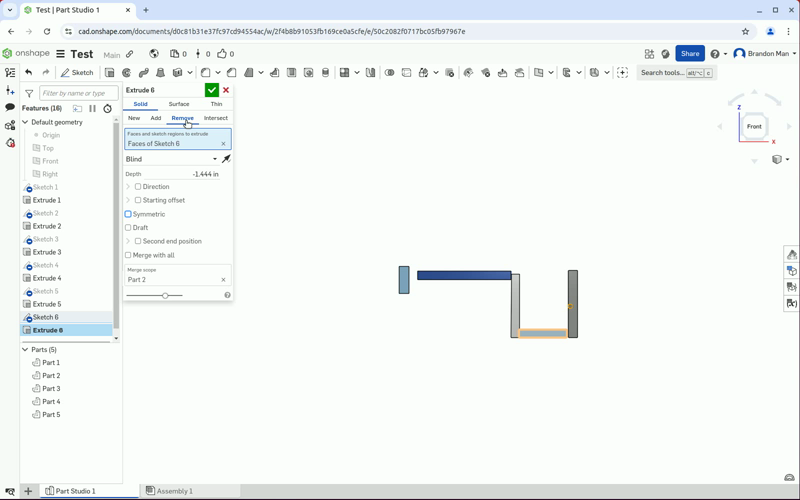
key(space)
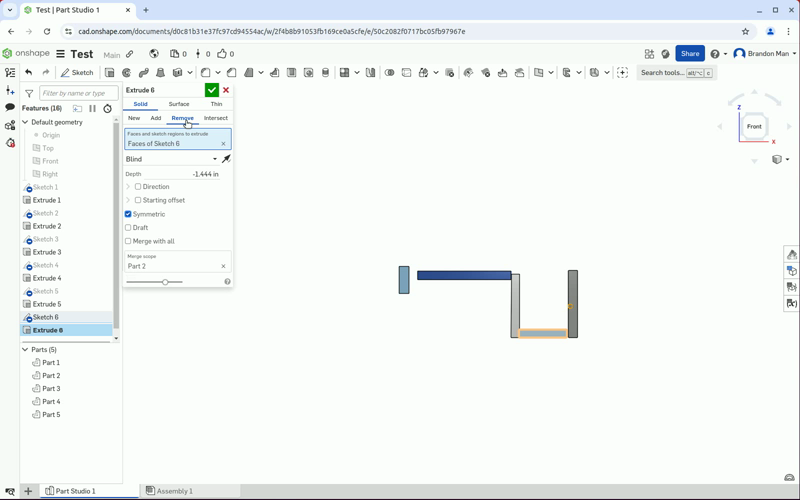
key(tab, 2)
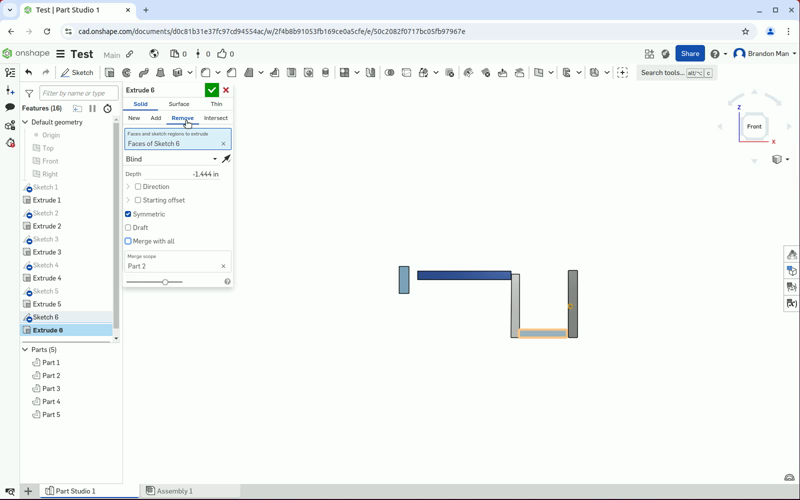
key(space)
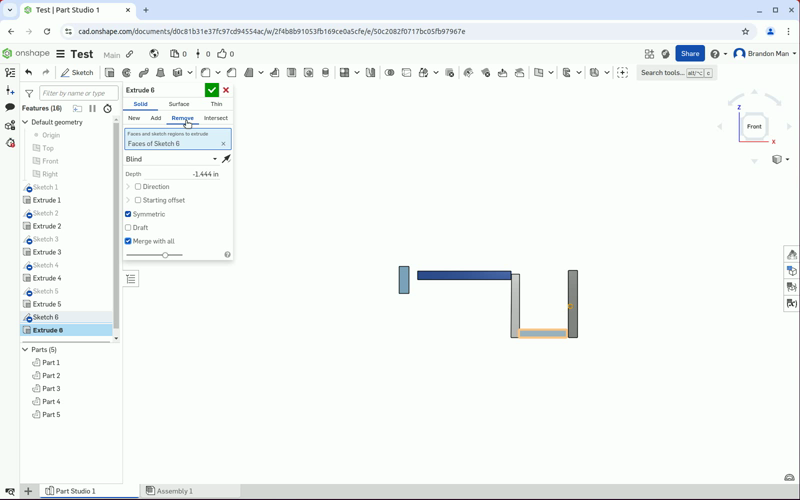
key(enter)
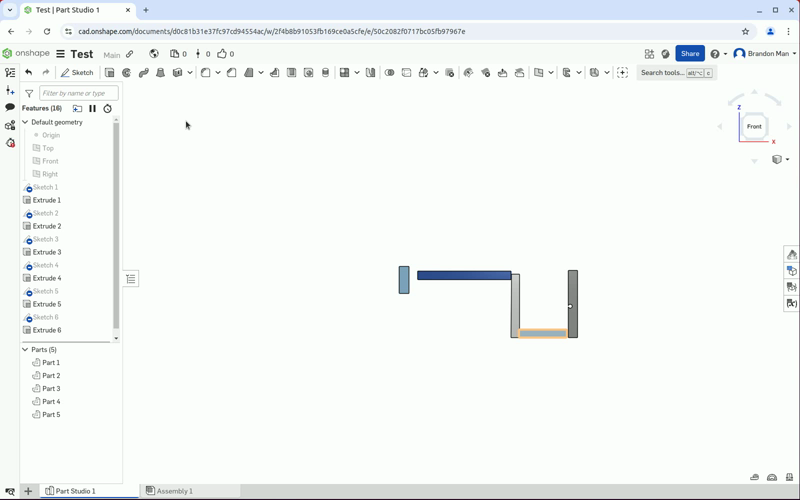
key(shift+h)
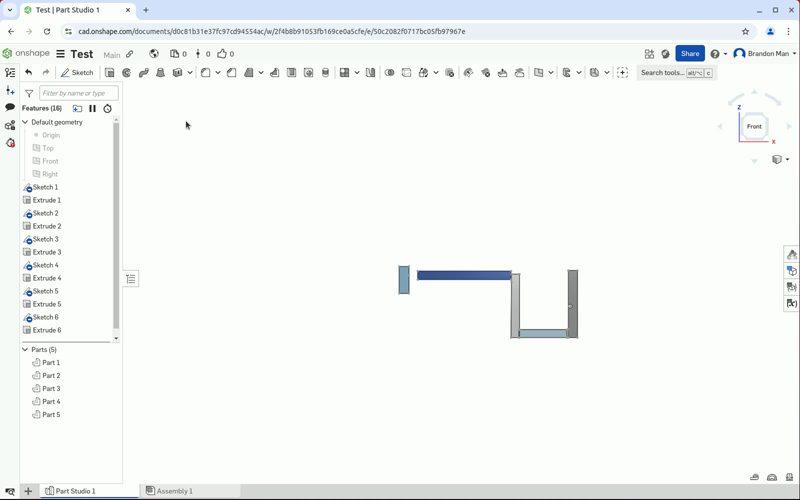
key(shift+h)
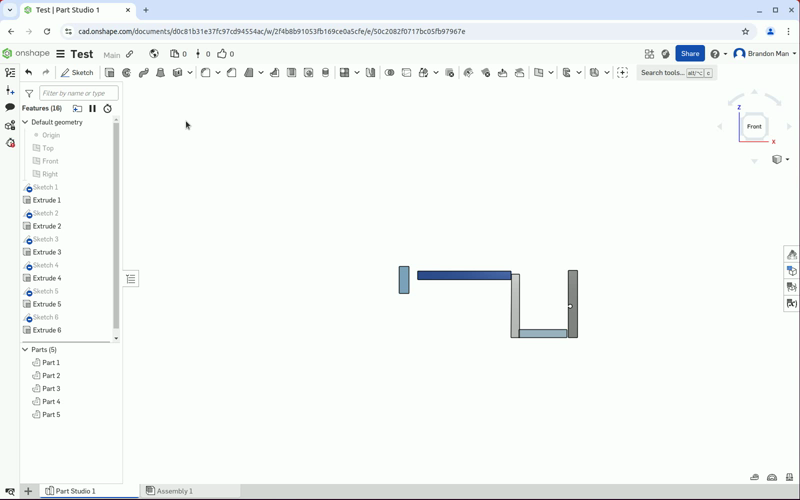
mouse_move(69, 189)
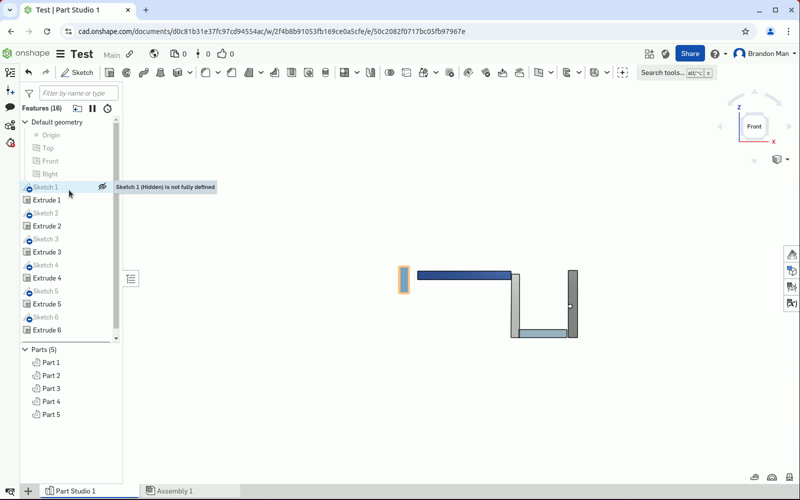
click(69, 189)
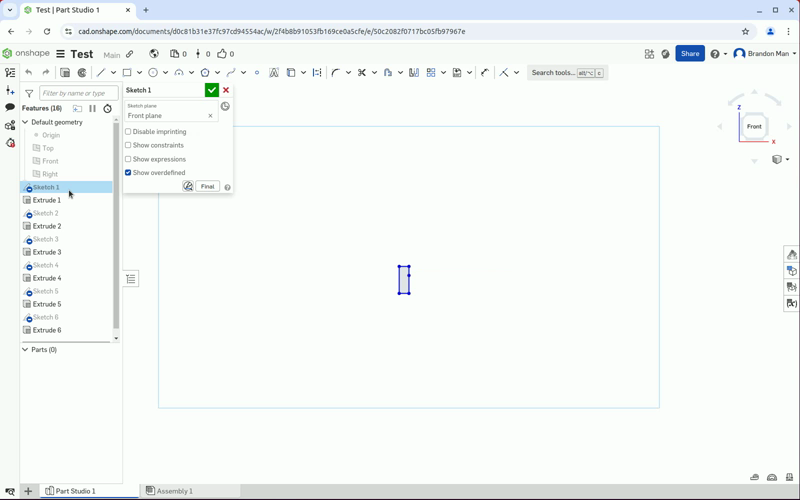
mouse_move(229, 92)
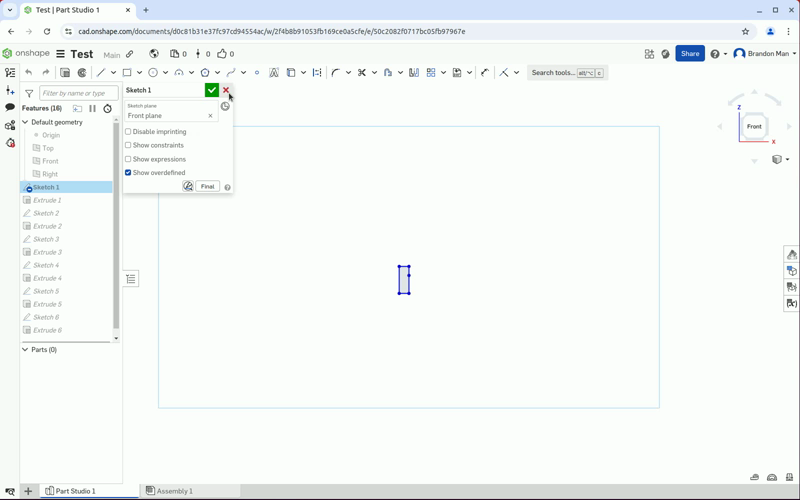
click(229, 92)
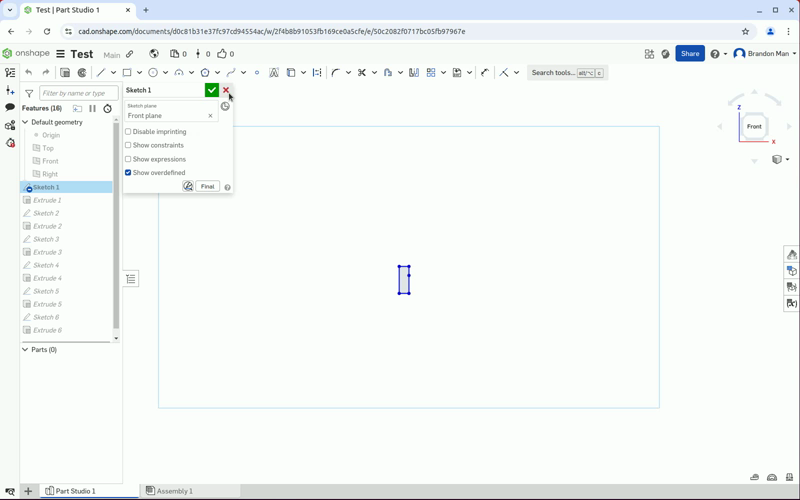
key(shift+s)
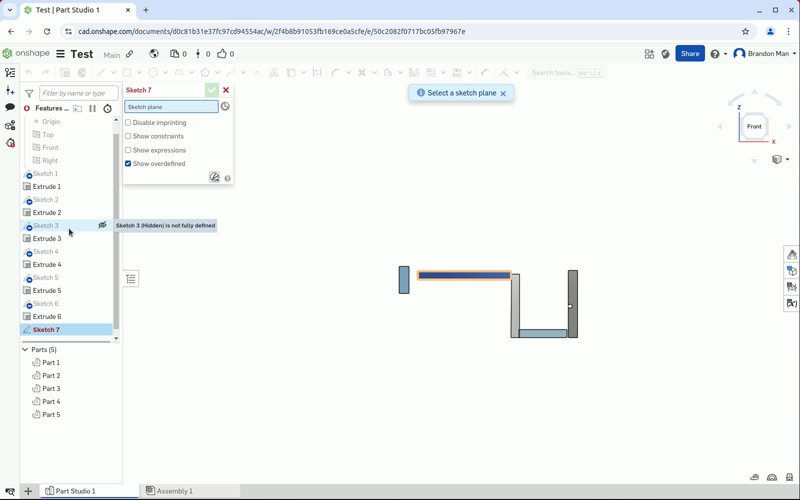
scroll(3)
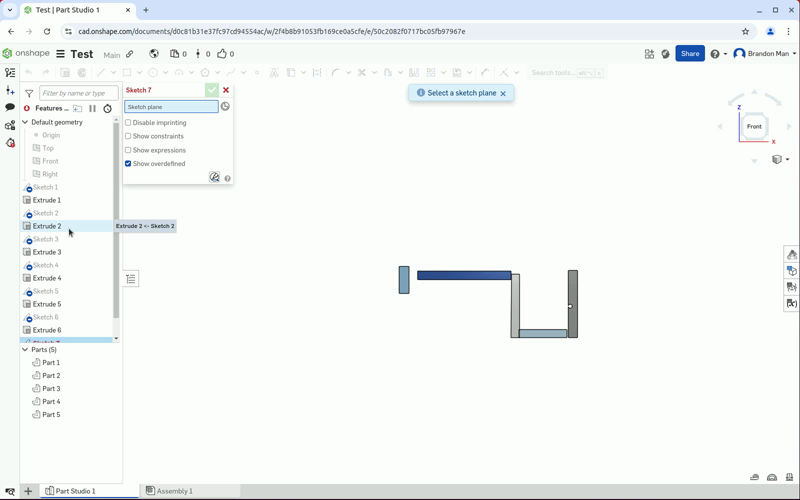
mouse_move(69, 163)
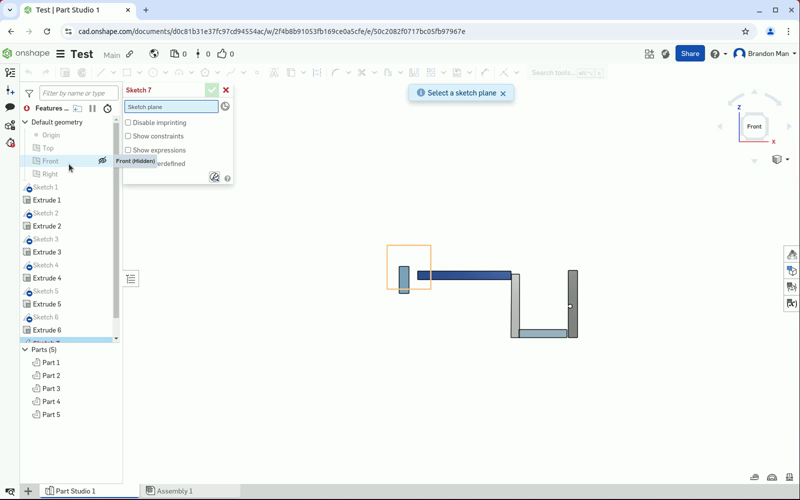
click(69, 163)
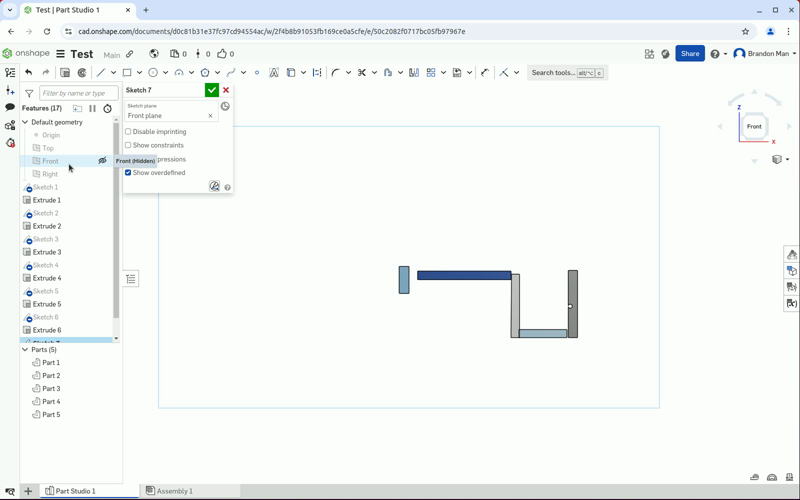
mouse_move(73, 352)
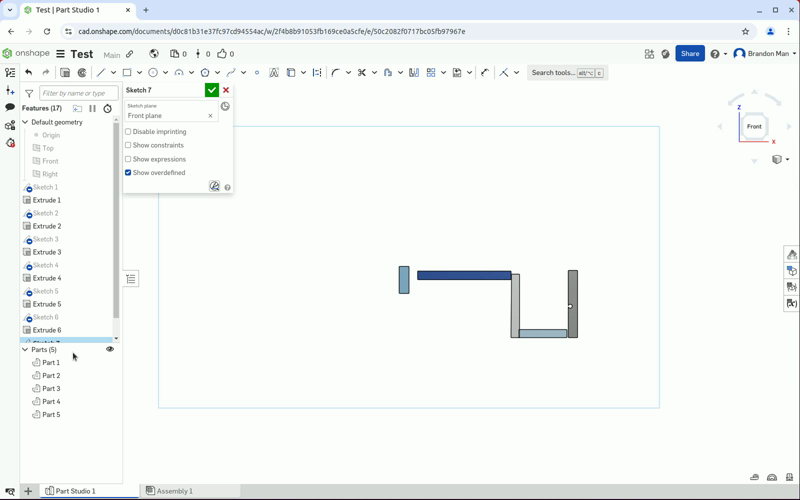
key(y)
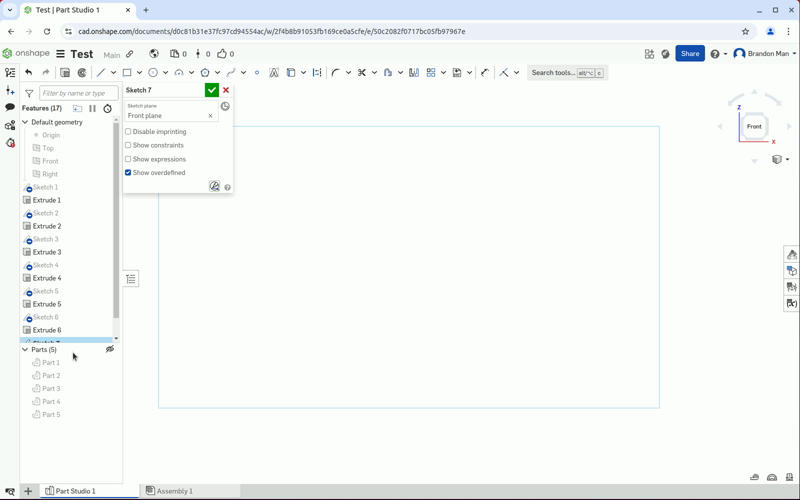
key(c)
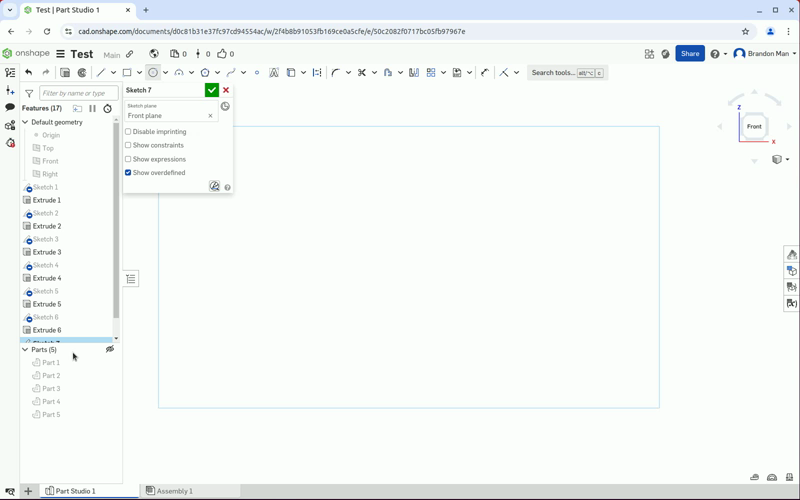
key_down(shift)
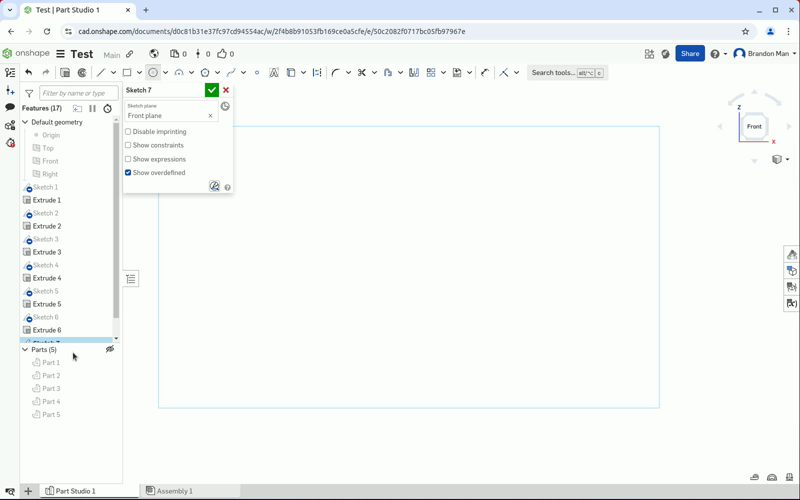
mouse_move(570, 294)
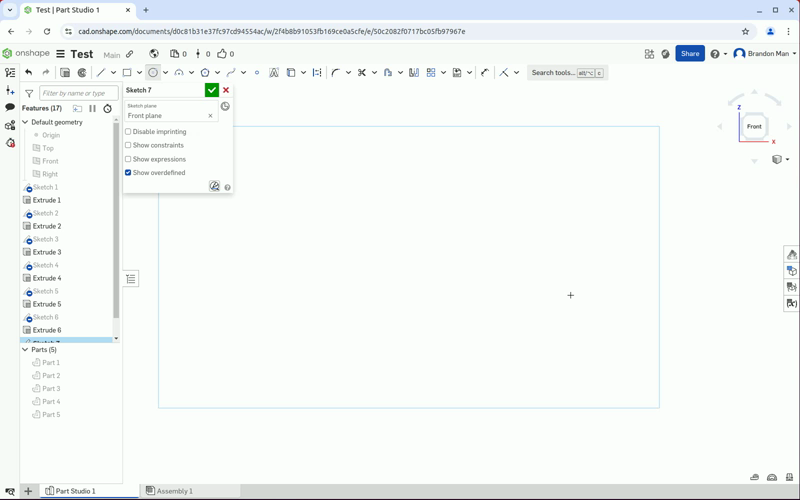
click(570, 294)
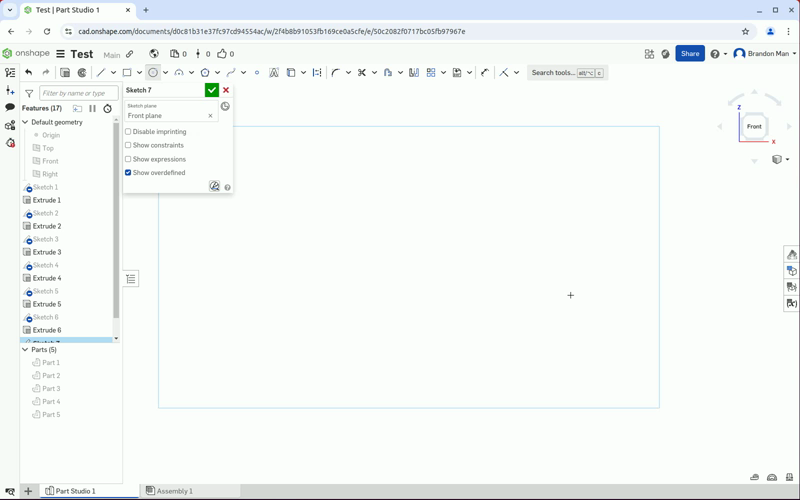
key_up(shift)
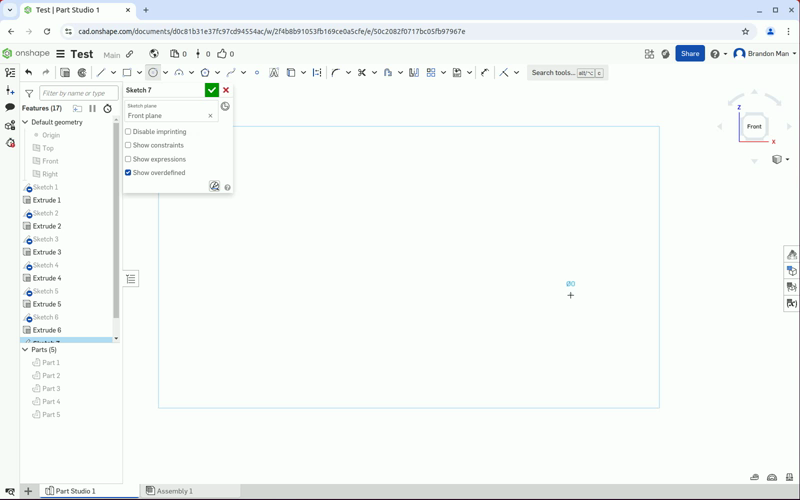
mouse_move(572, 294)
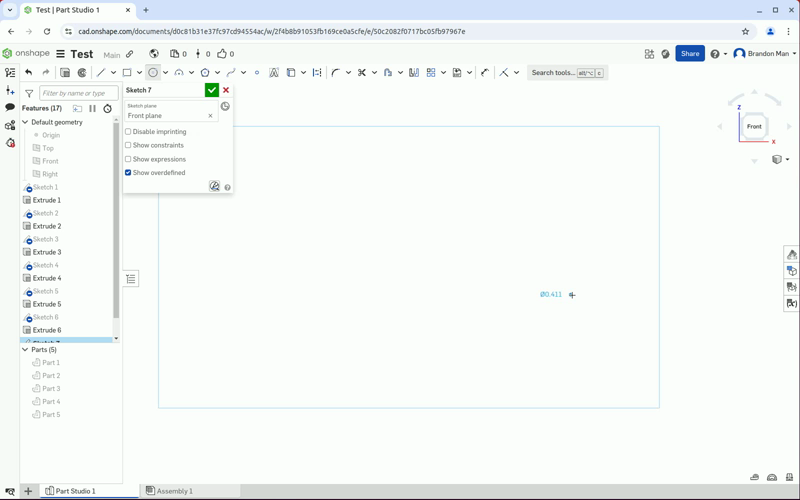
scroll(6)
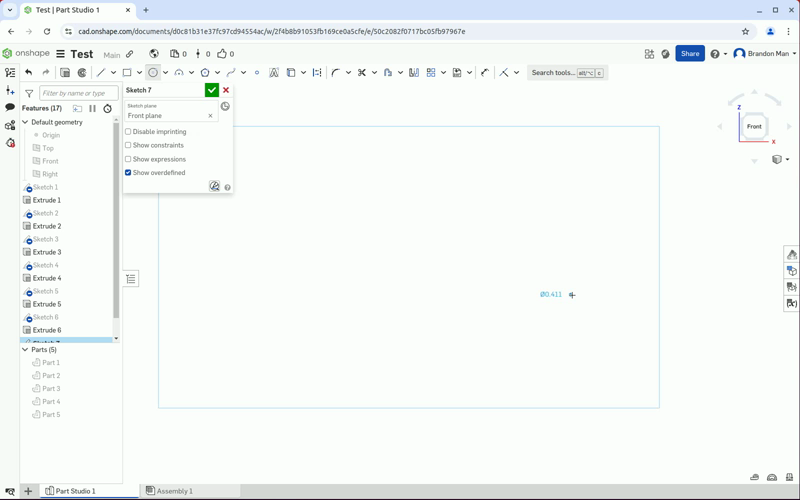
scroll(6)
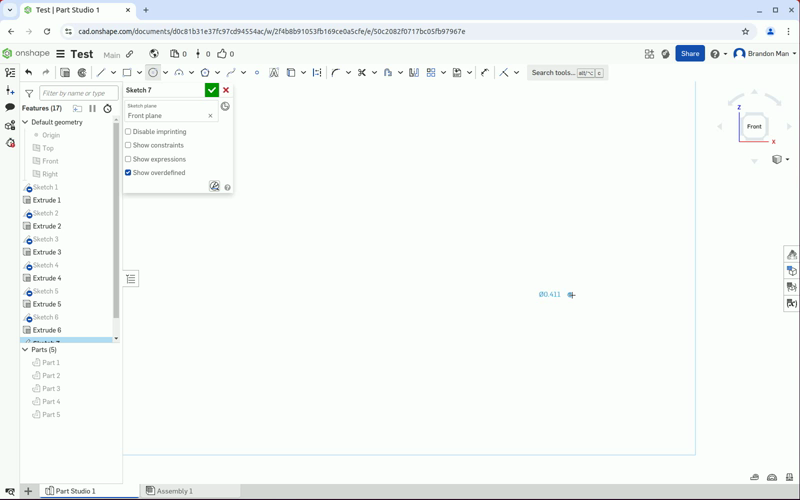
scroll(6)
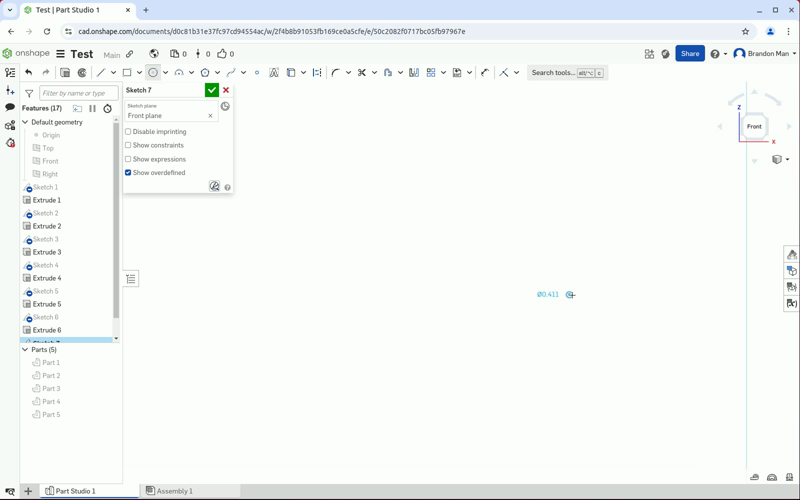
scroll(6)
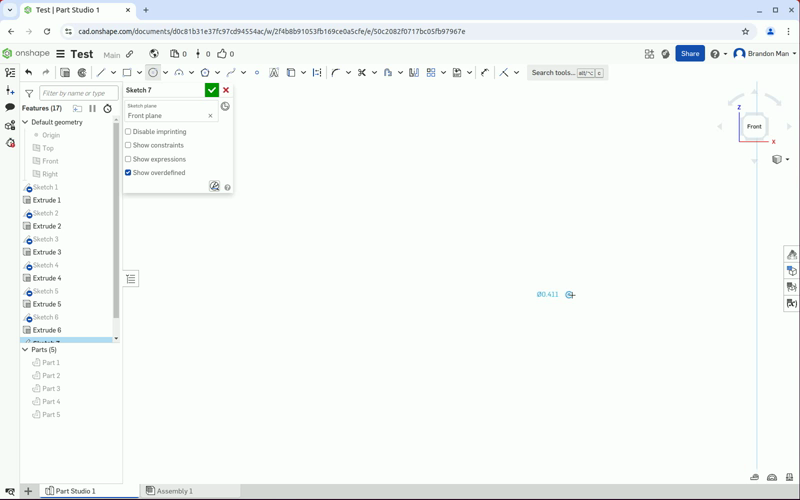
scroll(6)
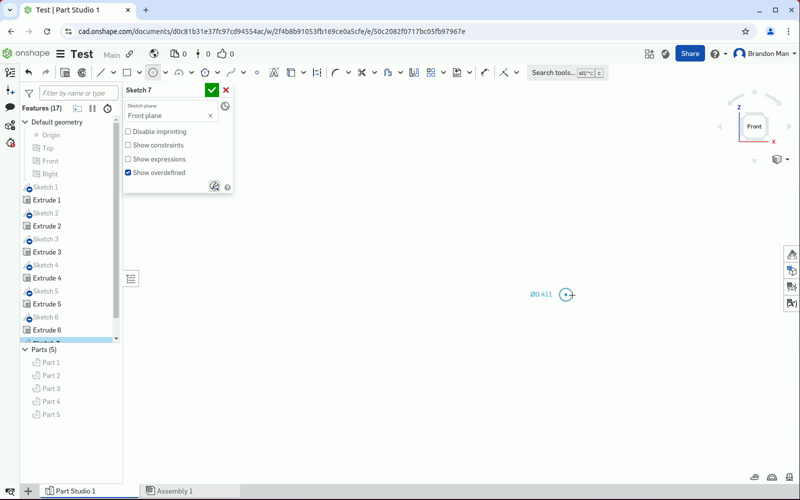
scroll(6)
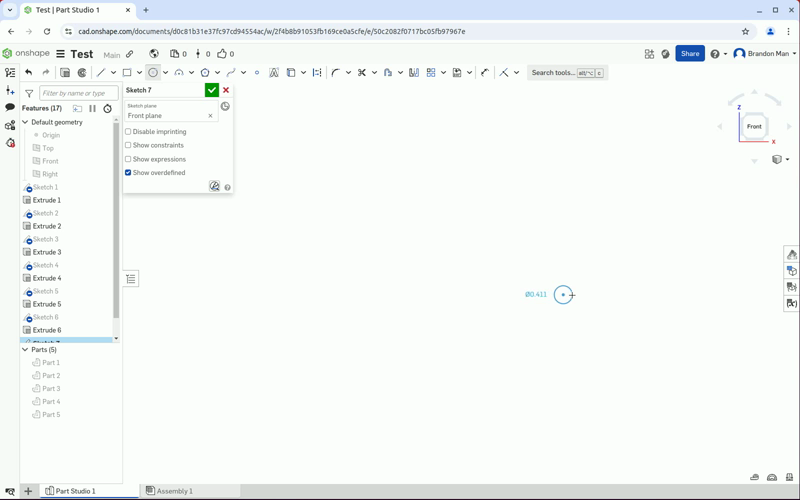
scroll(6)
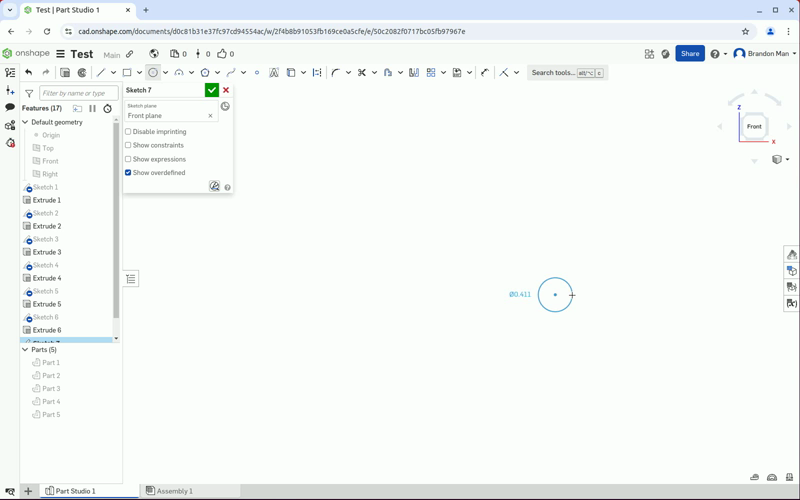
click(572, 294)
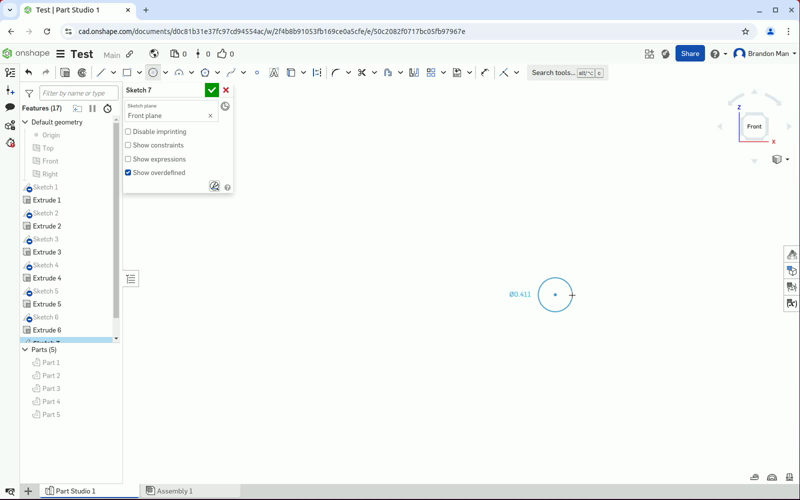
scroll(-6)
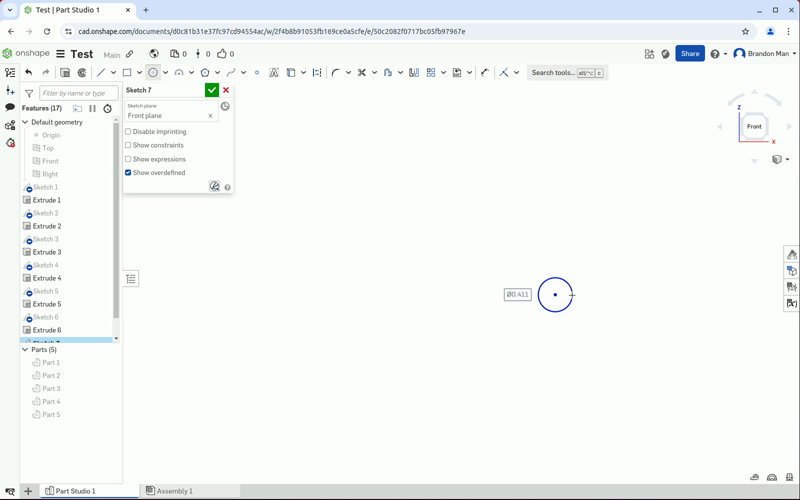
scroll(-6)
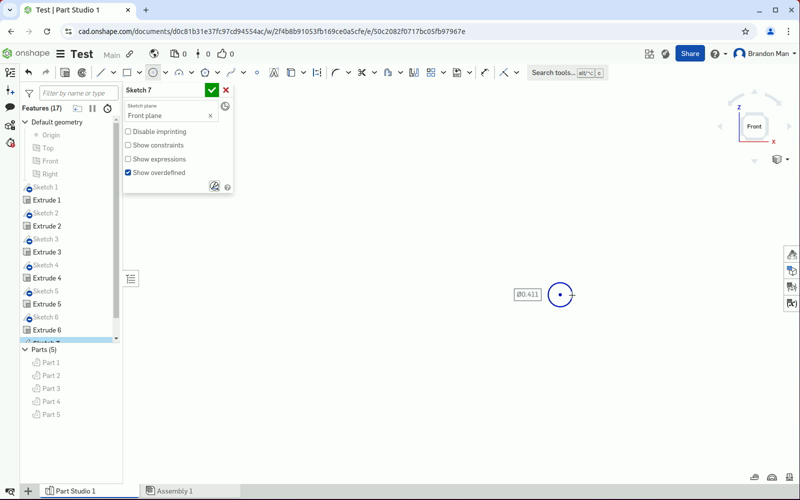
scroll(-6)
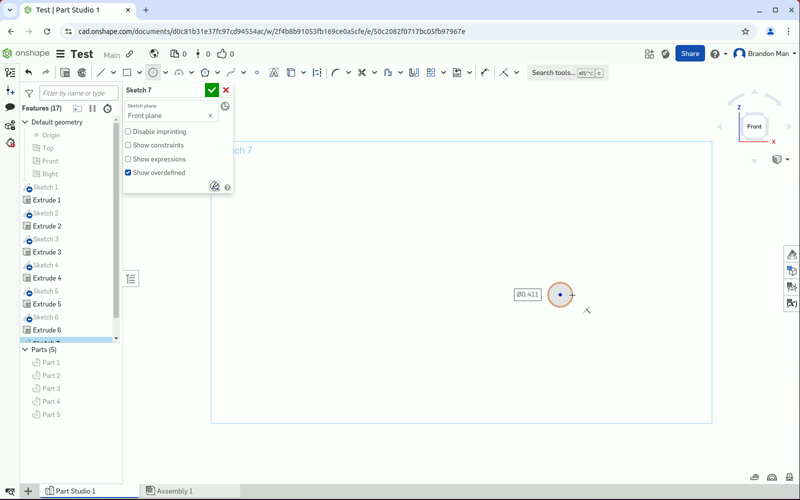
scroll(-6)
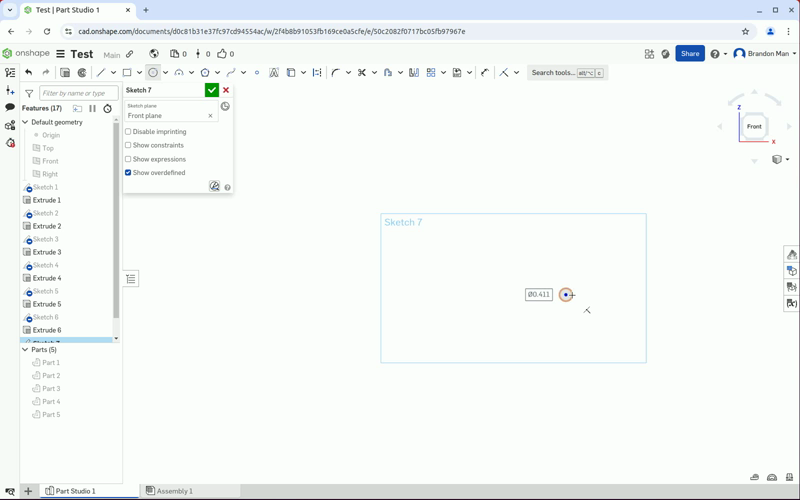
scroll(-6)
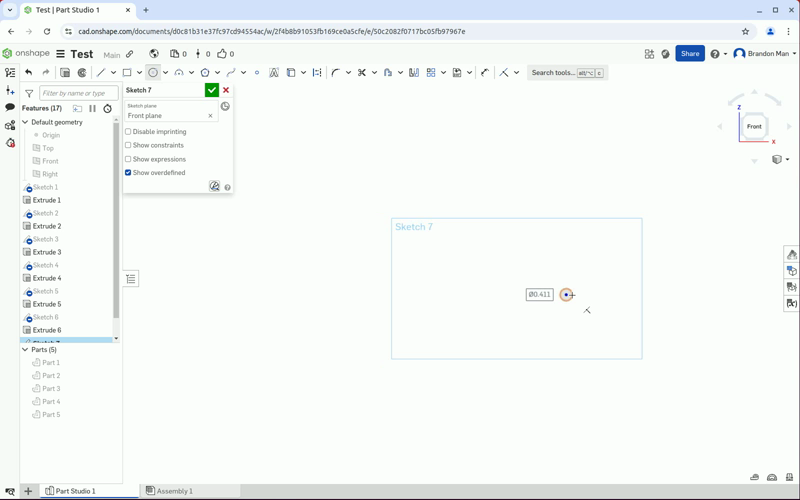
scroll(-6)
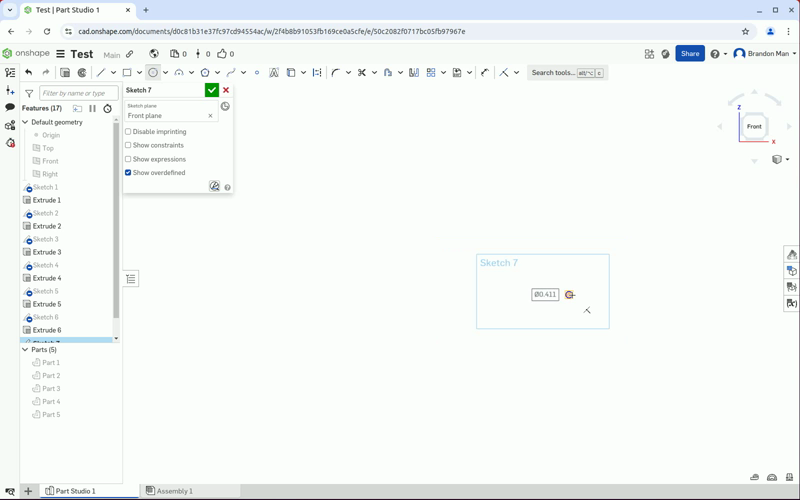
scroll(-6)
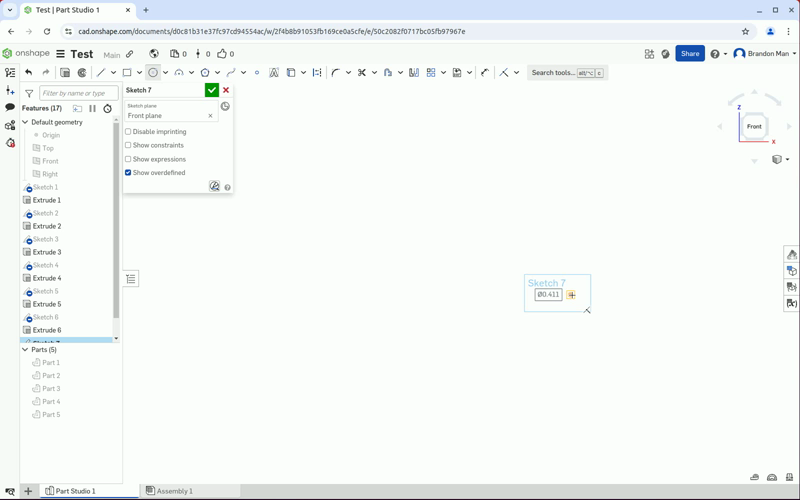
key(esc)
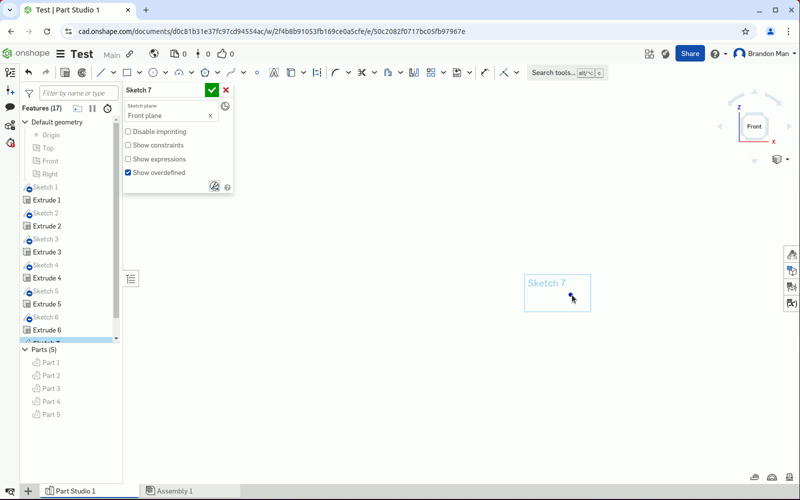
mouse_move(570, 294)
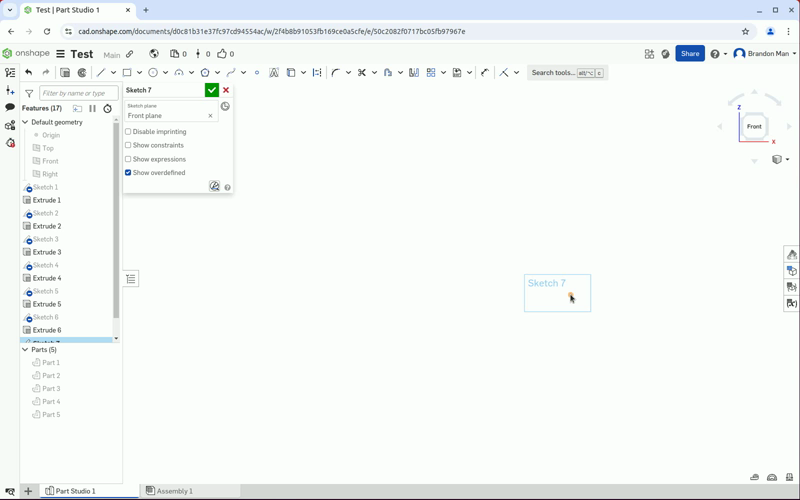
scroll(6)
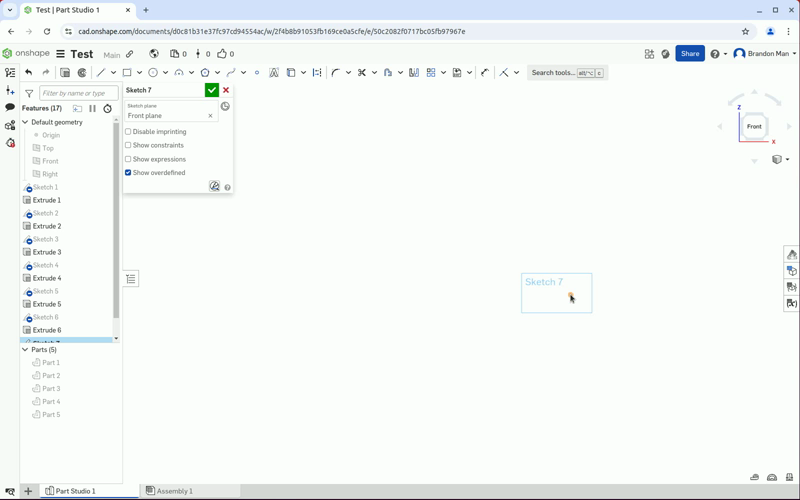
scroll(6)
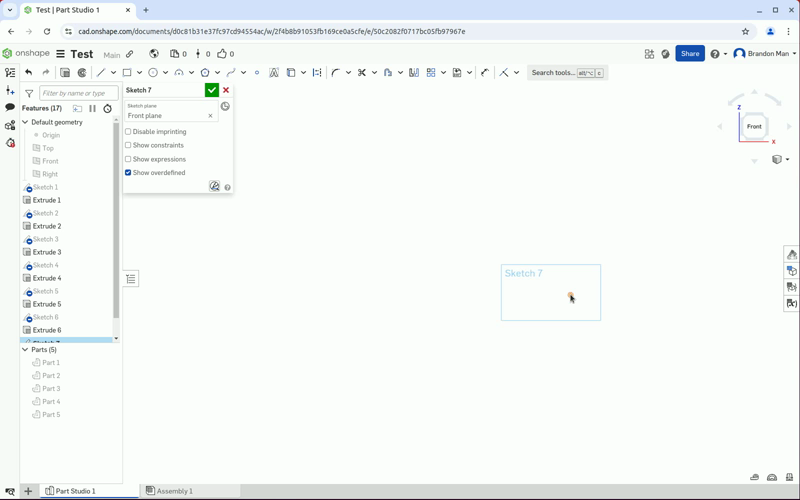
scroll(6)
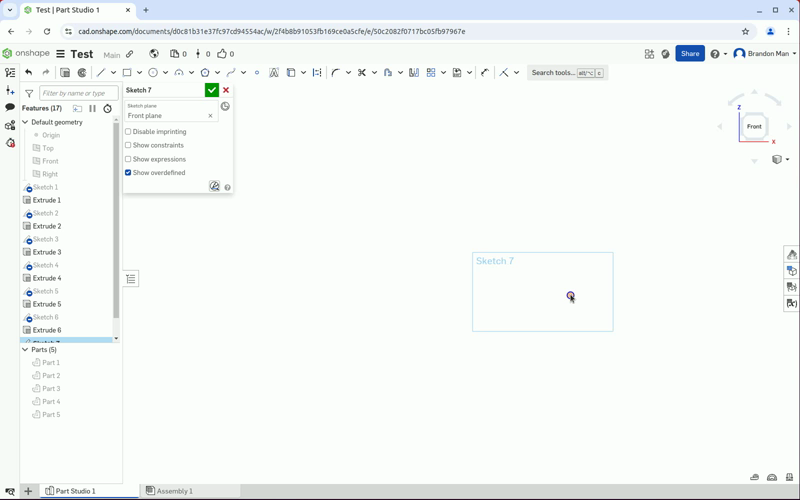
scroll(6)
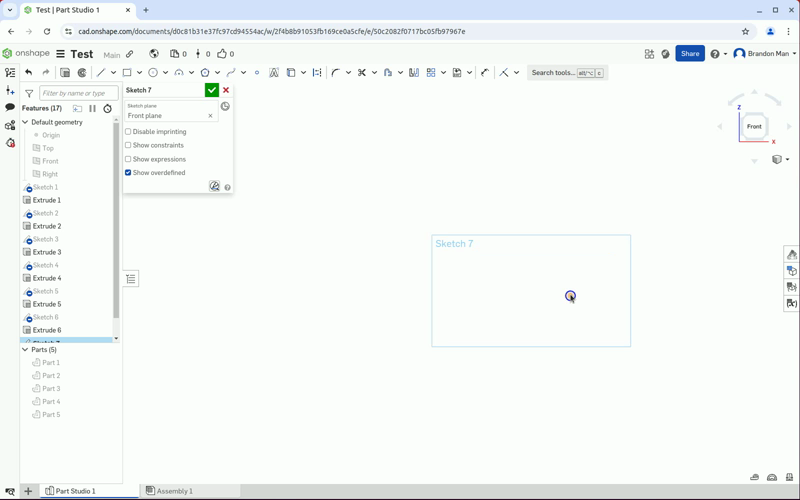
scroll(6)
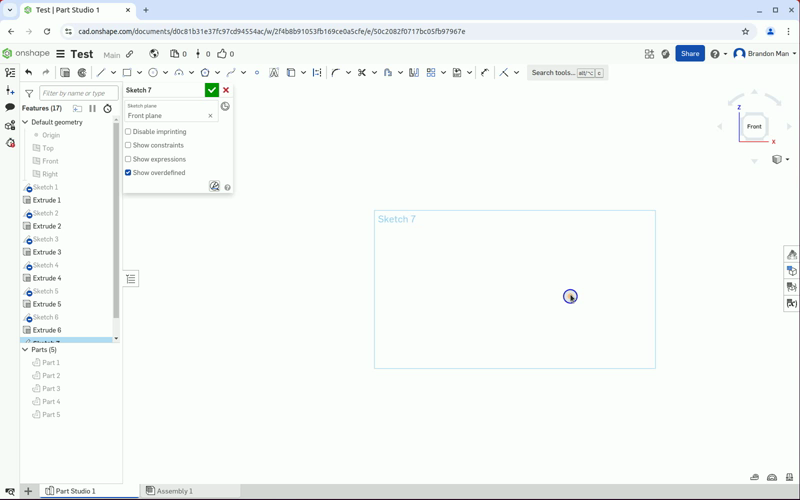
scroll(6)
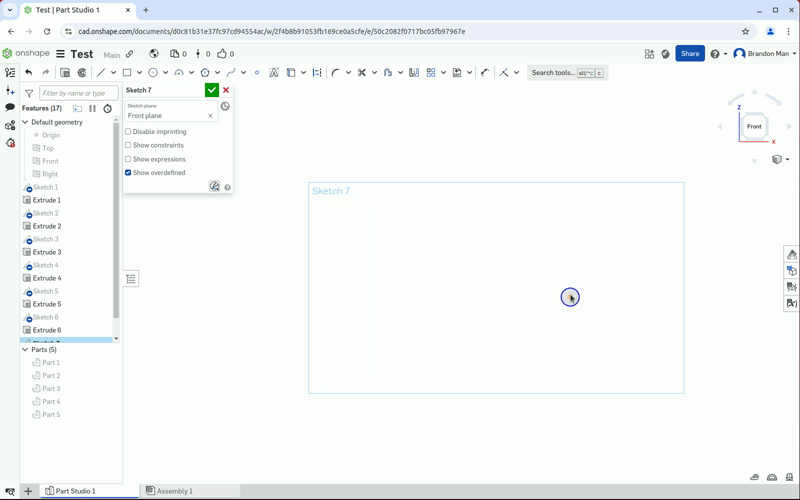
scroll(6)
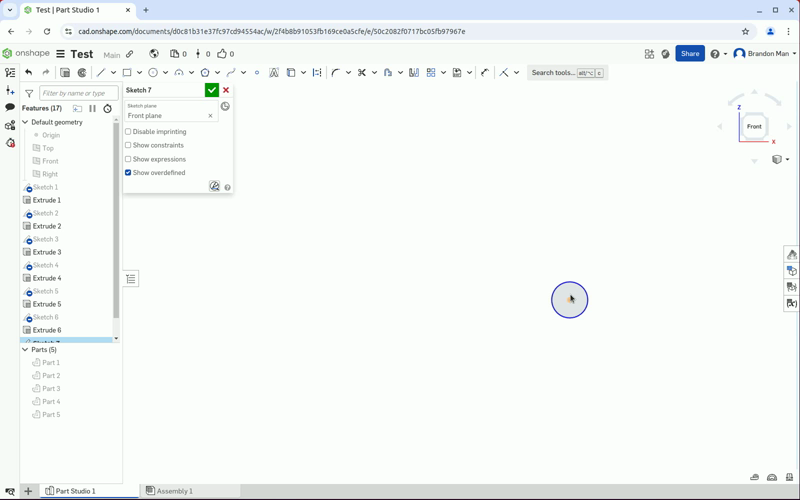
click(570, 294)
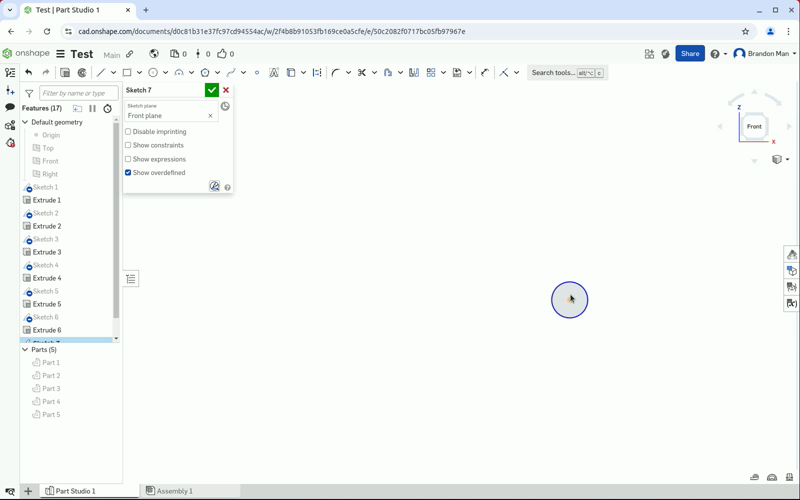
scroll(-6)
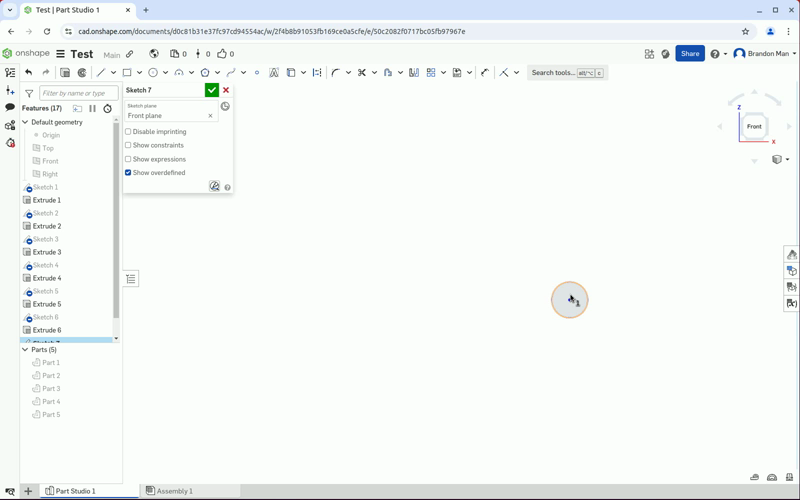
scroll(-6)
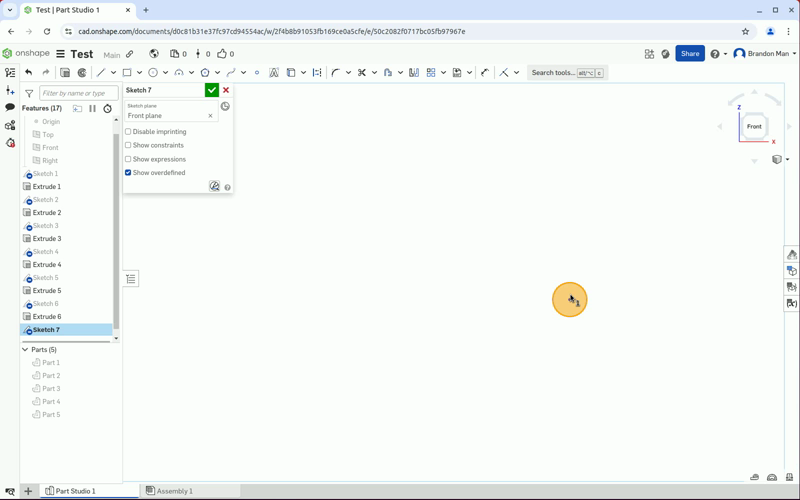
scroll(-6)
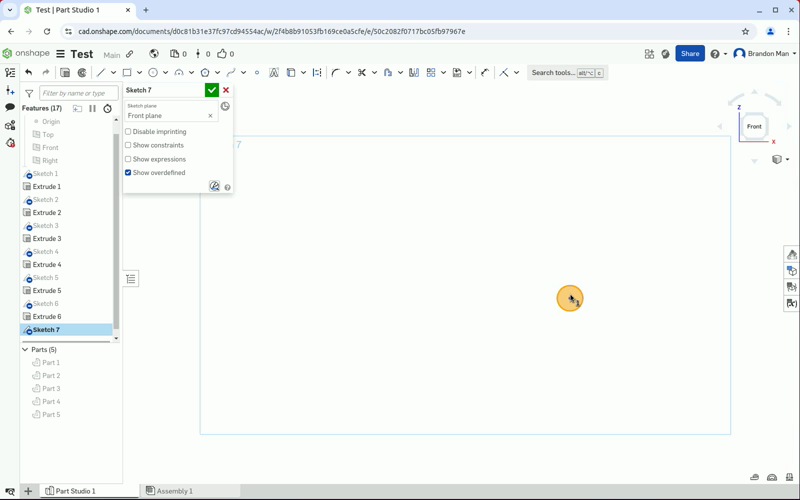
scroll(-6)
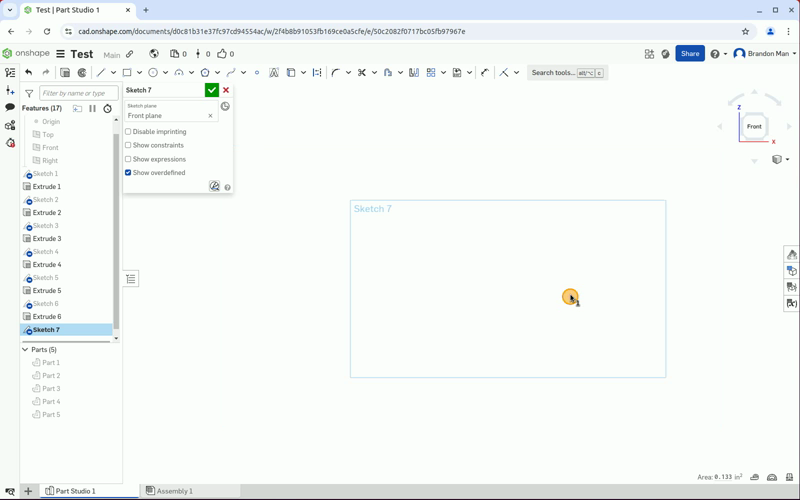
scroll(-6)
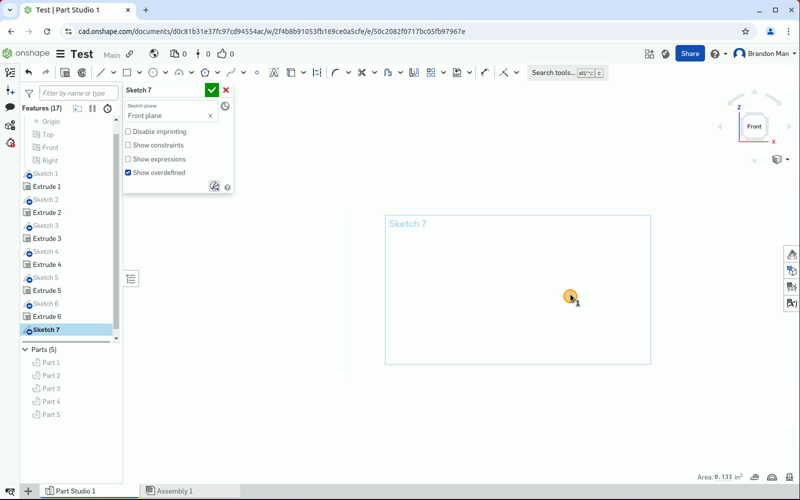
scroll(-6)
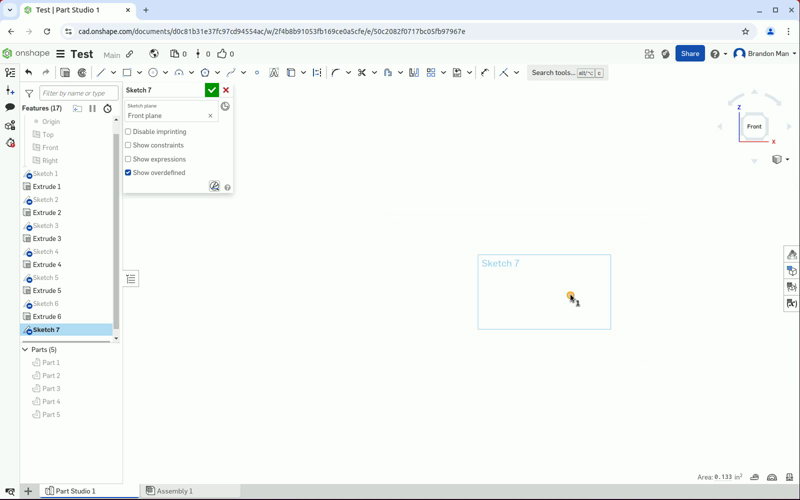
scroll(-6)
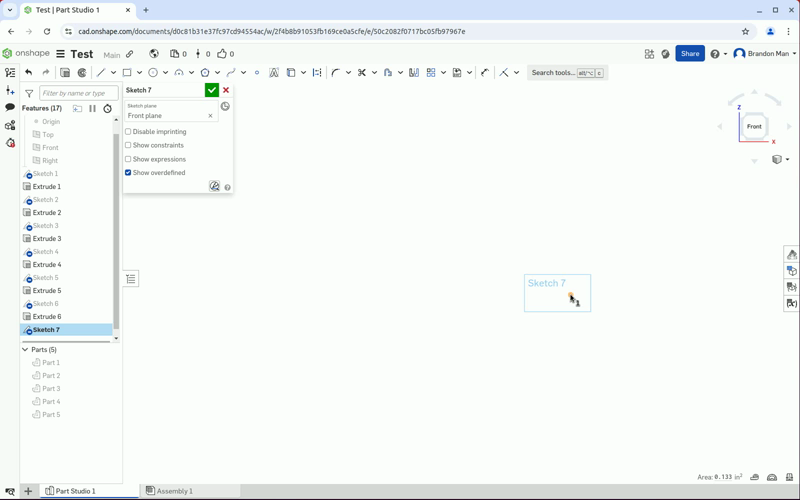
mouse_move(73, 352)
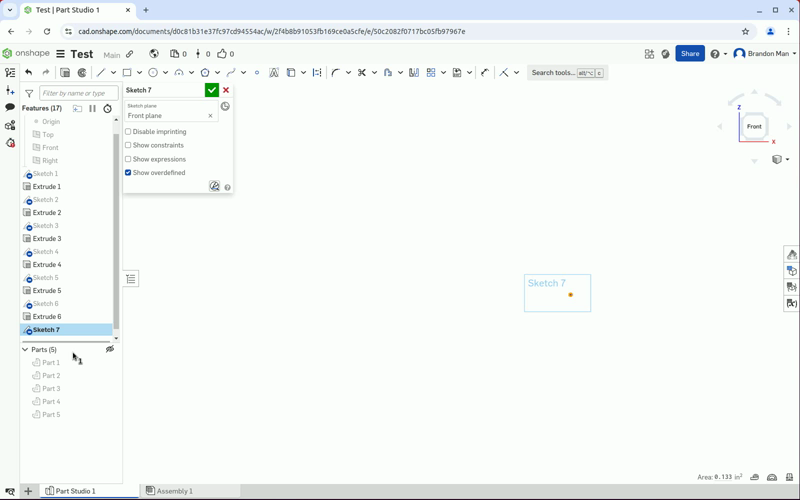
key(shift+y)
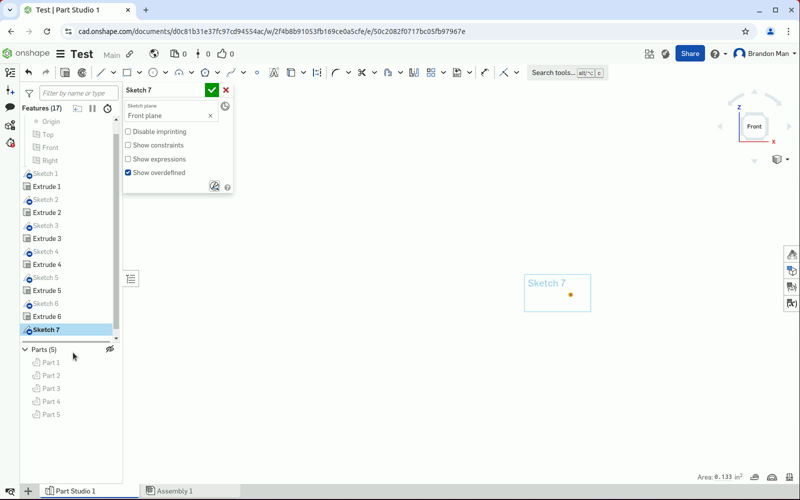
key(shift+e)
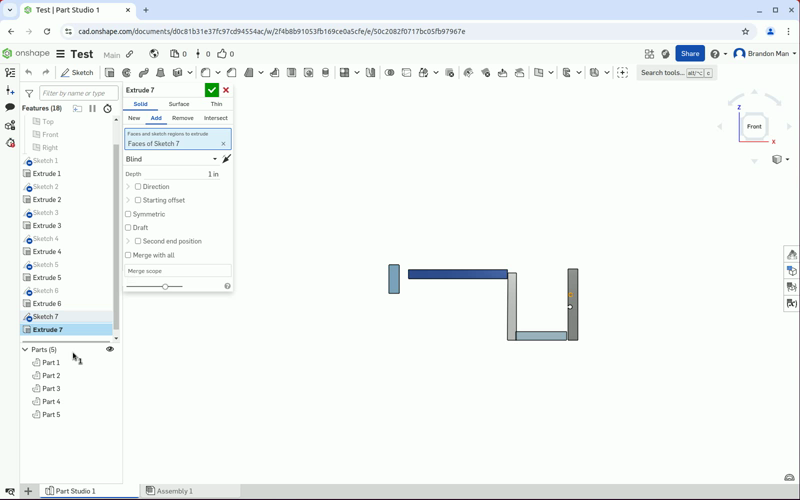
mouse_move(143, 106)
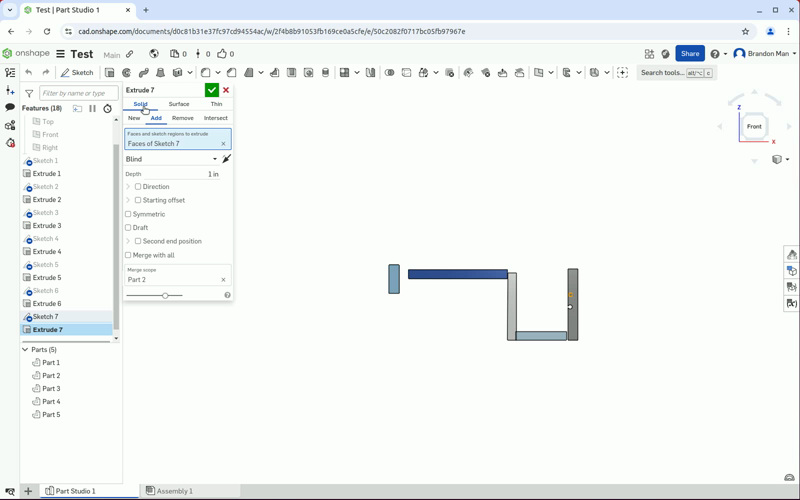
click(143, 106)
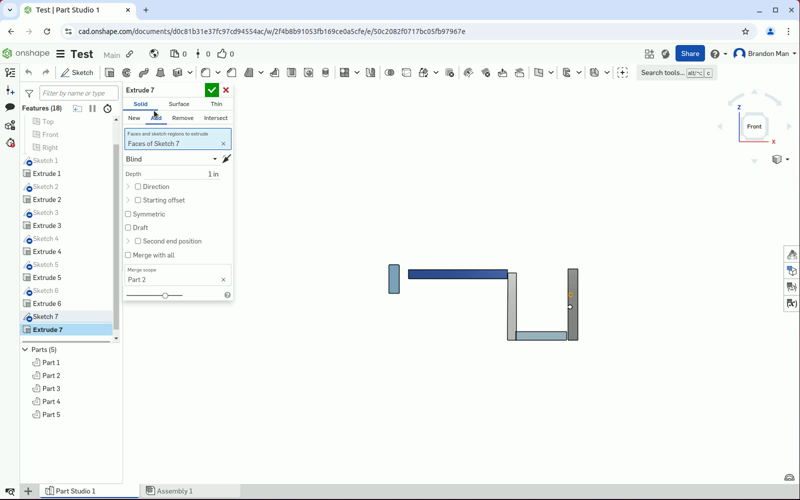
mouse_move(186, 120)
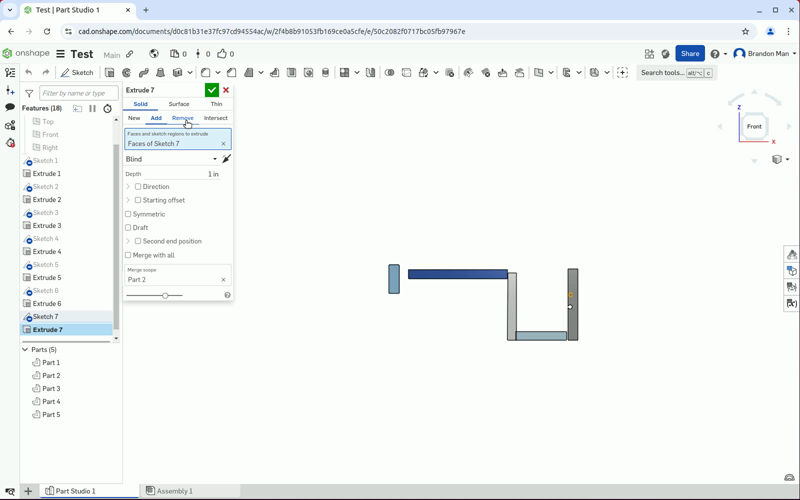
click(186, 120)
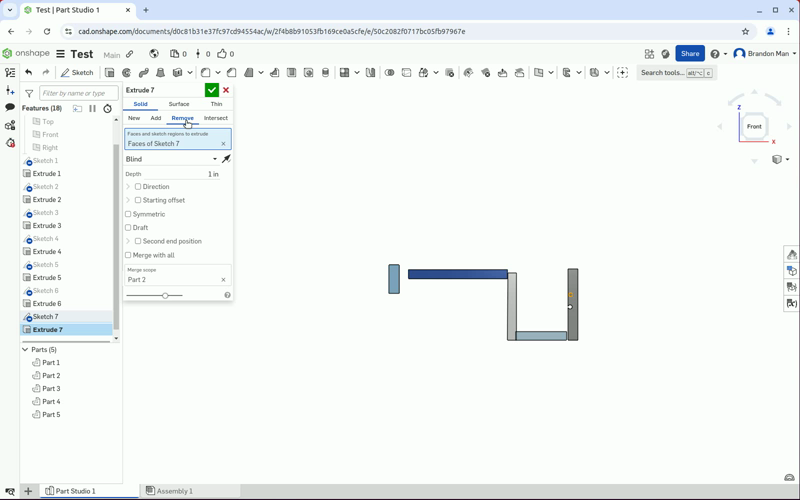
key(tab, 4)
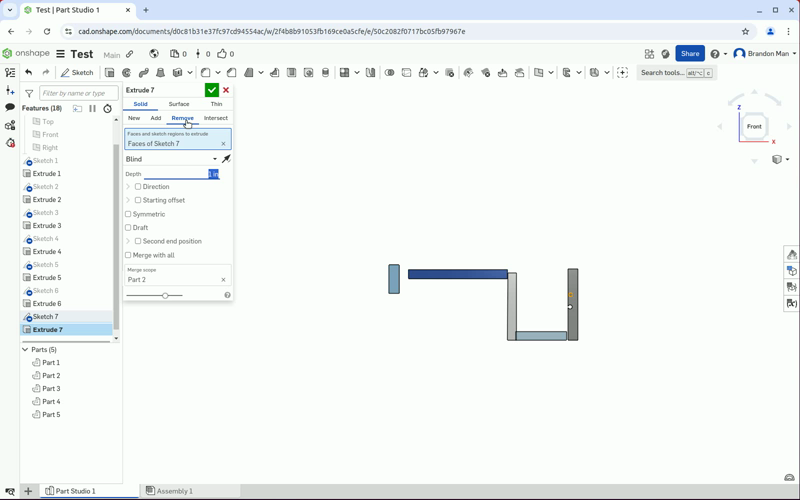
text(-1.444)
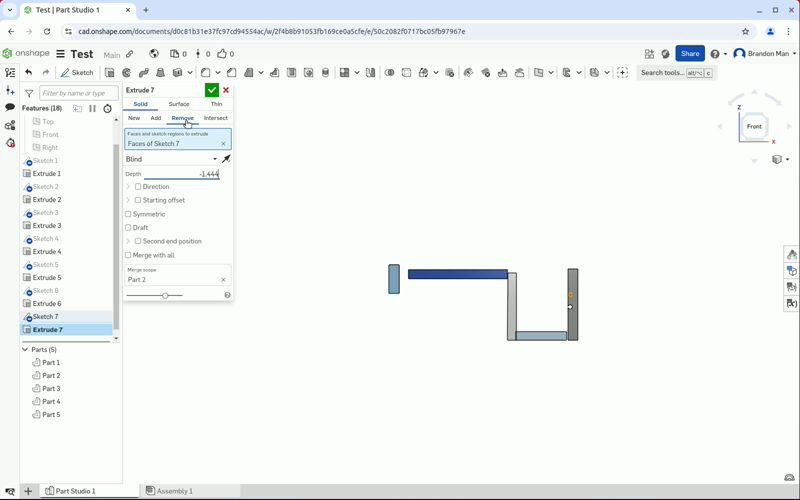
key(tab, 3)
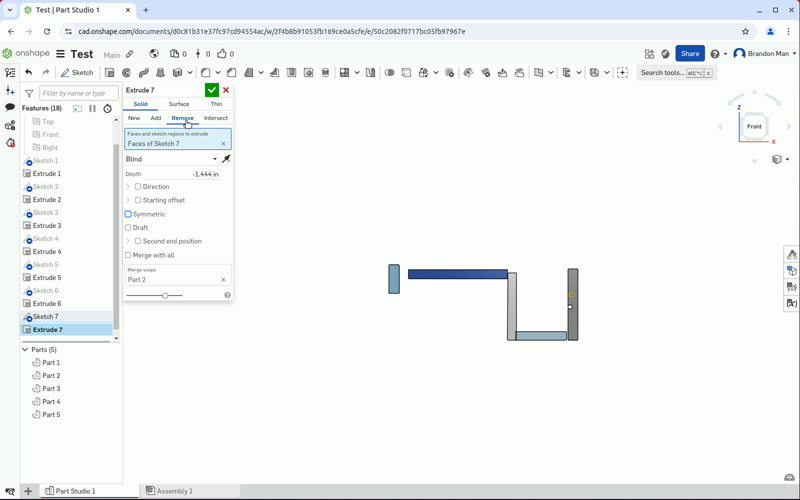
key(space)
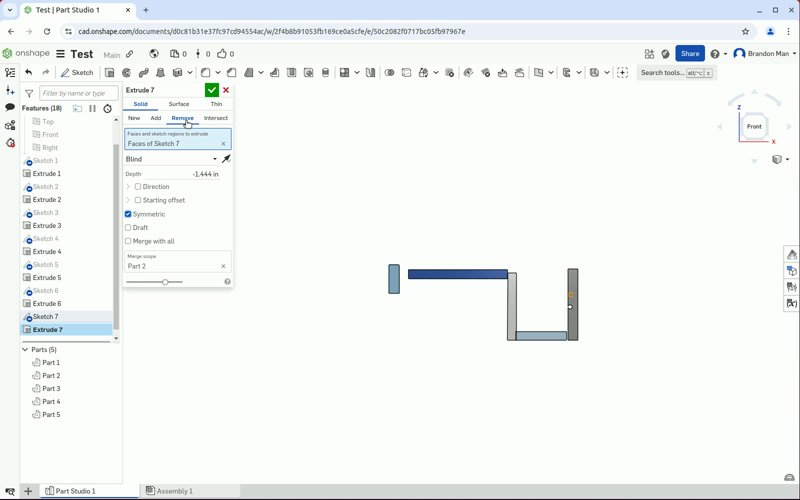
key(tab, 2)
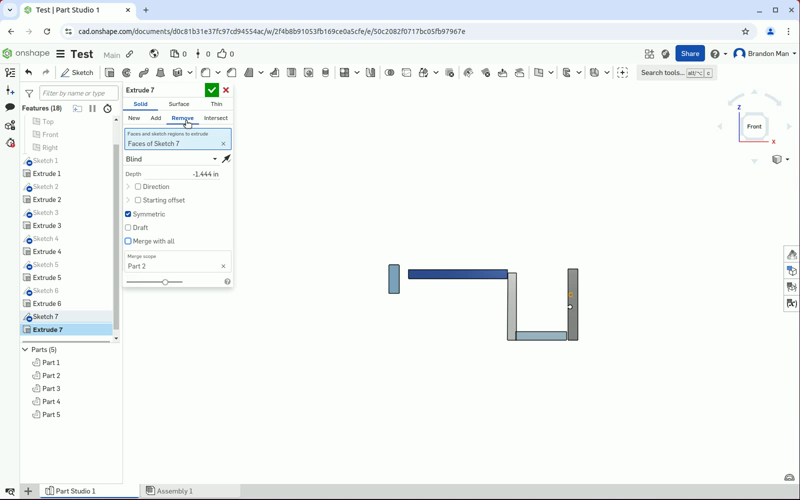
key(space)
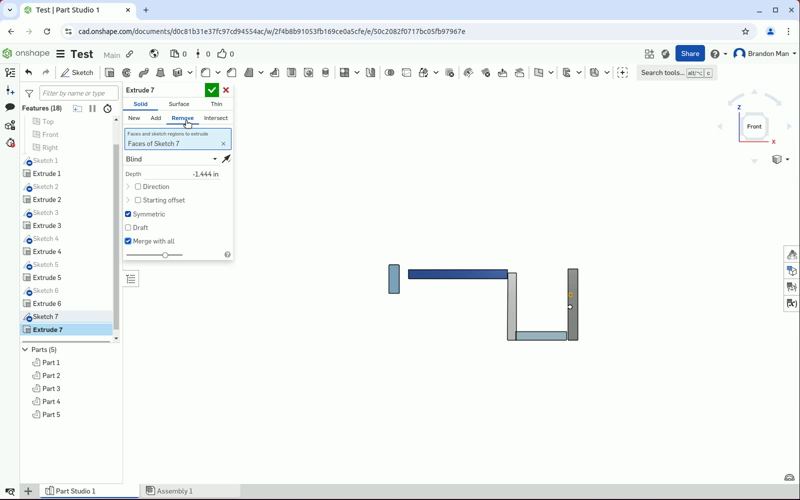
key(enter)
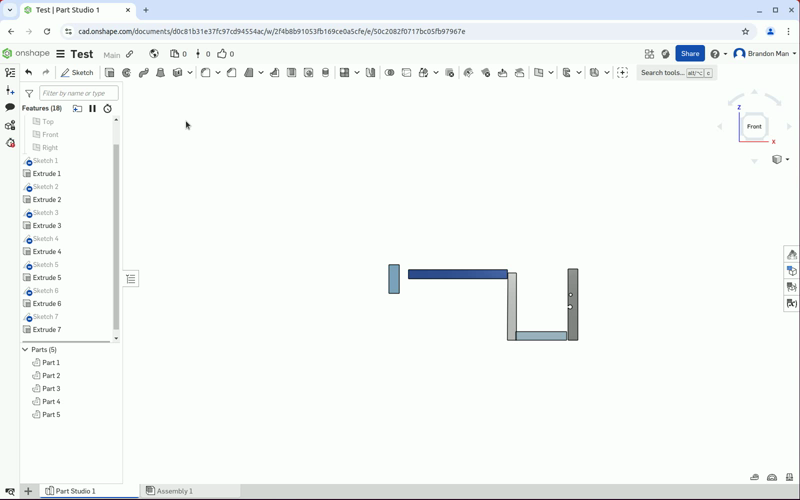
key(shift+h)
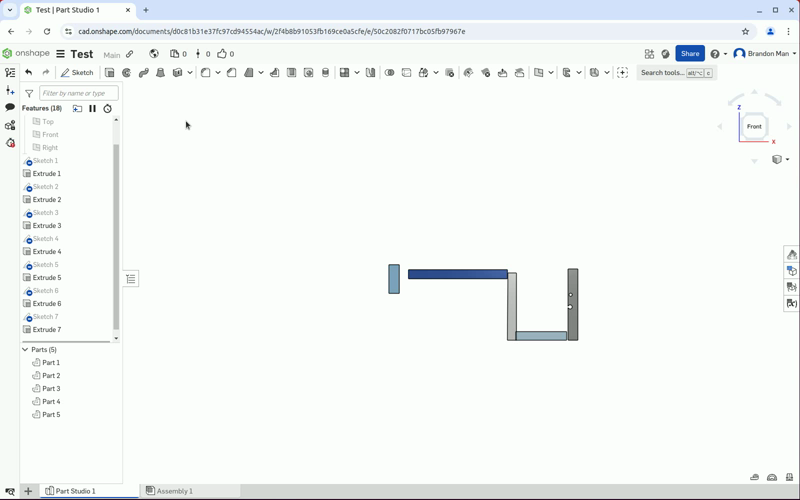
key(shift+h)
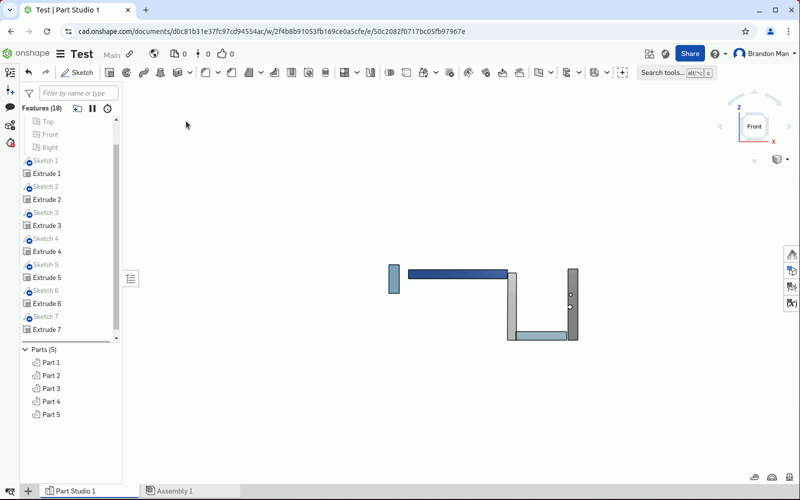
mouse_move(69, 163)
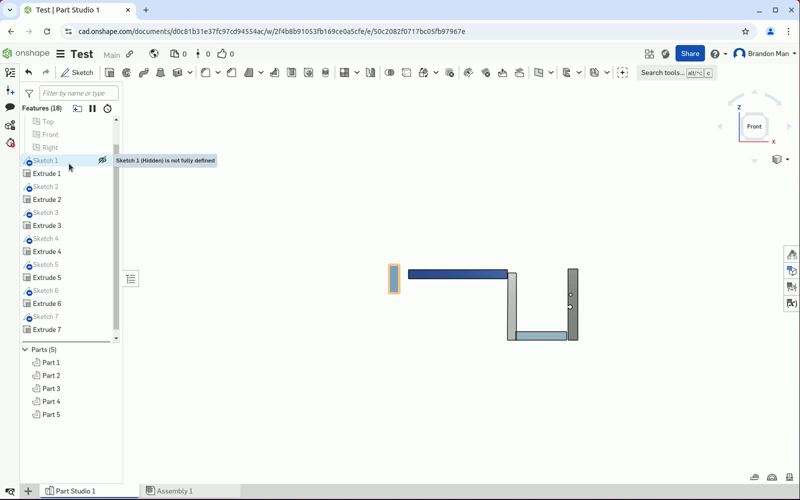
click(69, 163)
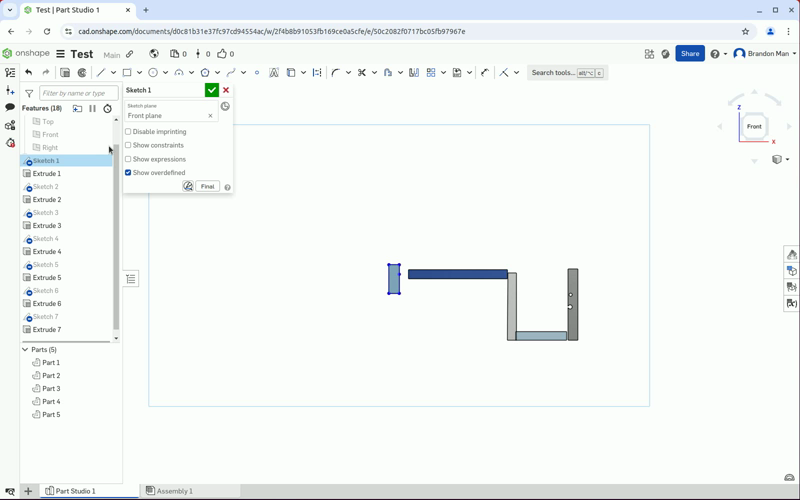
mouse_move(229, 92)
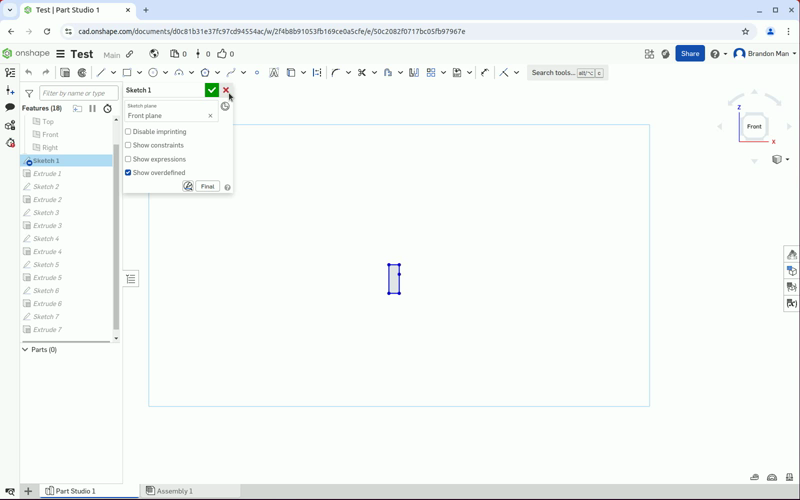
click(229, 92)
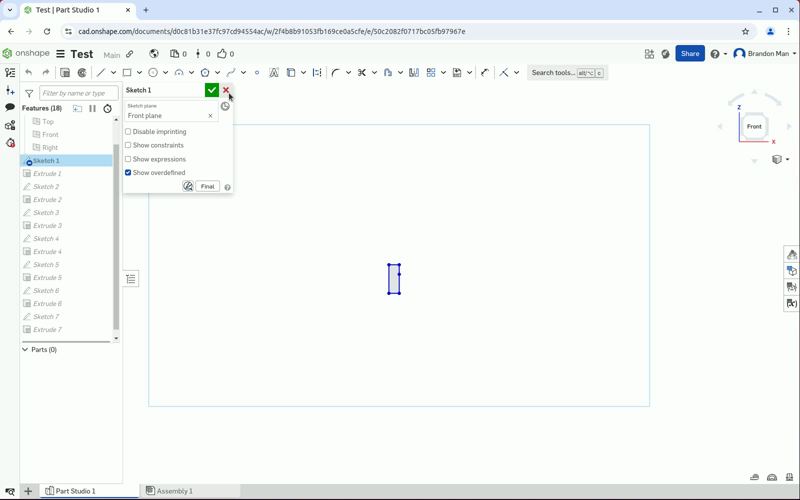
key(shift+s)
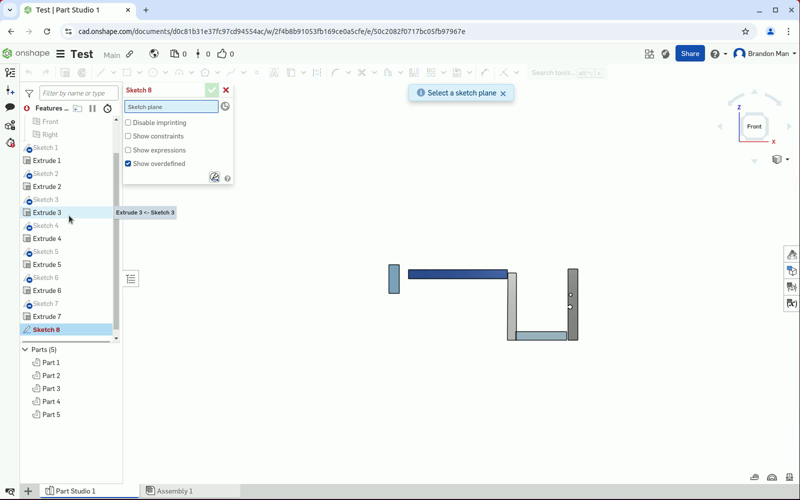
scroll(3)
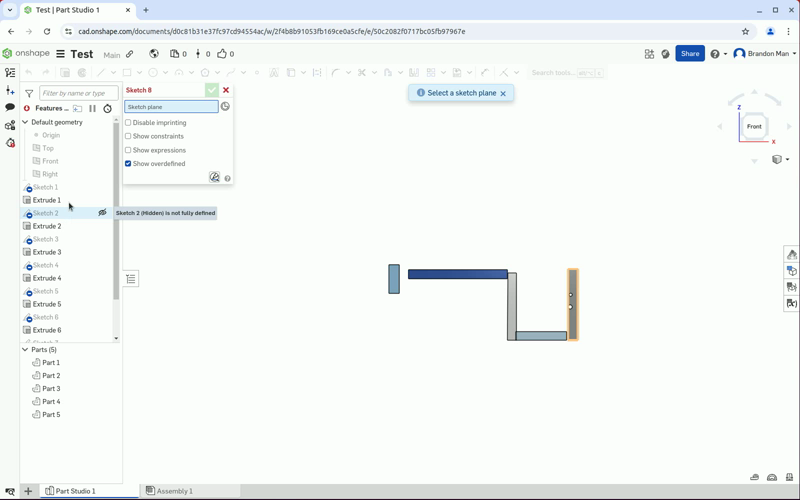
mouse_move(69, 163)
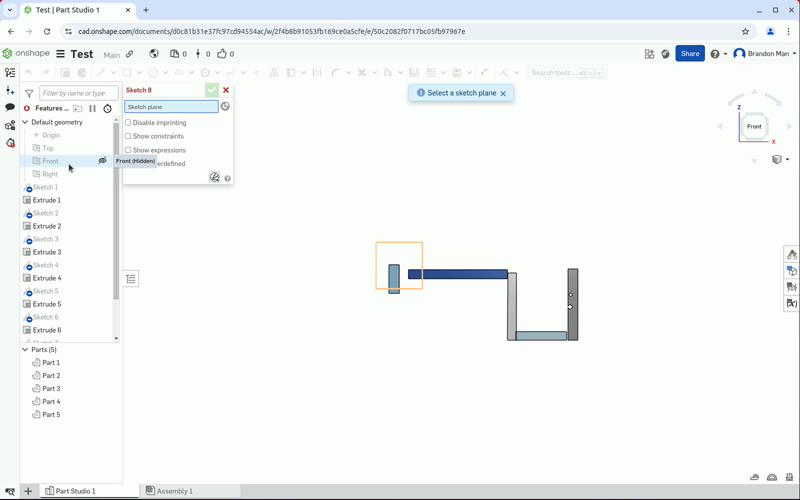
click(69, 163)
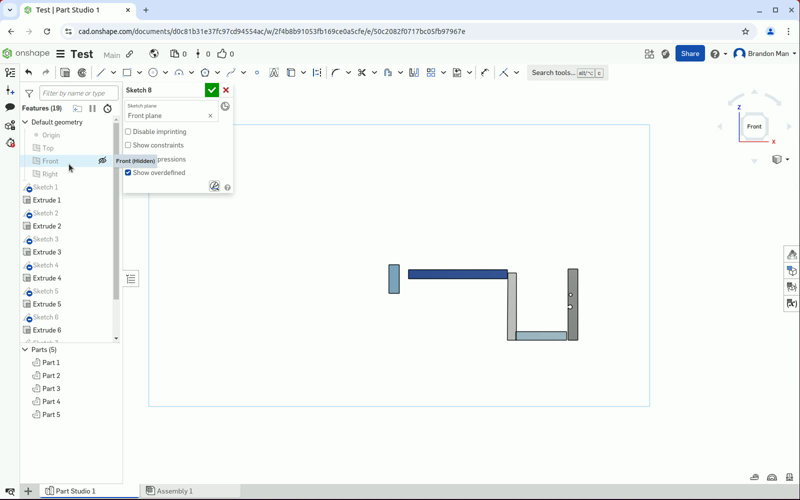
mouse_move(73, 352)
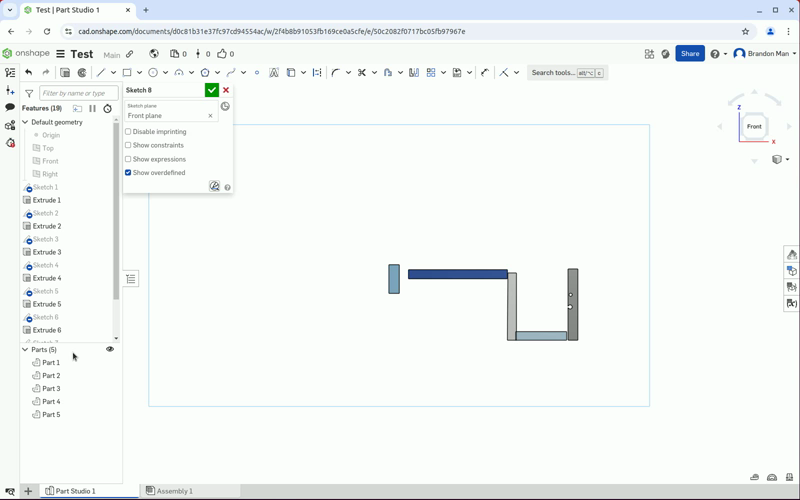
key(y)
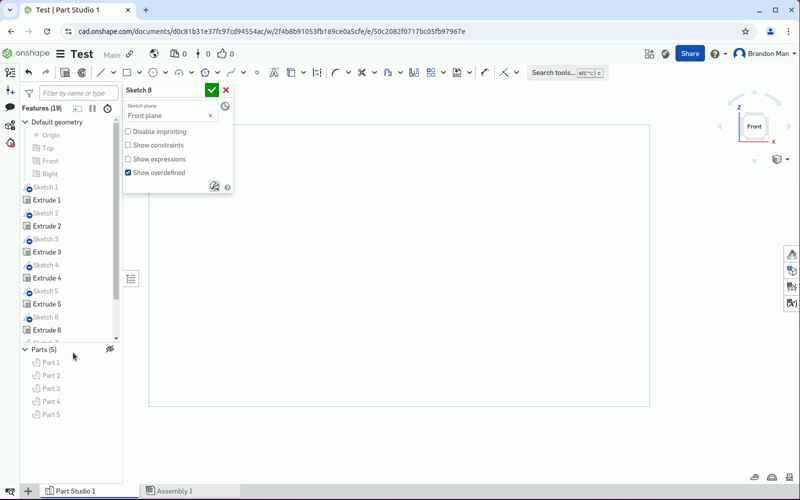
key(c)
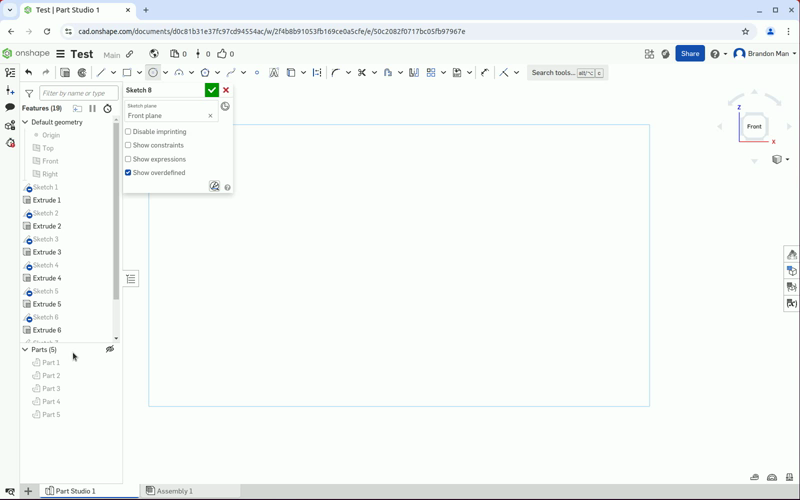
key_down(shift)
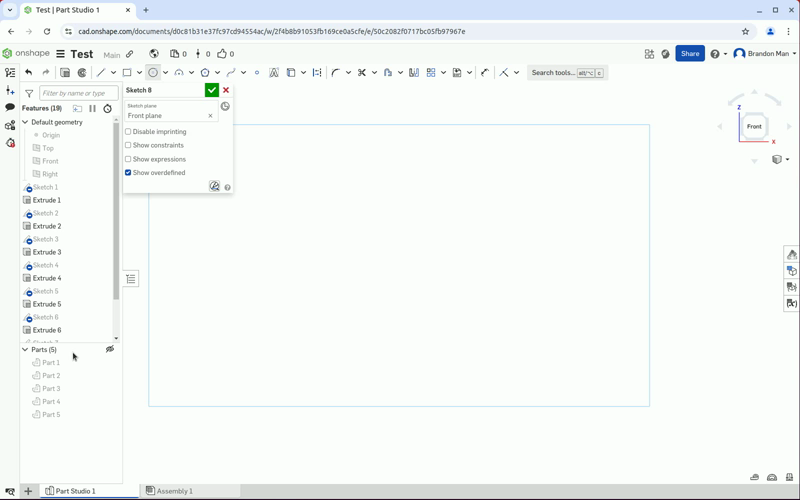
mouse_move(570, 318)
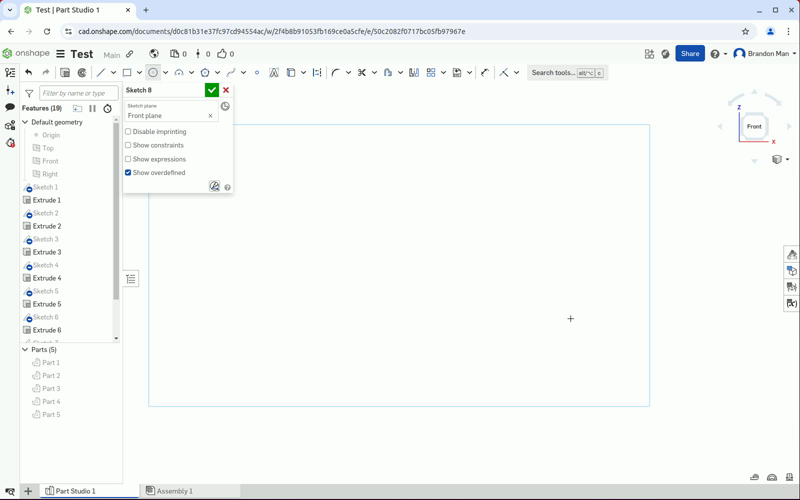
click(570, 318)
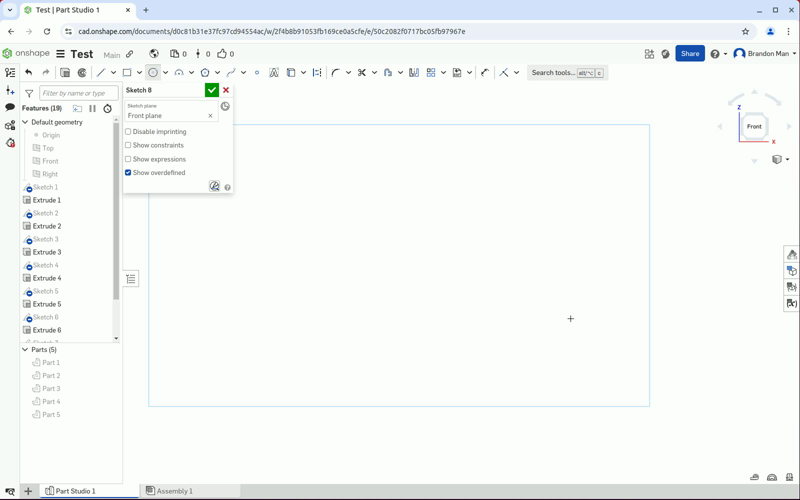
key_up(shift)
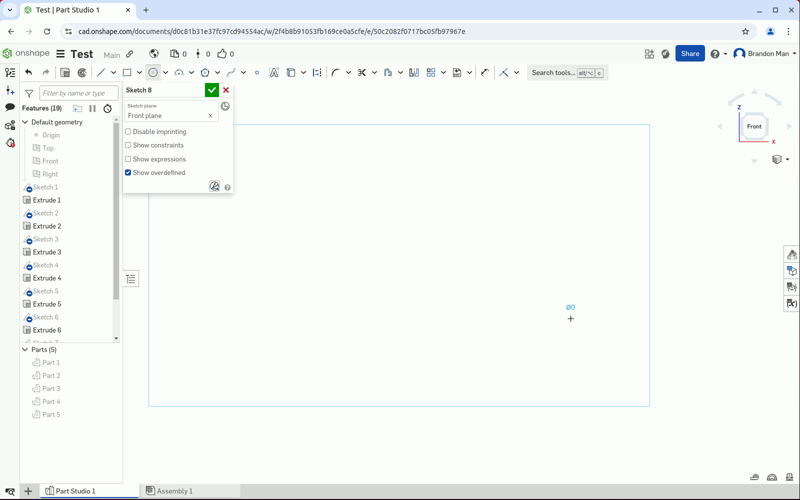
mouse_move(572, 318)
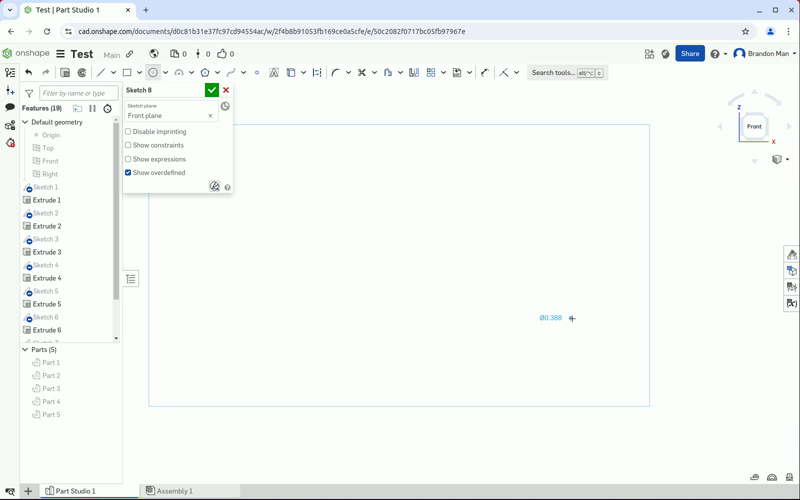
scroll(6)
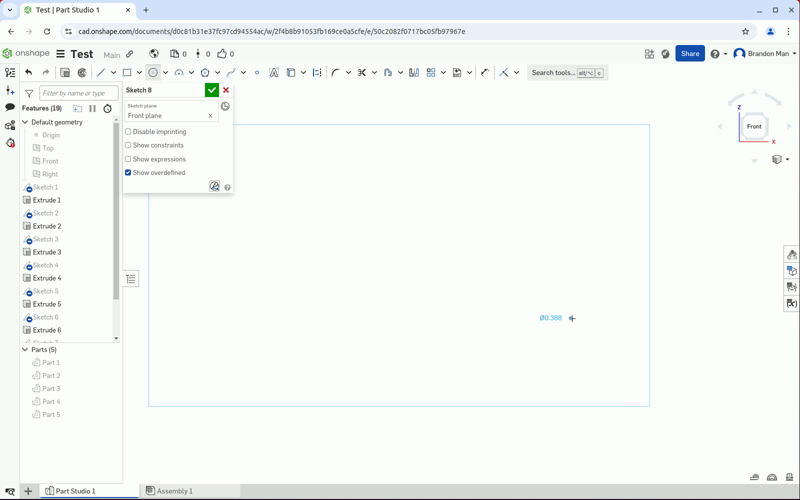
scroll(6)
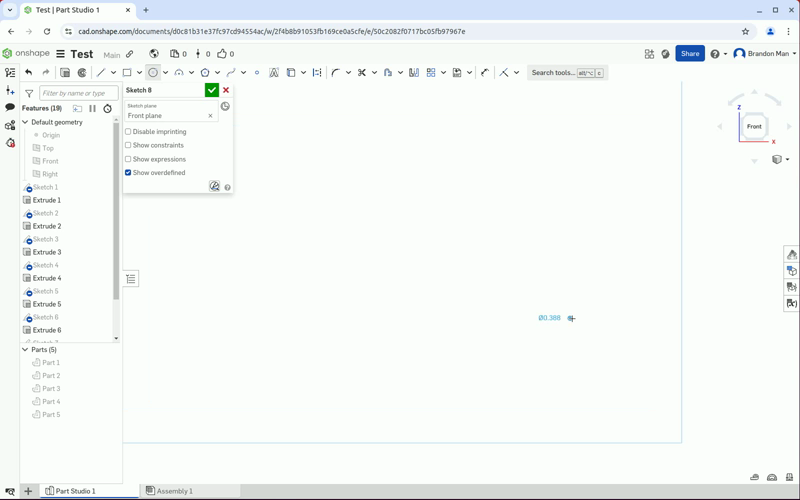
scroll(6)
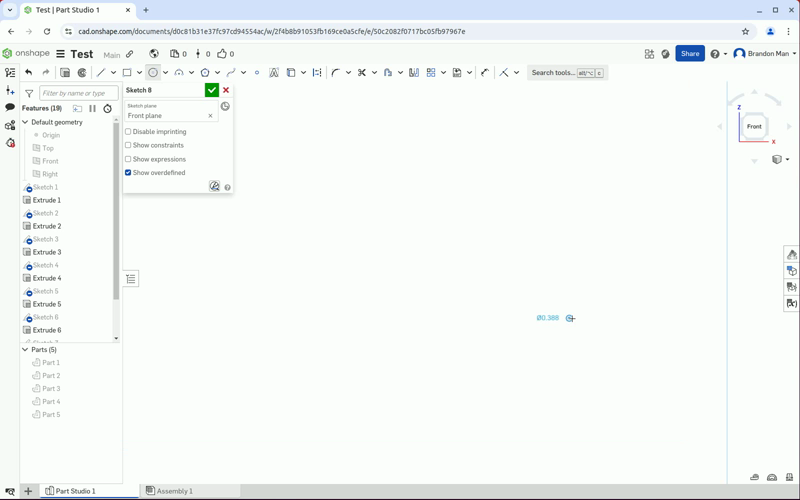
scroll(6)
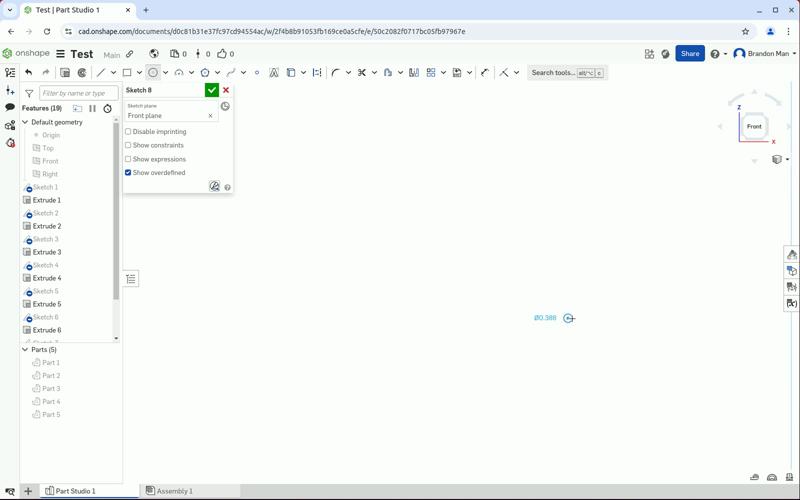
scroll(6)
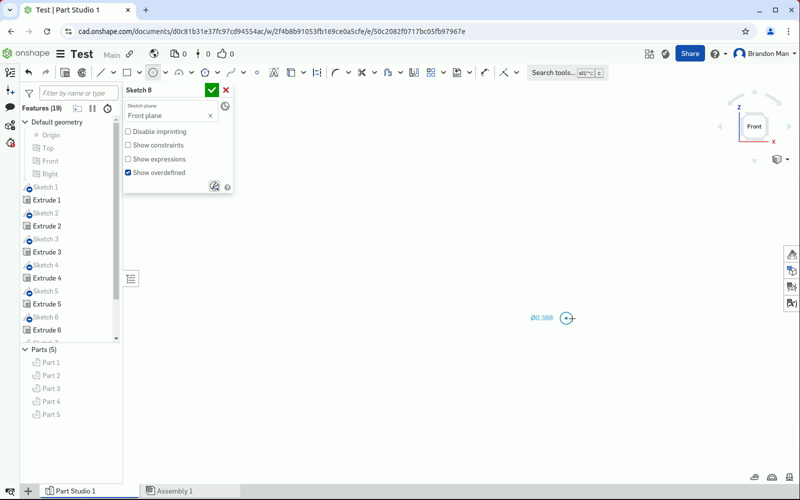
scroll(6)
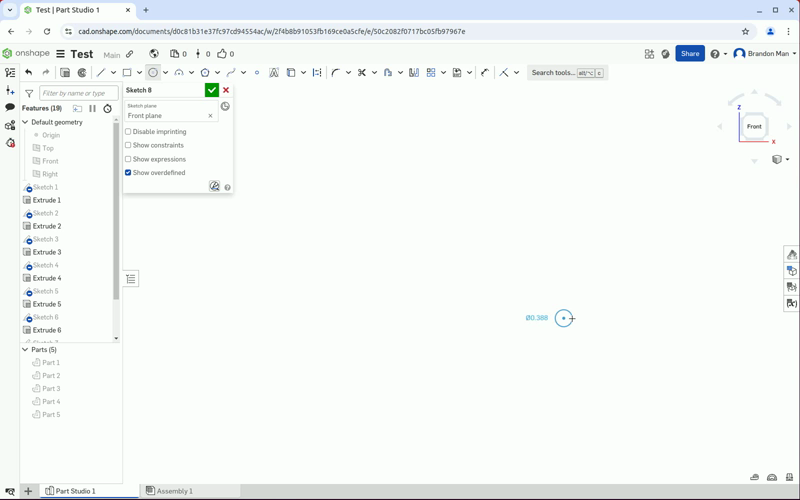
scroll(6)
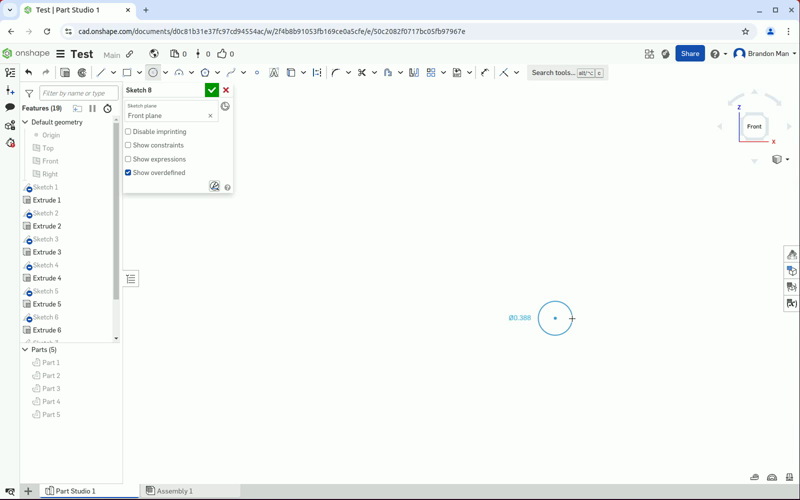
click(572, 318)
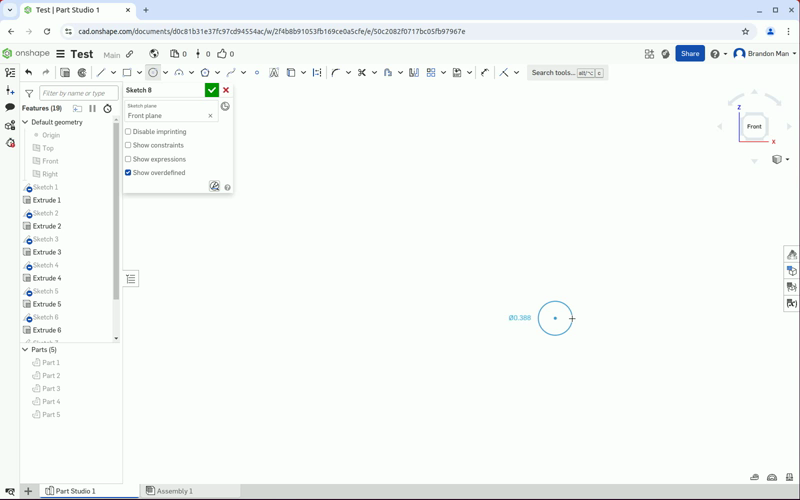
scroll(-6)
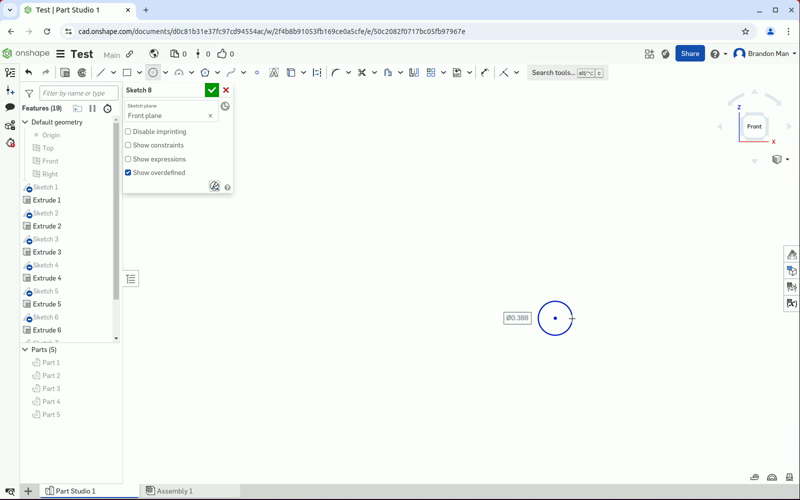
scroll(-6)
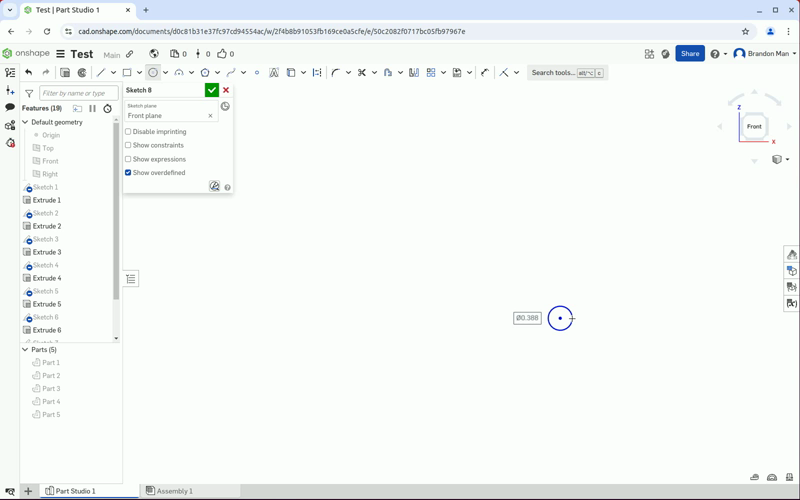
scroll(-6)
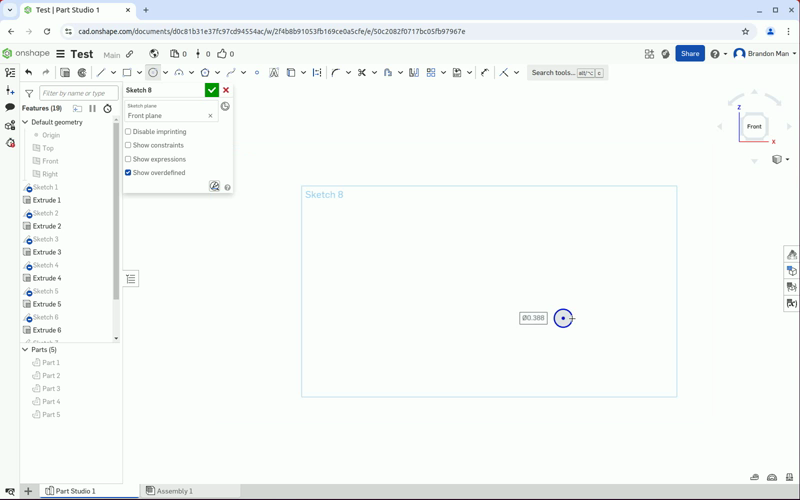
scroll(-6)
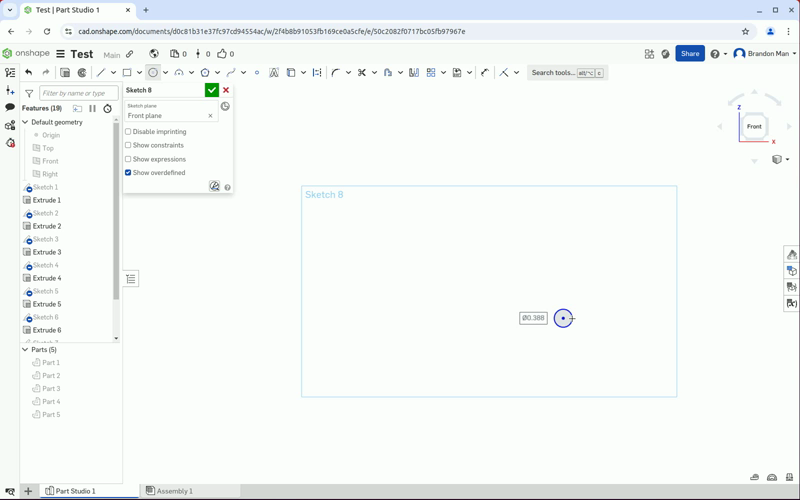
scroll(-6)
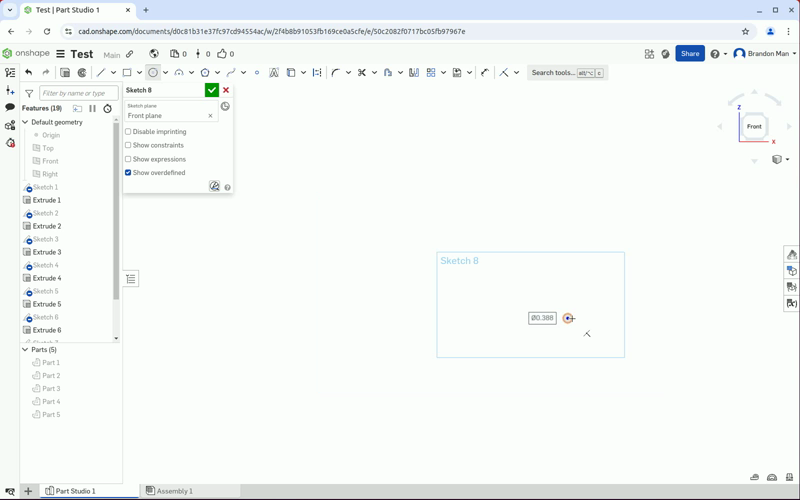
scroll(-6)
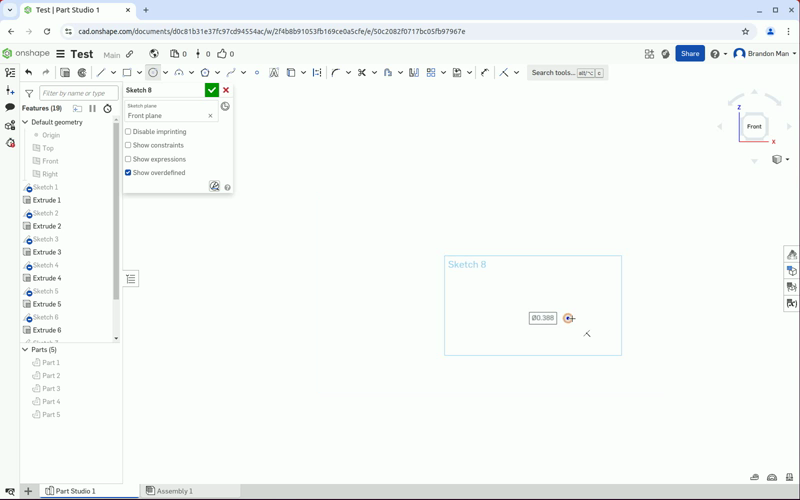
scroll(-6)
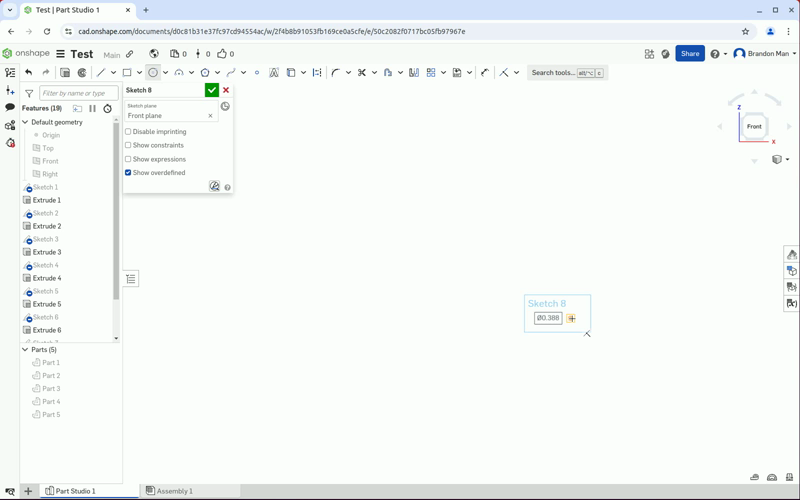
key(esc)
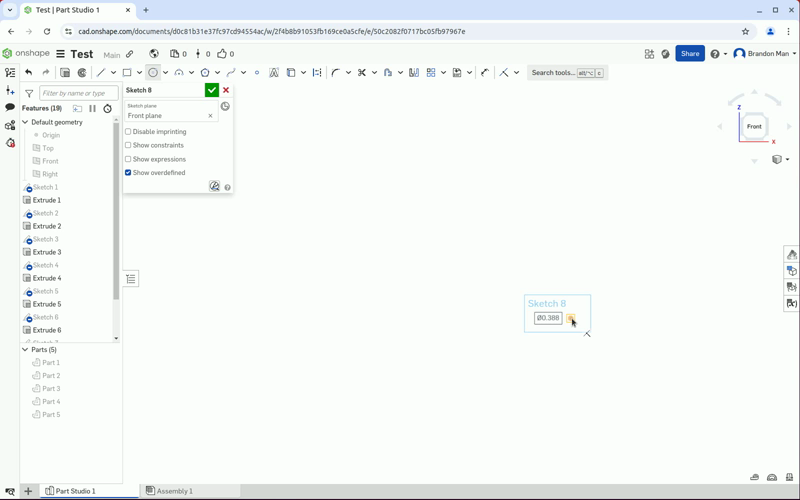
mouse_move(569, 318)
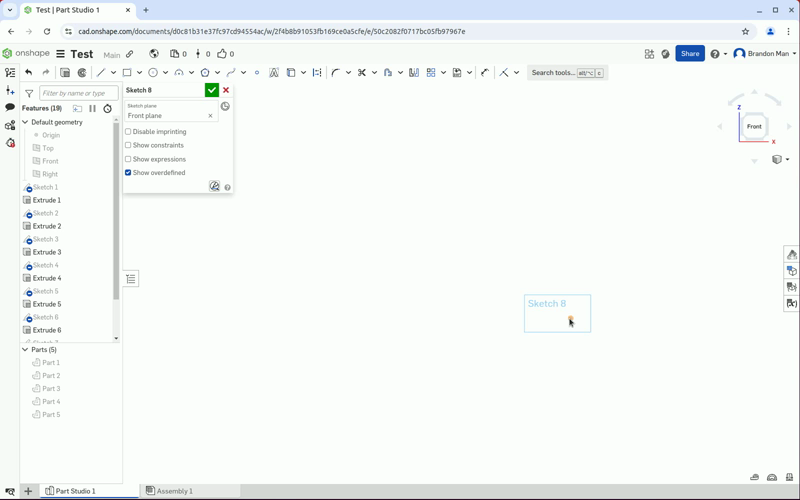
scroll(6)
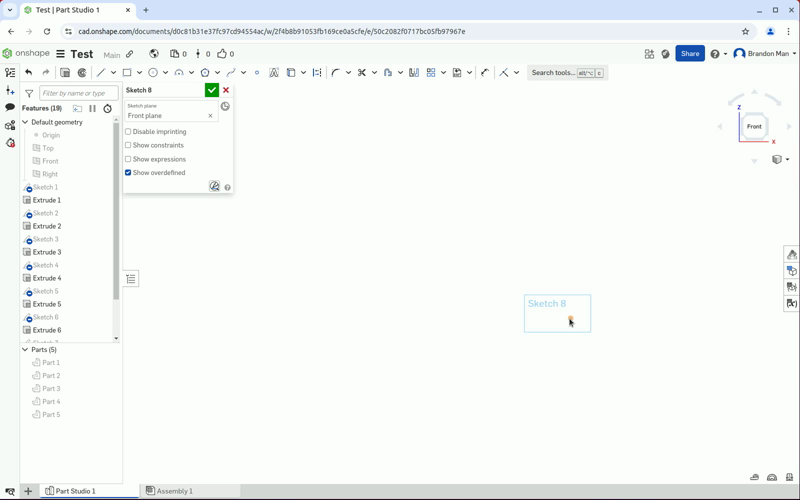
scroll(6)
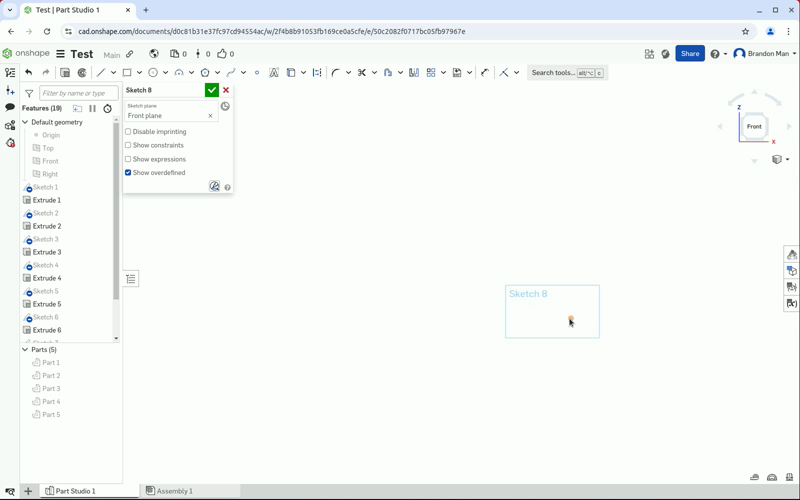
scroll(6)
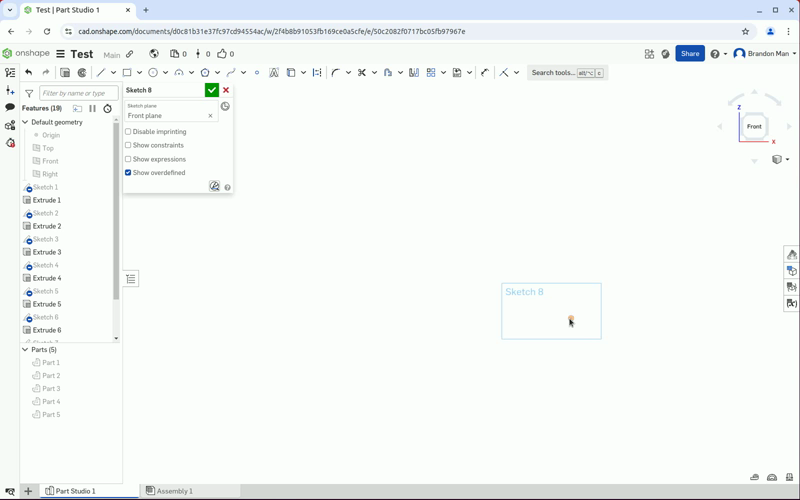
scroll(6)
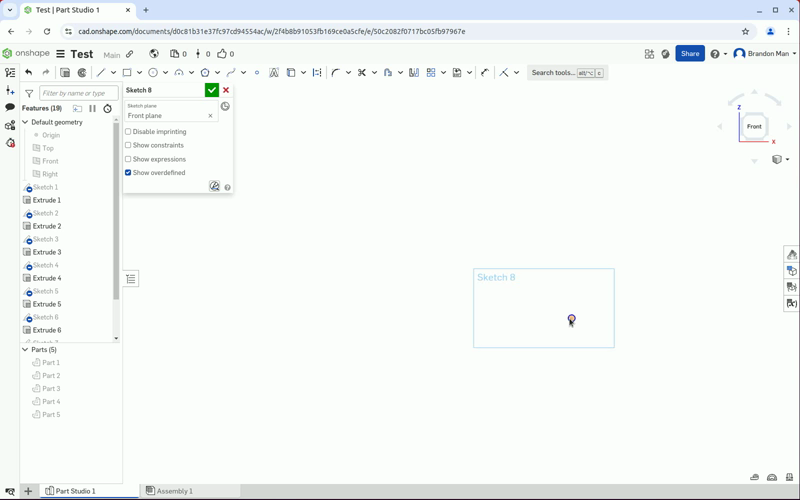
scroll(6)
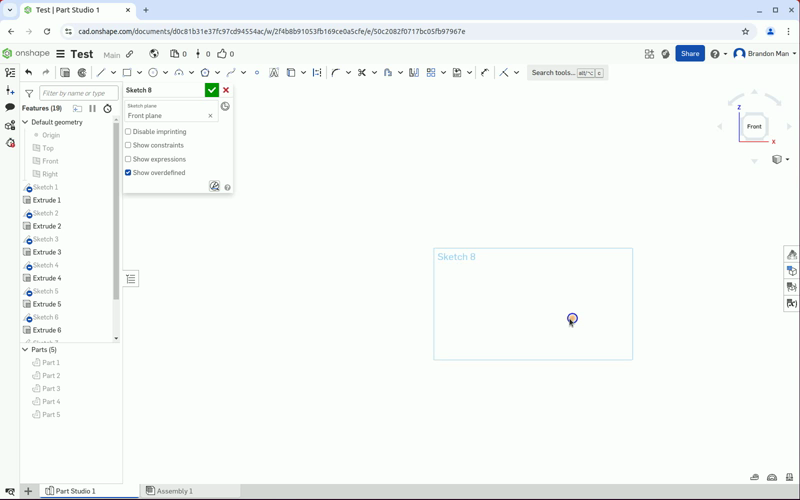
scroll(6)
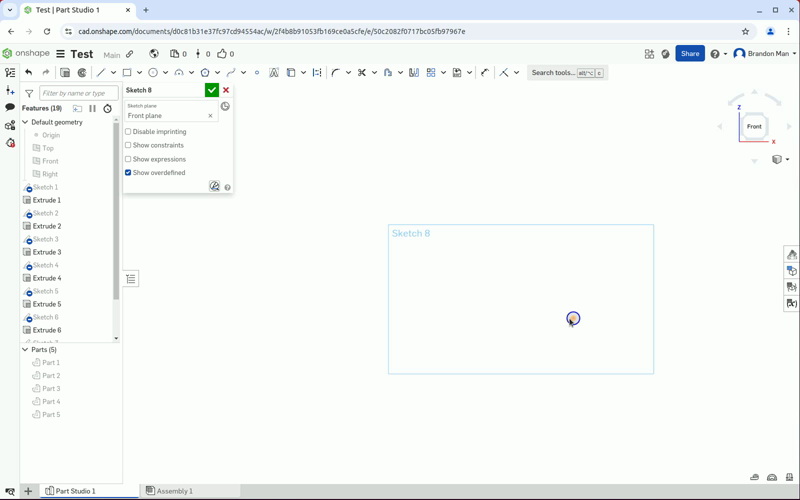
scroll(6)
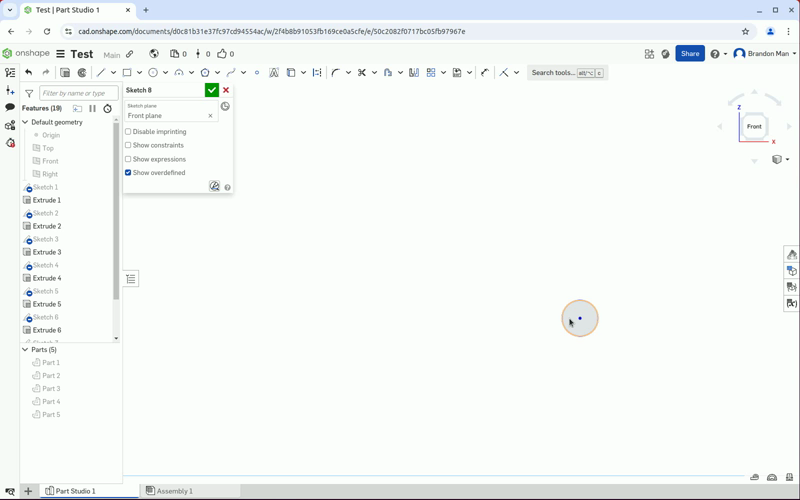
click(569, 318)
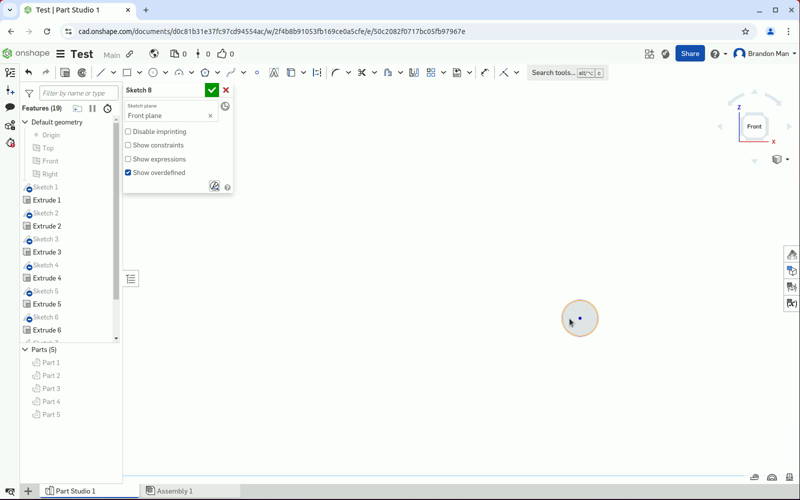
scroll(-6)
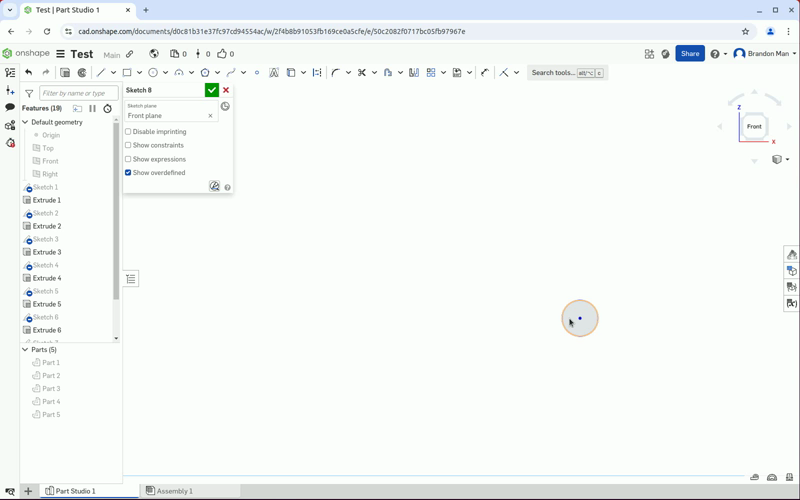
scroll(-6)
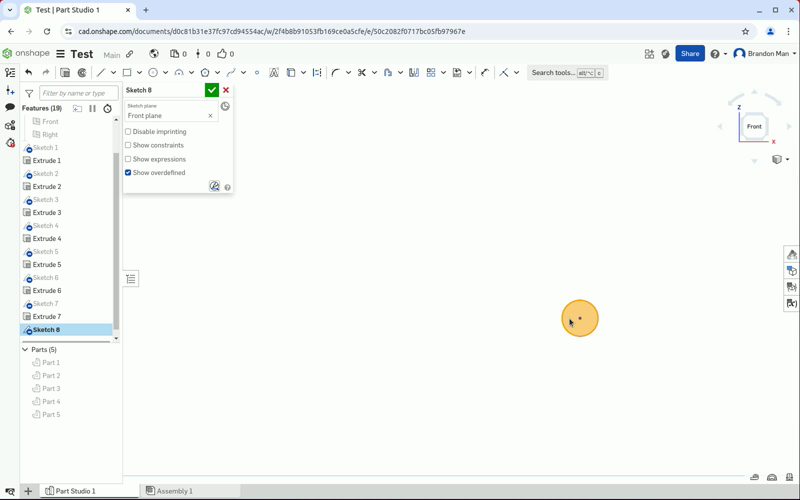
scroll(-6)
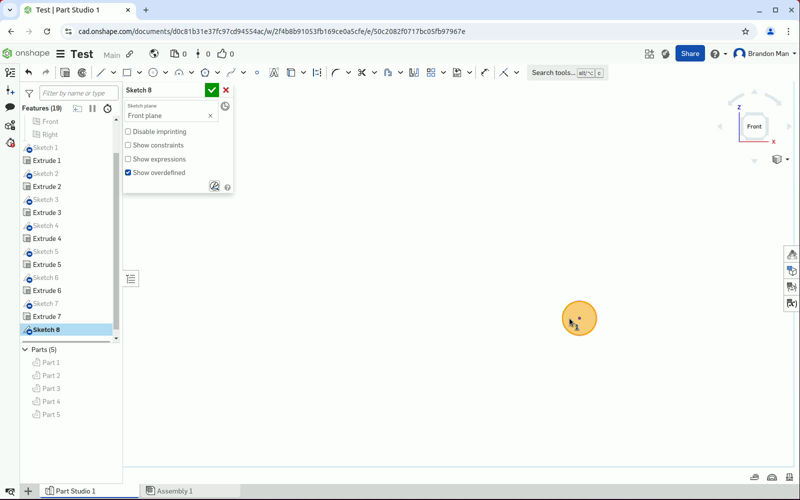
scroll(-6)
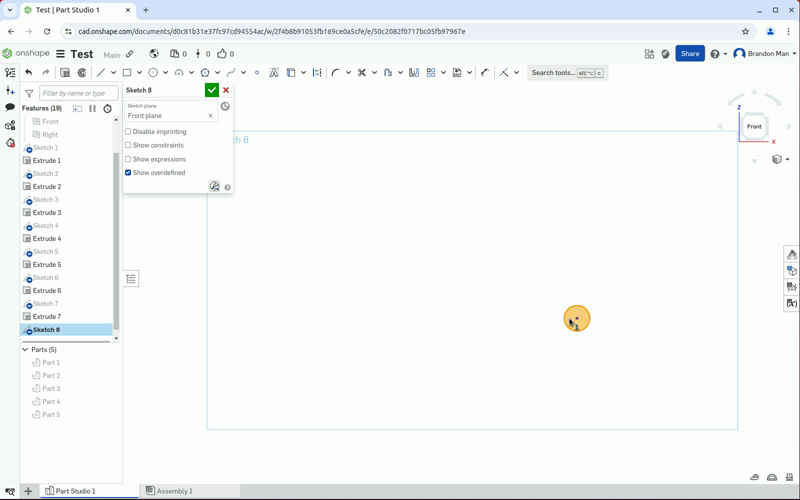
scroll(-6)
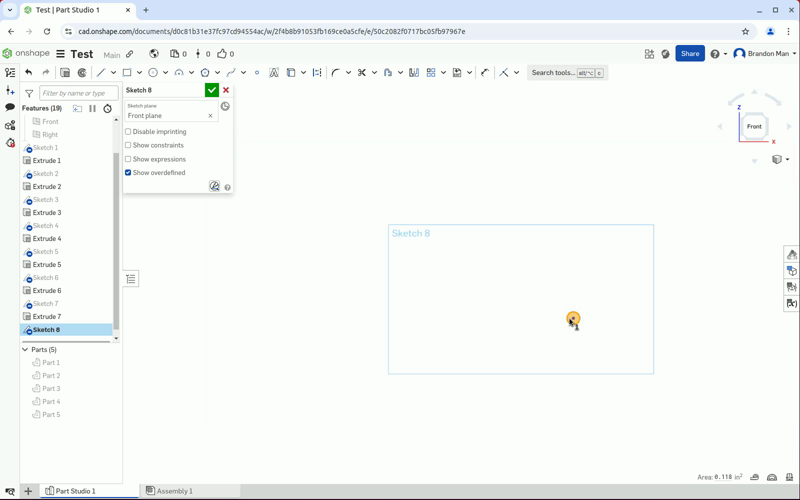
scroll(-6)
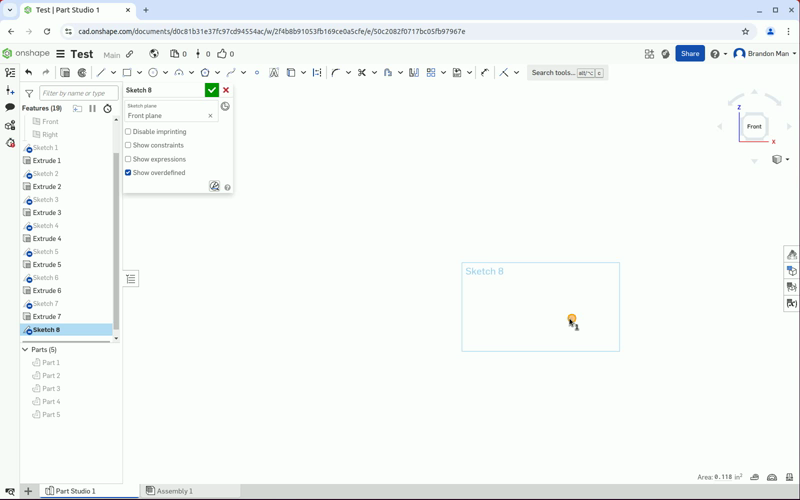
scroll(-6)
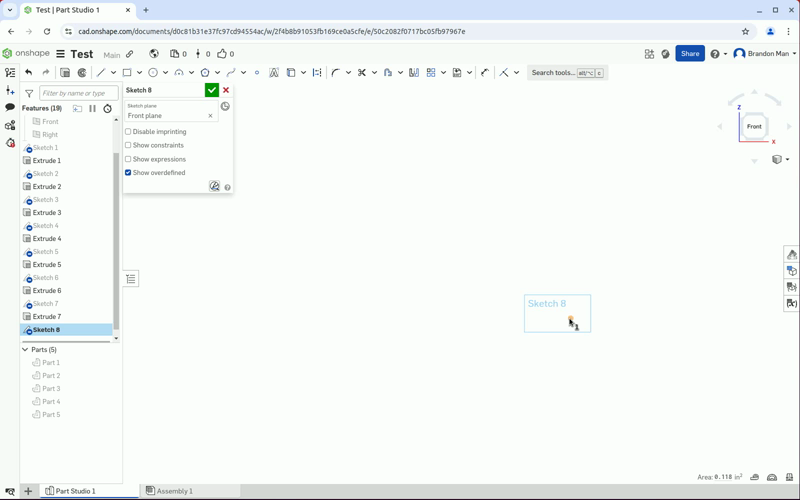
mouse_move(73, 352)
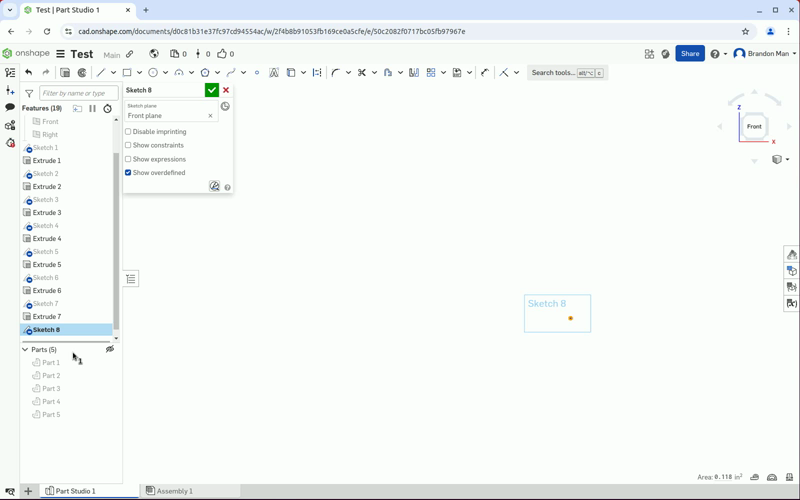
key(shift+y)
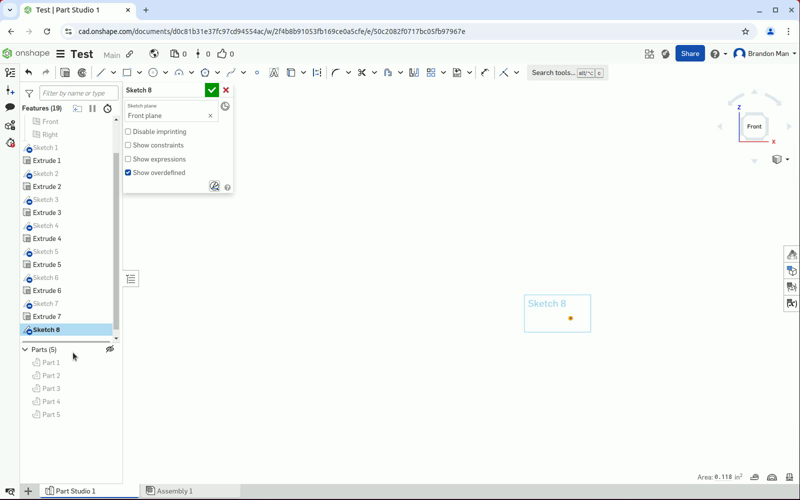
key(shift+e)
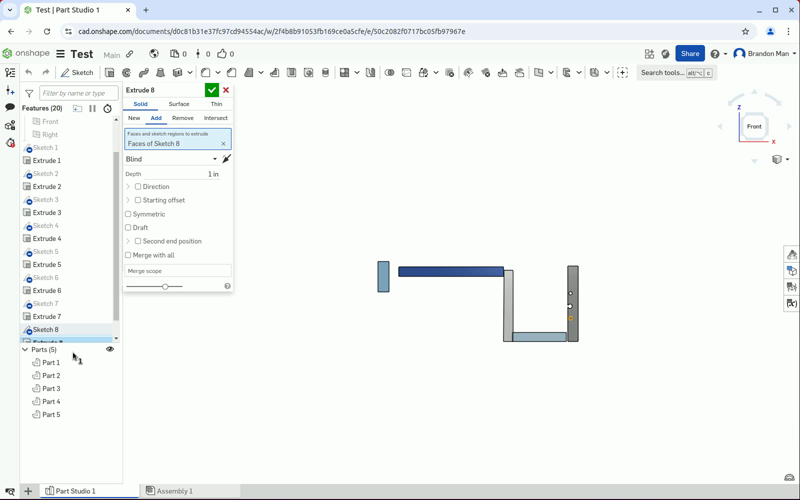
mouse_move(143, 106)
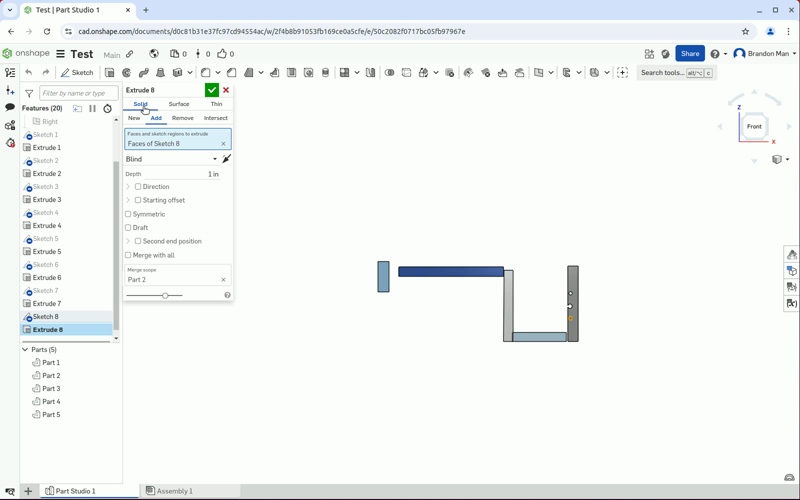
click(143, 106)
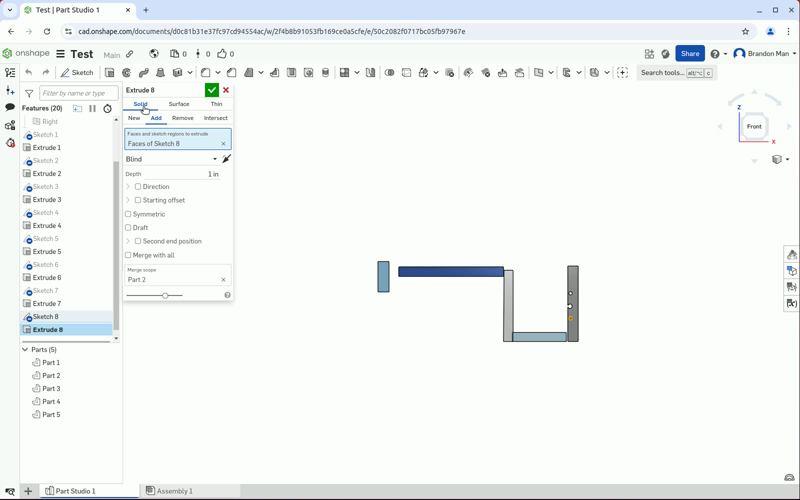
mouse_move(186, 120)
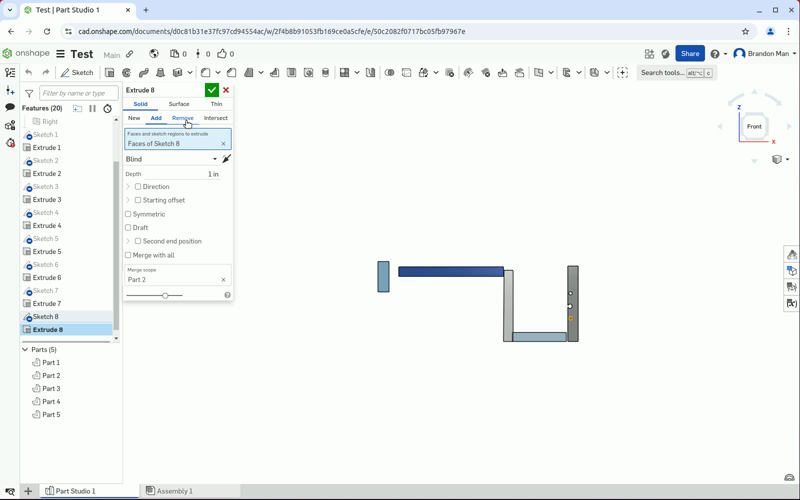
click(186, 120)
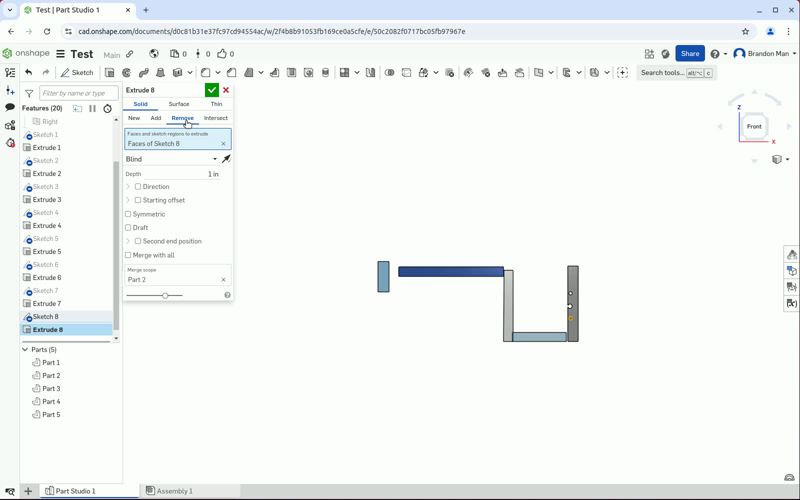
key(tab, 4)
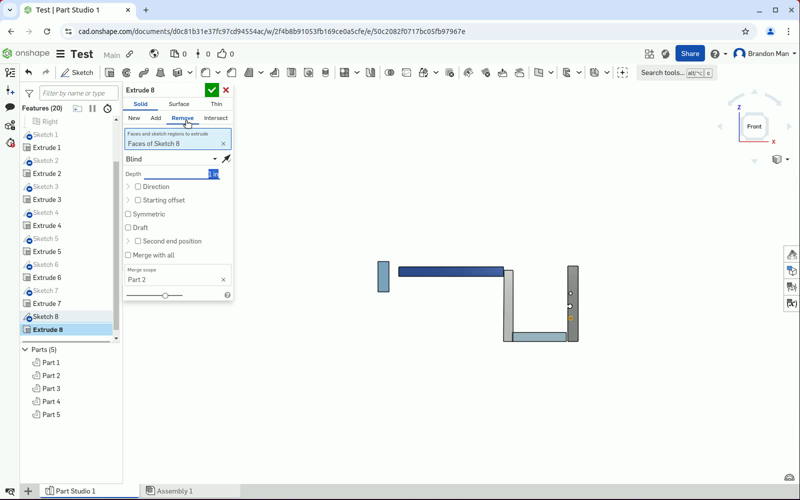
text(-1.444)
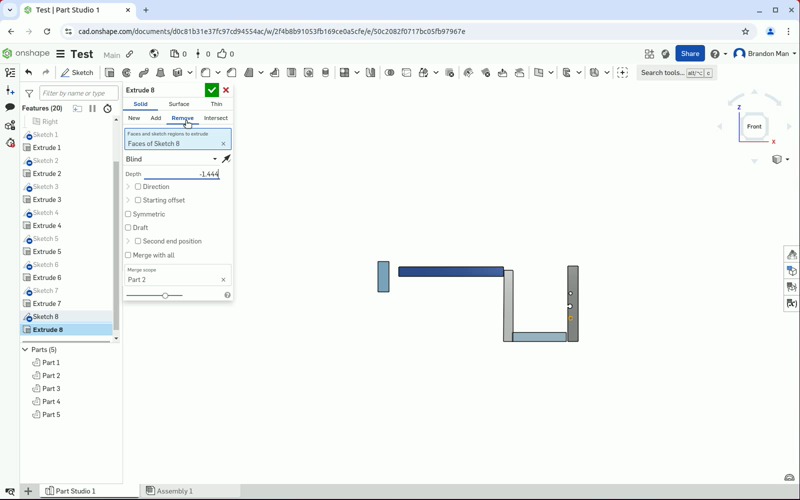
key(tab, 3)
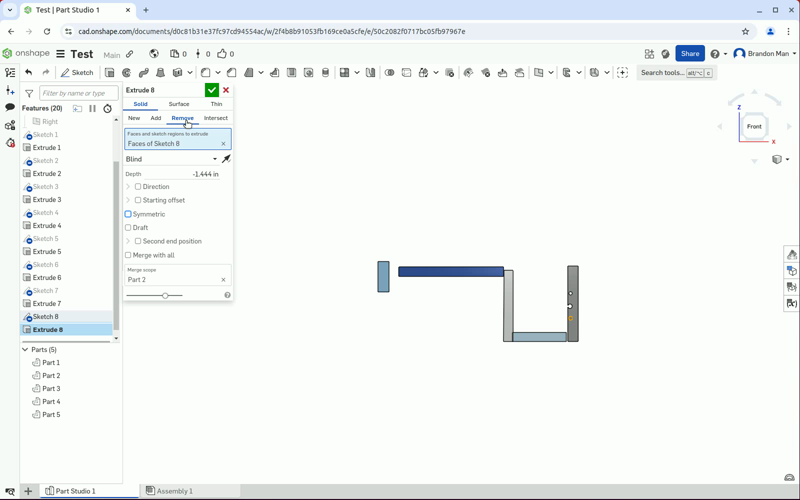
key(space)
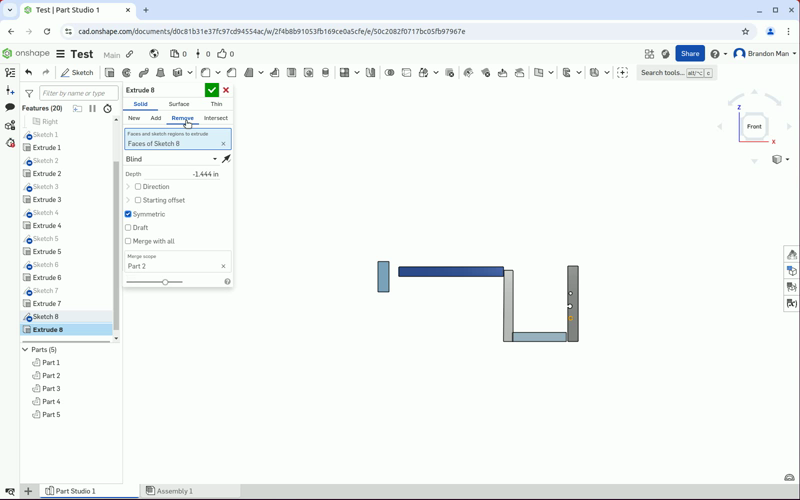
key(tab, 2)
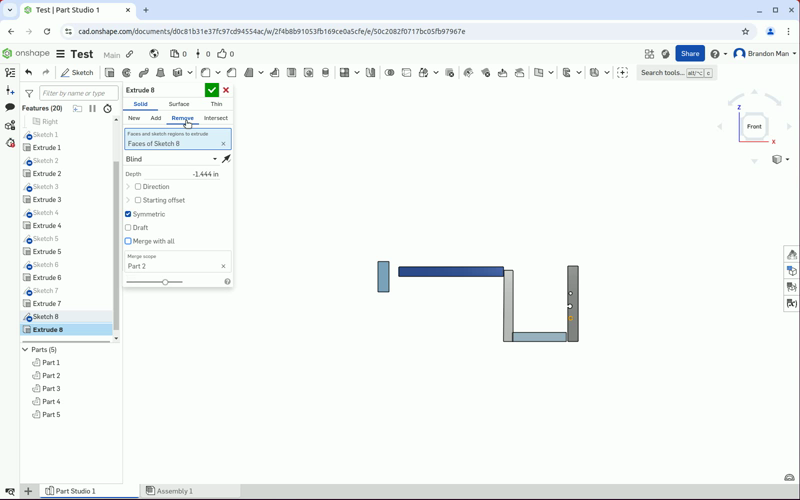
key(space)
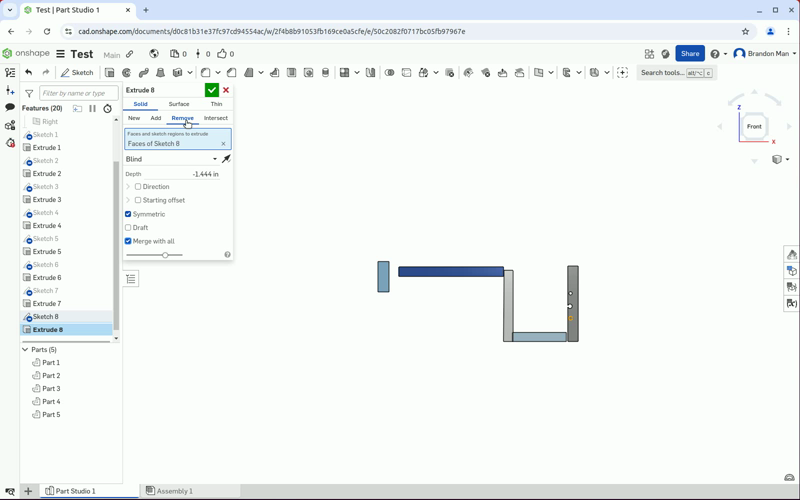
key(enter)
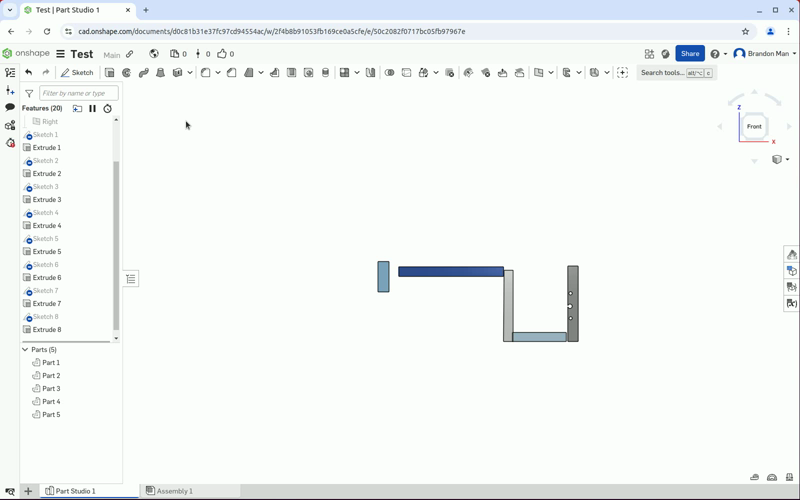
key(shift+h)
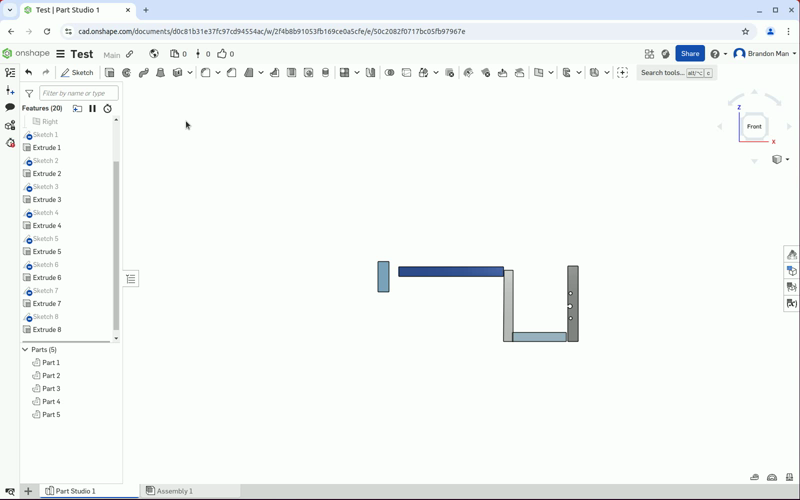
key(shift+h)
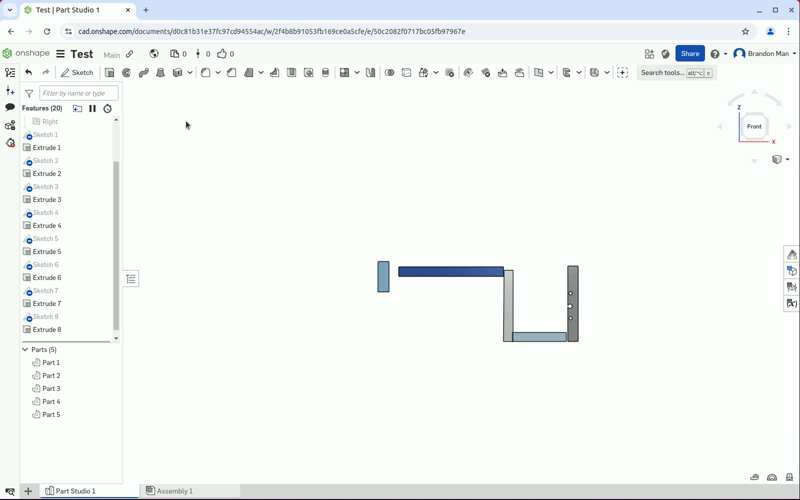
mouse_move(69, 137)
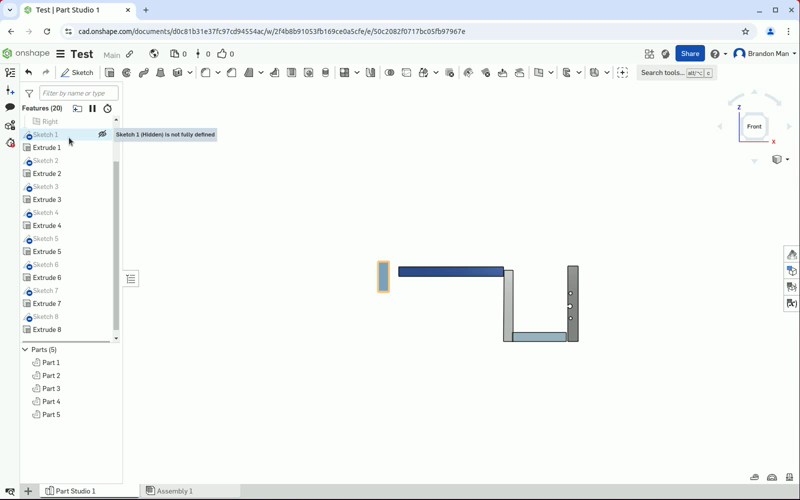
click(69, 137)
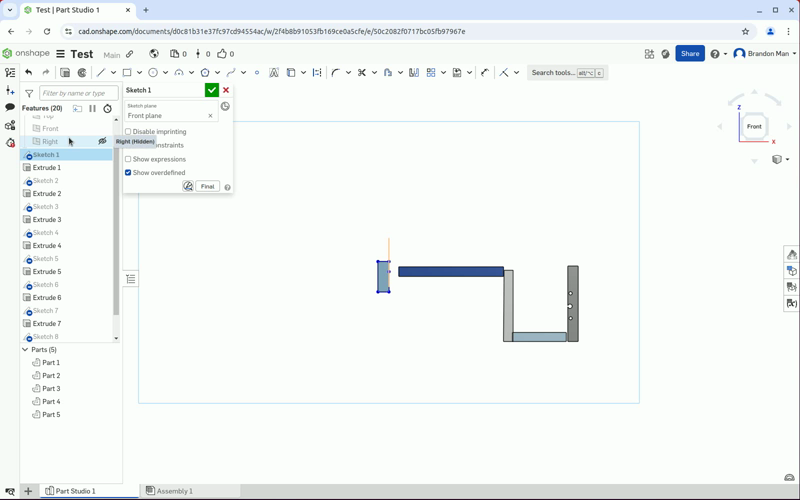
mouse_move(229, 92)
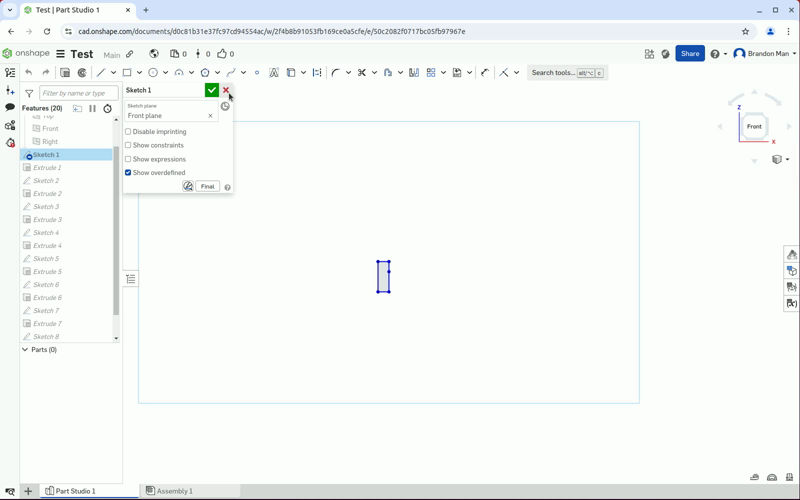
click(229, 92)
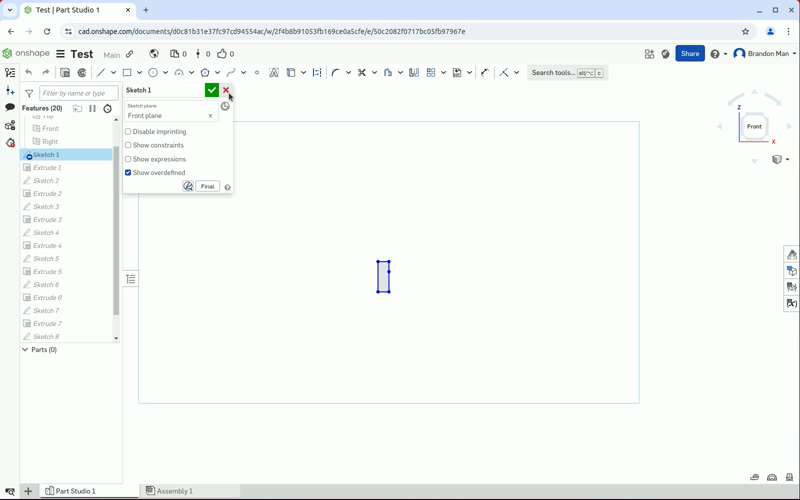
key(shift+s)
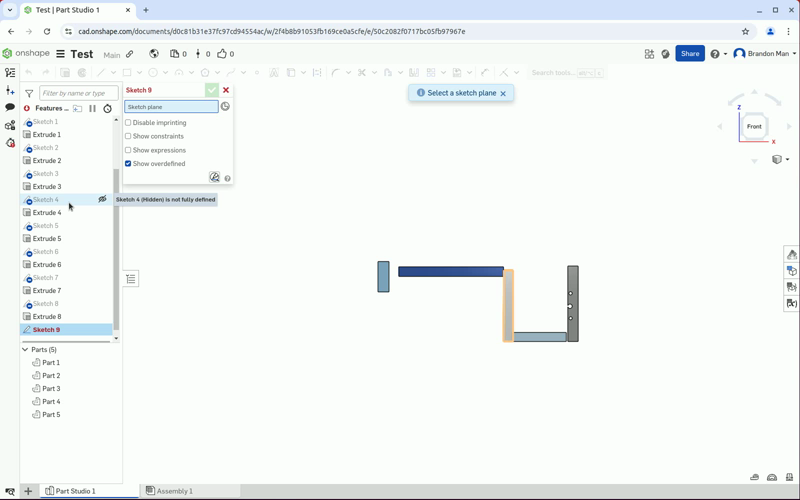
scroll(3)
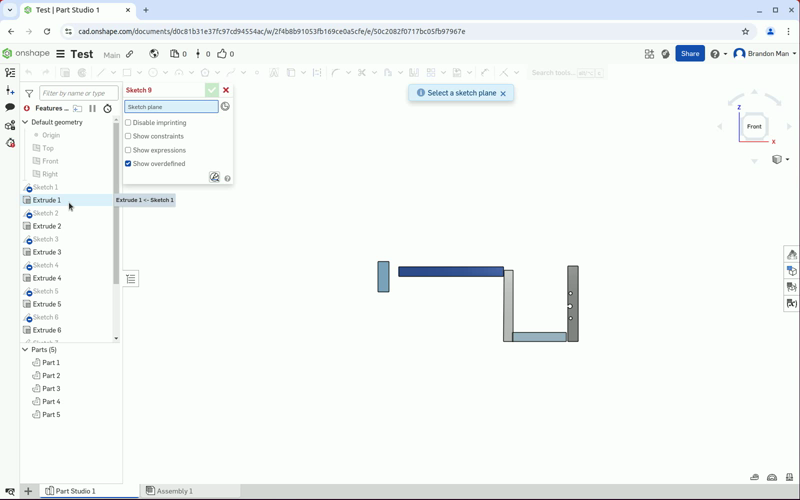
mouse_move(69, 163)
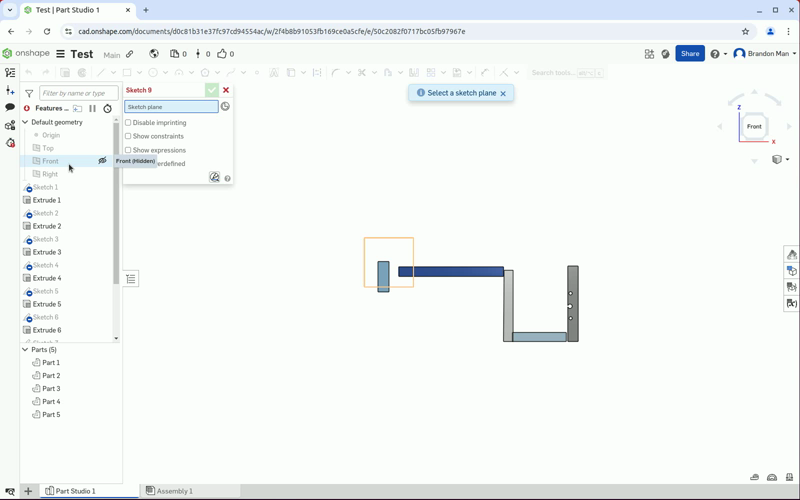
click(69, 163)
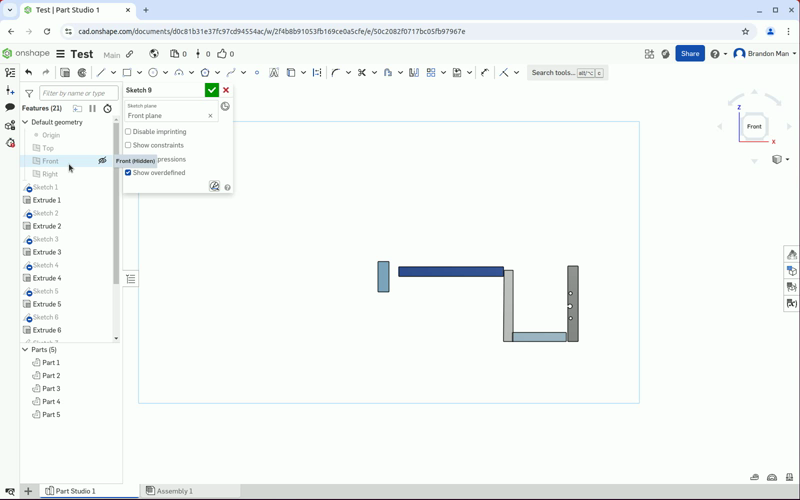
mouse_move(73, 352)
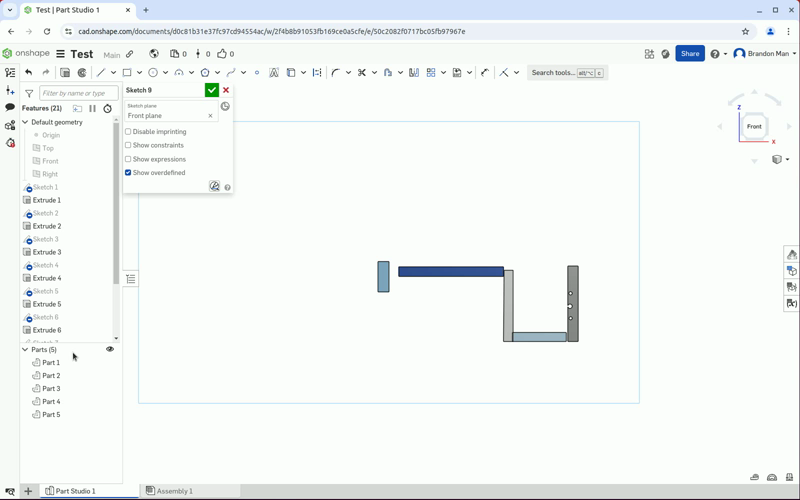
key(y)
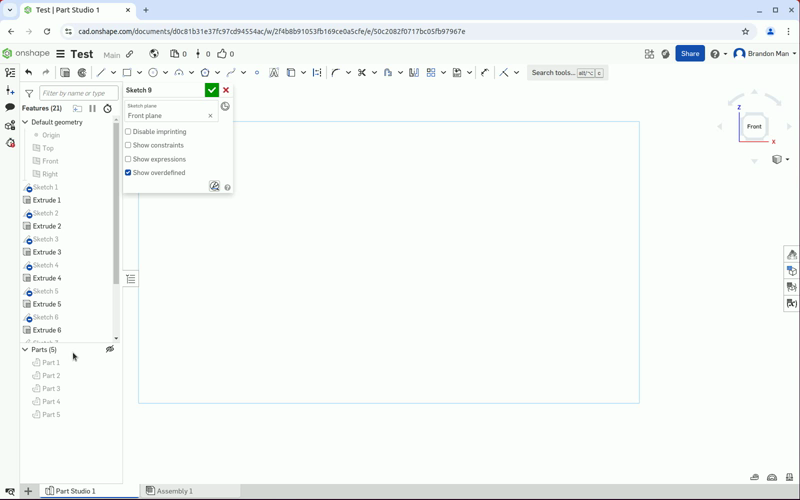
key(c)
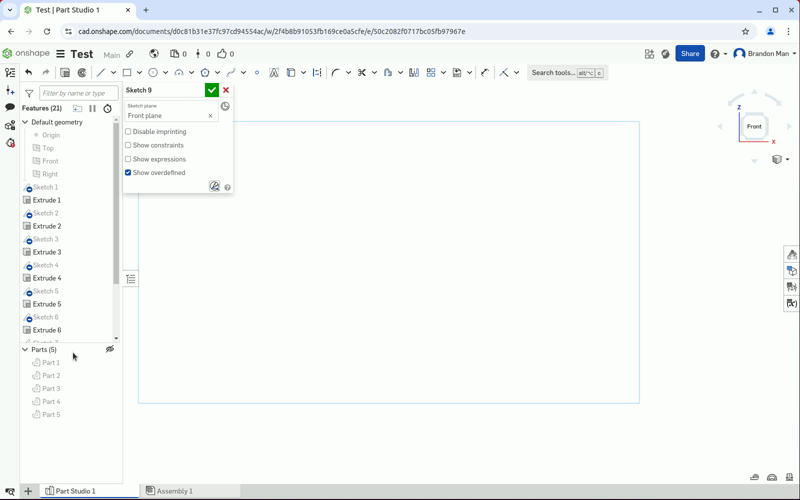
key_down(shift)
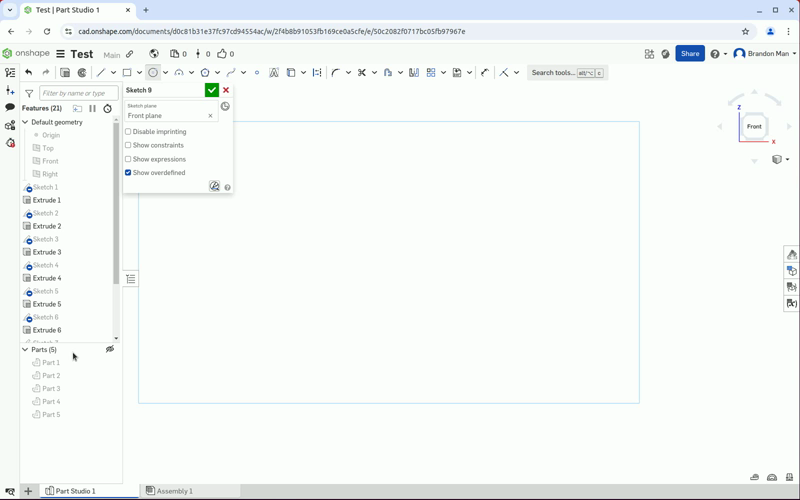
mouse_move(528, 294)
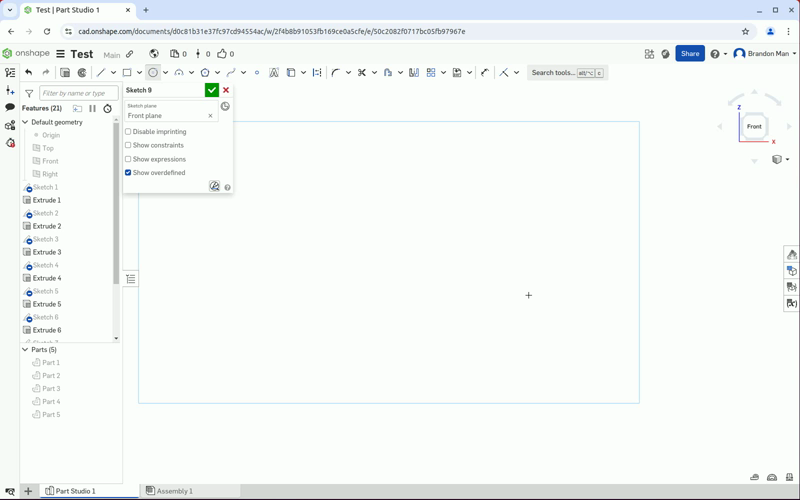
click(528, 294)
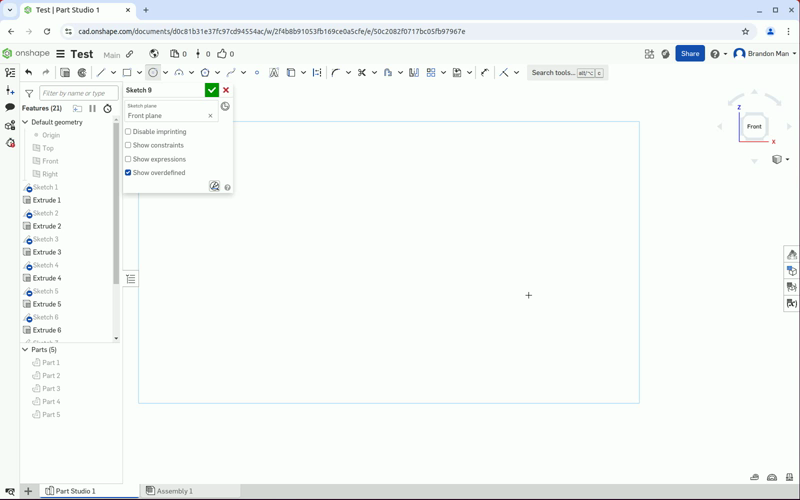
key_up(shift)
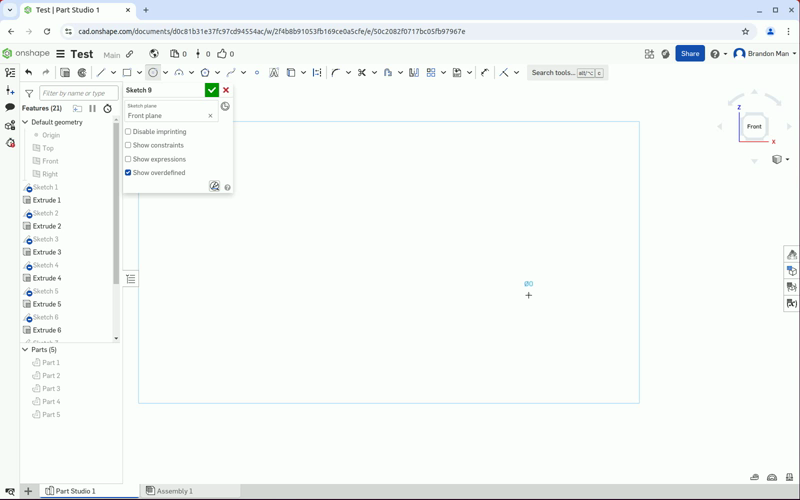
mouse_move(529, 294)
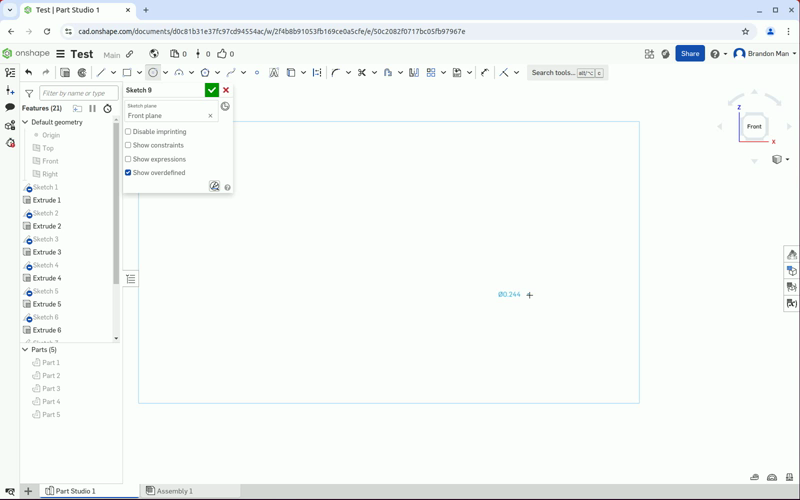
scroll(6)
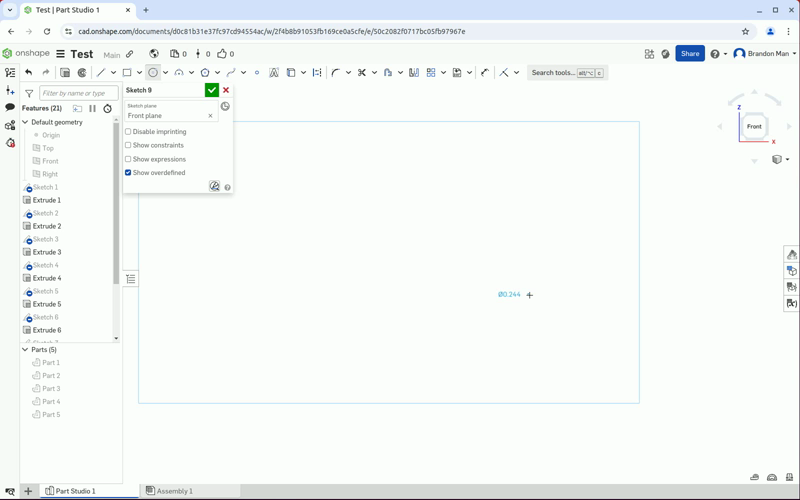
scroll(6)
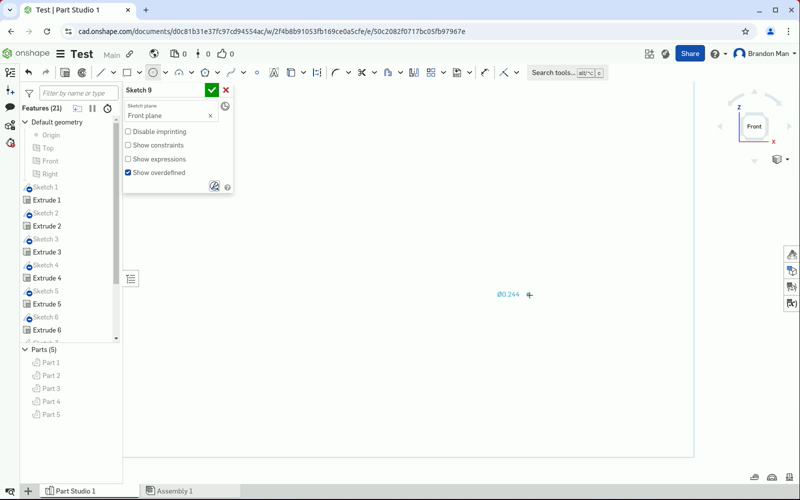
scroll(6)
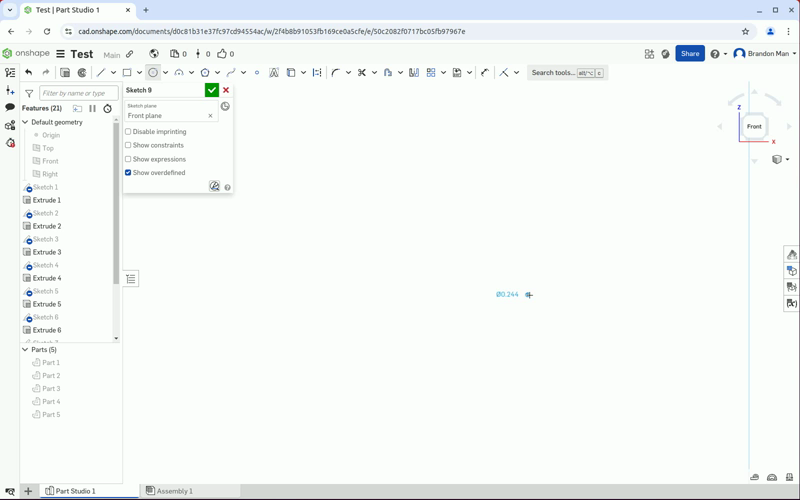
scroll(6)
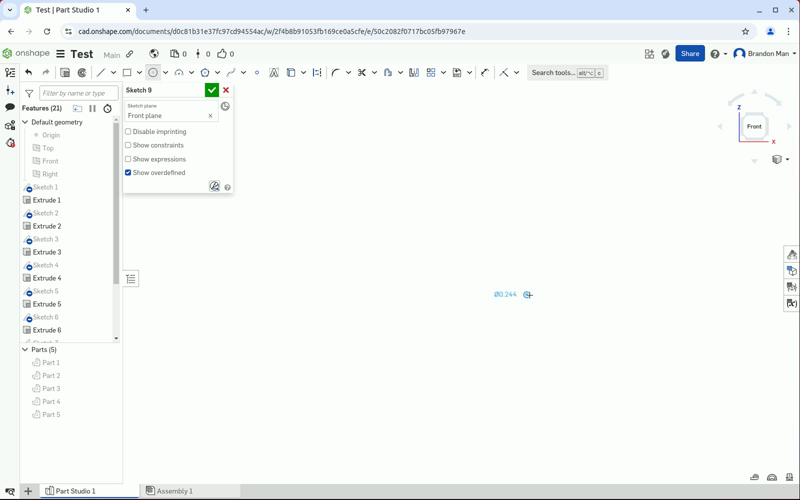
scroll(6)
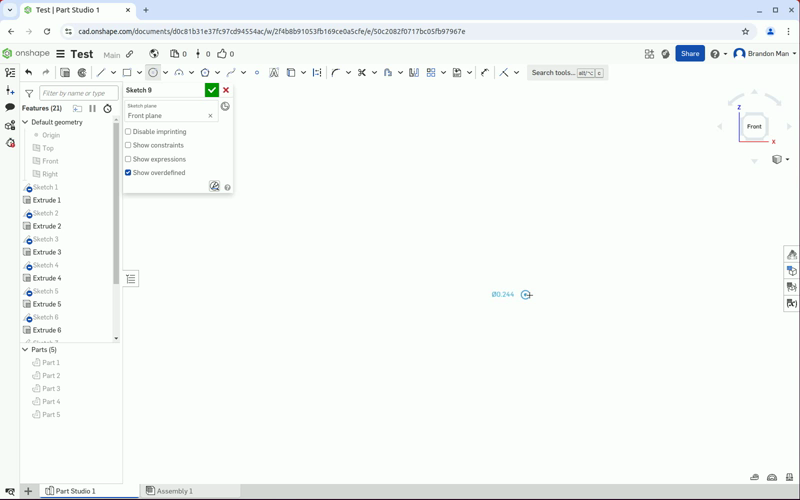
scroll(6)
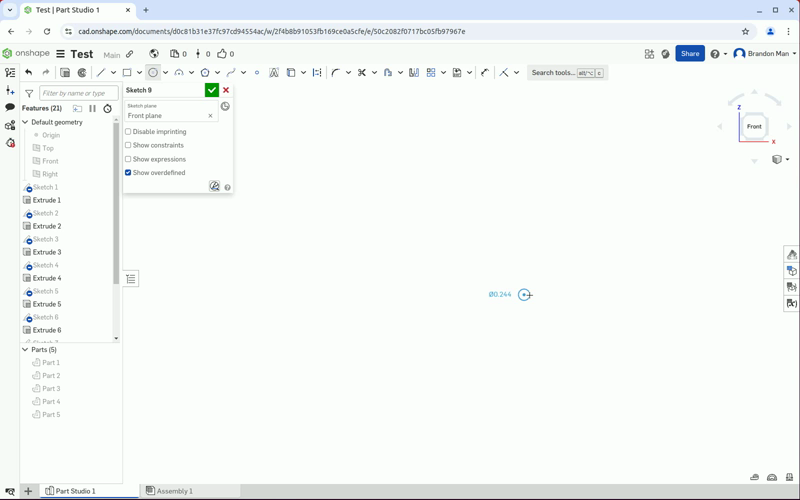
scroll(6)
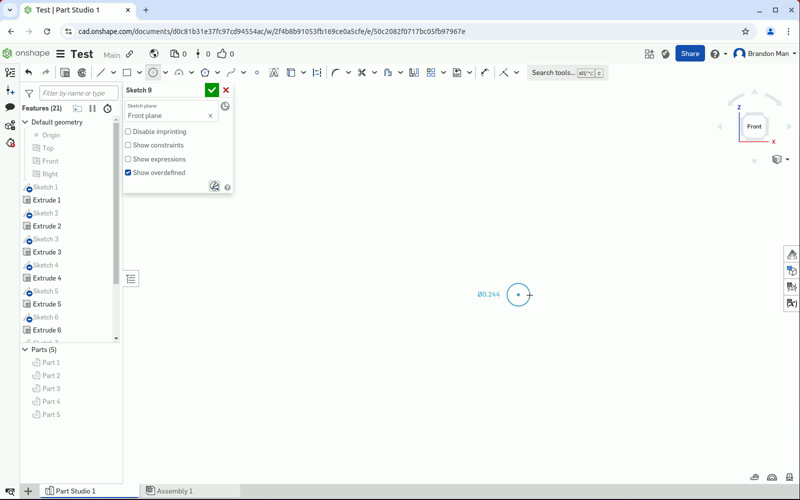
click(529, 294)
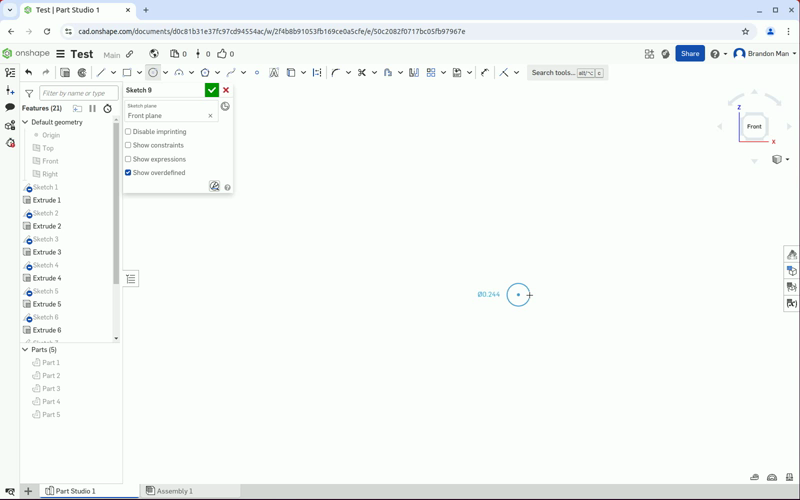
scroll(-6)
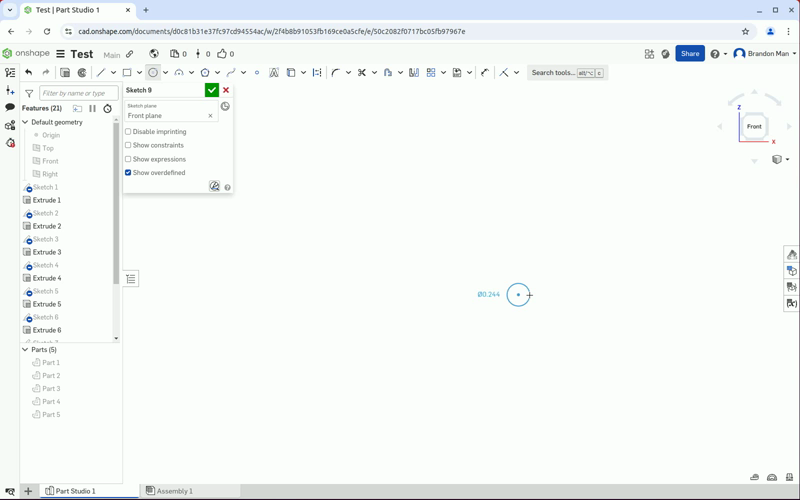
scroll(-6)
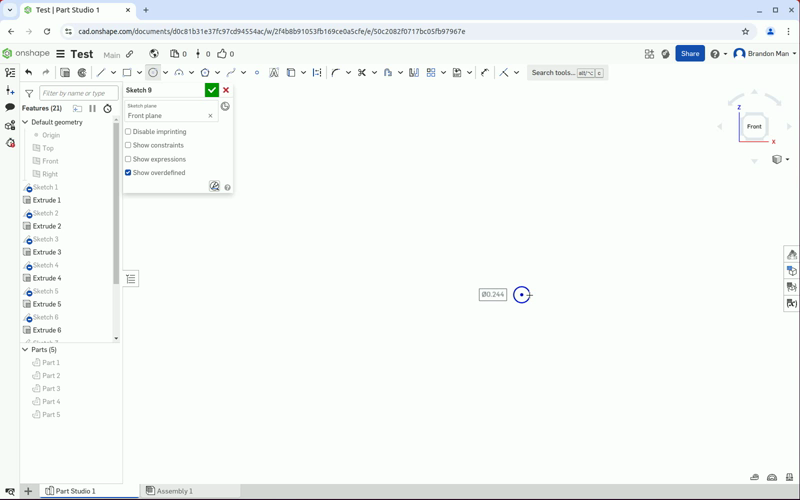
scroll(-6)
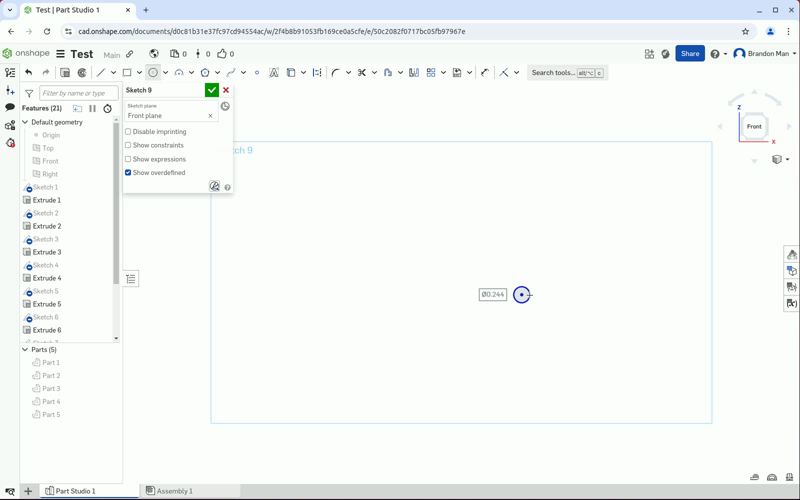
scroll(-6)
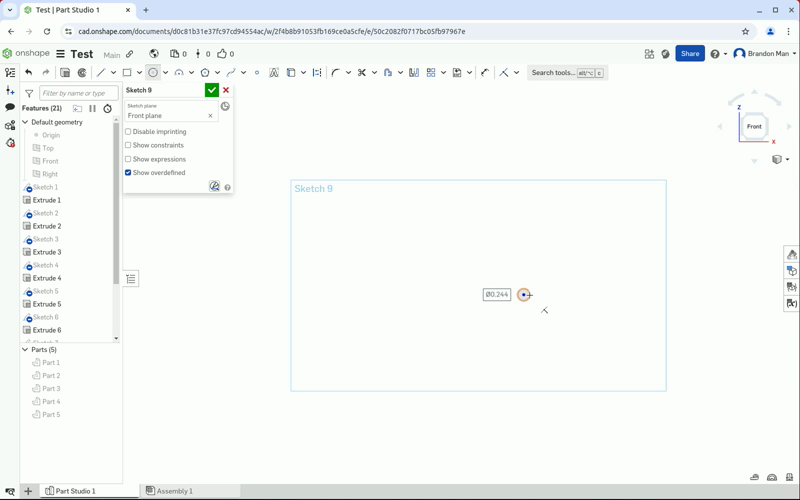
scroll(-6)
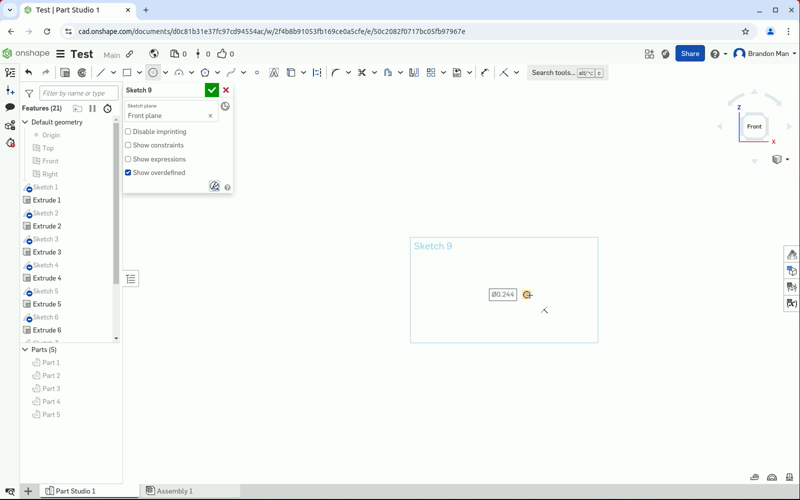
scroll(-6)
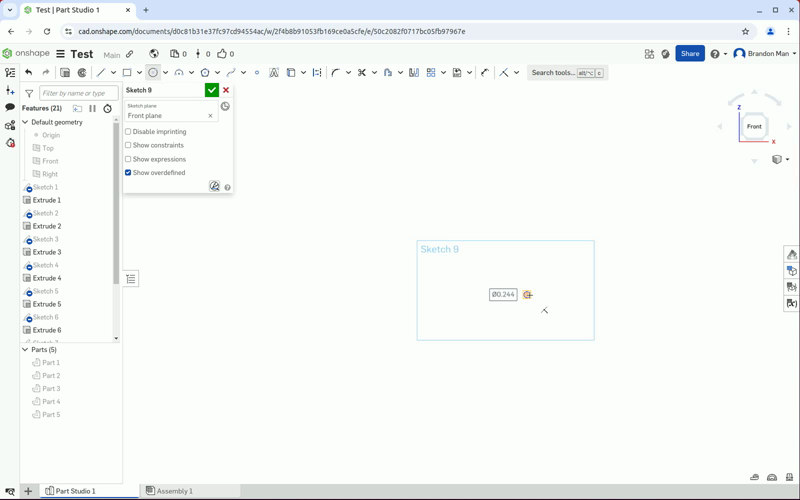
scroll(-6)
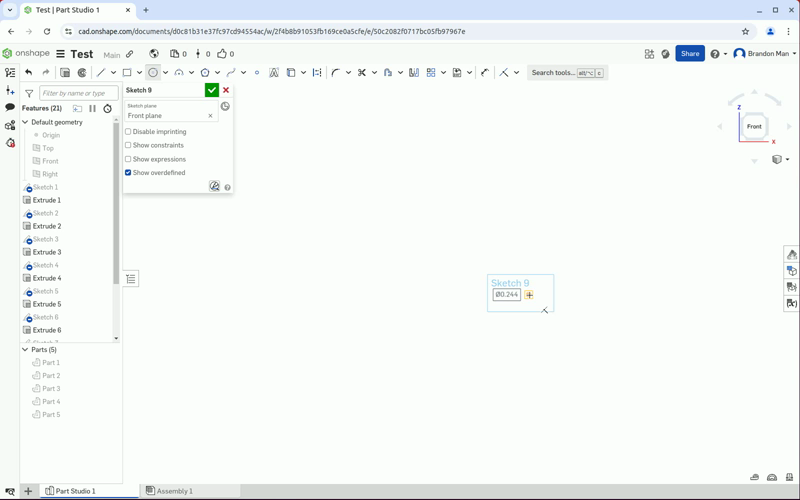
key(esc)
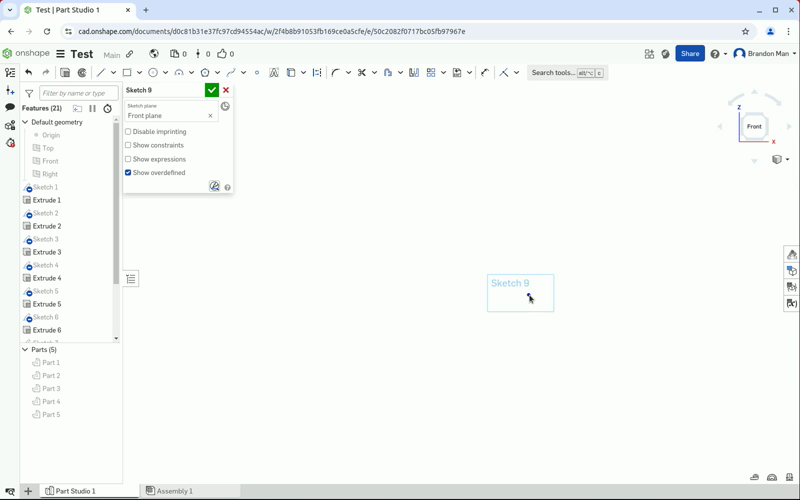
mouse_move(529, 294)
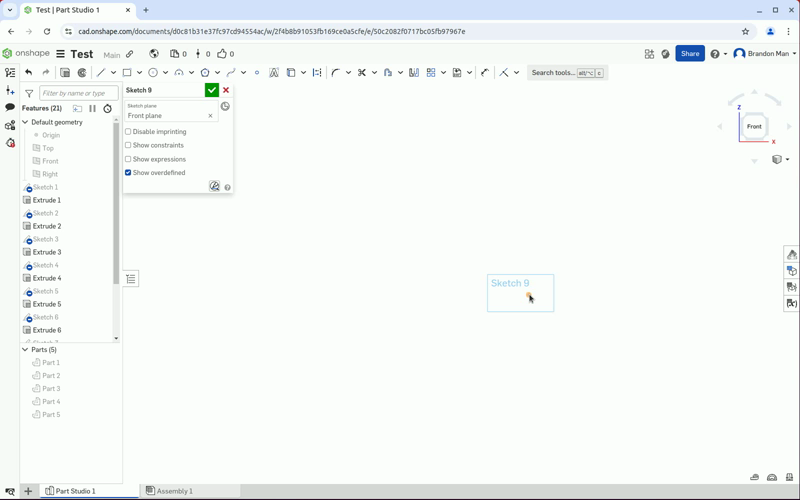
scroll(6)
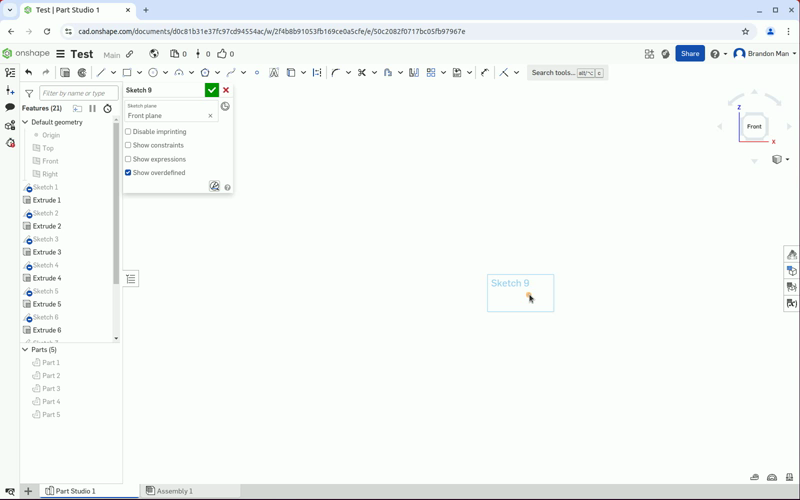
scroll(6)
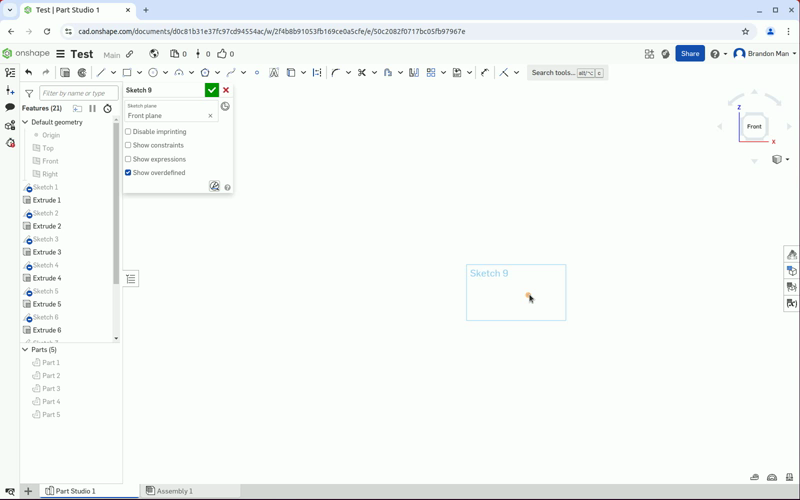
scroll(6)
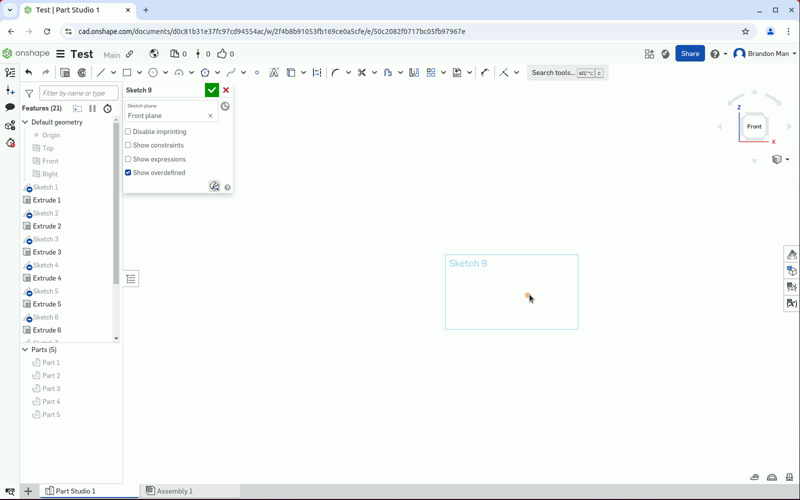
scroll(6)
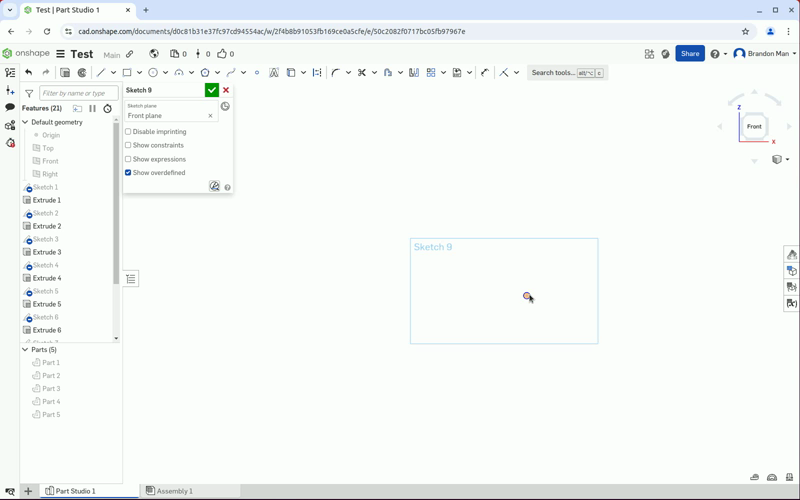
scroll(6)
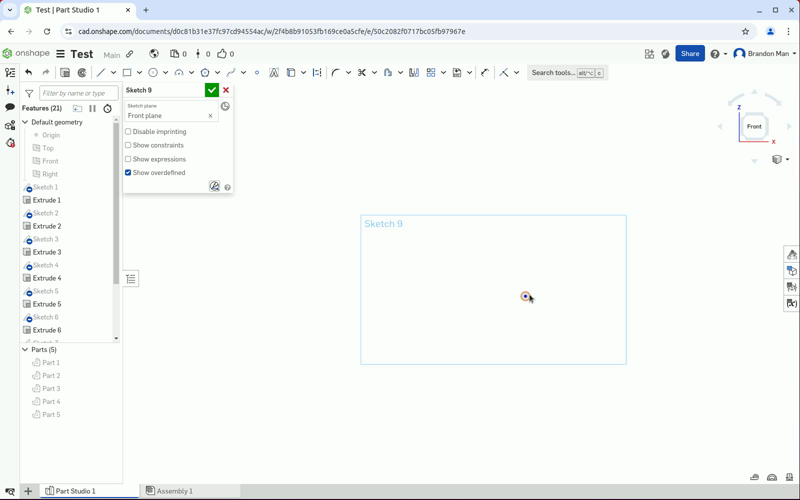
scroll(6)
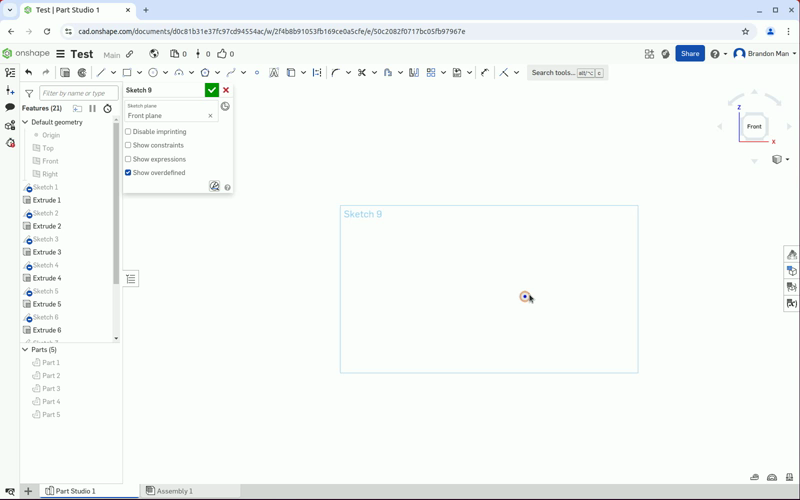
scroll(6)
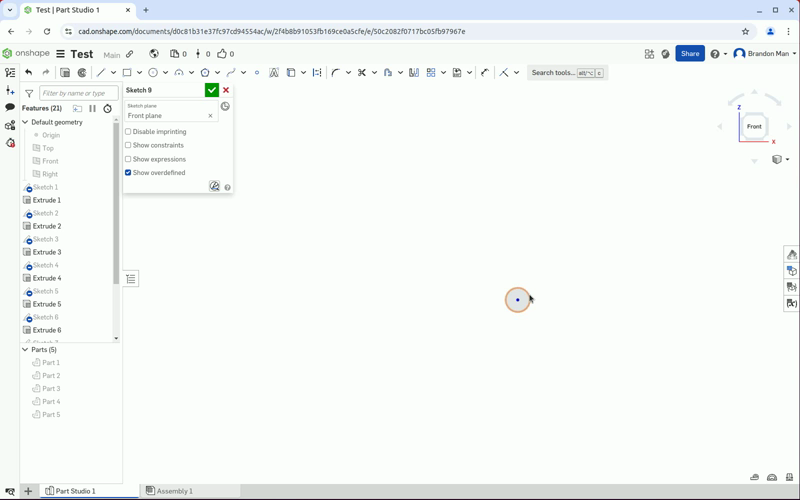
click(529, 294)
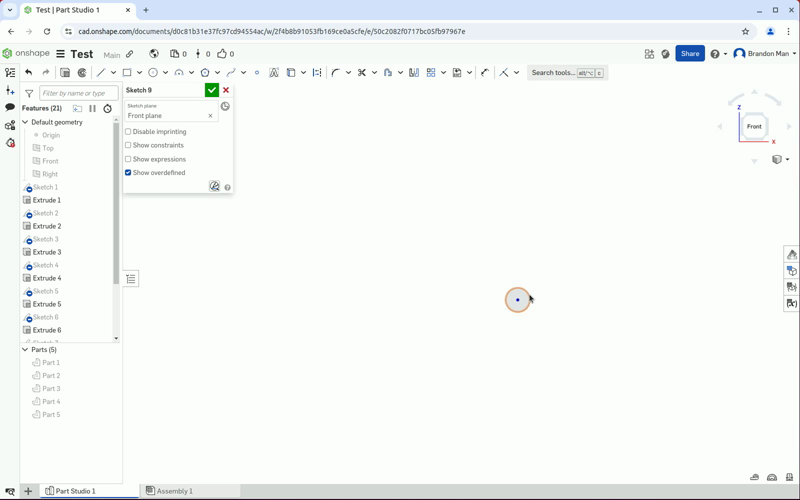
scroll(-6)
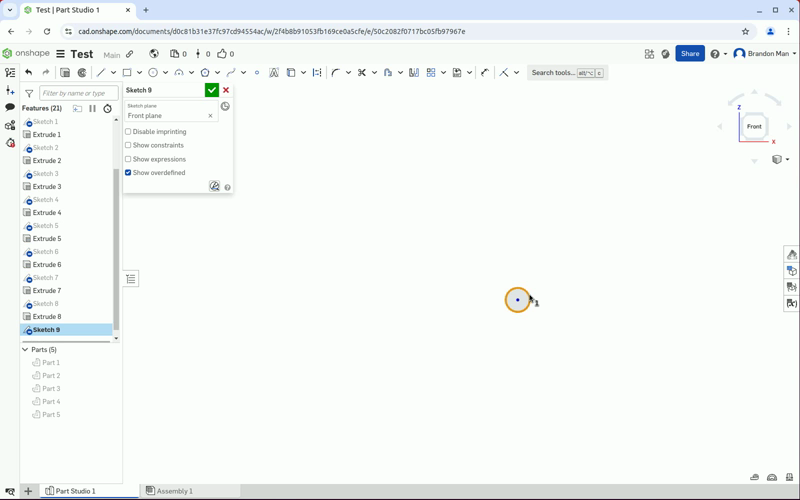
scroll(-6)
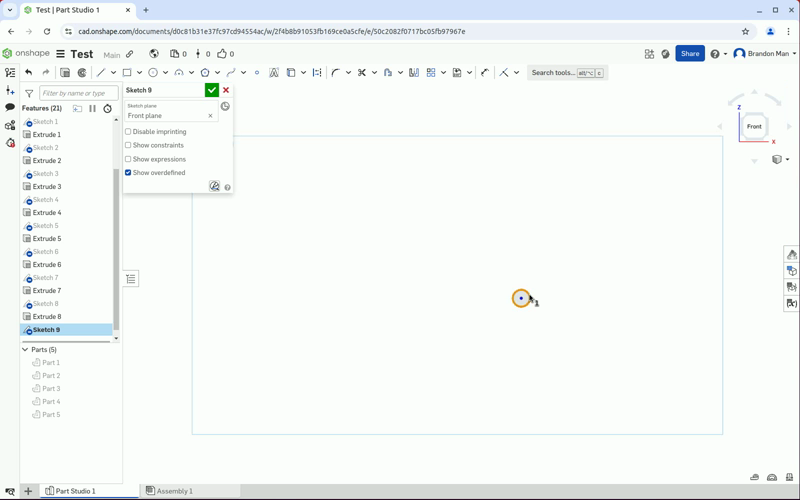
scroll(-6)
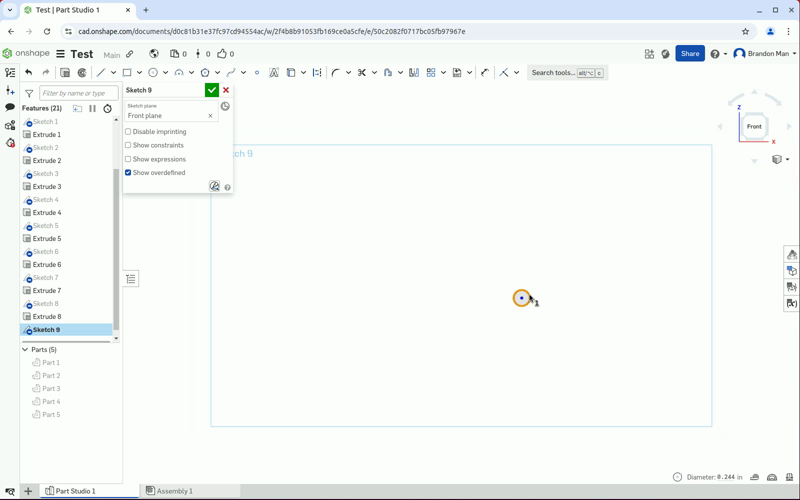
scroll(-6)
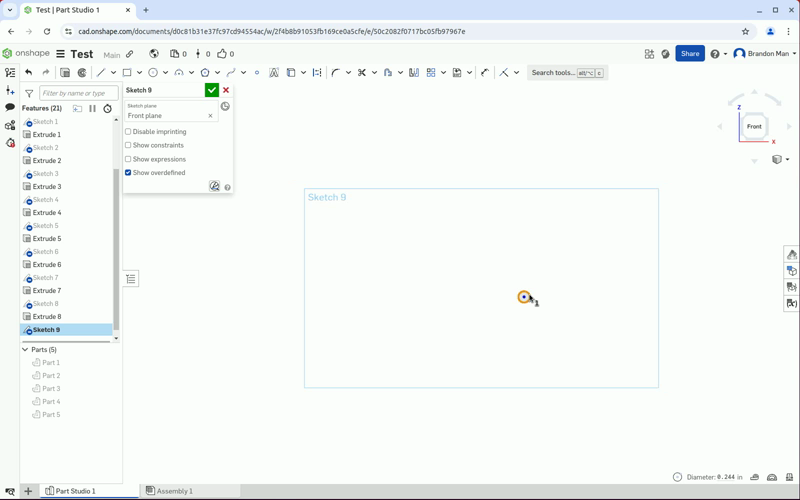
scroll(-6)
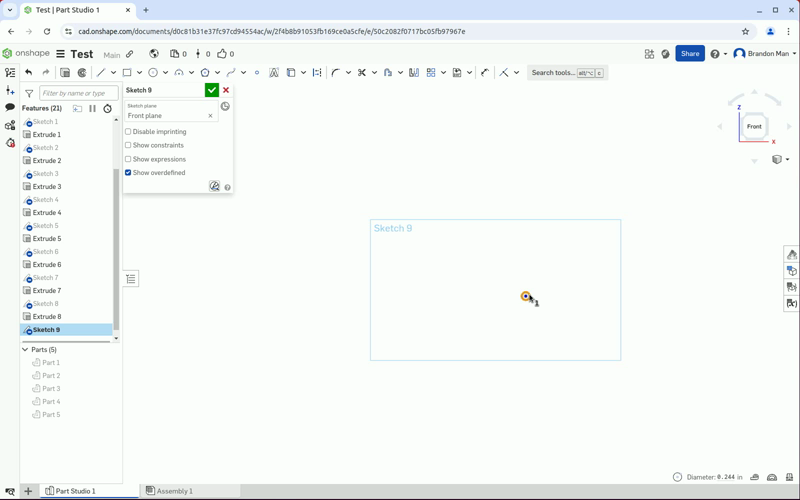
scroll(-6)
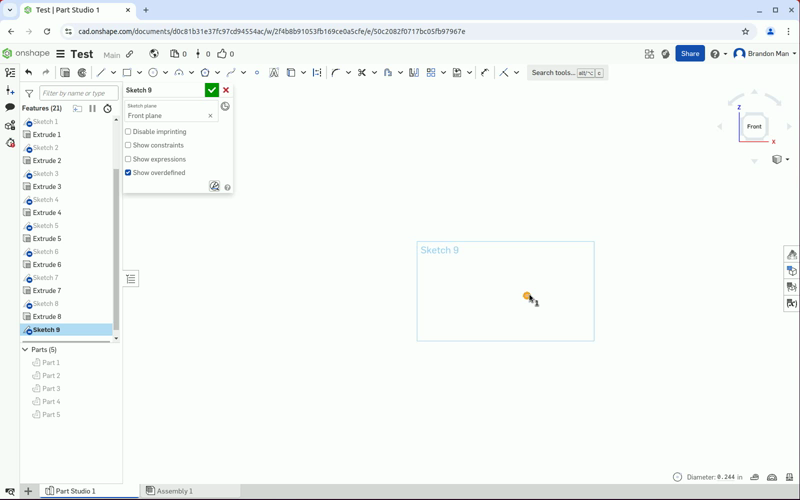
scroll(-6)
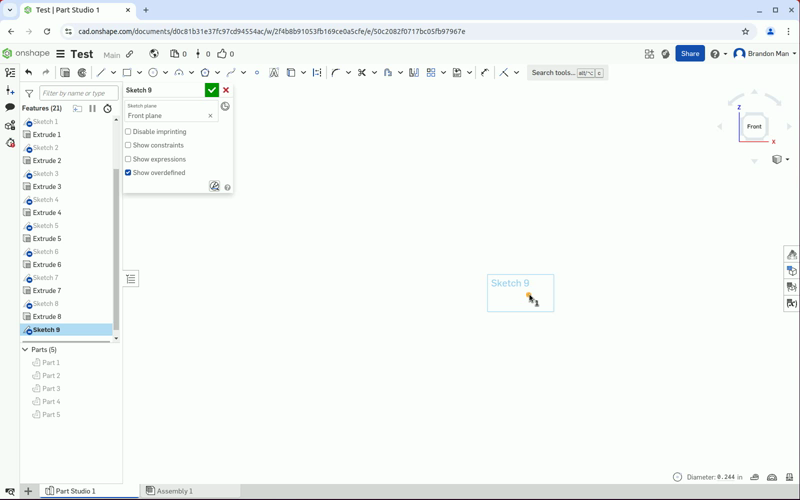
mouse_move(73, 352)
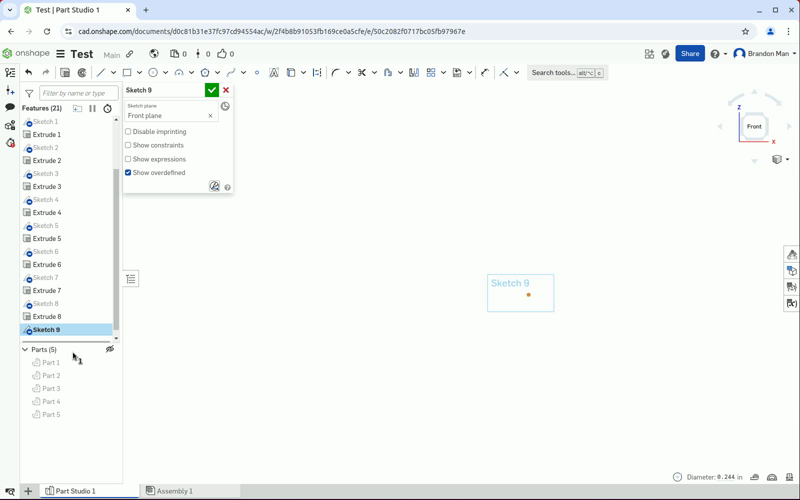
key(shift+y)
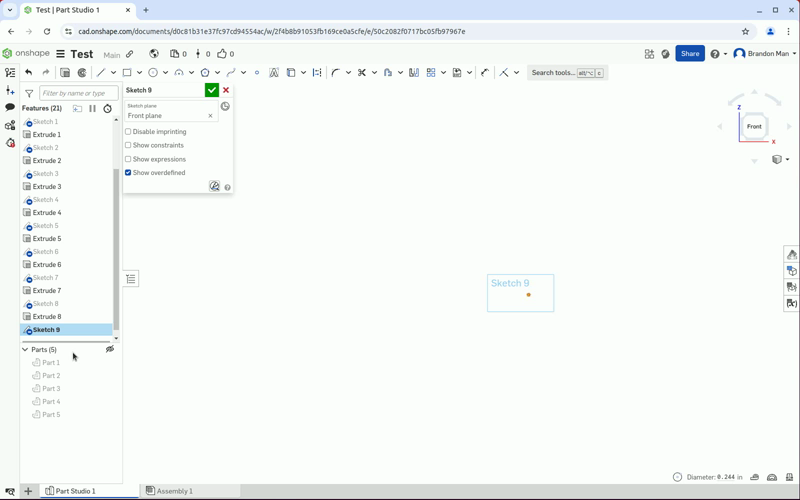
key(shift+e)
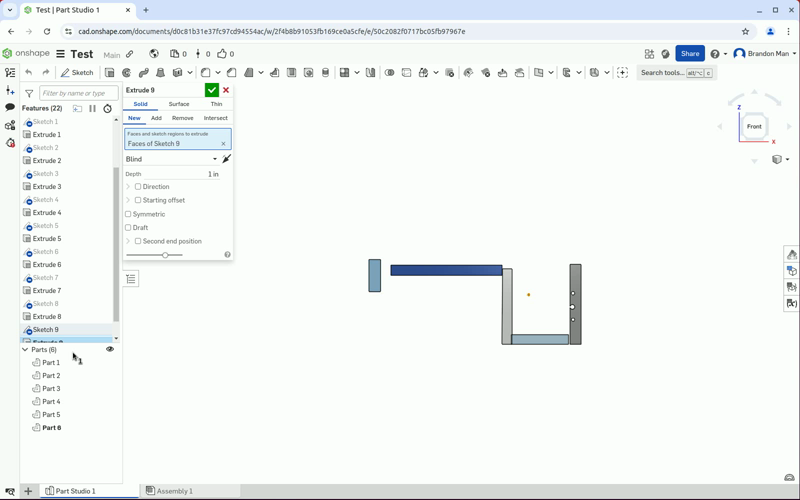
mouse_move(143, 106)
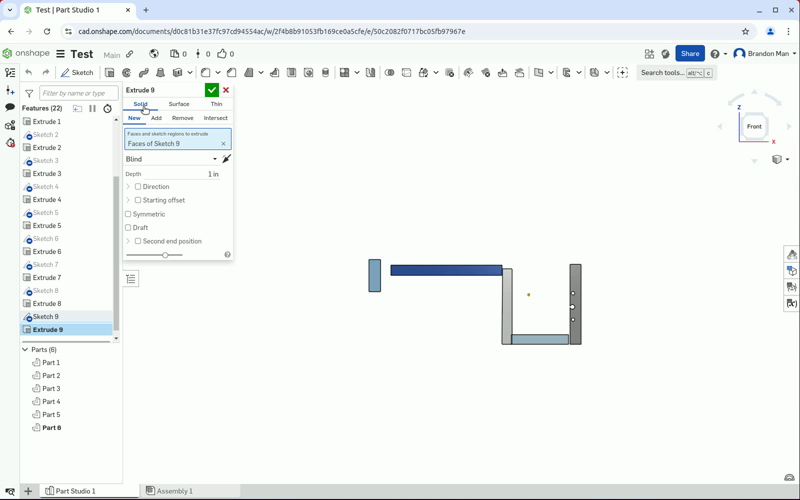
click(143, 106)
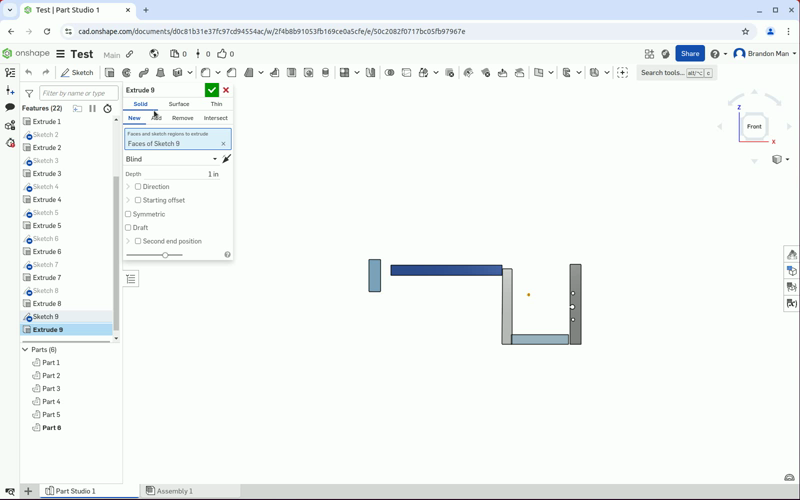
mouse_move(186, 120)
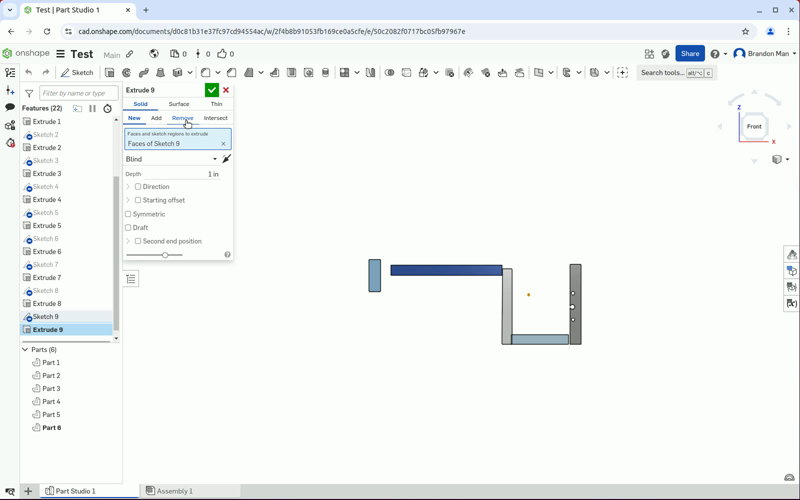
click(186, 120)
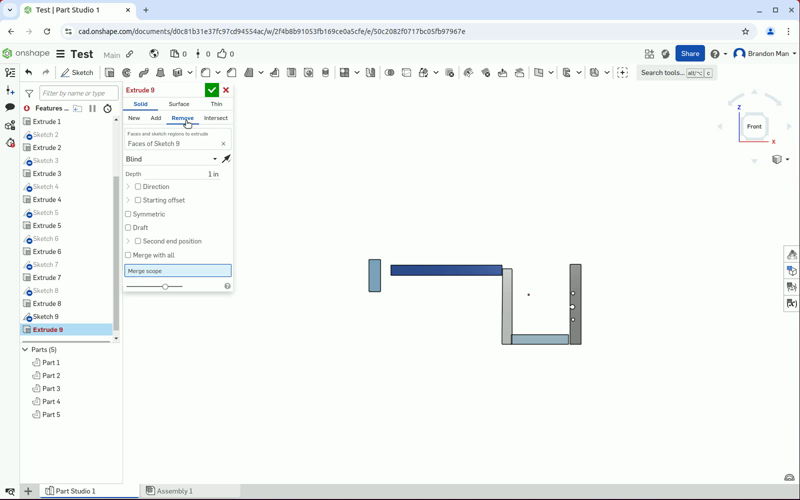
key(tab, 4)
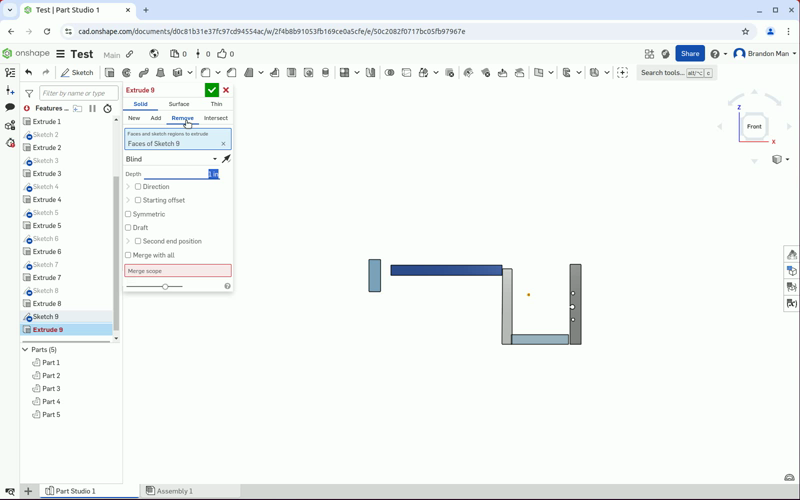
text(-1.444)
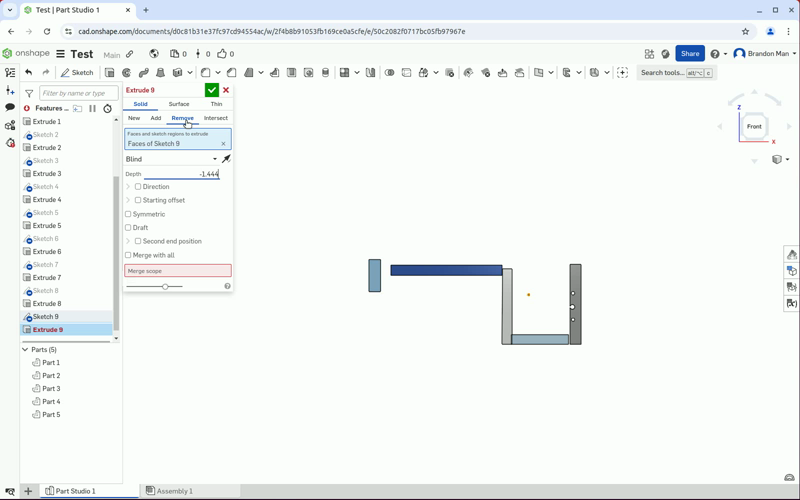
key(tab, 3)
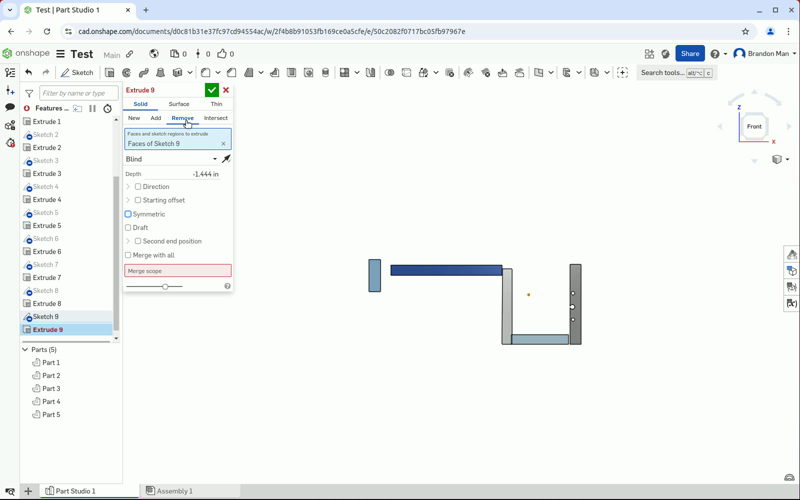
key(space)
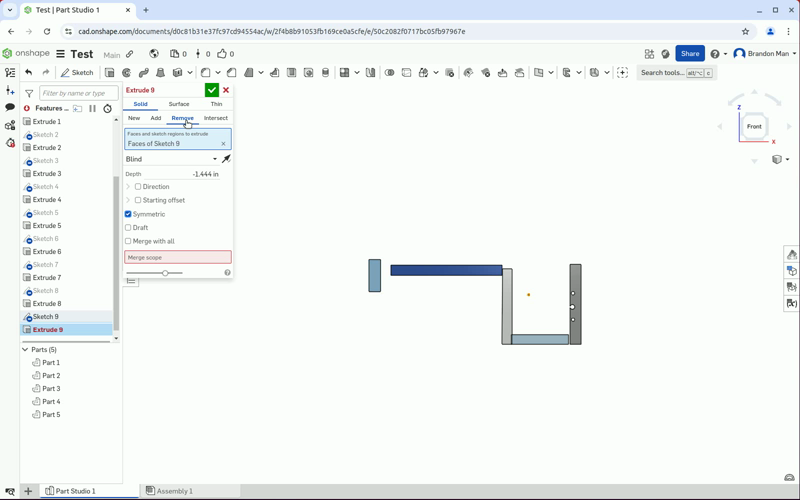
key(tab, 2)
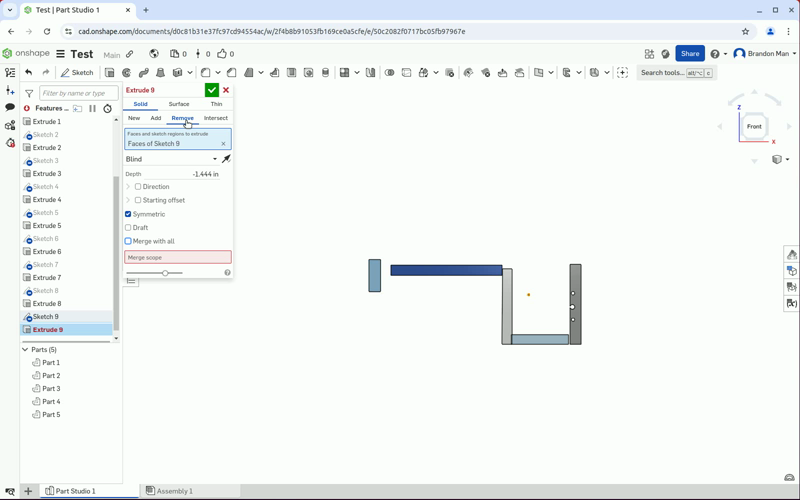
key(space)
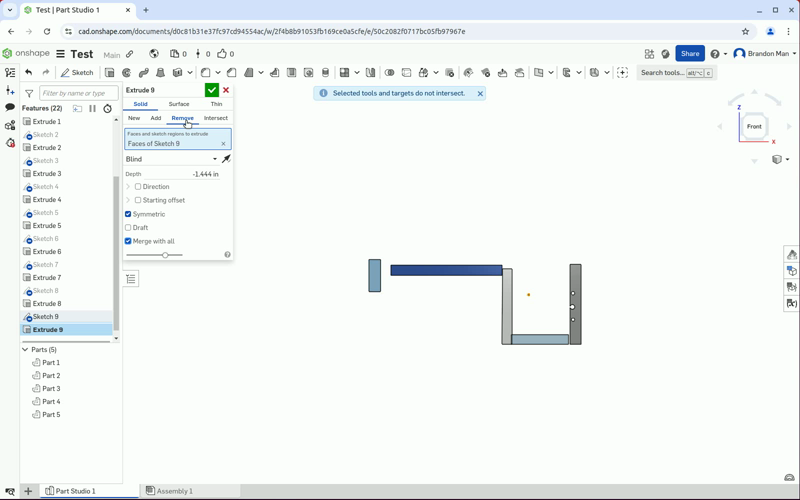
key(enter)
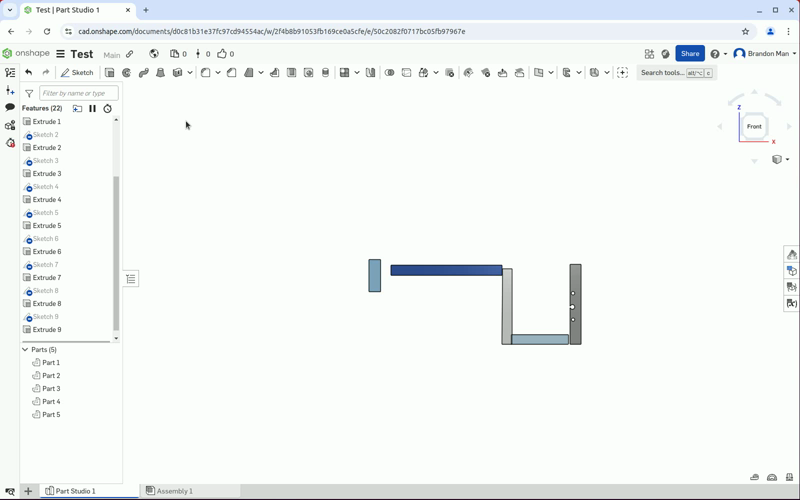
key(shift+h)
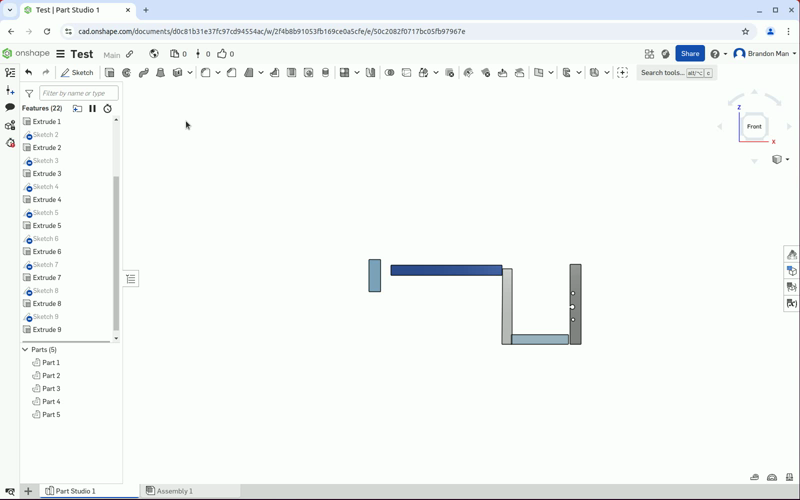
key(shift+h)
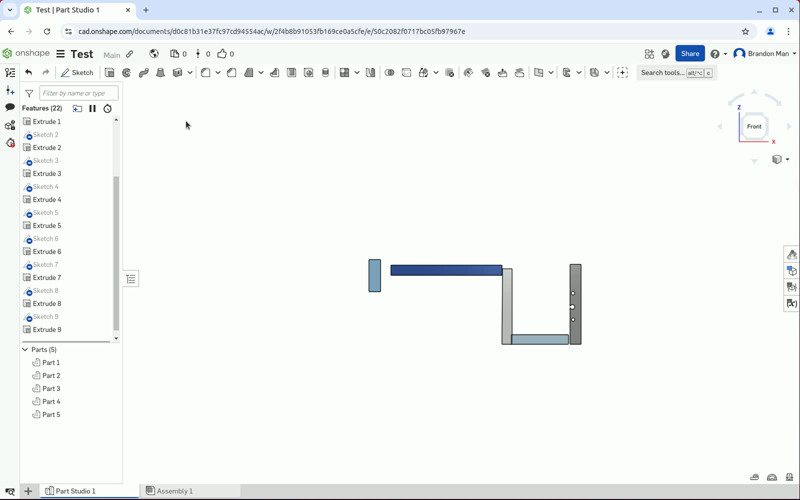
key(shift+7)
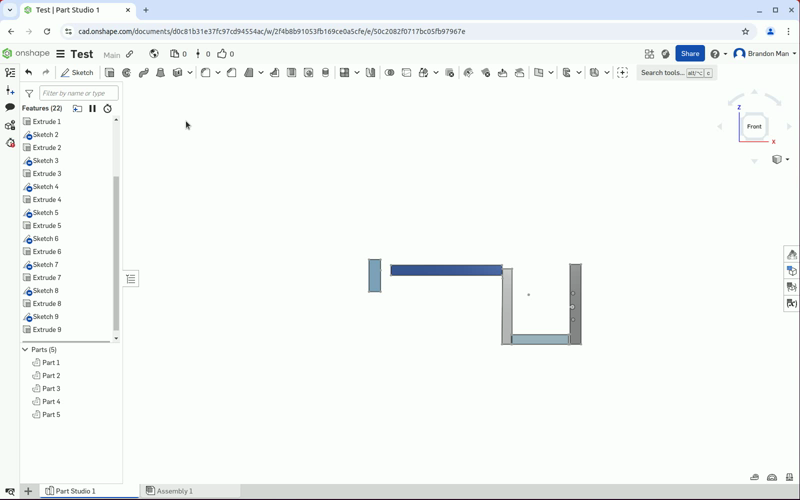
key(left, 2)
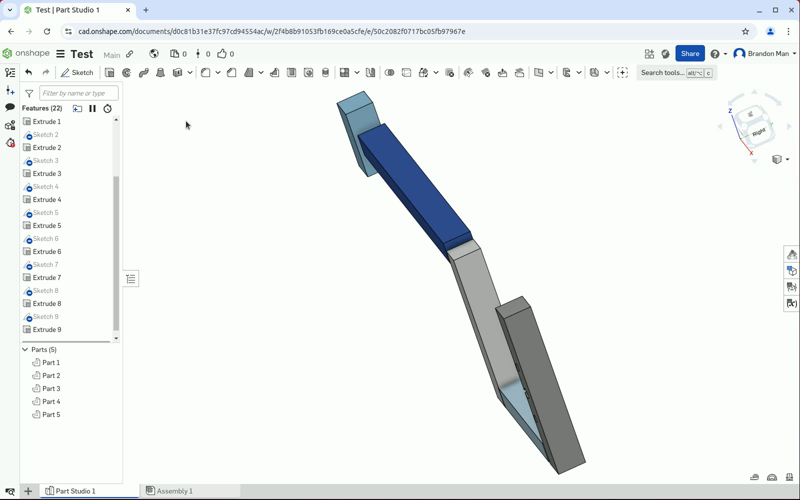
key(down, 2)
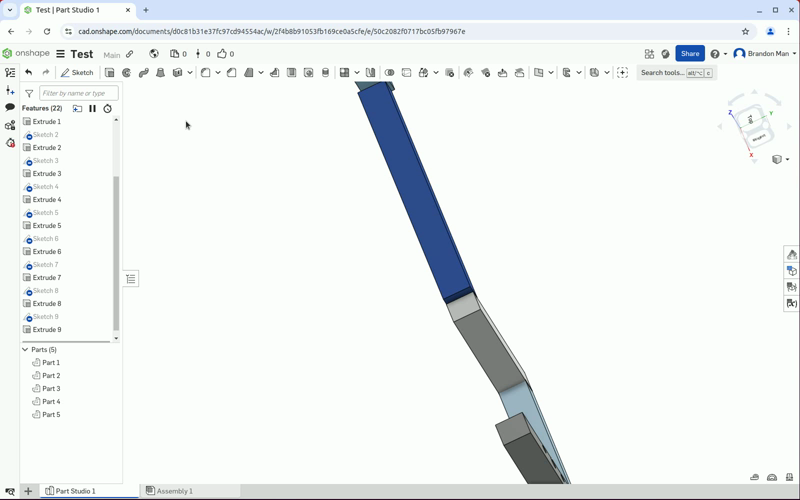
key(up, 2)
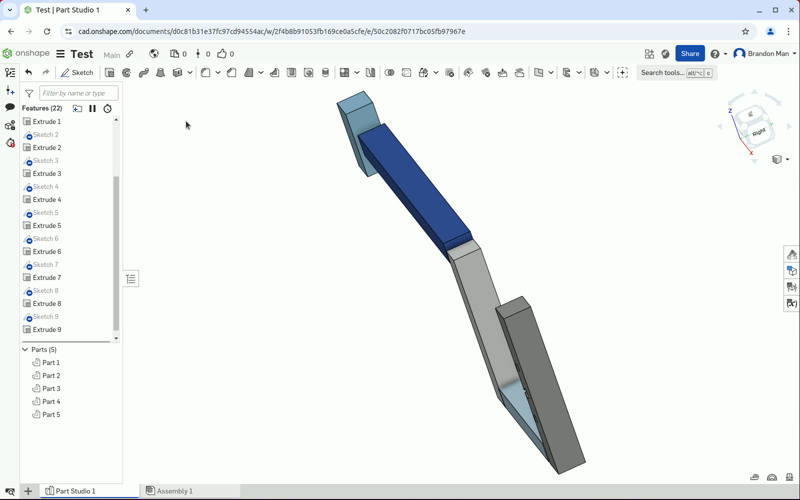
key(right, 2)
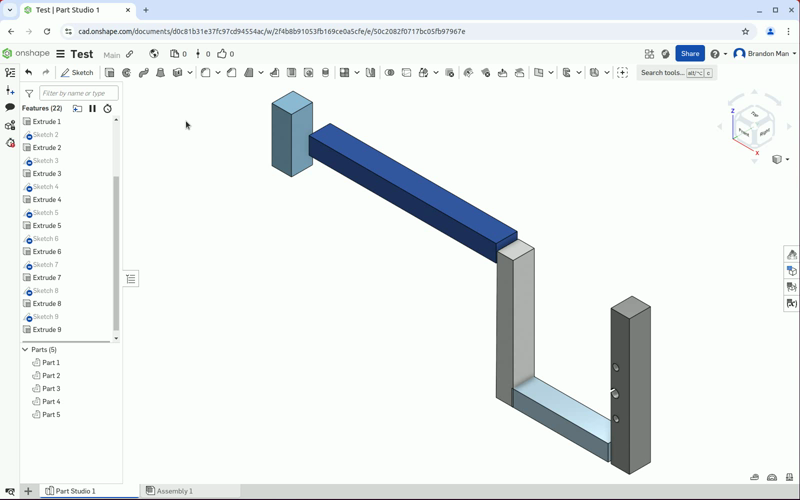
mouse_move(69, 111)
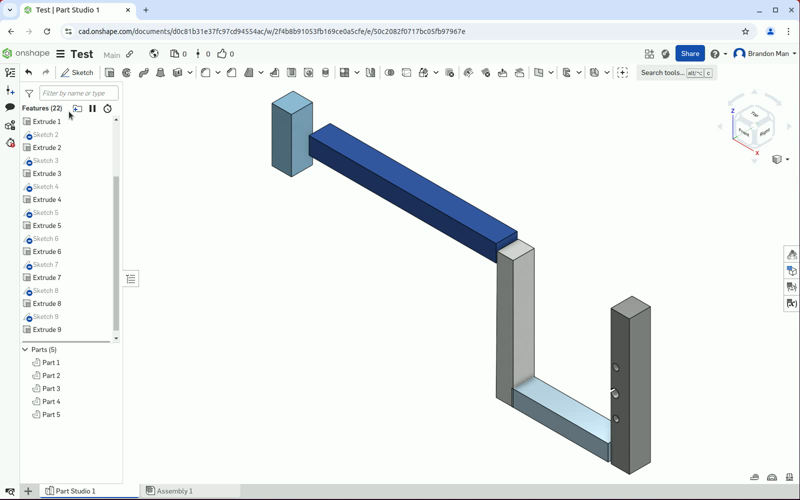
click(69, 111)